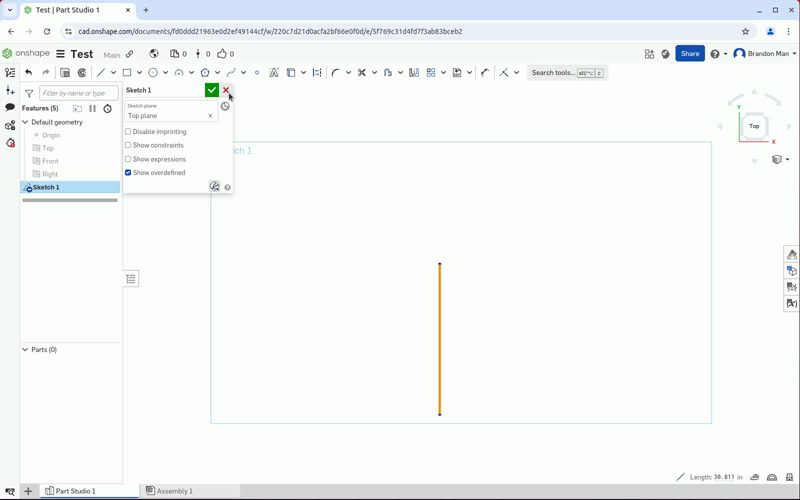
key(shift+h)
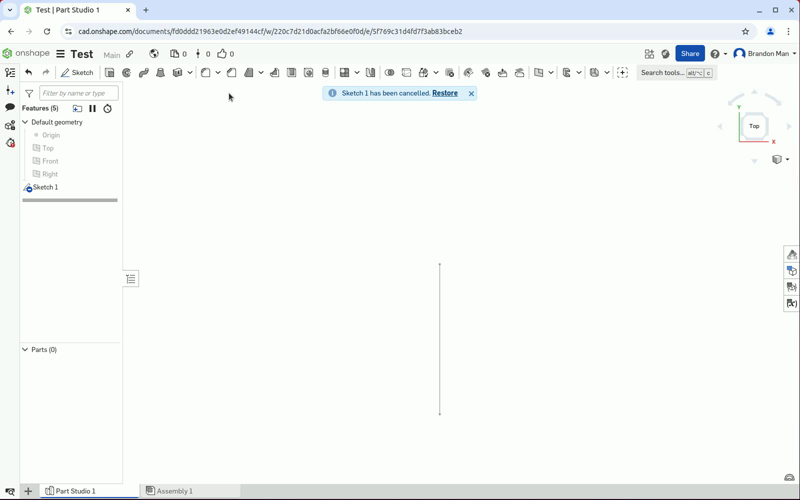
mouse_move(73, 352)
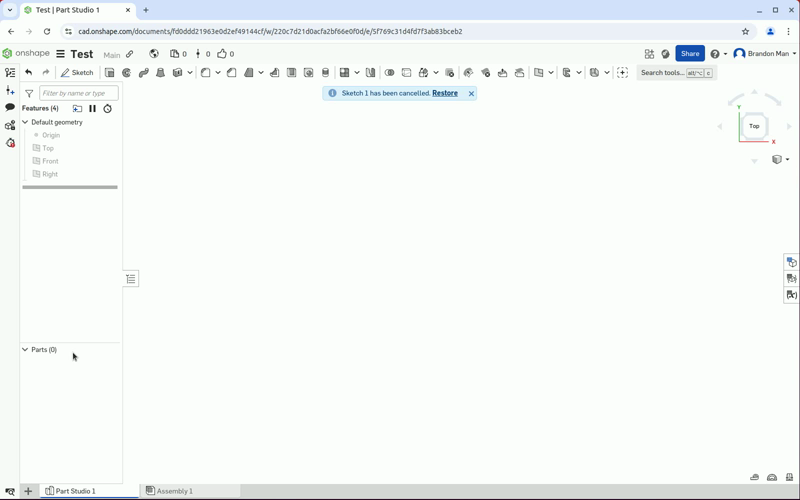
key(y)
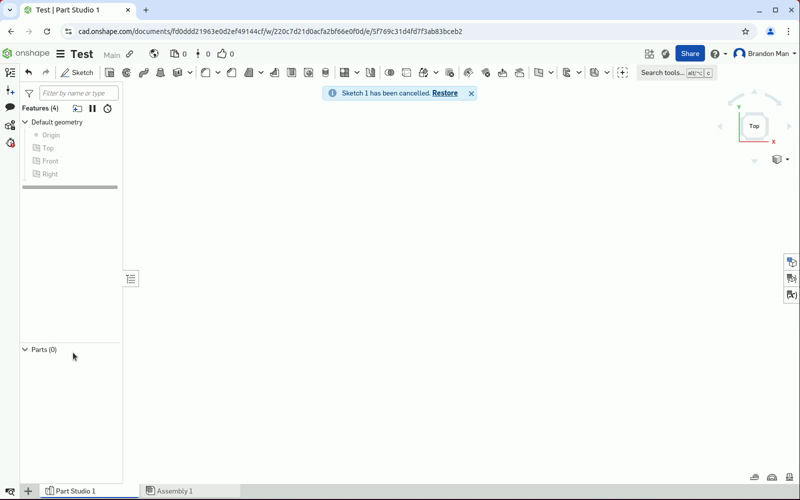
key(shift+p)
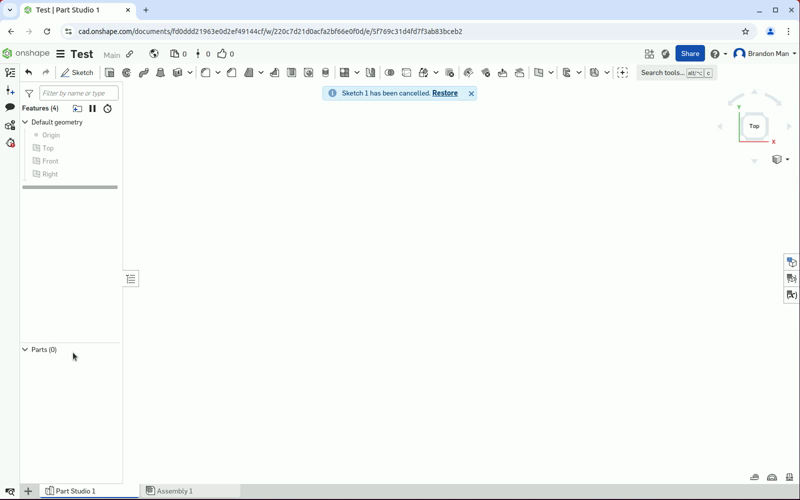
key(space)
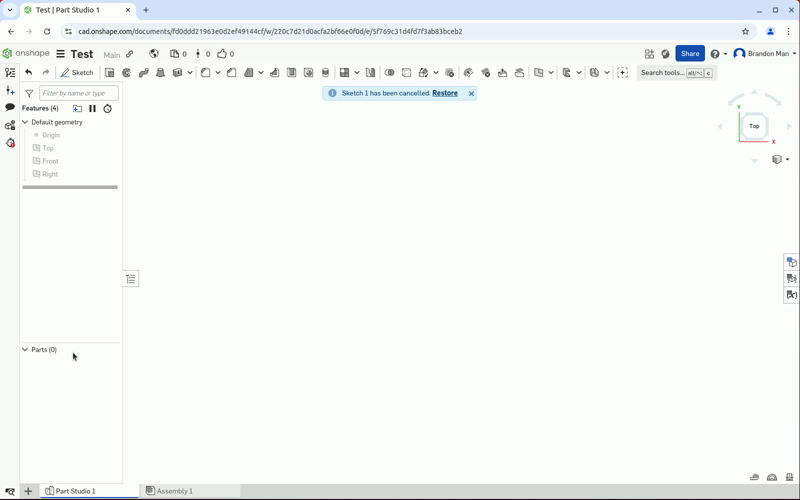
key_down(shift)
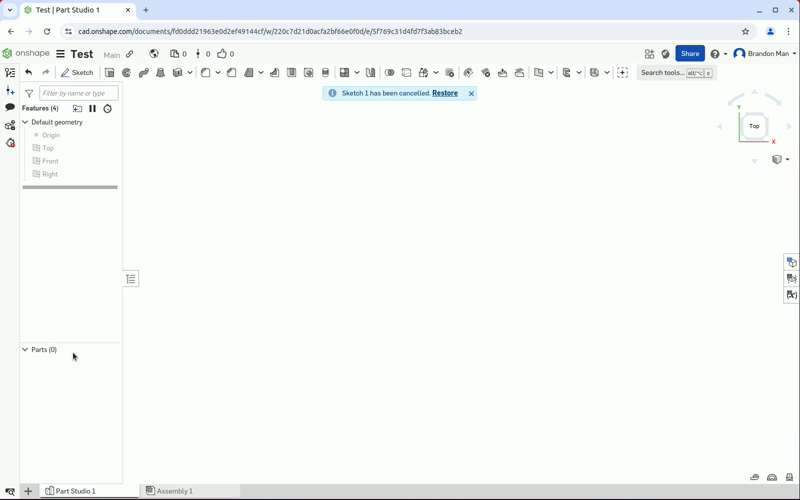
key(up)
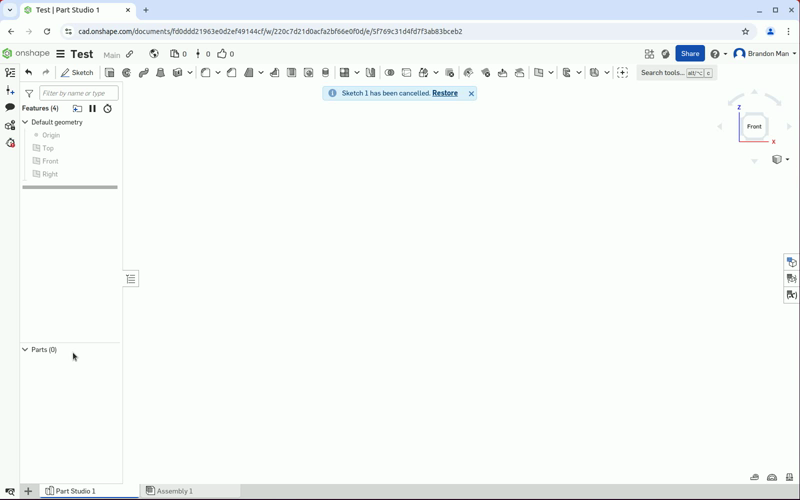
key_up(shift)
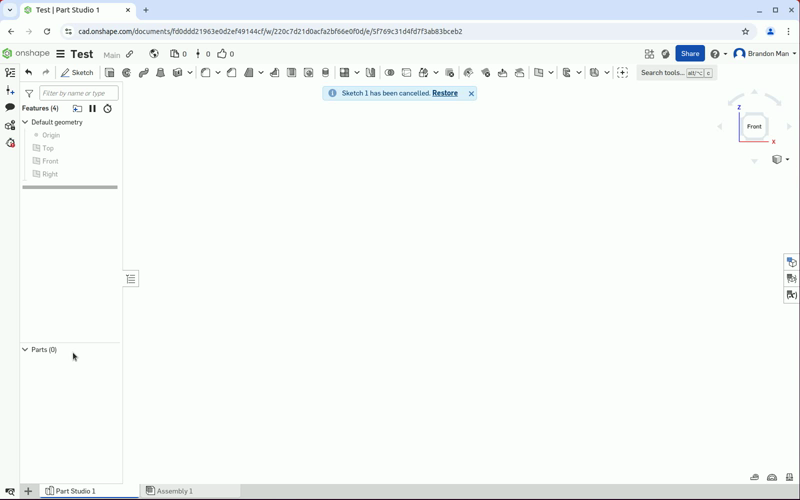
key(space)
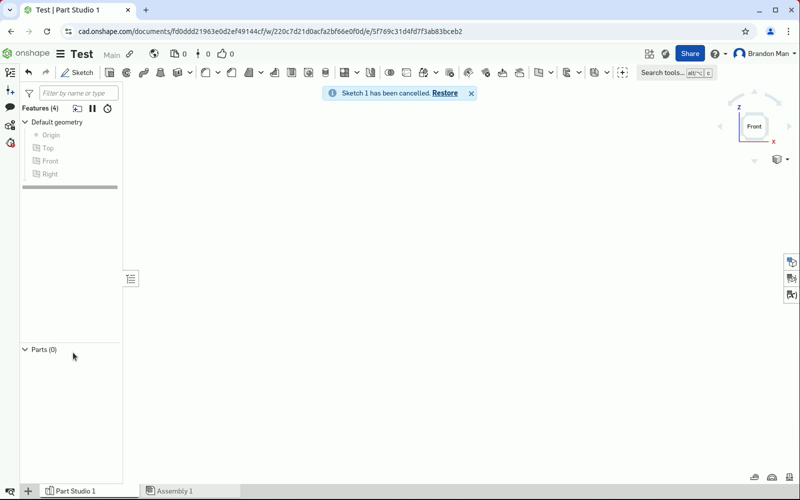
key_down(shift)
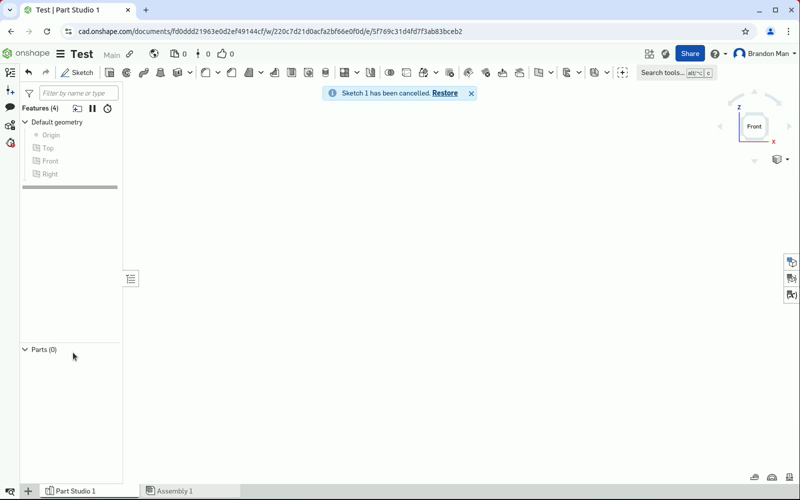
key(left)
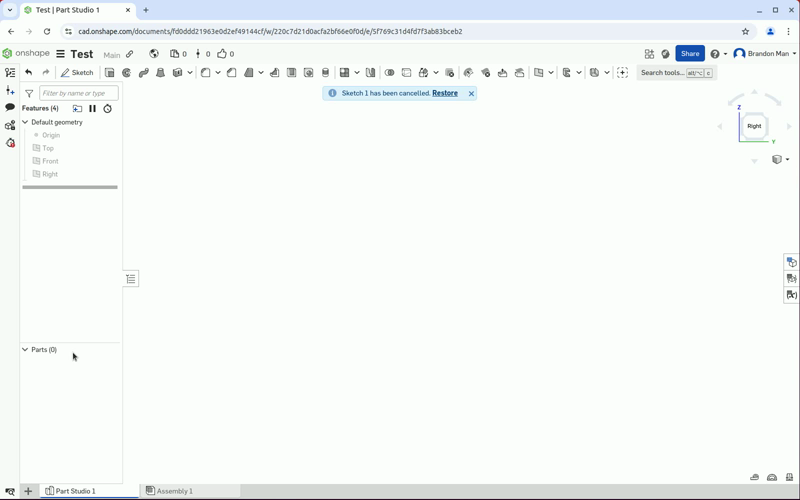
key_up(shift)
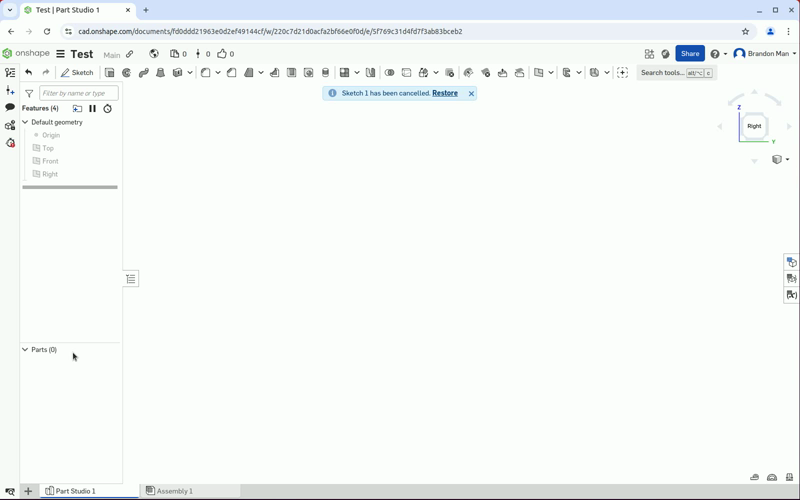
mouse_move(73, 352)
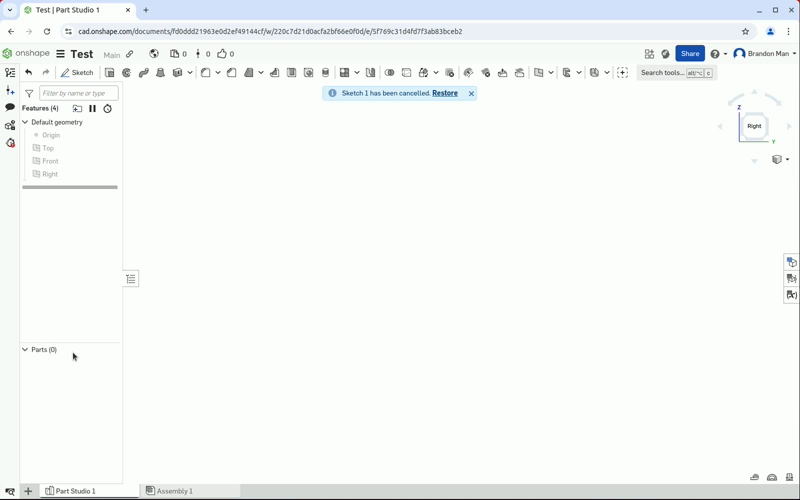
key(shift+y)
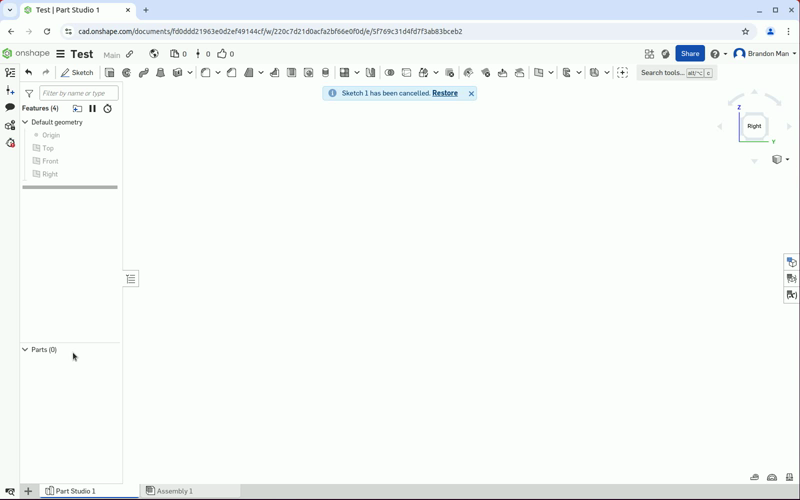
key(shift+s)
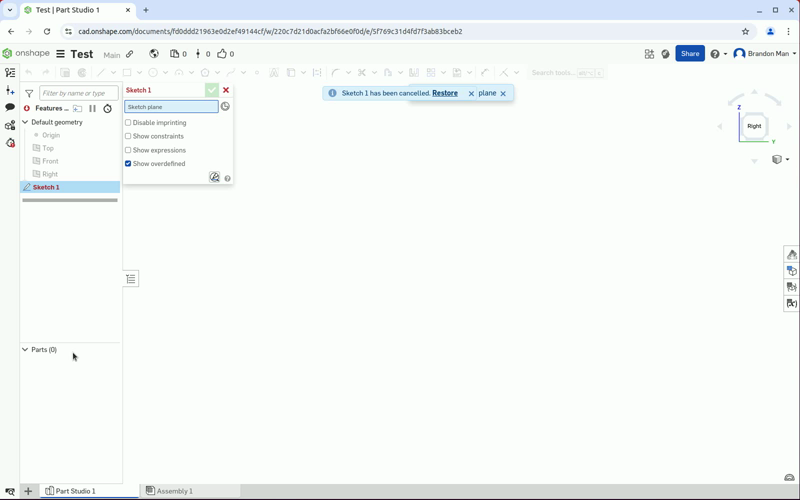
mouse_move(73, 176)
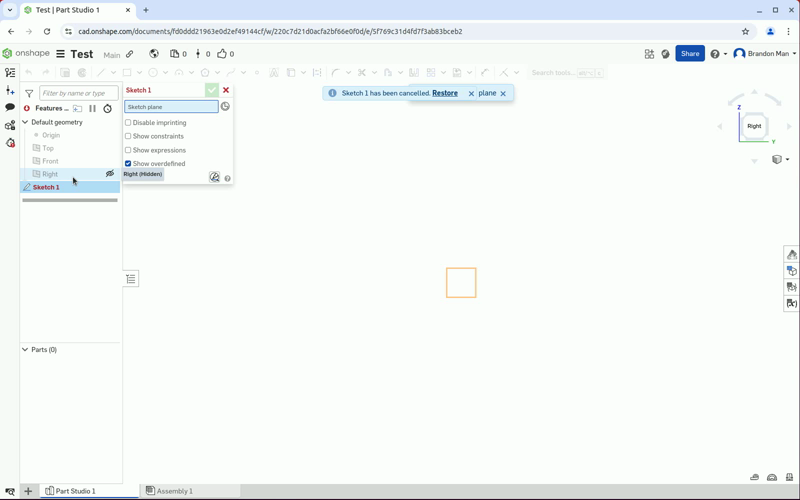
click(73, 176)
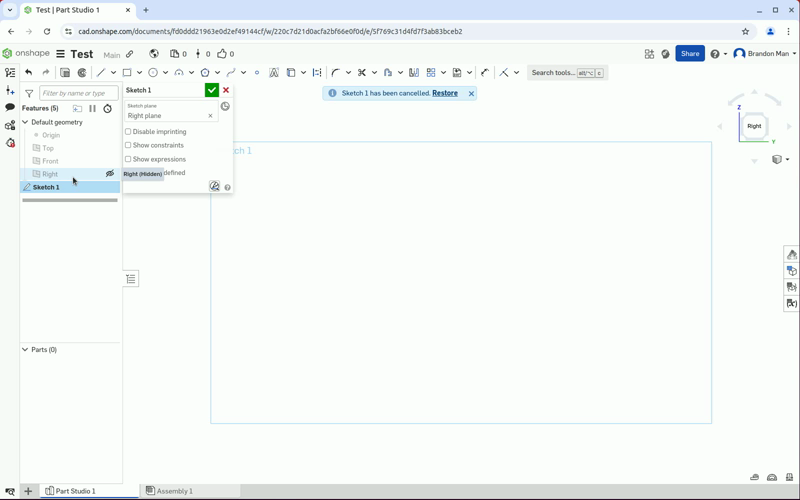
mouse_move(73, 352)
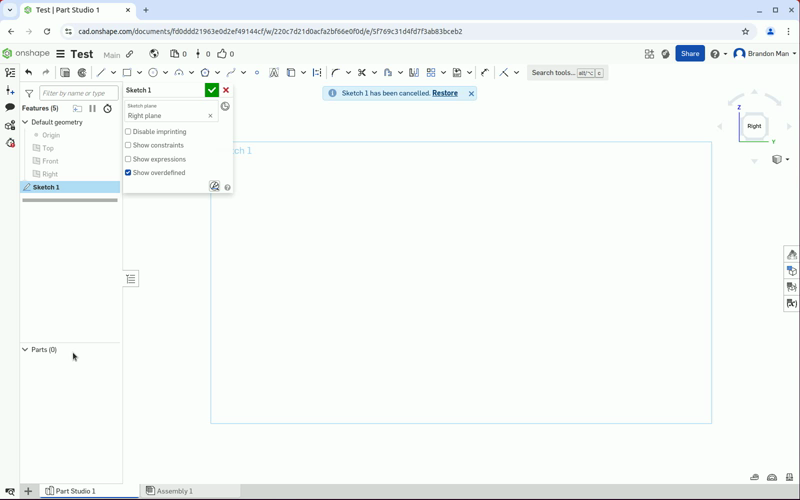
key(y)
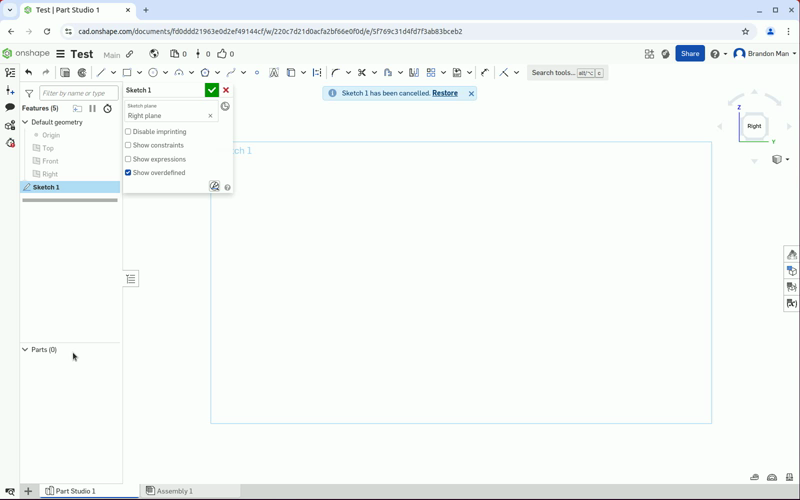
key(l)
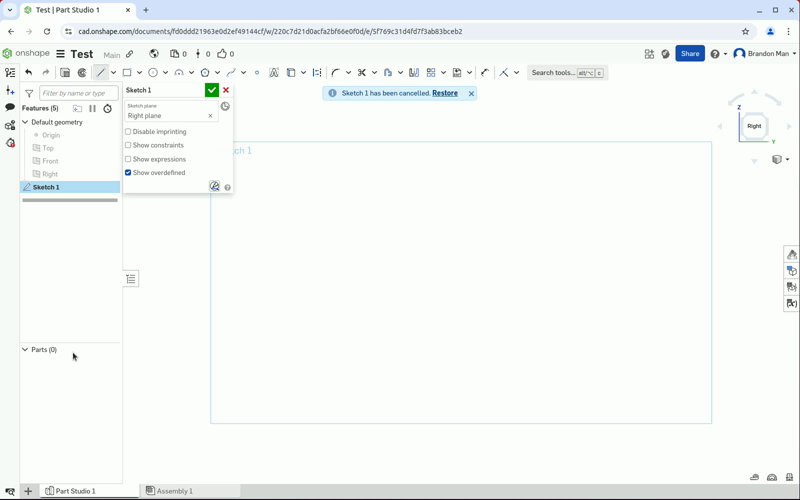
key_down(shift)
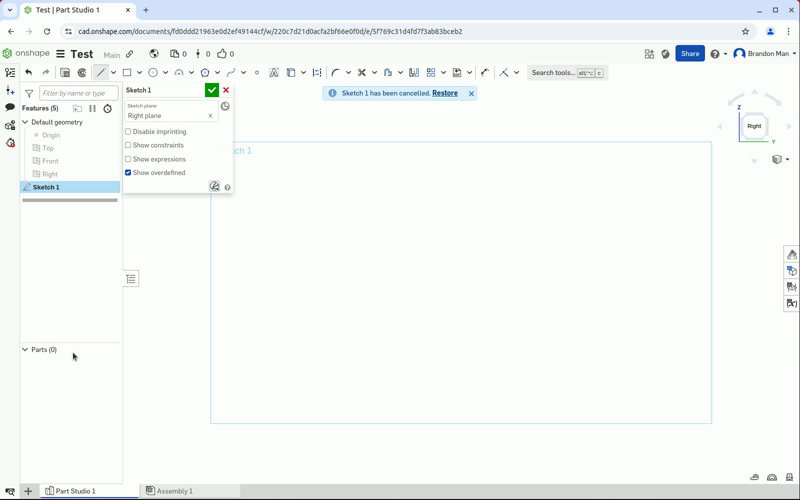
mouse_move(458, 285)
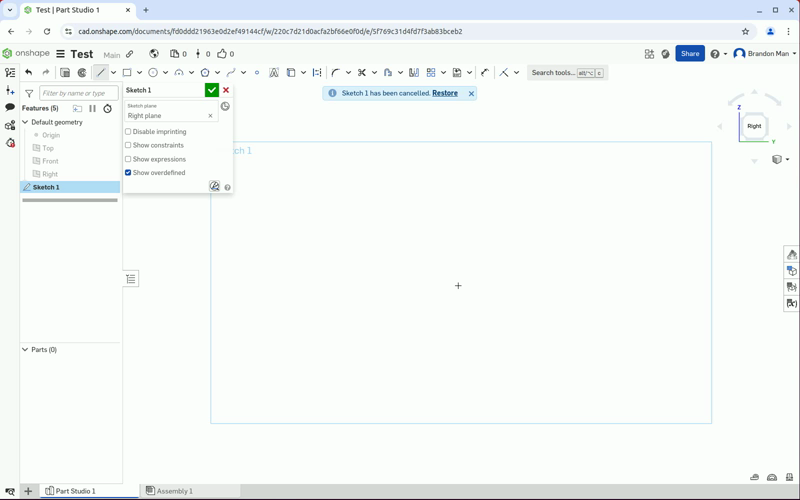
click(458, 285)
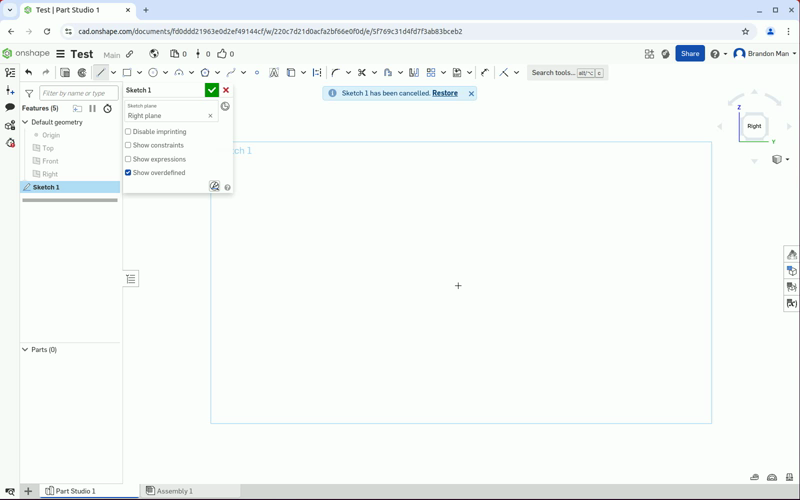
key_up(shift)
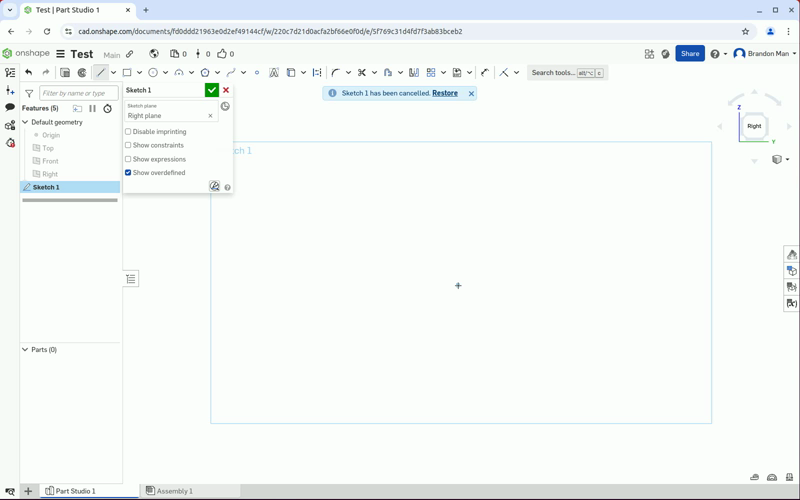
key_down(shift)
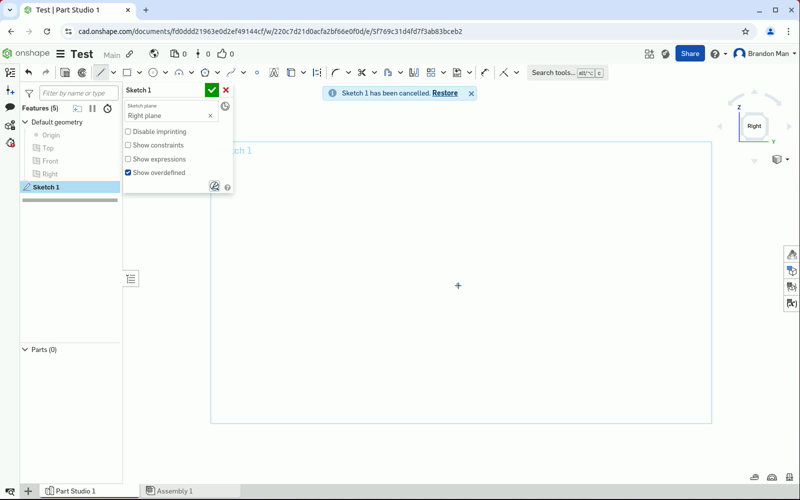
mouse_move(488, 285)
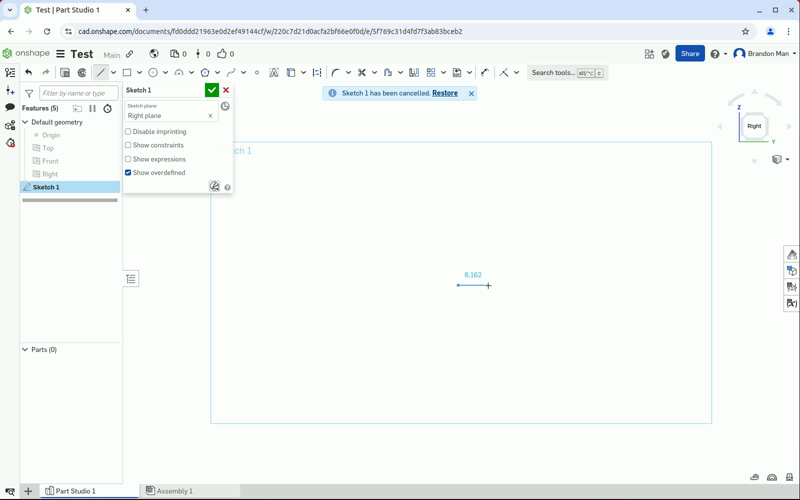
mouse_move(462, 285)
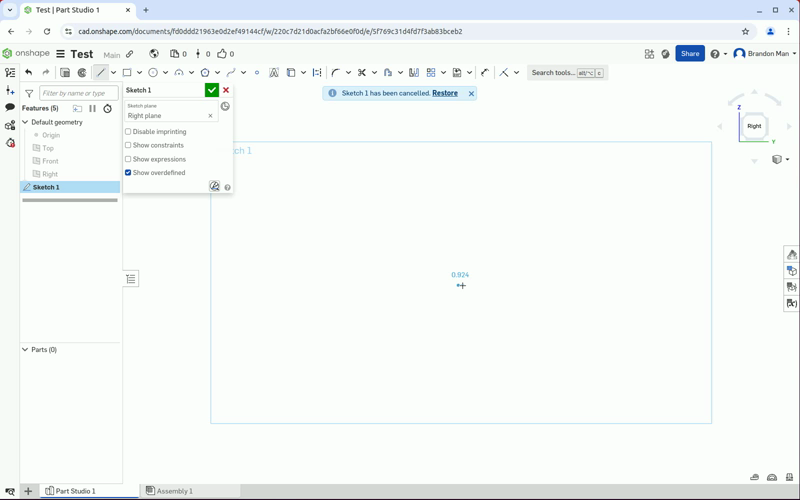
scroll(6)
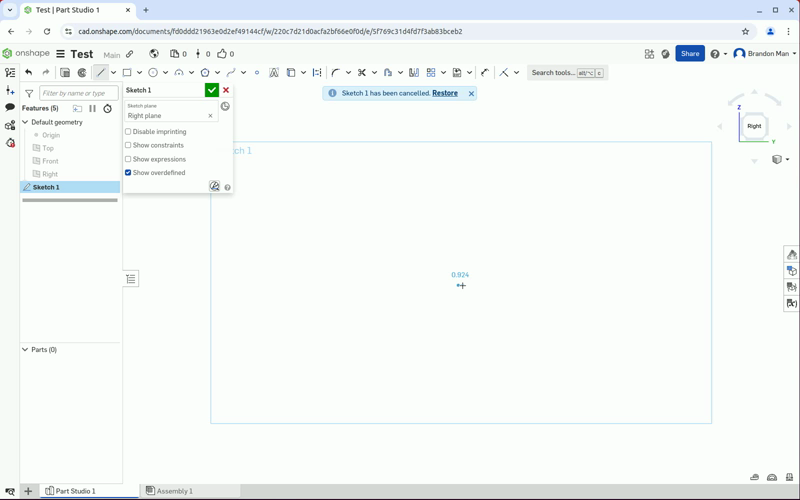
scroll(6)
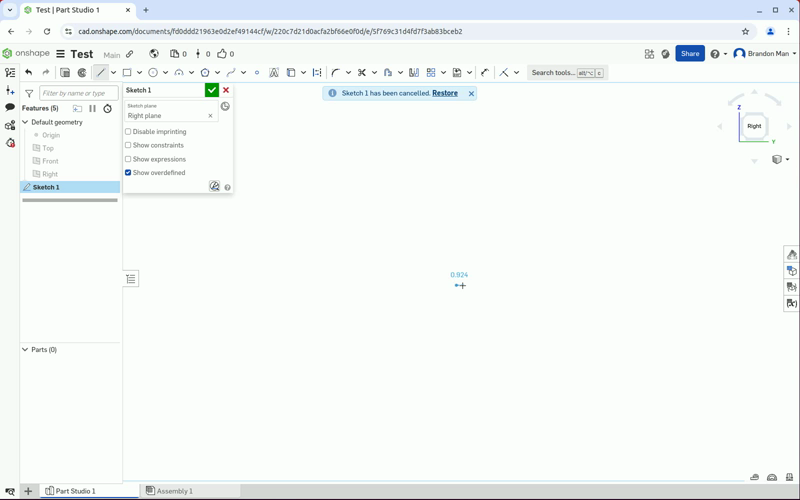
scroll(6)
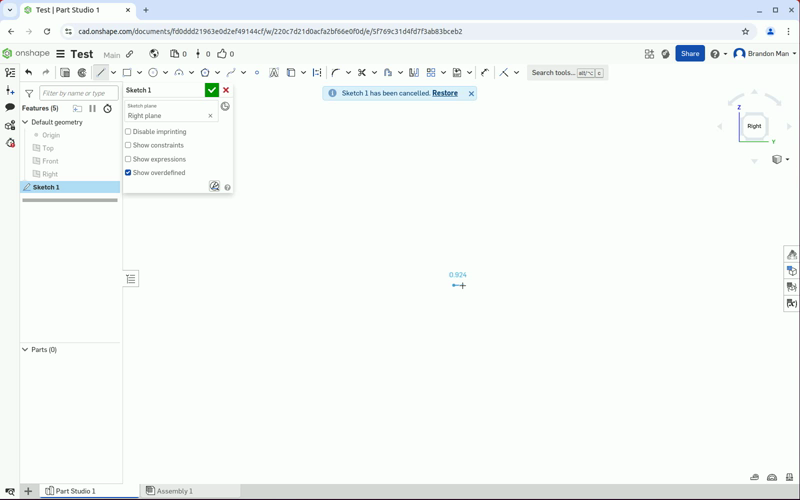
scroll(6)
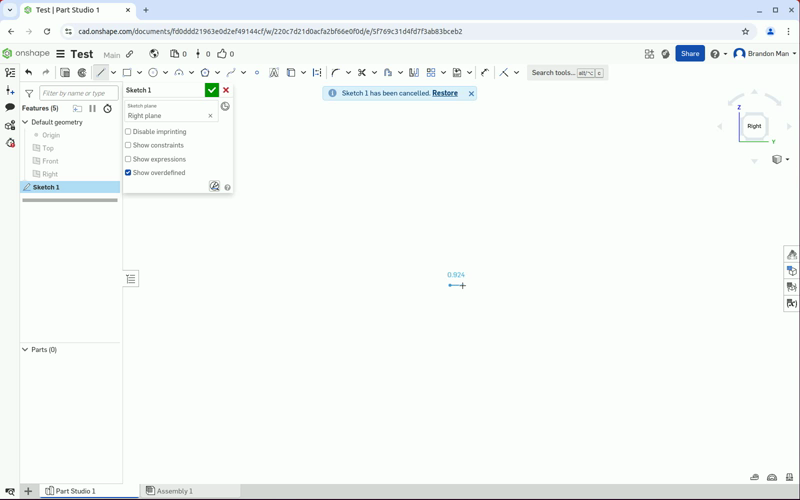
scroll(6)
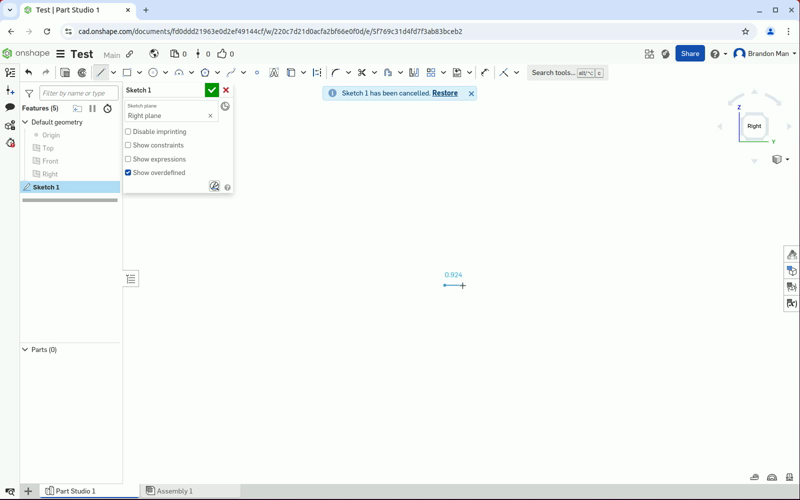
scroll(6)
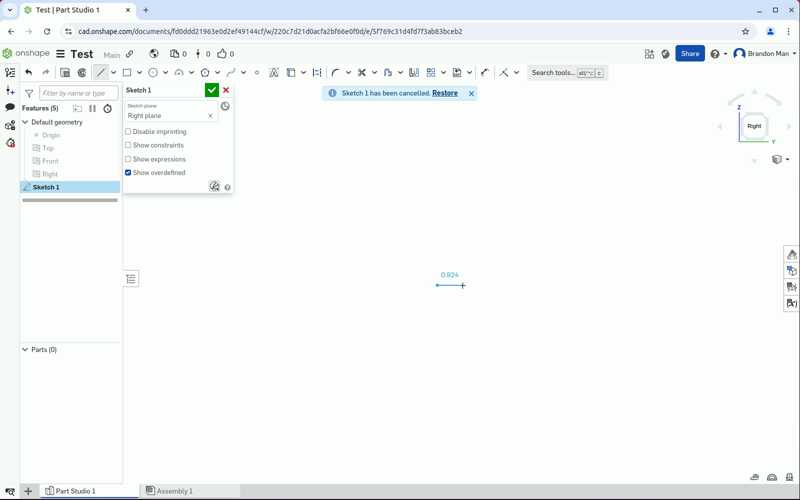
scroll(6)
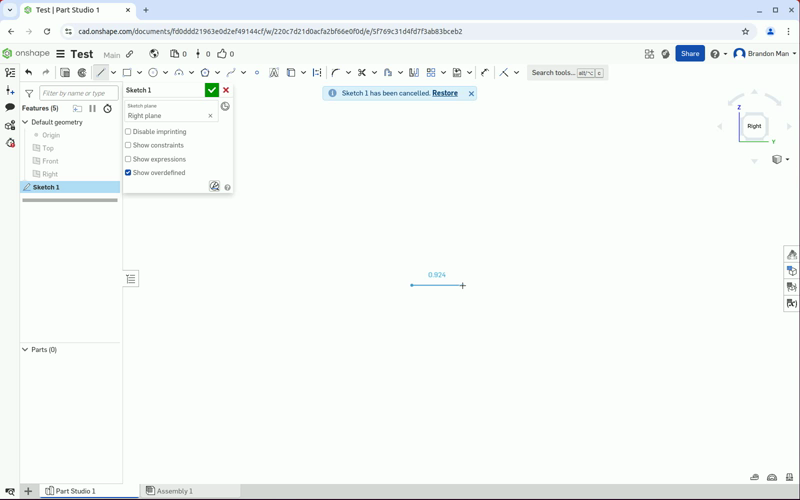
click(462, 285)
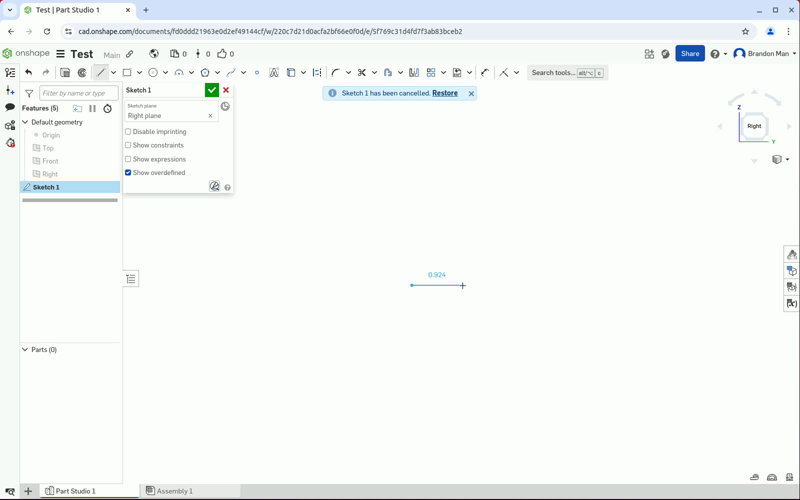
scroll(-6)
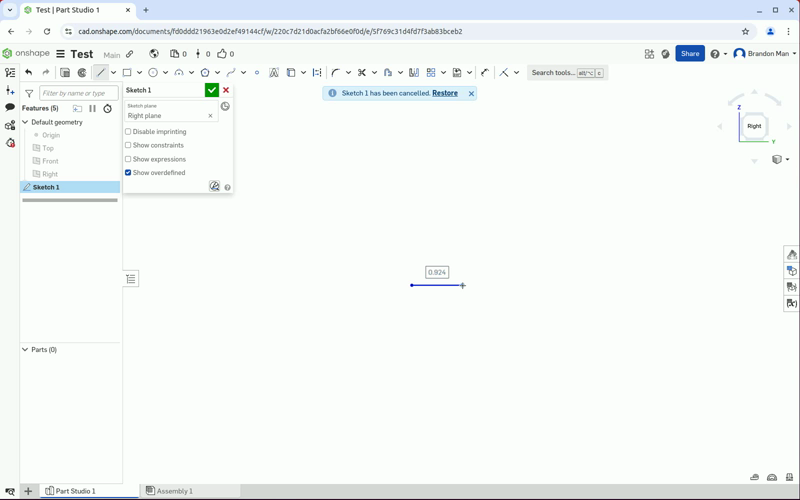
scroll(-6)
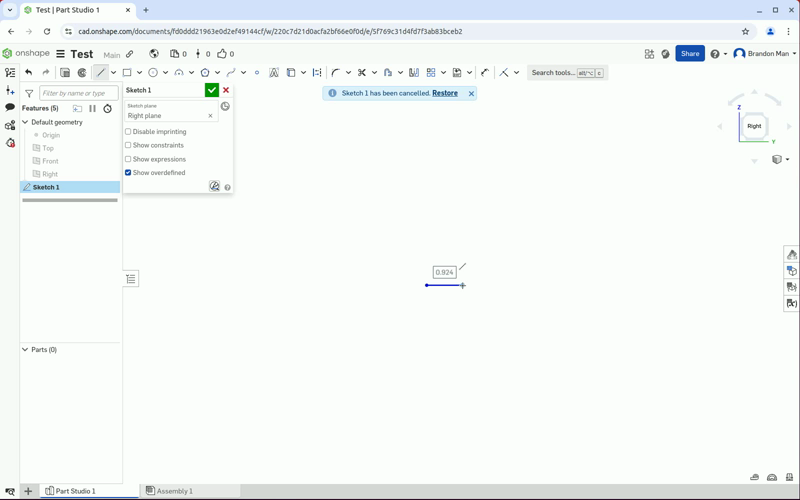
scroll(-6)
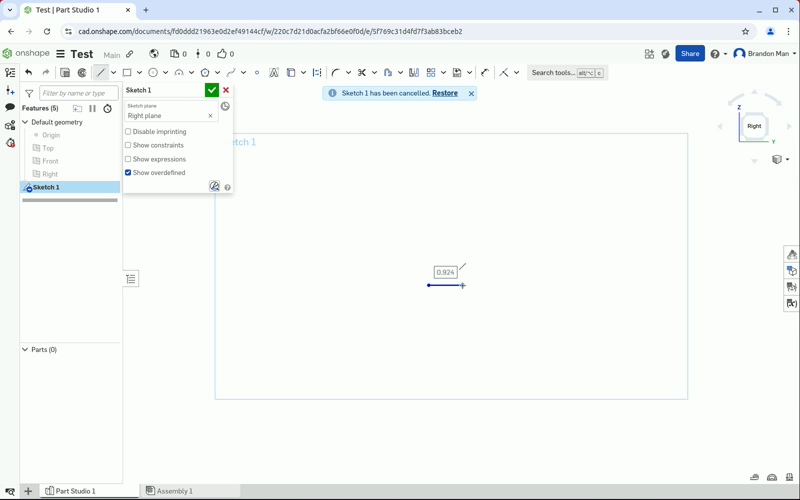
scroll(-6)
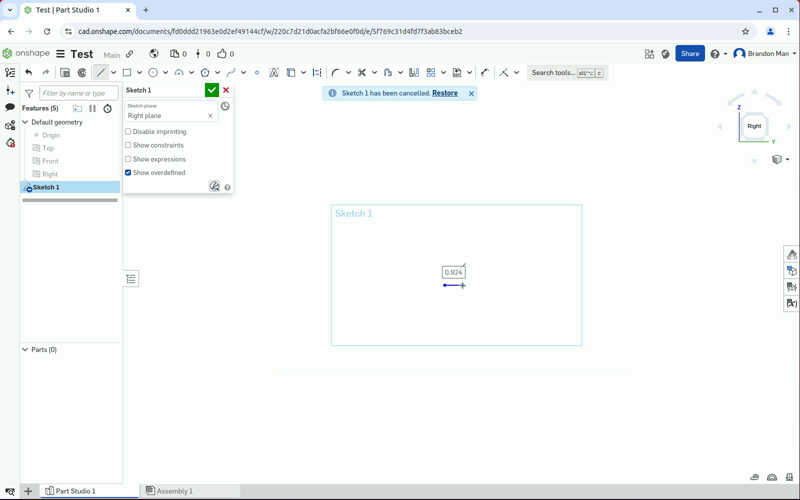
scroll(-6)
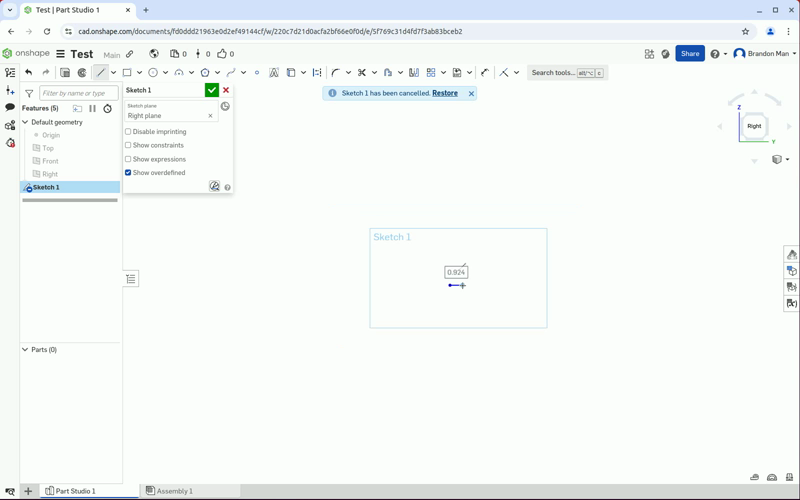
scroll(-6)
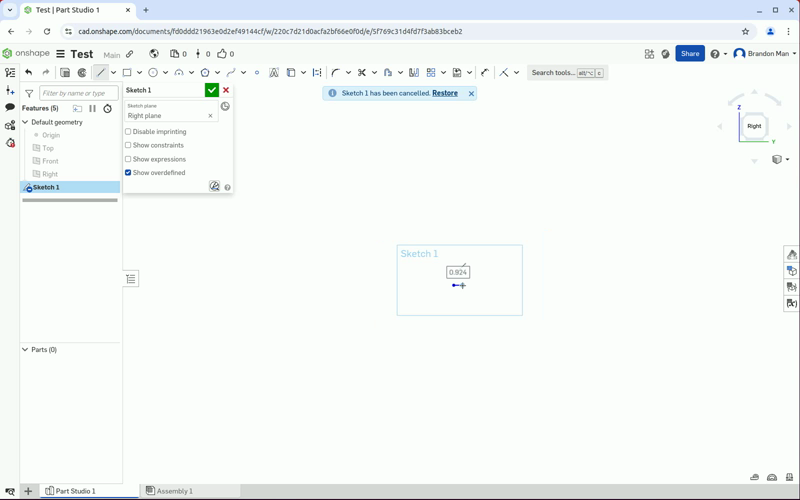
scroll(-6)
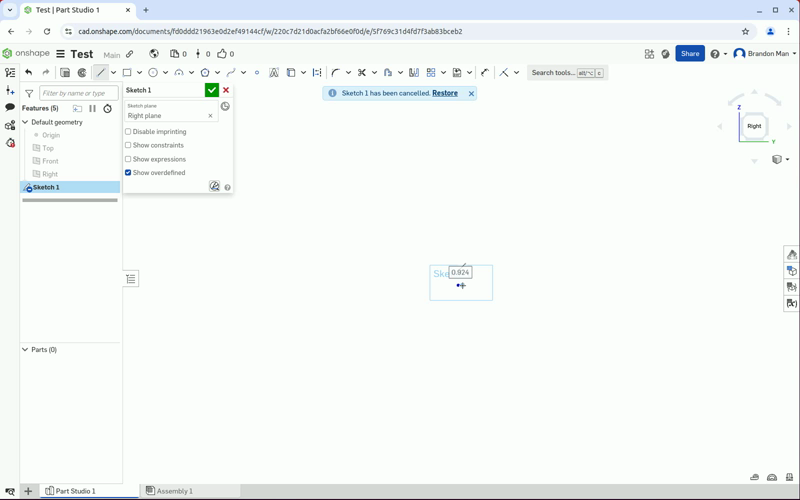
key_up(shift)
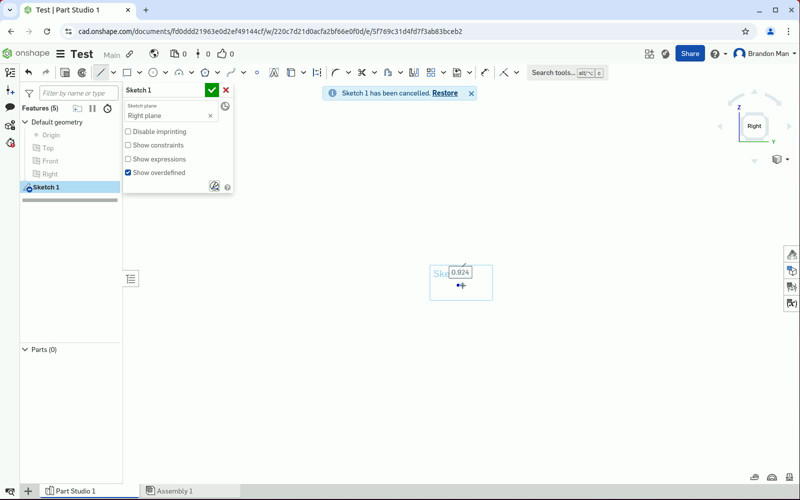
key_down(shift)
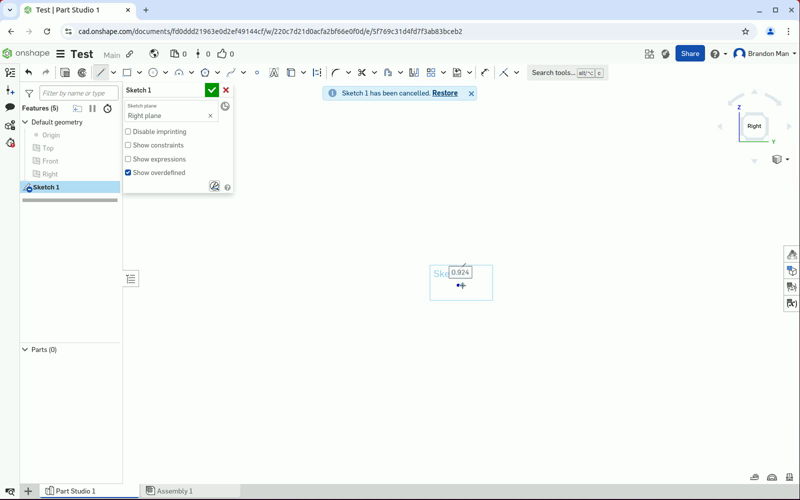
mouse_move(492, 285)
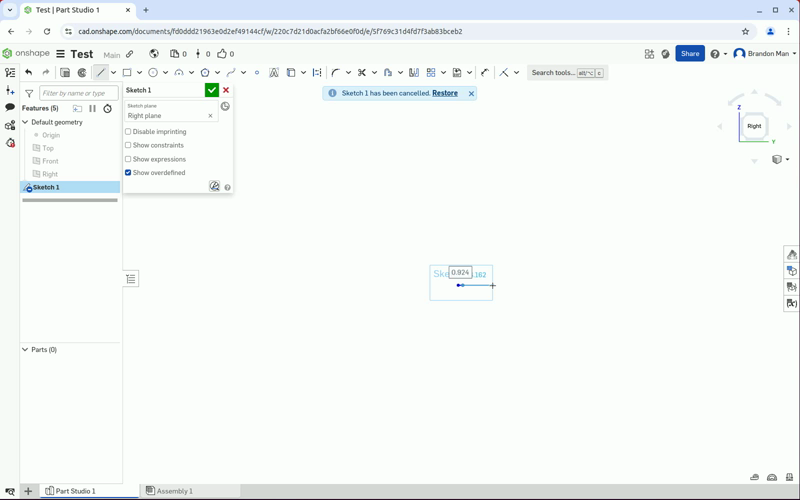
mouse_move(462, 280)
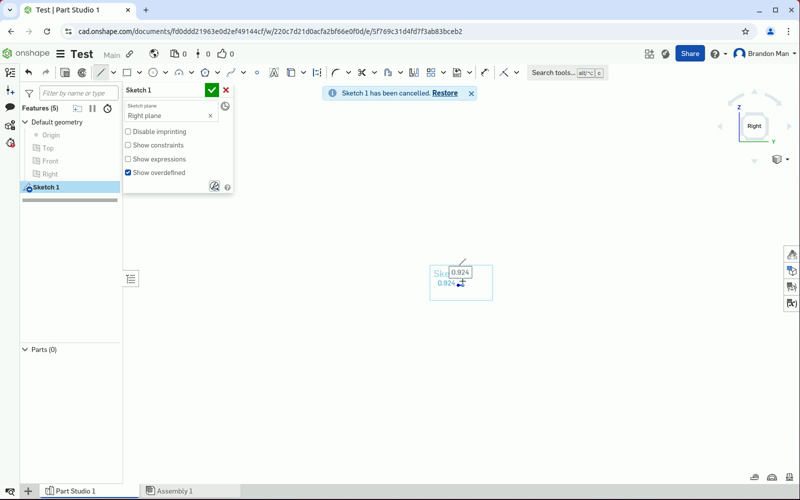
scroll(6)
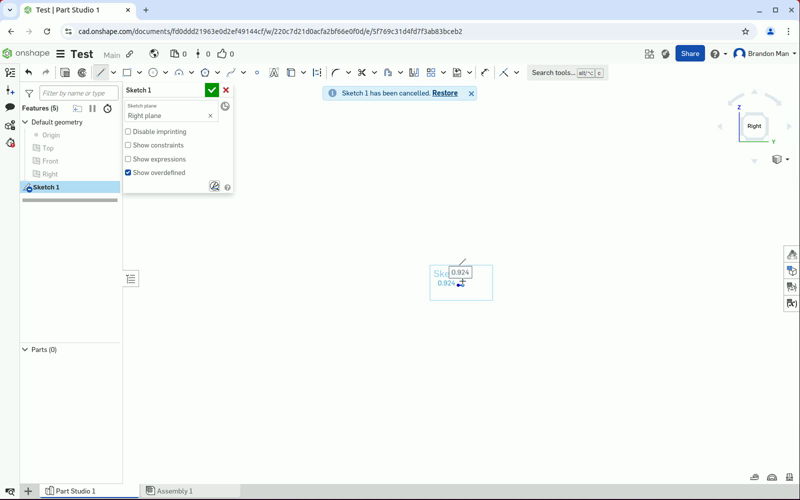
scroll(6)
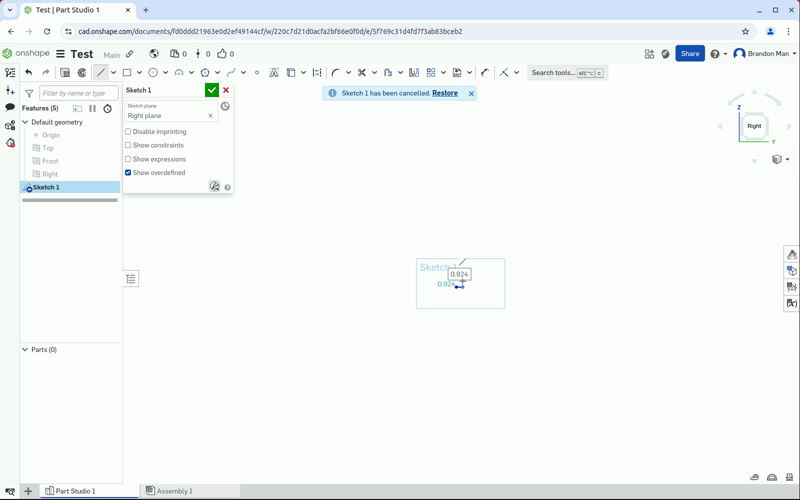
scroll(6)
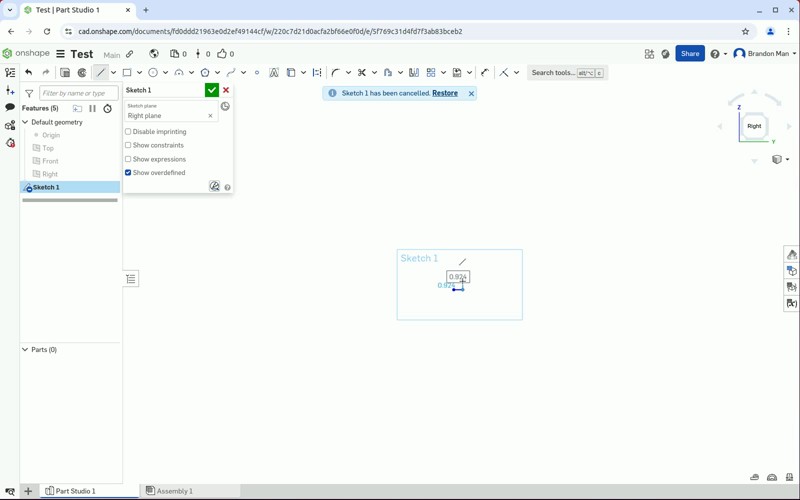
scroll(6)
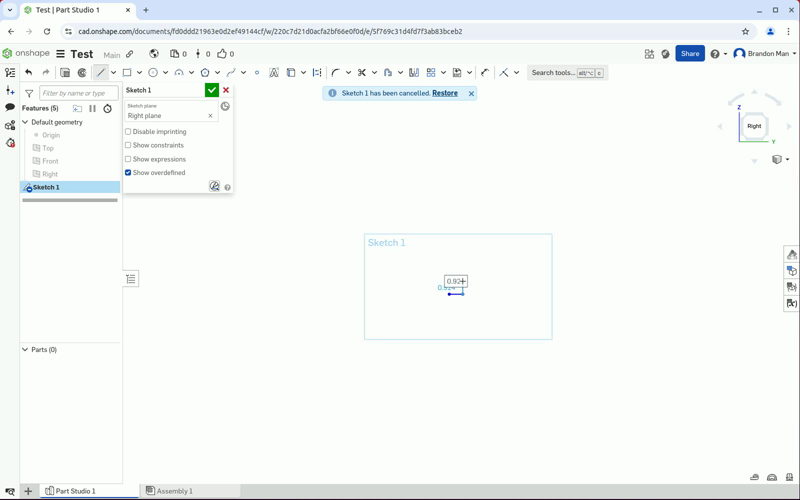
scroll(6)
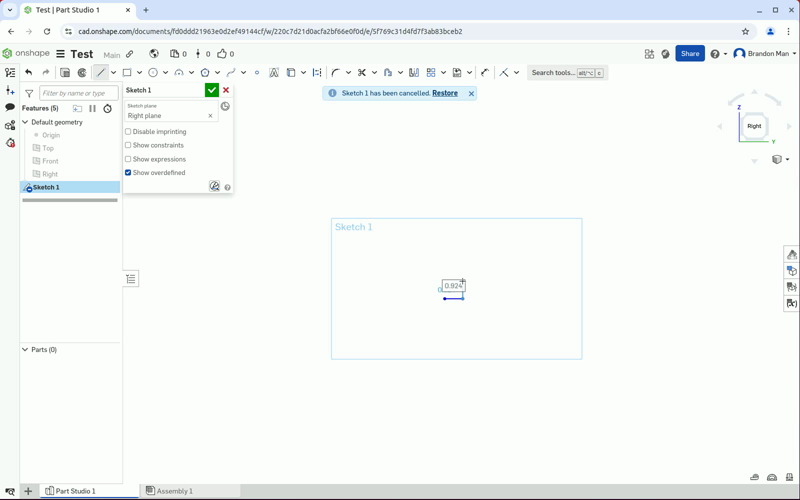
scroll(6)
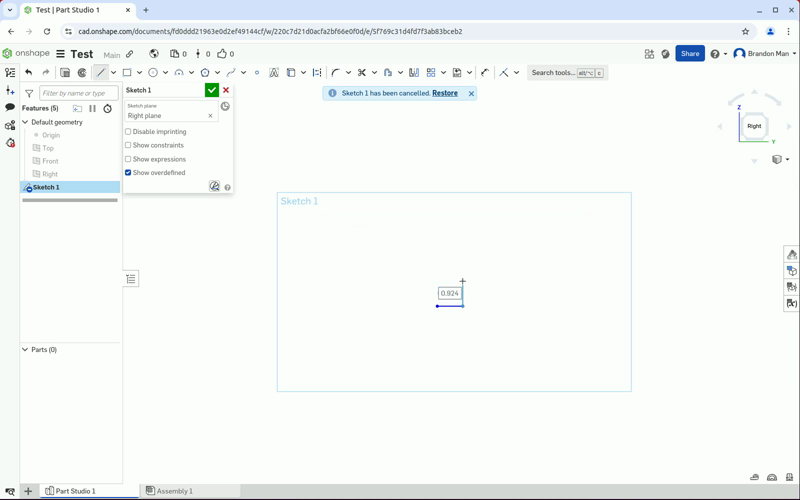
scroll(6)
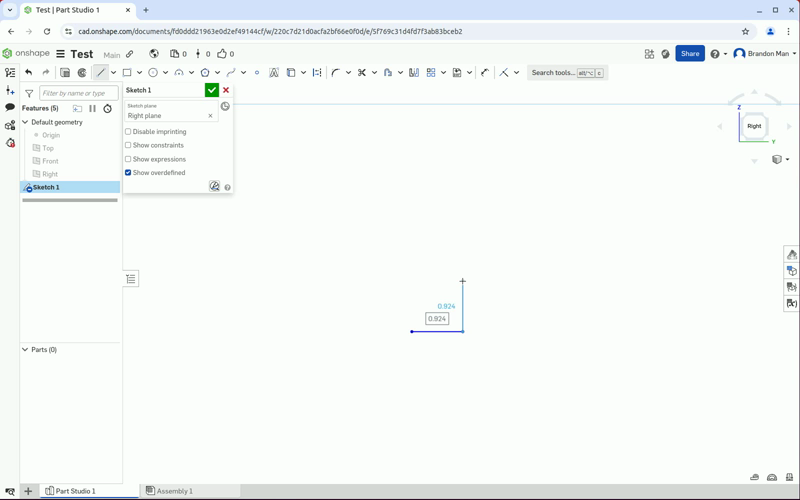
click(462, 280)
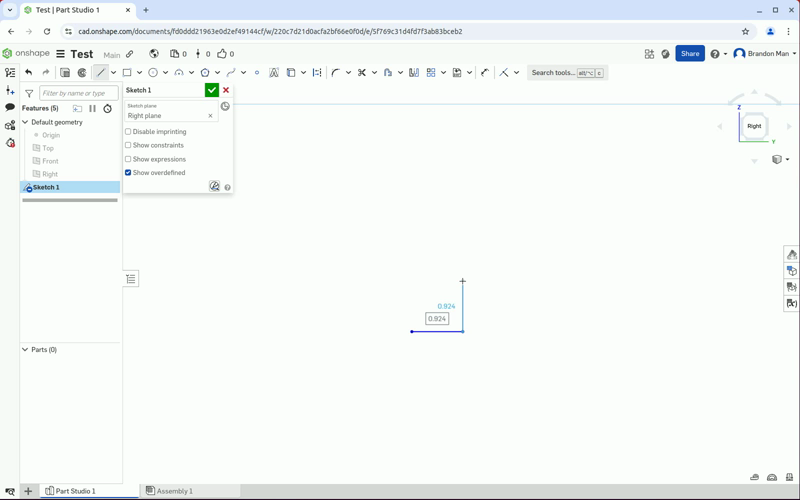
scroll(-6)
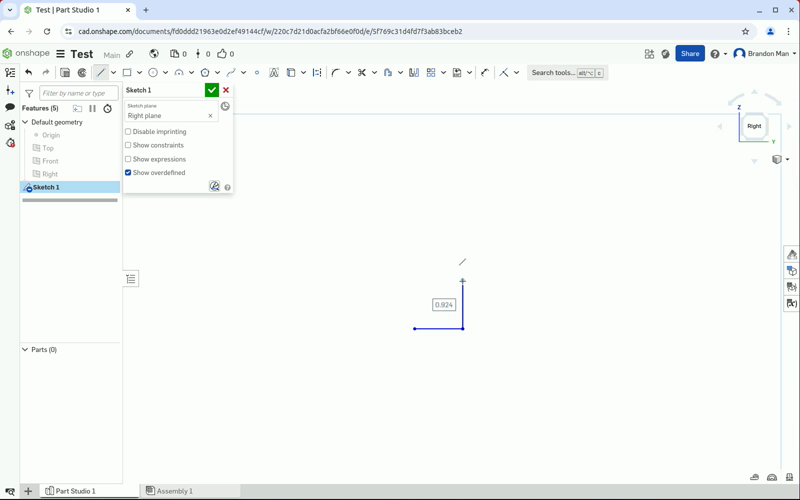
scroll(-6)
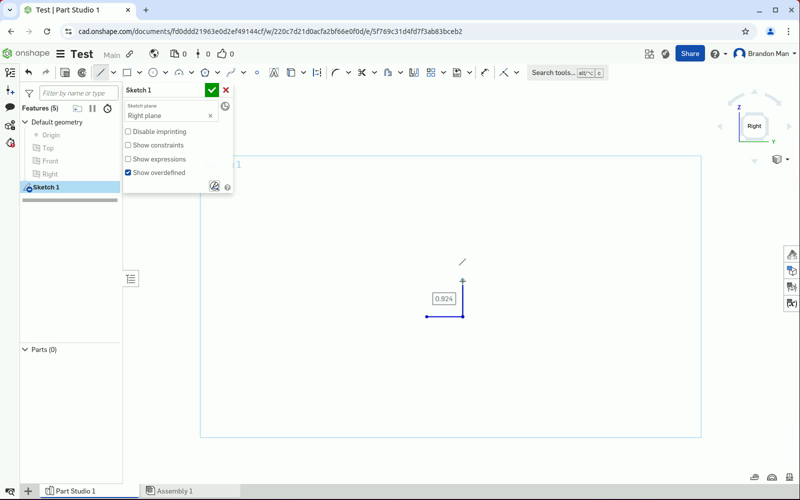
scroll(-6)
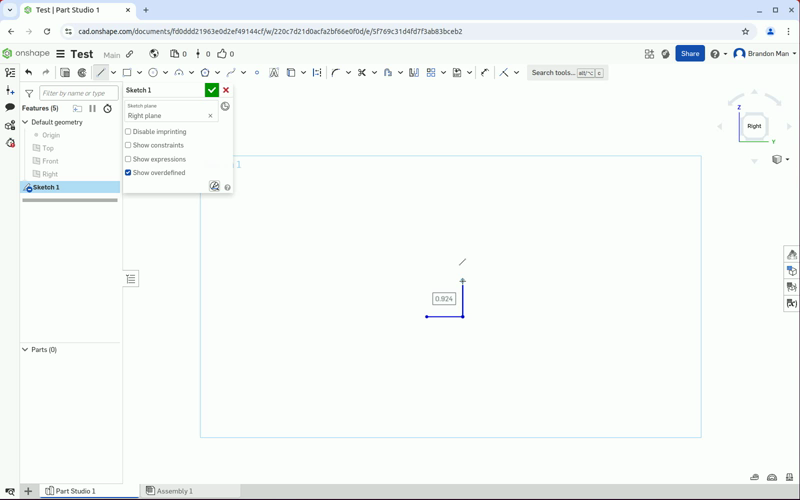
scroll(-6)
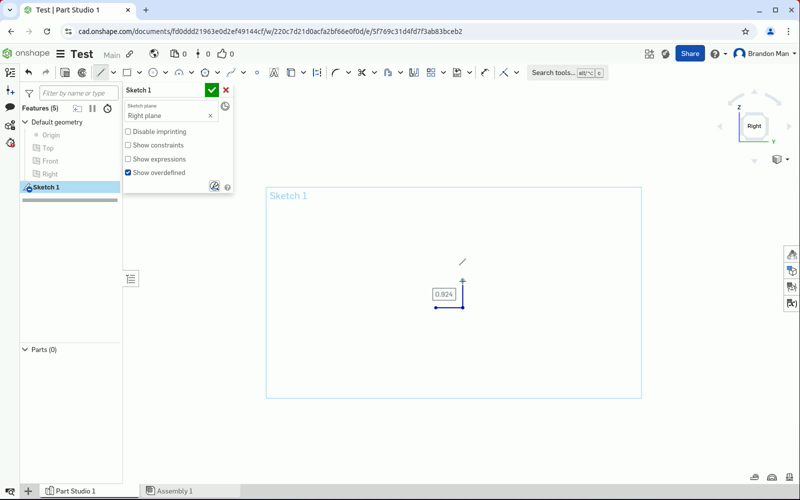
scroll(-6)
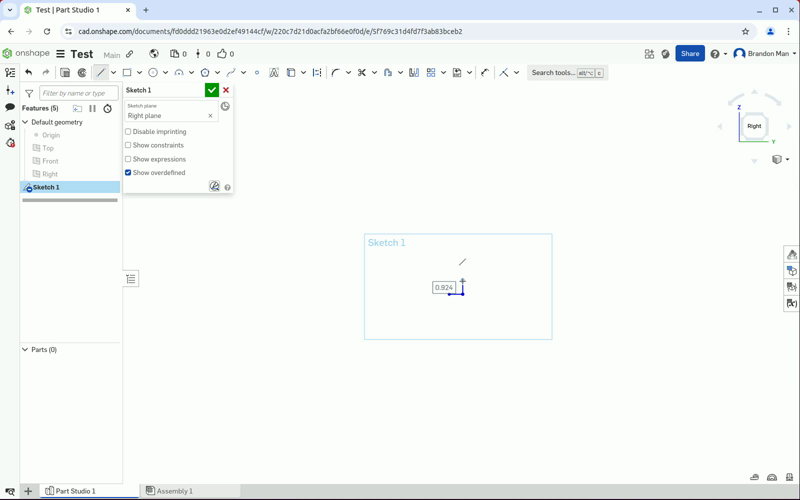
scroll(-6)
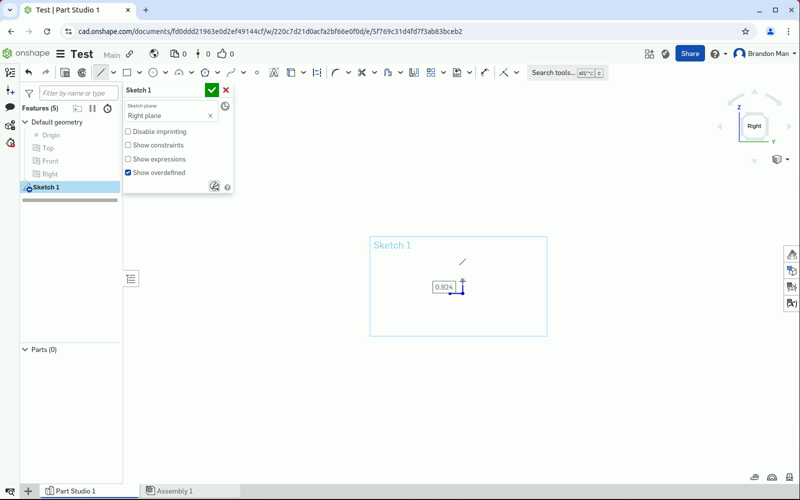
scroll(-6)
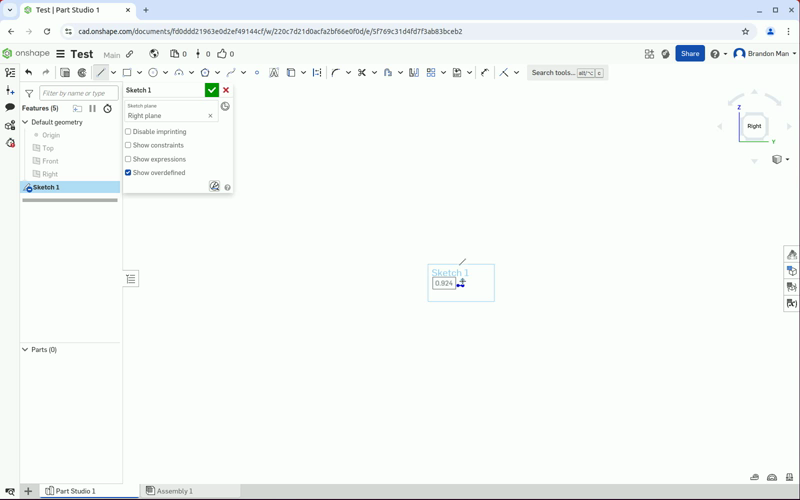
key_up(shift)
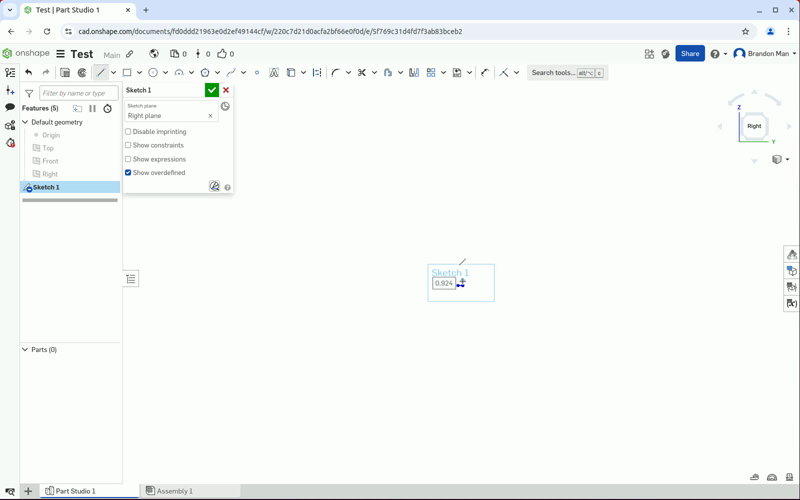
key_down(shift)
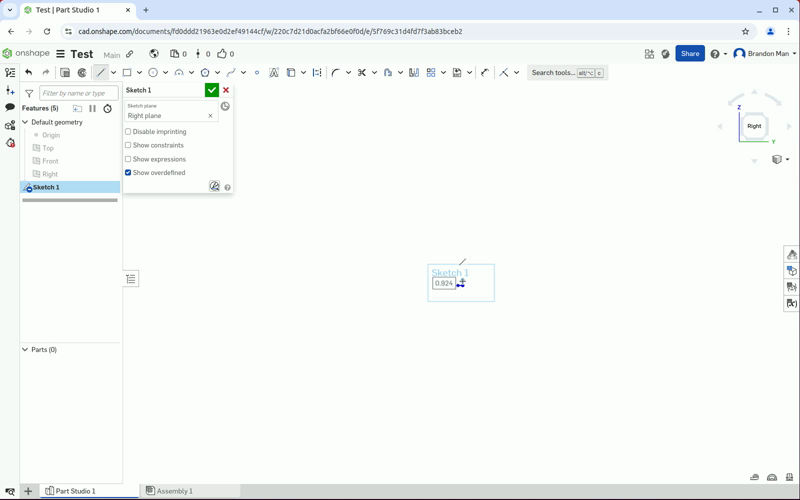
mouse_move(492, 280)
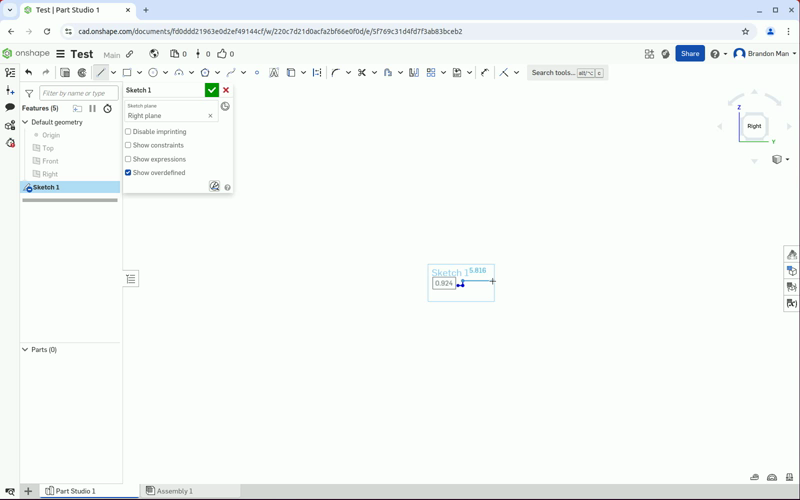
mouse_move(458, 280)
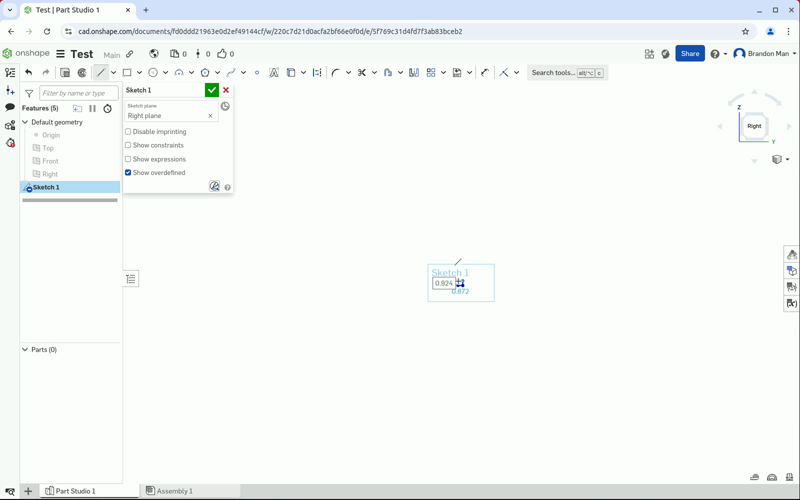
scroll(6)
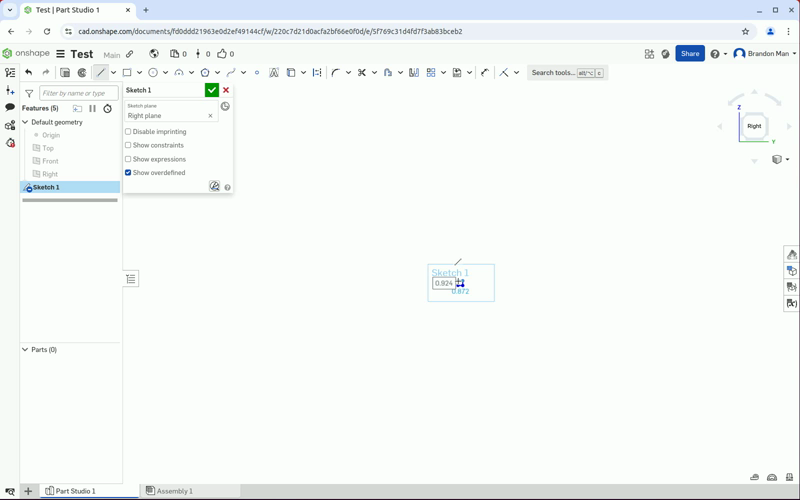
scroll(6)
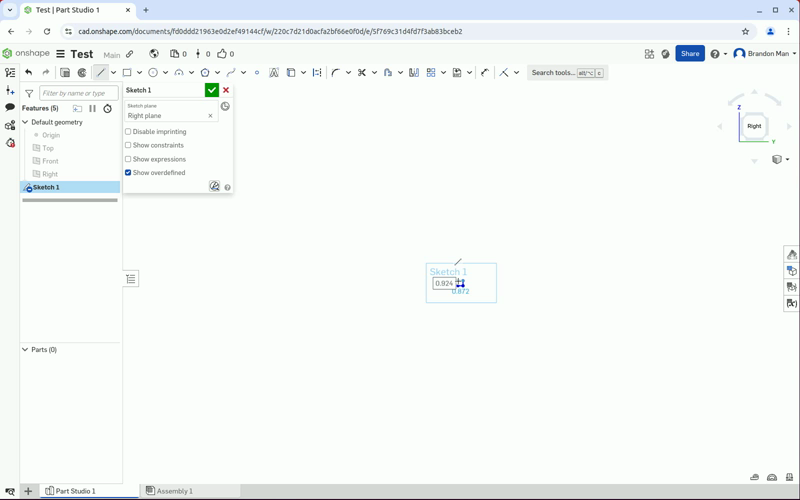
scroll(6)
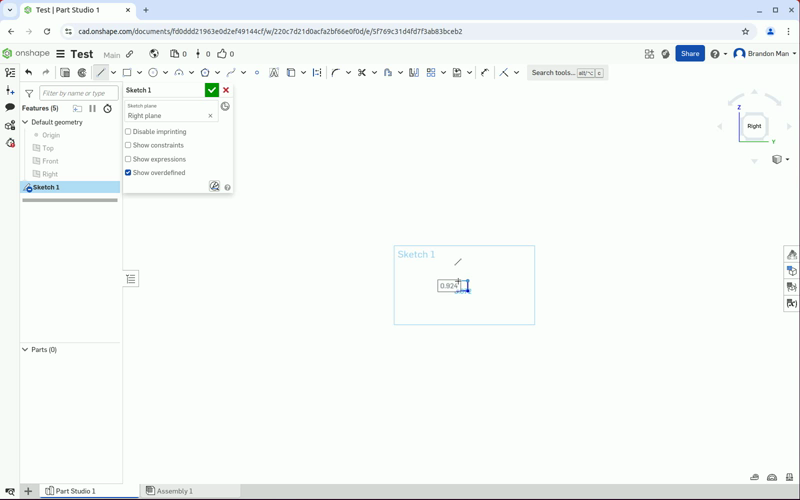
scroll(6)
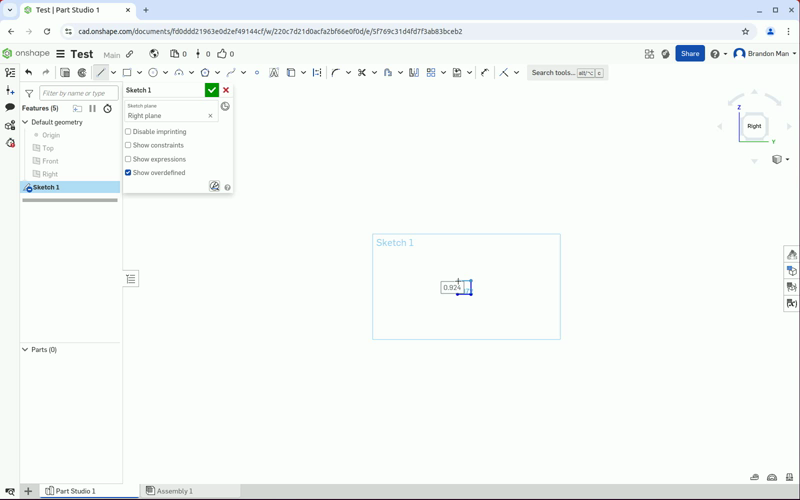
scroll(6)
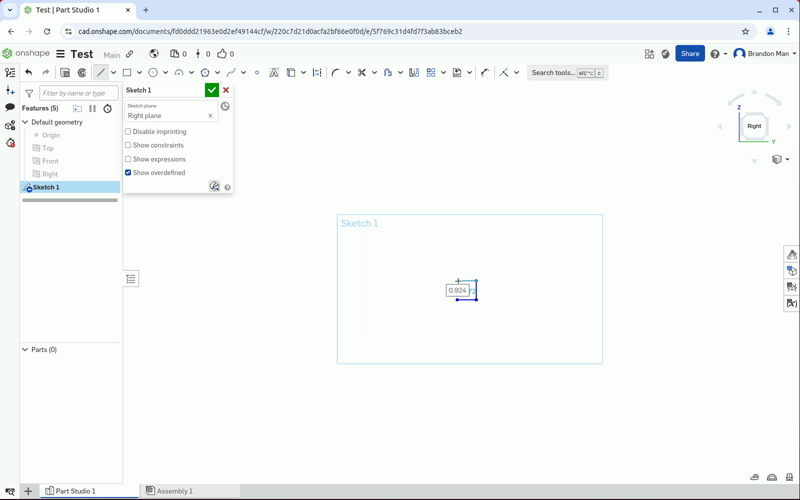
scroll(6)
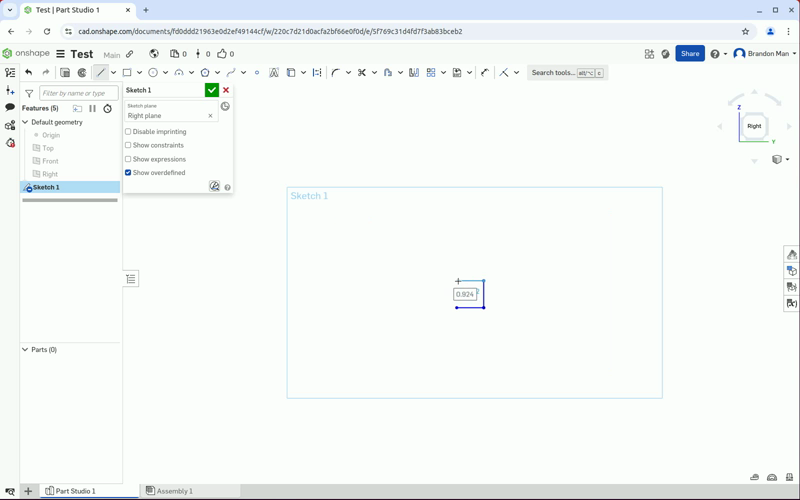
scroll(6)
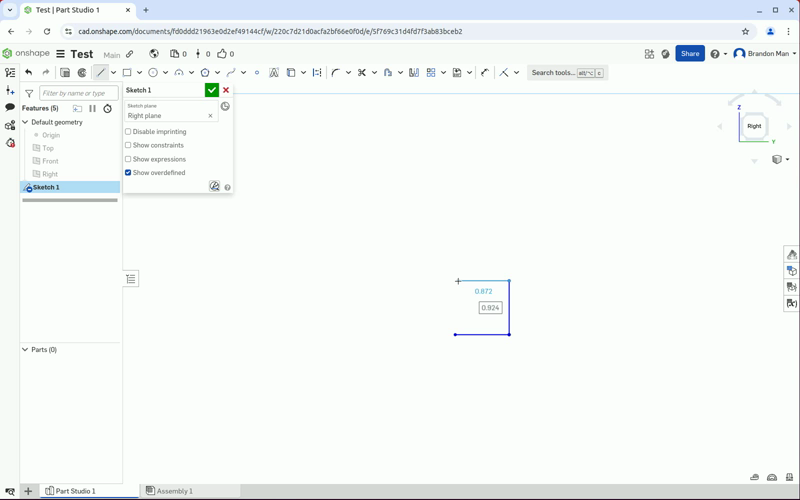
click(458, 280)
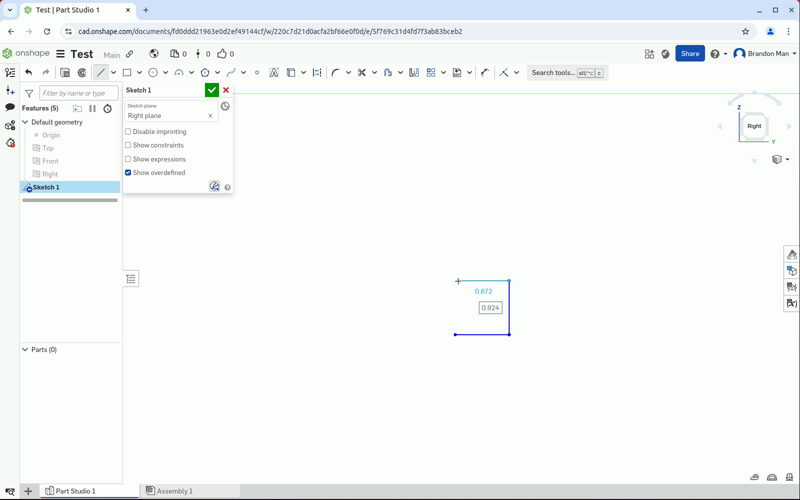
scroll(-6)
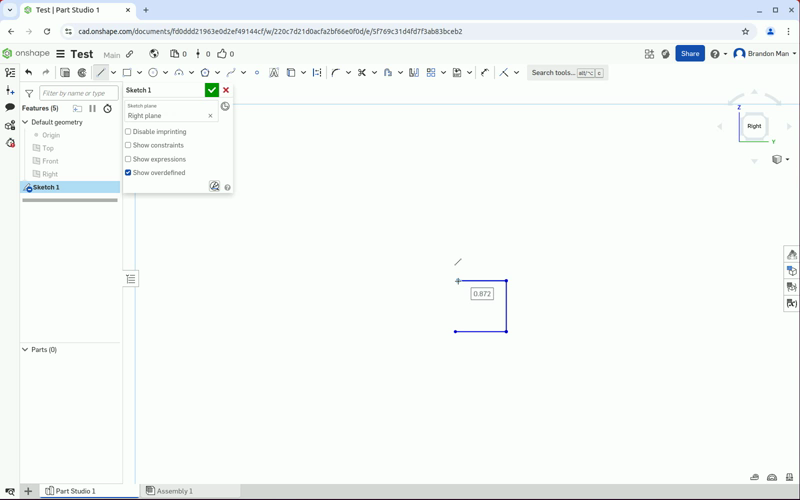
scroll(-6)
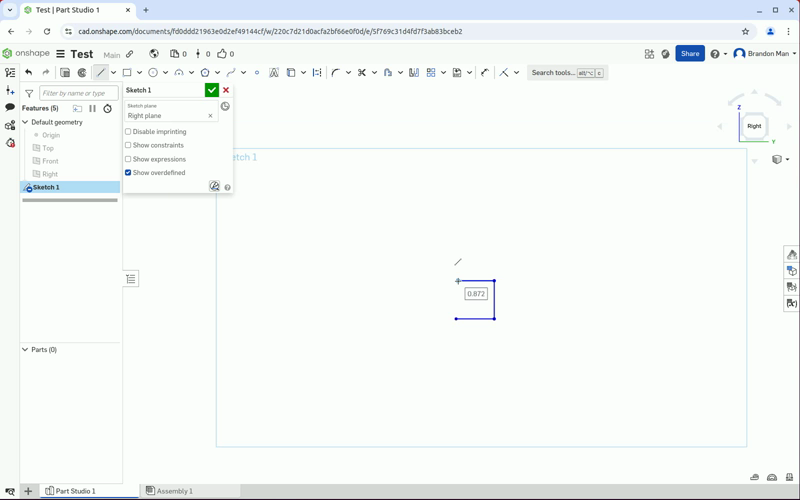
scroll(-6)
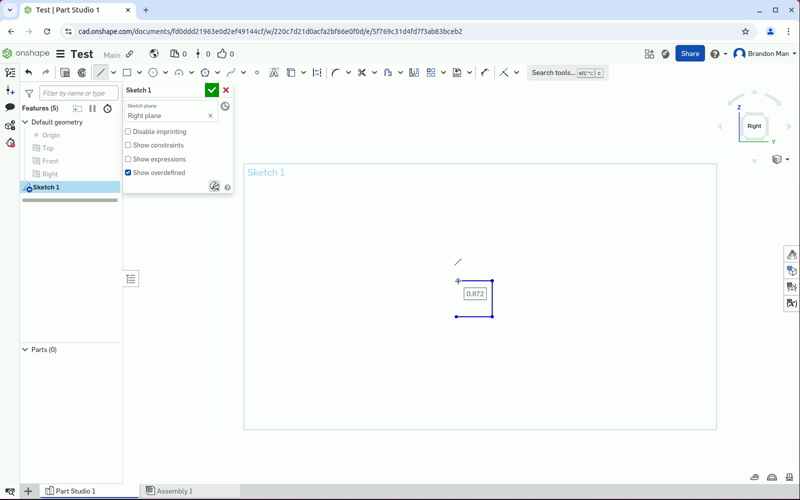
scroll(-6)
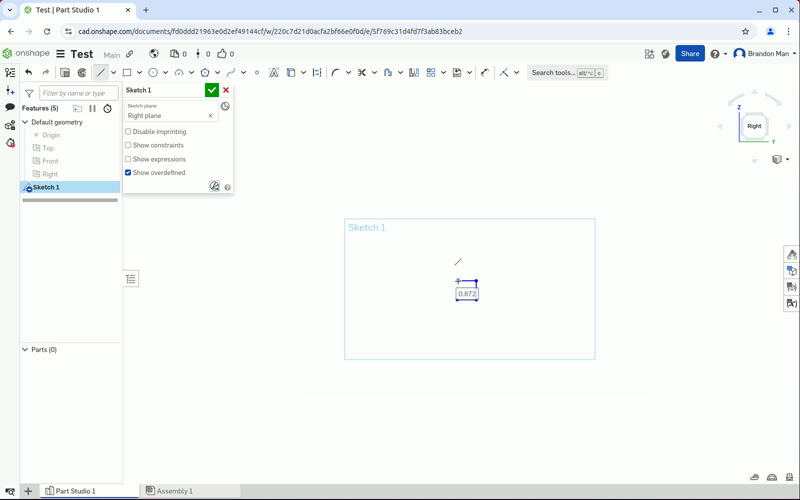
scroll(-6)
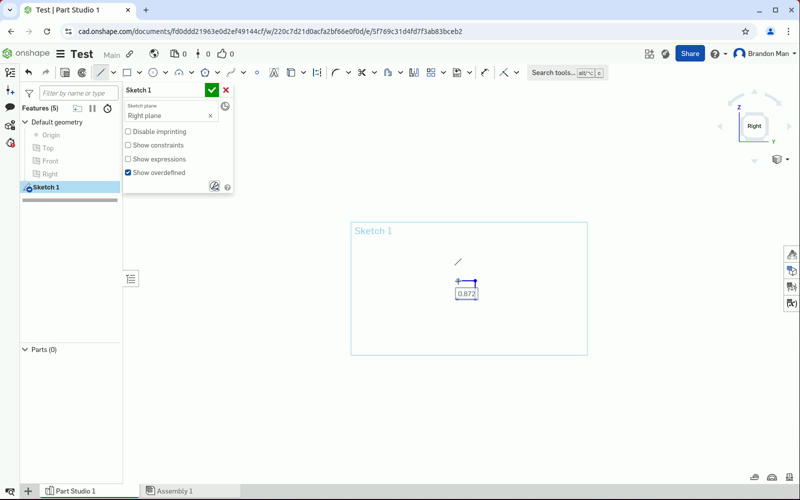
scroll(-6)
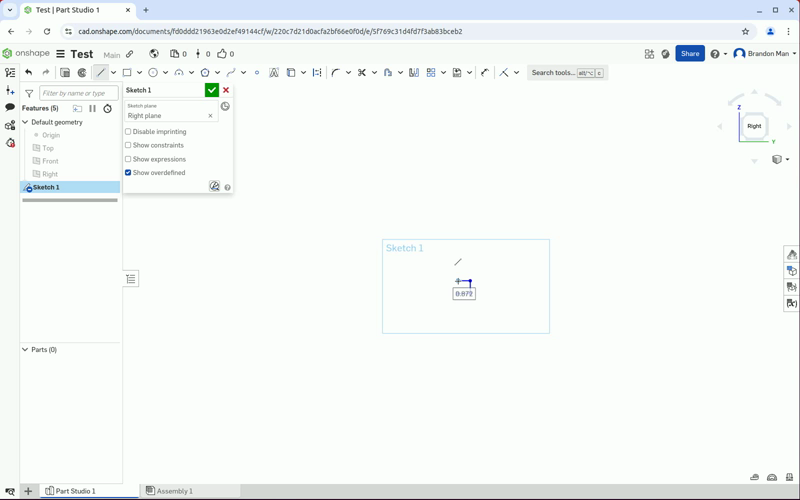
scroll(-6)
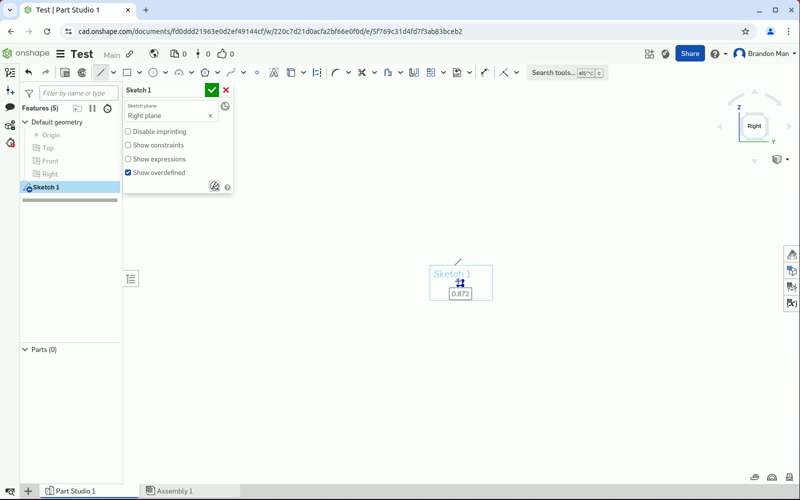
key_up(shift)
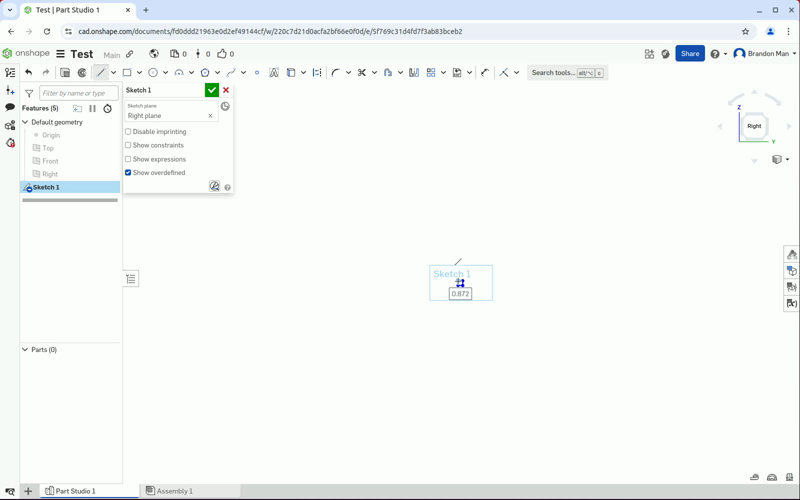
mouse_move(488, 280)
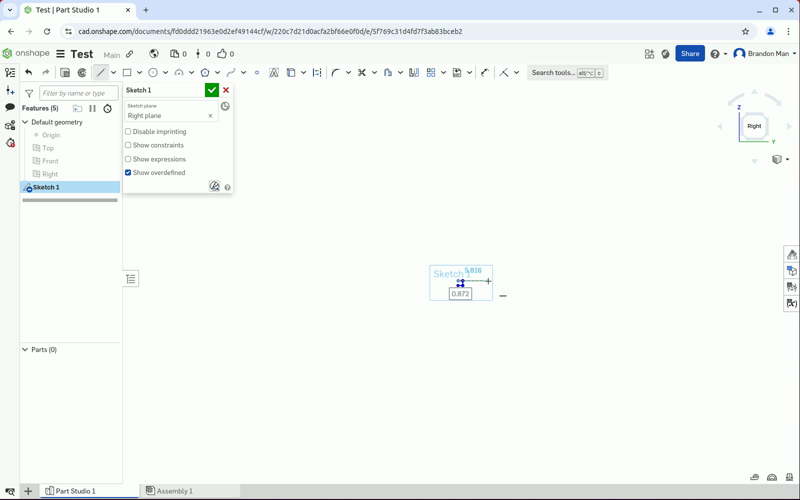
key_down(shift)
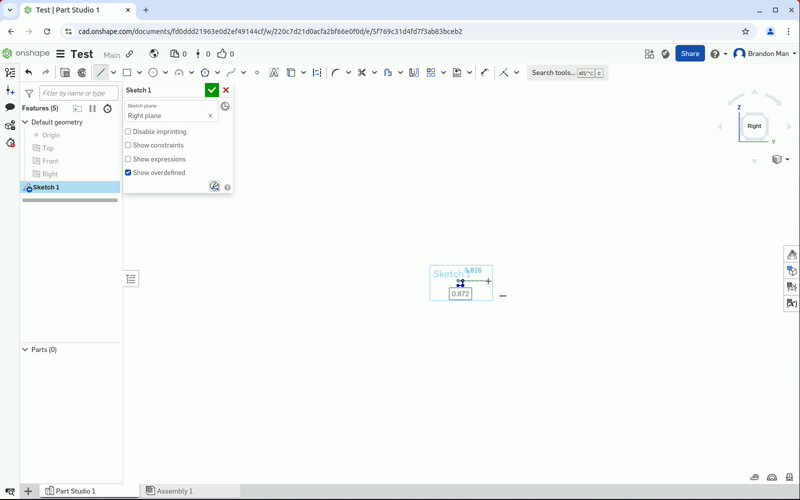
mouse_move(458, 285)
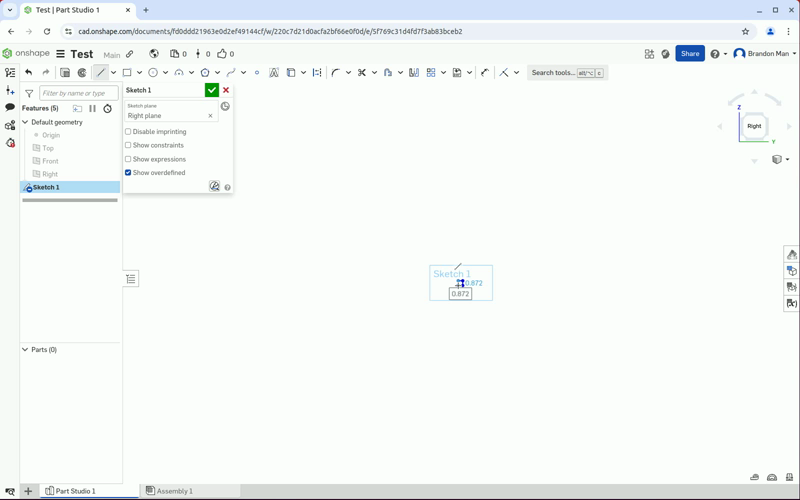
scroll(6)
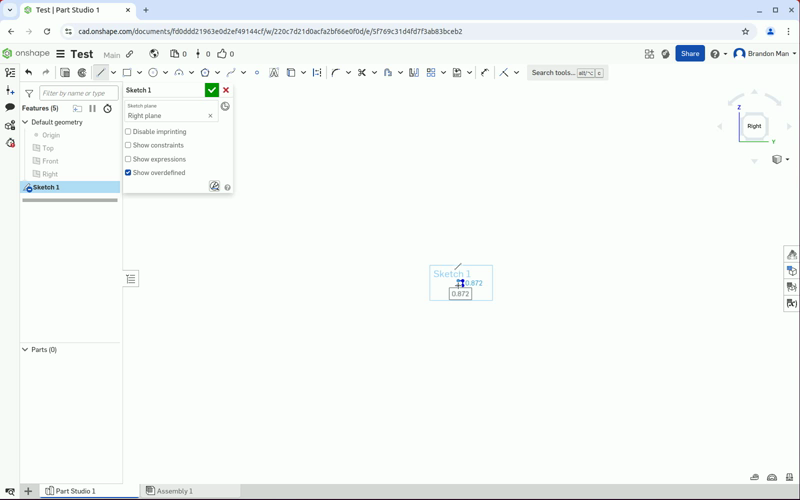
scroll(6)
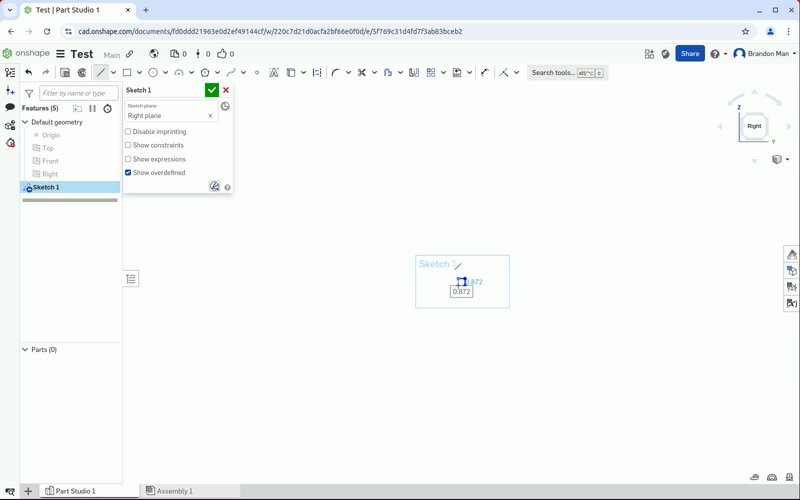
scroll(6)
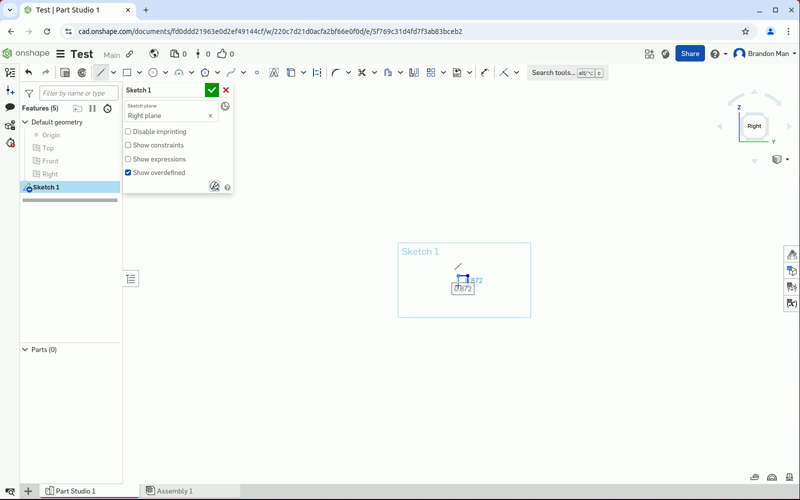
scroll(6)
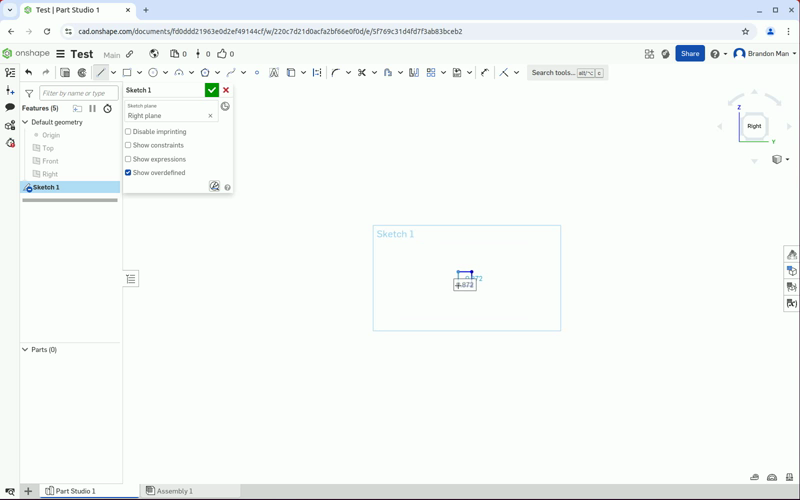
scroll(6)
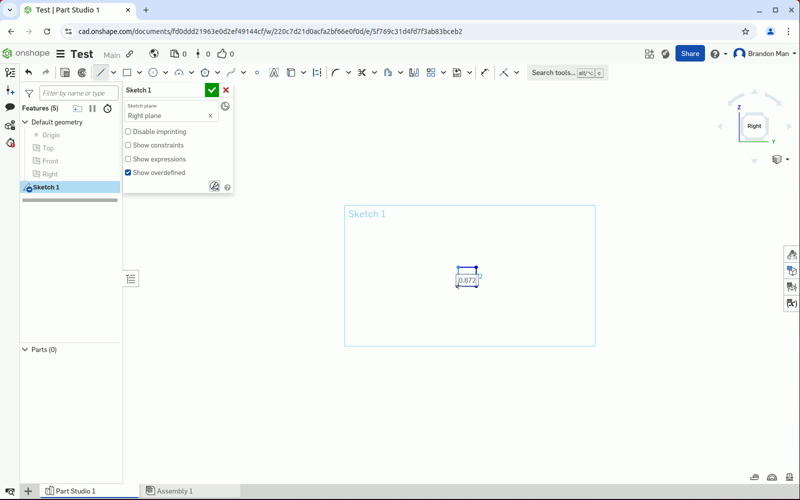
scroll(6)
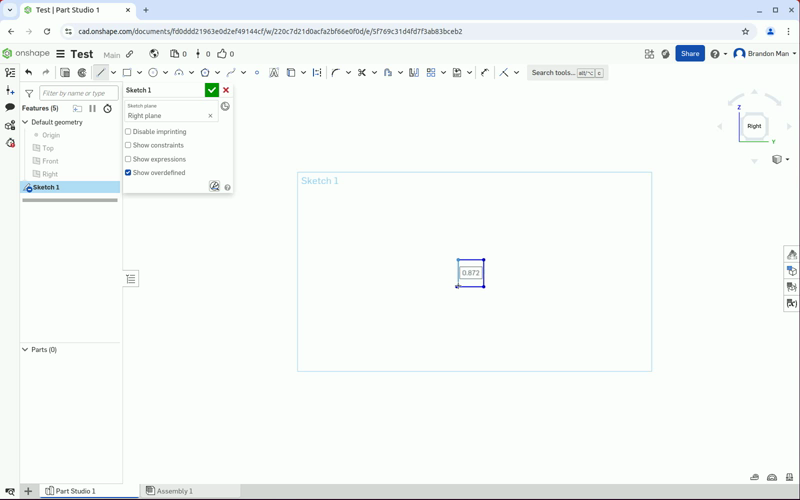
scroll(6)
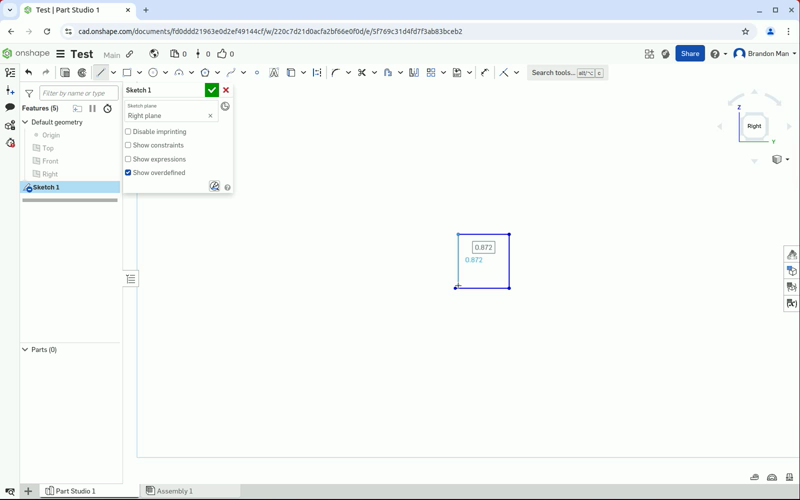
key_up(shift)
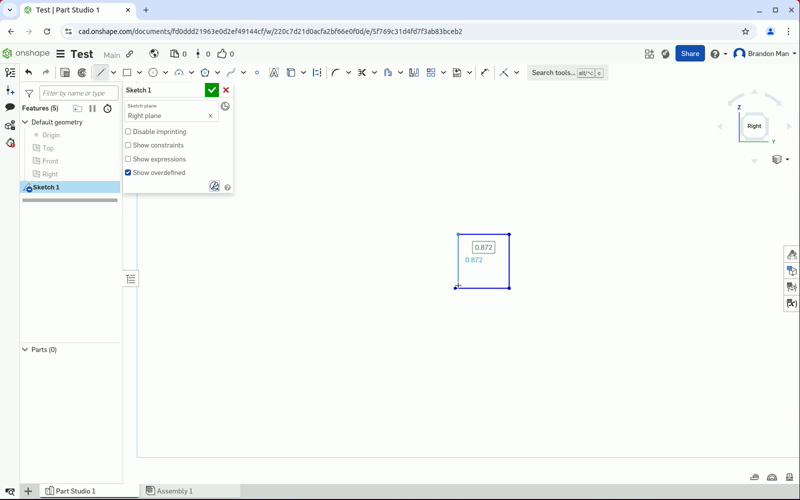
click(458, 285)
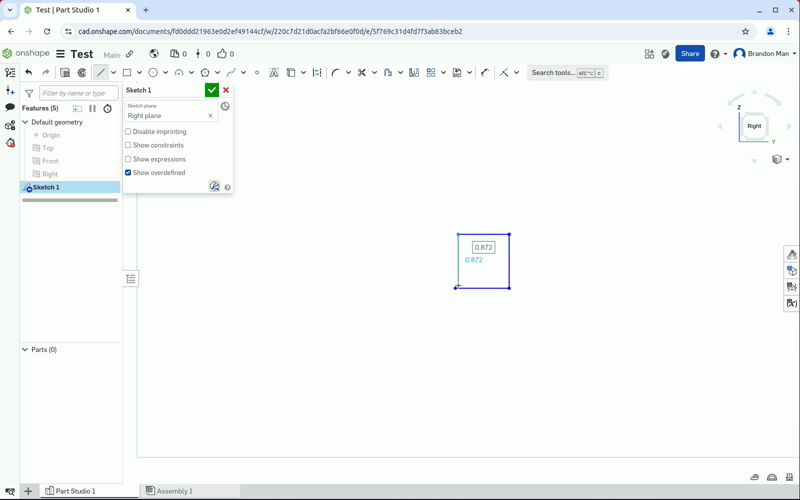
scroll(-6)
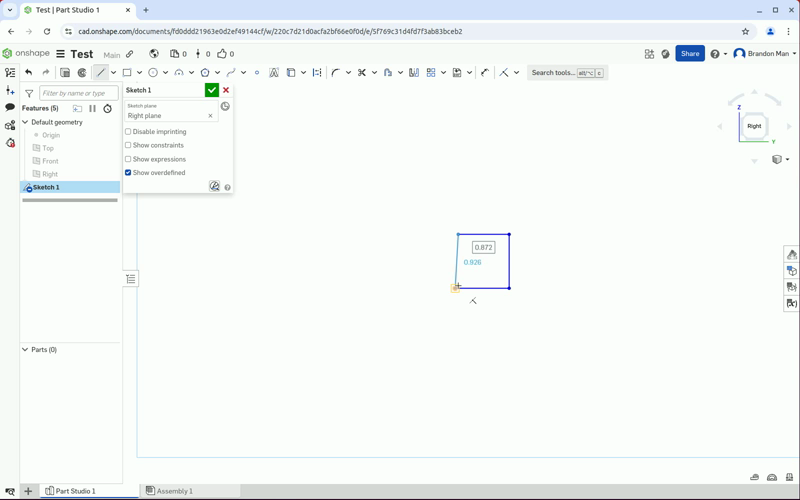
scroll(-6)
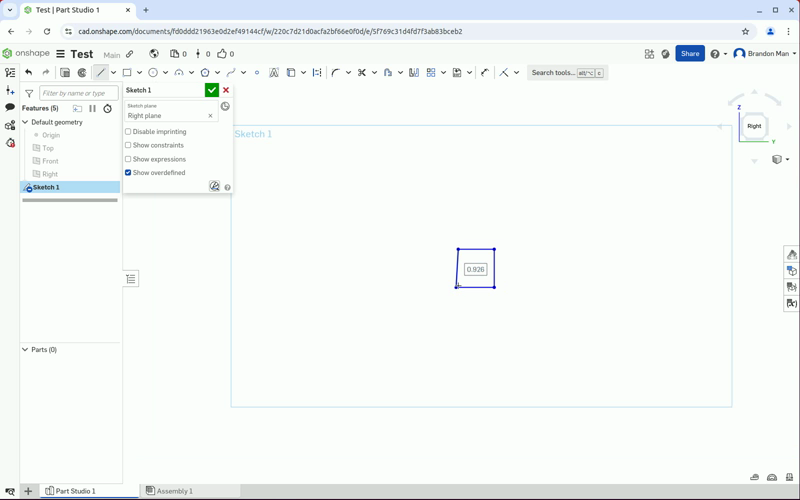
scroll(-6)
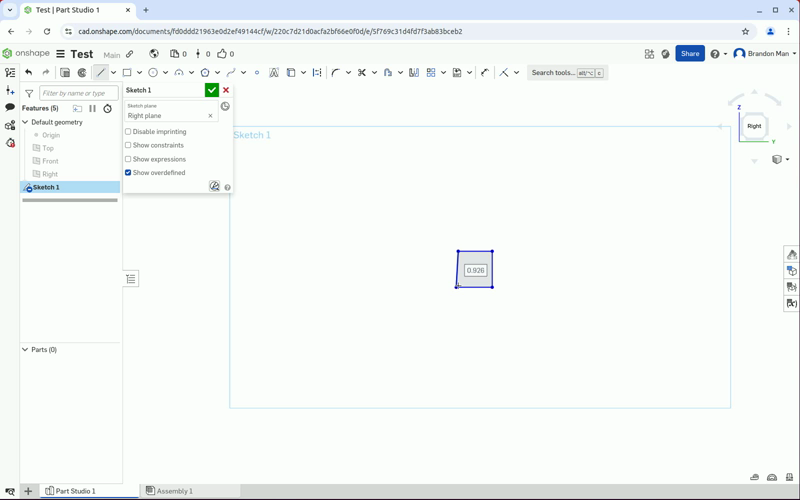
scroll(-6)
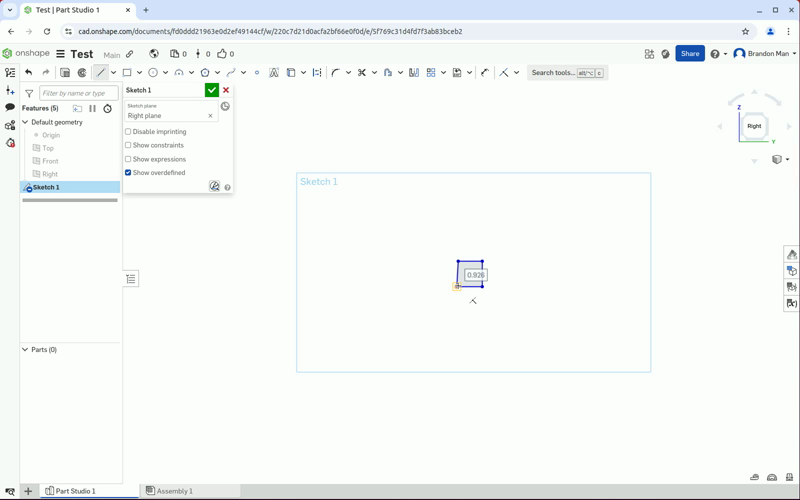
scroll(-6)
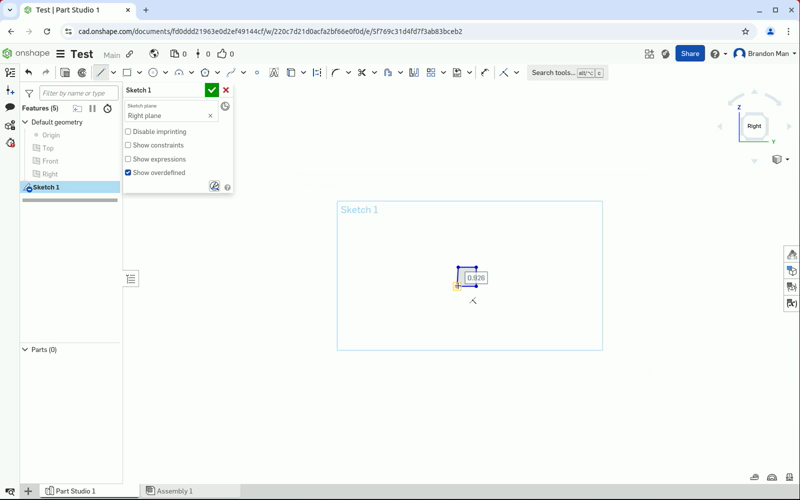
scroll(-6)
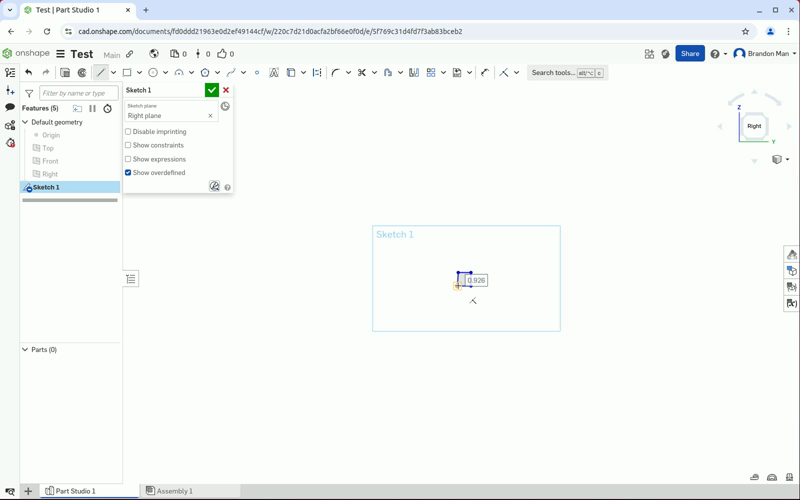
scroll(-6)
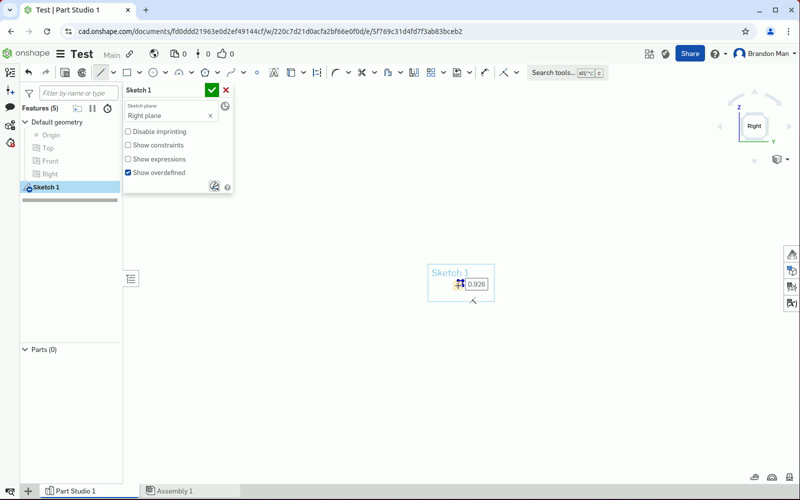
key(esc)
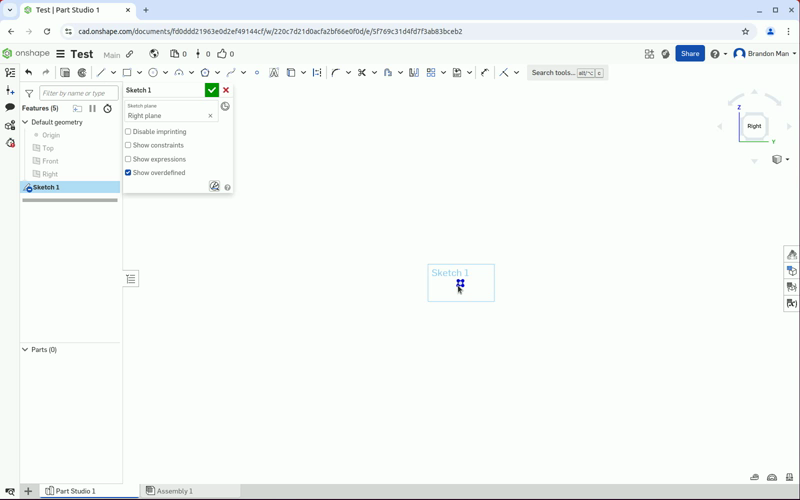
key(l)
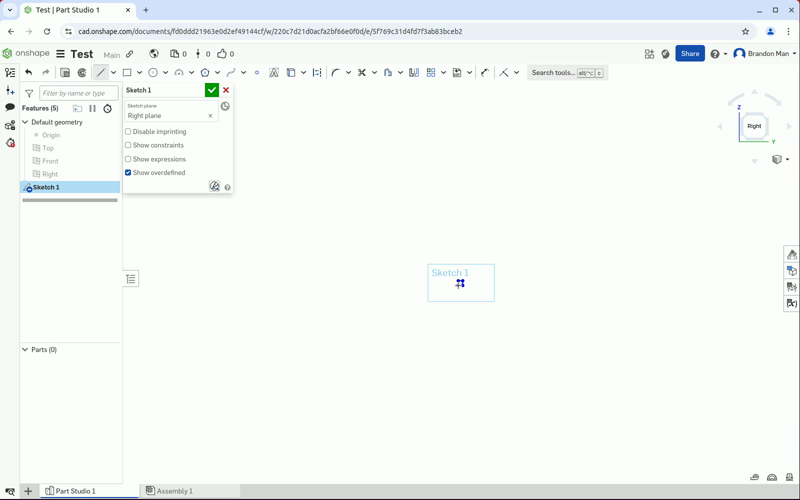
key_down(shift)
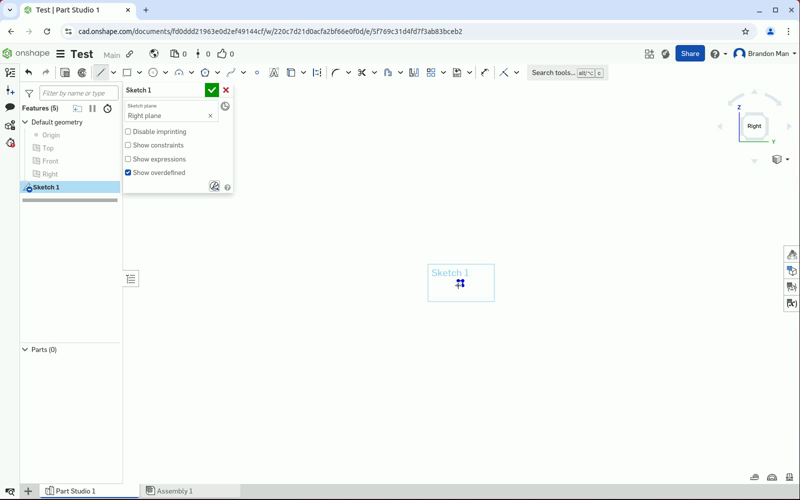
mouse_move(458, 285)
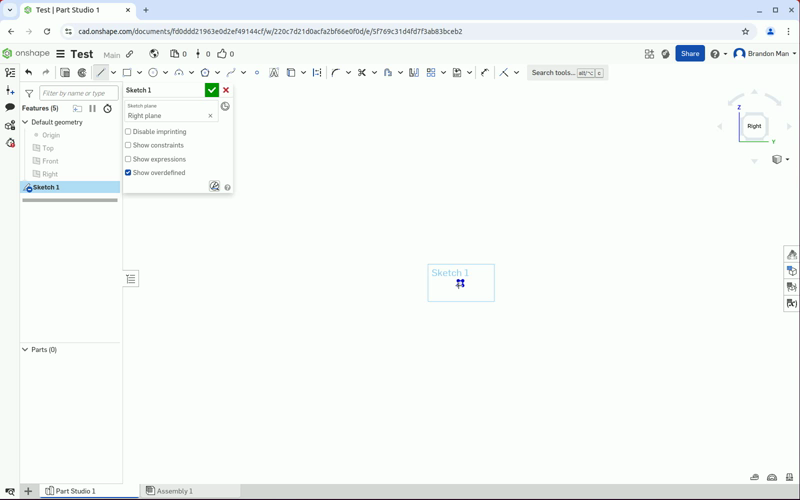
scroll(6)
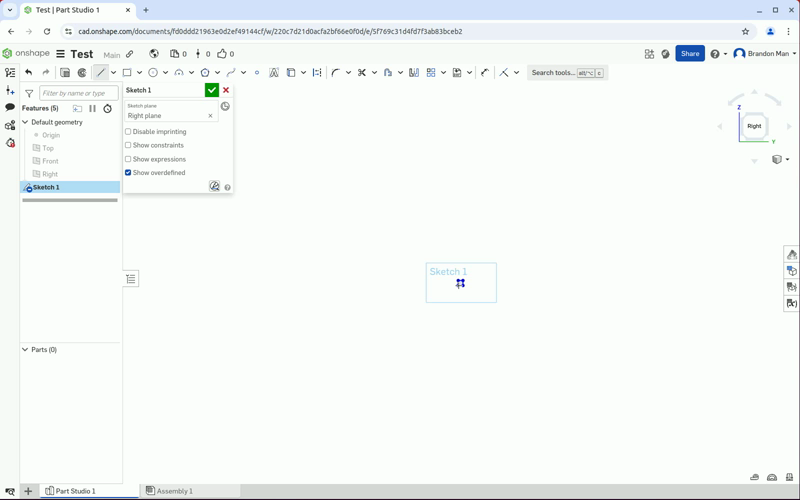
scroll(6)
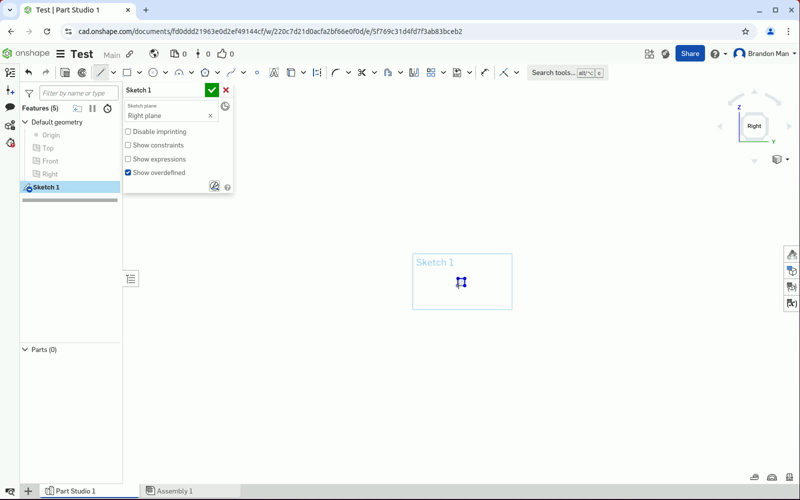
scroll(6)
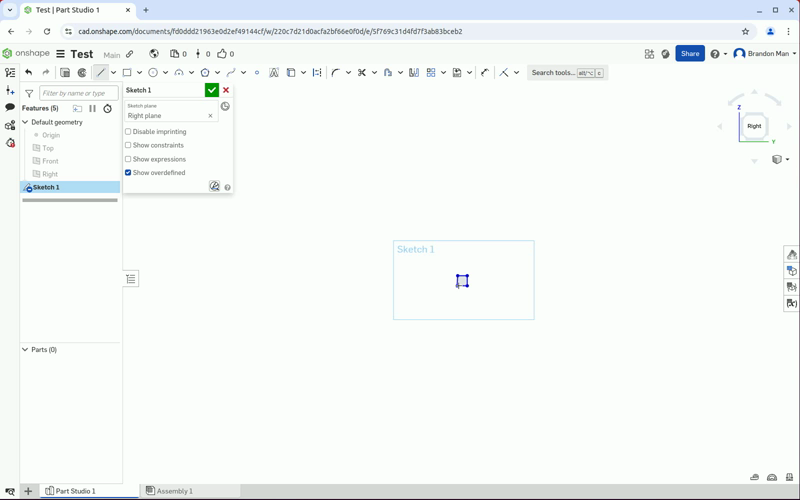
scroll(6)
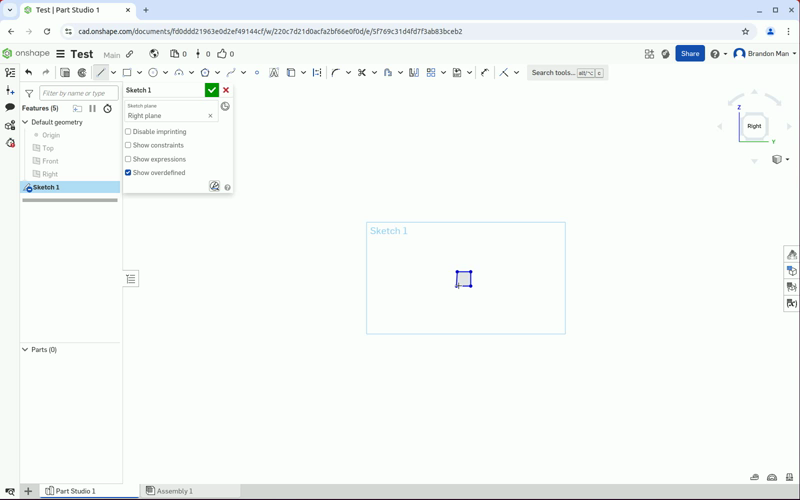
scroll(6)
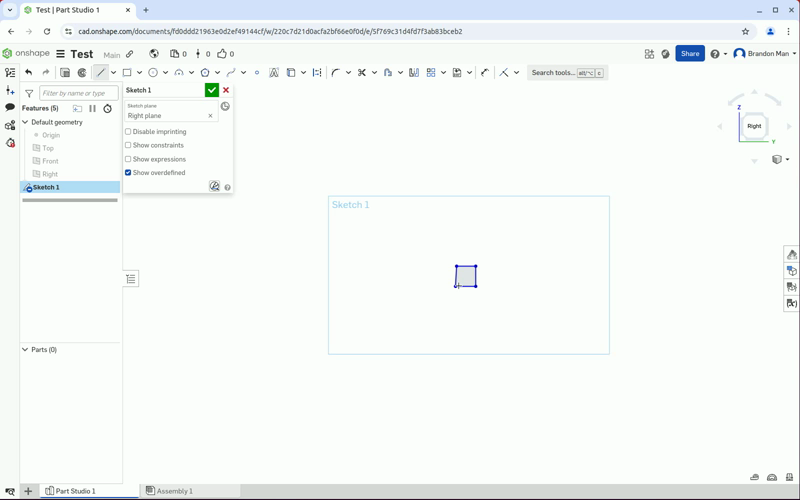
scroll(6)
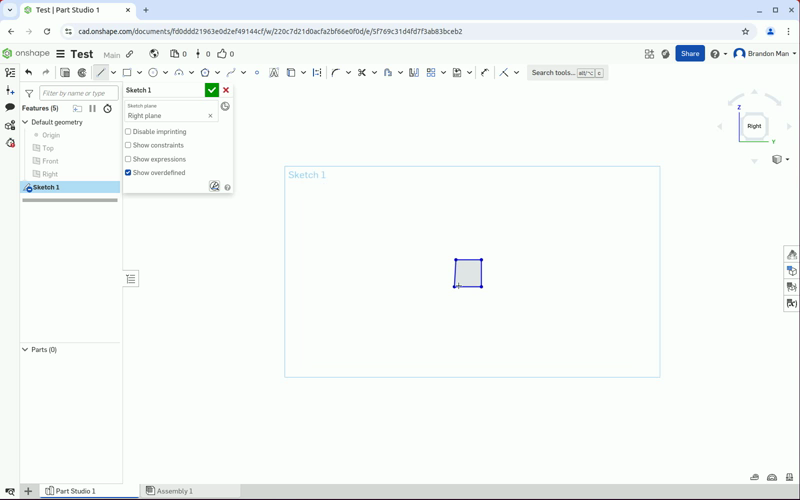
scroll(6)
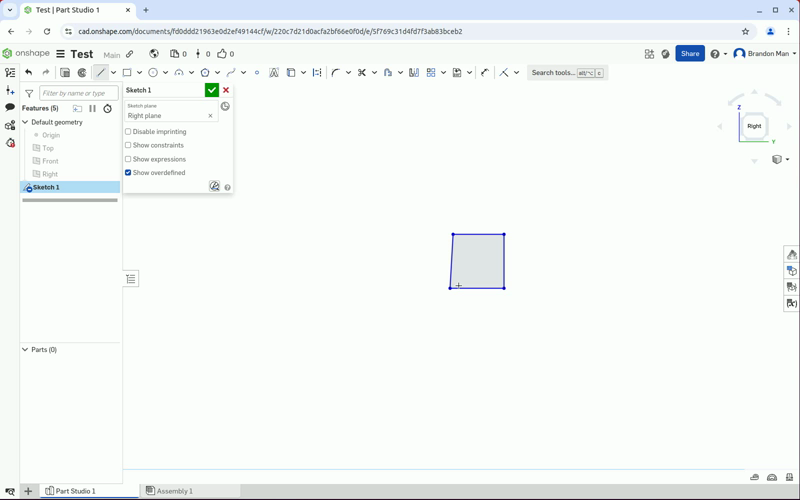
click(458, 285)
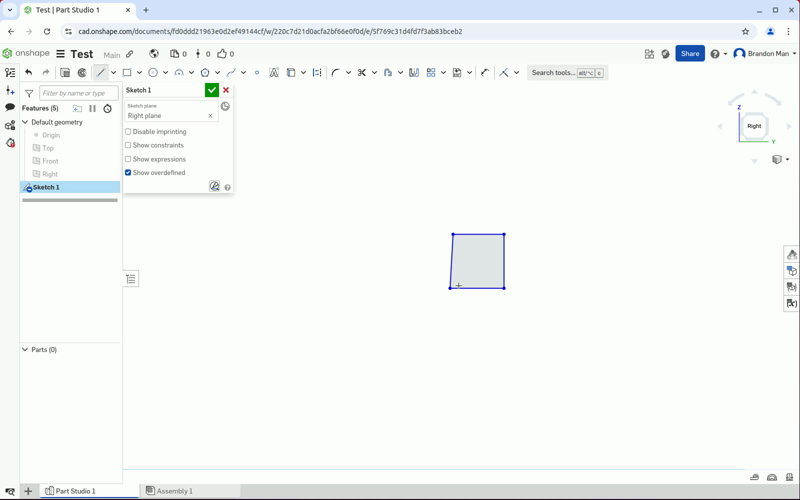
scroll(-6)
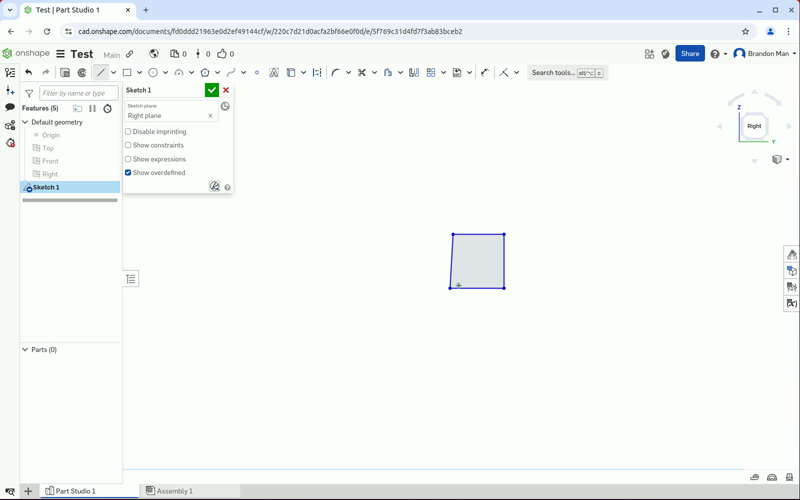
scroll(-6)
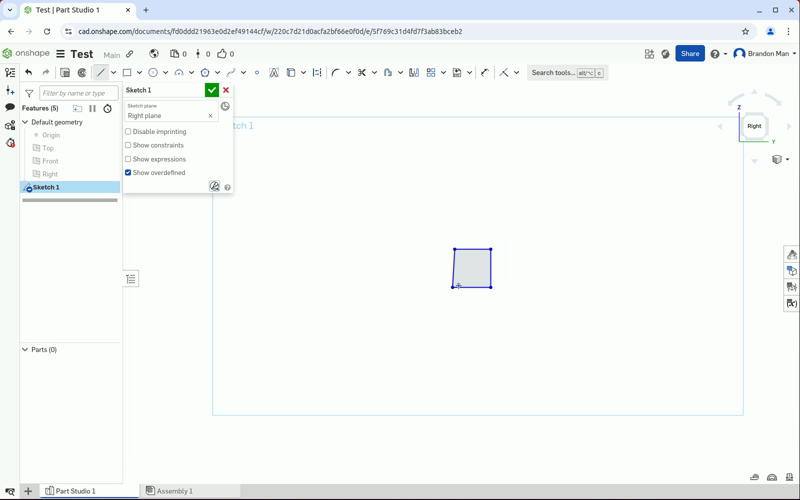
scroll(-6)
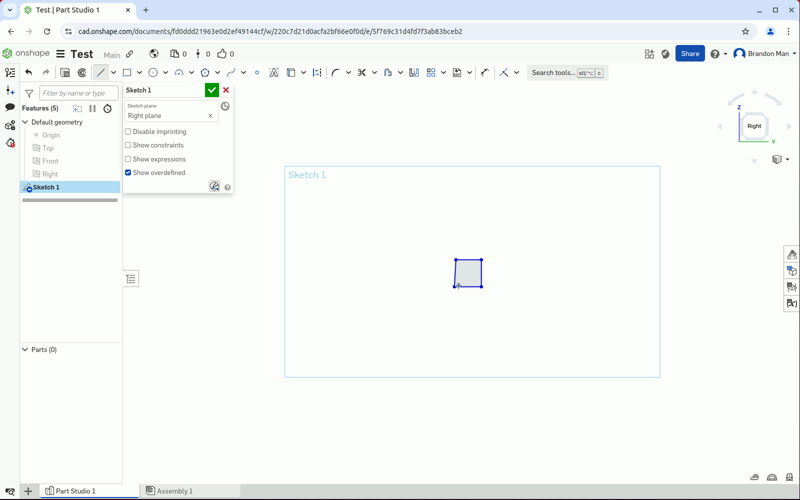
scroll(-6)
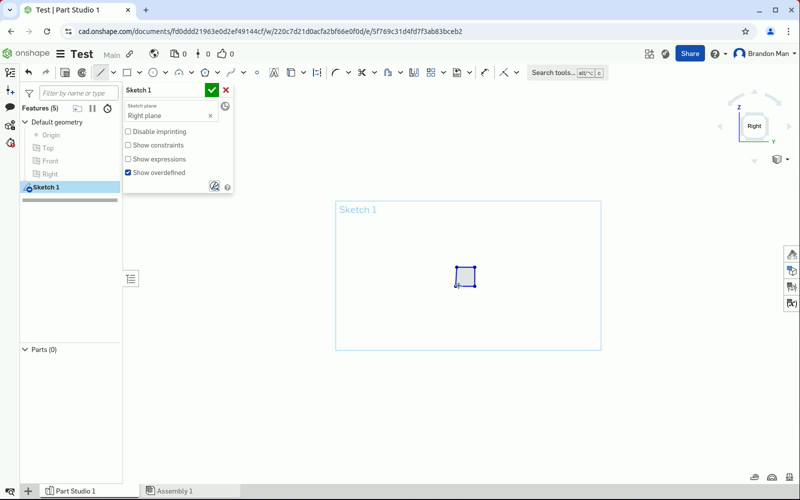
scroll(-6)
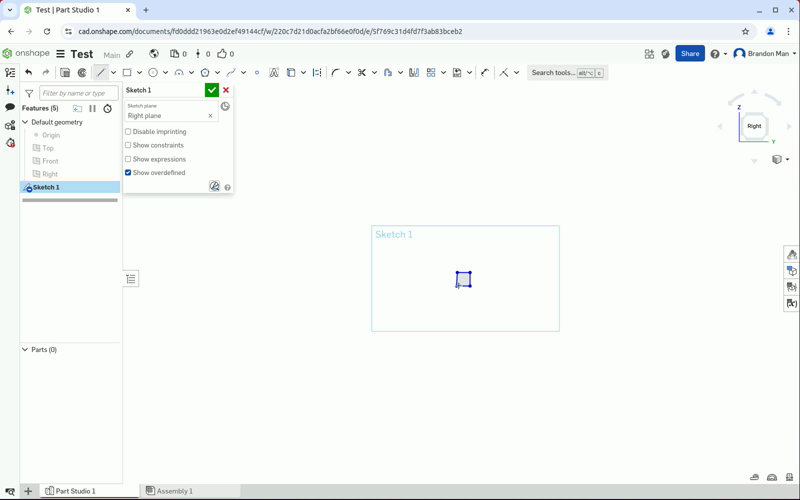
scroll(-6)
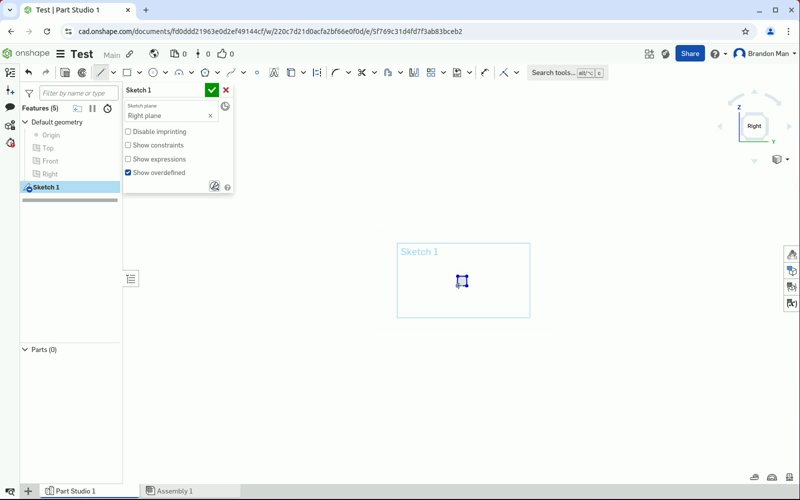
scroll(-6)
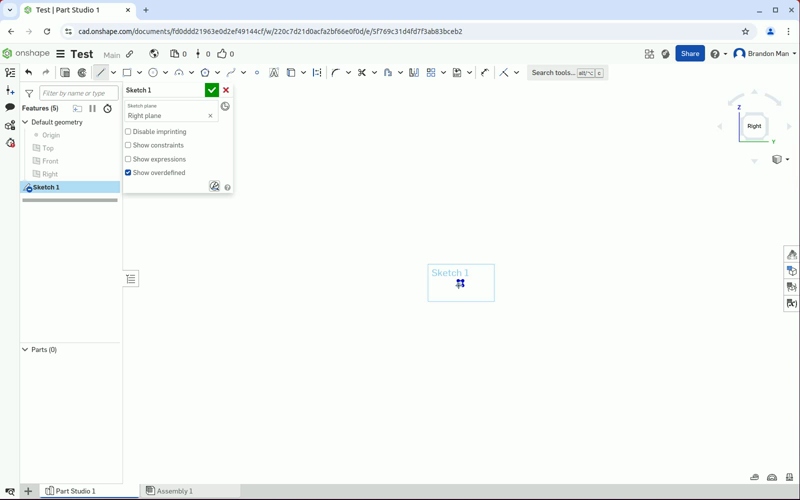
key_up(shift)
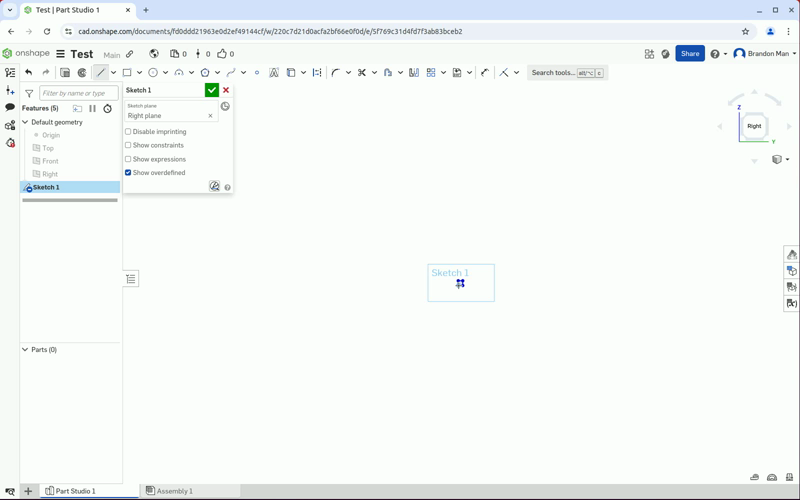
key_down(shift)
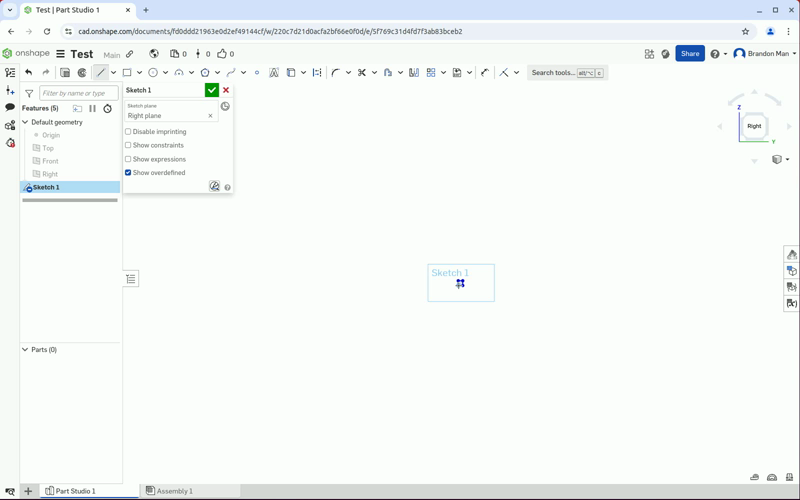
mouse_move(488, 285)
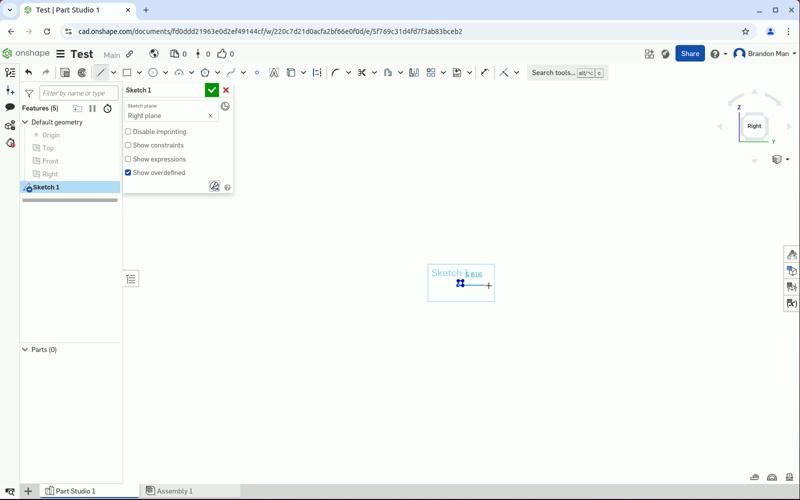
mouse_move(462, 285)
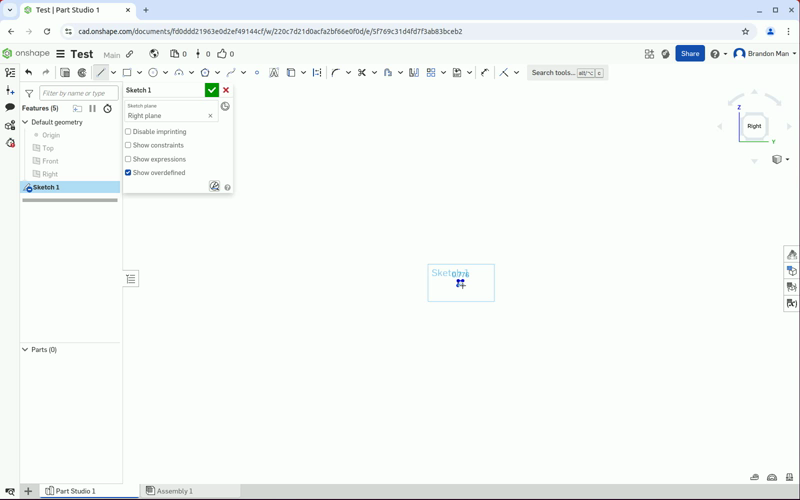
scroll(6)
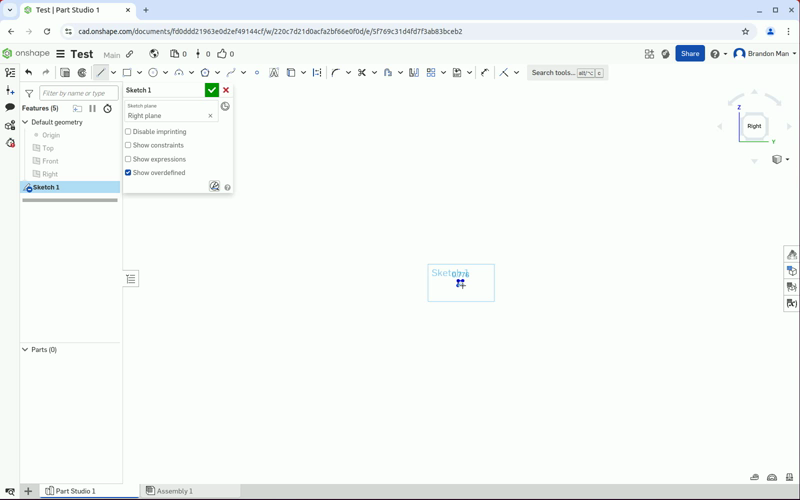
scroll(6)
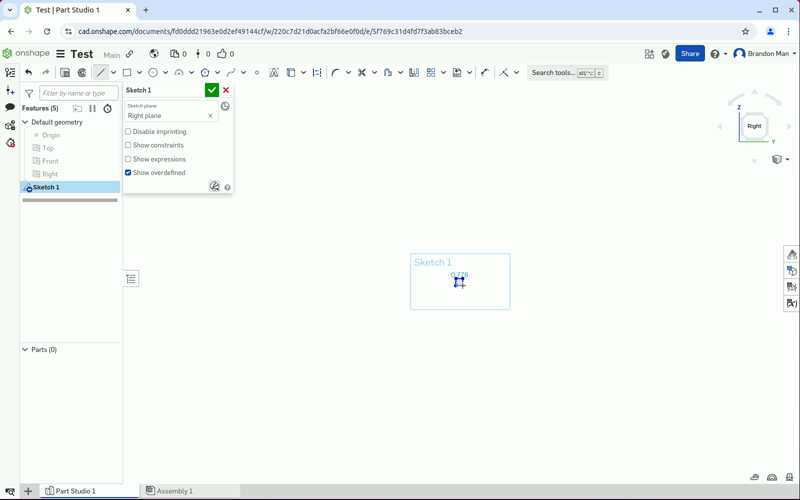
scroll(6)
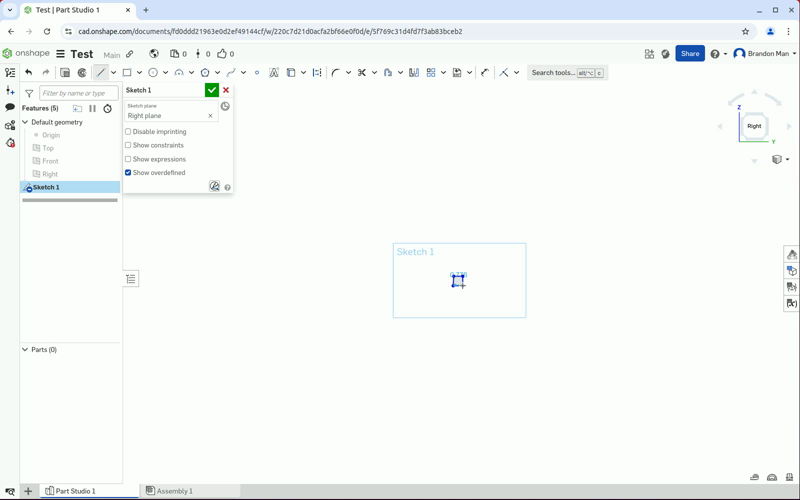
scroll(6)
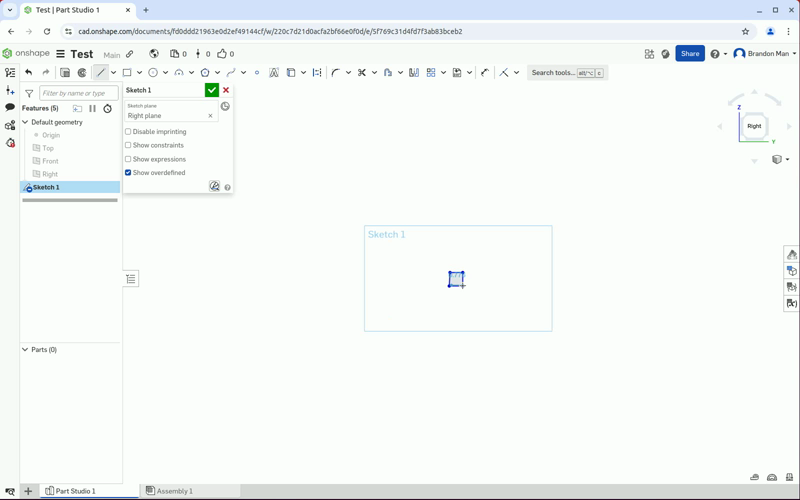
scroll(6)
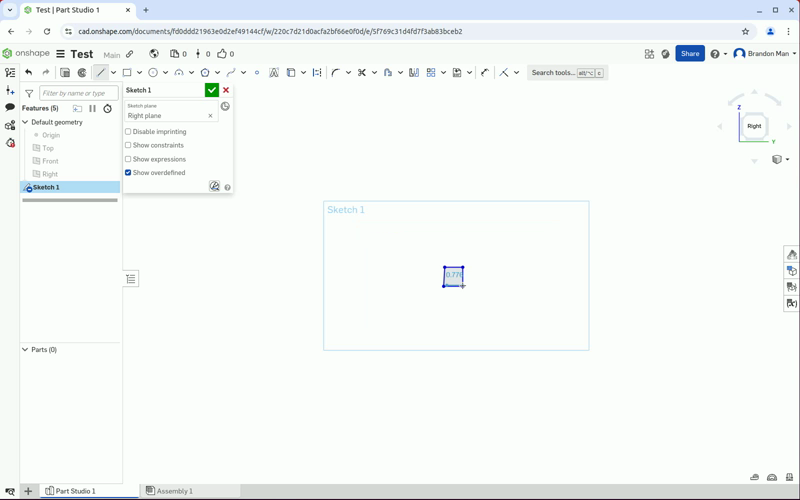
scroll(6)
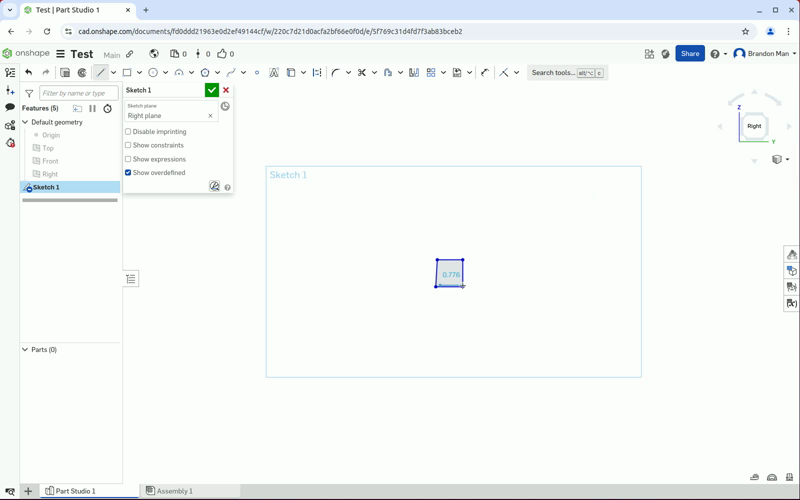
scroll(6)
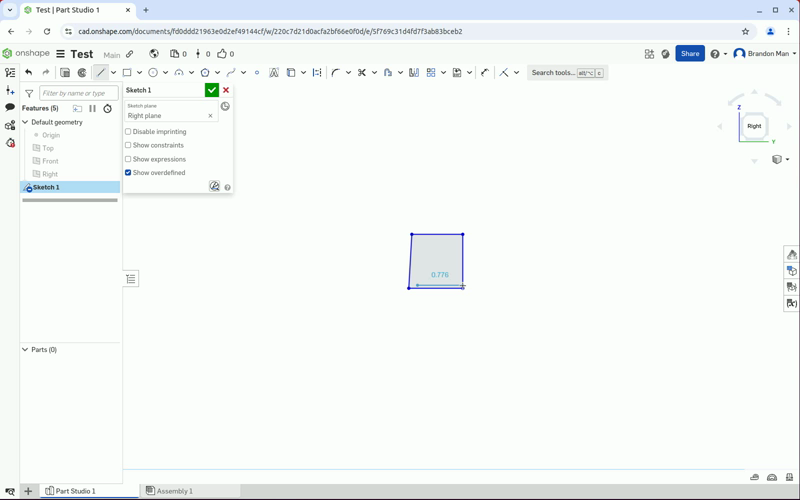
click(462, 285)
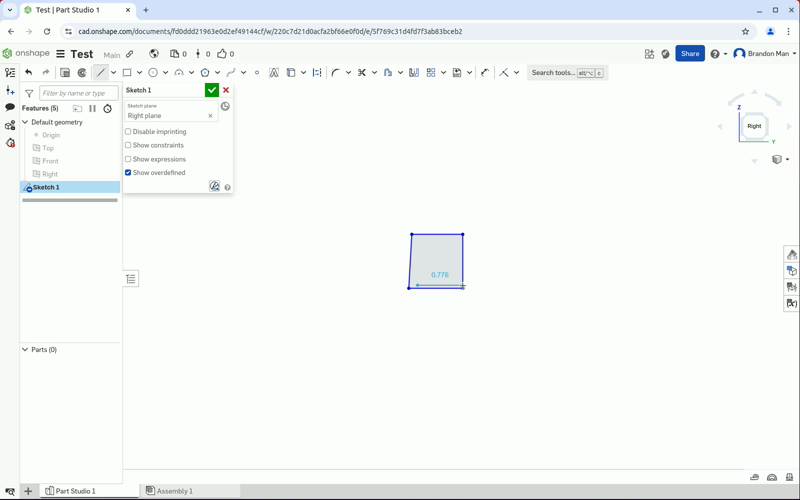
scroll(-6)
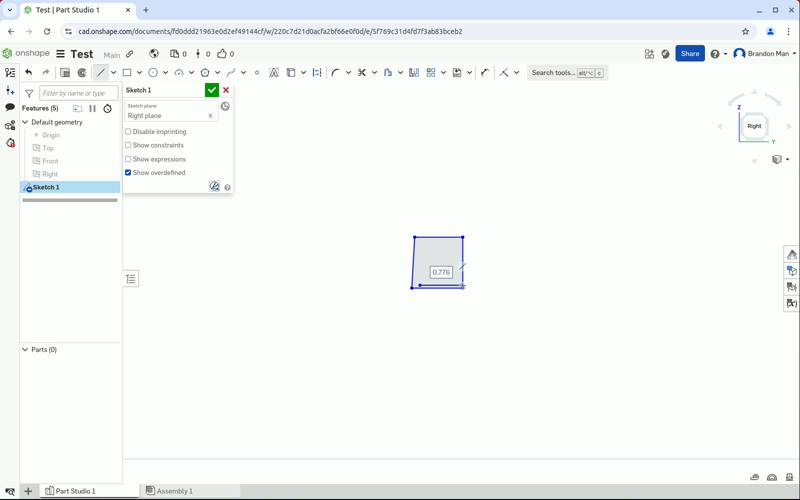
scroll(-6)
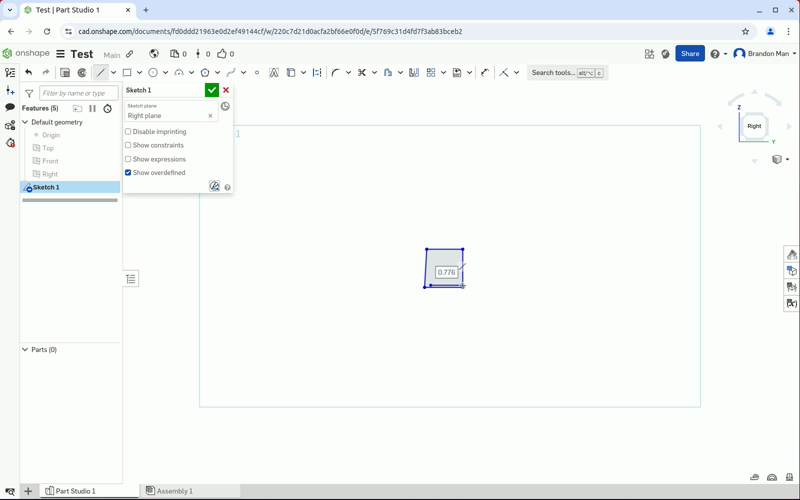
scroll(-6)
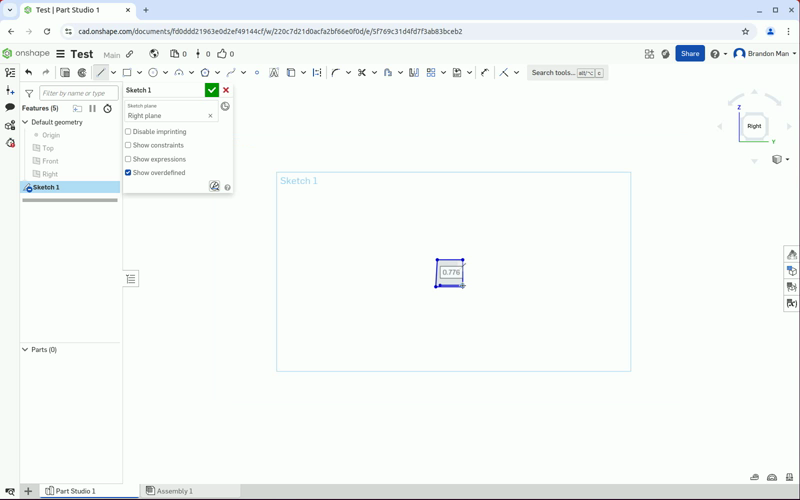
scroll(-6)
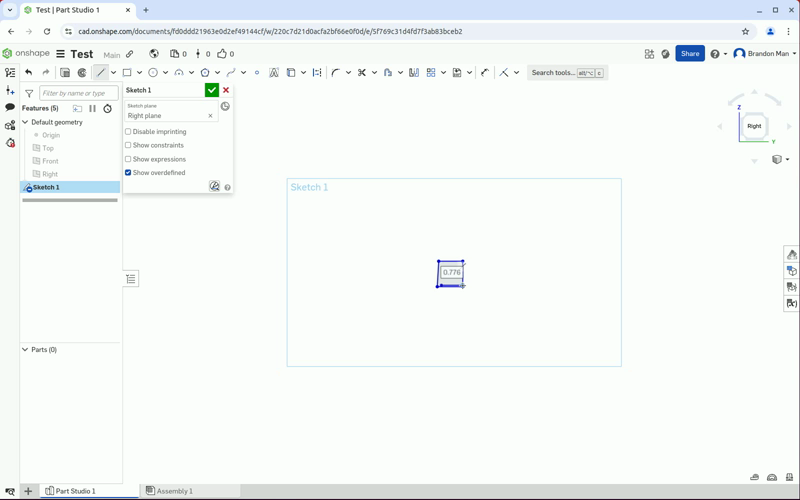
scroll(-6)
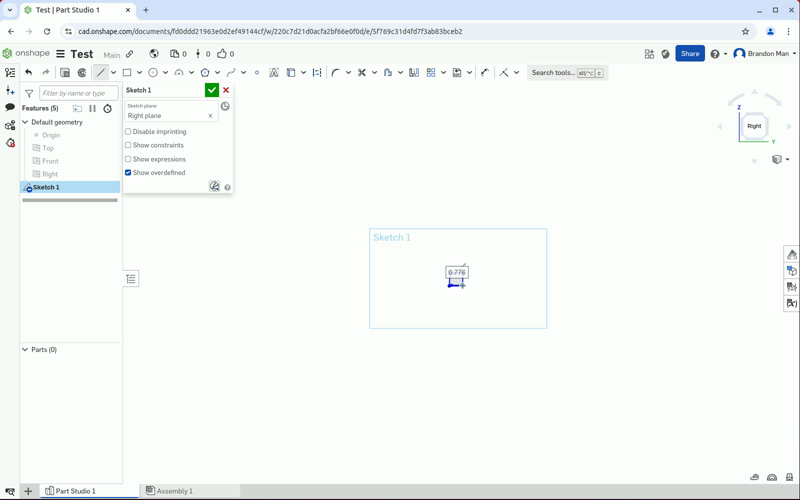
scroll(-6)
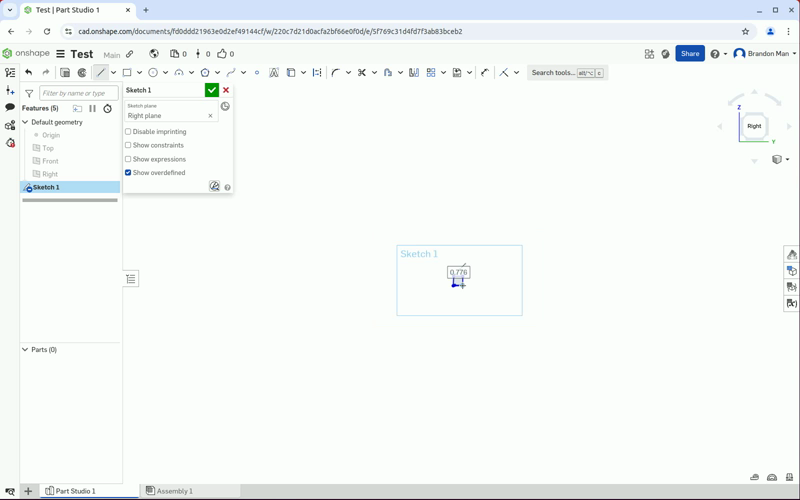
scroll(-6)
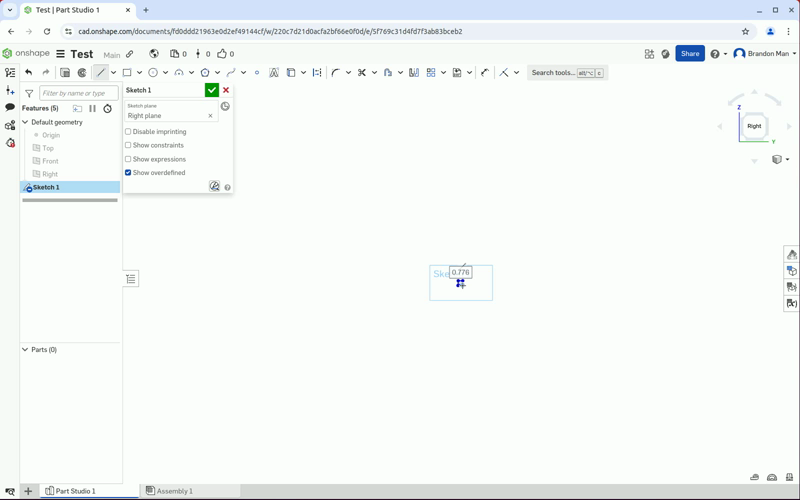
key_up(shift)
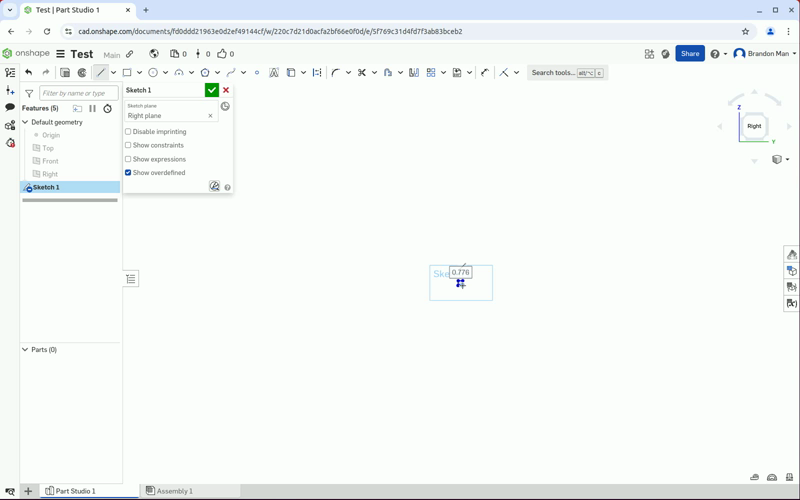
key_down(shift)
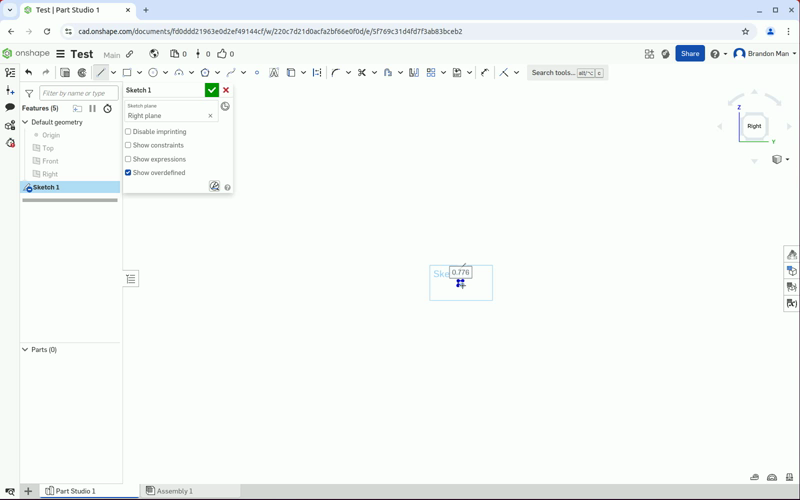
mouse_move(492, 285)
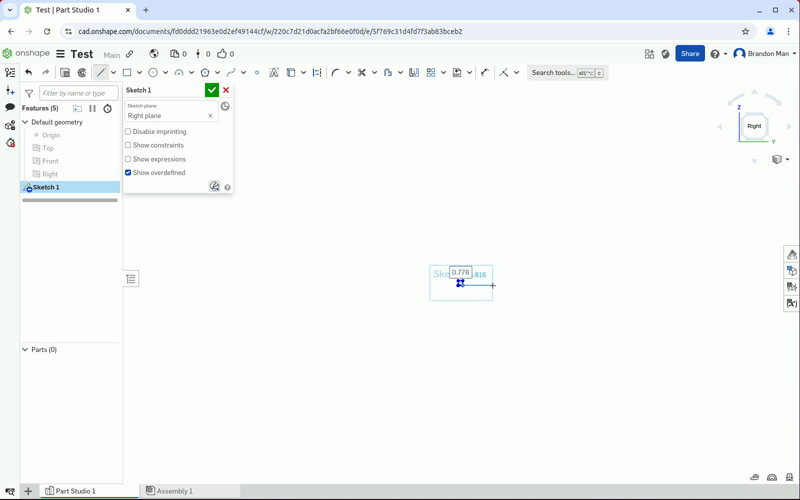
mouse_move(462, 280)
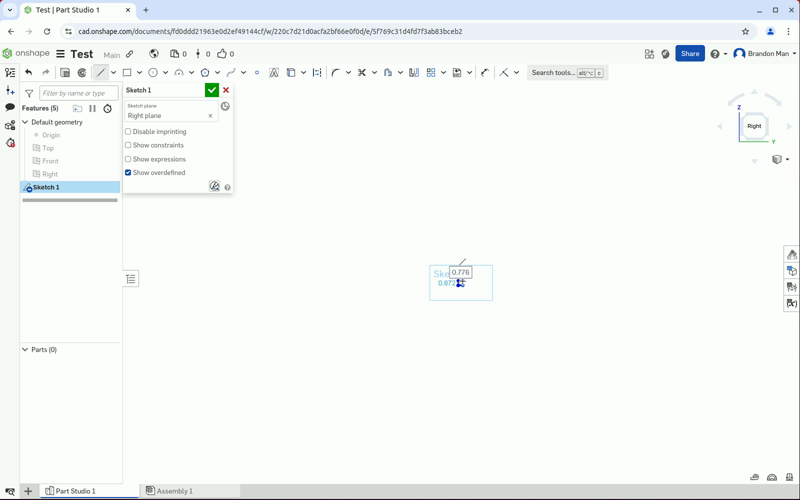
scroll(6)
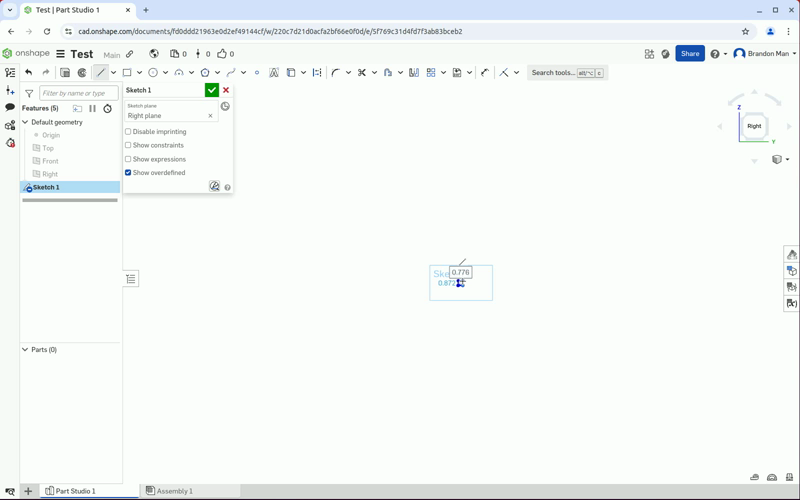
scroll(6)
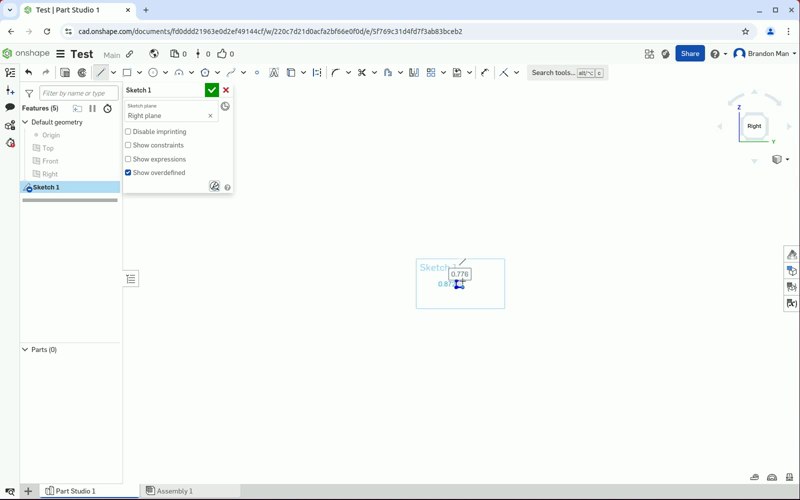
scroll(6)
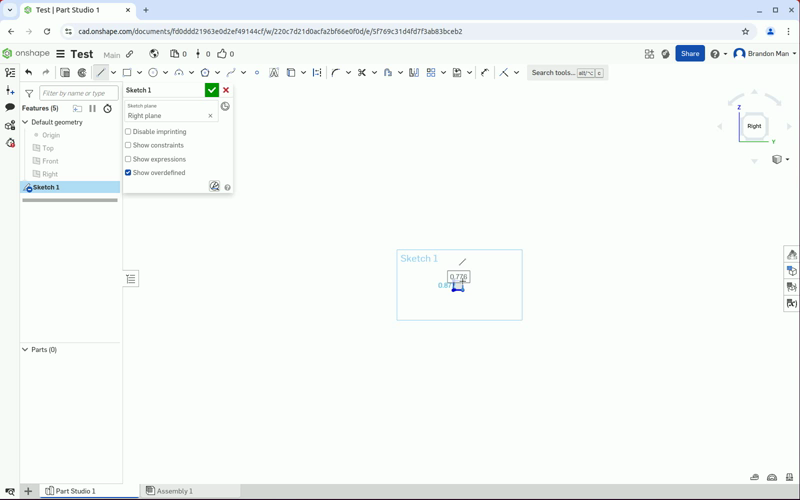
scroll(6)
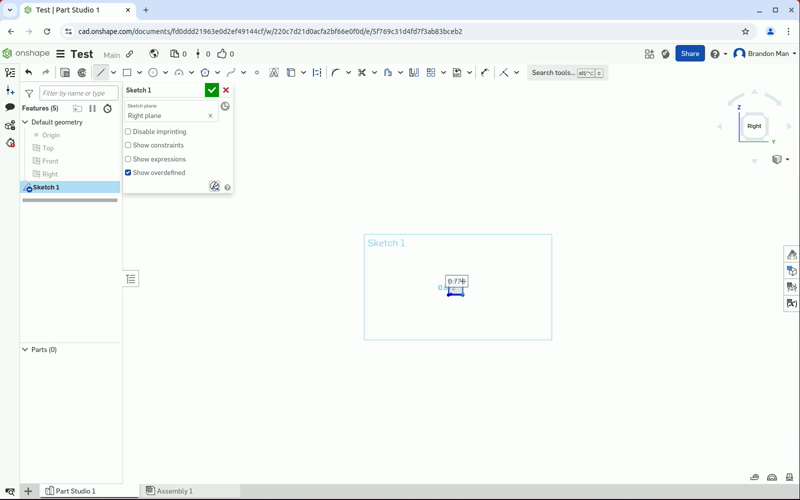
scroll(6)
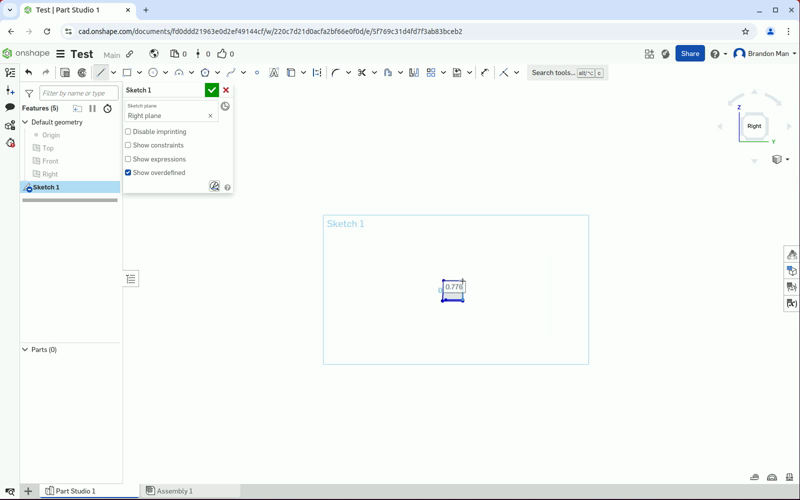
scroll(6)
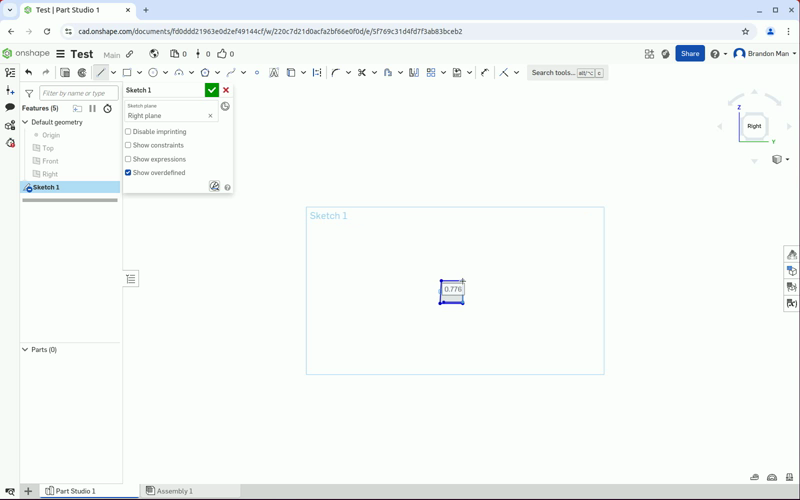
scroll(6)
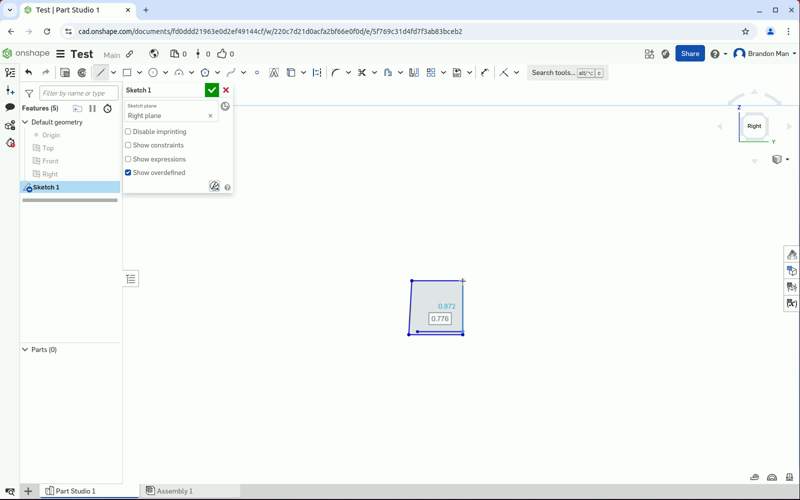
click(462, 280)
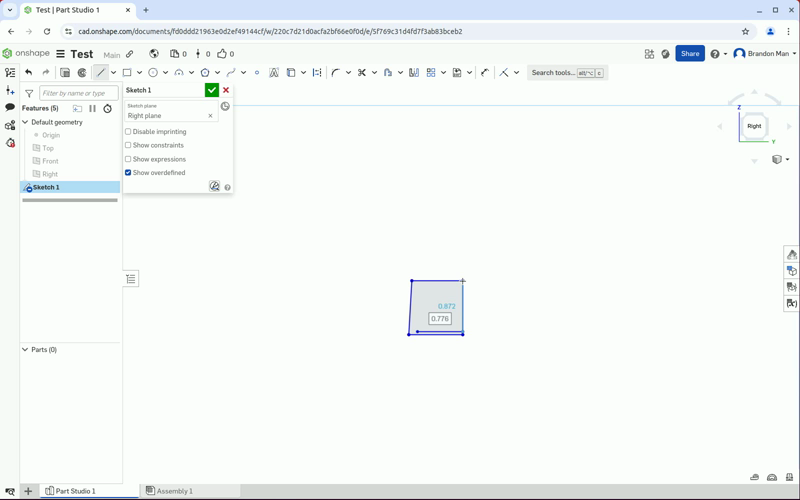
scroll(-6)
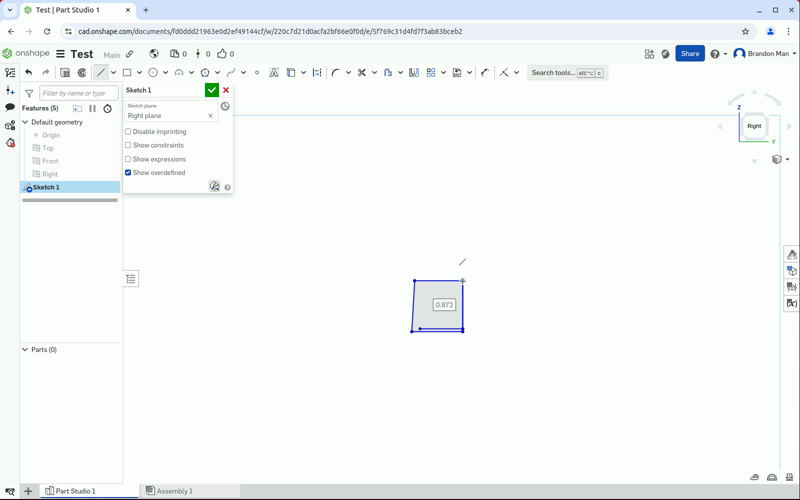
scroll(-6)
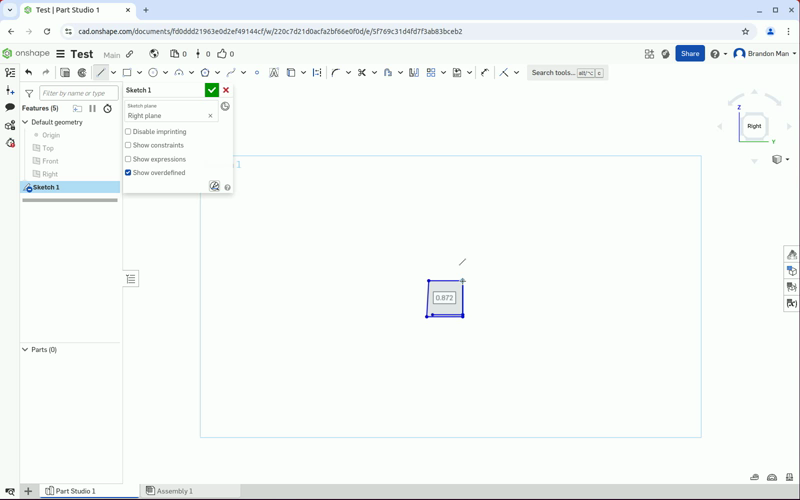
scroll(-6)
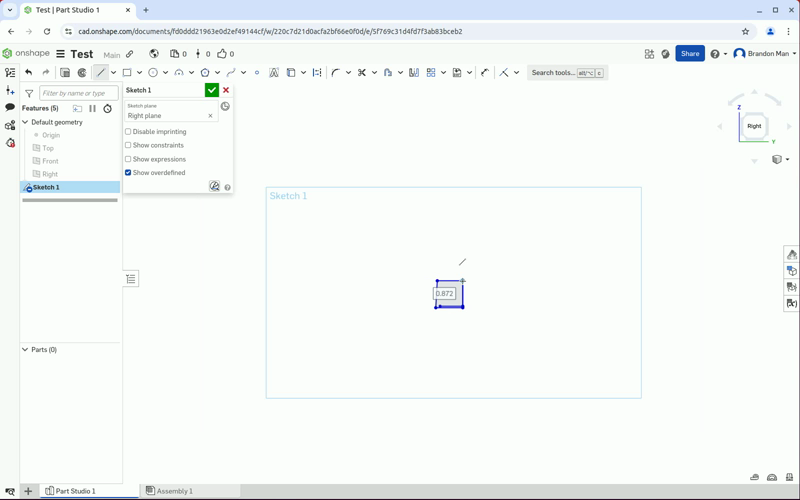
scroll(-6)
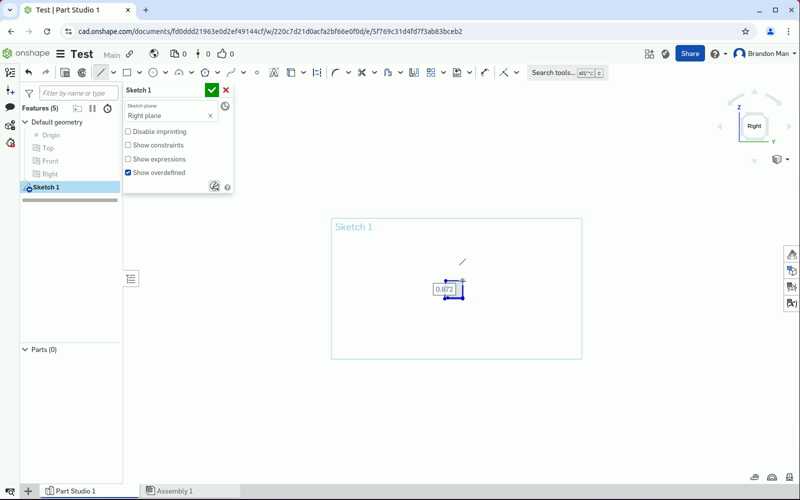
scroll(-6)
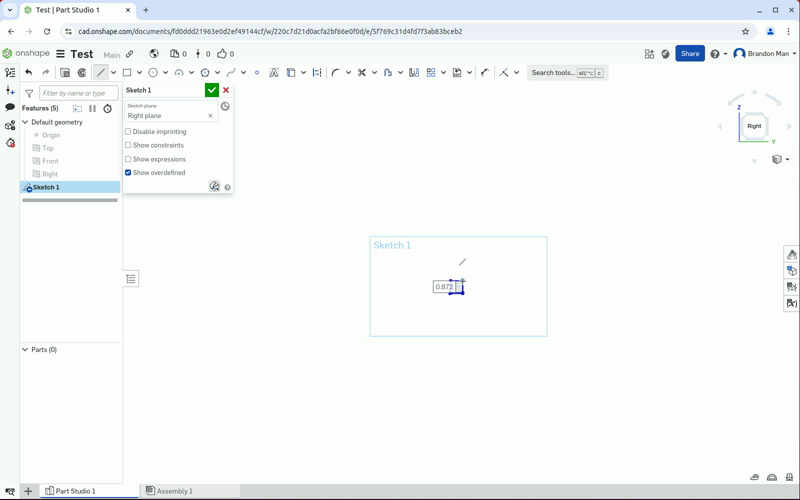
scroll(-6)
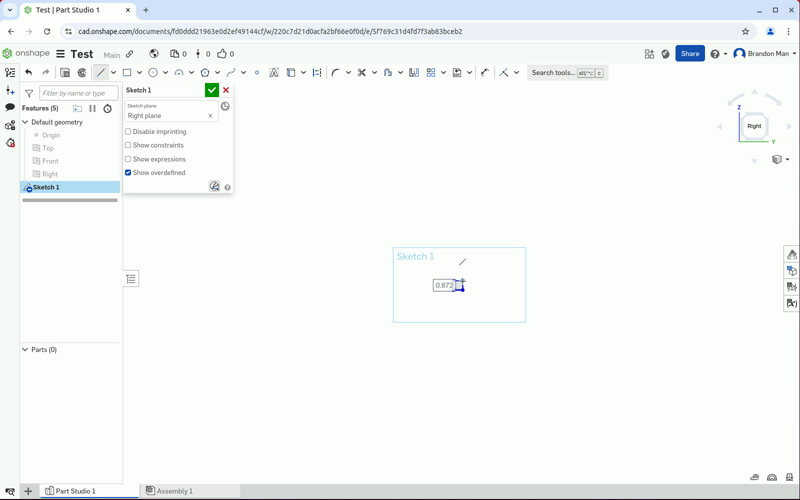
scroll(-6)
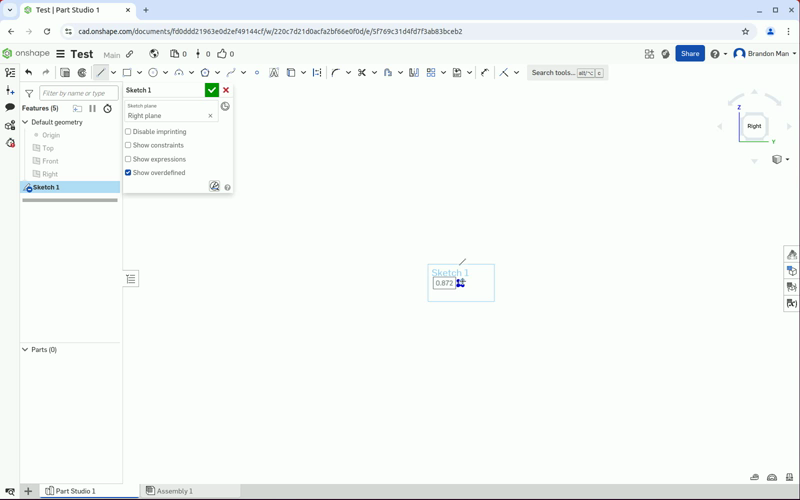
key_up(shift)
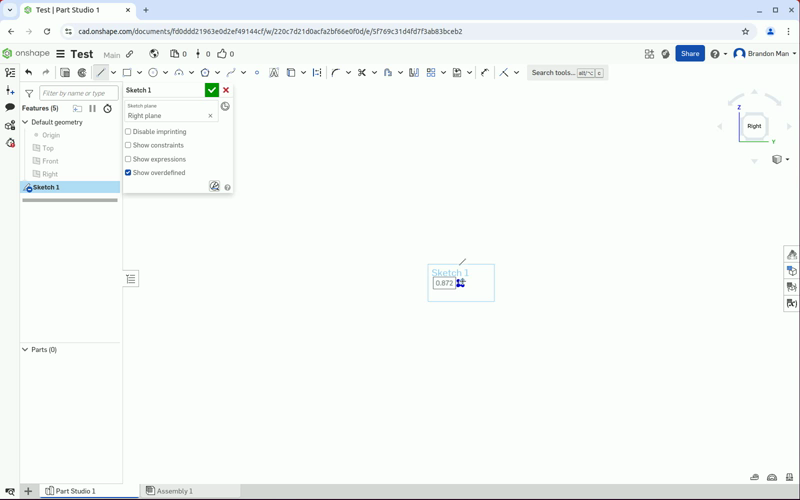
key_down(shift)
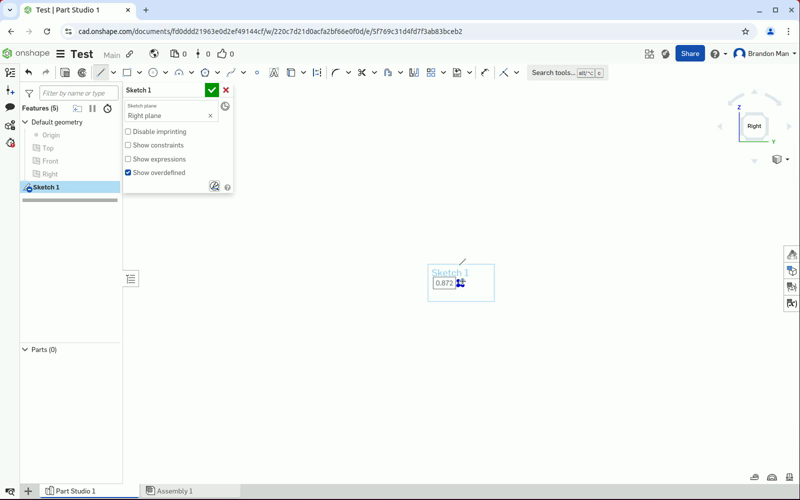
mouse_move(492, 280)
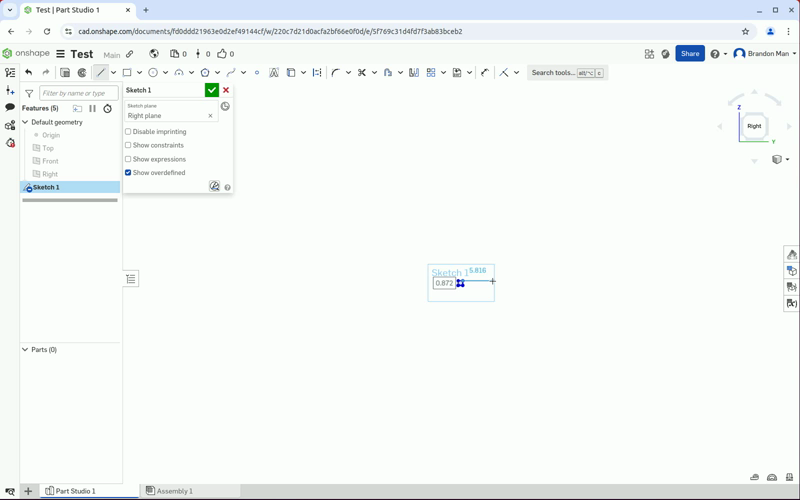
mouse_move(458, 280)
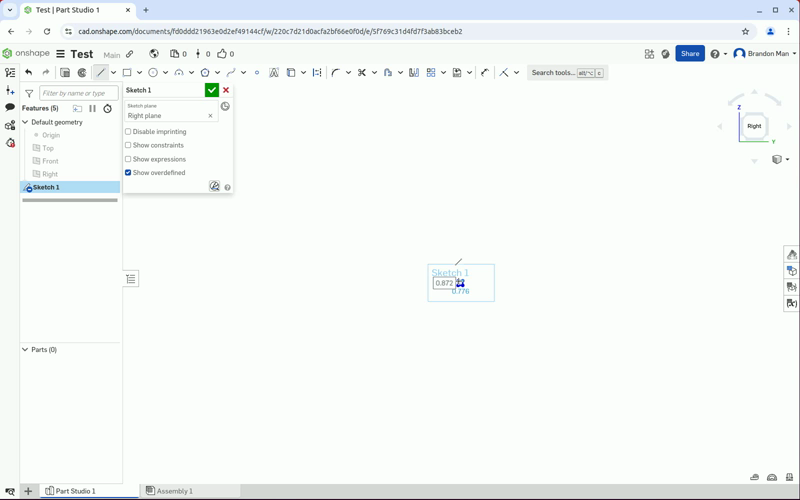
scroll(6)
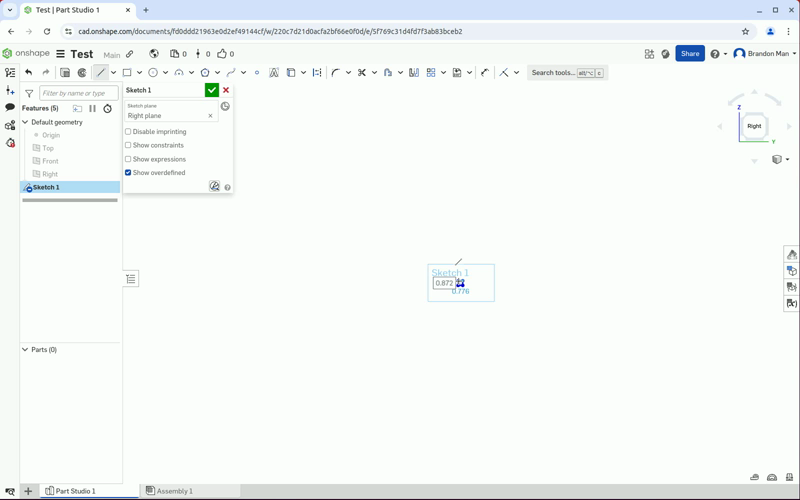
scroll(6)
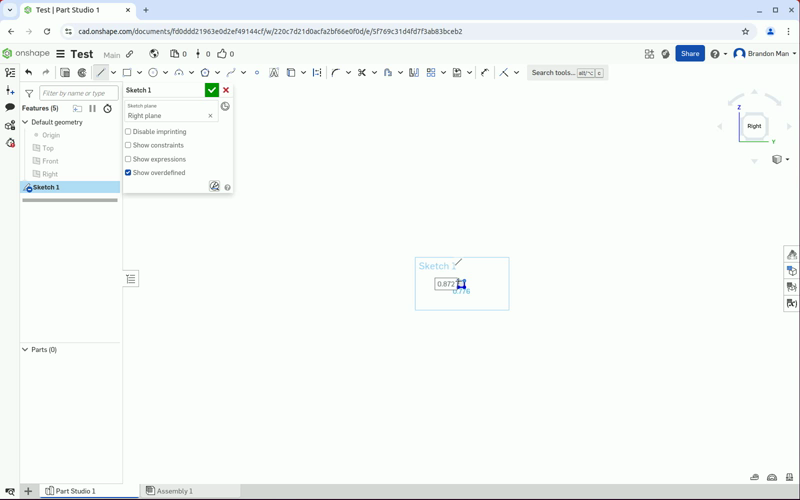
scroll(6)
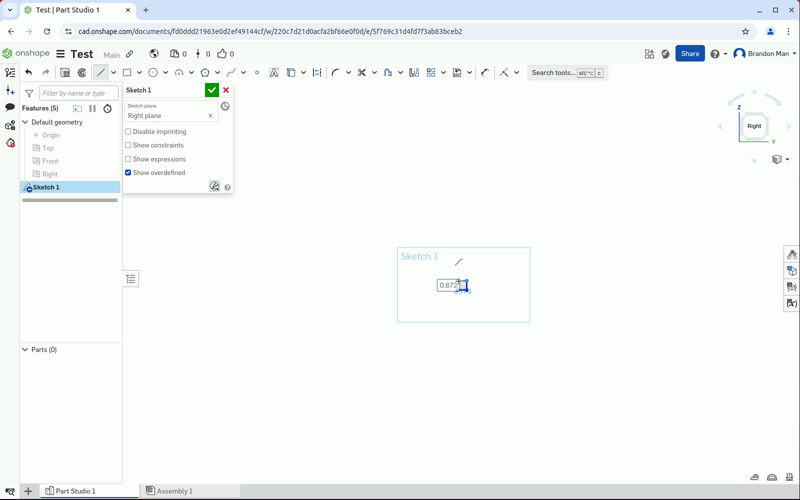
scroll(6)
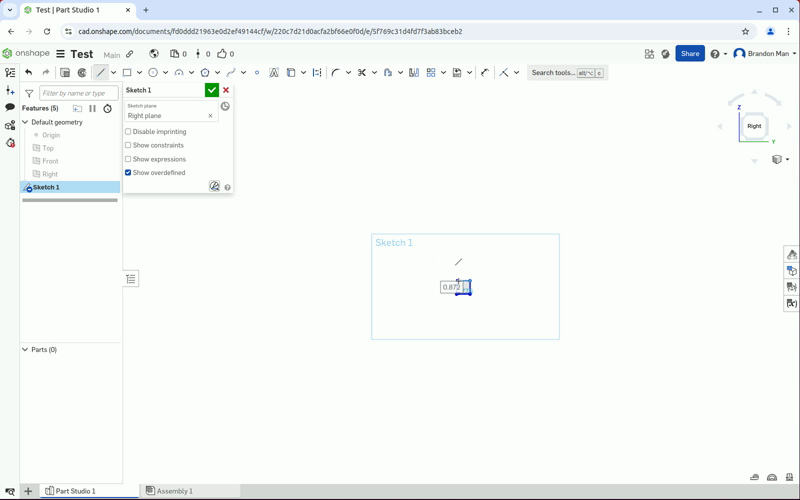
scroll(6)
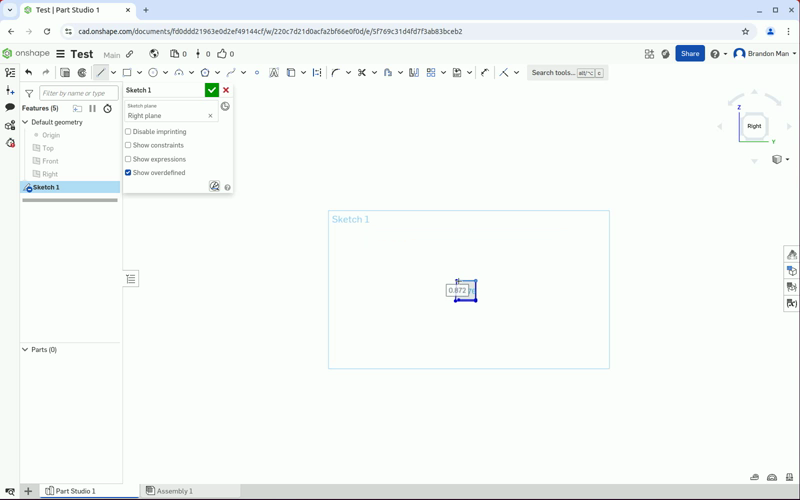
scroll(6)
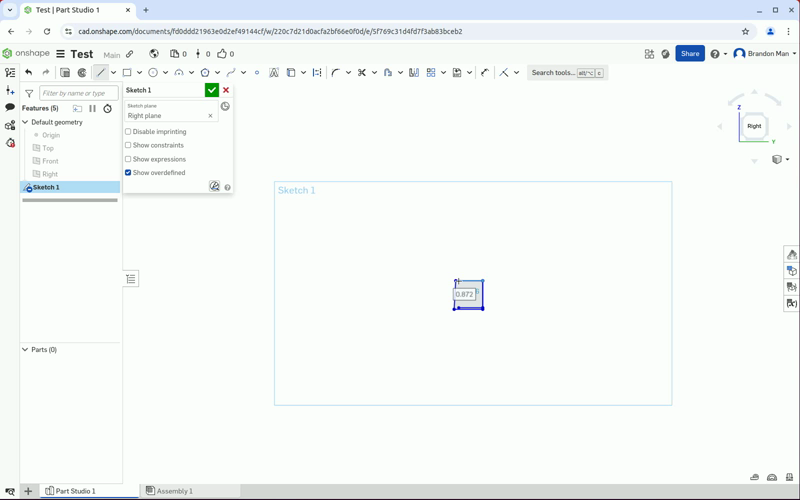
scroll(6)
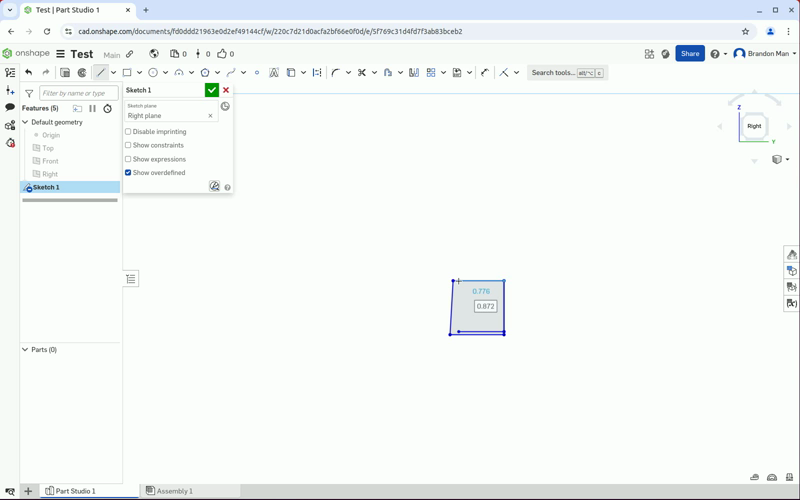
click(458, 280)
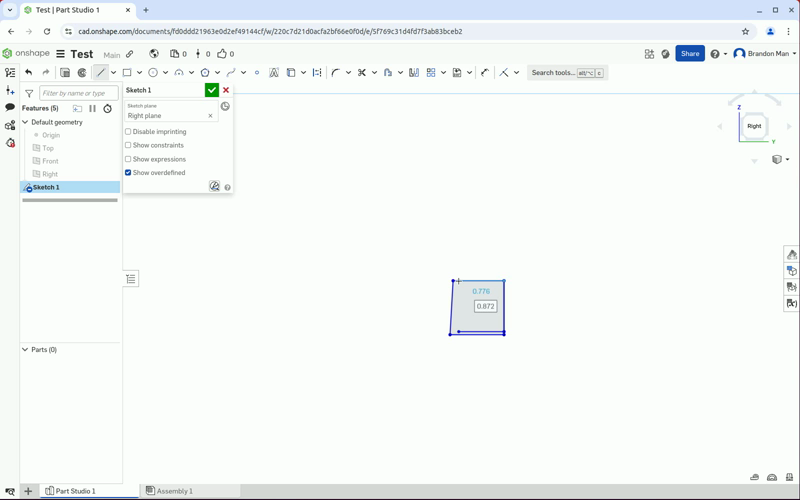
scroll(-6)
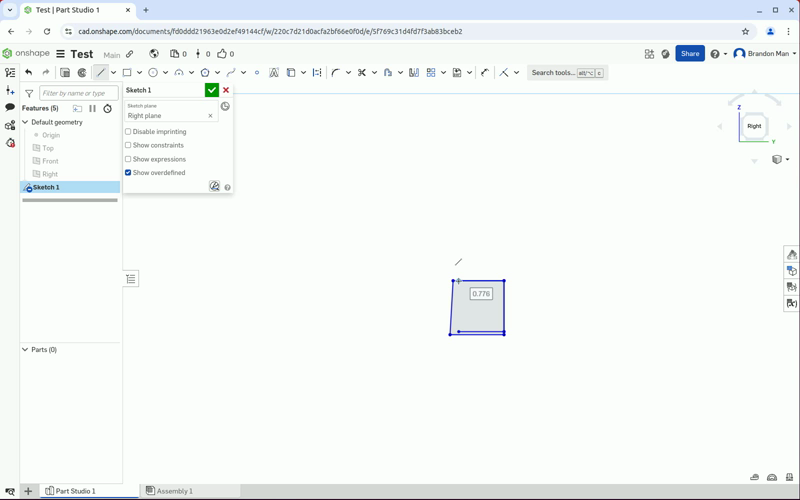
scroll(-6)
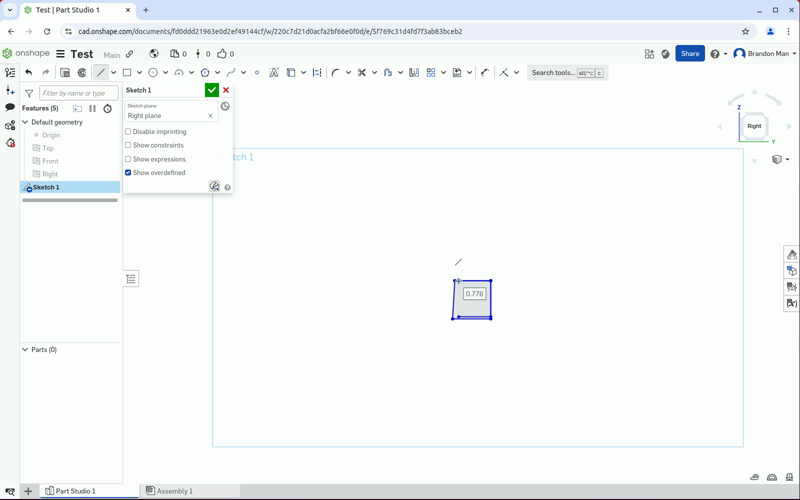
scroll(-6)
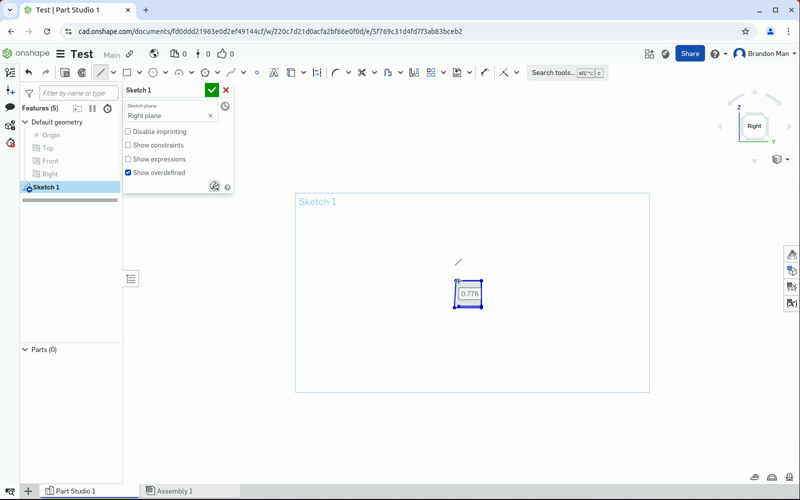
scroll(-6)
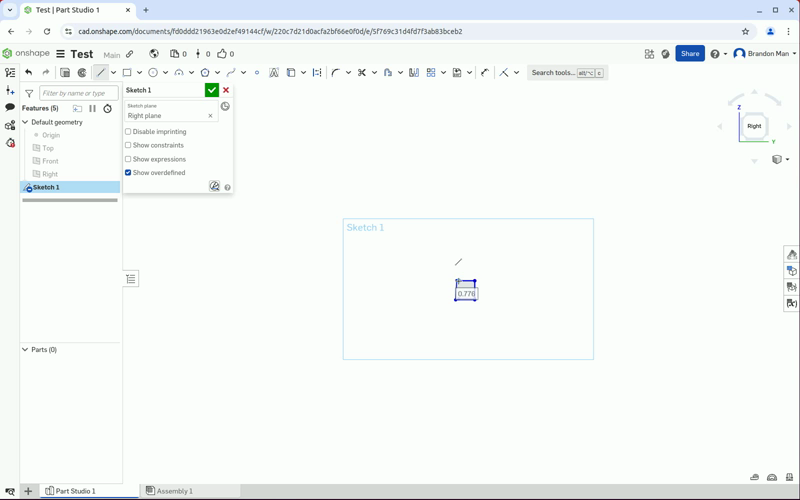
scroll(-6)
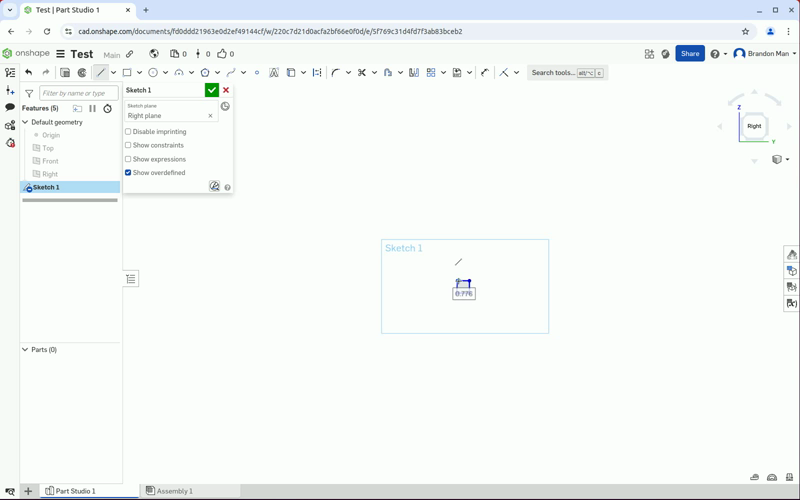
scroll(-6)
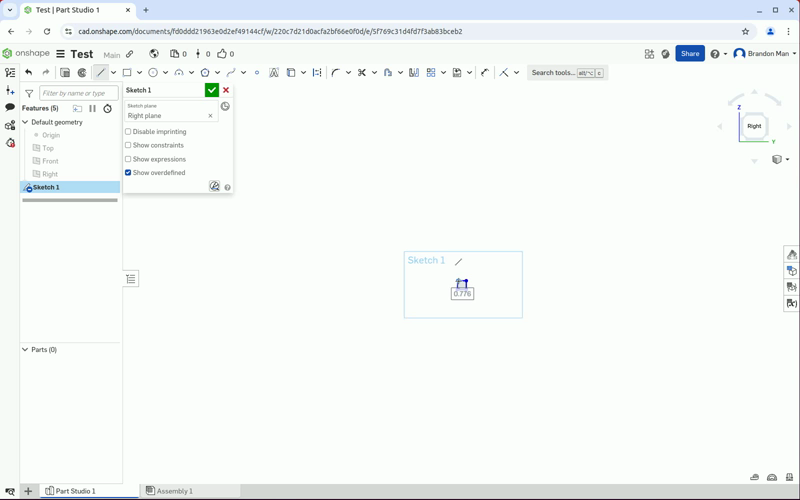
scroll(-6)
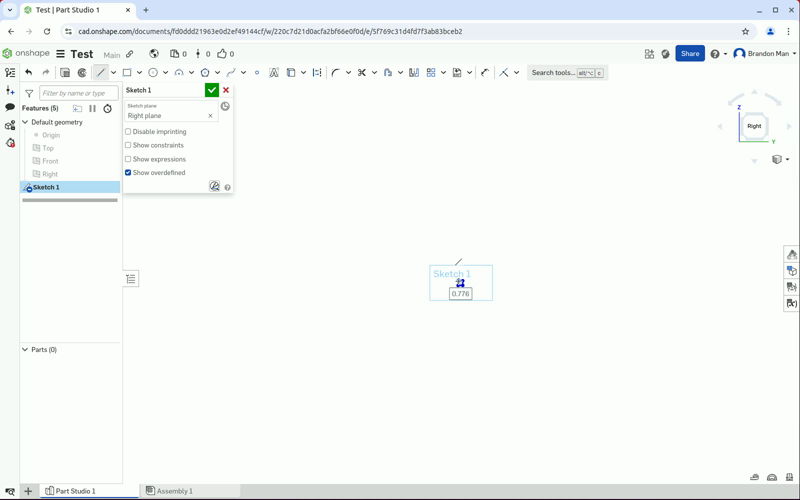
key_up(shift)
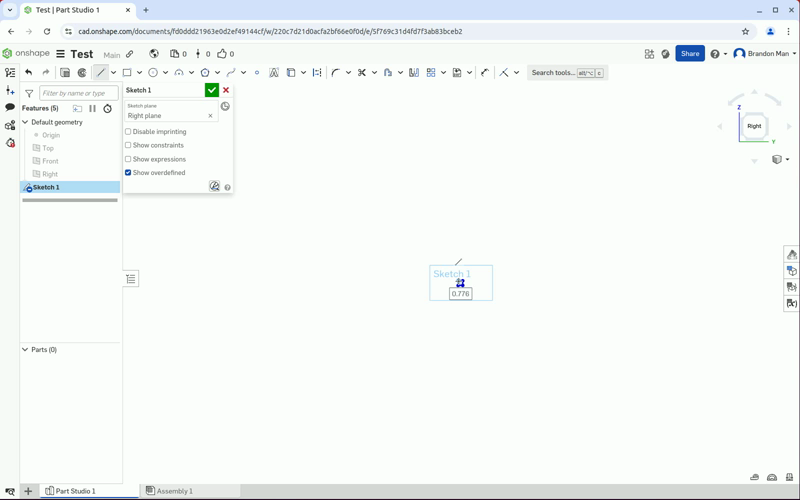
mouse_move(488, 280)
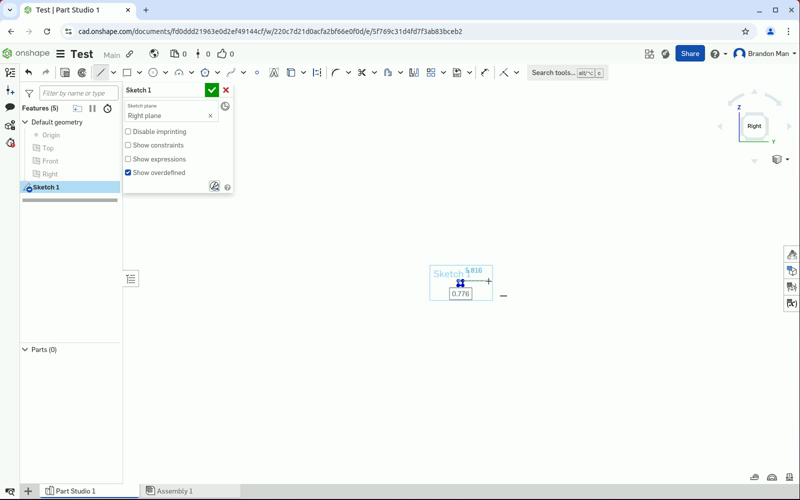
key_down(shift)
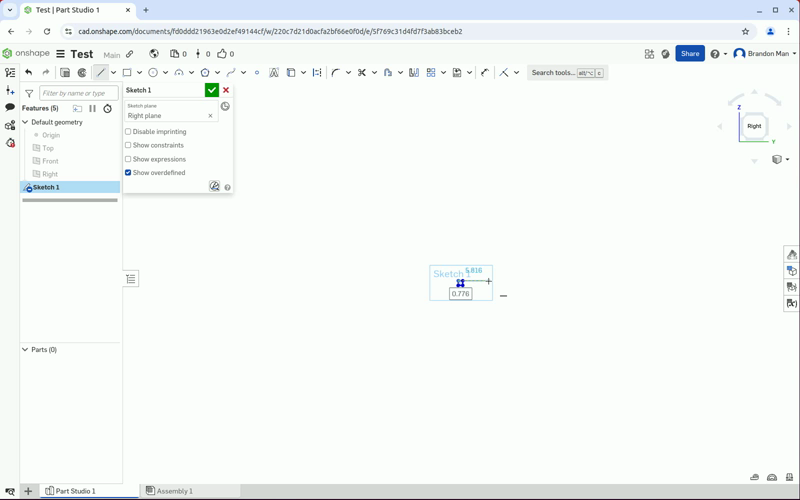
mouse_move(458, 285)
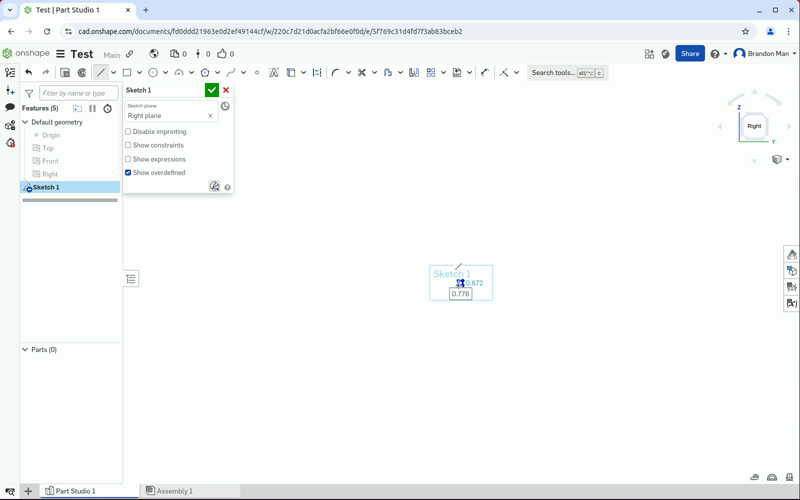
scroll(6)
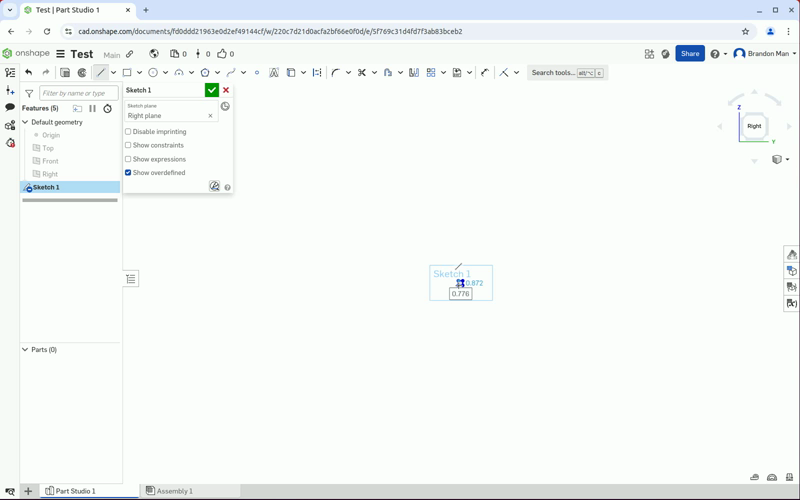
scroll(6)
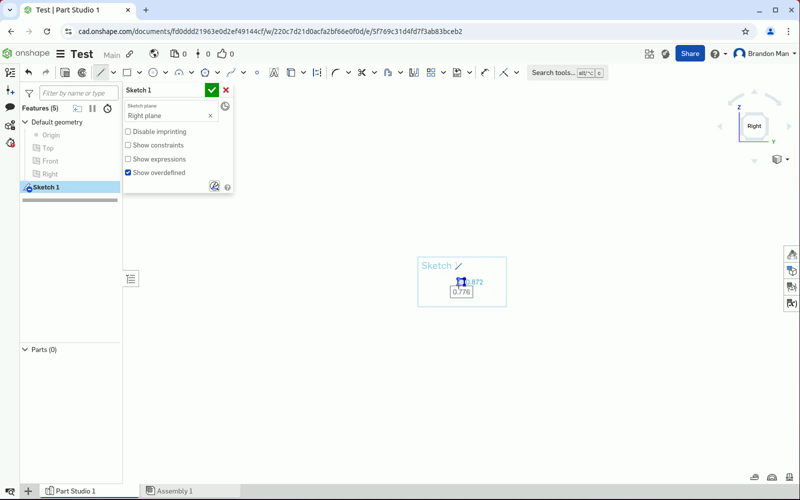
scroll(6)
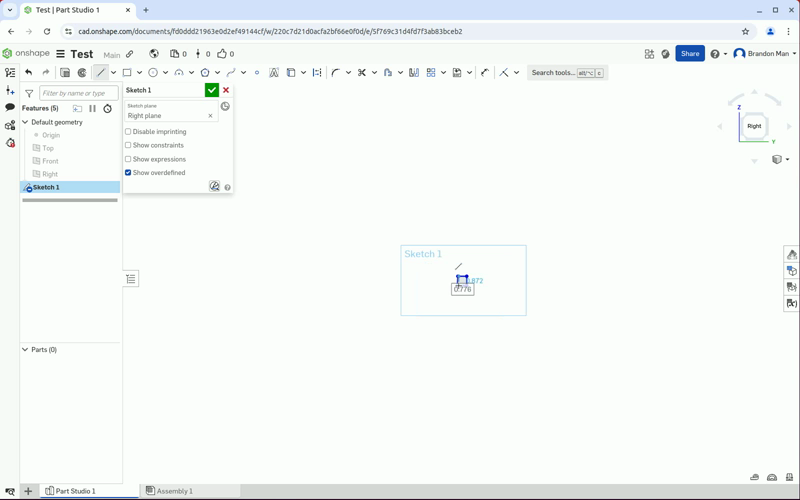
scroll(6)
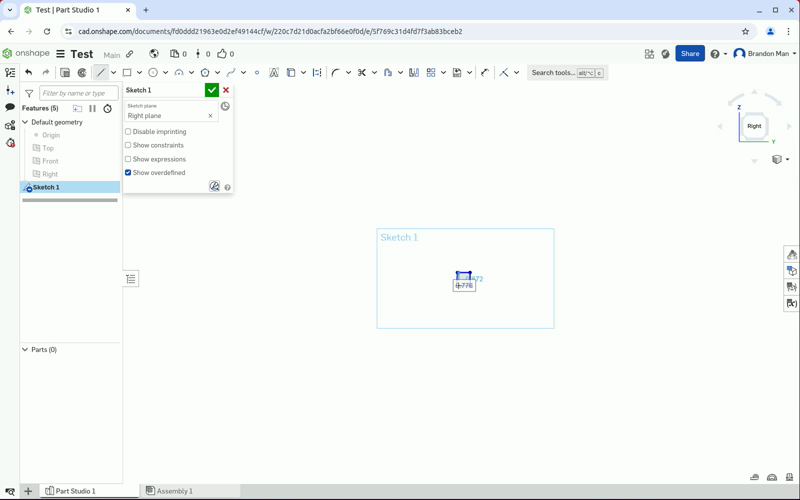
scroll(6)
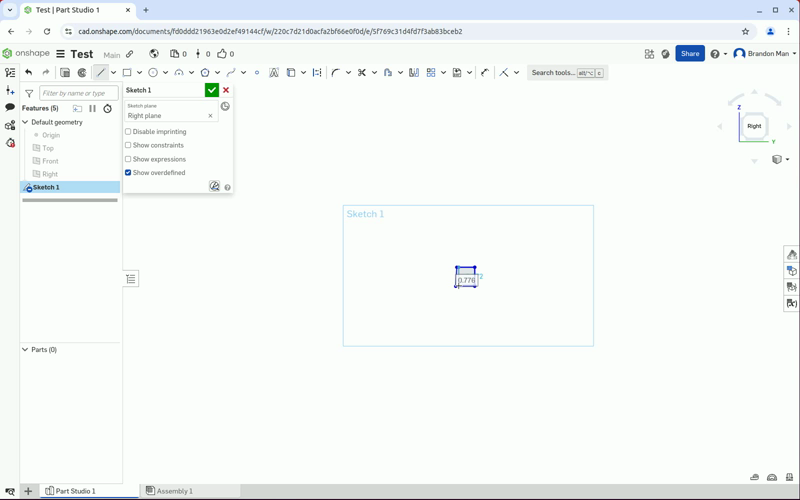
scroll(6)
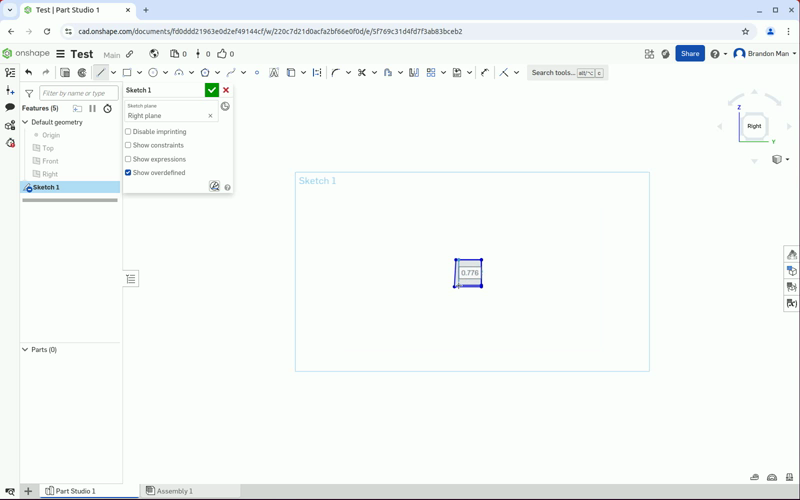
scroll(6)
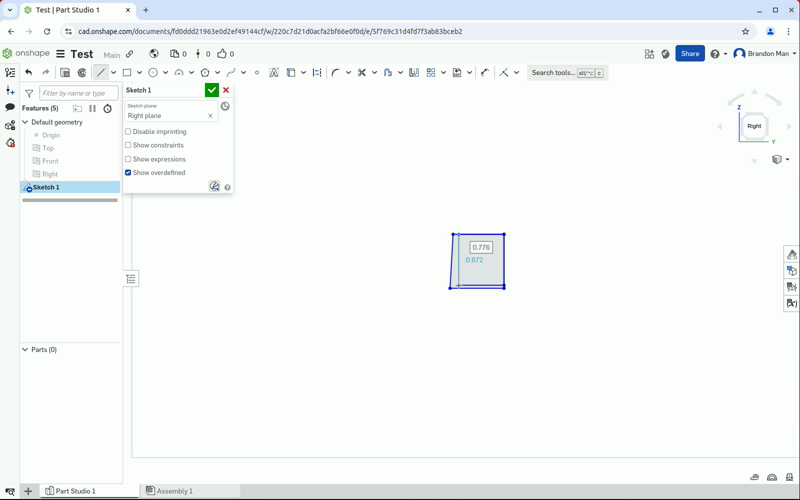
key_up(shift)
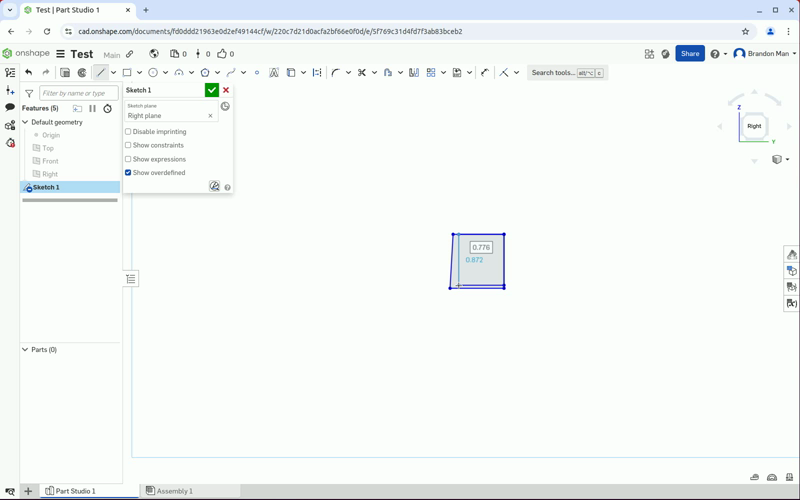
click(458, 285)
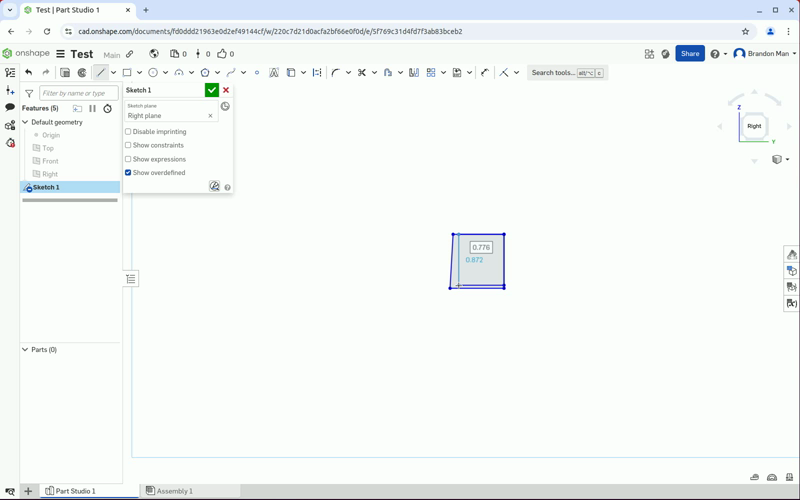
scroll(-6)
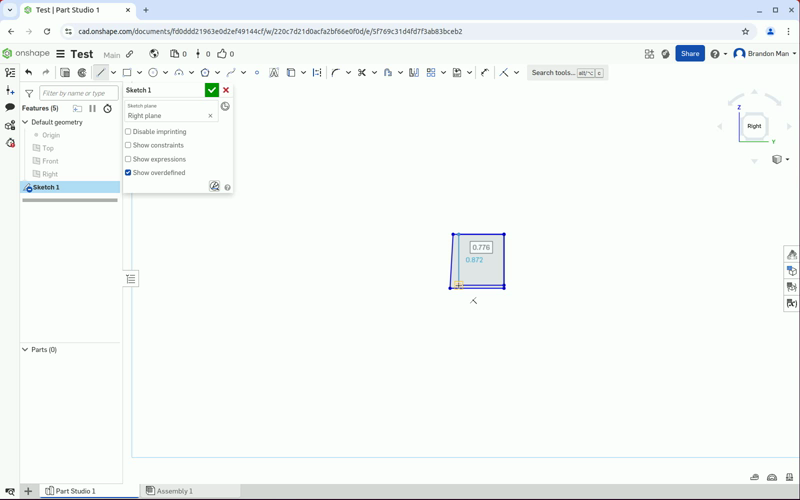
scroll(-6)
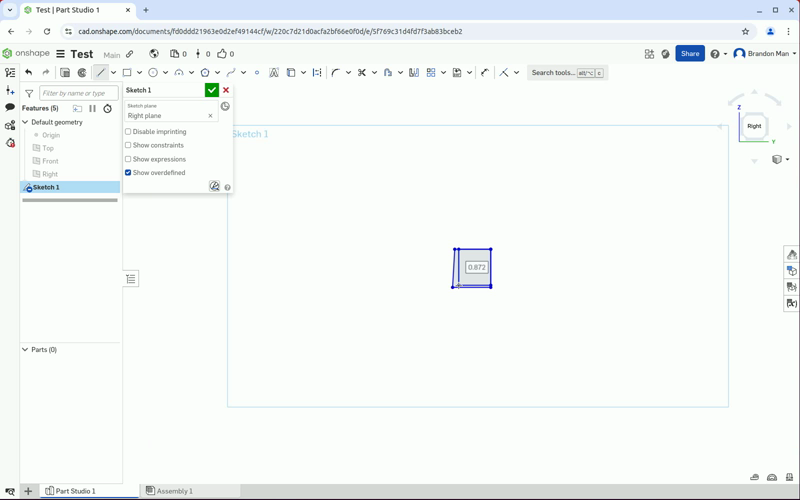
scroll(-6)
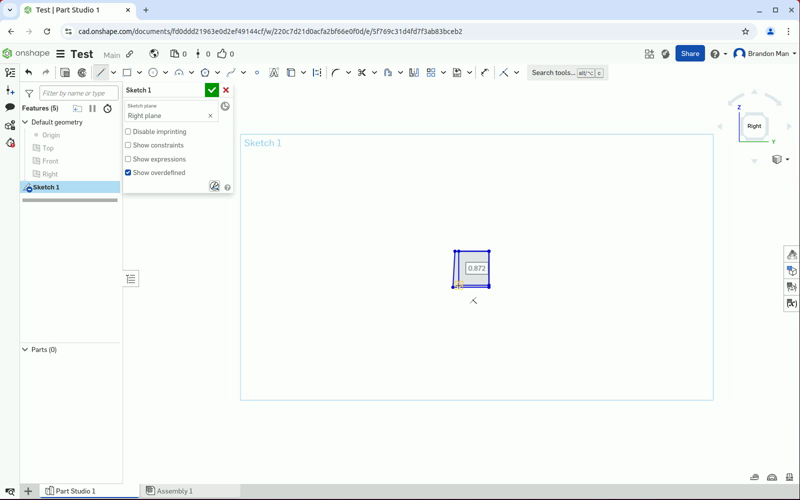
scroll(-6)
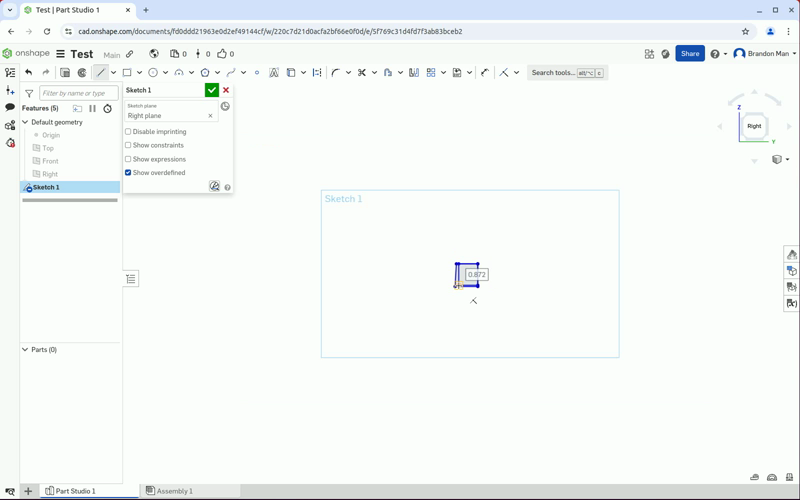
scroll(-6)
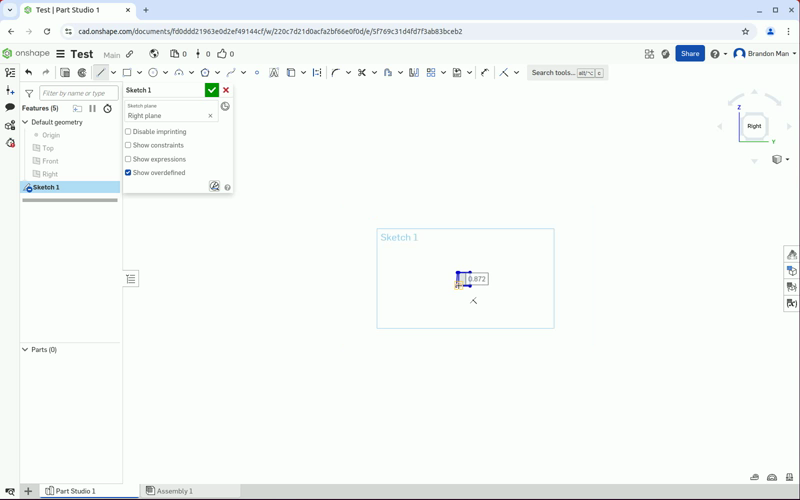
scroll(-6)
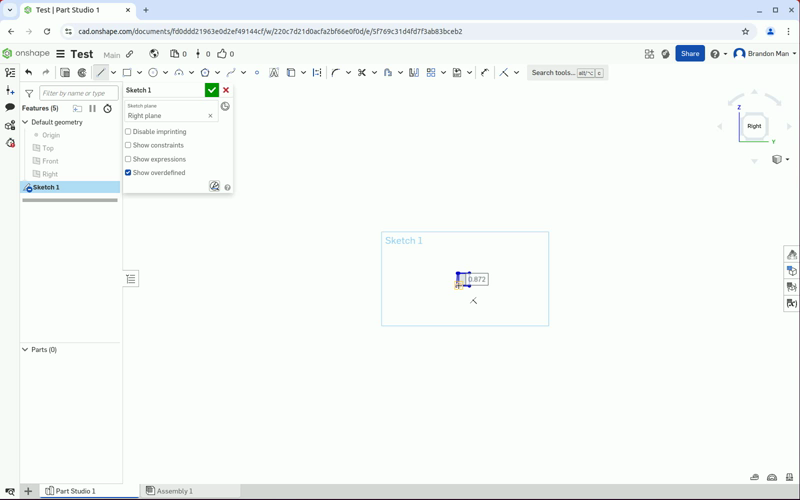
scroll(-6)
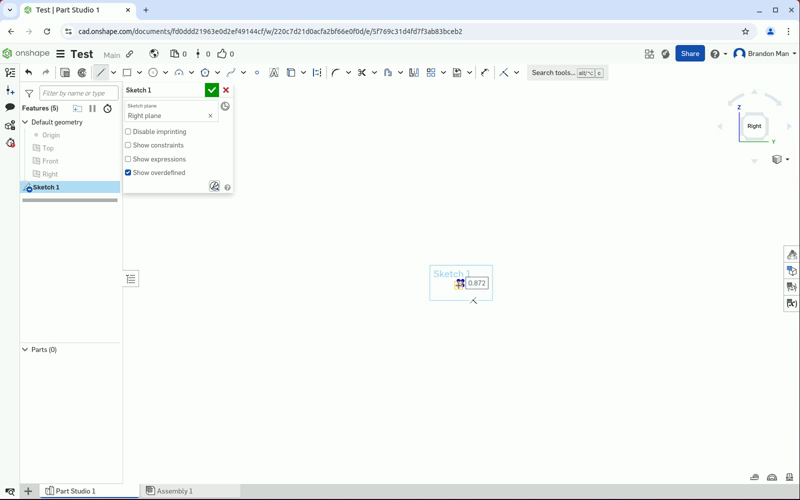
key(esc)
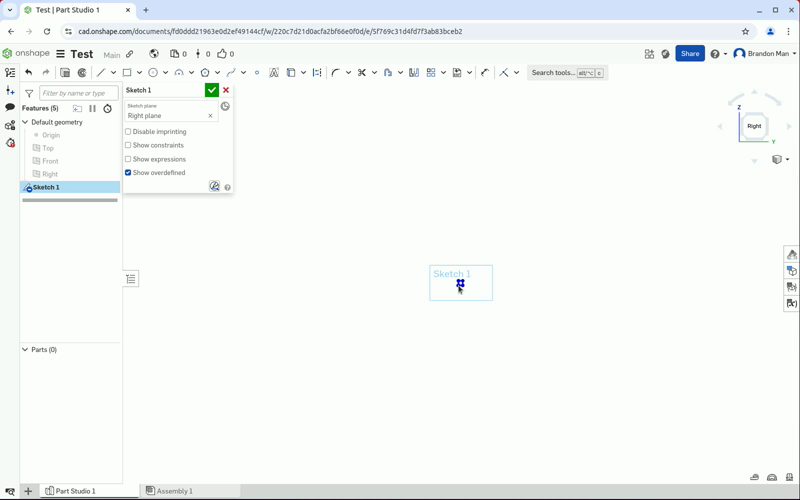
mouse_move(462, 285)
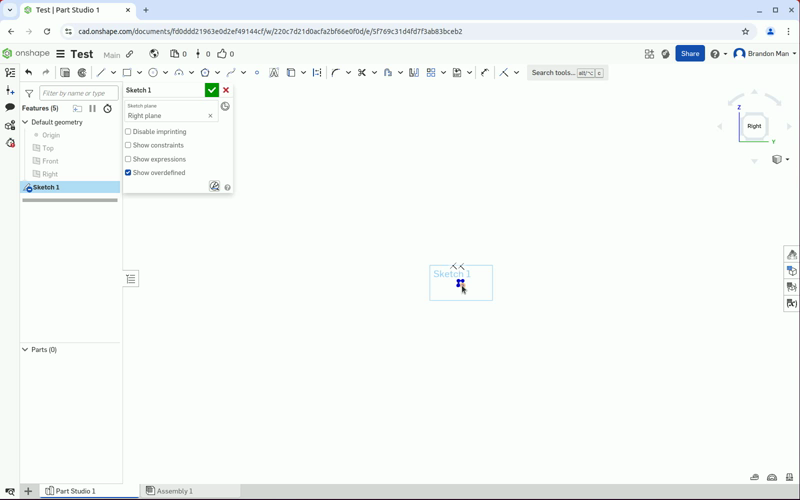
scroll(6)
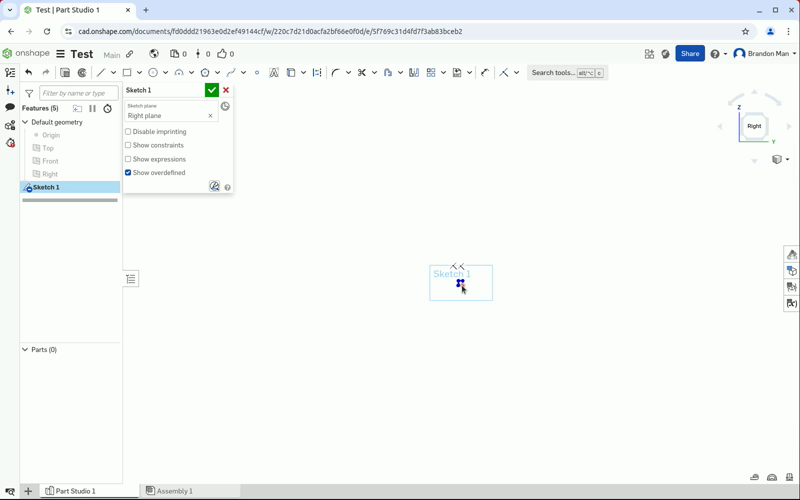
scroll(6)
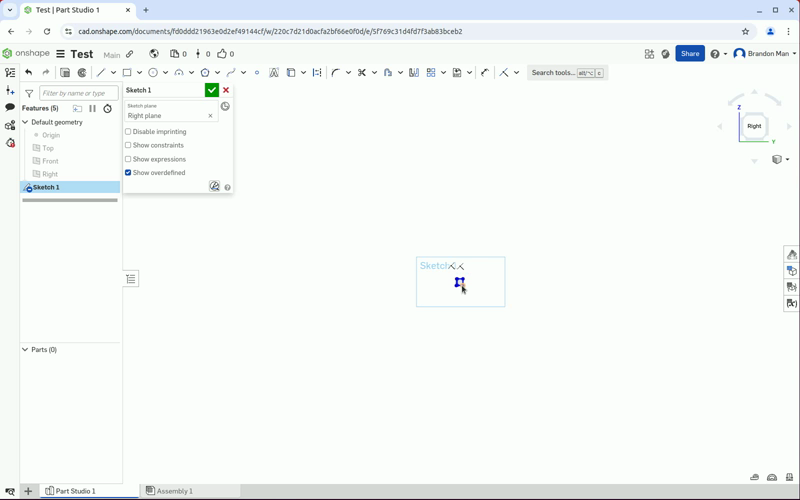
scroll(6)
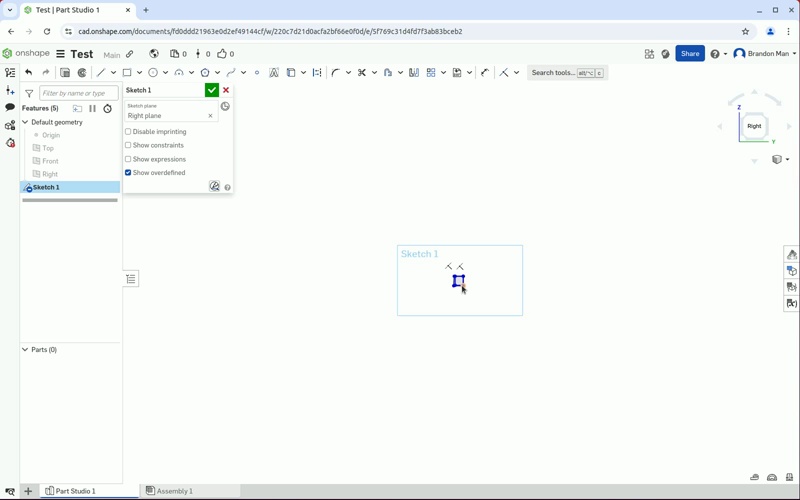
scroll(6)
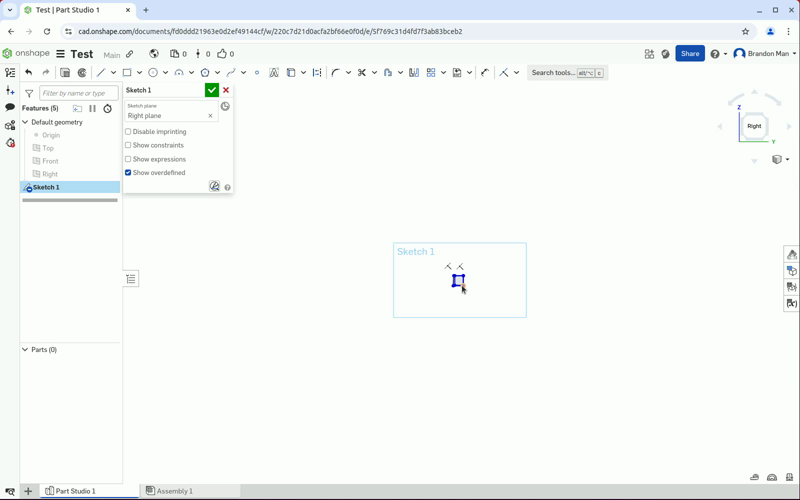
scroll(6)
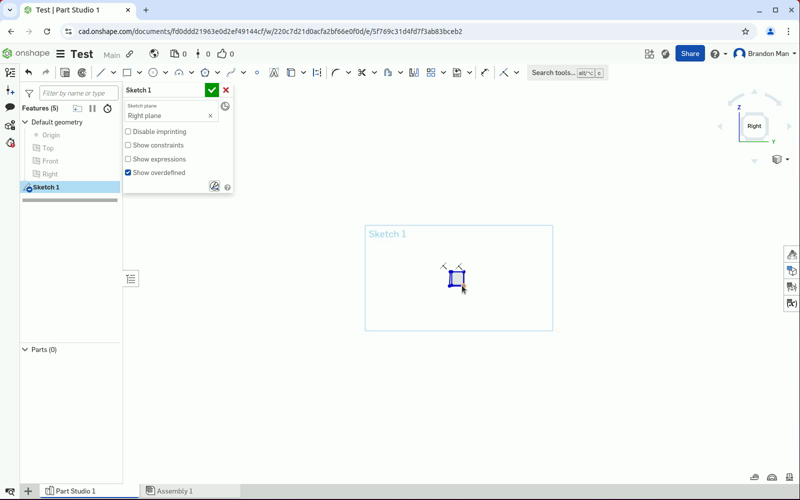
scroll(6)
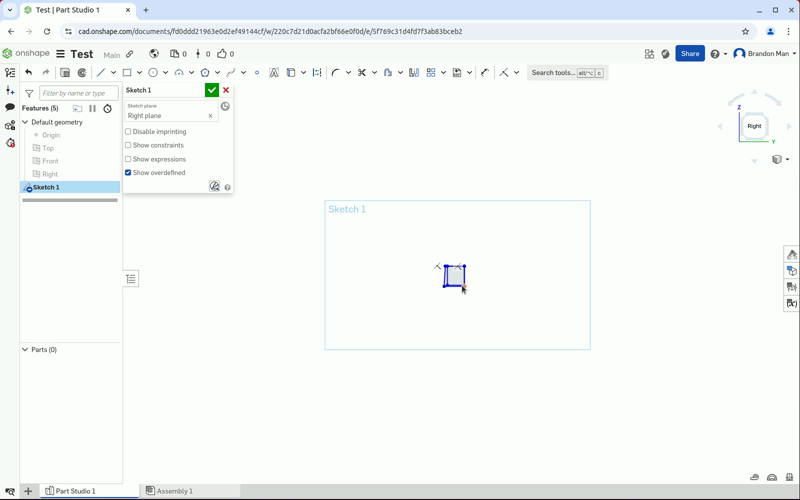
scroll(6)
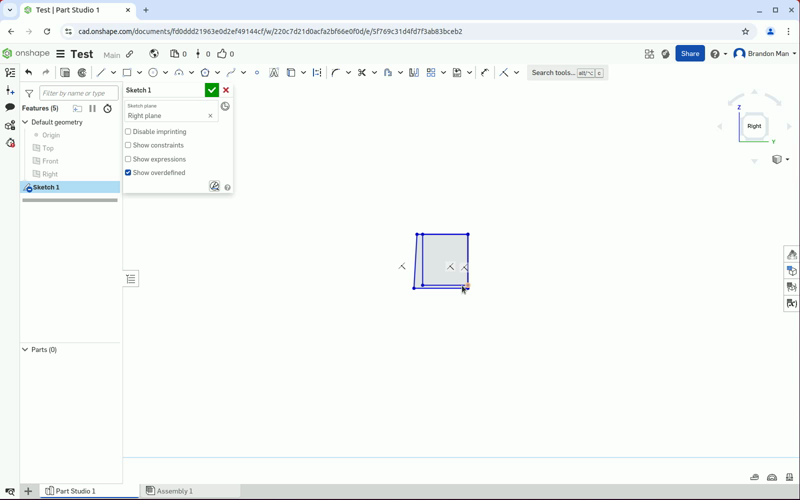
click(462, 285)
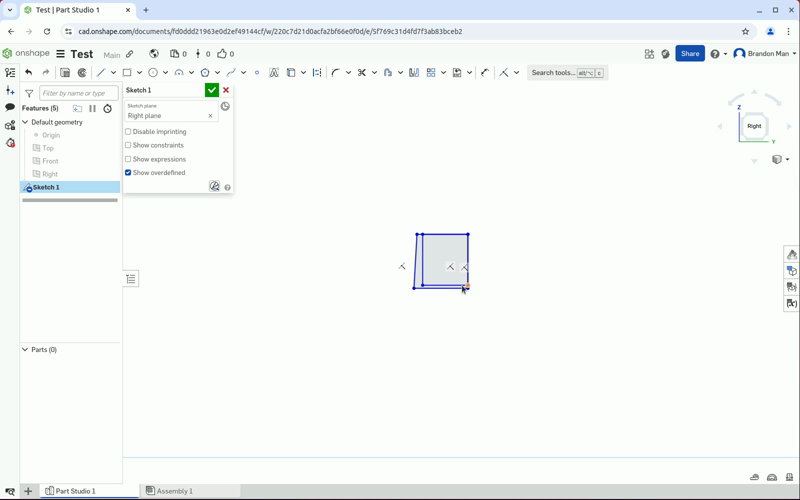
scroll(-6)
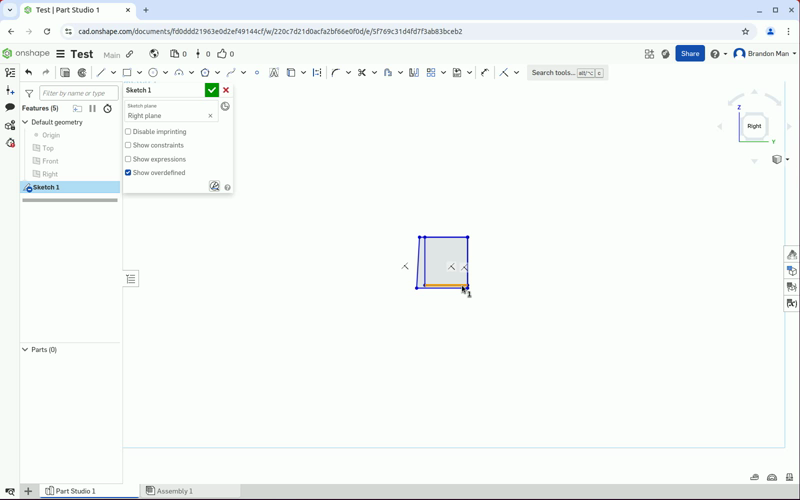
scroll(-6)
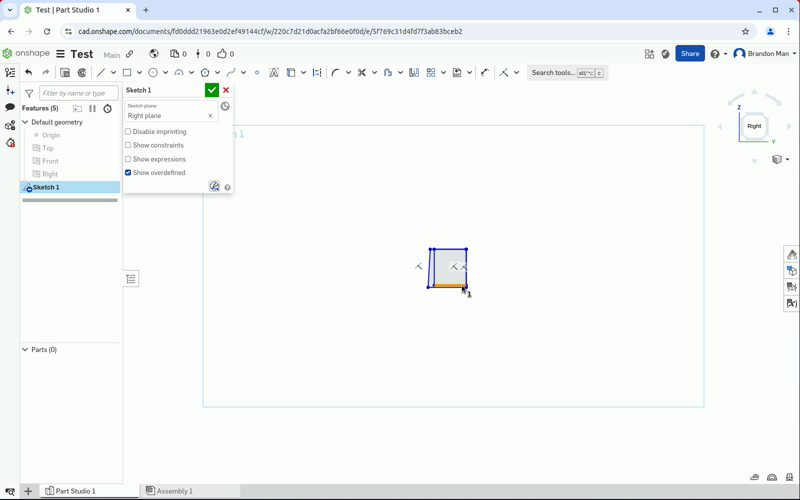
scroll(-6)
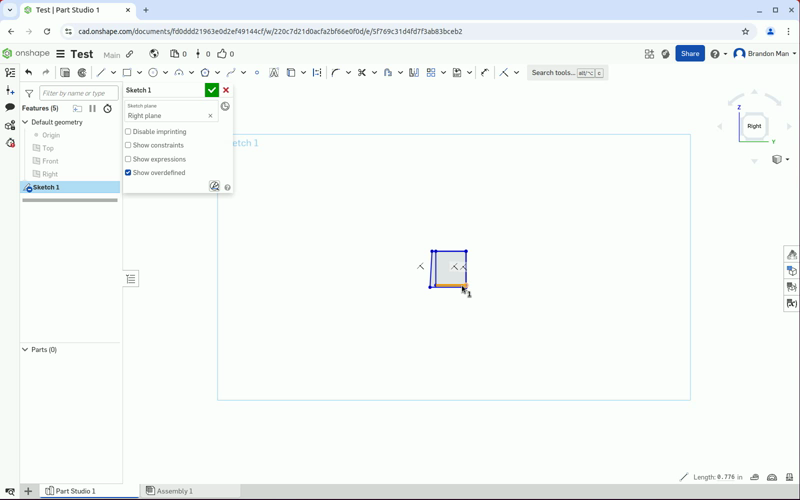
scroll(-6)
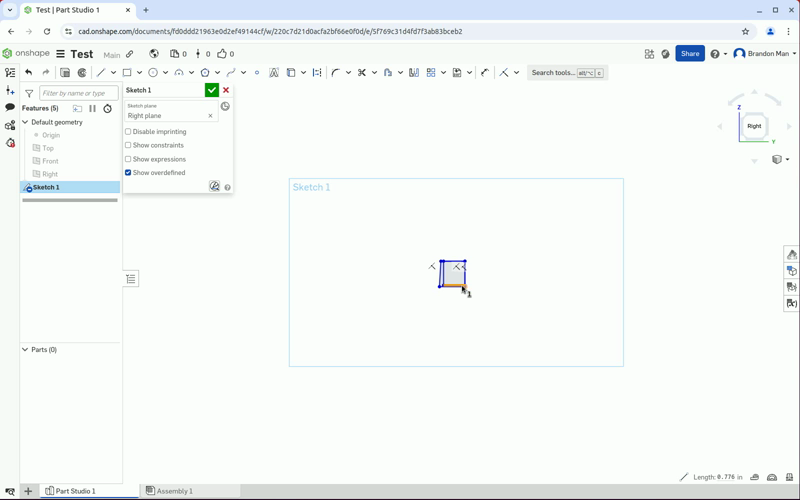
scroll(-6)
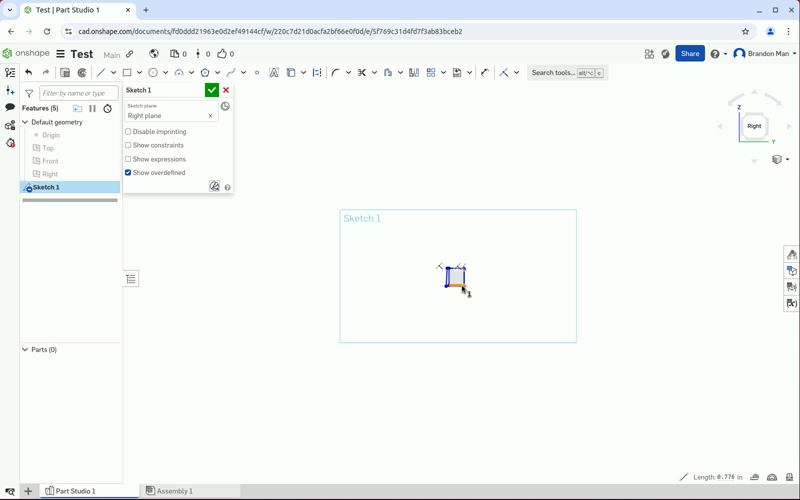
scroll(-6)
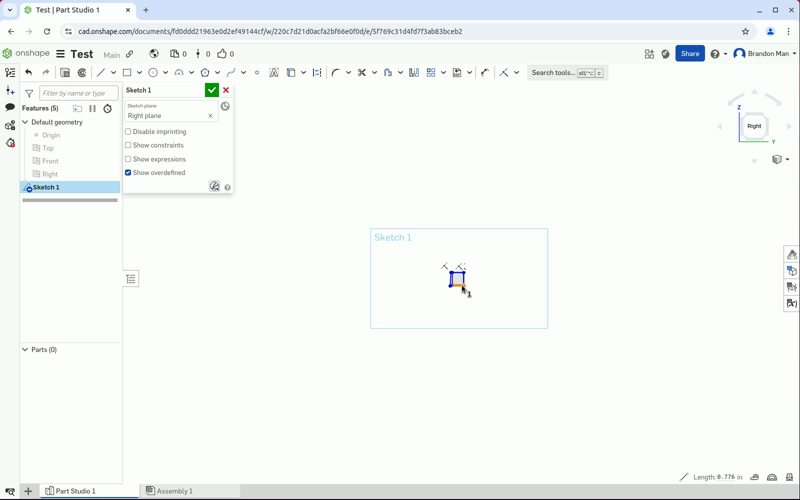
scroll(-6)
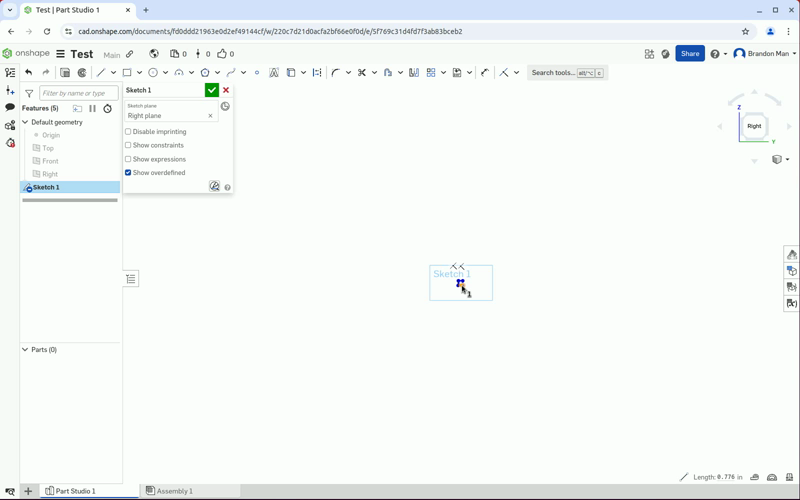
mouse_move(73, 352)
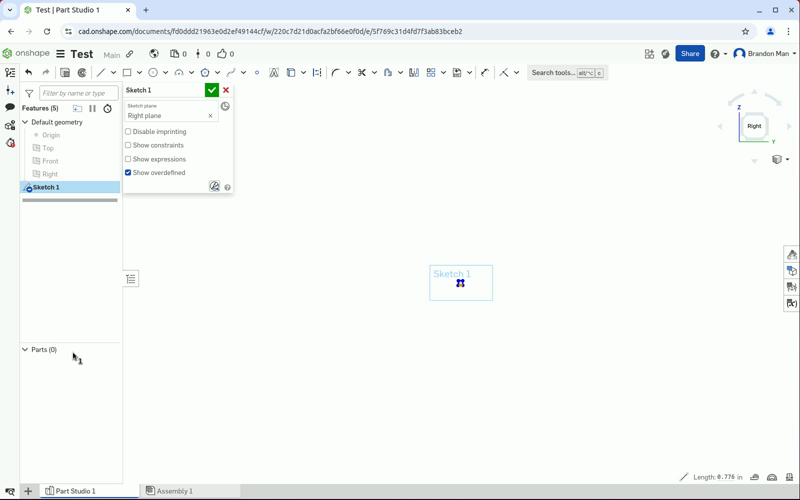
key(shift+y)
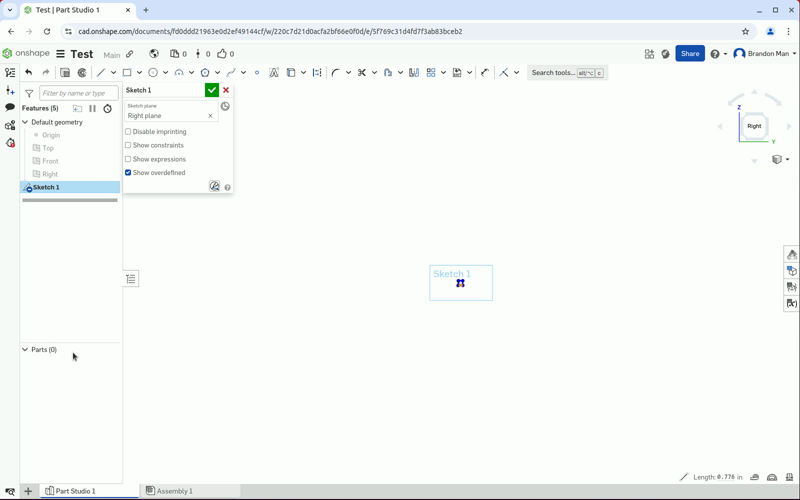
key(shift+e)
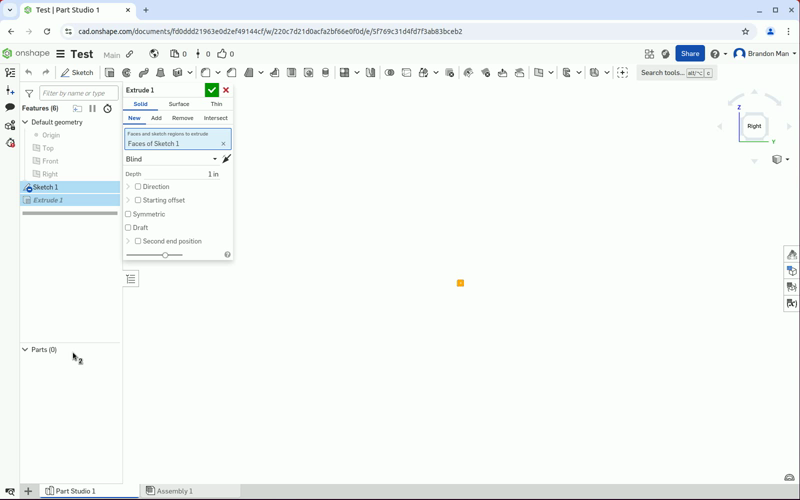
mouse_move(143, 106)
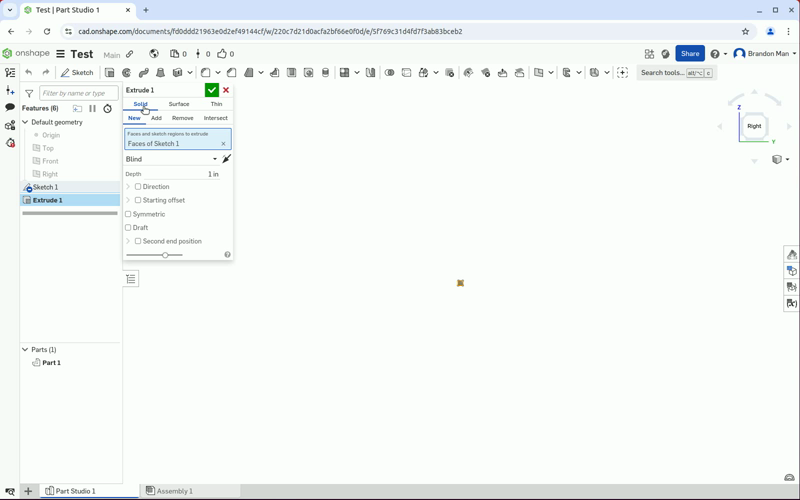
click(143, 106)
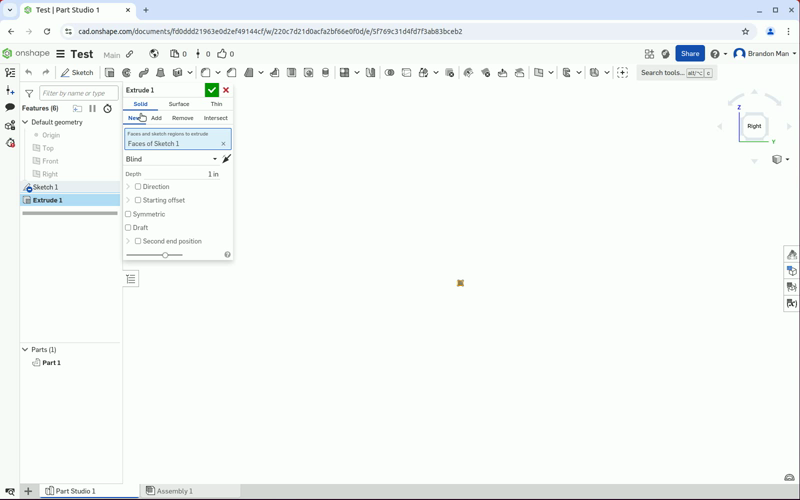
mouse_move(137, 120)
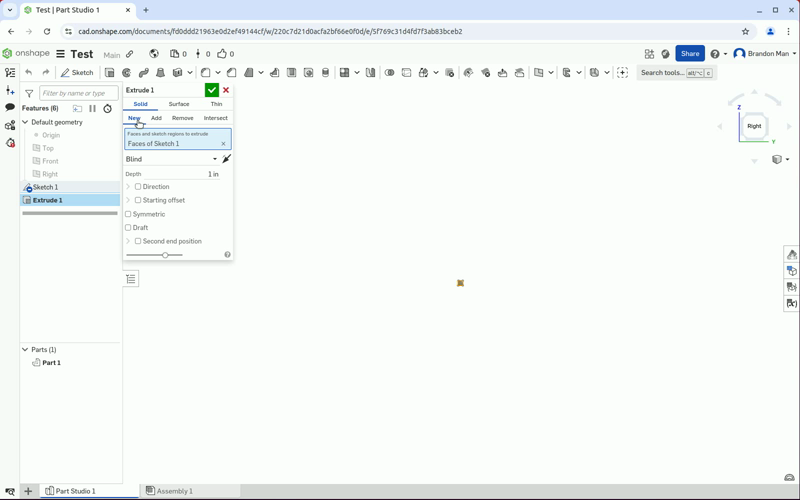
click(137, 120)
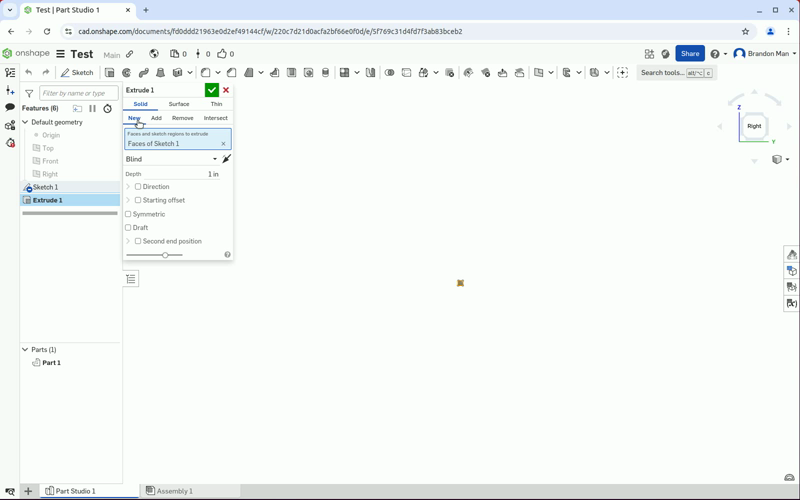
key(tab, 4)
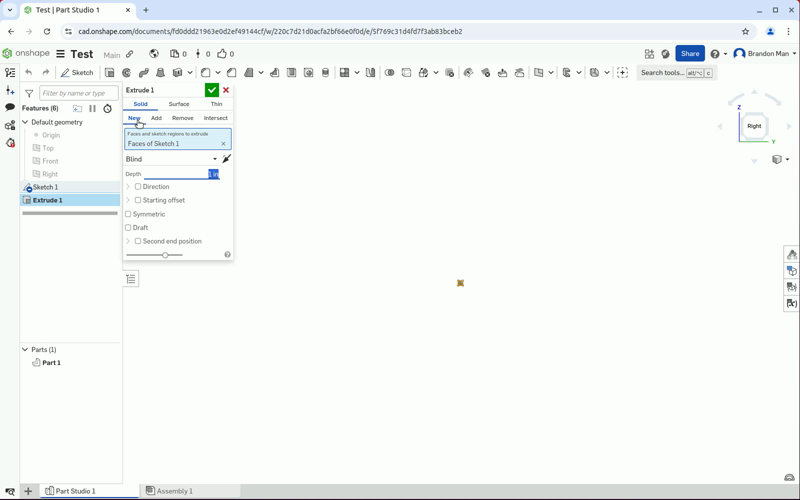
text(22.145)
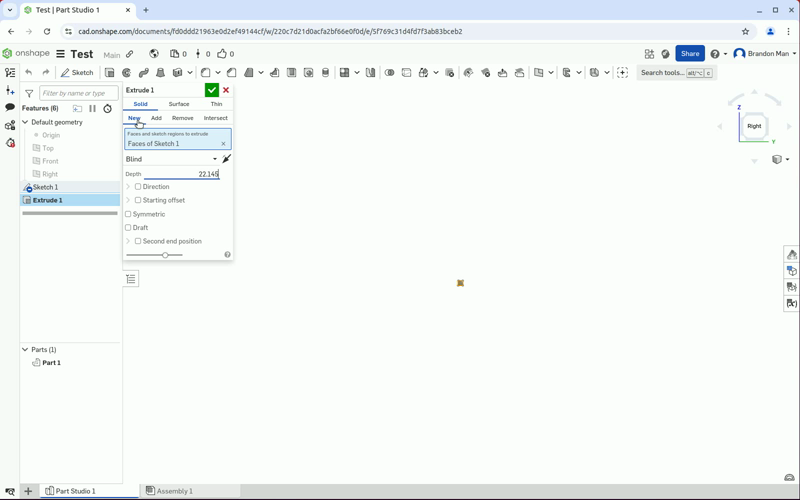
key(enter)
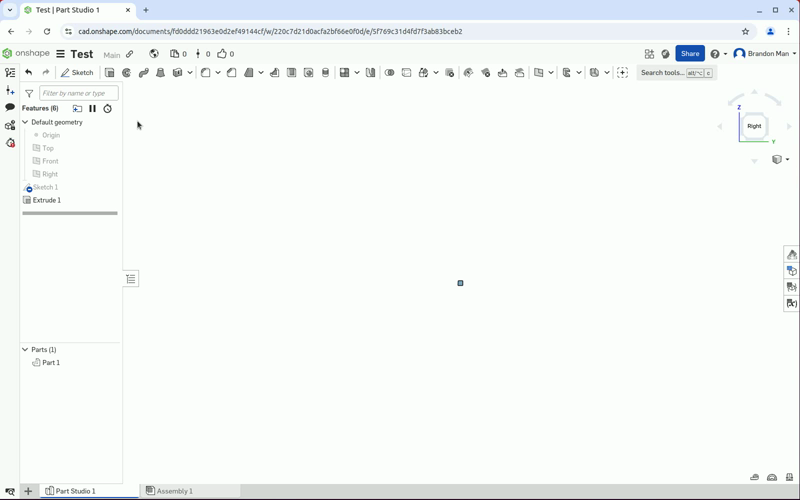
key(shift+h)
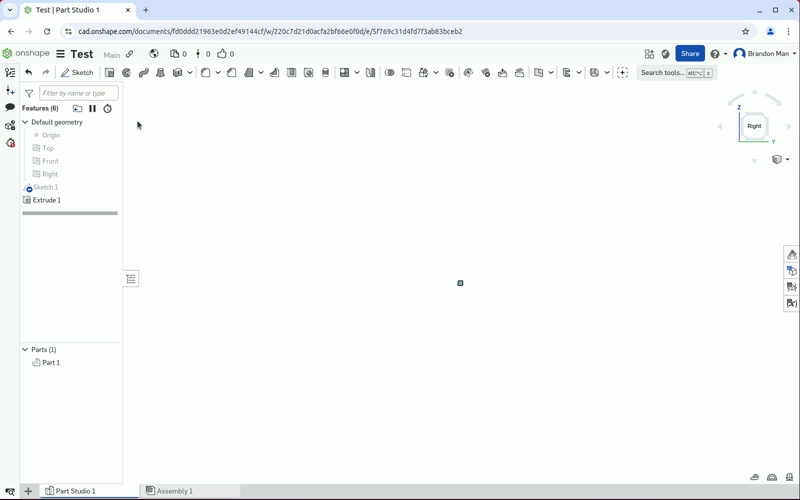
key(shift+h)
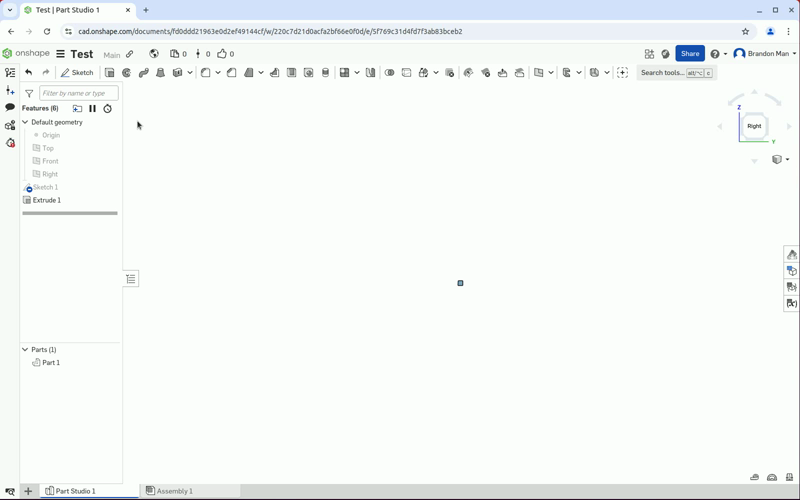
mouse_move(73, 189)
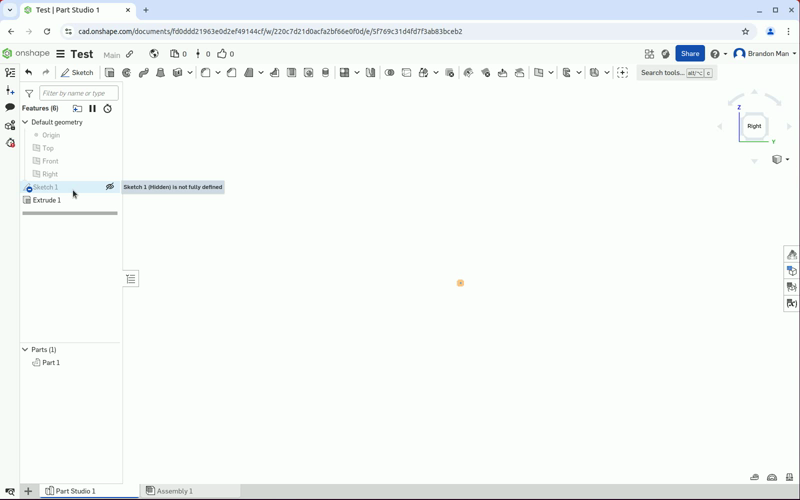
click(73, 189)
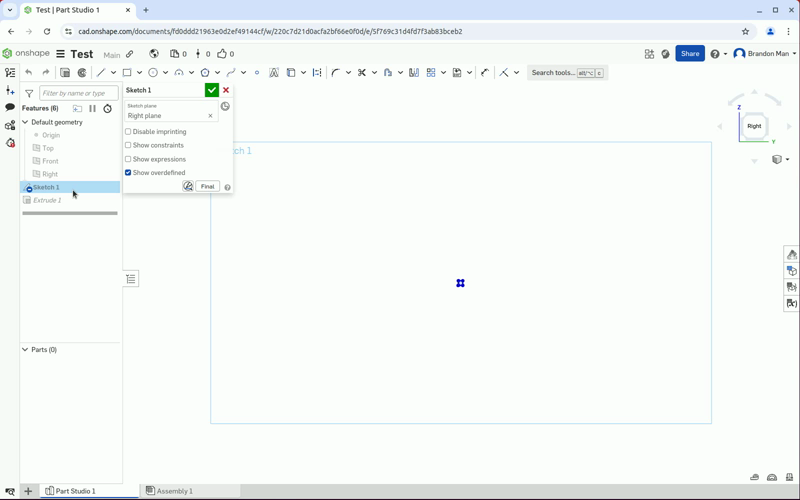
mouse_move(229, 92)
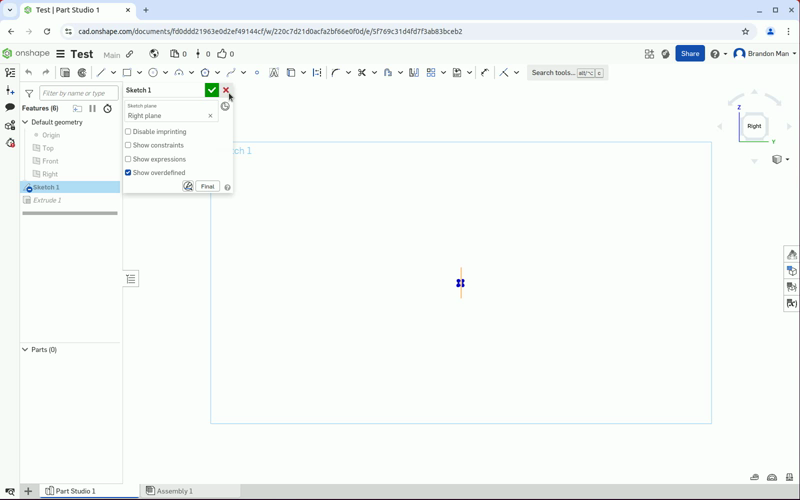
click(229, 92)
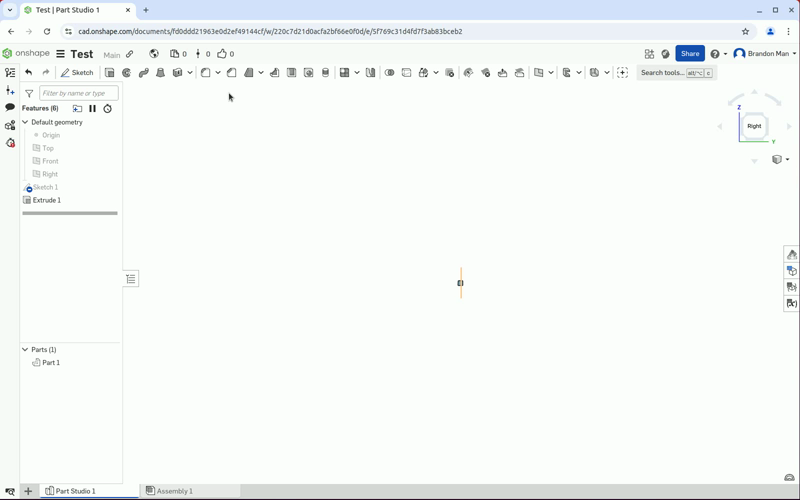
mouse_move(541, 75)
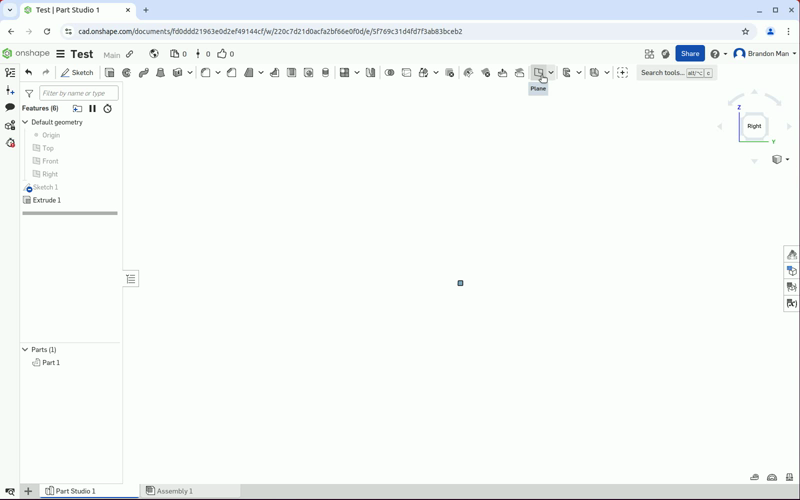
click(541, 75)
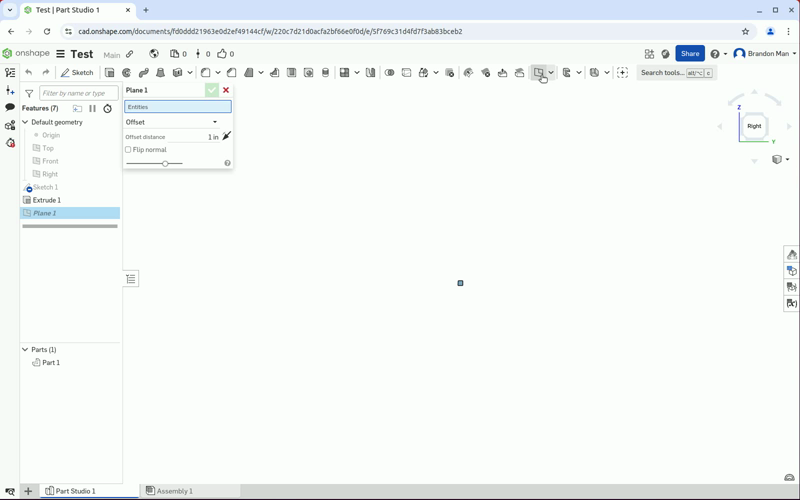
mouse_move(73, 176)
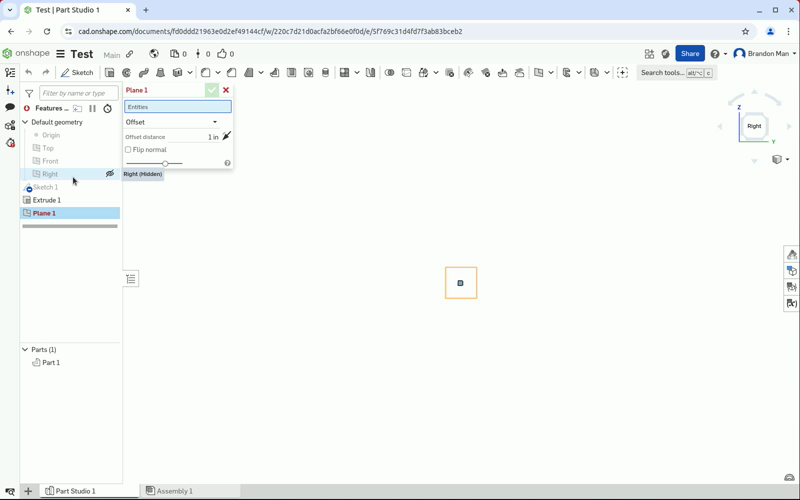
click(73, 176)
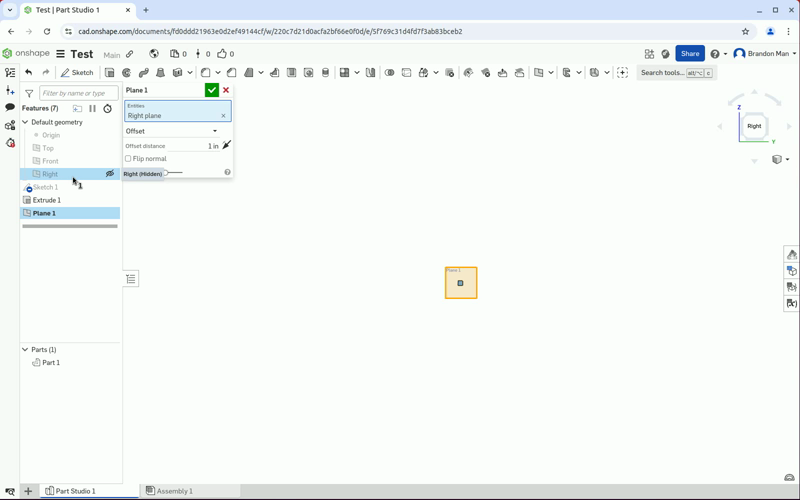
key(tab, 2)
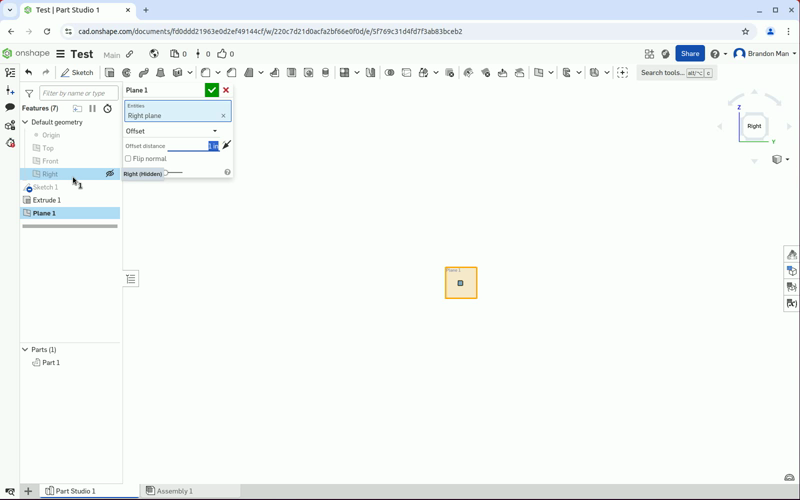
text(22.153)
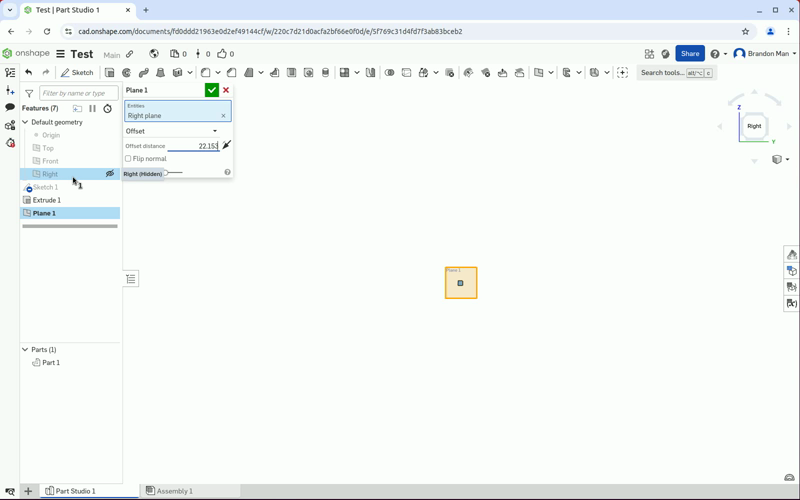
key(enter, 2)
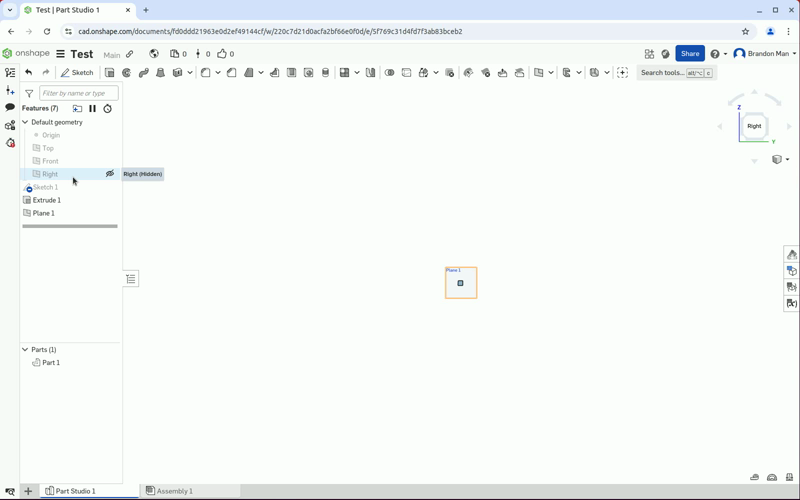
key(shift+s)
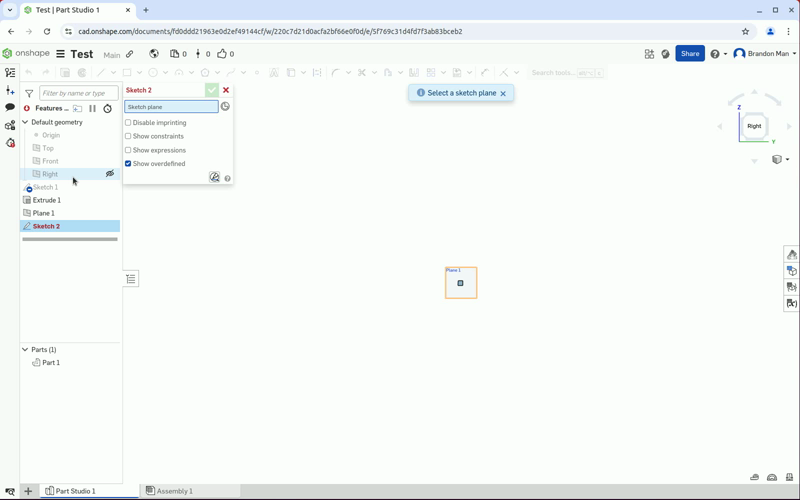
mouse_move(73, 215)
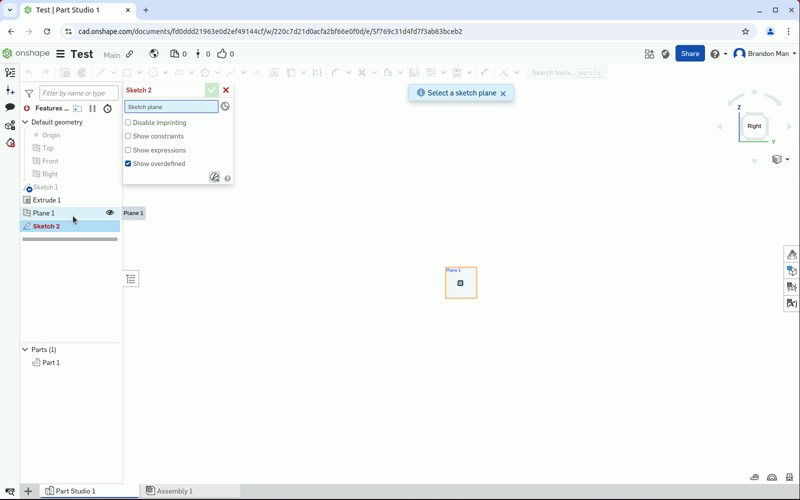
click(73, 215)
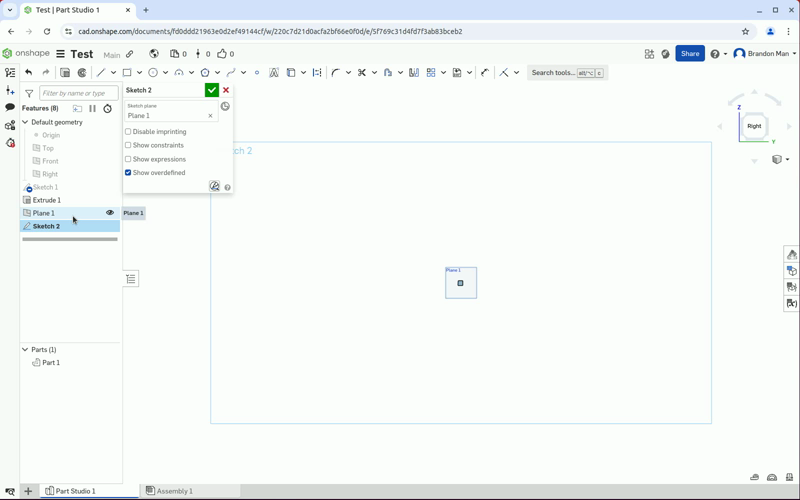
mouse_move(73, 352)
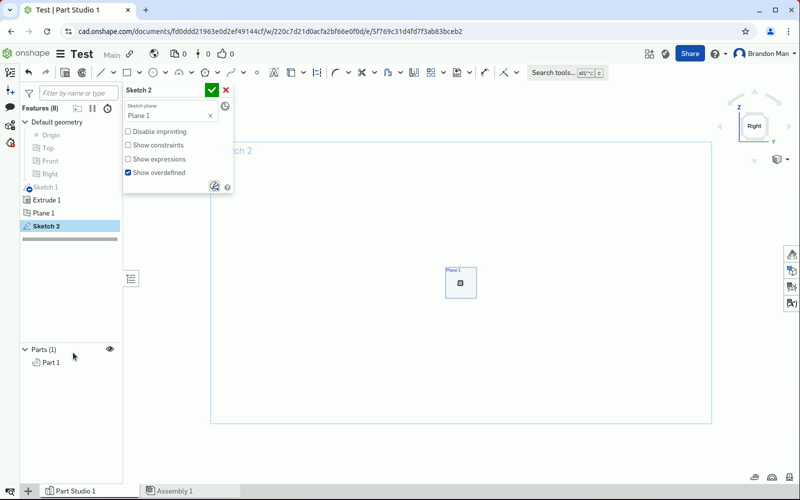
key(y)
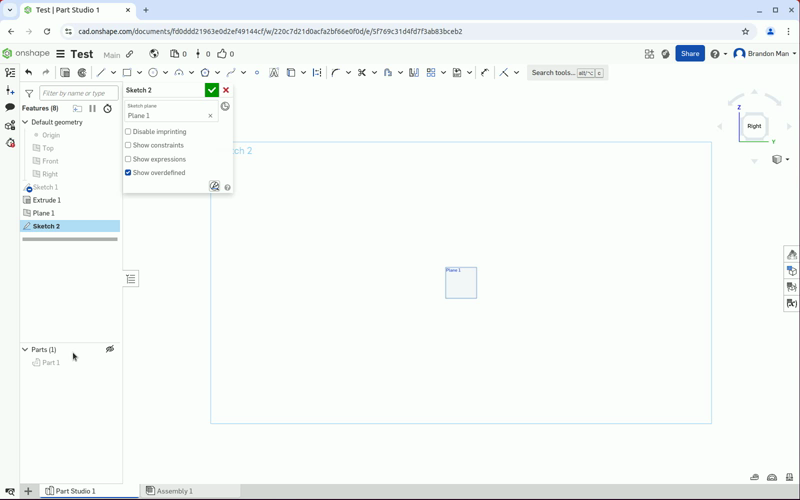
key(l)
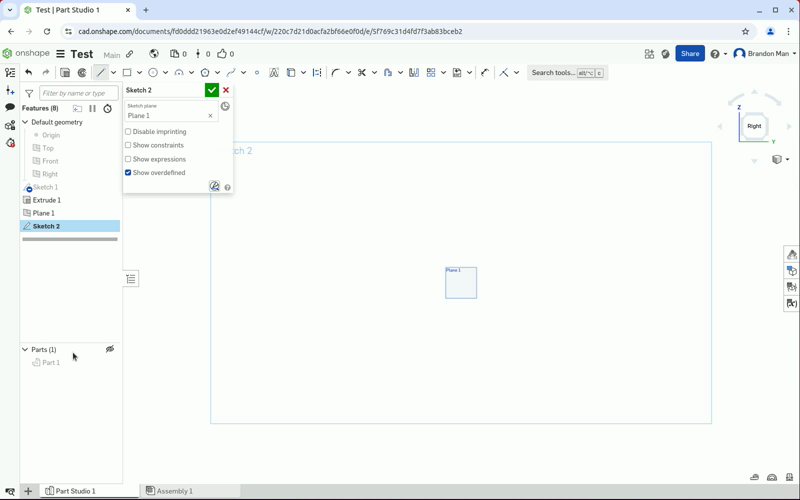
key_down(shift)
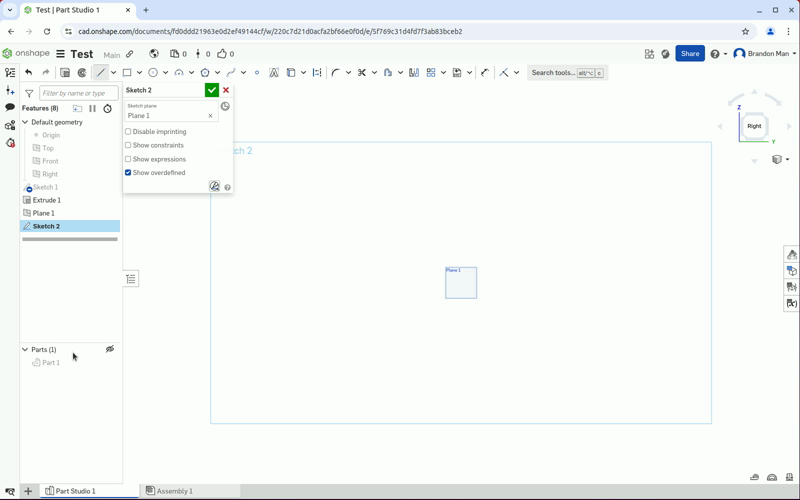
mouse_move(458, 285)
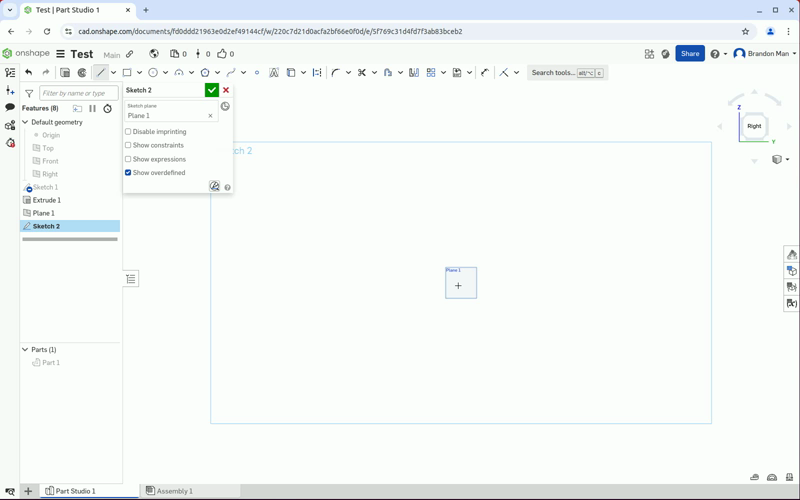
click(458, 285)
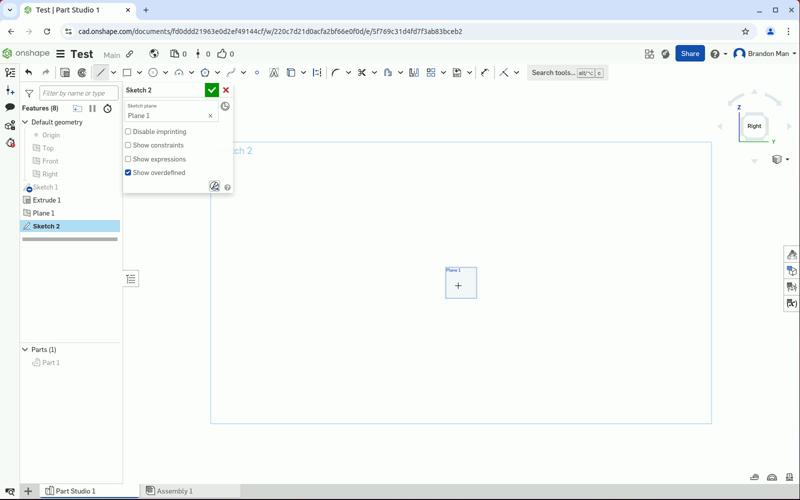
key_up(shift)
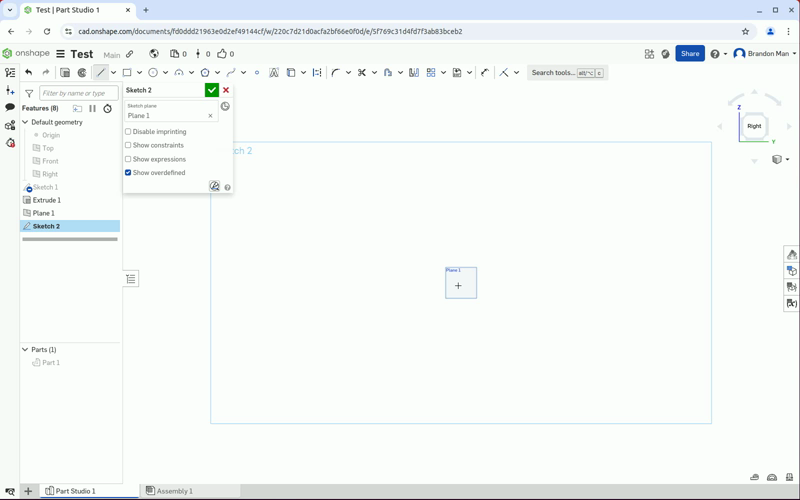
key_down(shift)
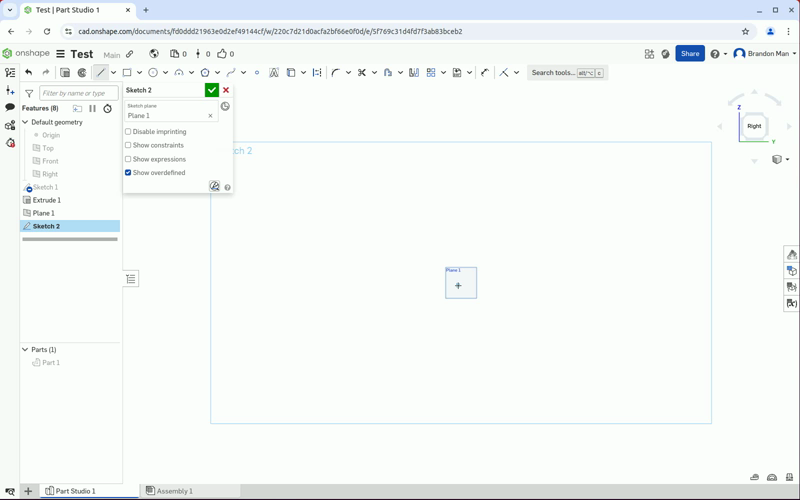
mouse_move(488, 285)
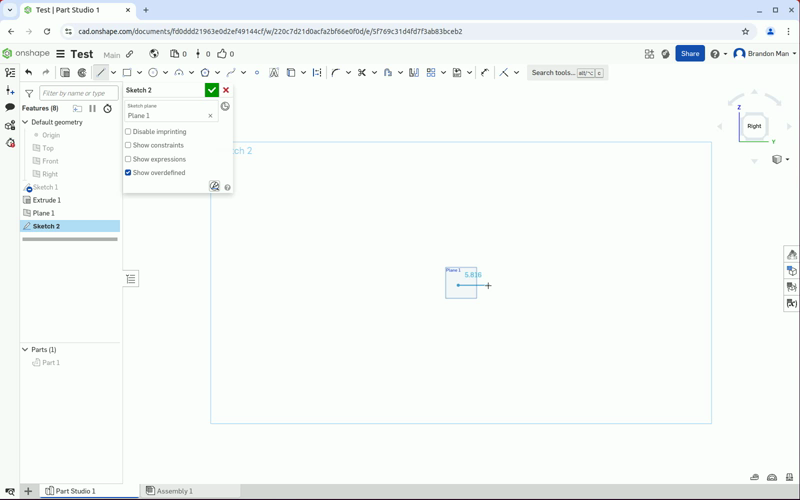
mouse_move(462, 285)
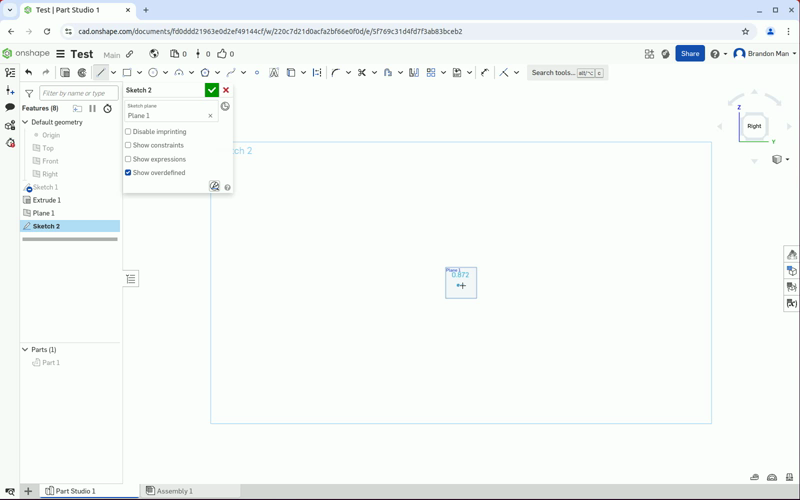
scroll(6)
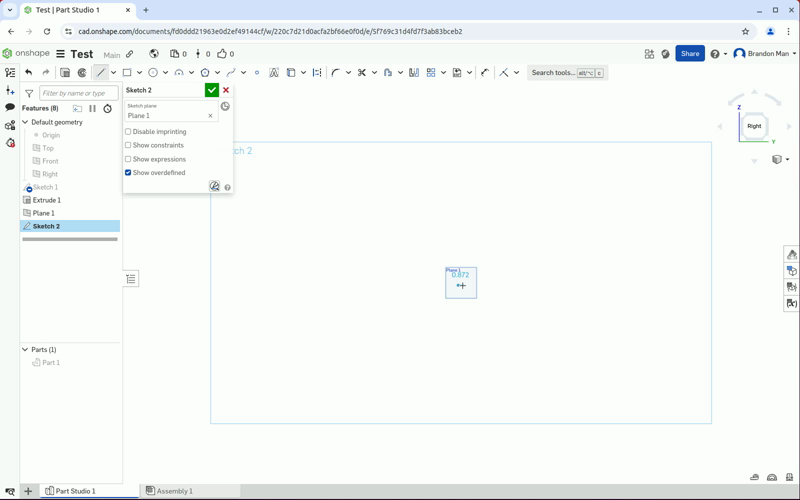
scroll(6)
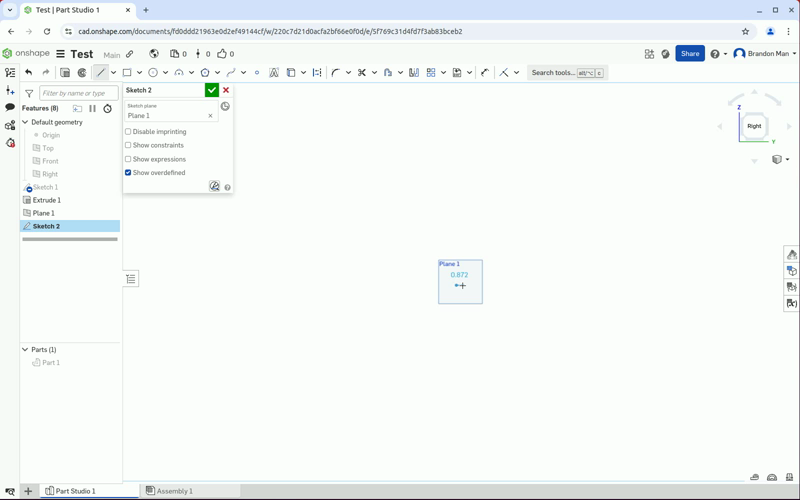
scroll(6)
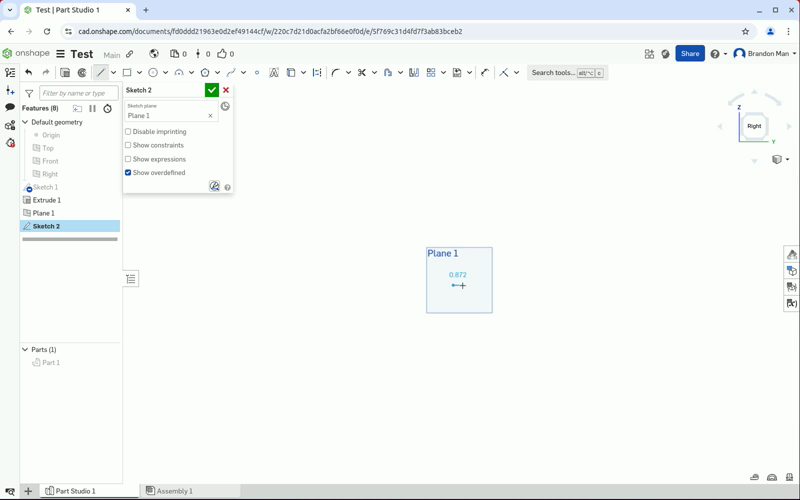
scroll(6)
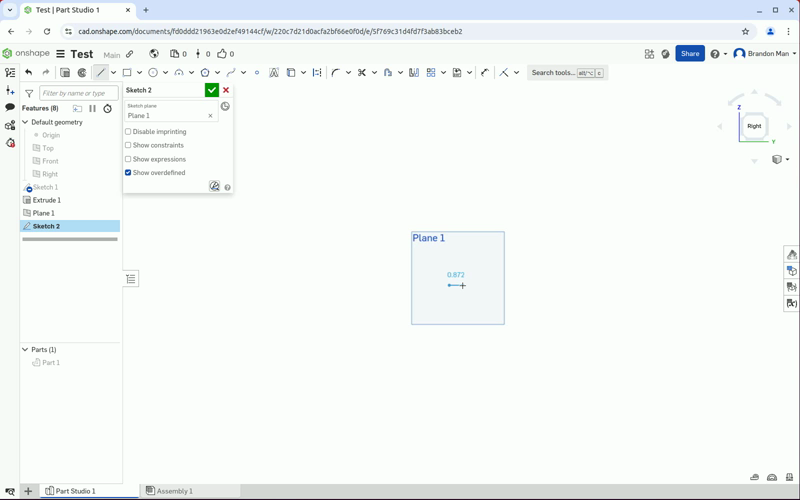
scroll(6)
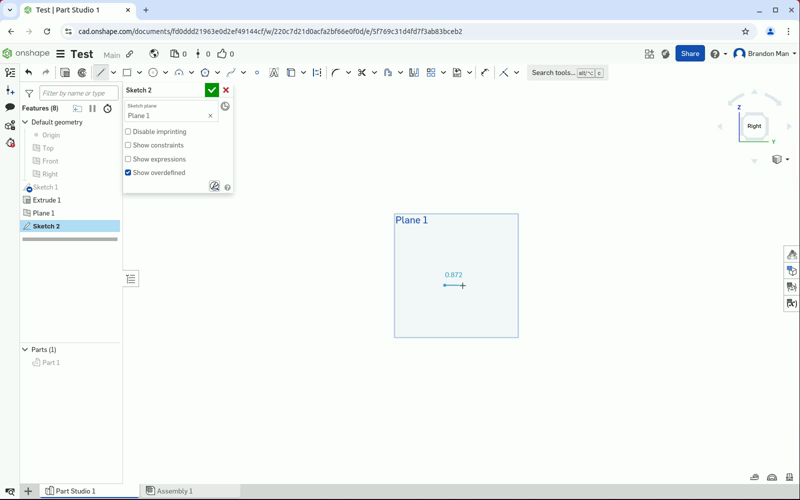
scroll(6)
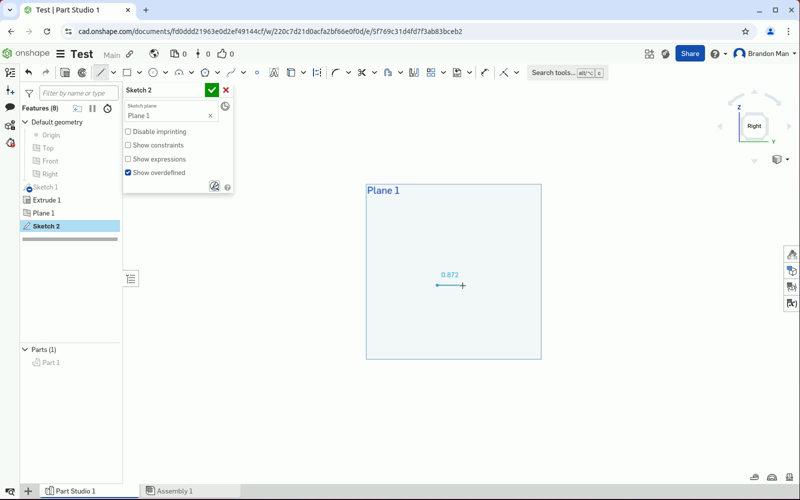
scroll(6)
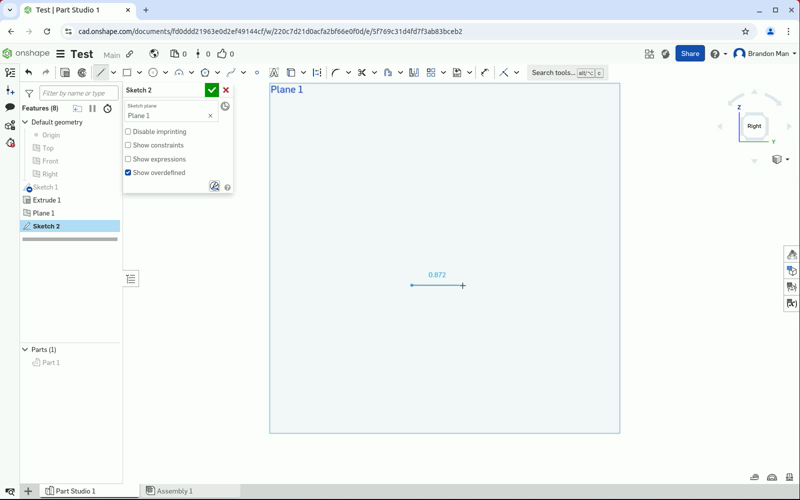
click(462, 285)
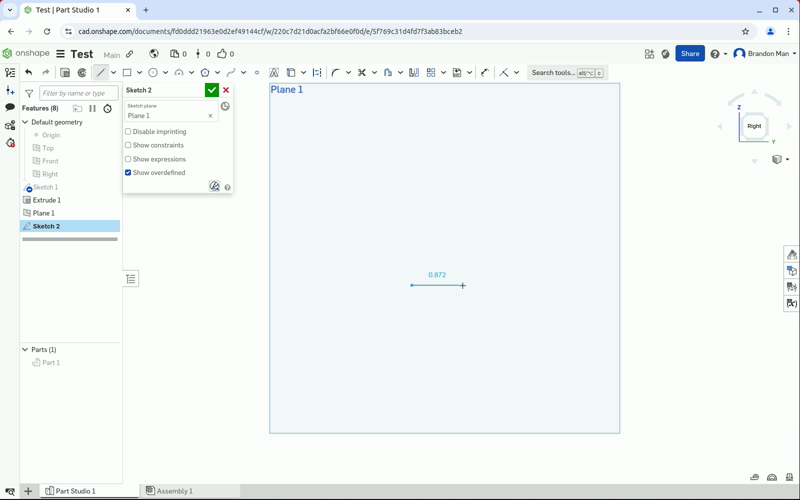
scroll(-6)
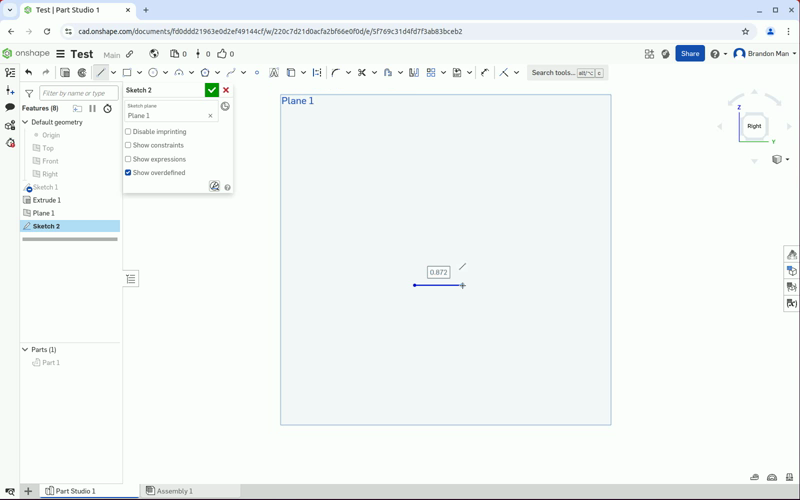
scroll(-6)
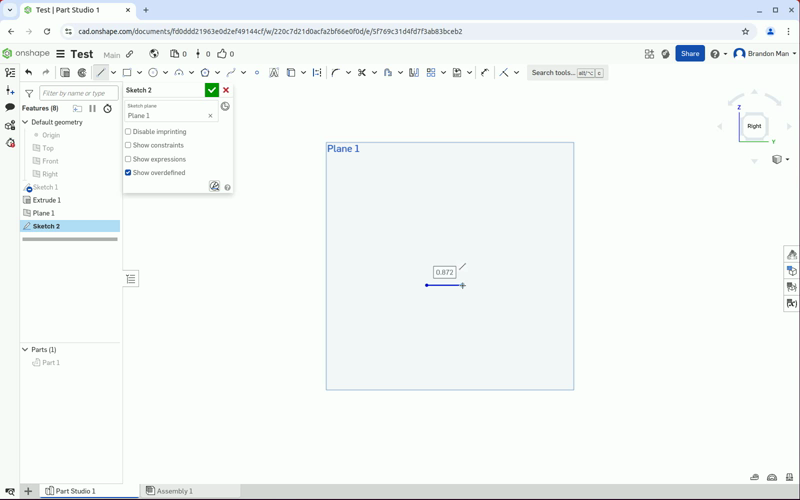
scroll(-6)
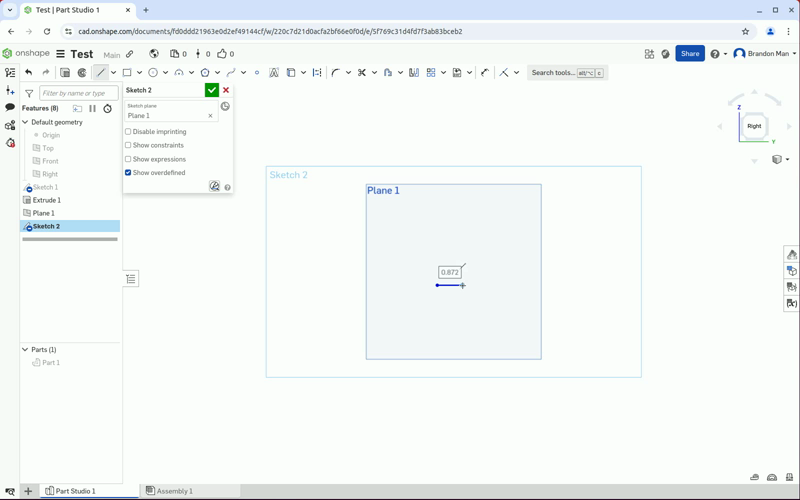
scroll(-6)
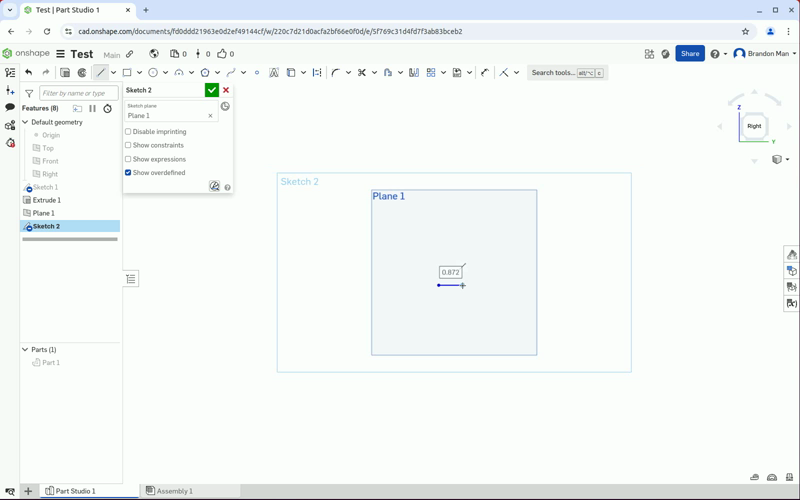
scroll(-6)
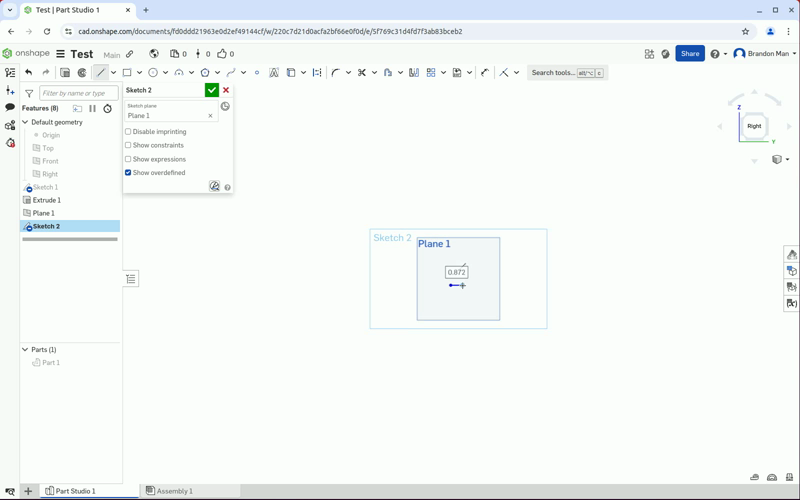
scroll(-6)
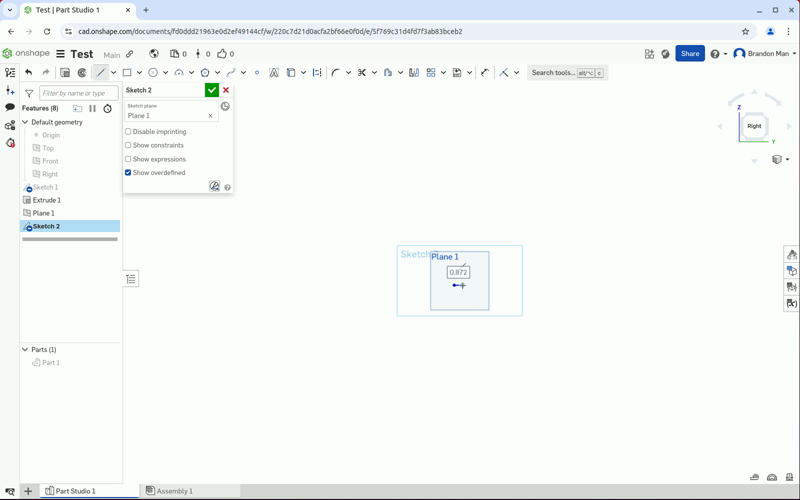
scroll(-6)
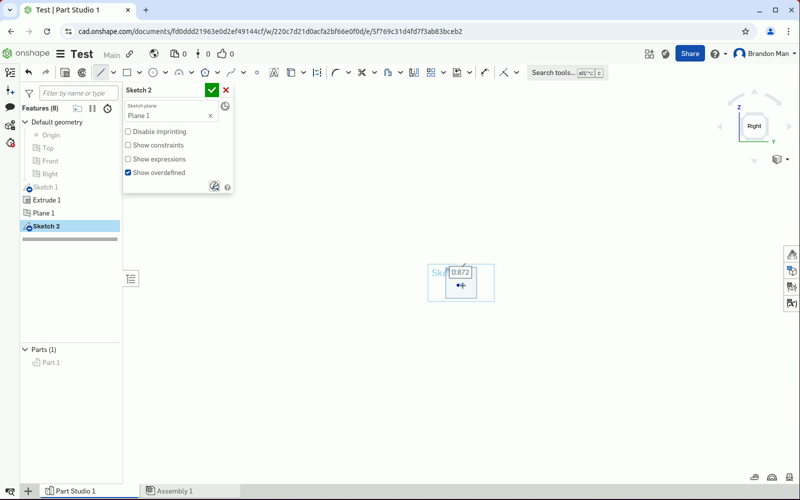
key_up(shift)
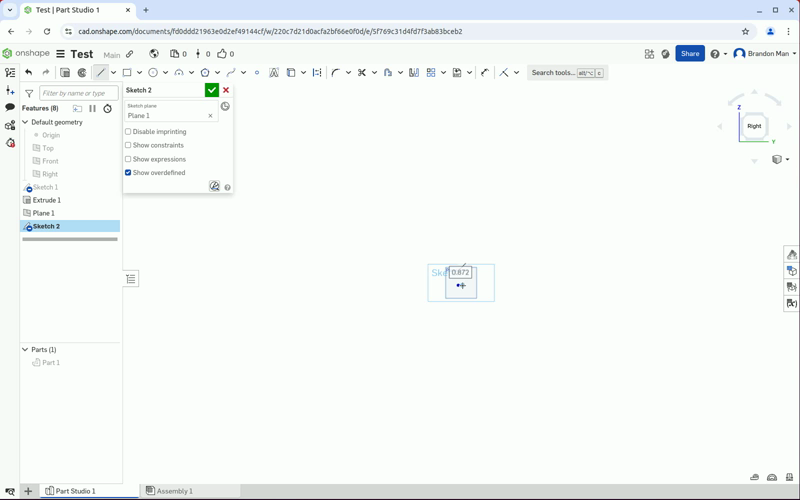
key_down(shift)
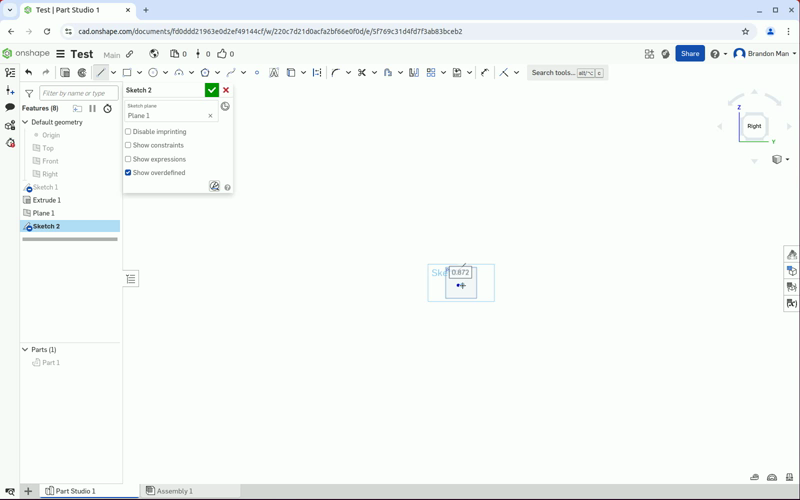
mouse_move(492, 285)
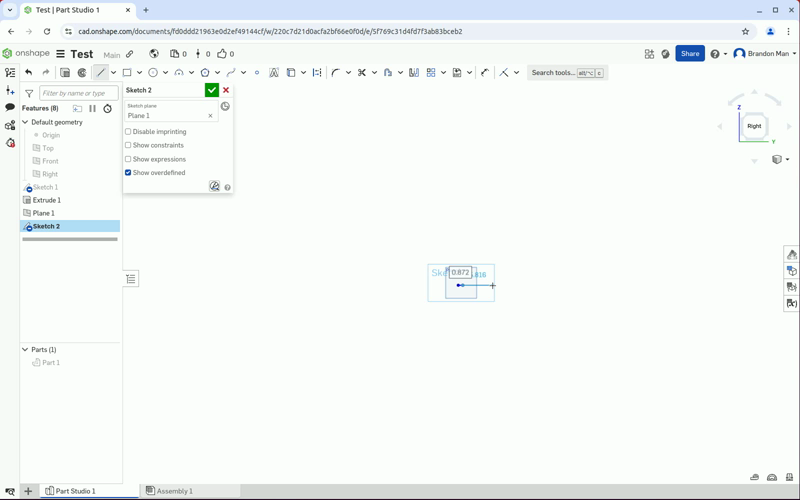
mouse_move(462, 280)
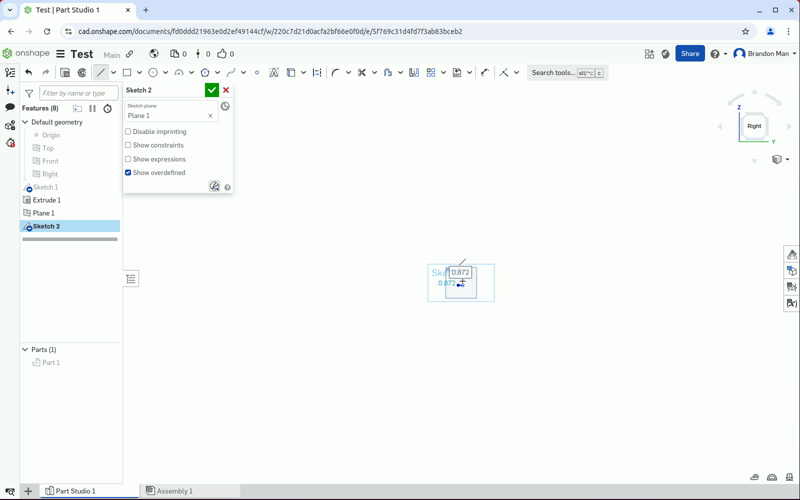
scroll(6)
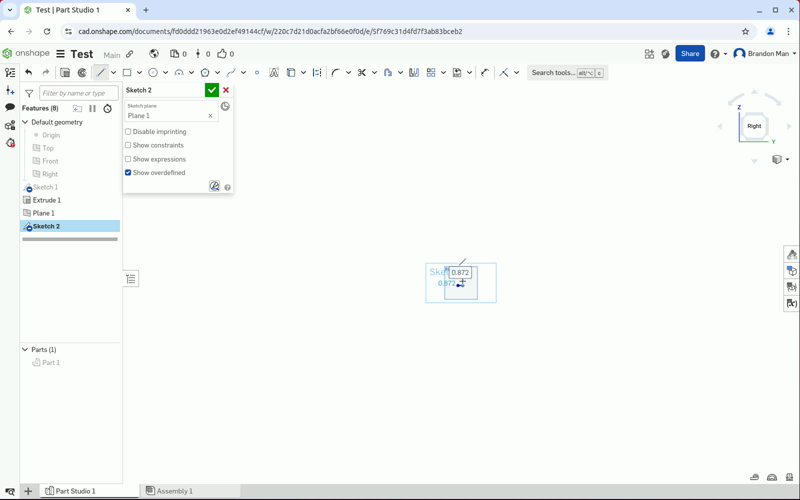
scroll(6)
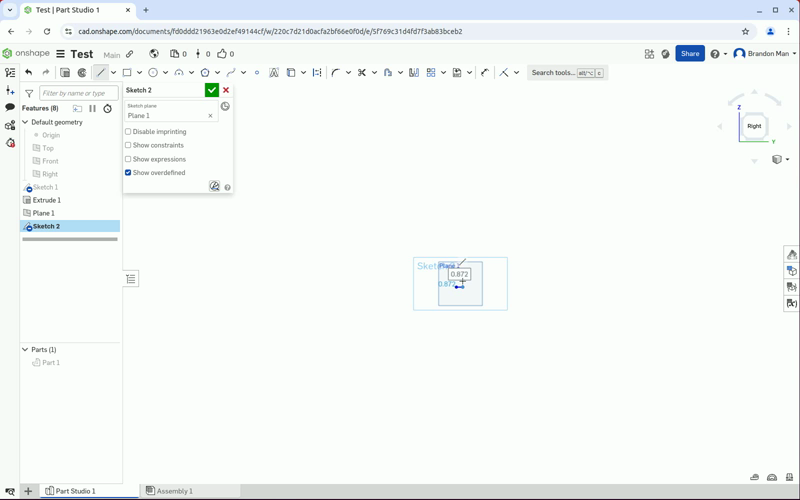
scroll(6)
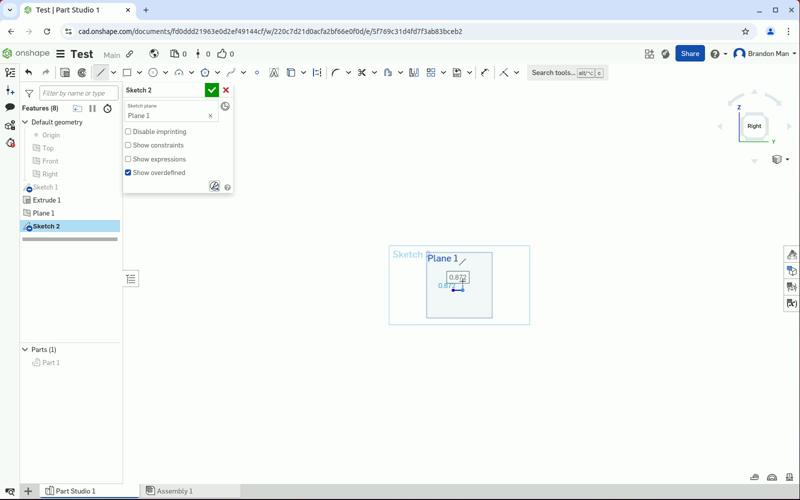
scroll(6)
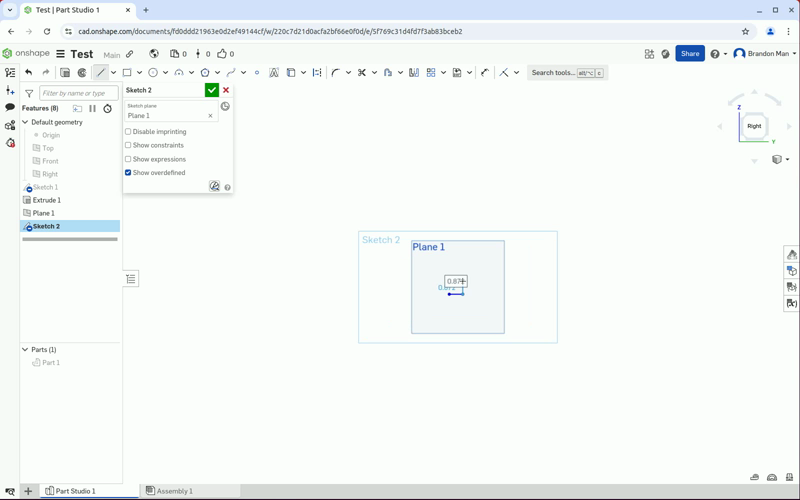
scroll(6)
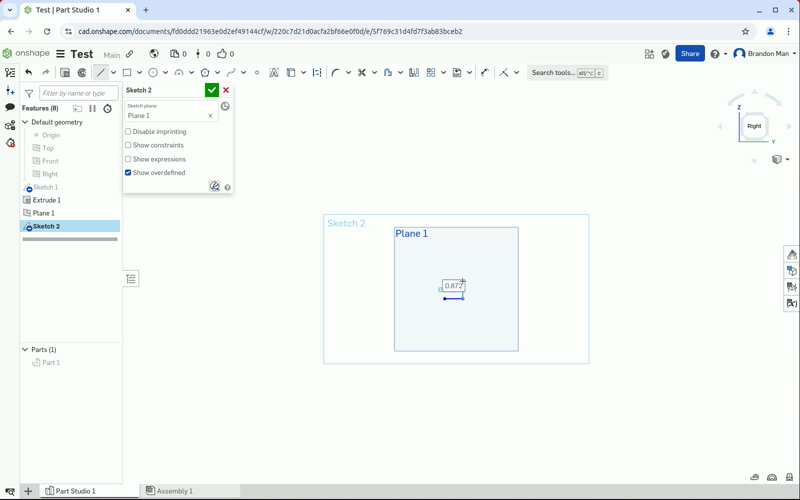
scroll(6)
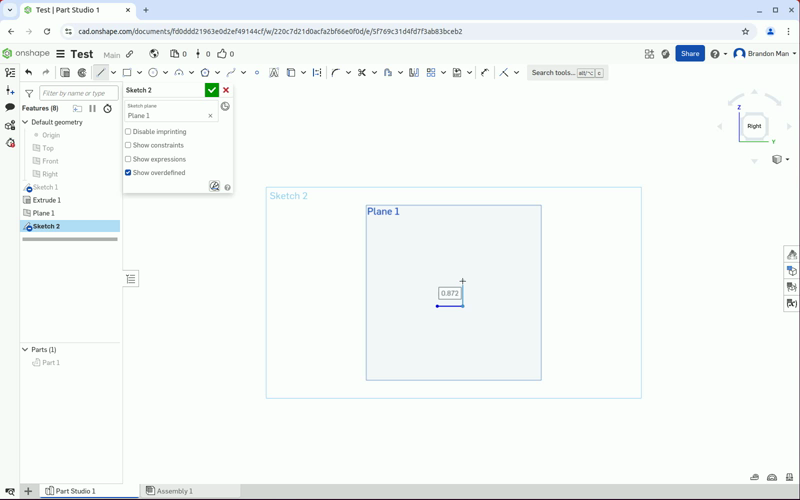
scroll(6)
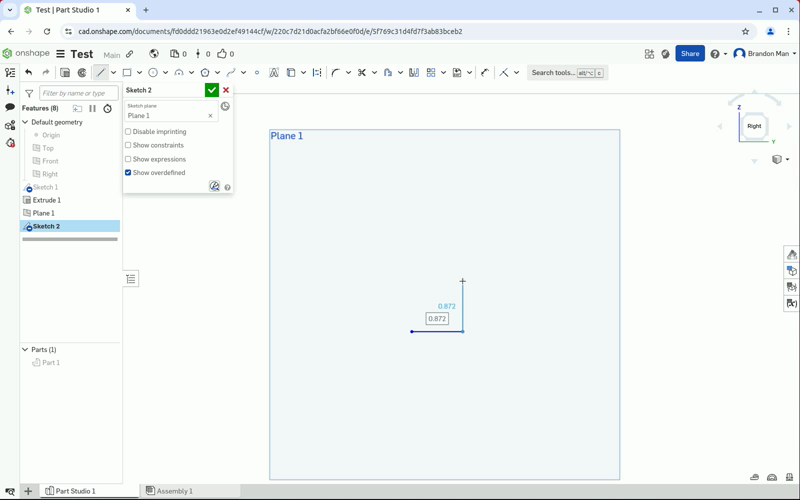
click(462, 280)
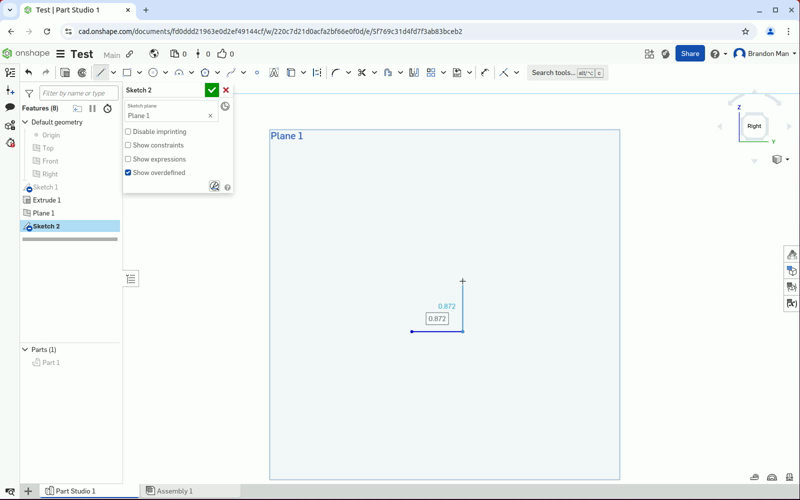
scroll(-6)
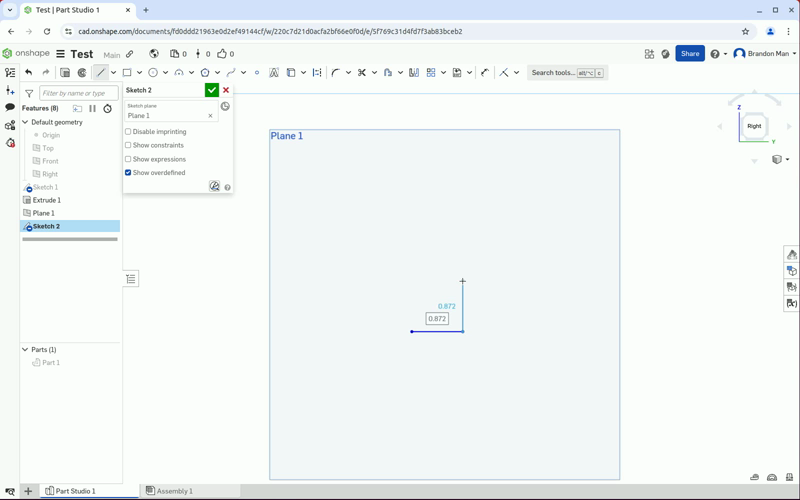
scroll(-6)
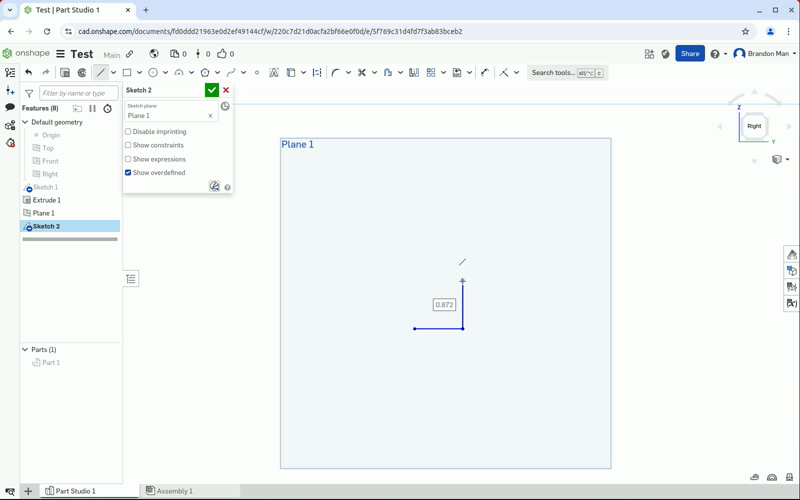
scroll(-6)
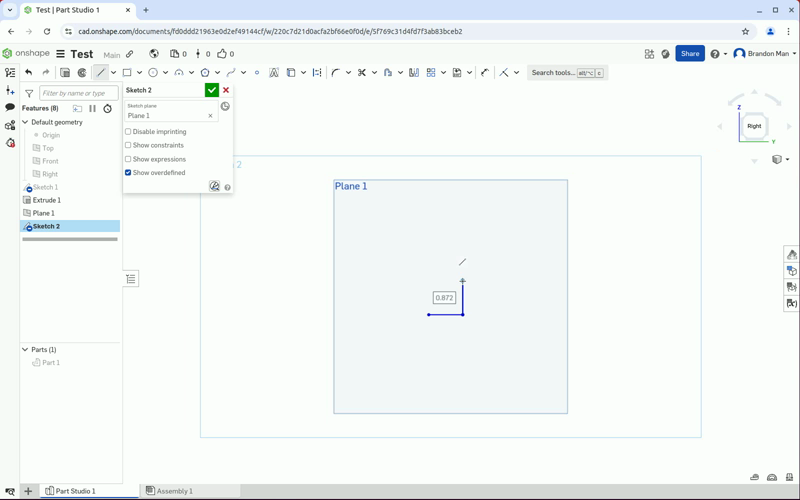
scroll(-6)
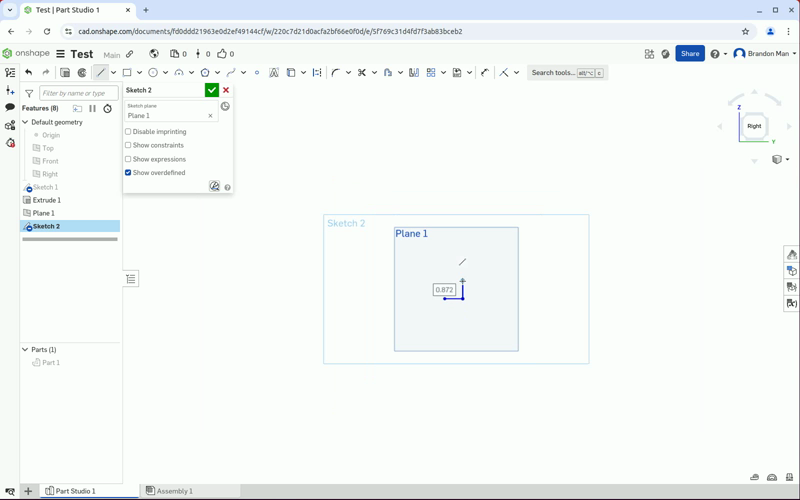
scroll(-6)
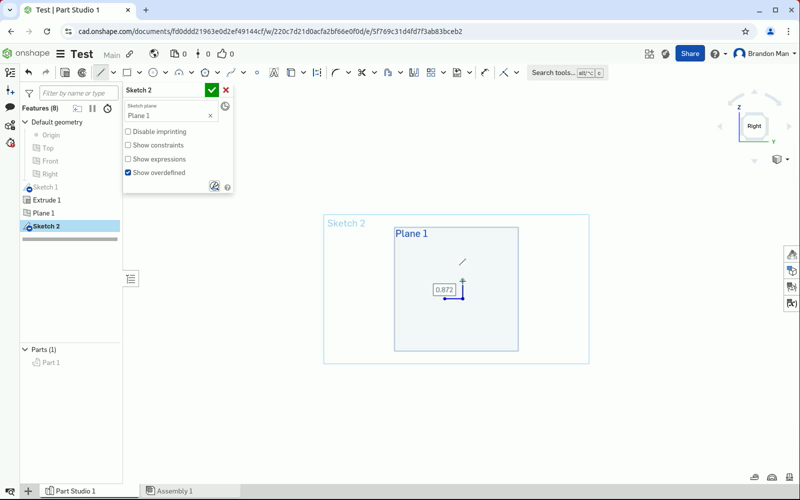
scroll(-6)
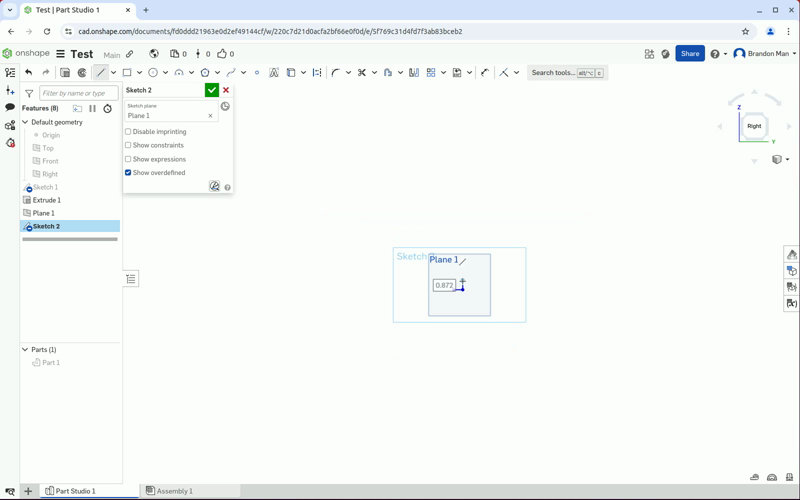
scroll(-6)
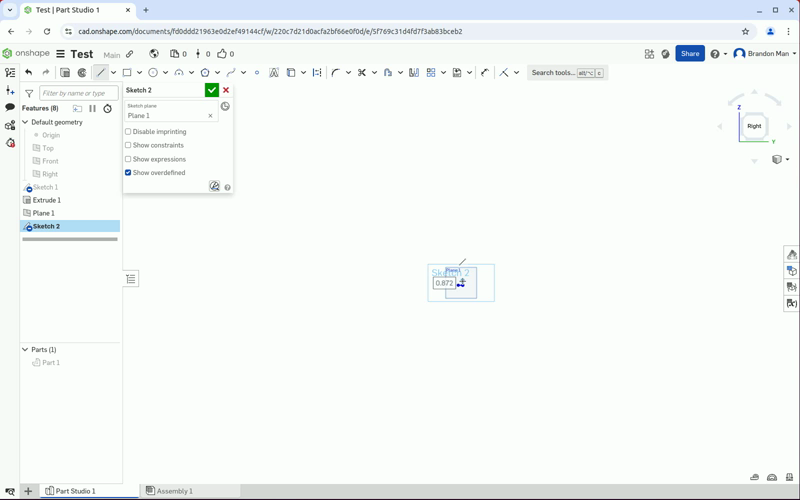
key_up(shift)
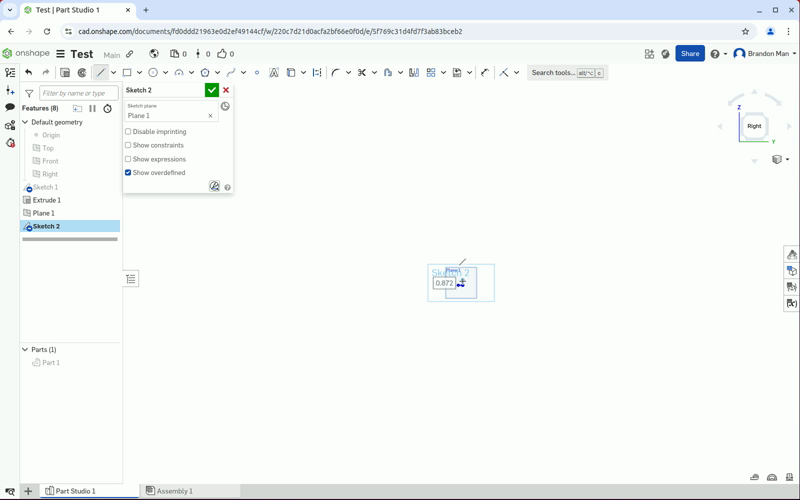
key_down(shift)
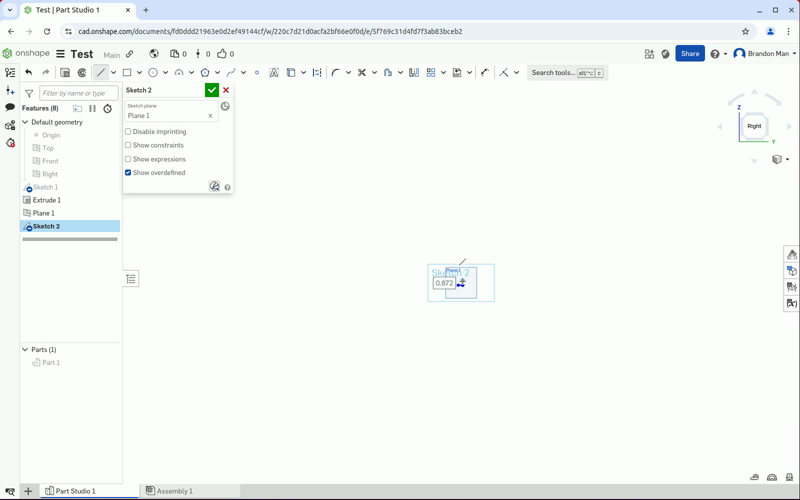
mouse_move(492, 280)
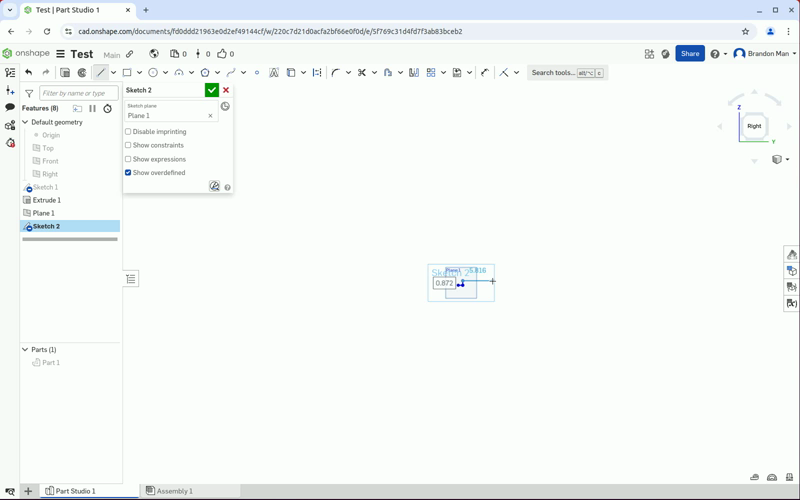
mouse_move(458, 280)
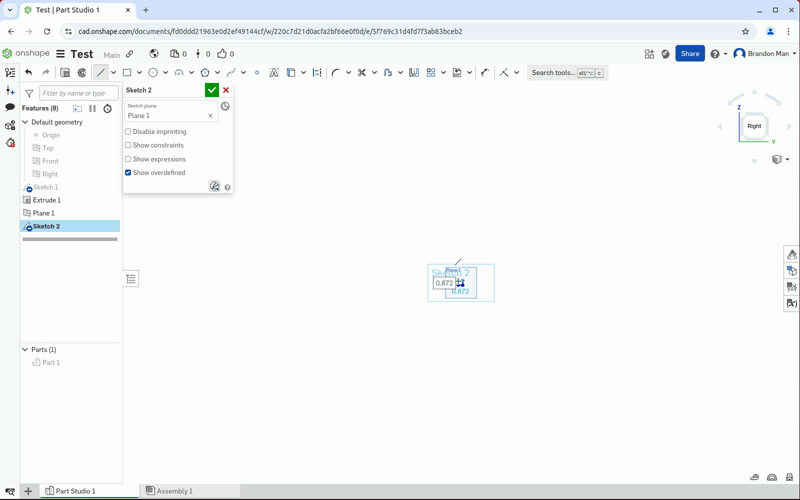
scroll(6)
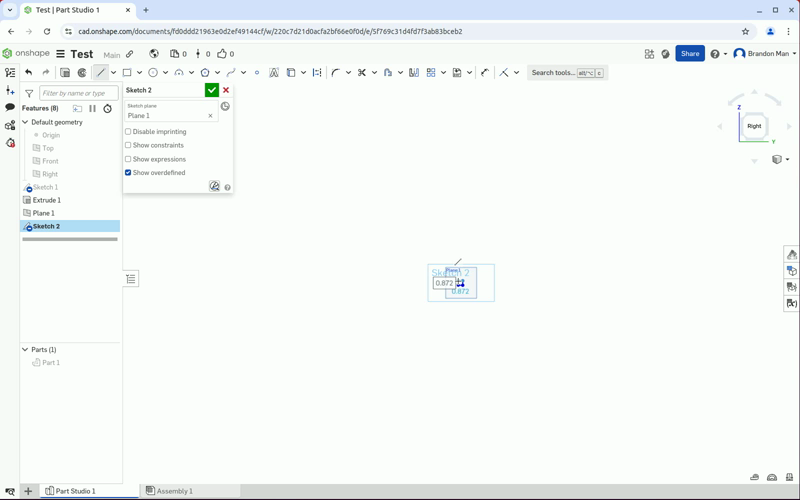
scroll(6)
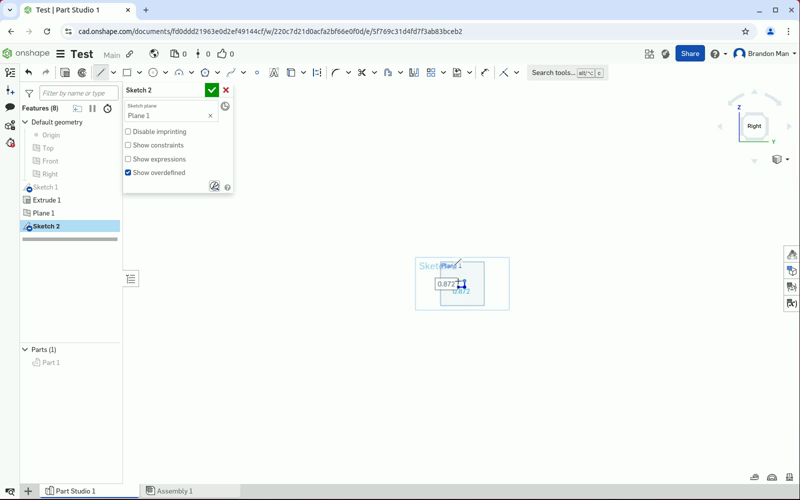
scroll(6)
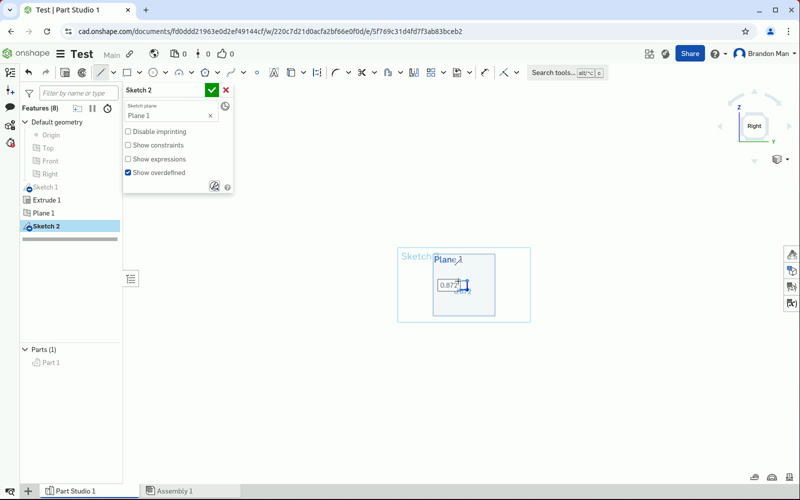
scroll(6)
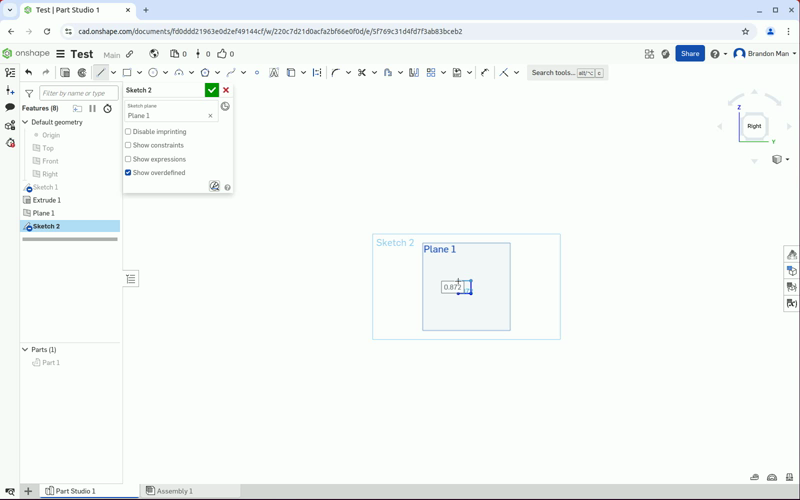
scroll(6)
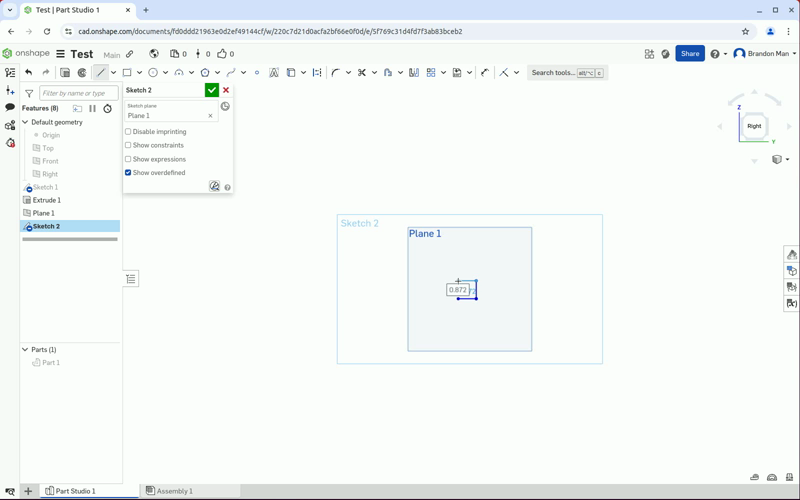
scroll(6)
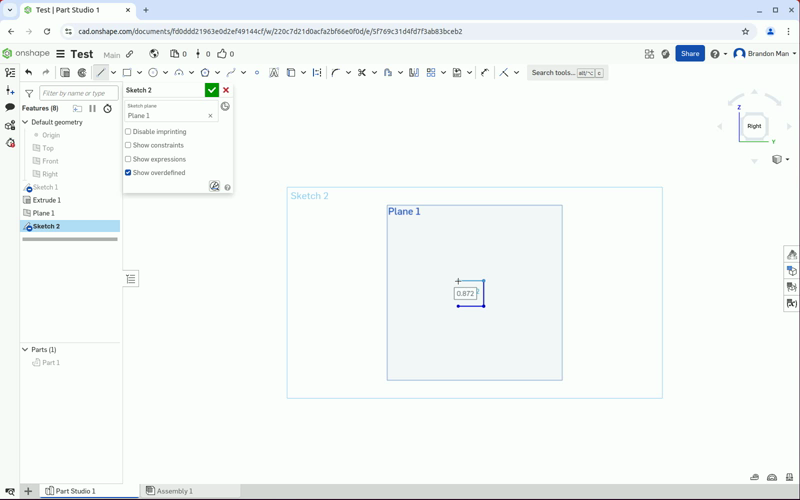
scroll(6)
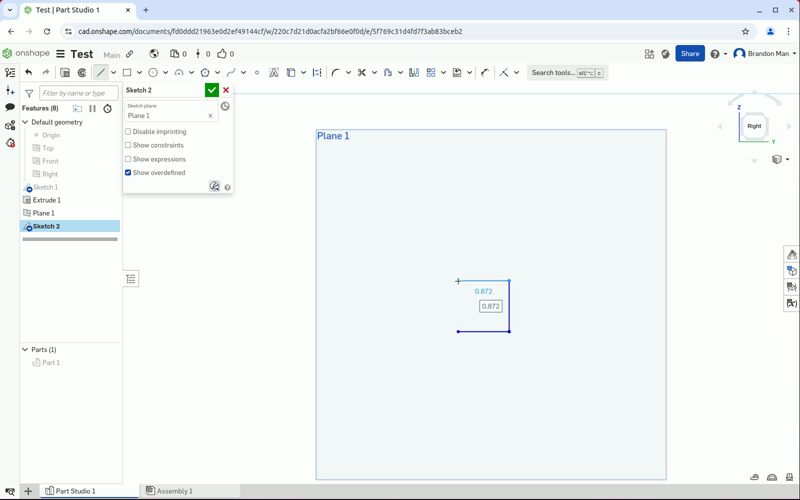
click(458, 280)
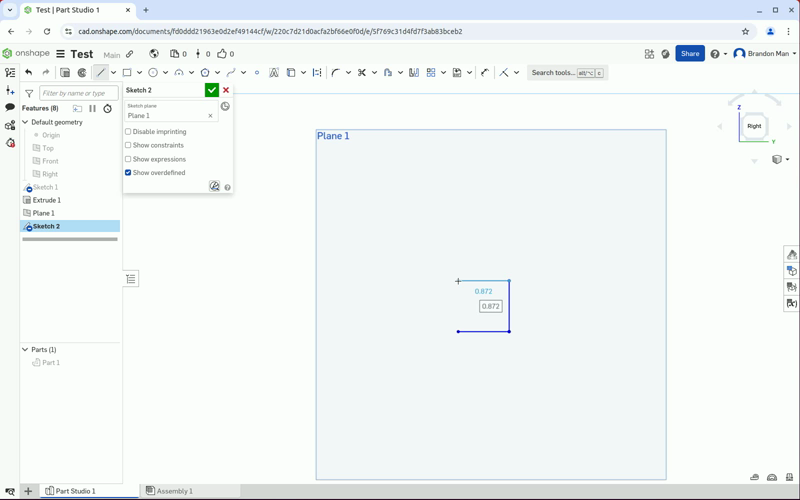
scroll(-6)
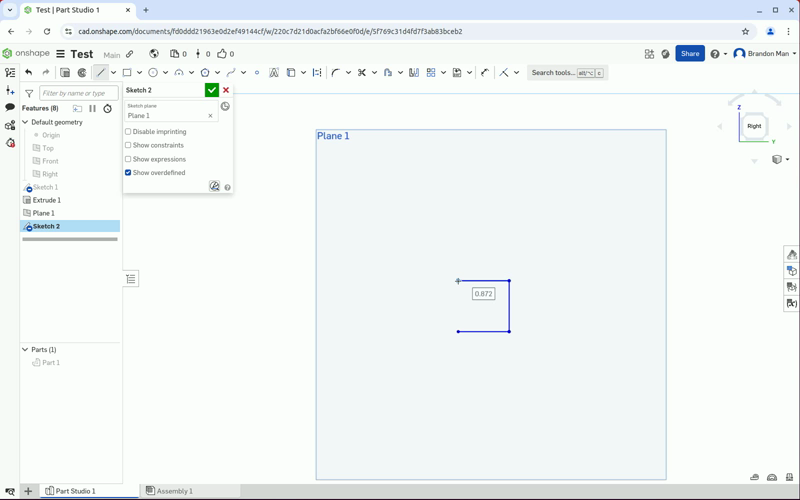
scroll(-6)
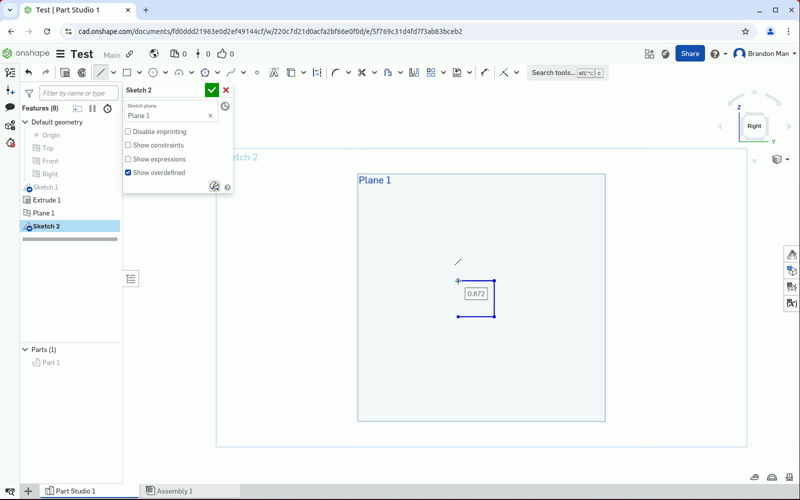
scroll(-6)
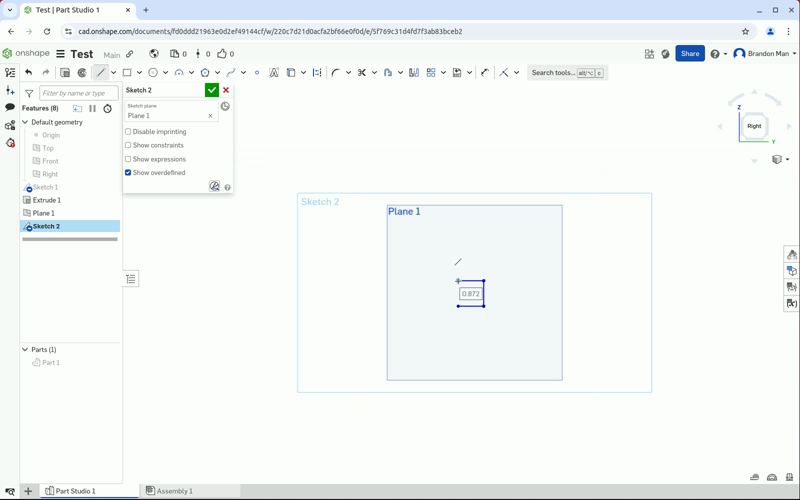
scroll(-6)
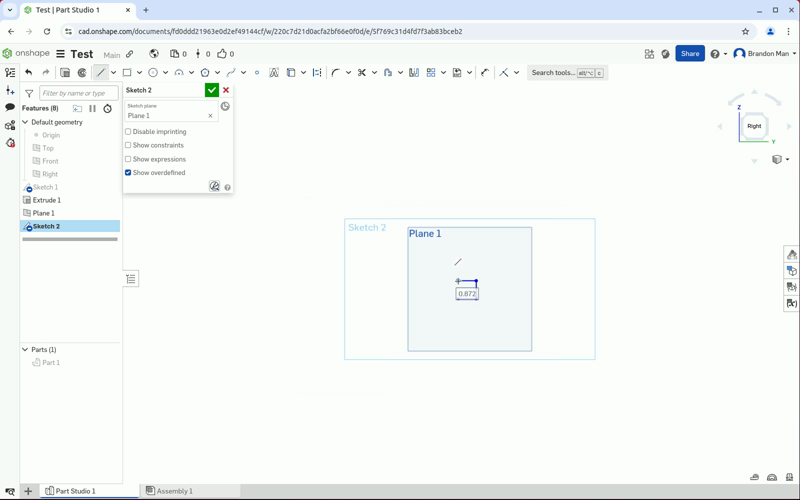
scroll(-6)
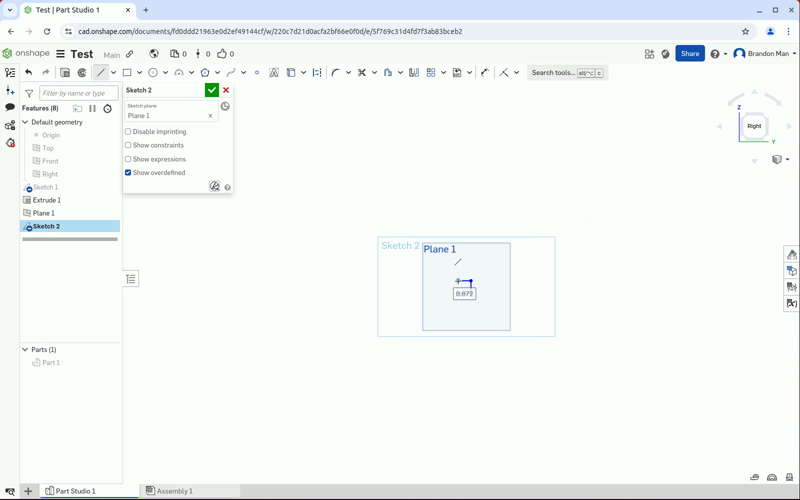
scroll(-6)
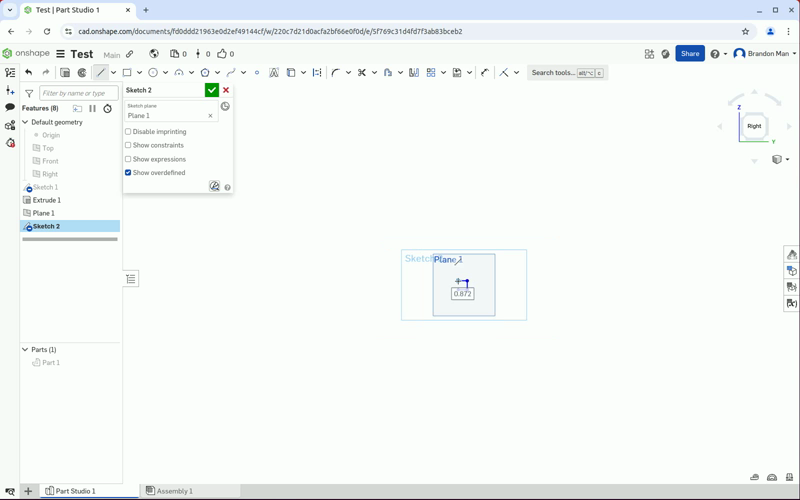
scroll(-6)
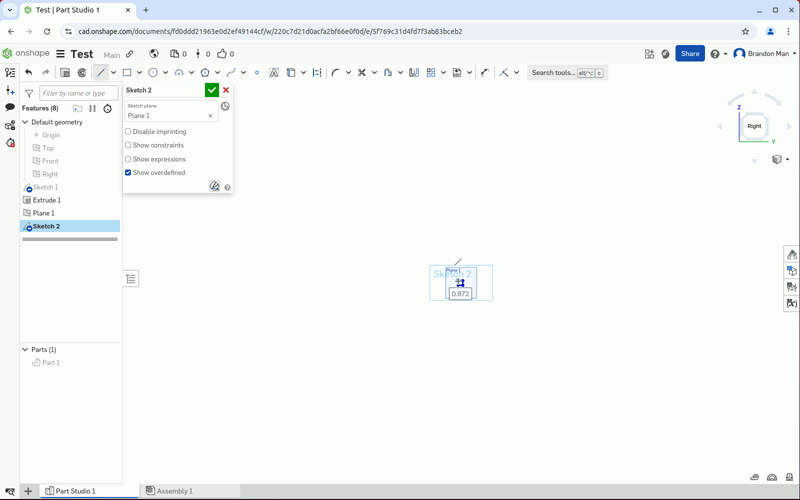
key_up(shift)
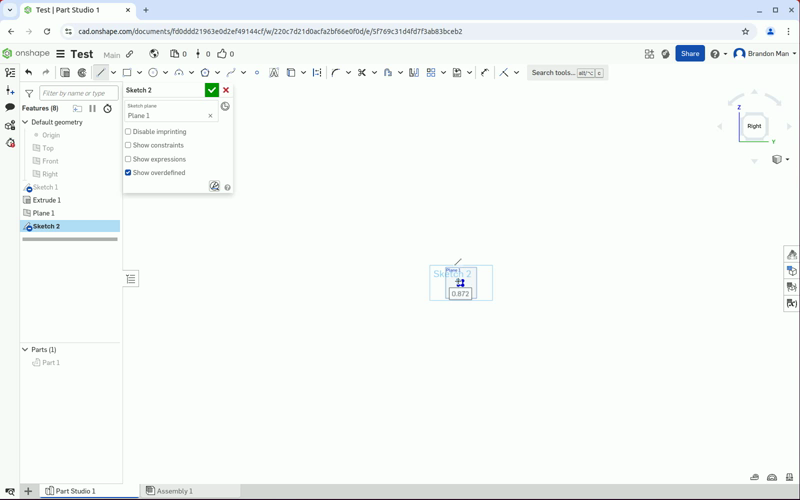
mouse_move(488, 280)
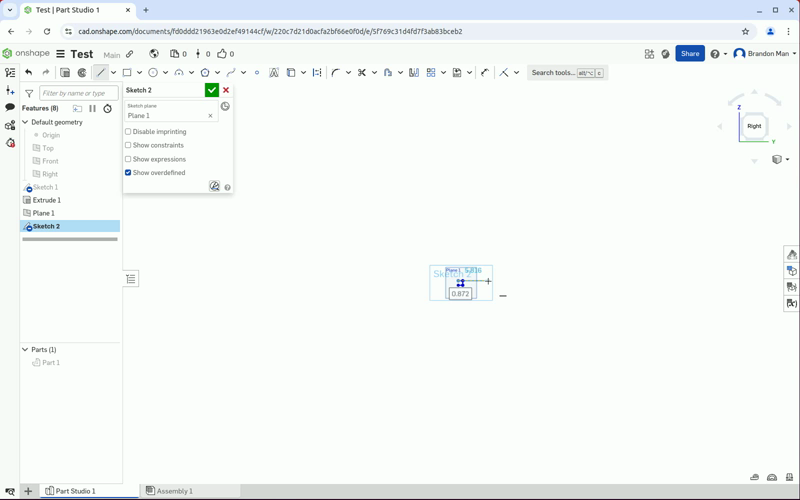
key_down(shift)
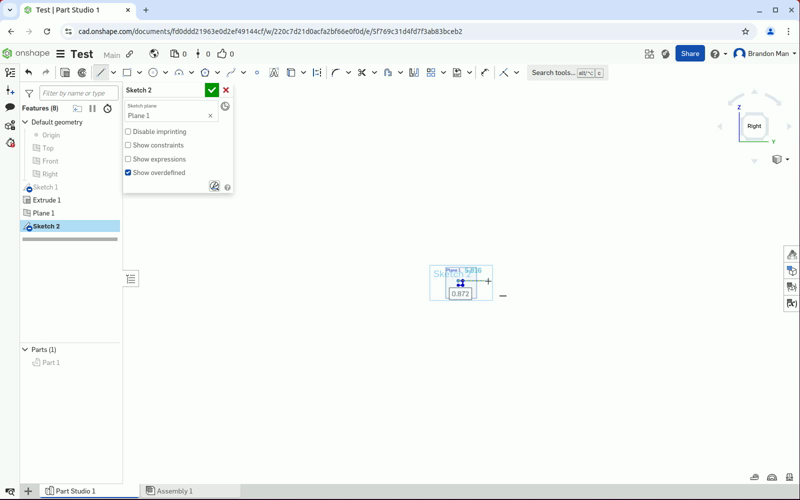
mouse_move(458, 285)
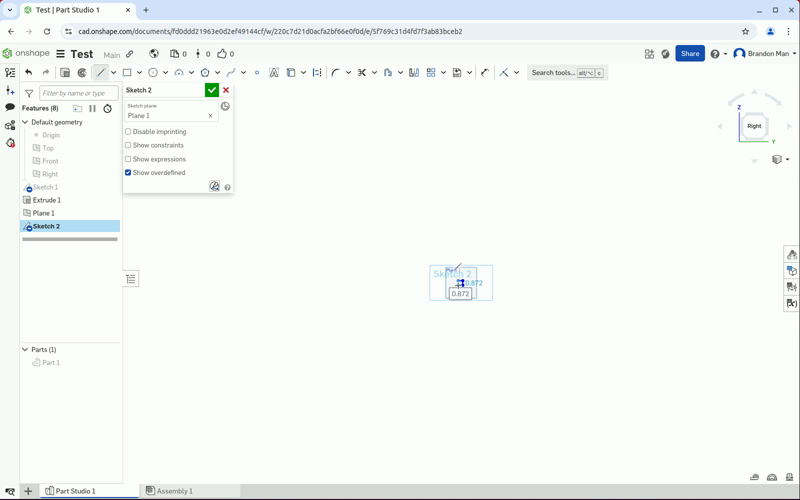
scroll(6)
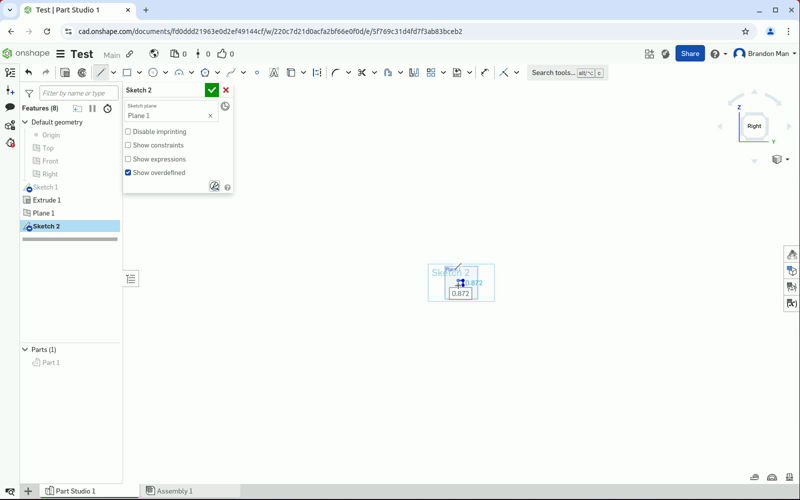
scroll(6)
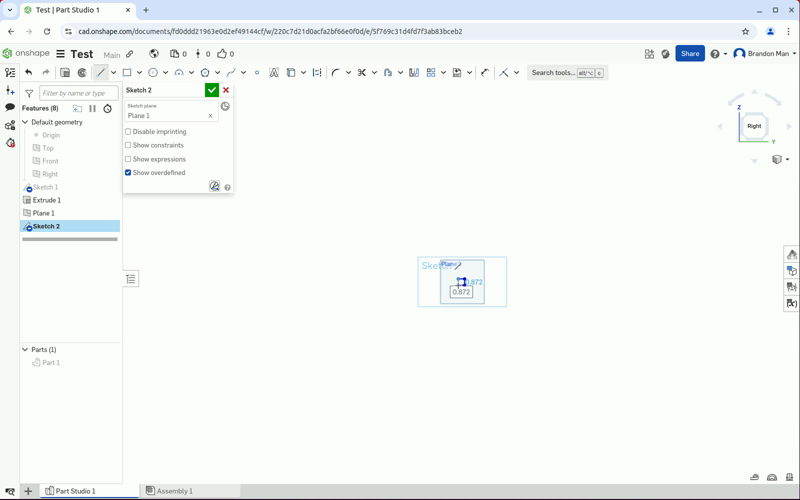
scroll(6)
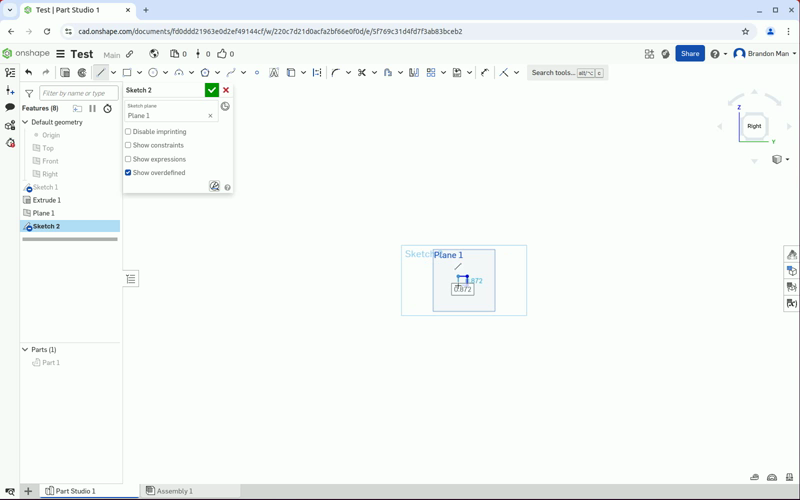
scroll(6)
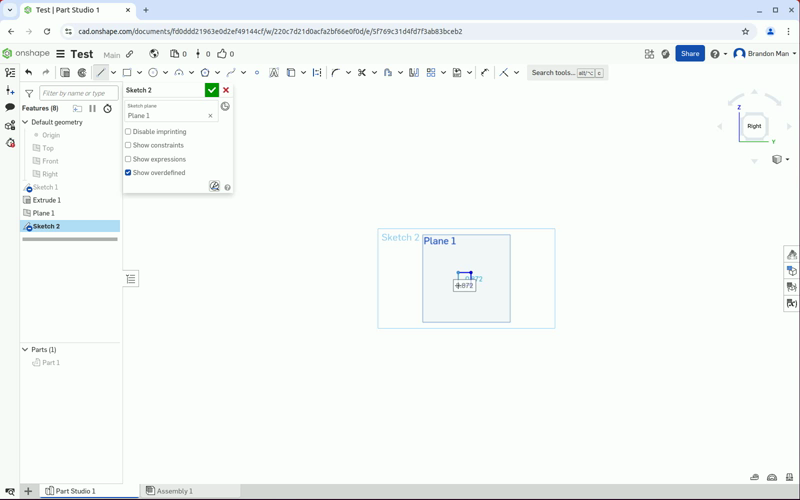
scroll(6)
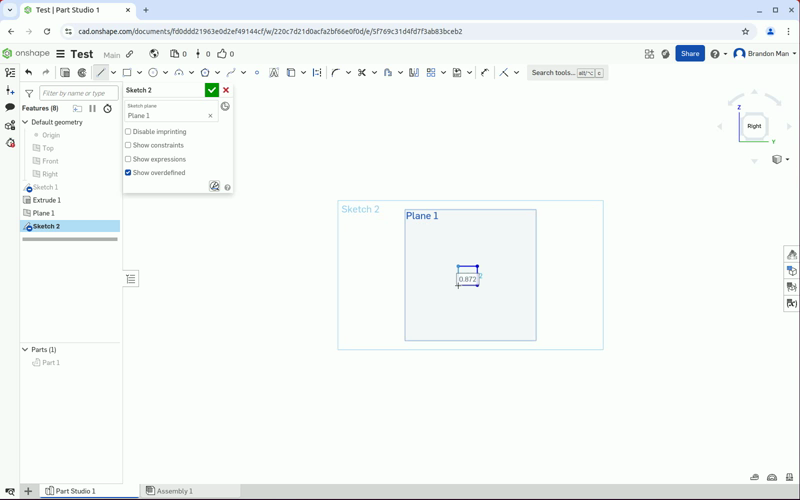
scroll(6)
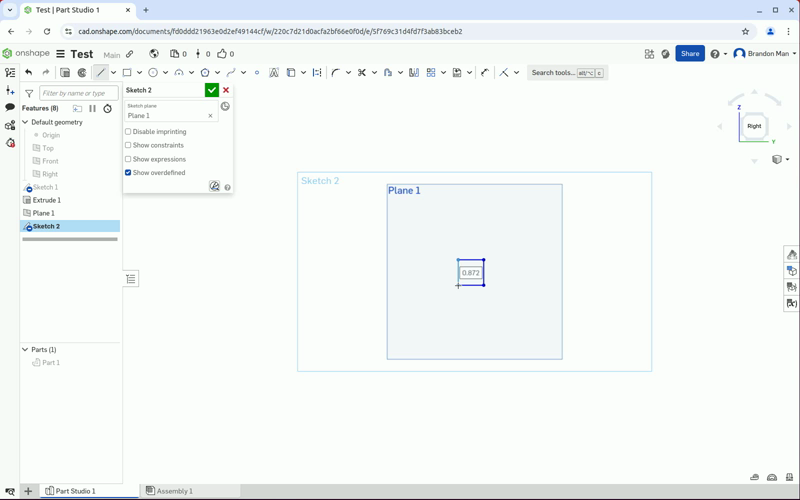
scroll(6)
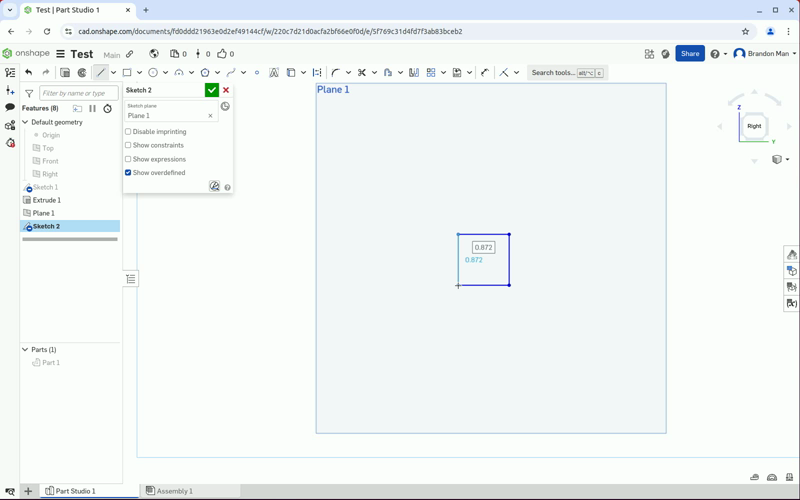
key_up(shift)
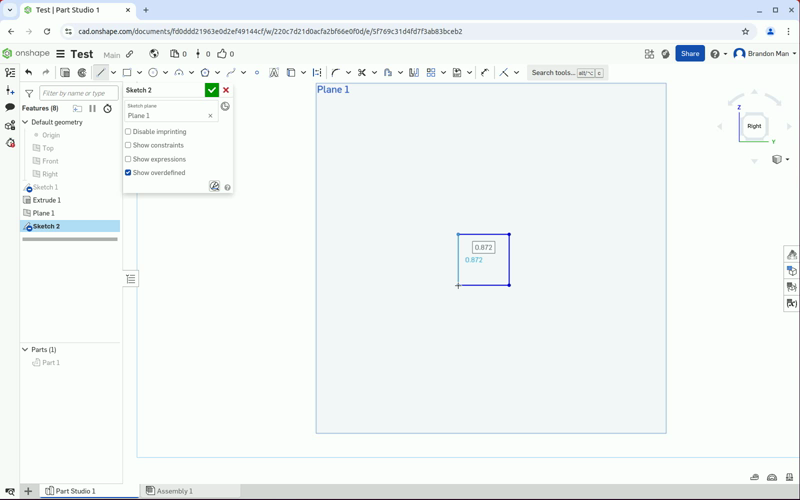
click(458, 285)
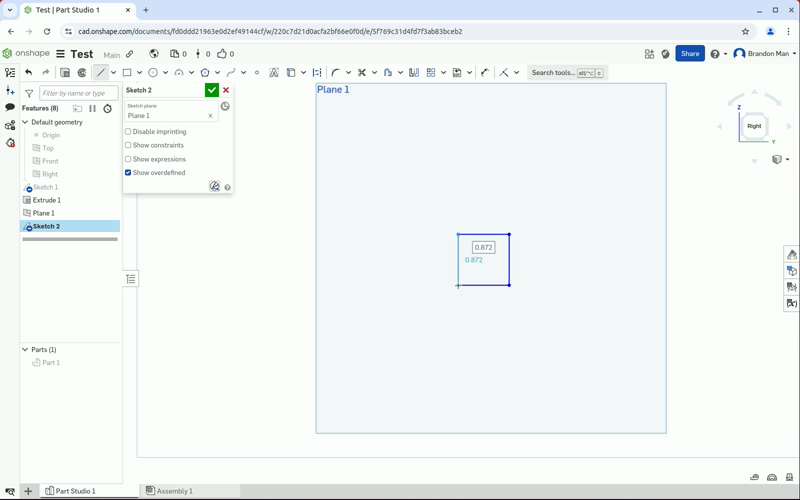
scroll(-6)
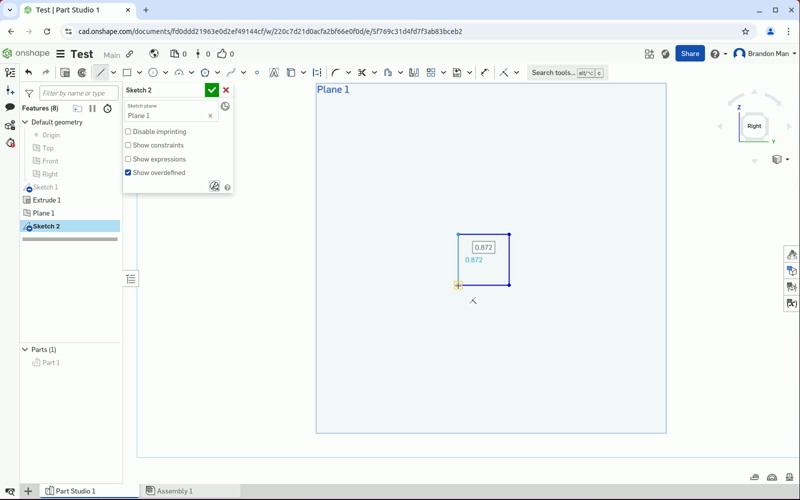
scroll(-6)
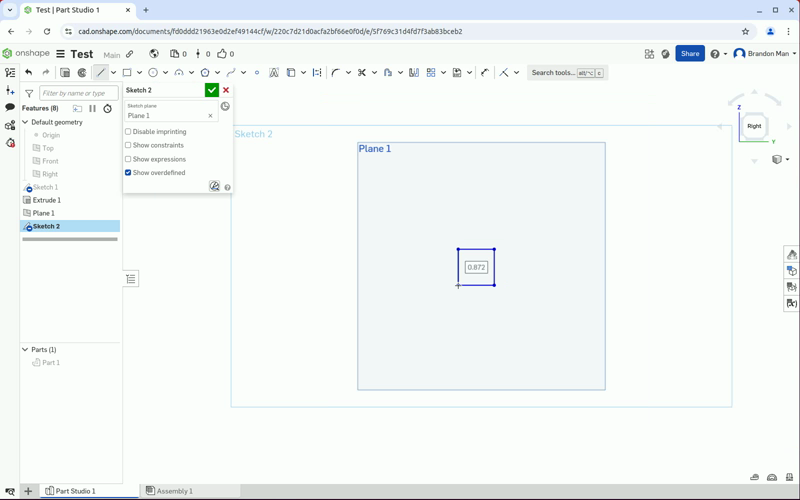
scroll(-6)
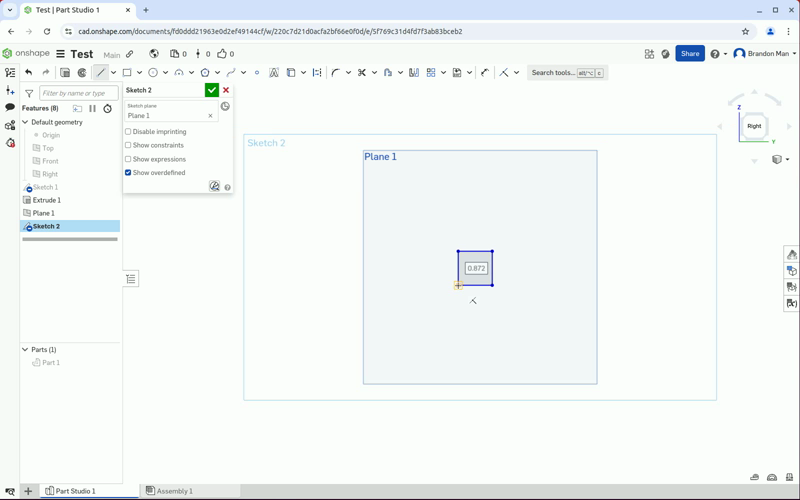
scroll(-6)
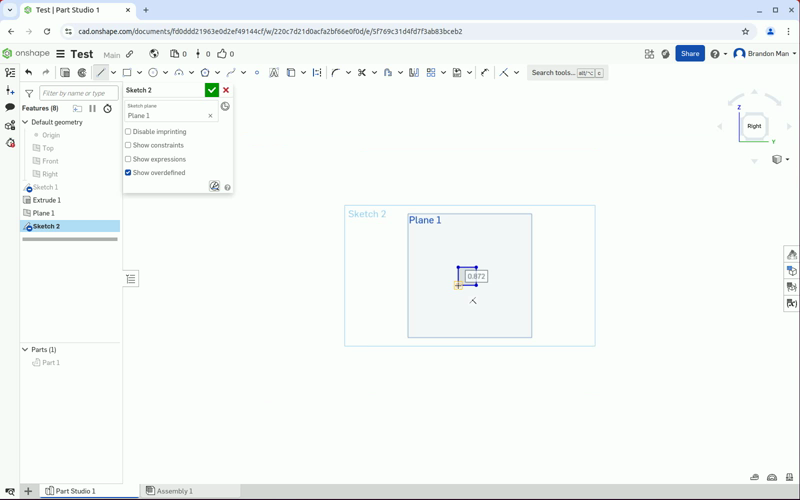
scroll(-6)
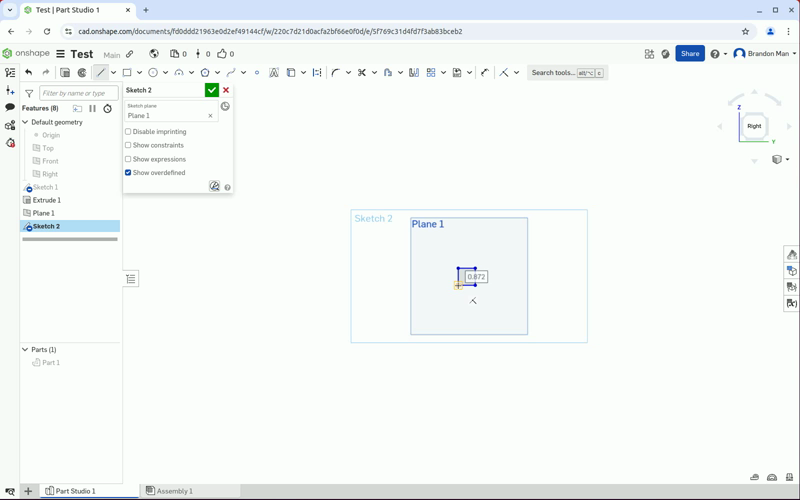
scroll(-6)
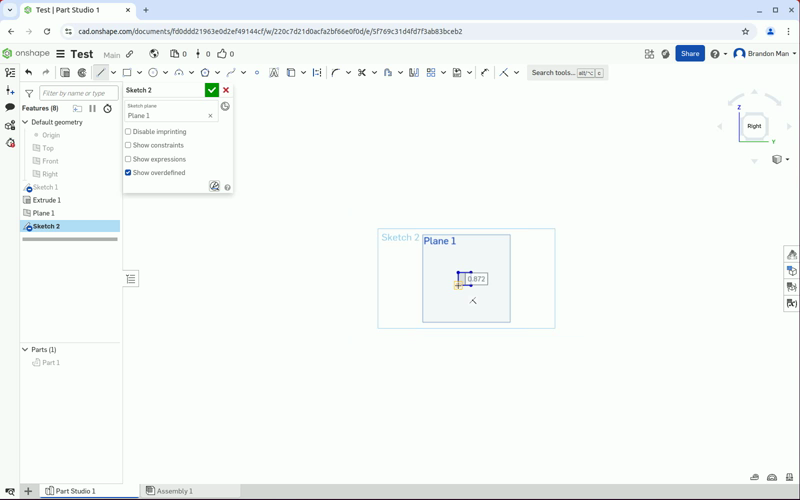
scroll(-6)
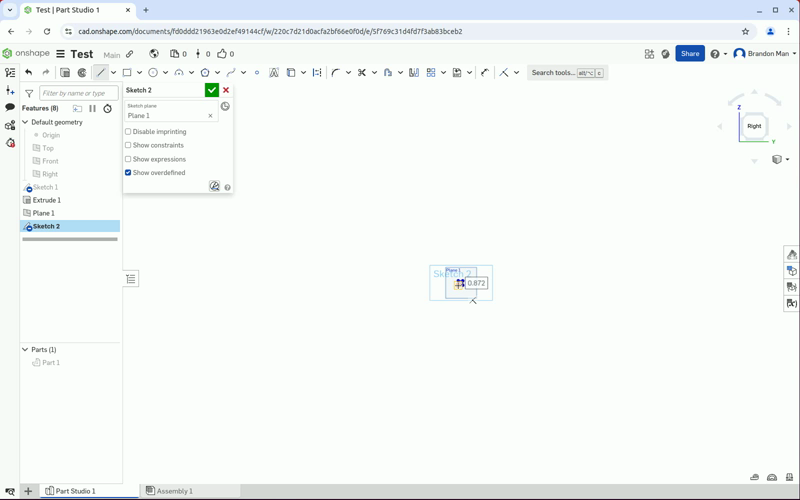
key(esc)
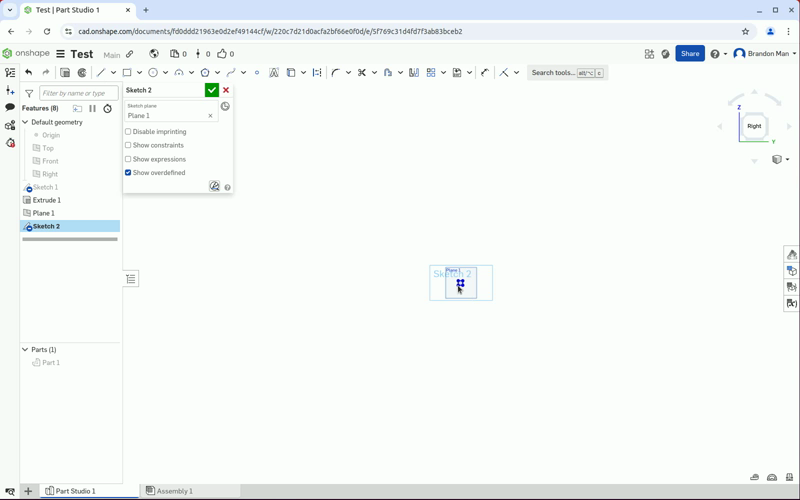
key(l)
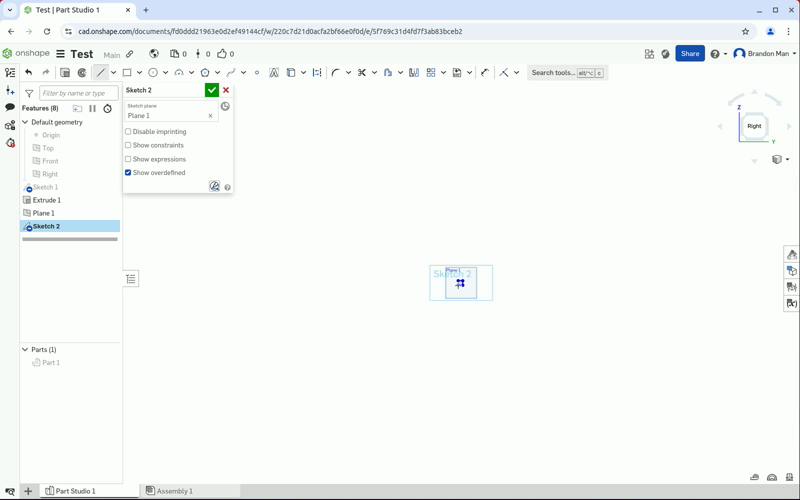
key_down(shift)
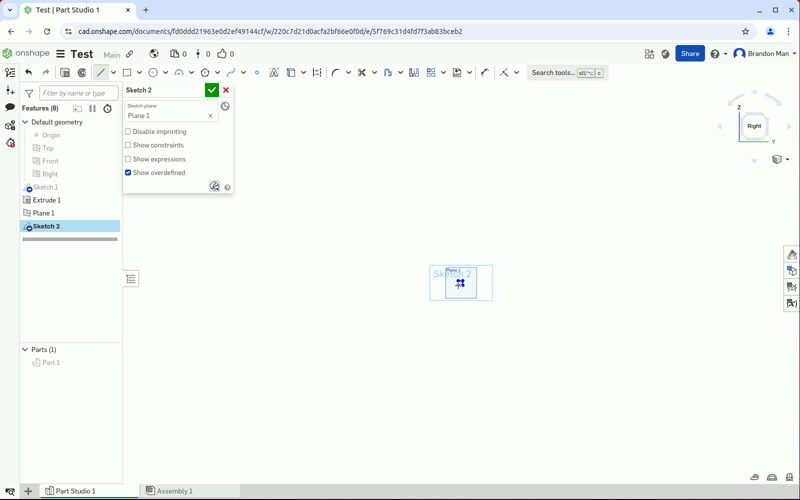
mouse_move(458, 285)
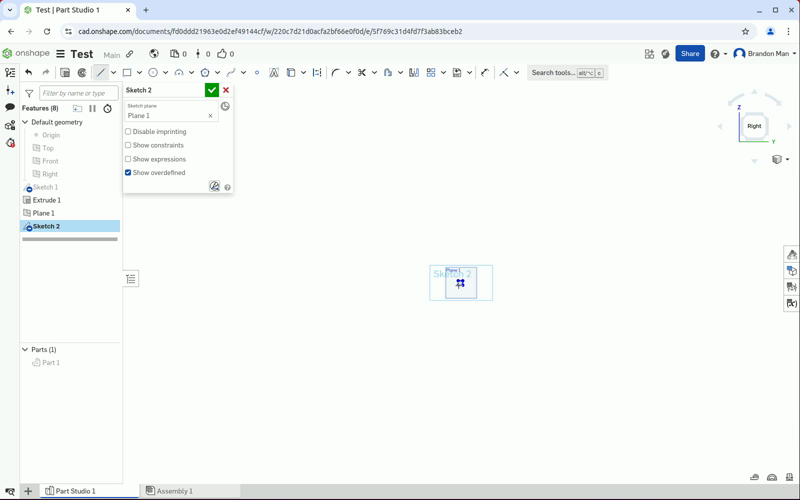
scroll(6)
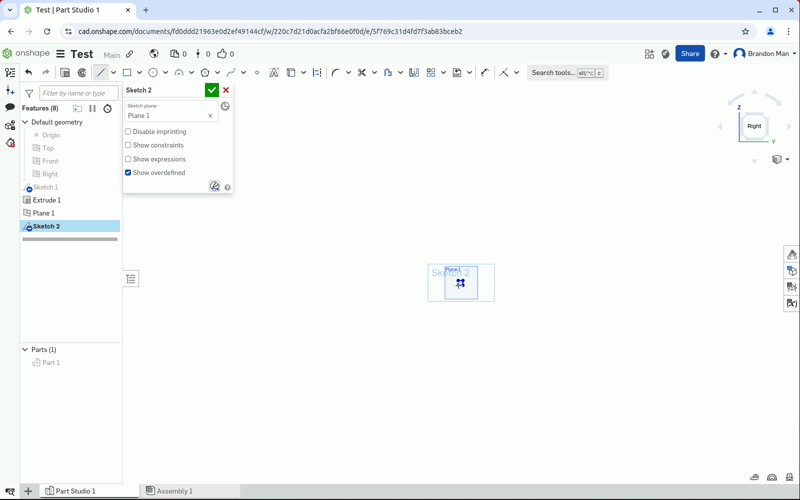
scroll(6)
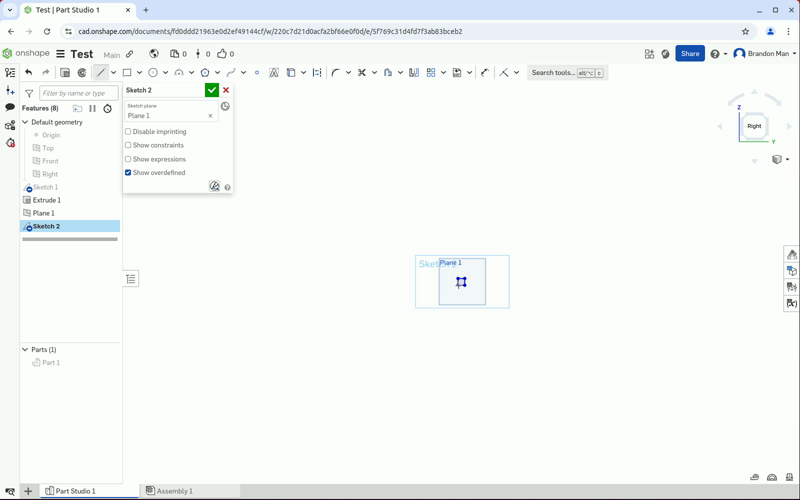
scroll(6)
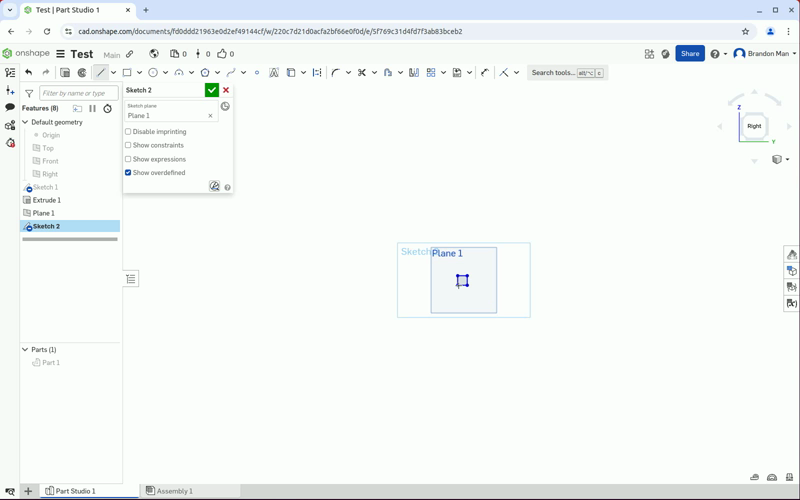
scroll(6)
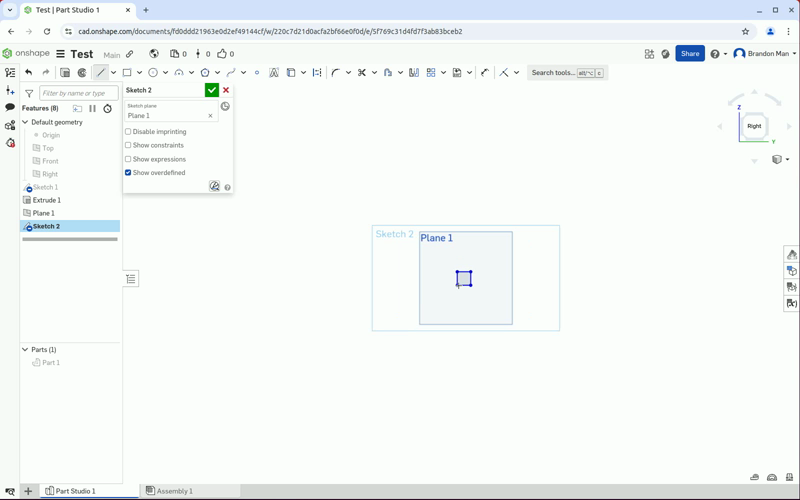
scroll(6)
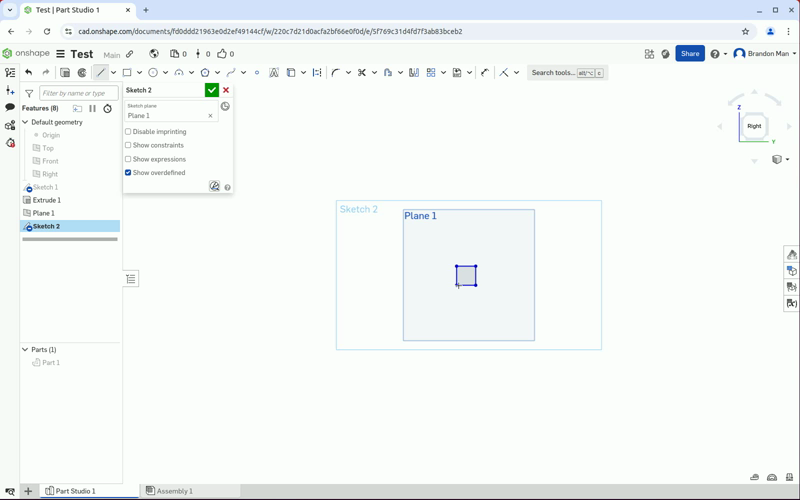
scroll(6)
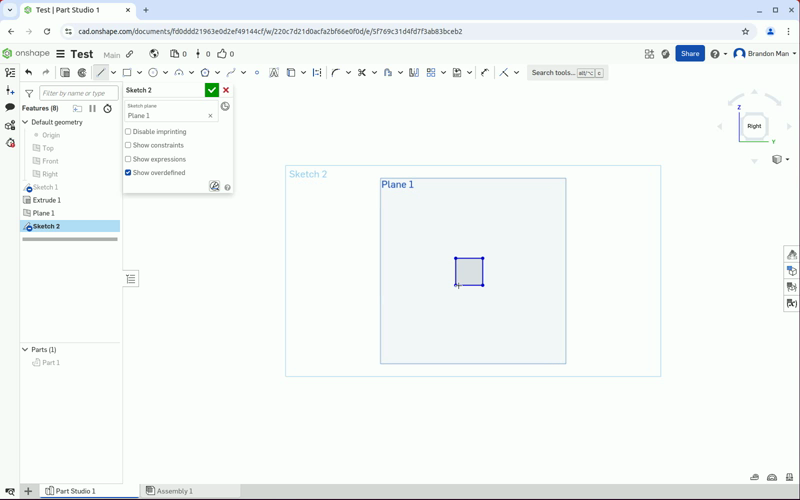
scroll(6)
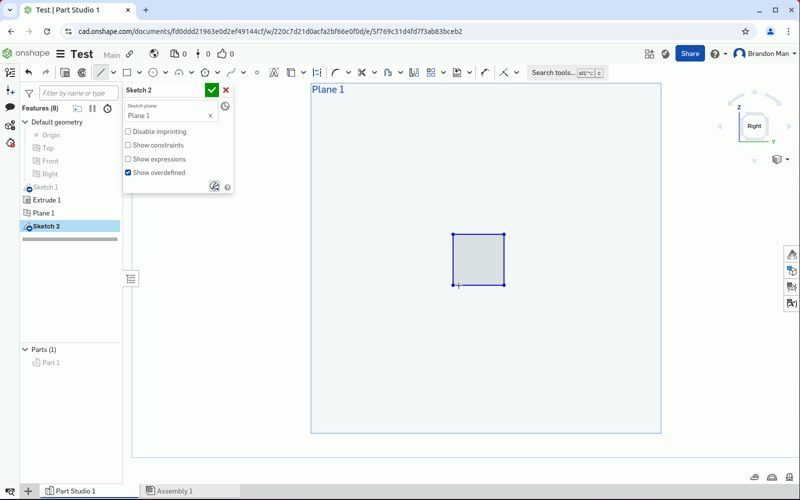
click(458, 285)
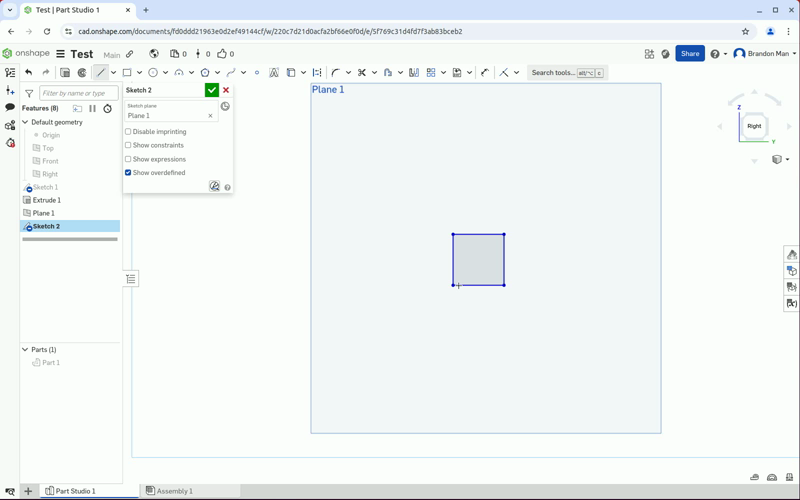
scroll(-6)
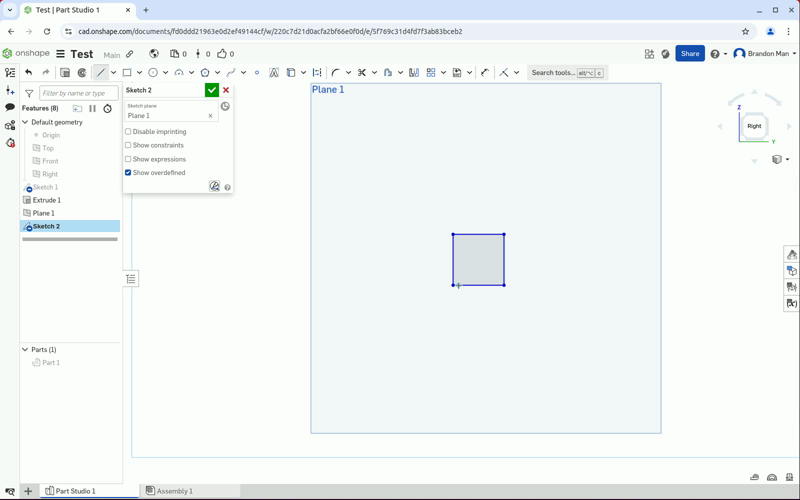
scroll(-6)
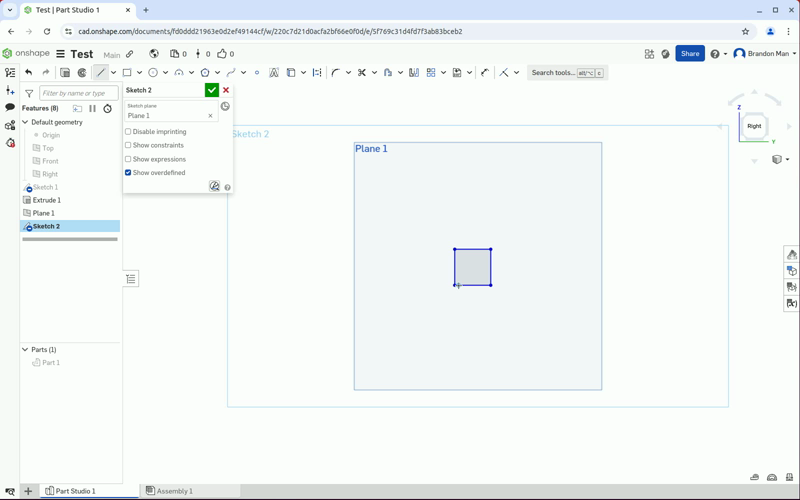
scroll(-6)
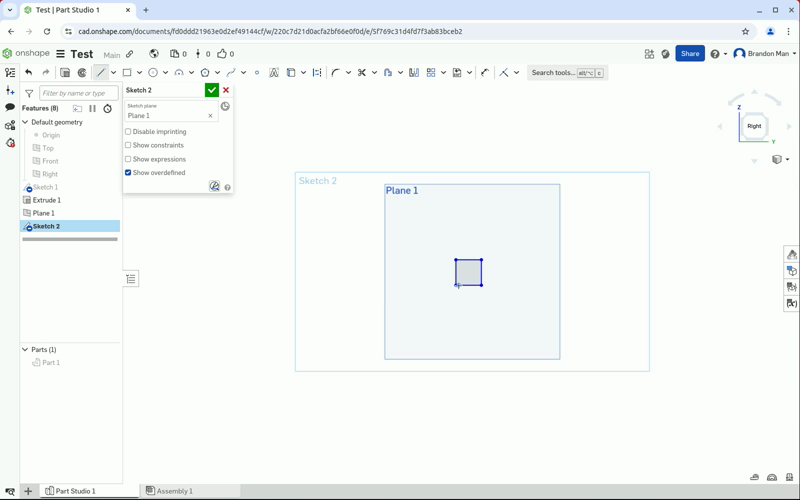
scroll(-6)
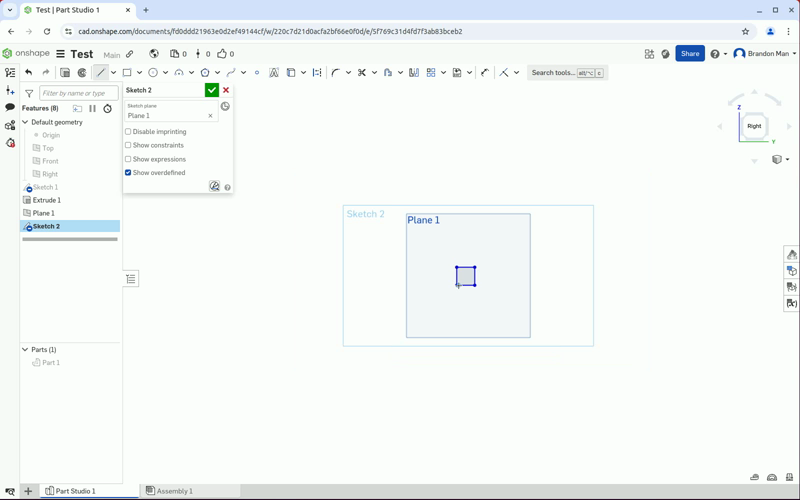
scroll(-6)
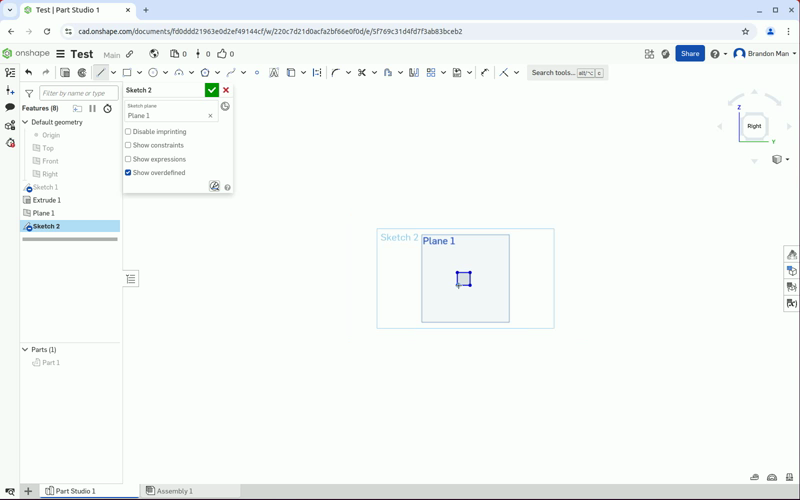
scroll(-6)
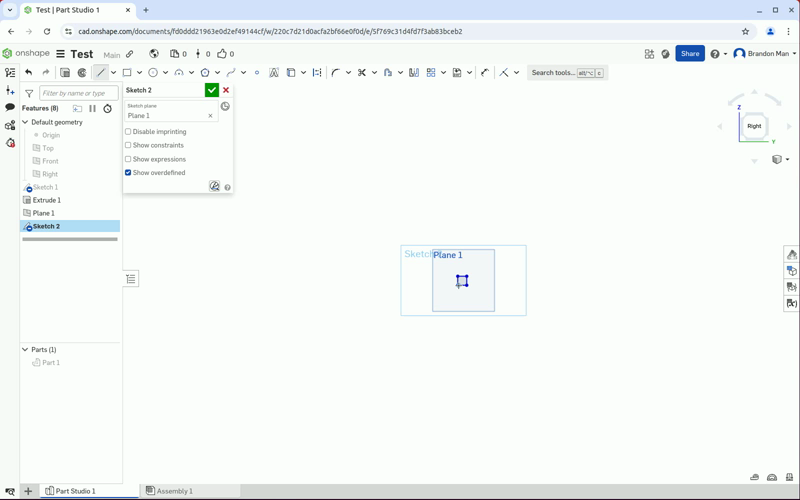
scroll(-6)
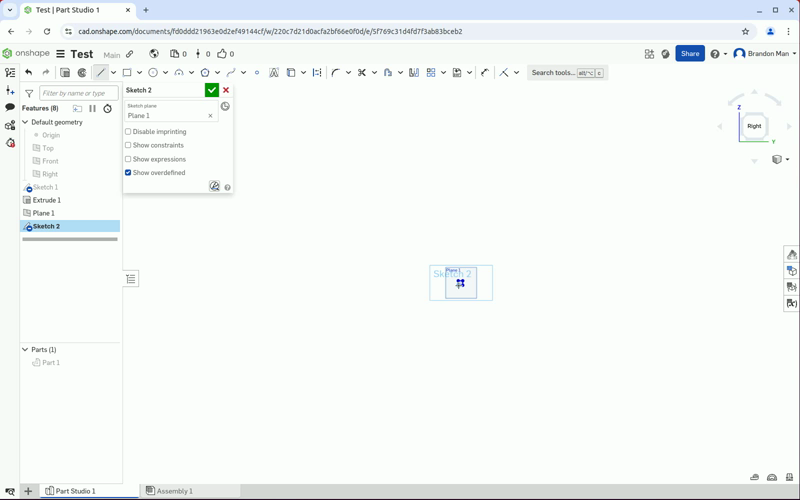
key_up(shift)
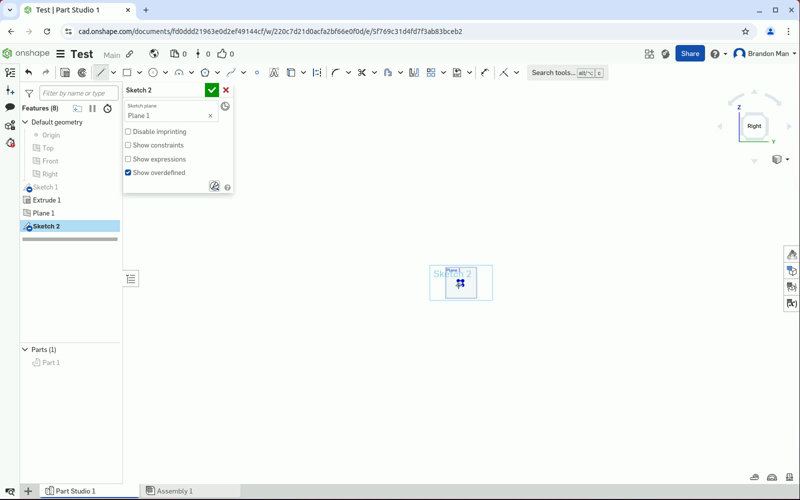
key_down(shift)
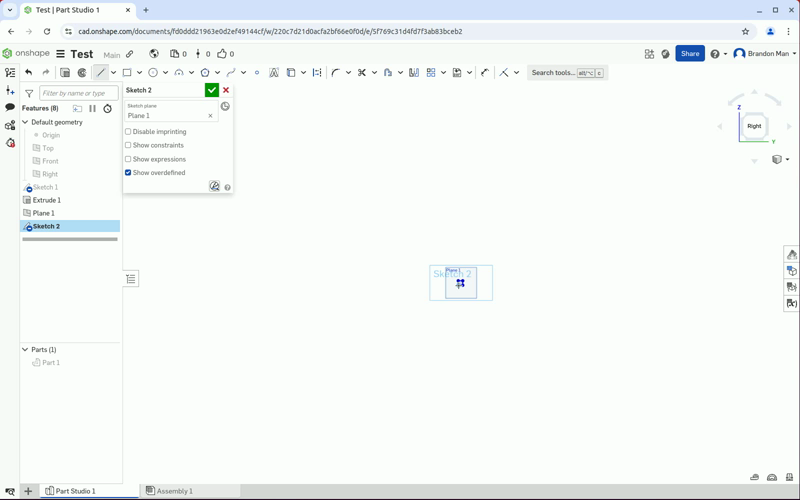
mouse_move(488, 285)
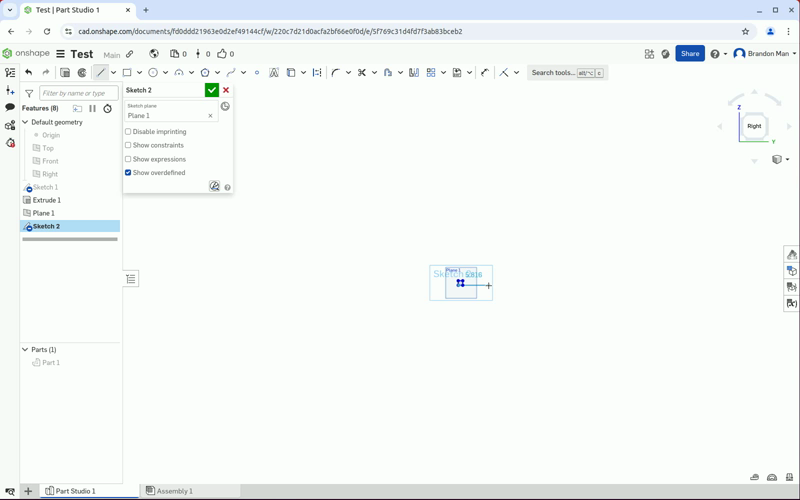
mouse_move(462, 285)
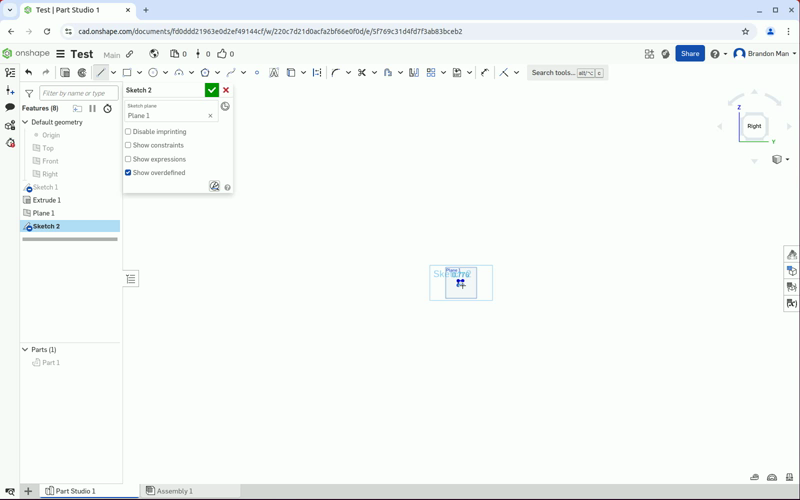
scroll(6)
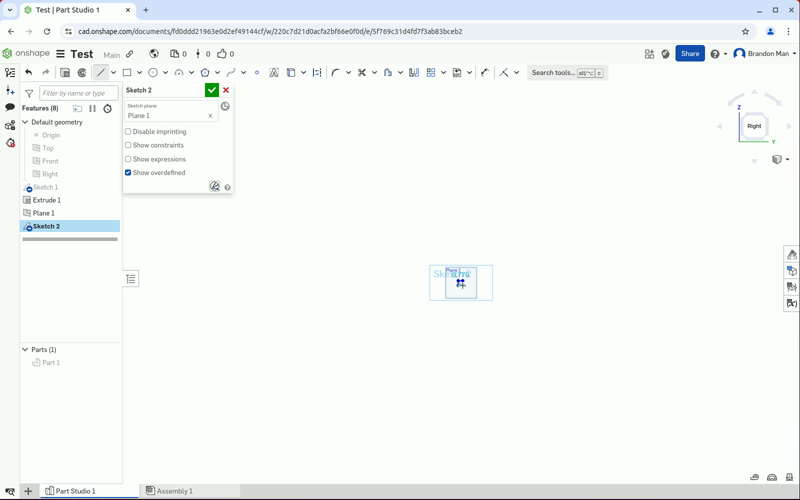
scroll(6)
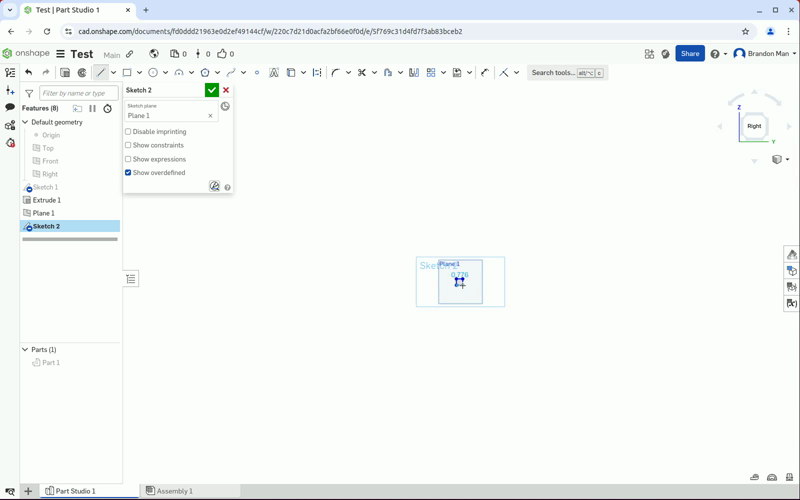
scroll(6)
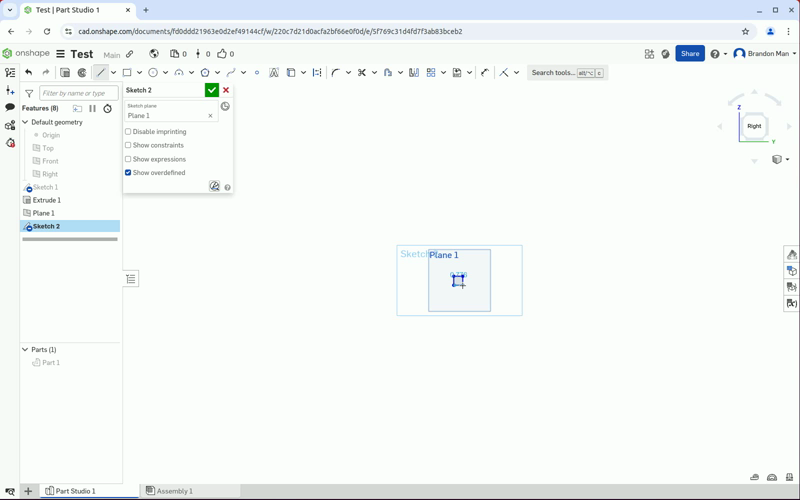
scroll(6)
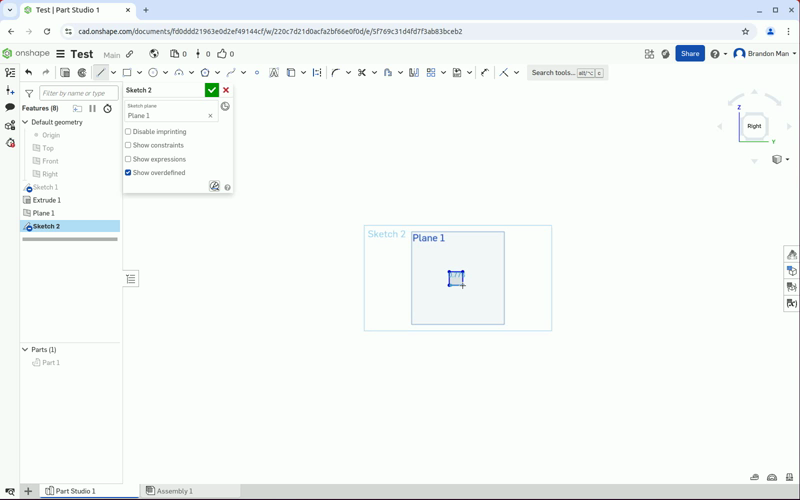
scroll(6)
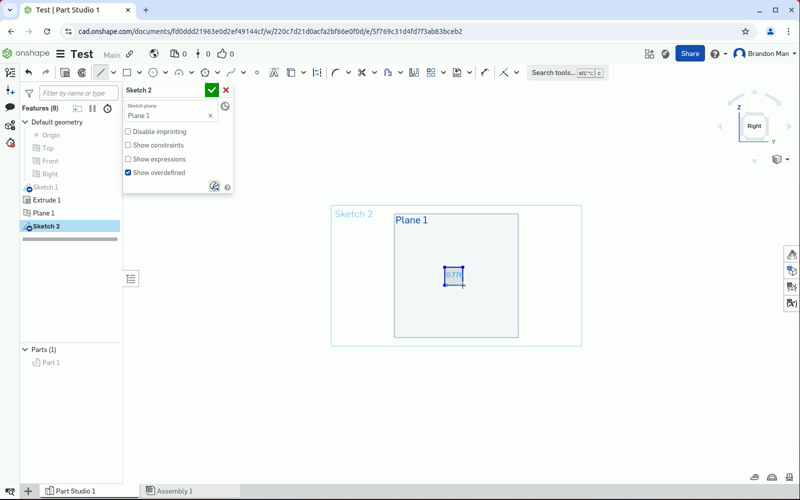
scroll(6)
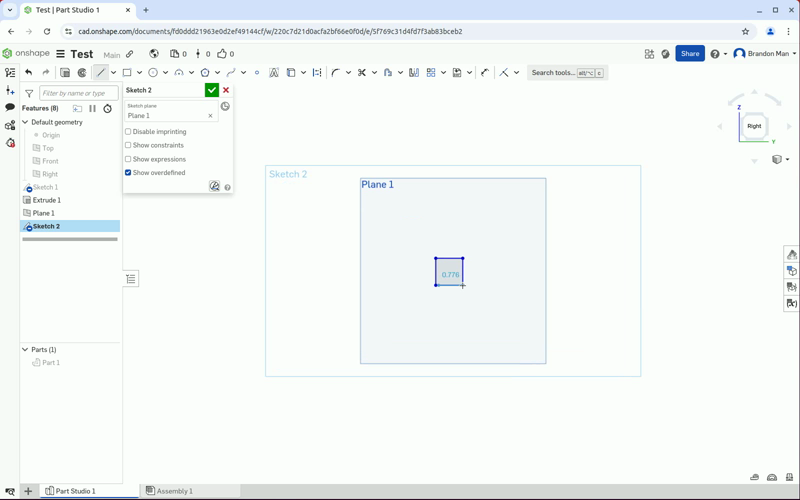
scroll(6)
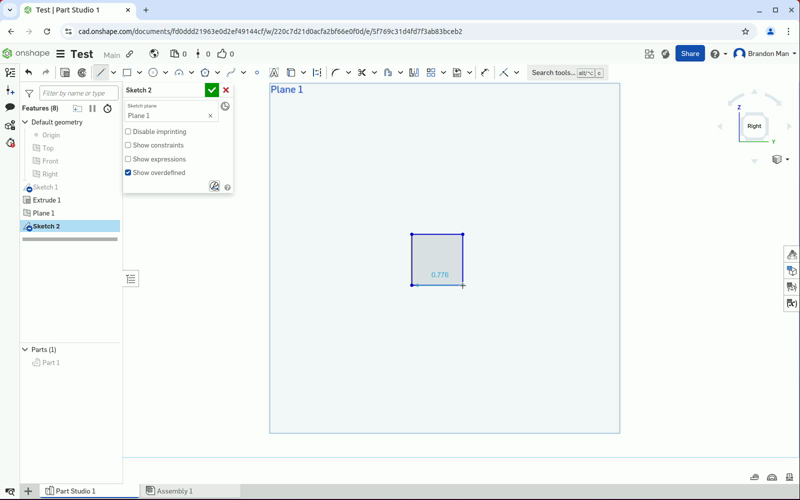
click(462, 285)
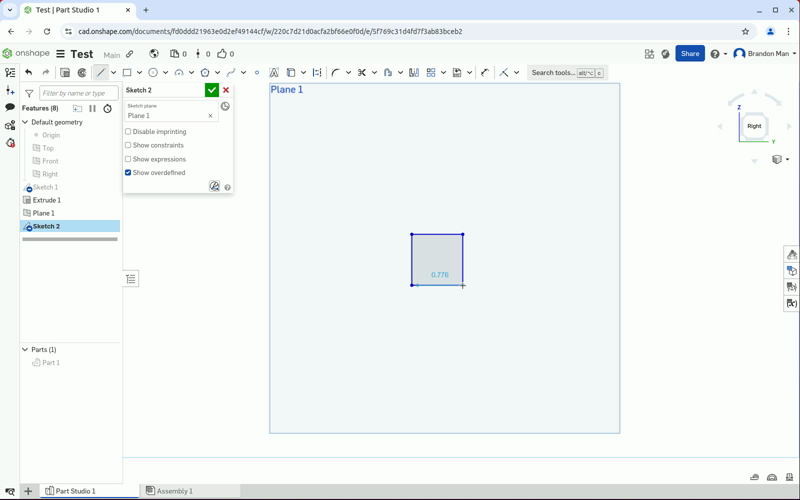
scroll(-6)
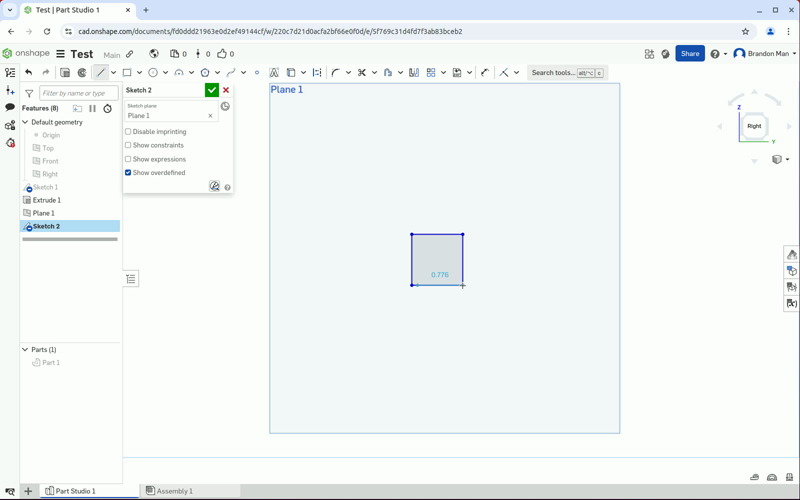
scroll(-6)
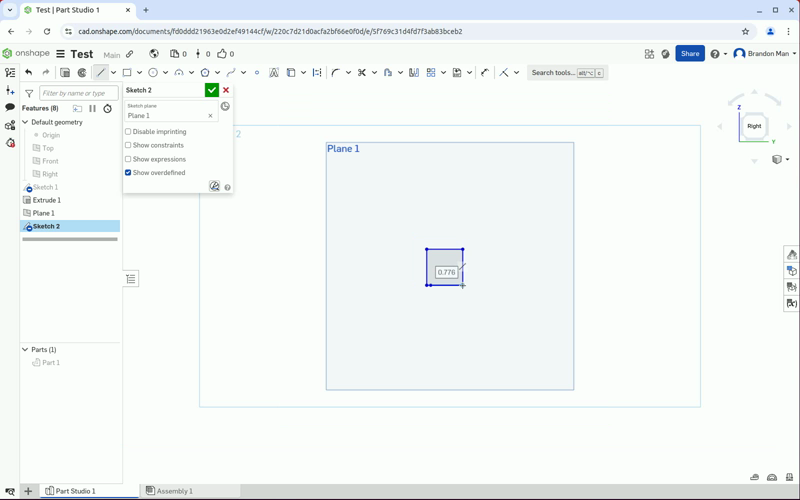
scroll(-6)
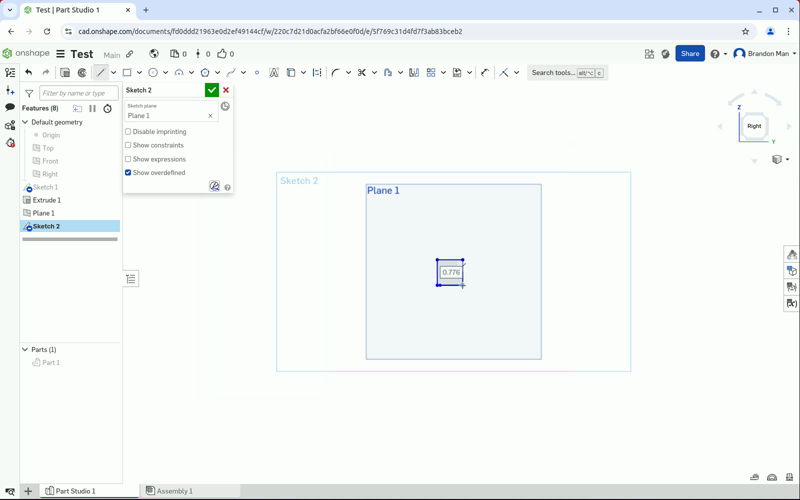
scroll(-6)
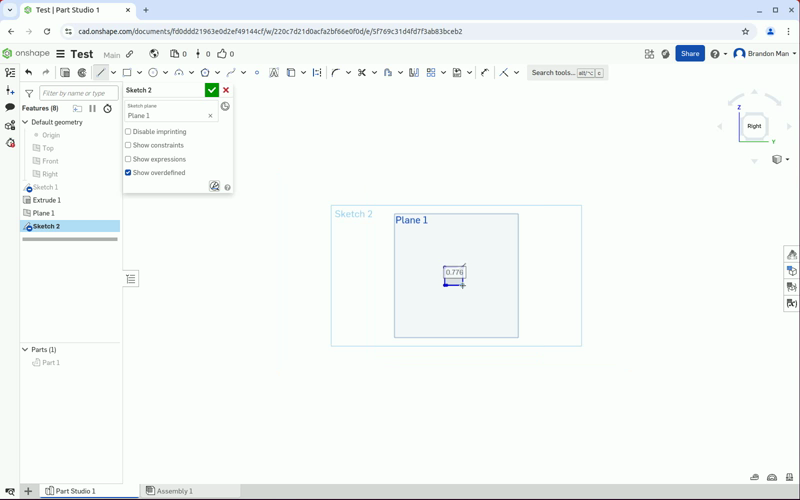
scroll(-6)
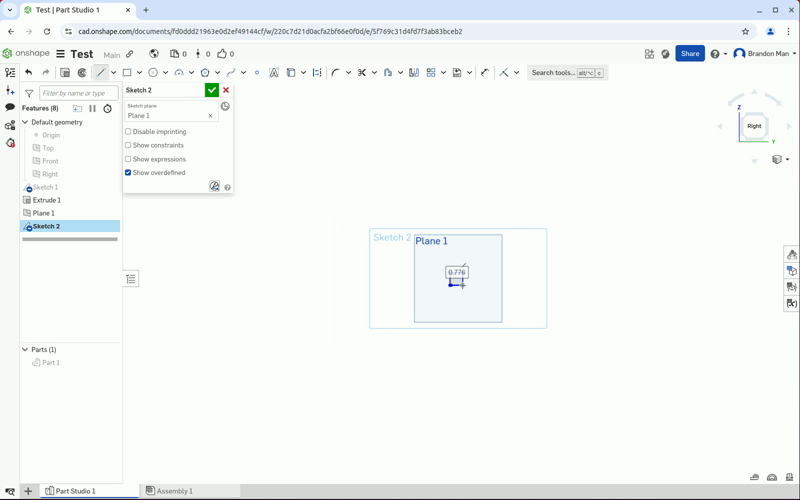
scroll(-6)
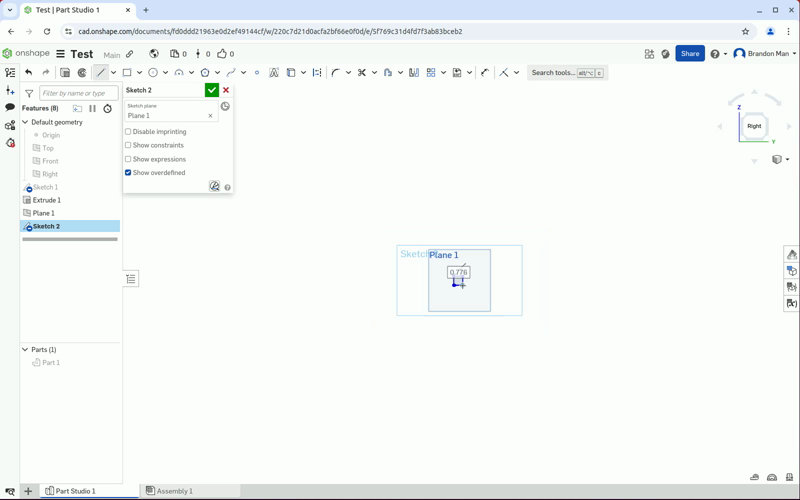
scroll(-6)
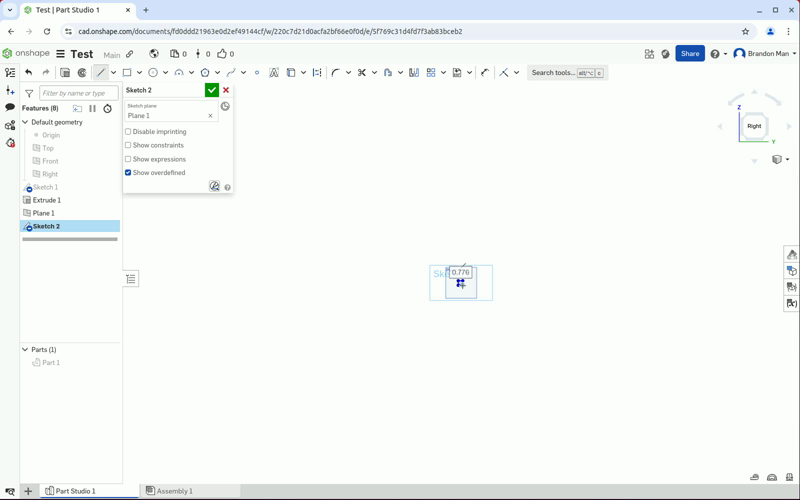
key_up(shift)
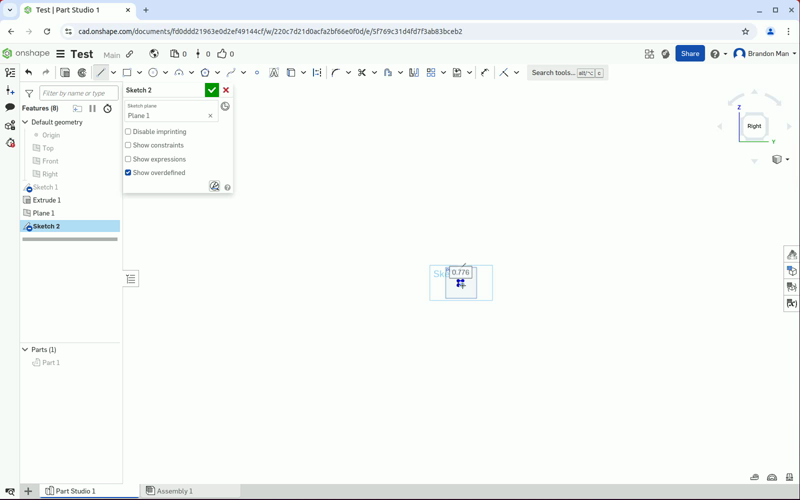
key_down(shift)
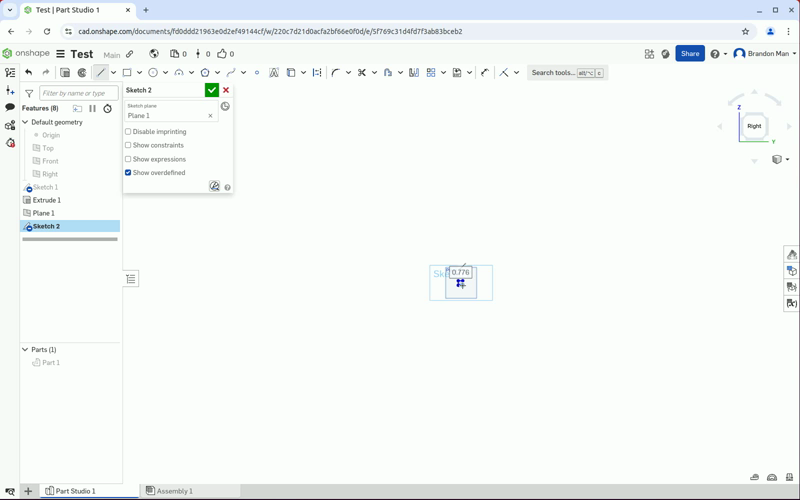
mouse_move(492, 285)
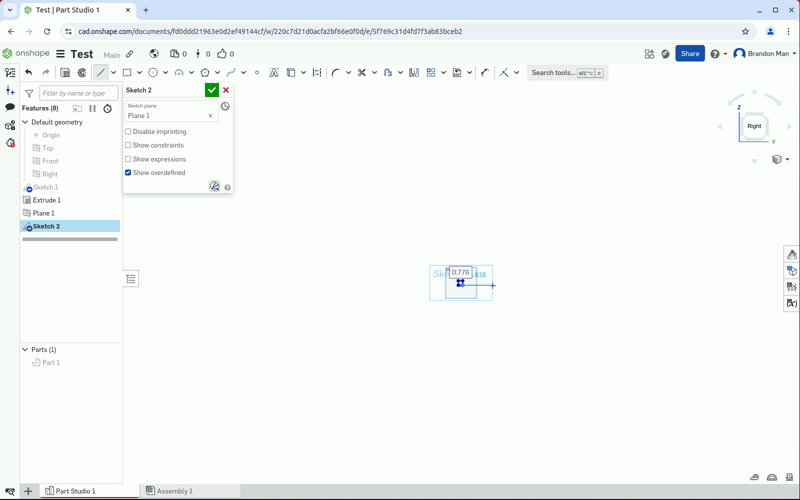
mouse_move(462, 280)
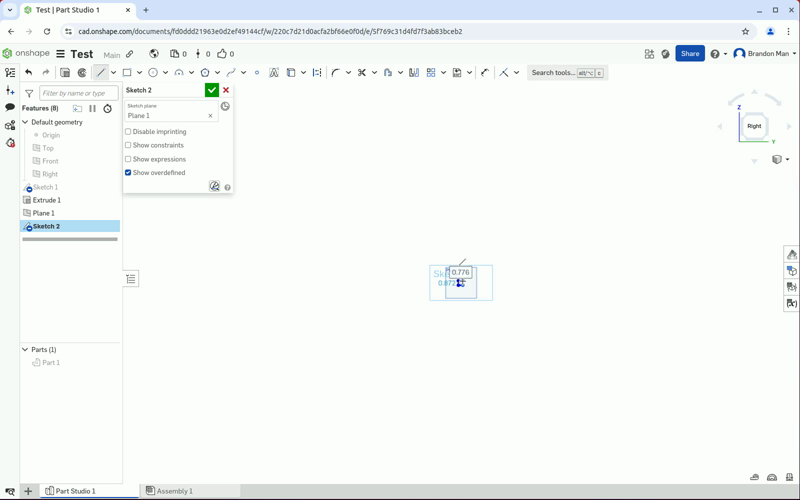
scroll(6)
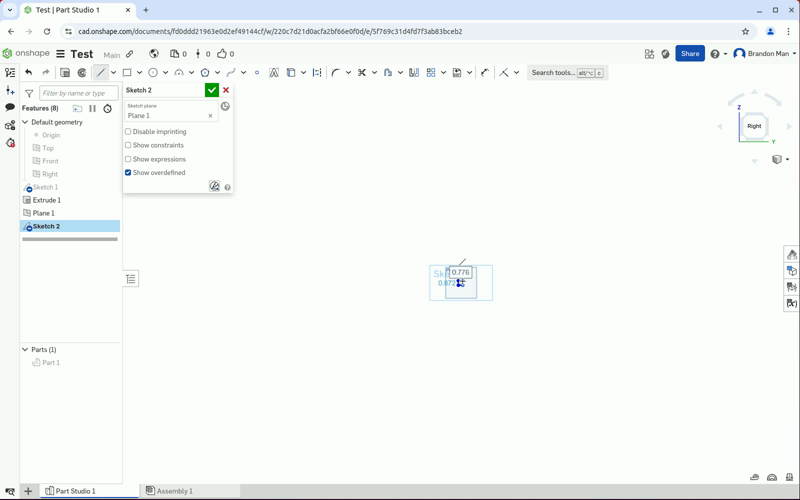
scroll(6)
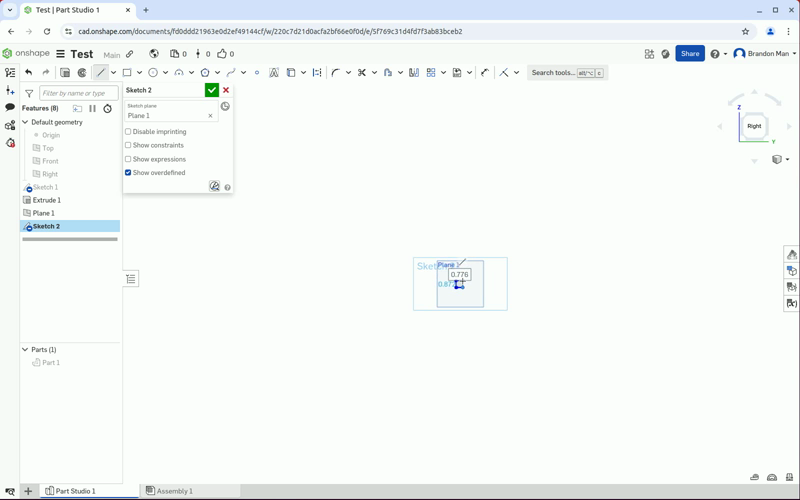
scroll(6)
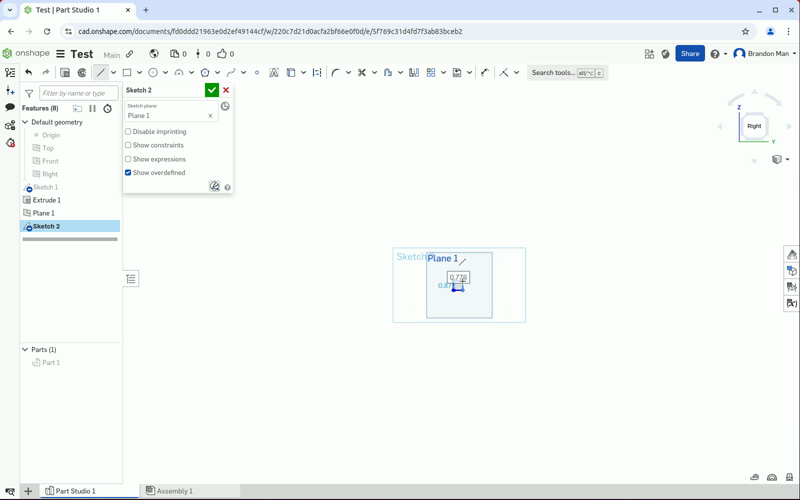
scroll(6)
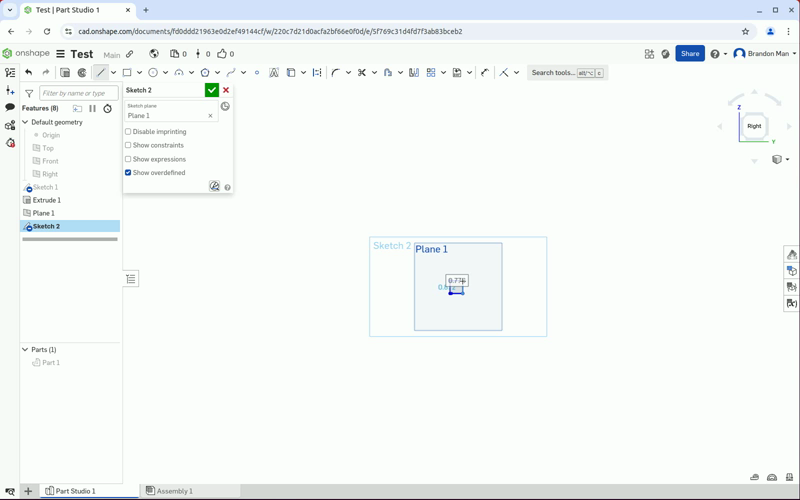
scroll(6)
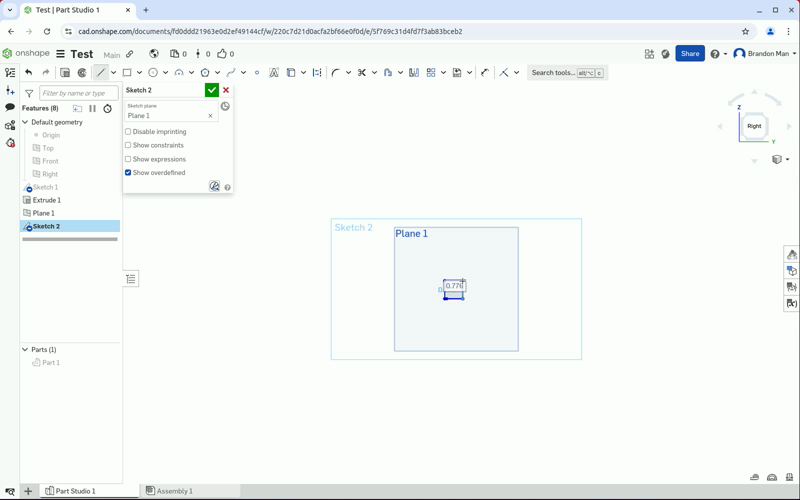
scroll(6)
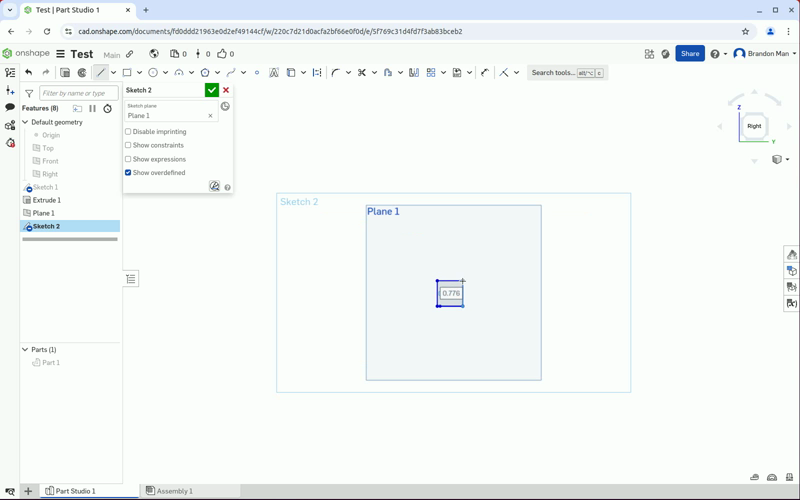
scroll(6)
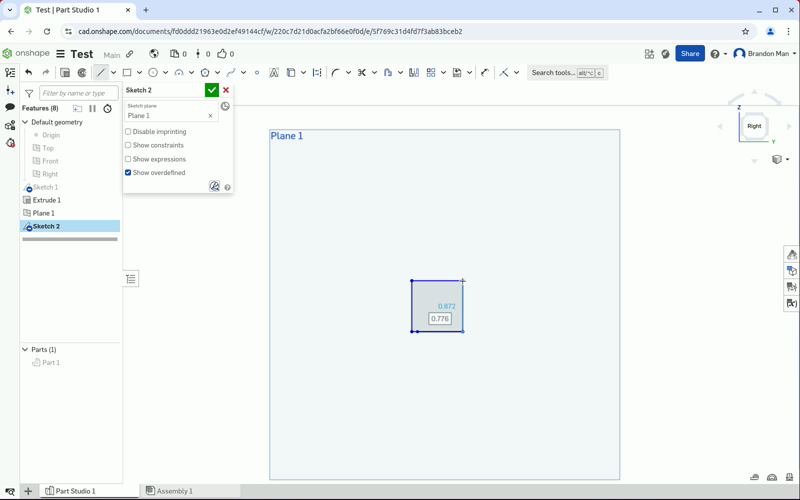
click(462, 280)
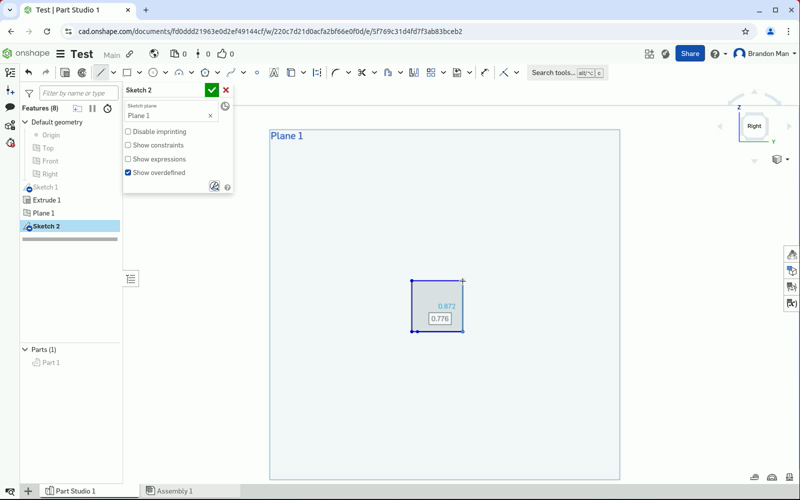
scroll(-6)
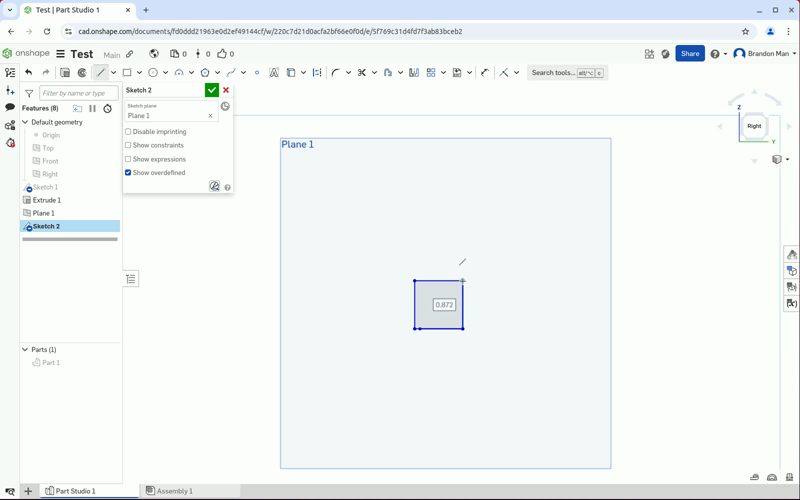
scroll(-6)
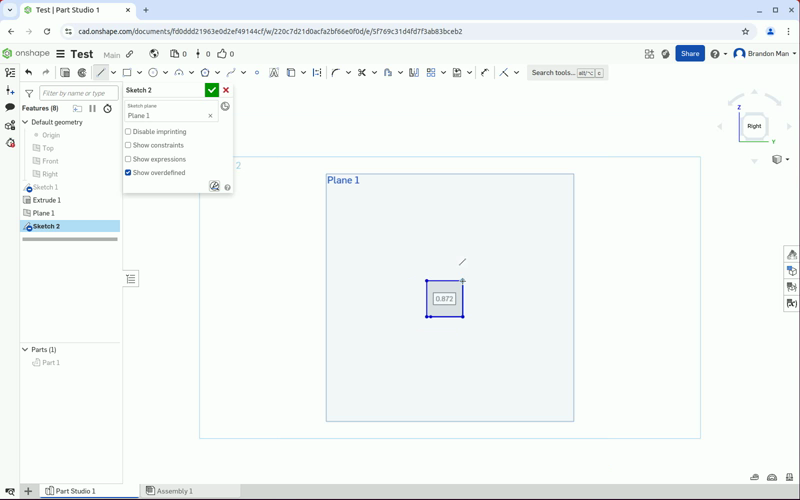
scroll(-6)
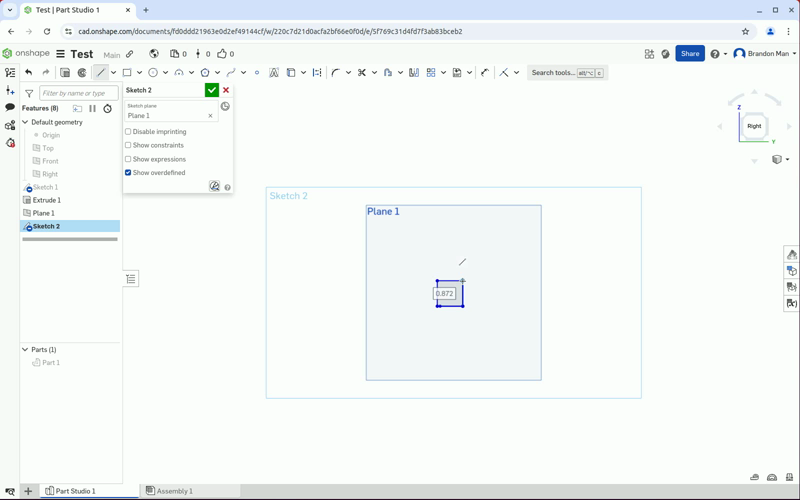
scroll(-6)
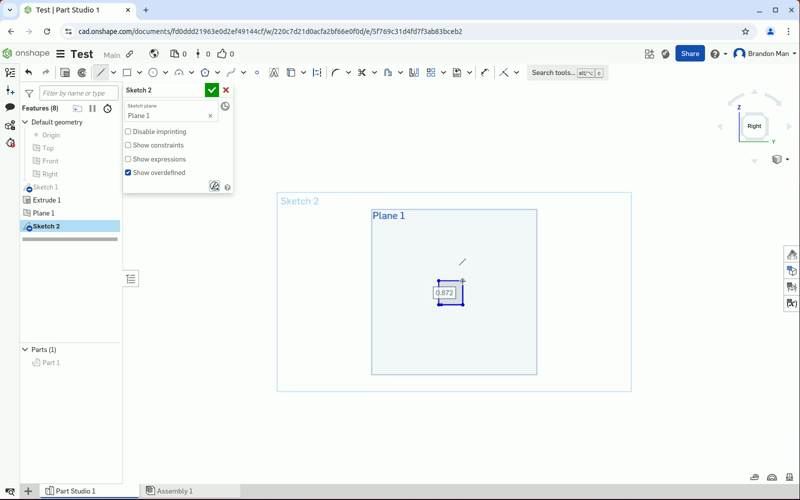
scroll(-6)
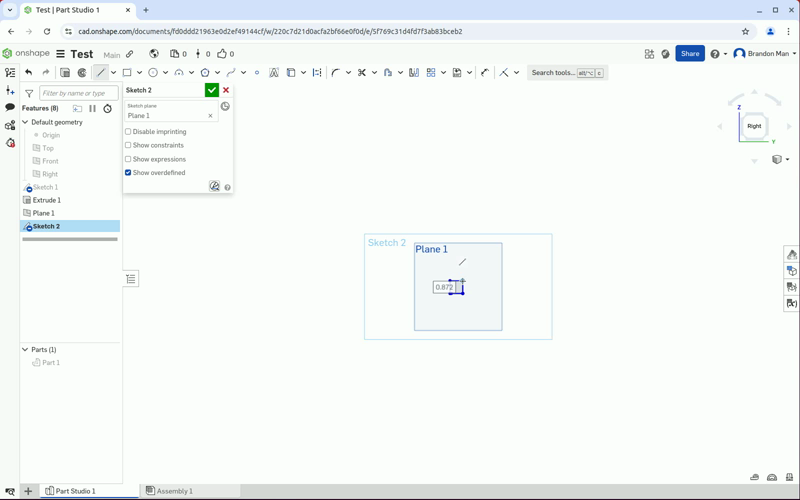
scroll(-6)
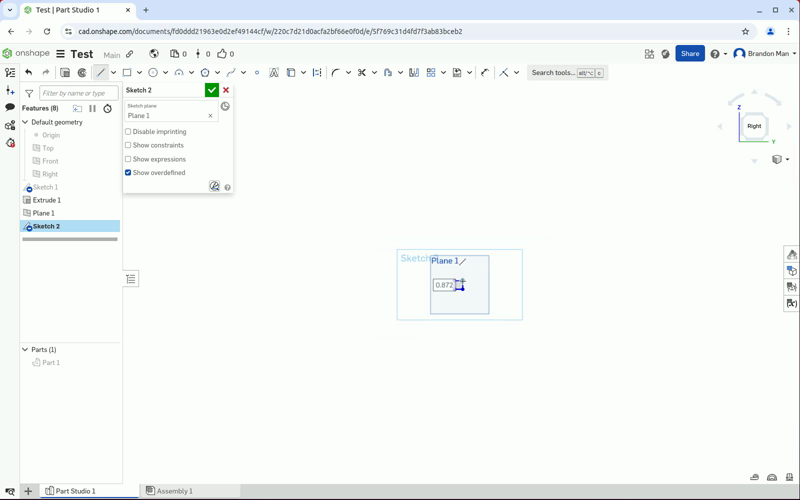
scroll(-6)
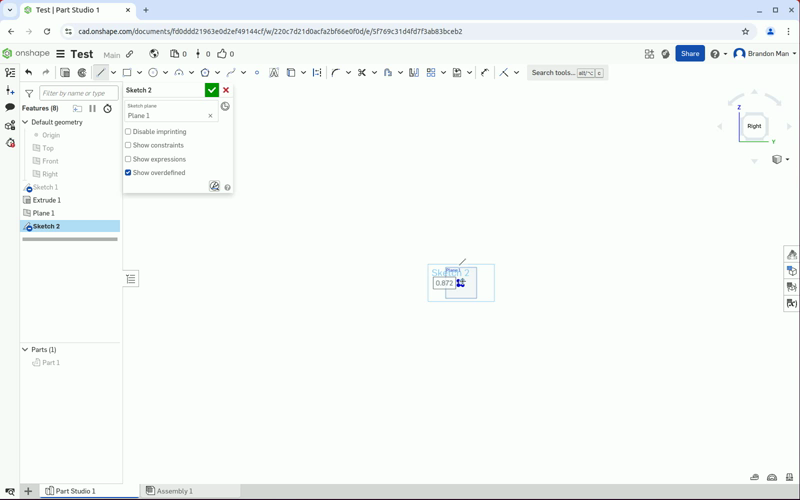
key_up(shift)
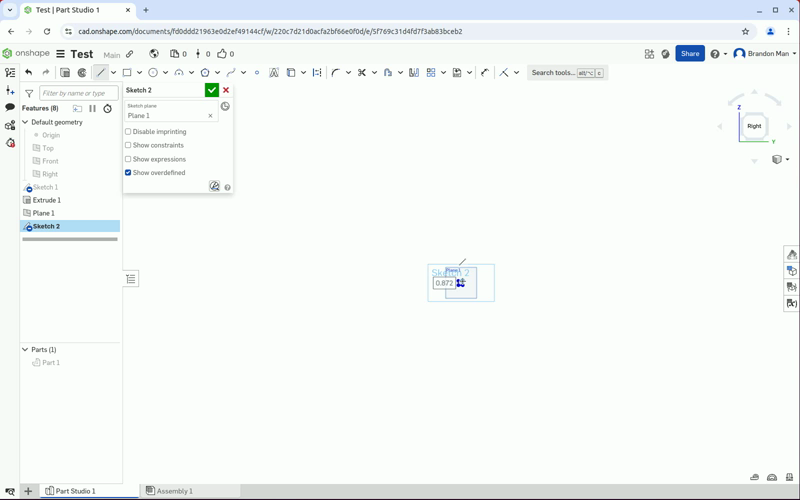
key_down(shift)
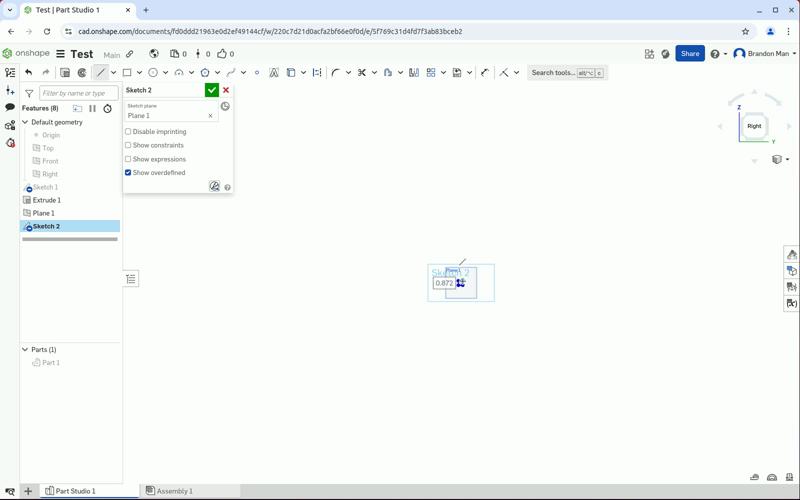
mouse_move(492, 280)
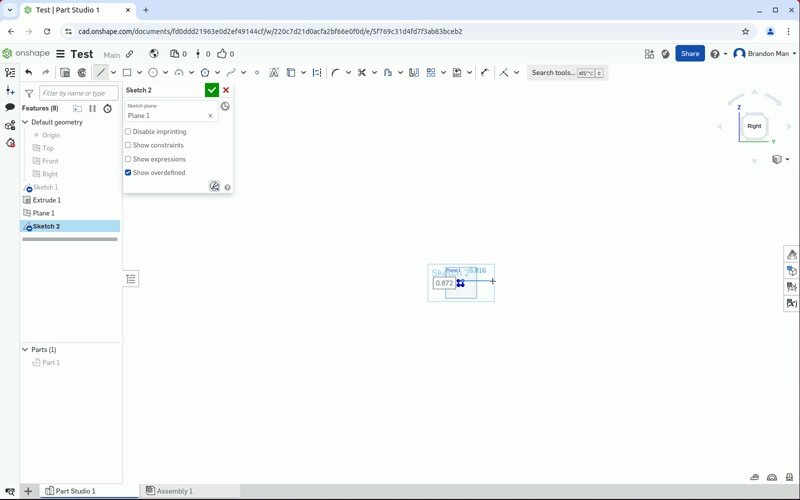
mouse_move(458, 280)
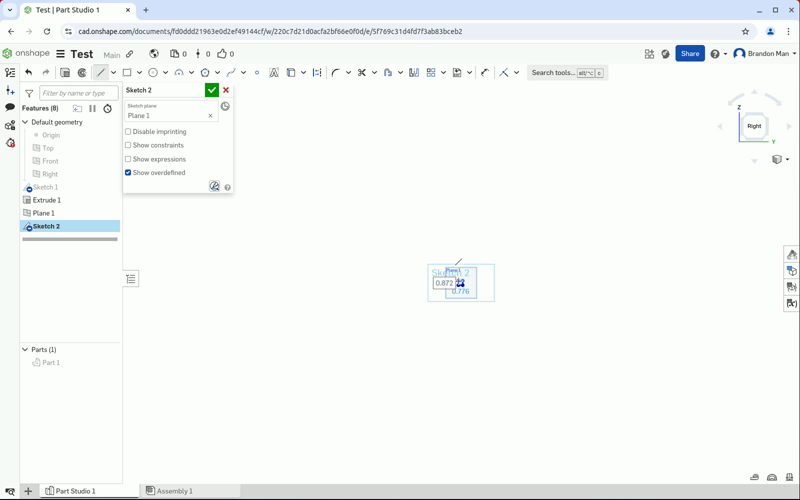
scroll(6)
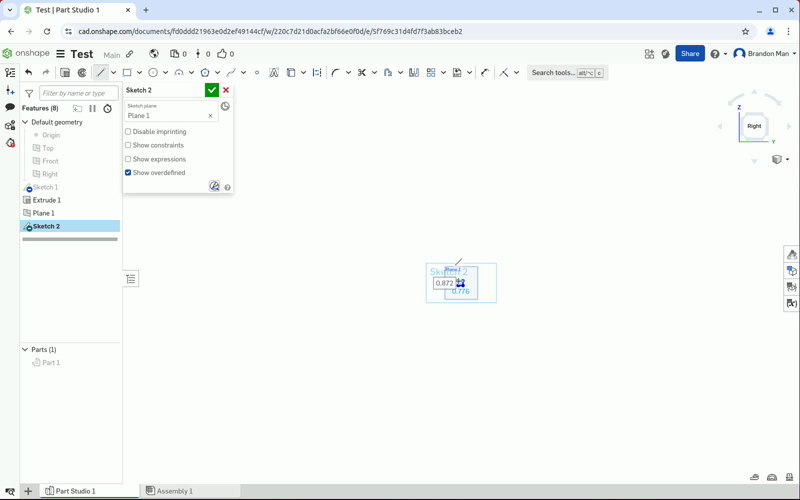
scroll(6)
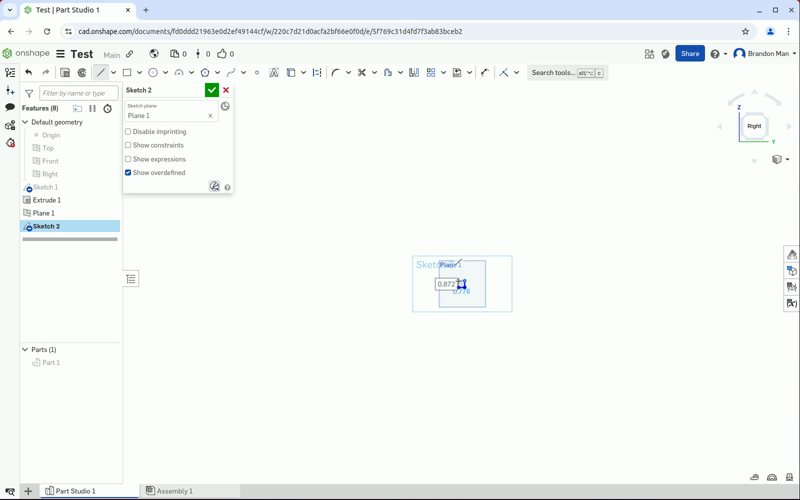
scroll(6)
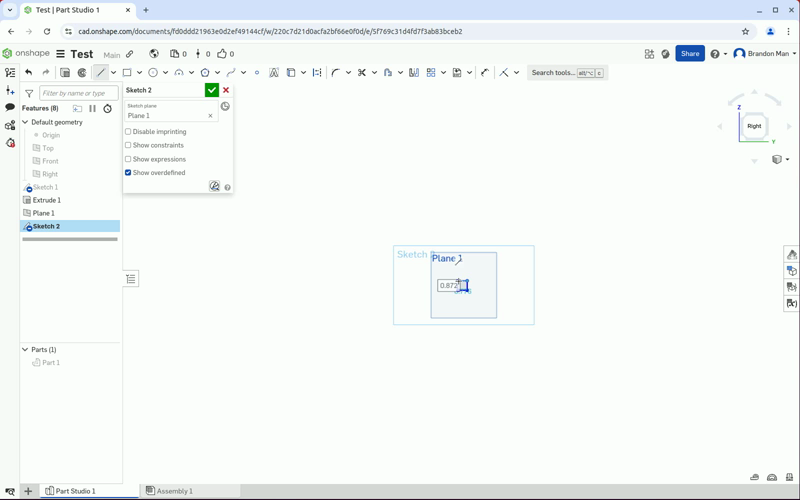
scroll(6)
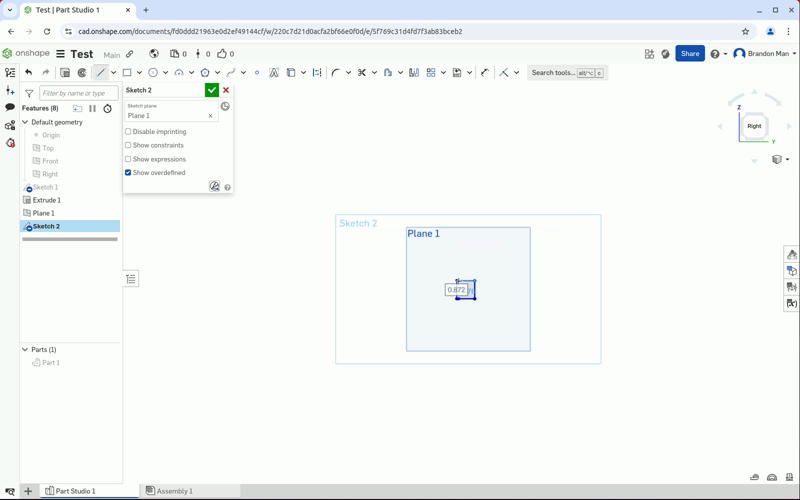
scroll(6)
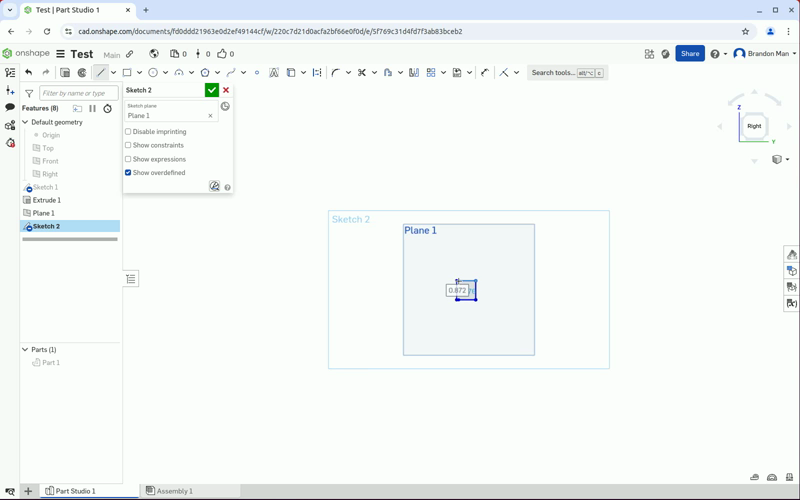
scroll(6)
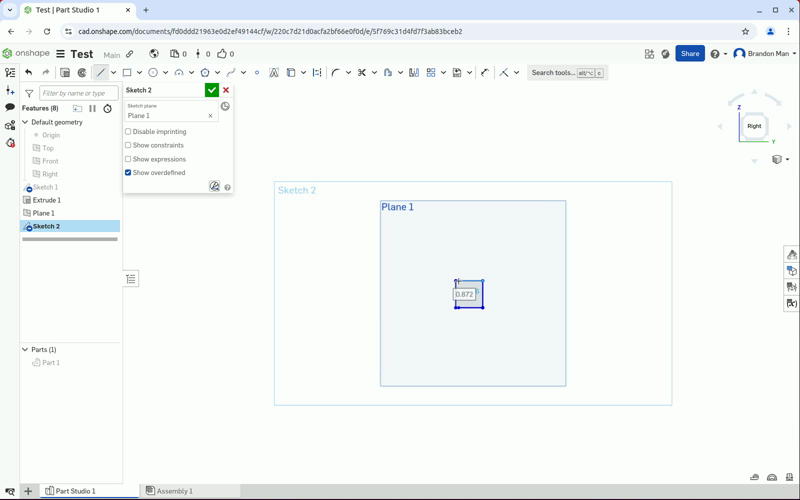
scroll(6)
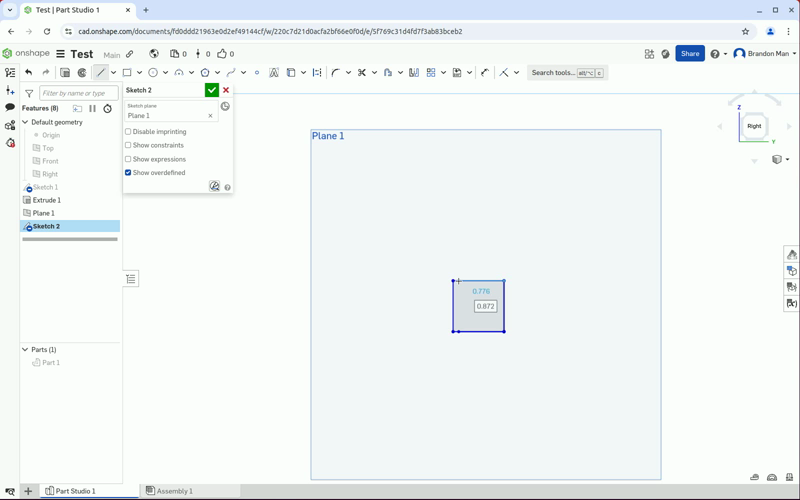
click(458, 280)
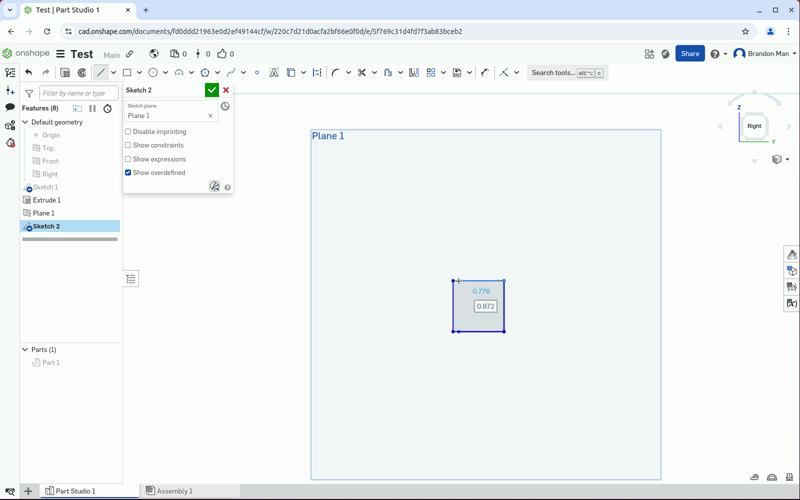
scroll(-6)
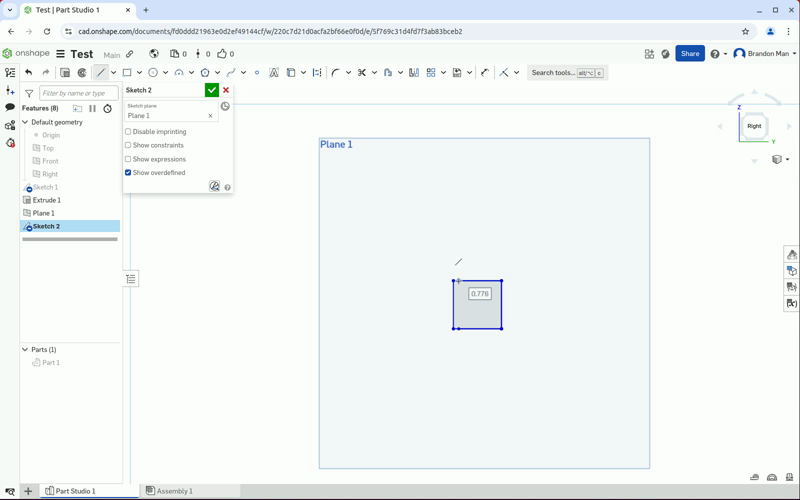
scroll(-6)
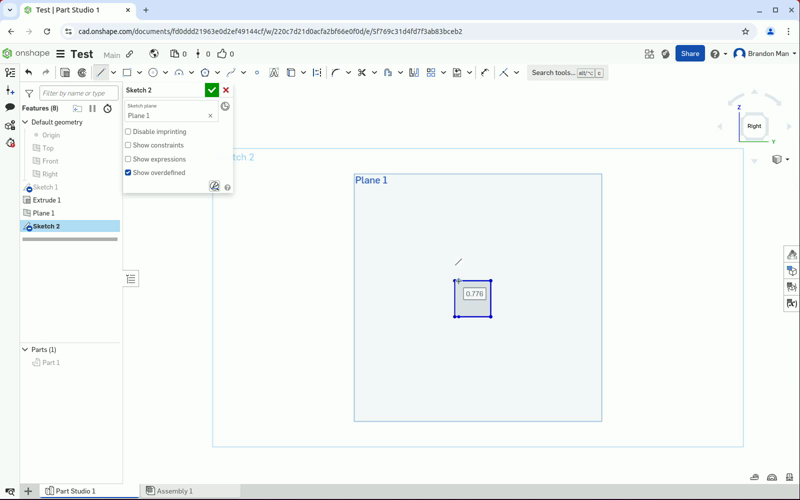
scroll(-6)
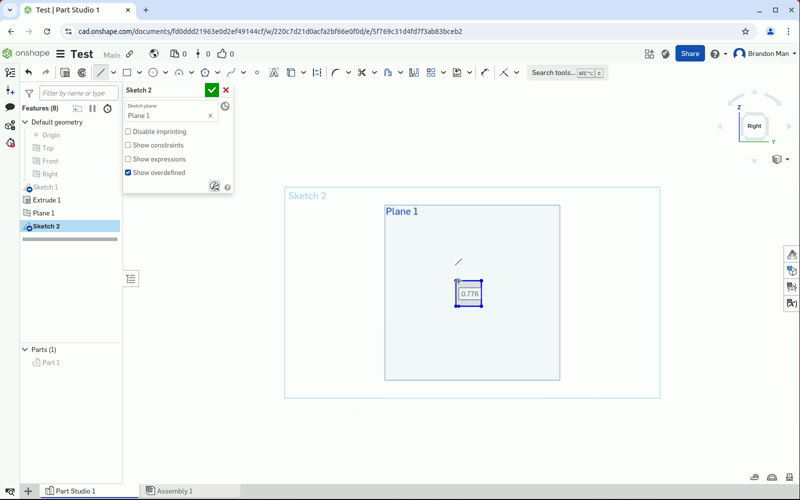
scroll(-6)
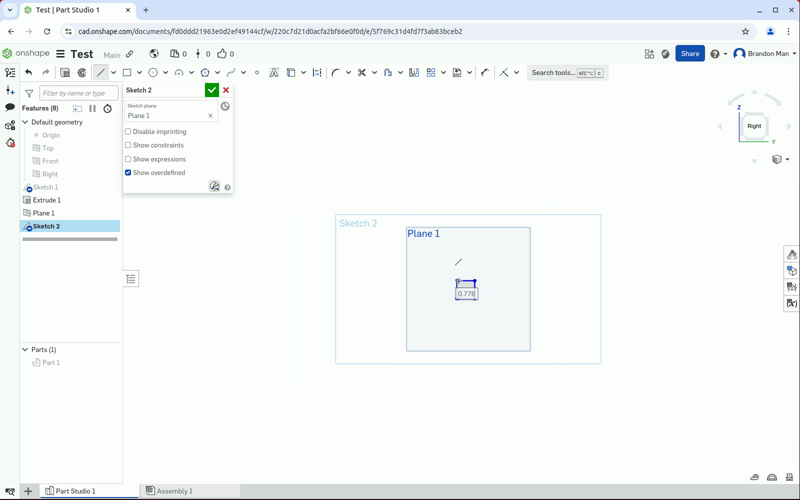
scroll(-6)
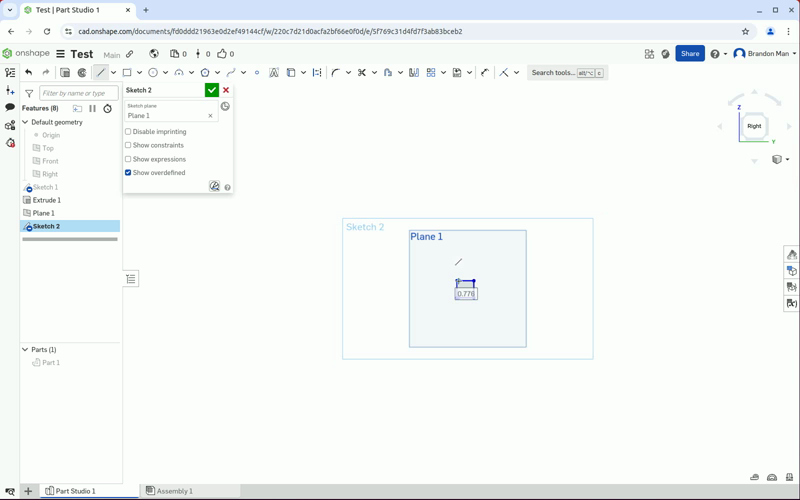
scroll(-6)
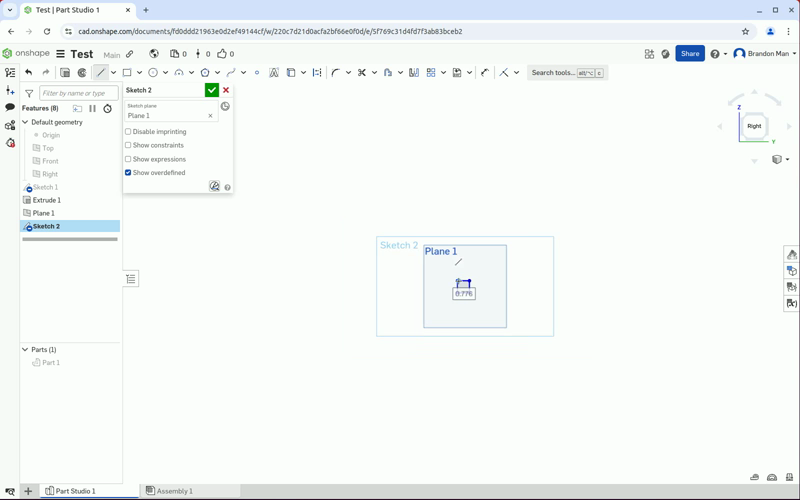
scroll(-6)
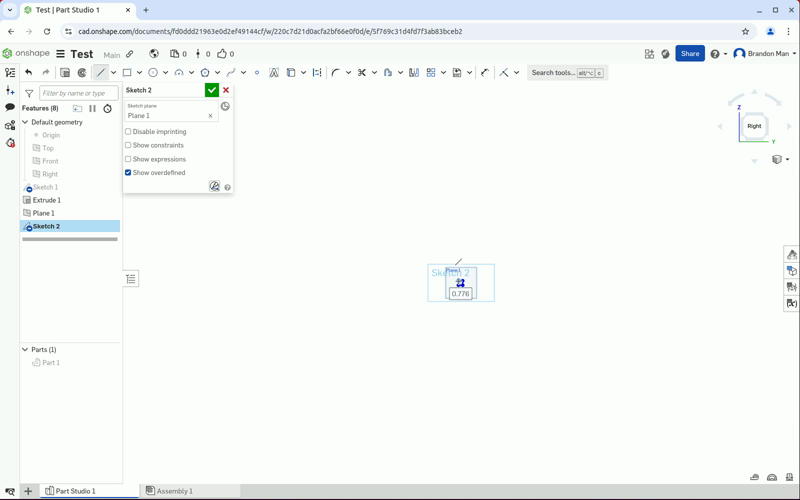
key_up(shift)
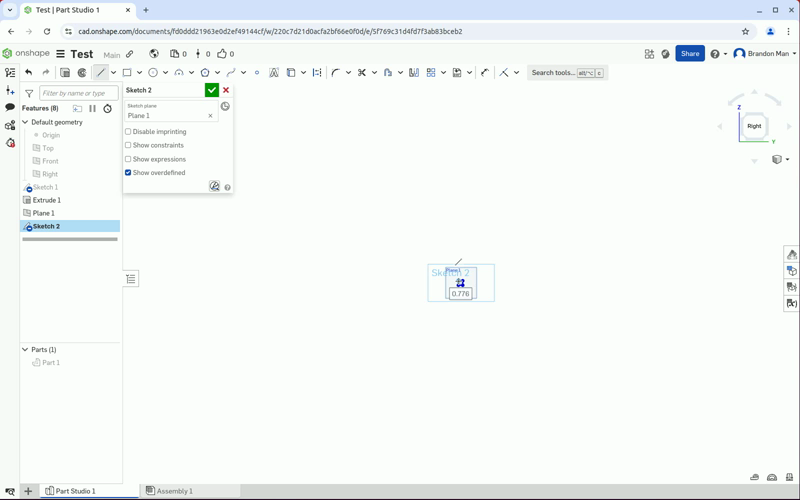
mouse_move(488, 280)
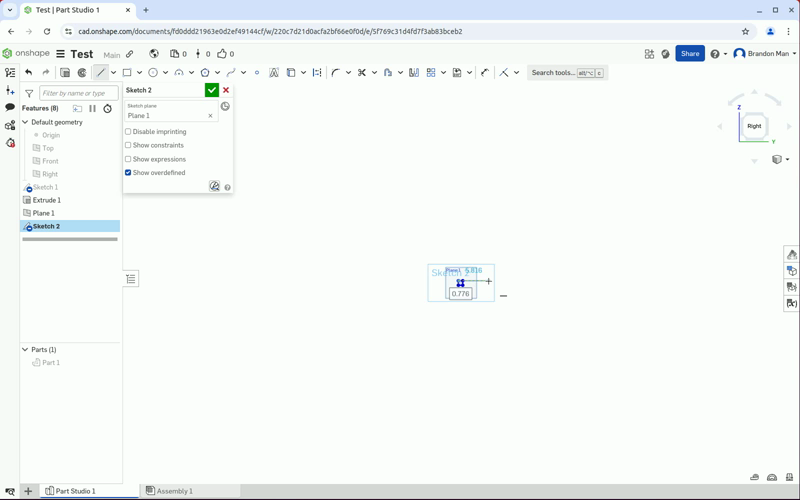
key_down(shift)
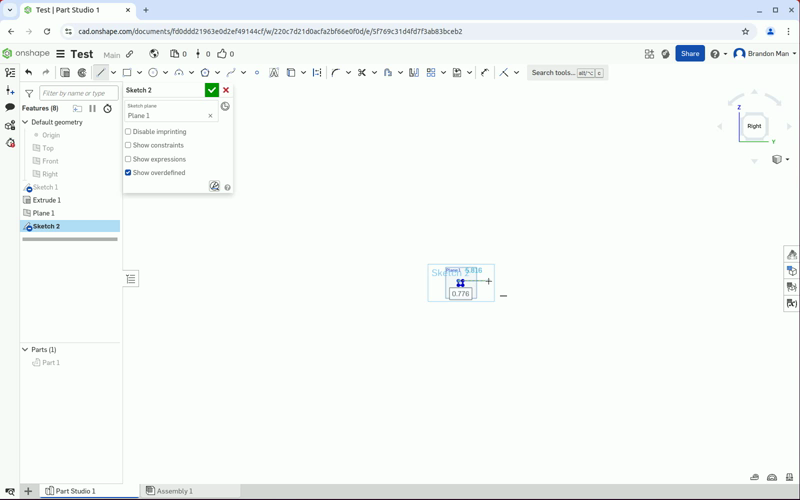
mouse_move(458, 285)
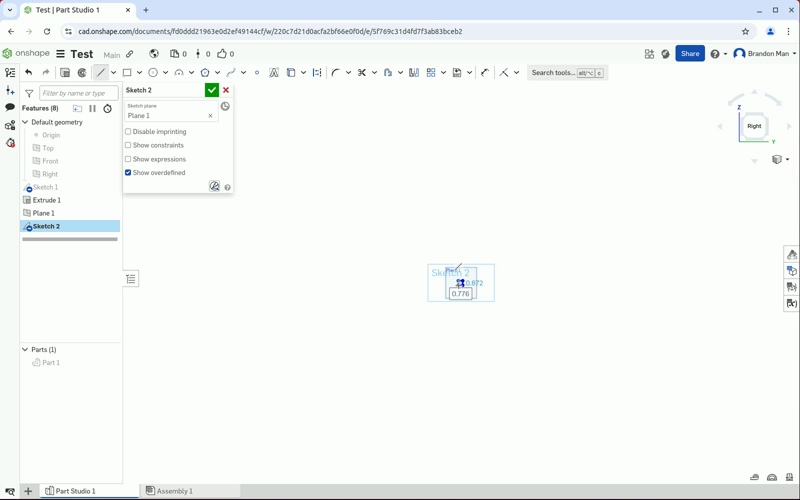
scroll(6)
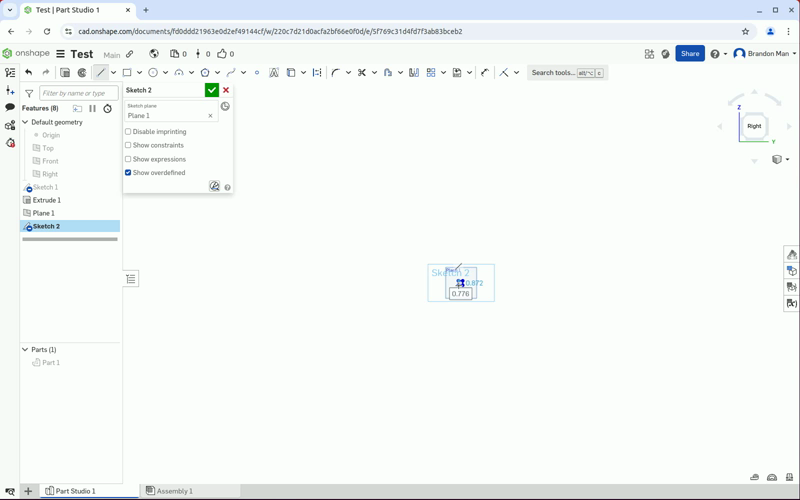
scroll(6)
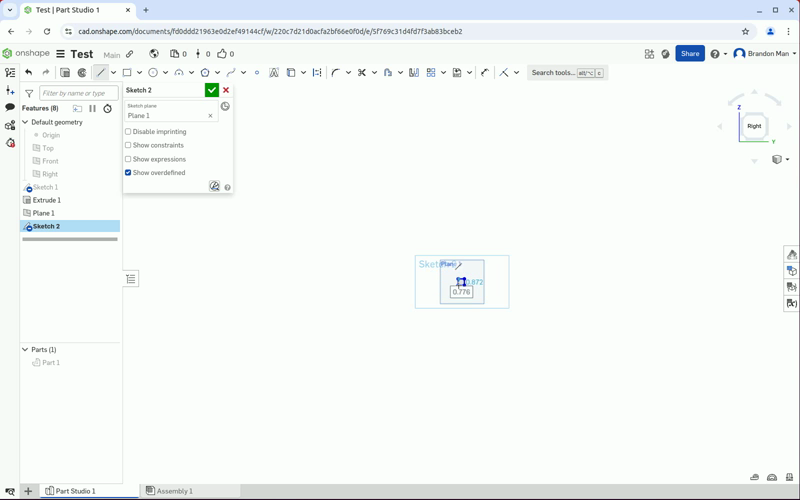
scroll(6)
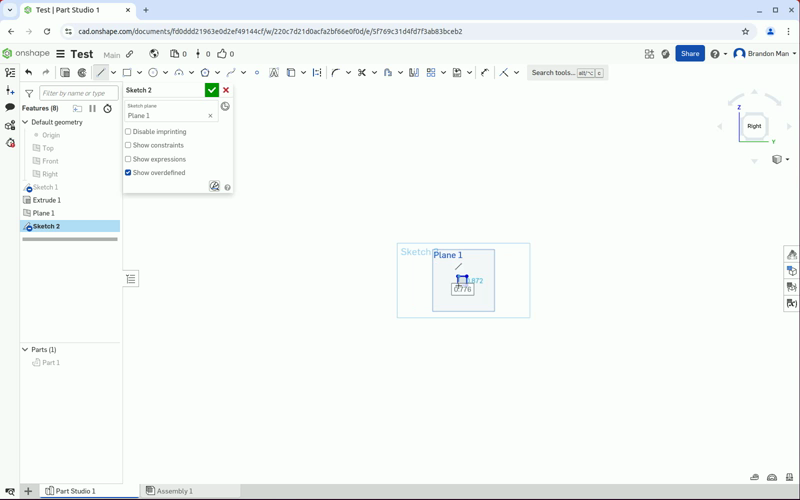
scroll(6)
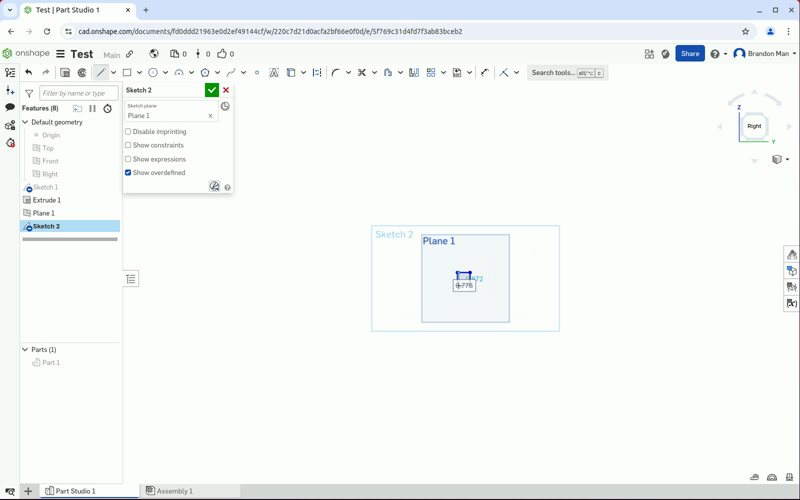
scroll(6)
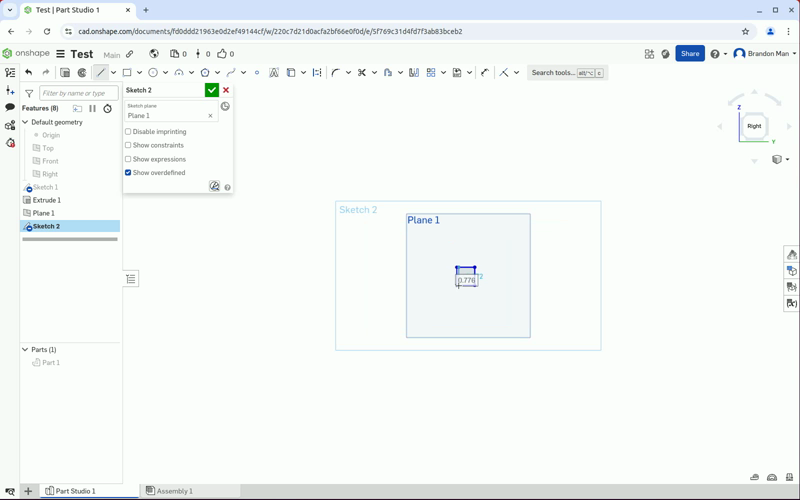
scroll(6)
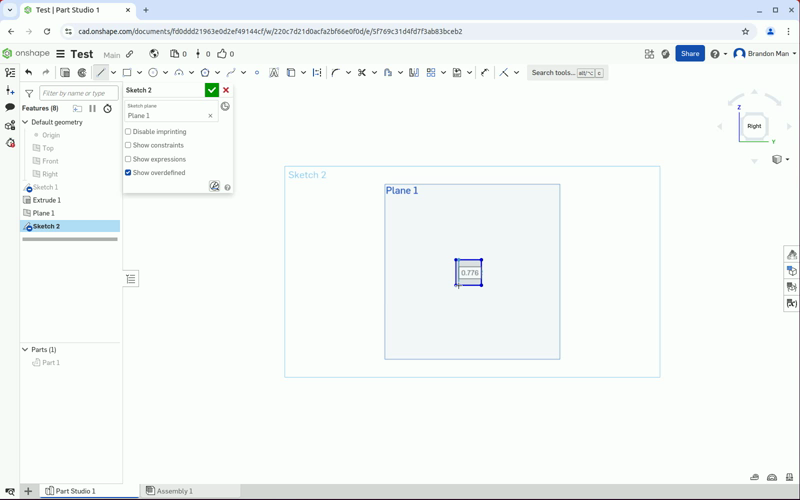
scroll(6)
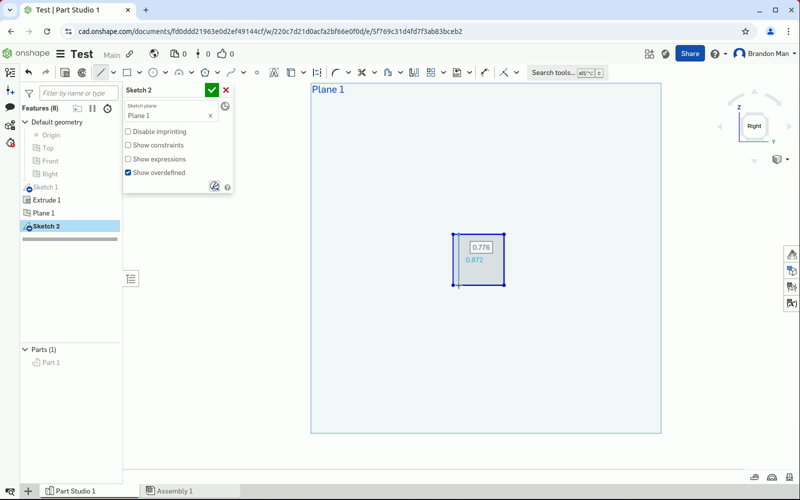
key_up(shift)
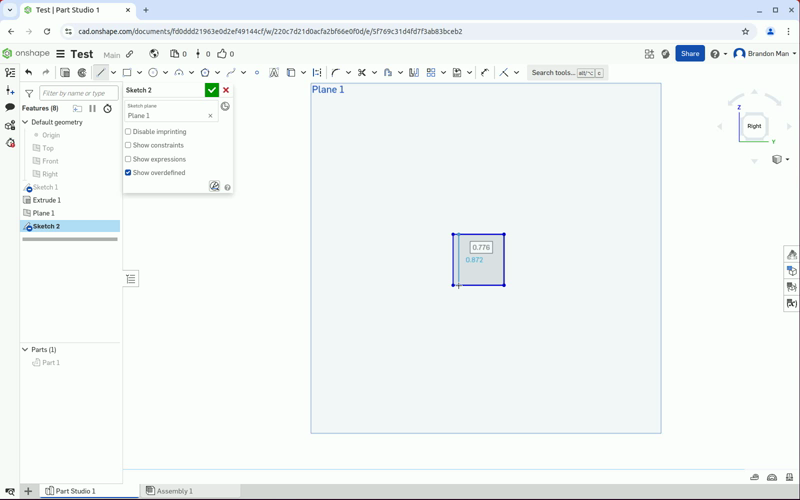
click(458, 285)
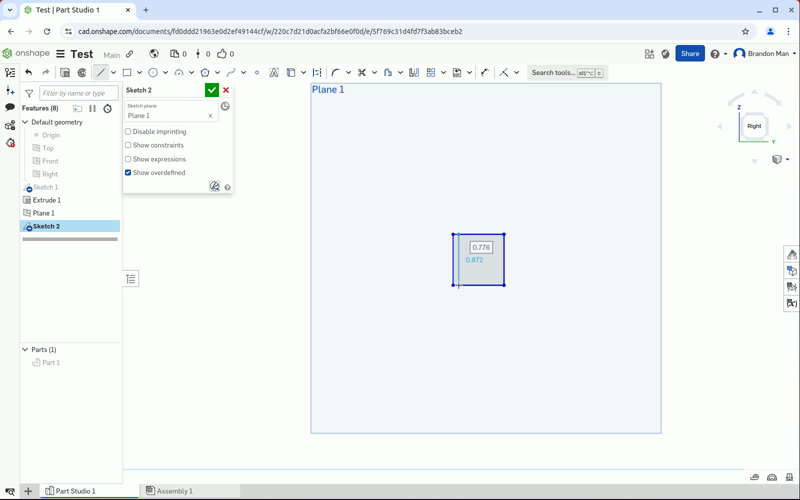
scroll(-6)
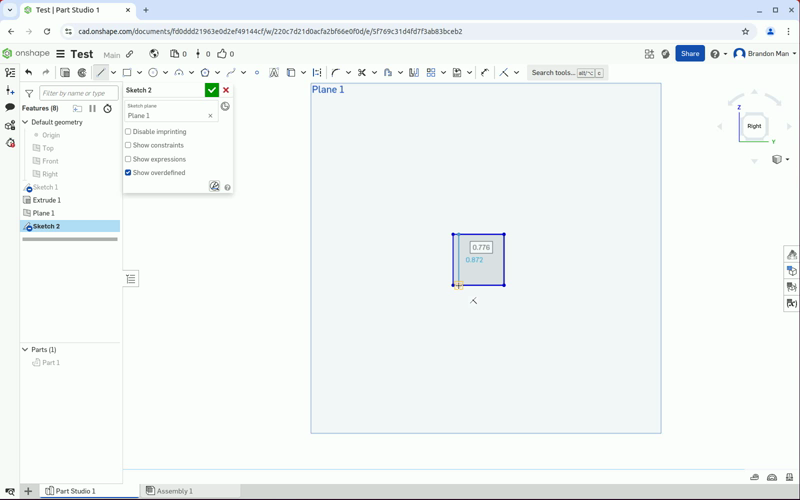
scroll(-6)
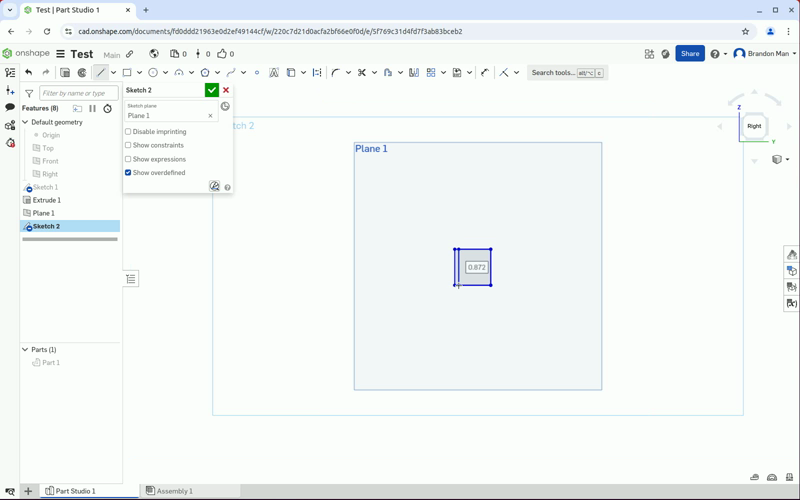
scroll(-6)
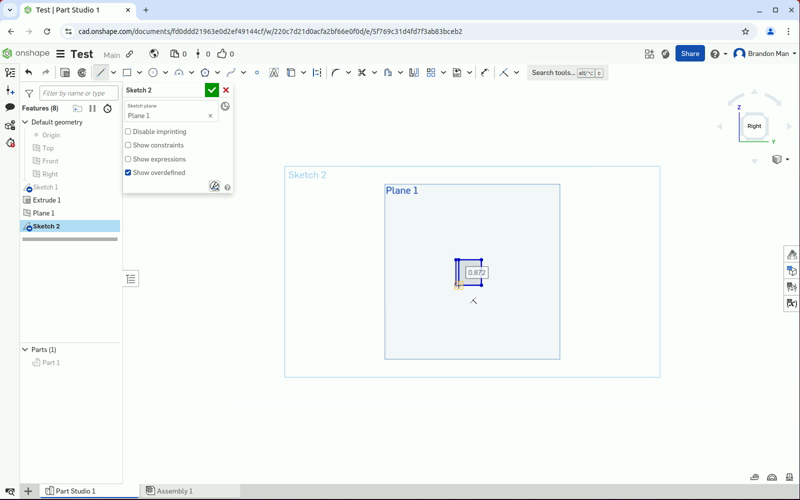
scroll(-6)
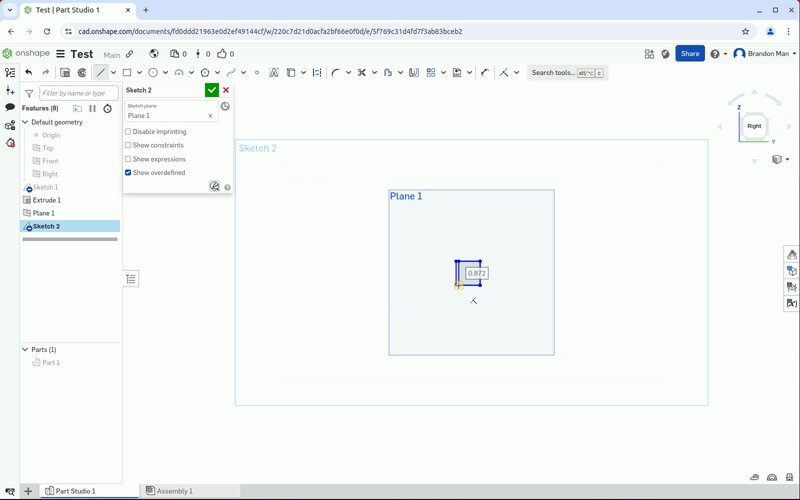
scroll(-6)
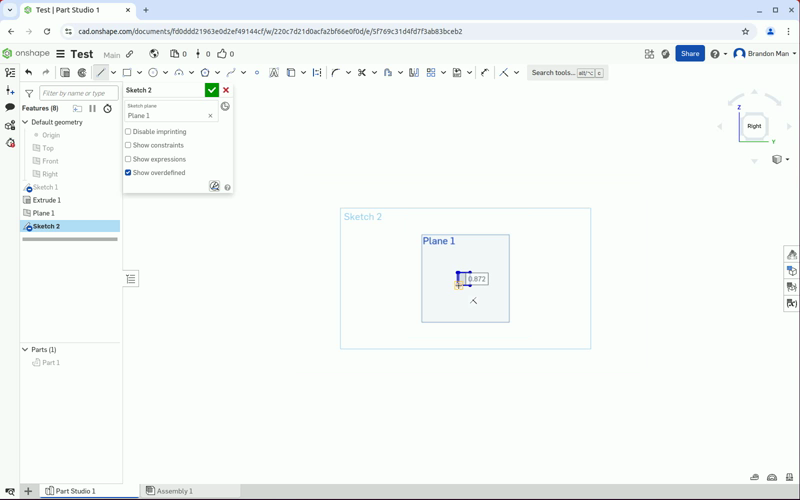
scroll(-6)
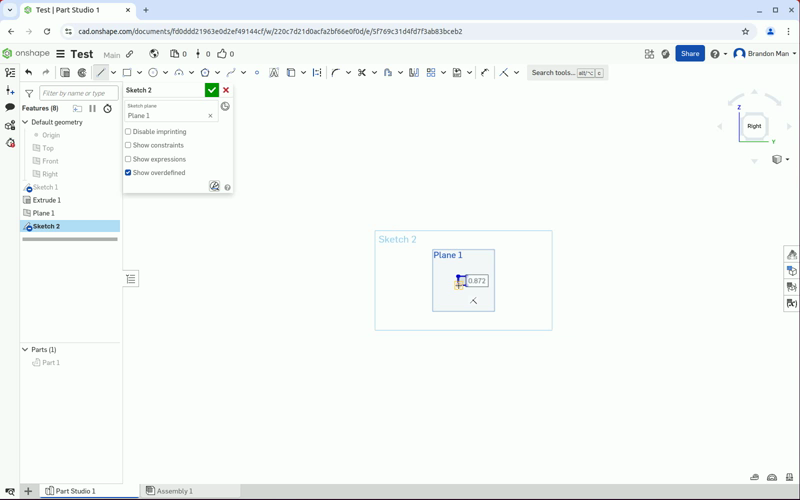
scroll(-6)
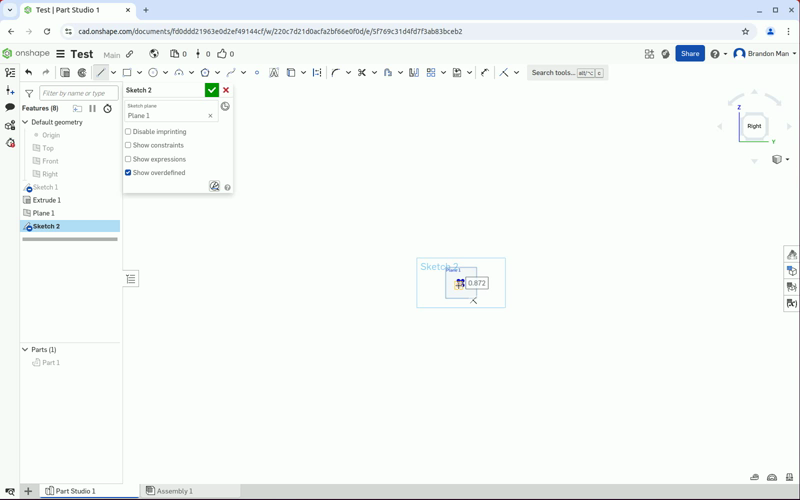
key(esc)
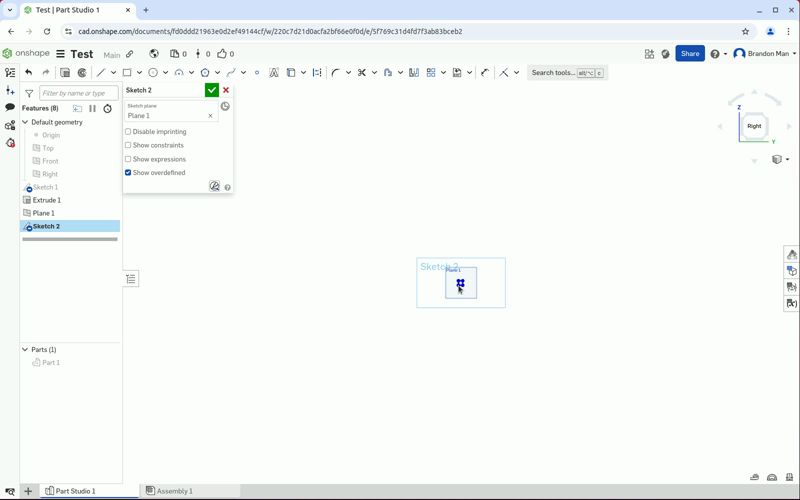
mouse_move(458, 283)
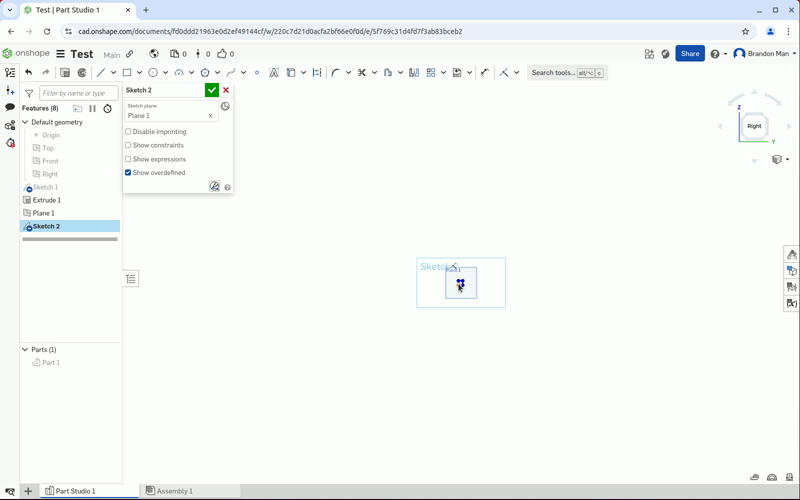
scroll(6)
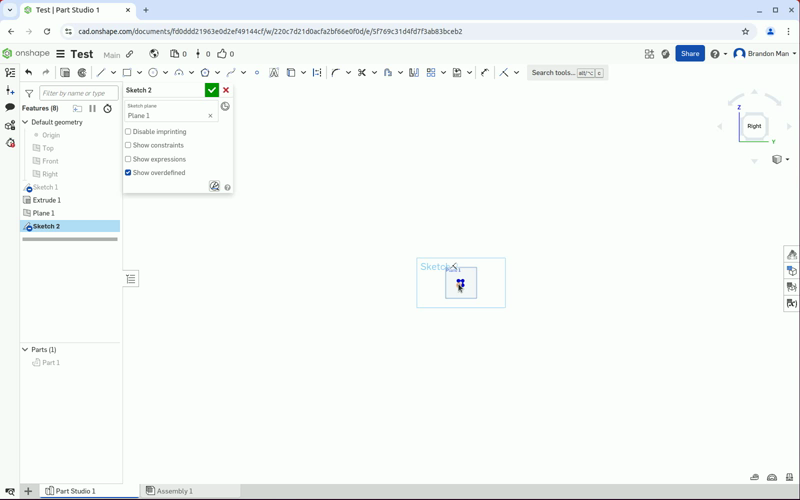
scroll(6)
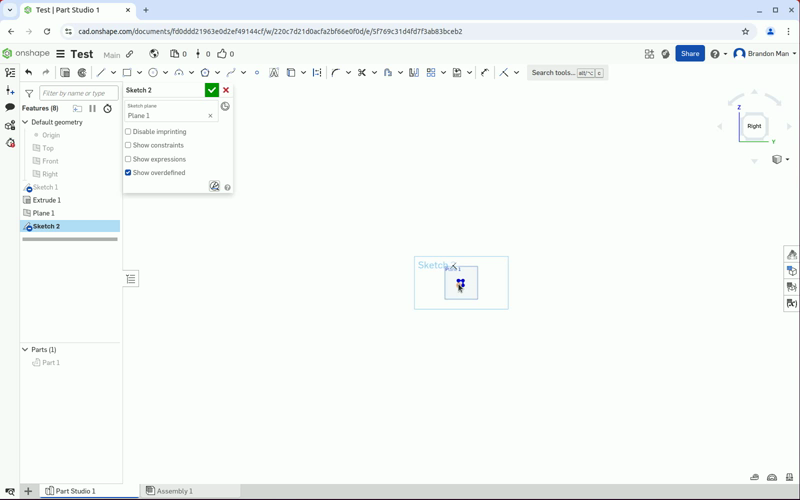
scroll(6)
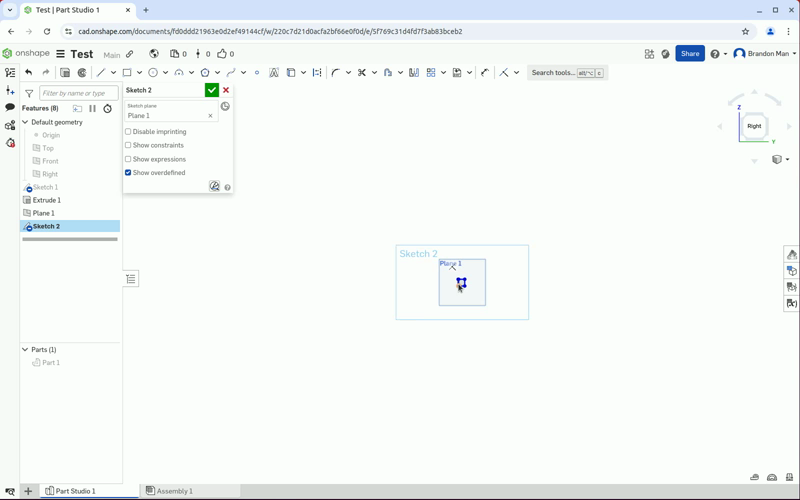
scroll(6)
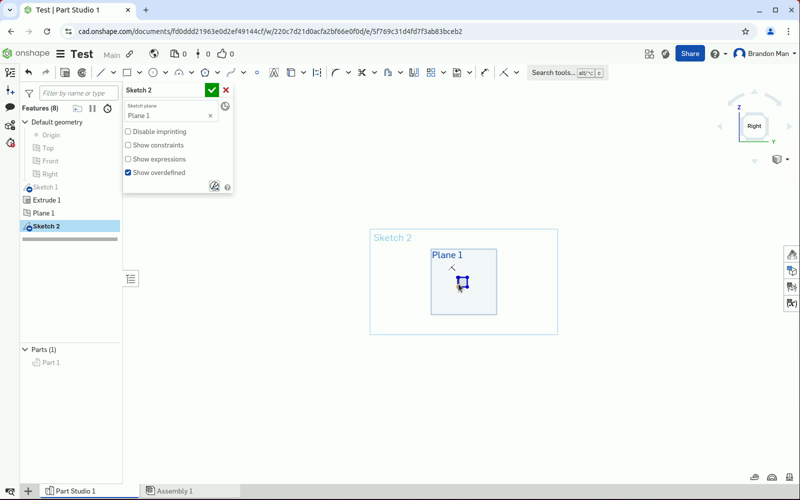
scroll(6)
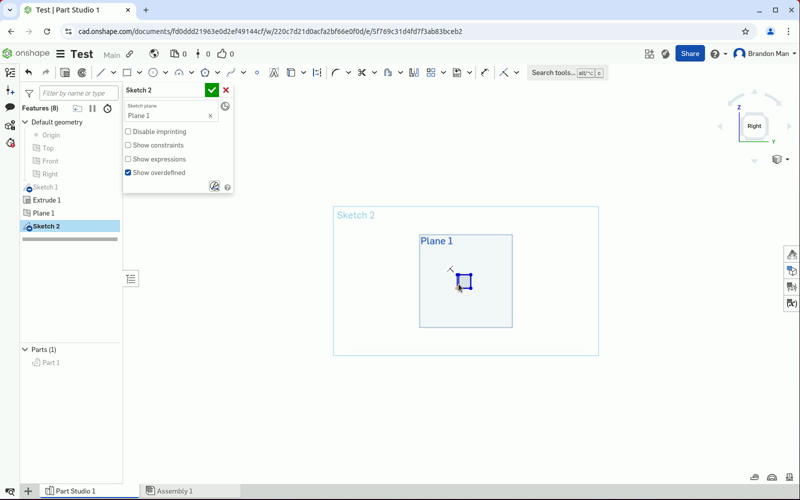
scroll(6)
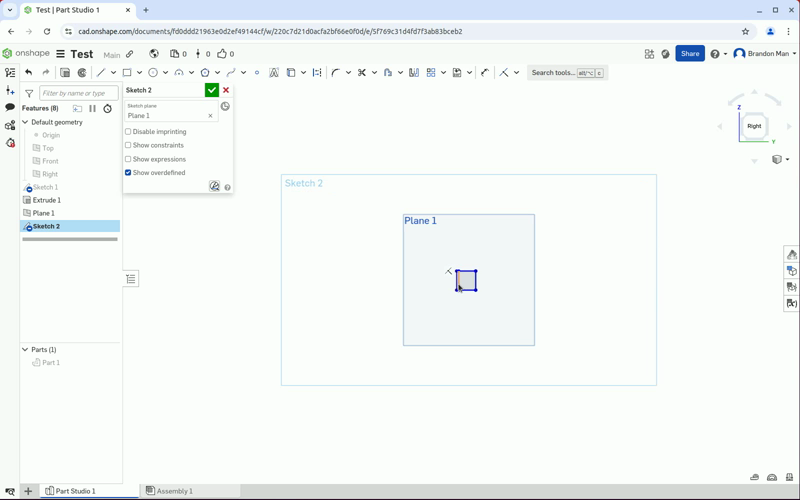
scroll(6)
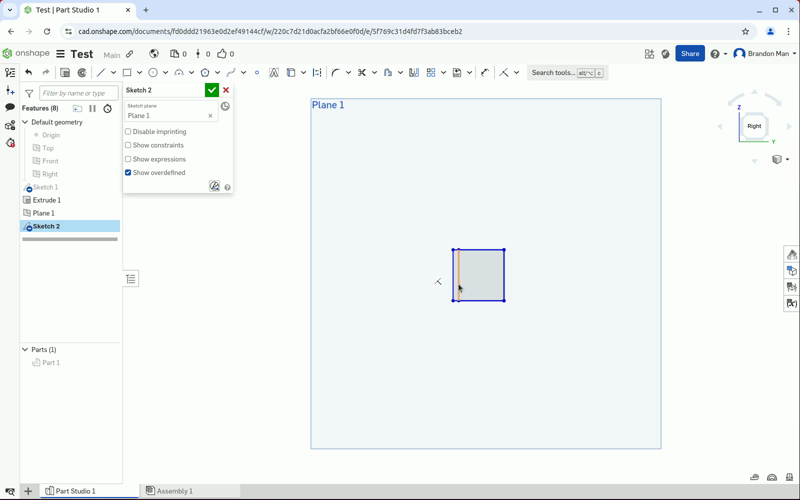
click(458, 283)
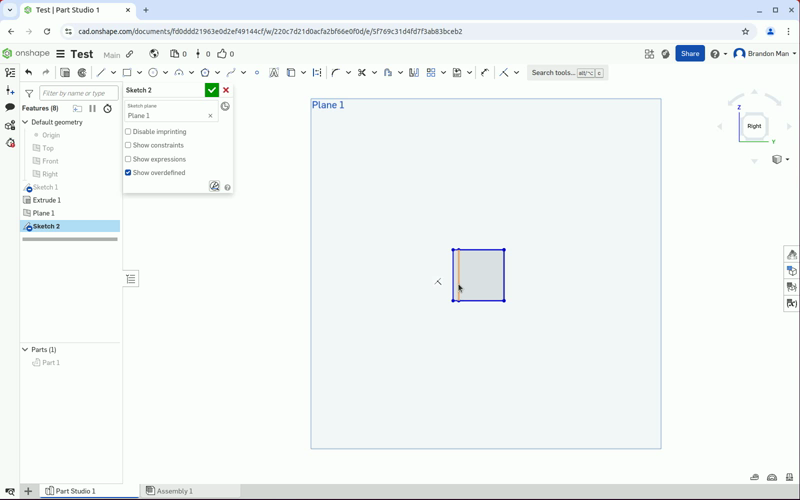
scroll(-6)
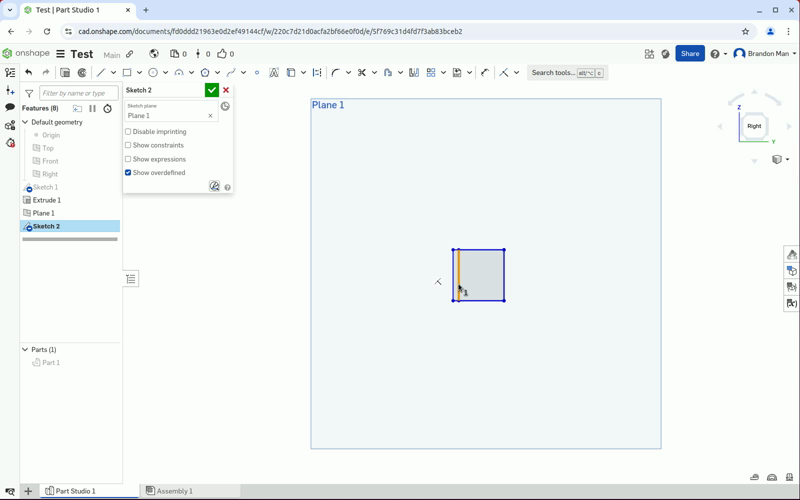
scroll(-6)
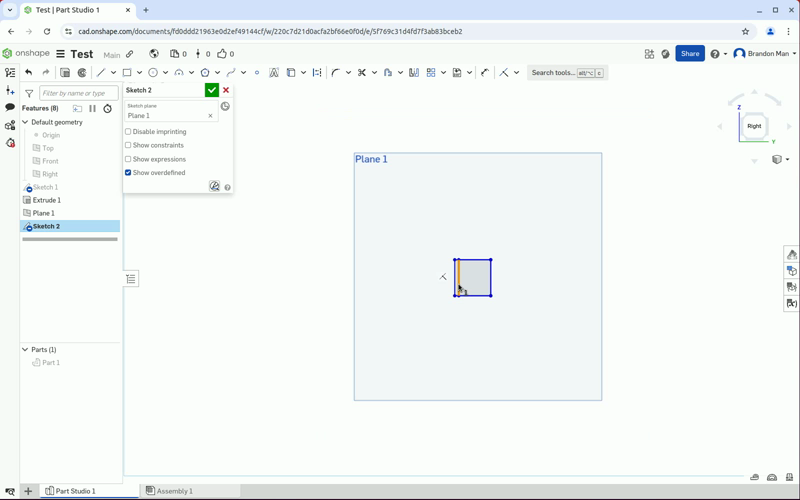
scroll(-6)
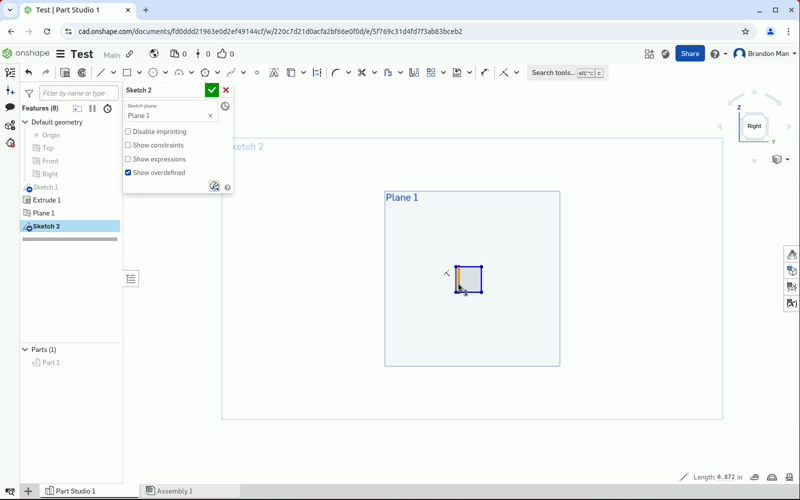
scroll(-6)
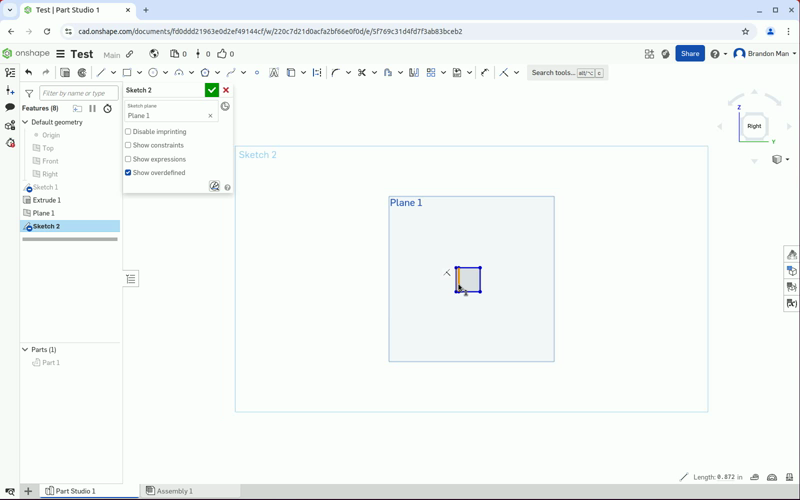
scroll(-6)
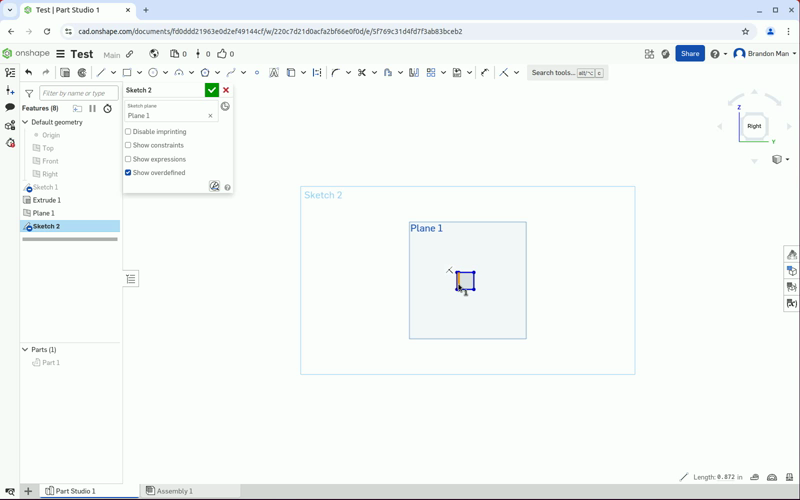
scroll(-6)
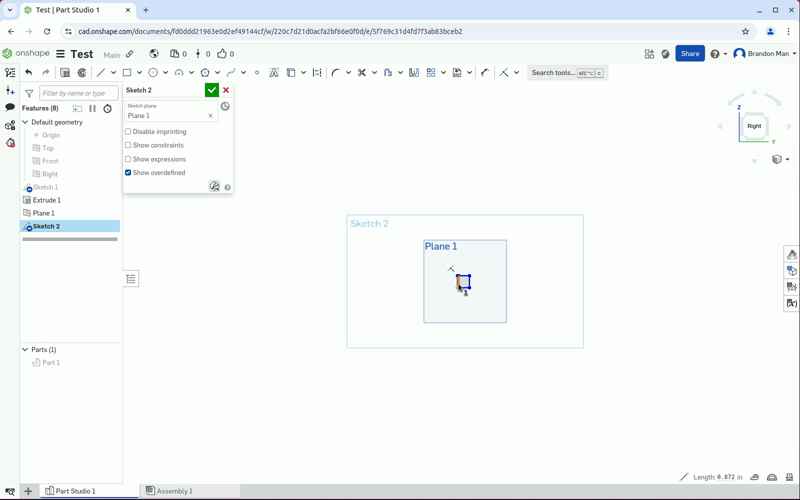
scroll(-6)
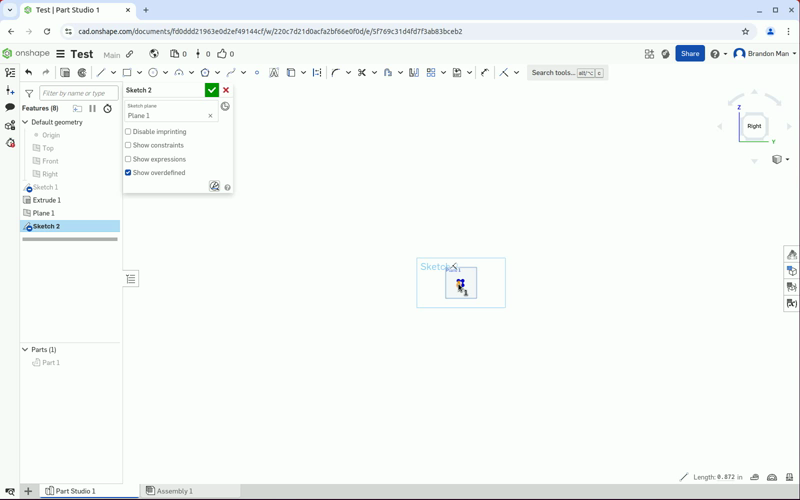
mouse_move(73, 352)
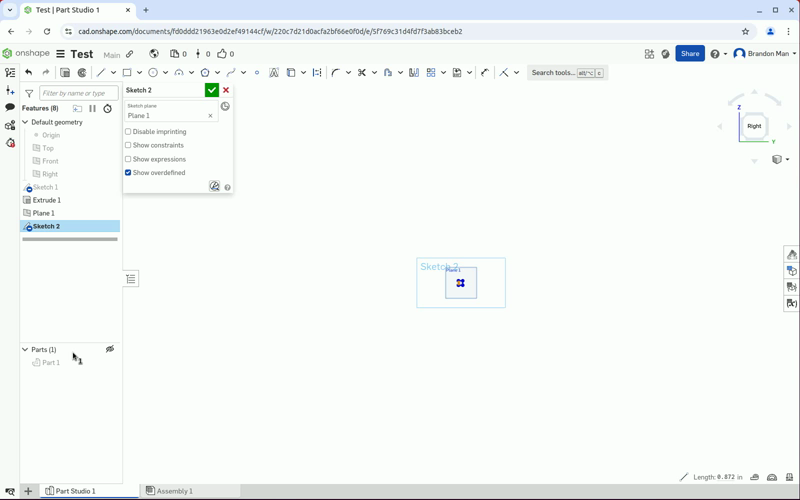
key(shift+y)
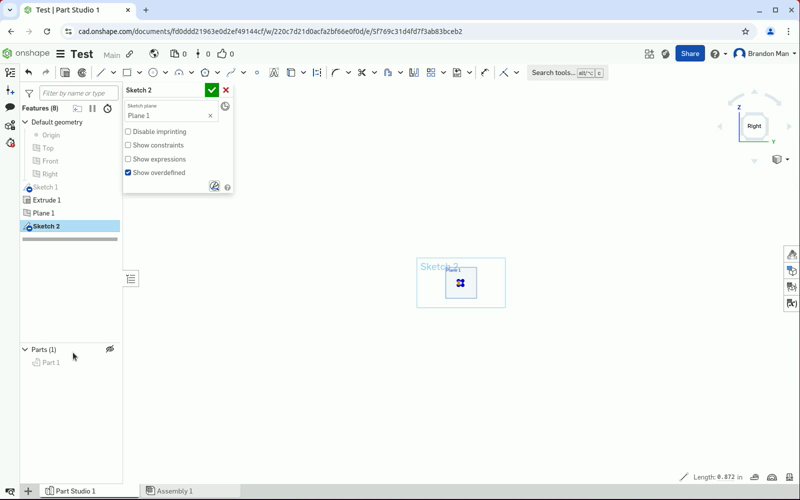
key(shift+e)
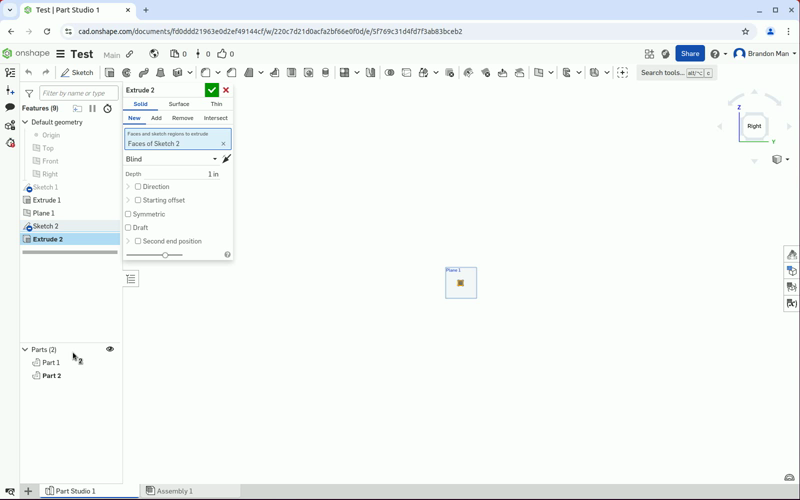
mouse_move(143, 106)
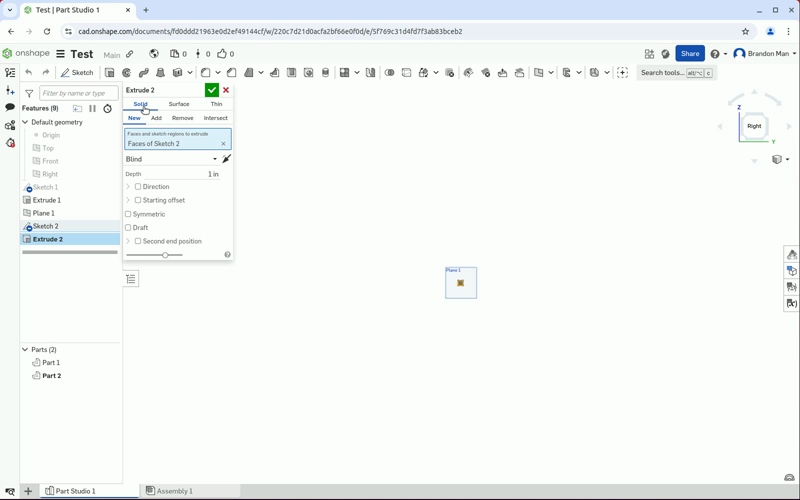
click(143, 106)
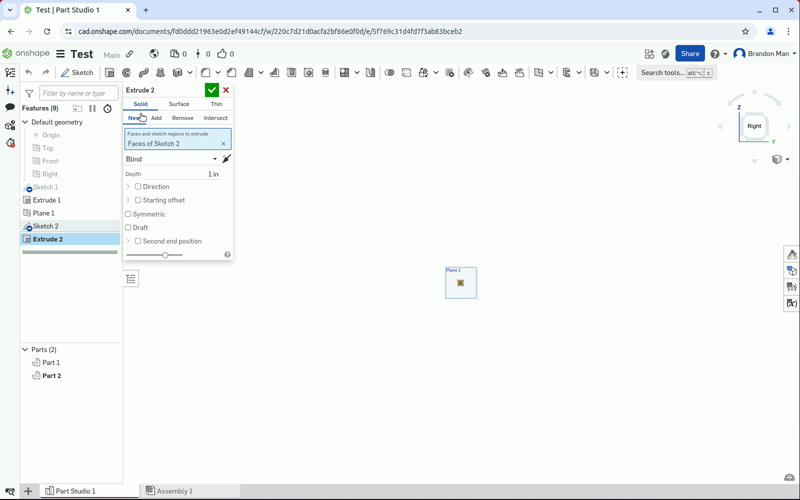
mouse_move(137, 120)
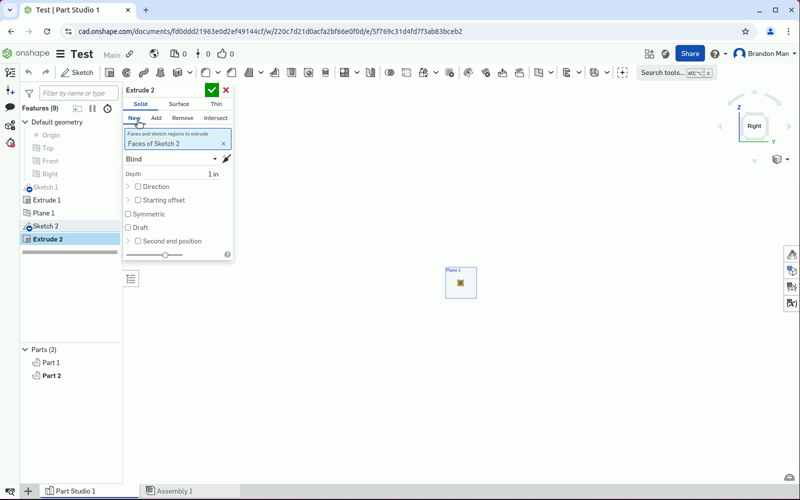
click(137, 120)
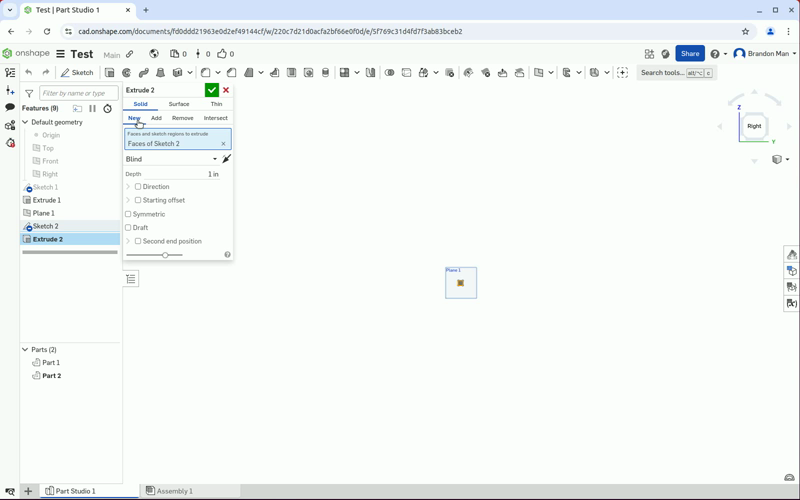
key(tab, 4)
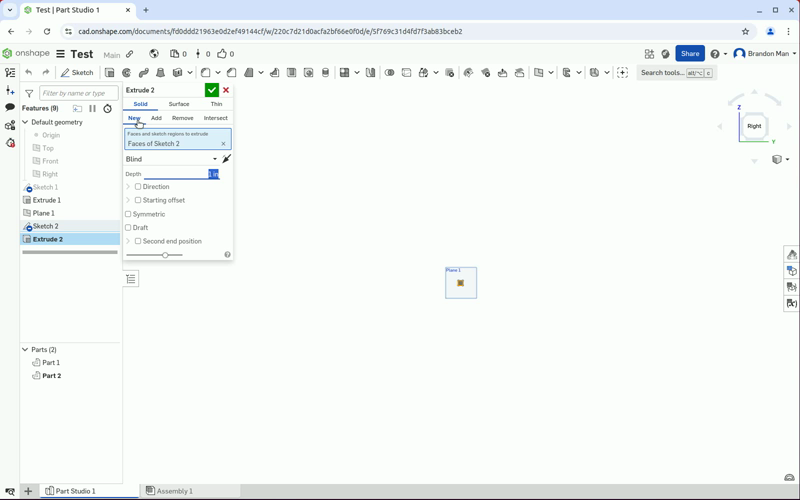
text(-0.241)
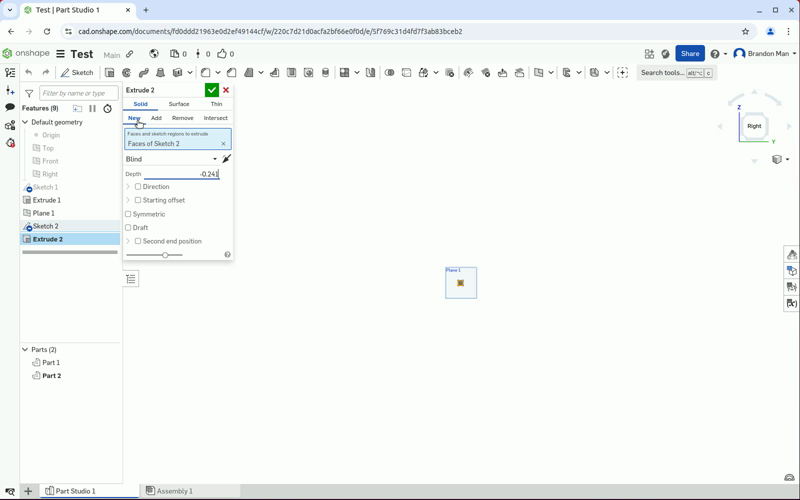
key(enter)
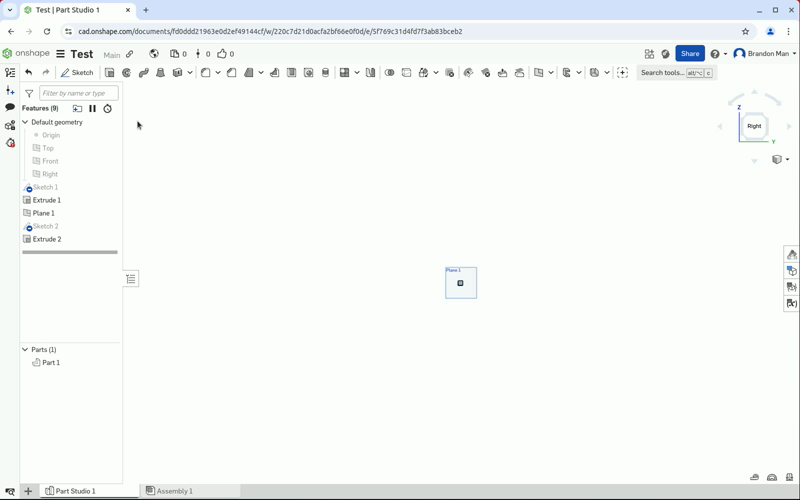
key(shift+h)
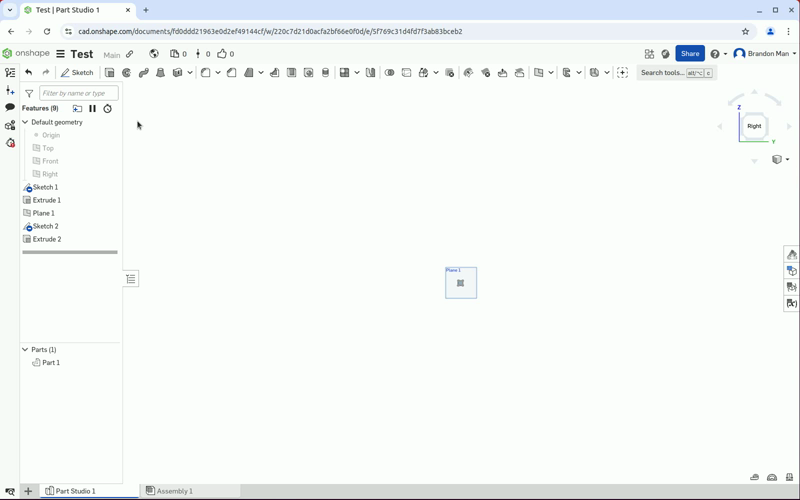
key(shift+h)
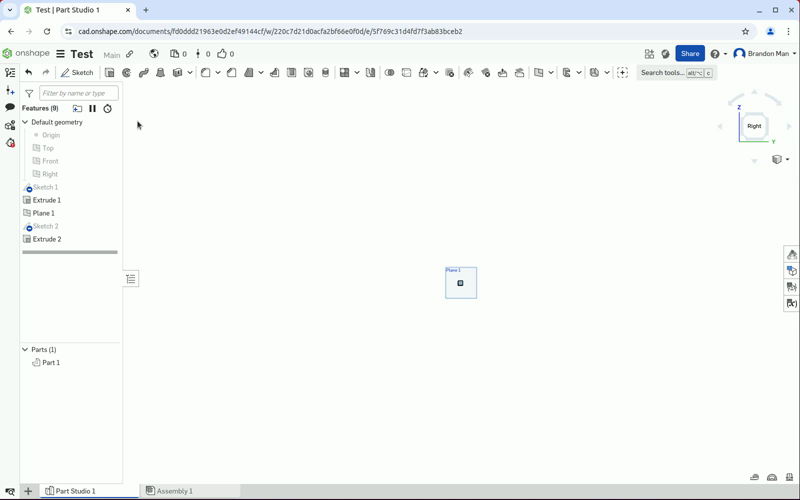
mouse_move(73, 189)
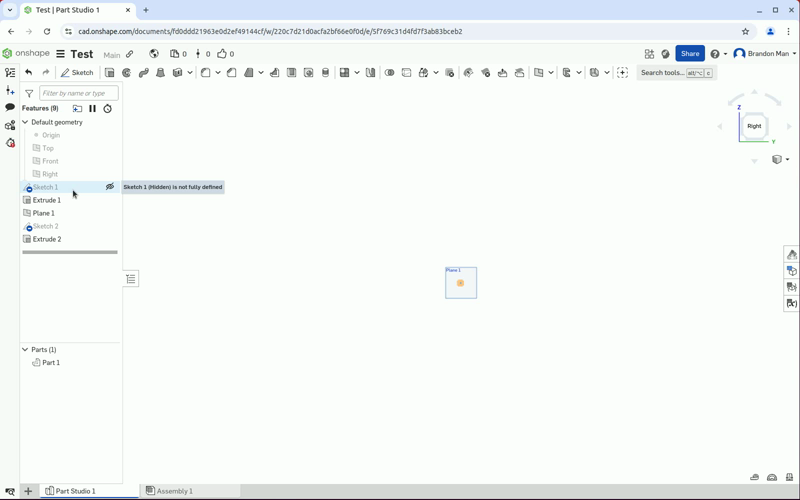
click(73, 189)
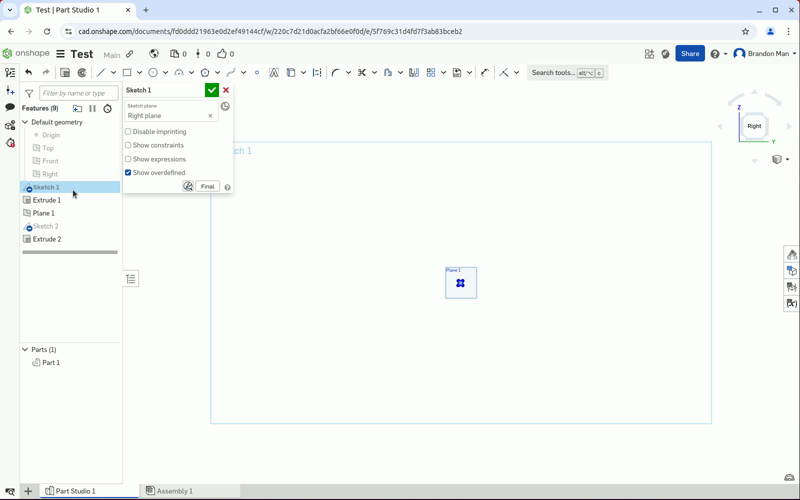
mouse_move(229, 92)
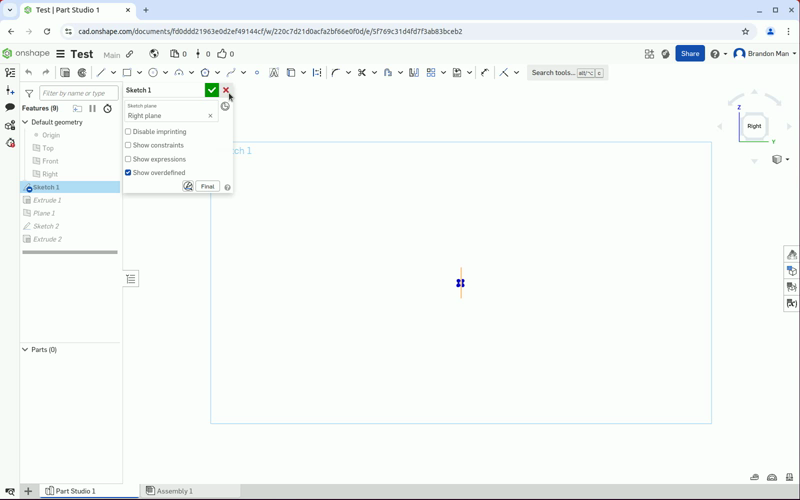
click(229, 92)
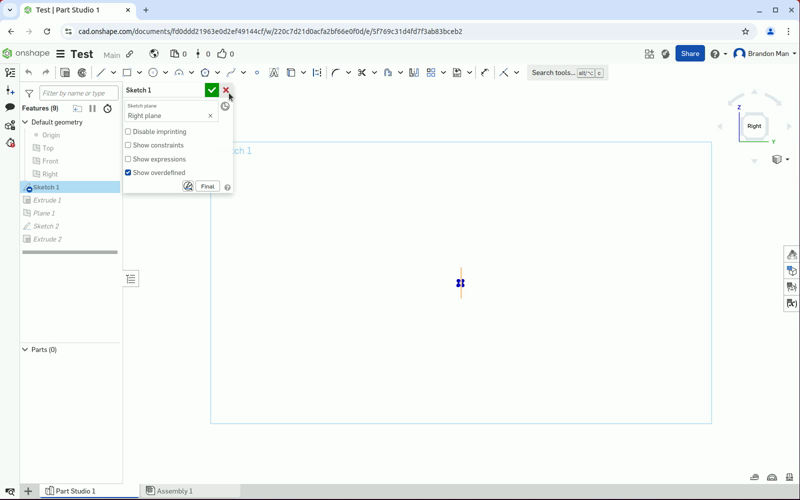
key(shift+s)
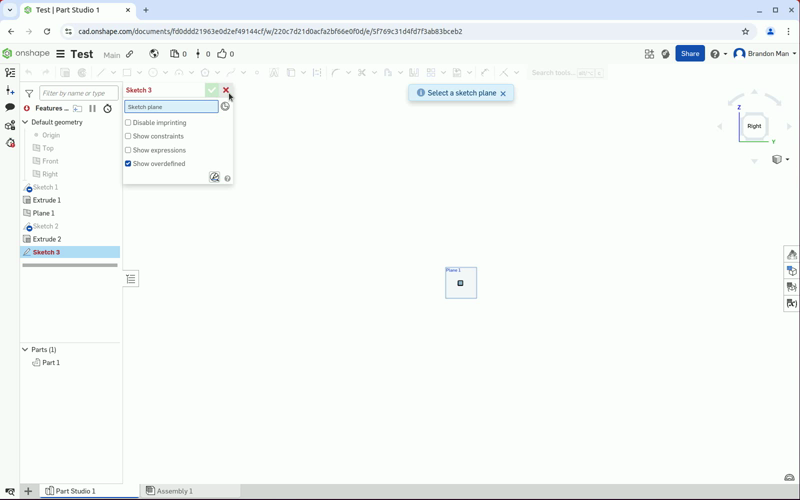
mouse_move(73, 215)
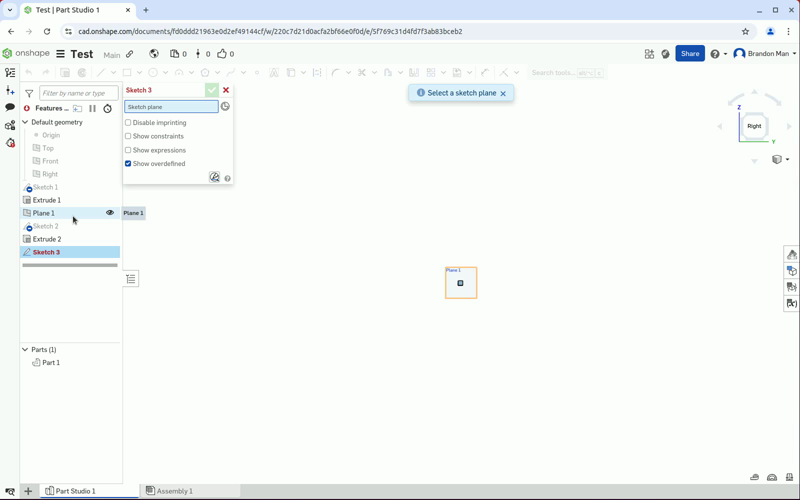
click(73, 215)
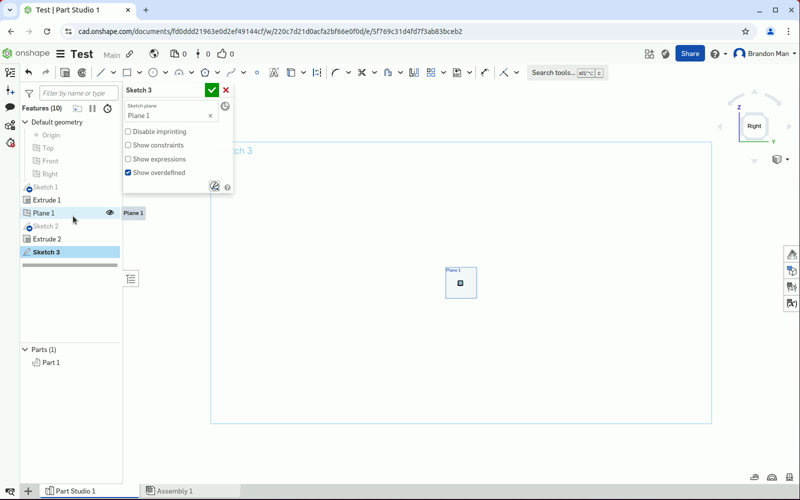
mouse_move(73, 352)
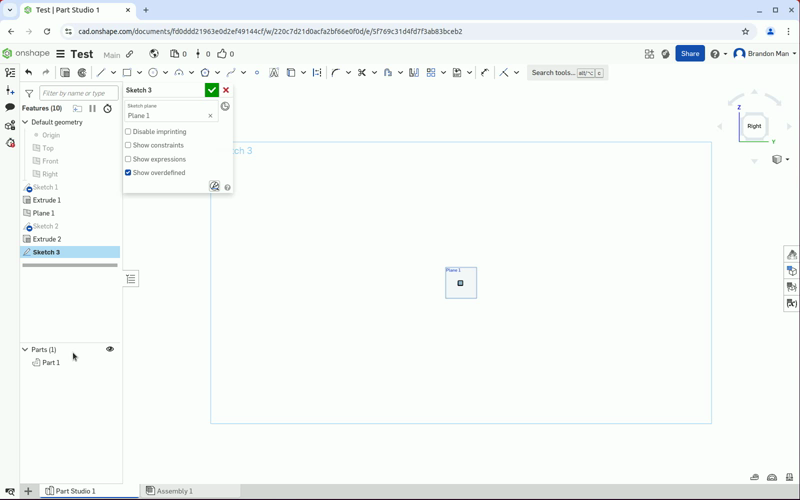
key(y)
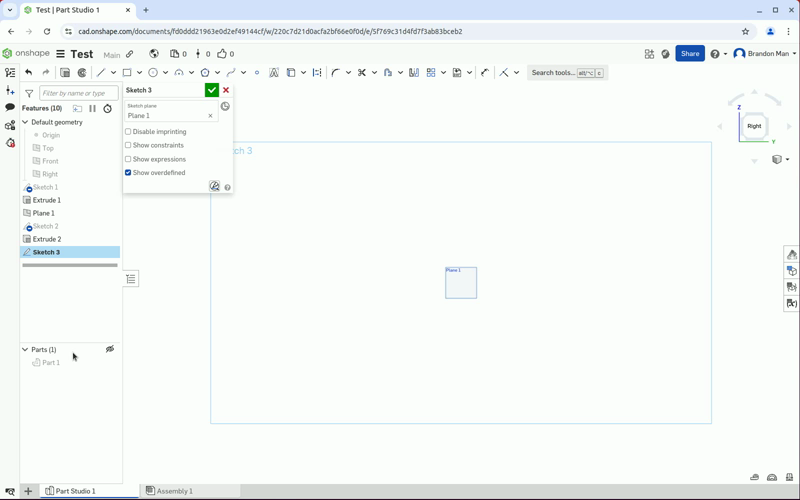
key(l)
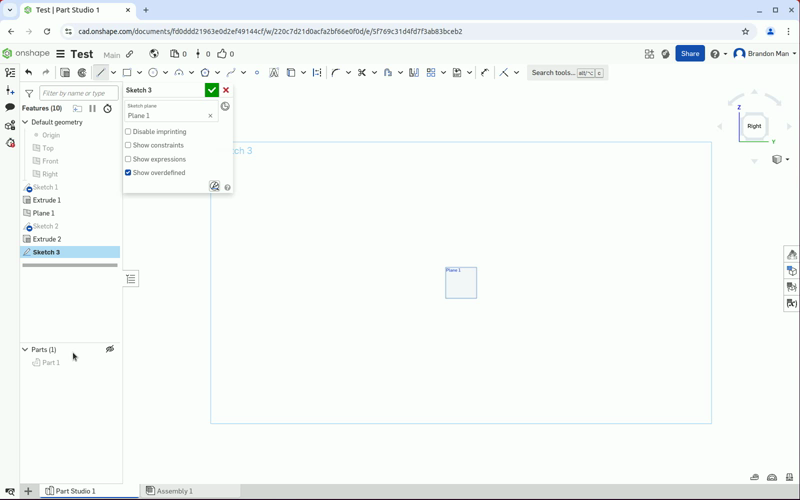
key_down(shift)
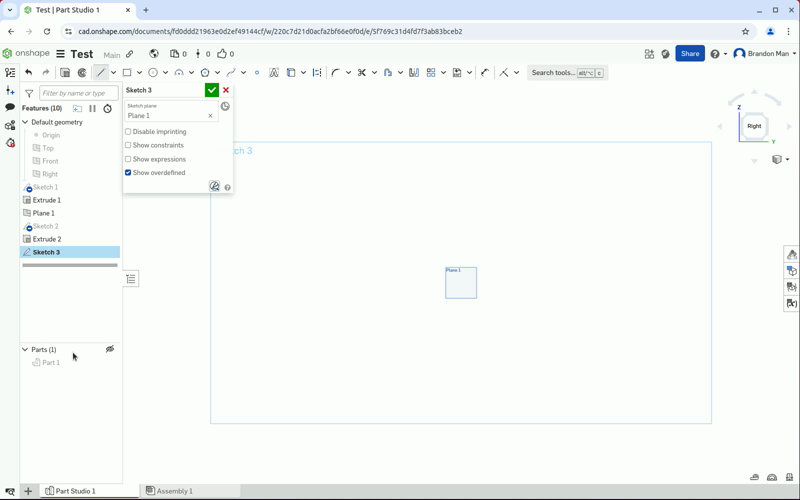
mouse_move(459, 284)
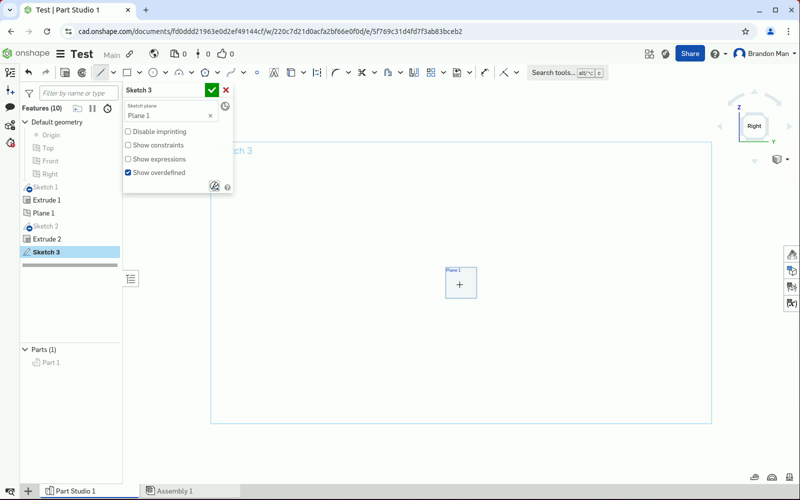
click(459, 284)
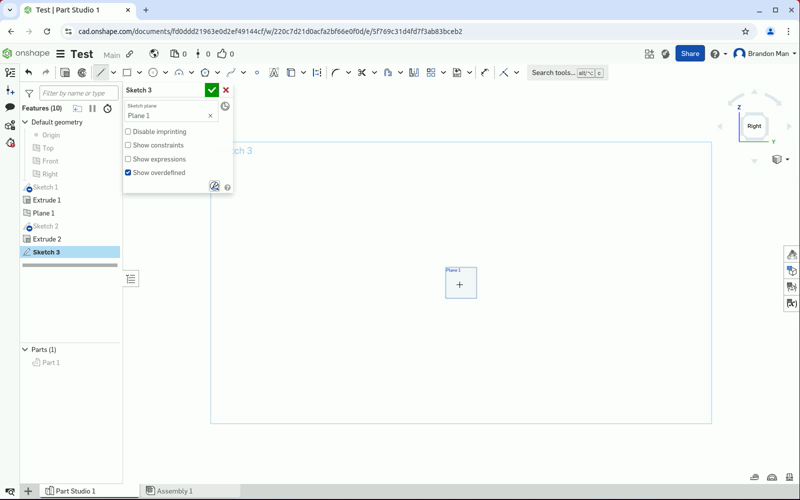
key_up(shift)
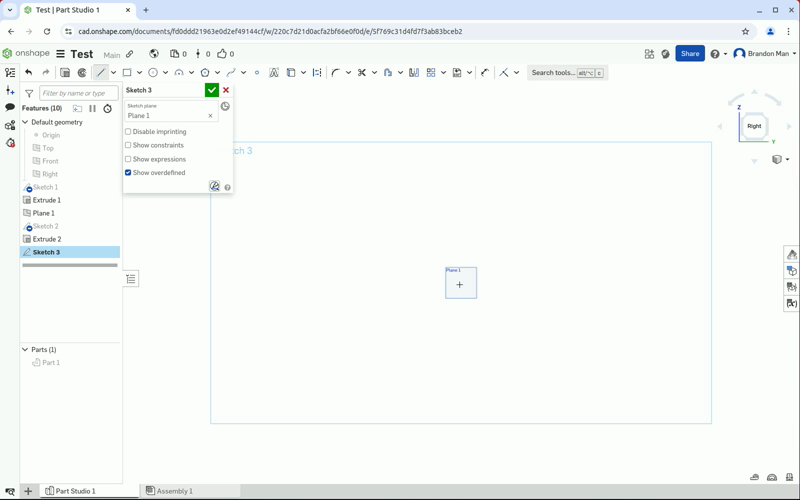
key_down(shift)
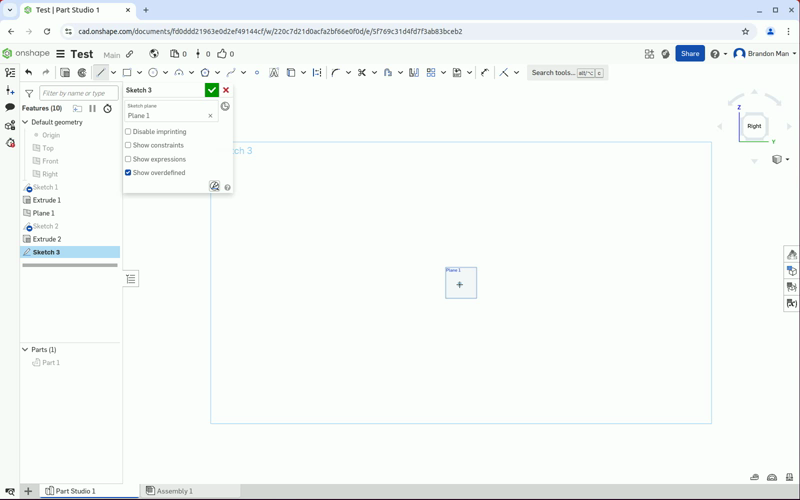
mouse_move(489, 284)
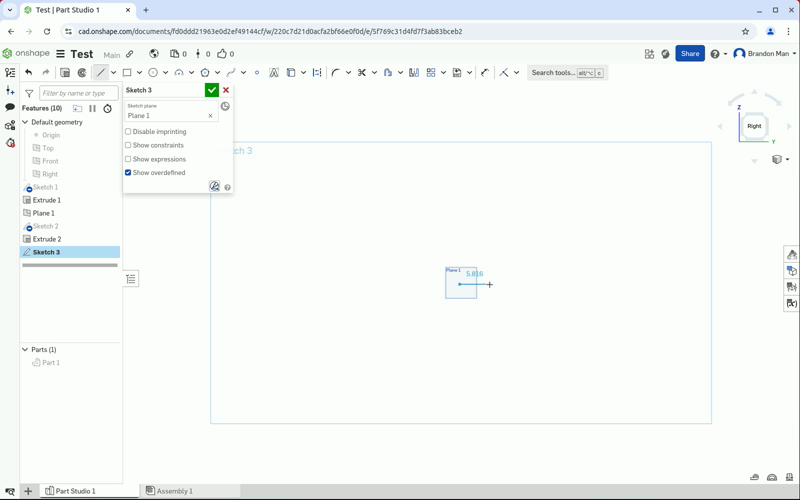
mouse_move(464, 284)
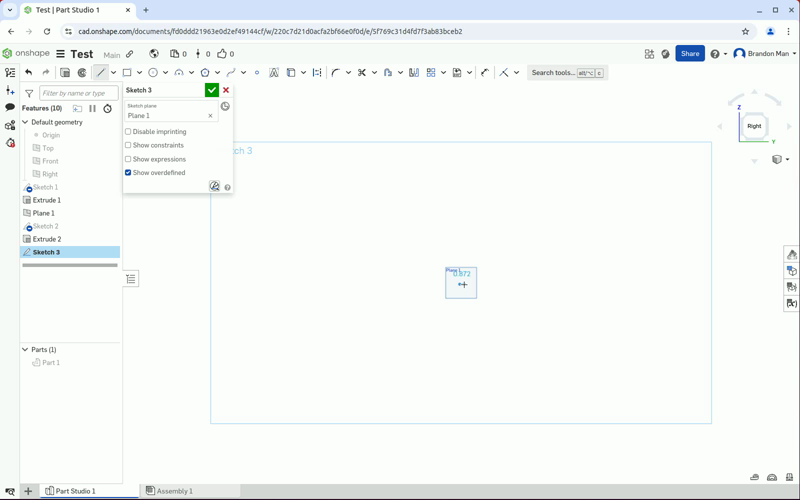
scroll(6)
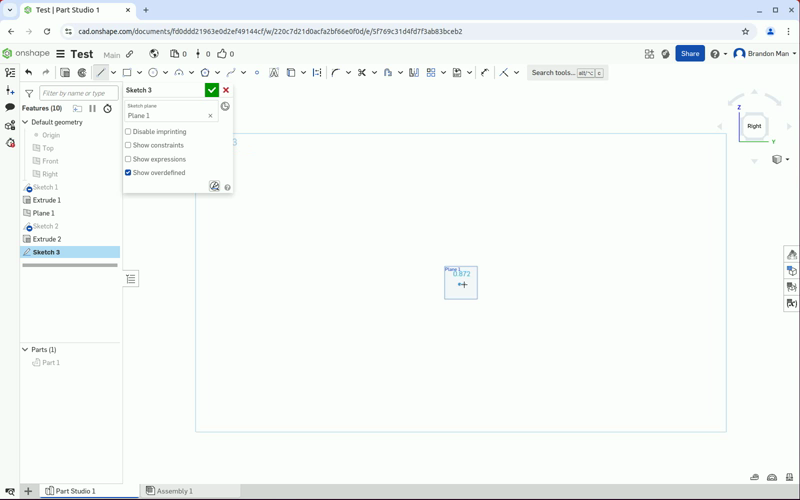
scroll(6)
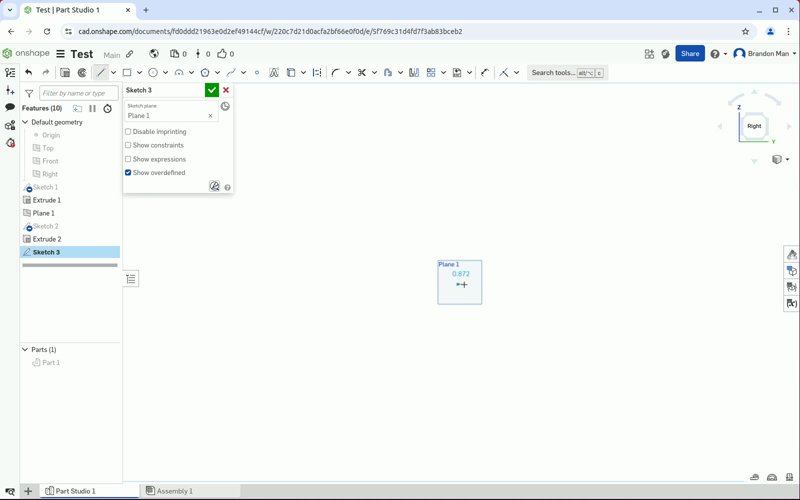
scroll(6)
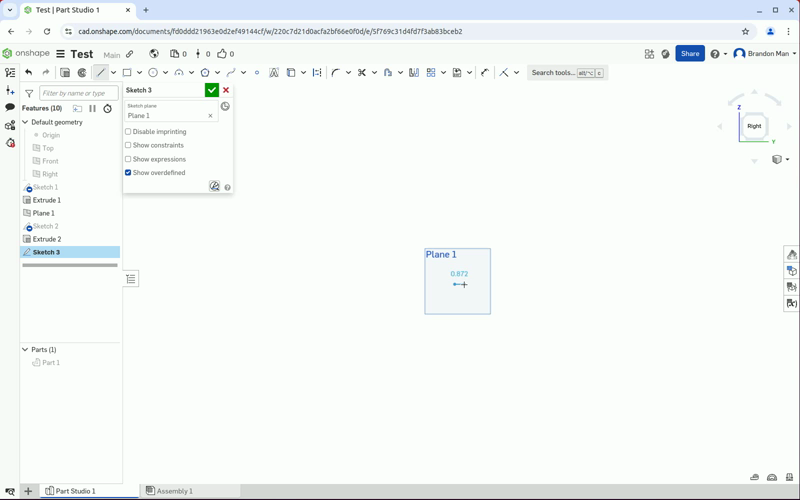
scroll(6)
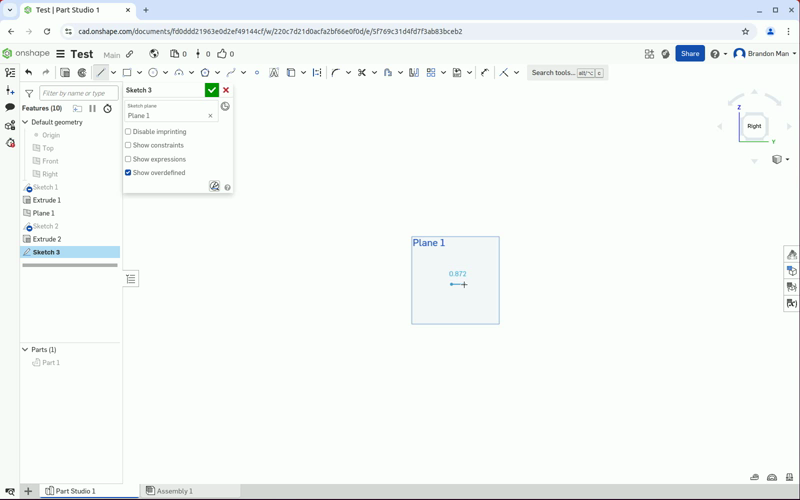
scroll(6)
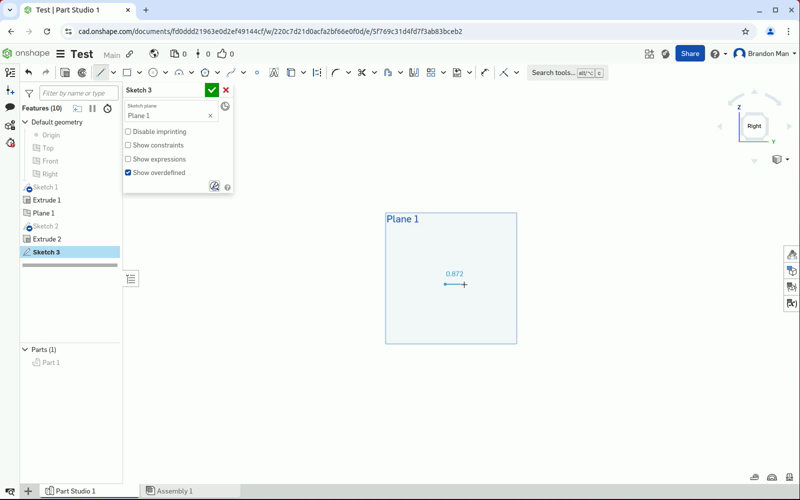
scroll(6)
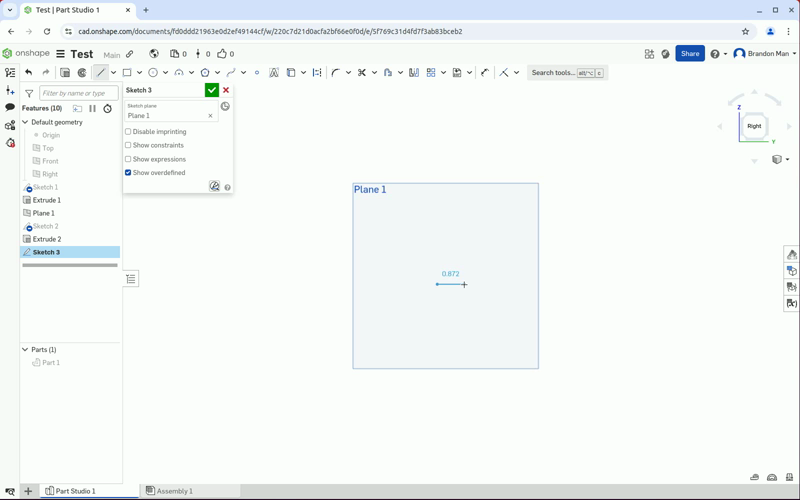
scroll(6)
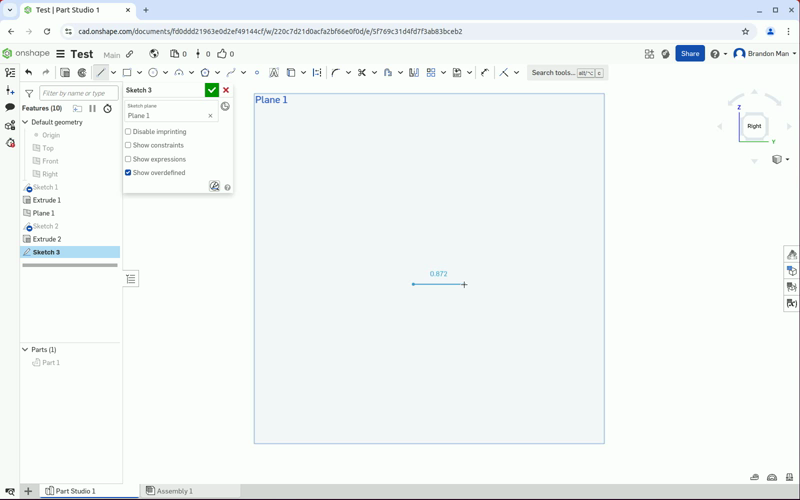
click(464, 284)
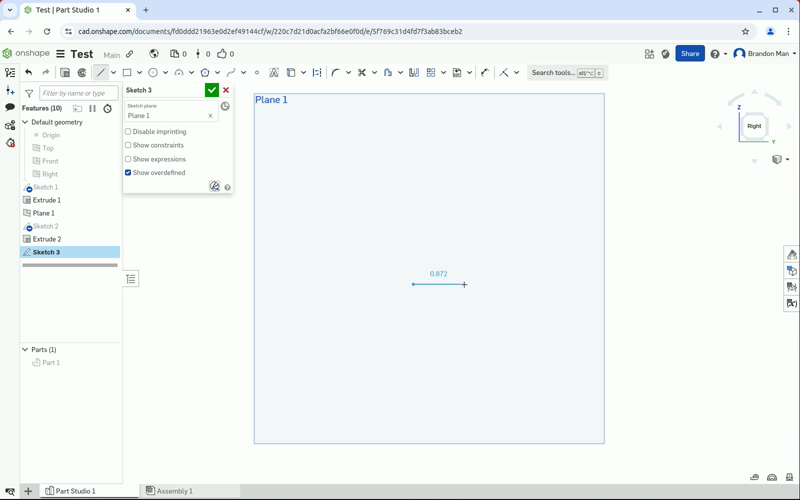
scroll(-6)
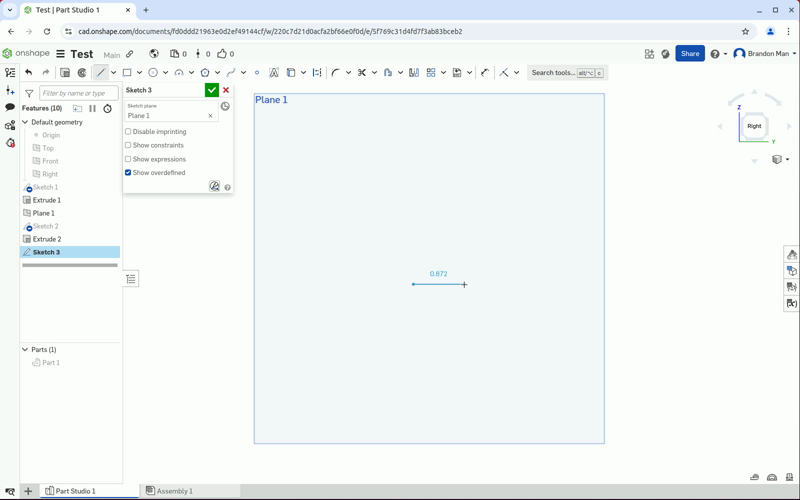
scroll(-6)
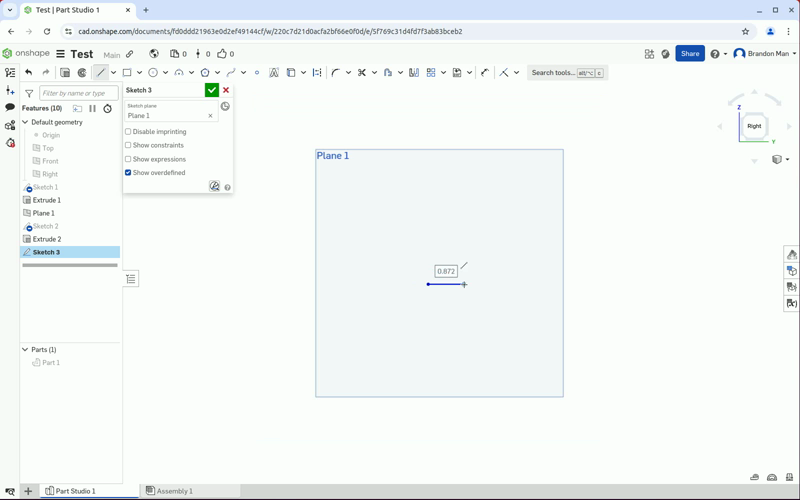
scroll(-6)
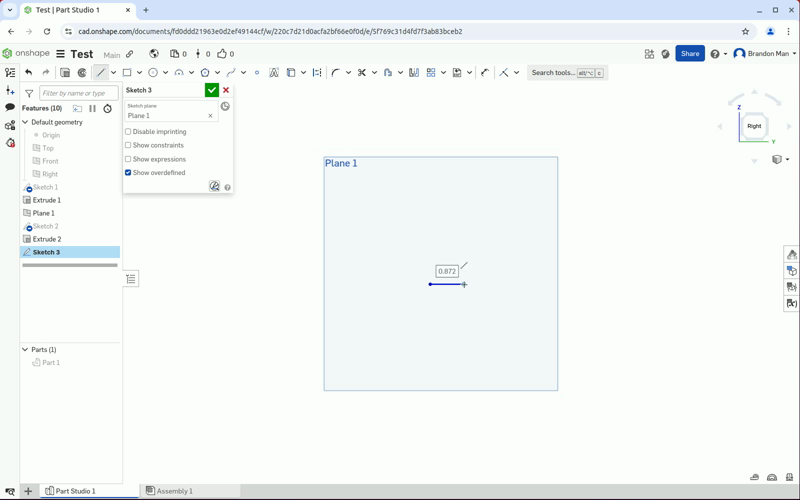
scroll(-6)
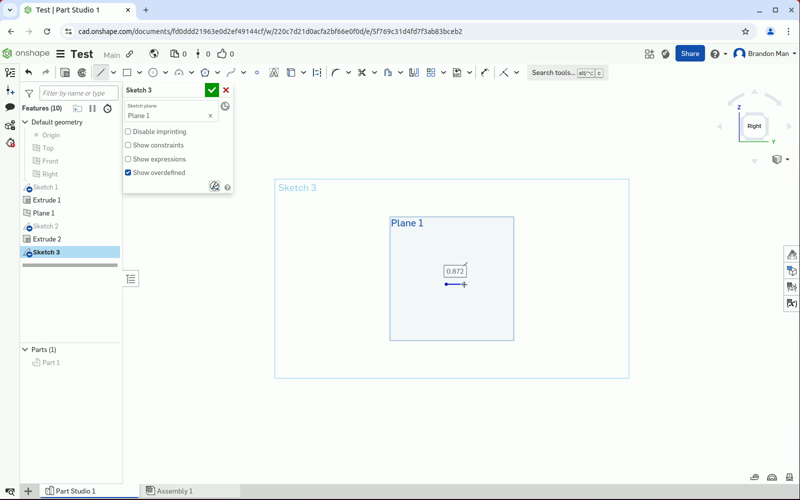
scroll(-6)
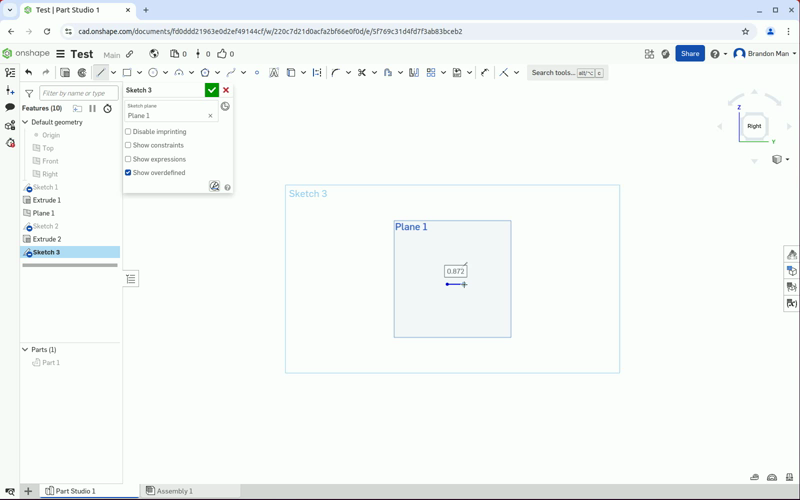
scroll(-6)
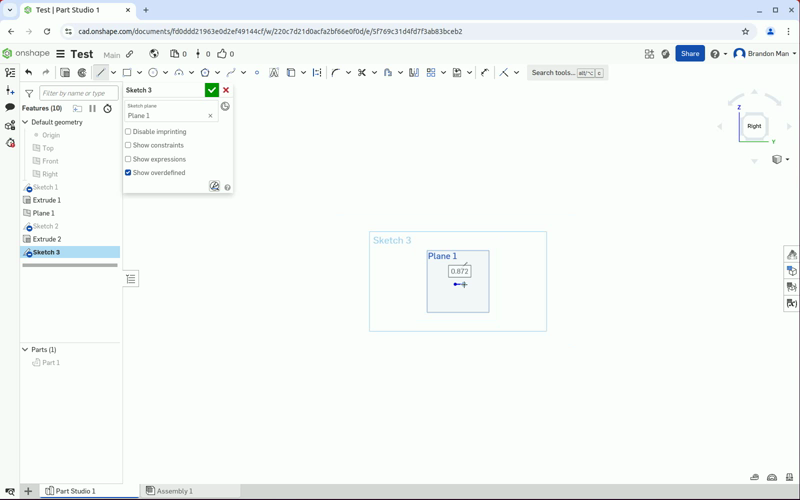
scroll(-6)
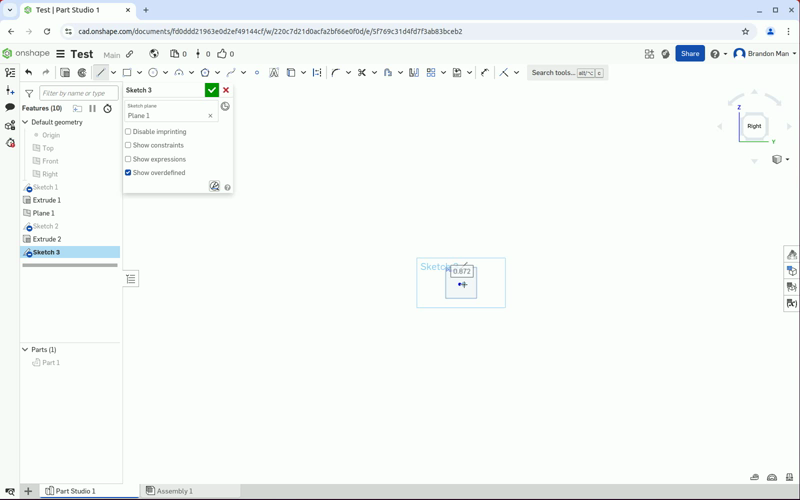
key_up(shift)
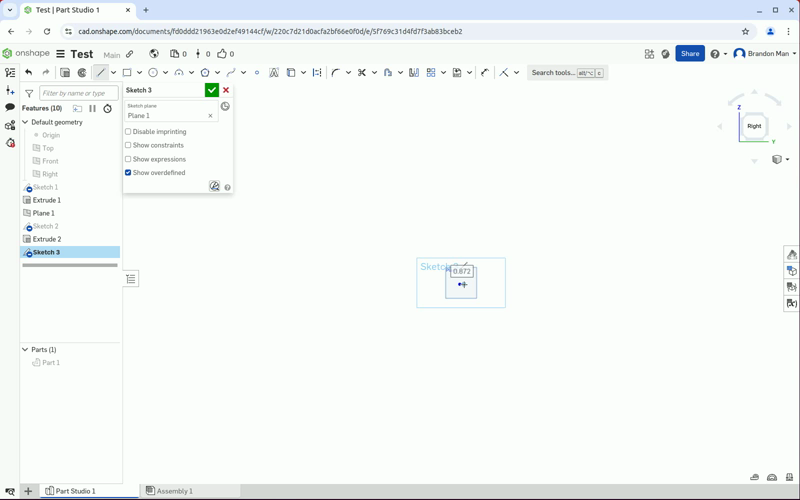
key_down(shift)
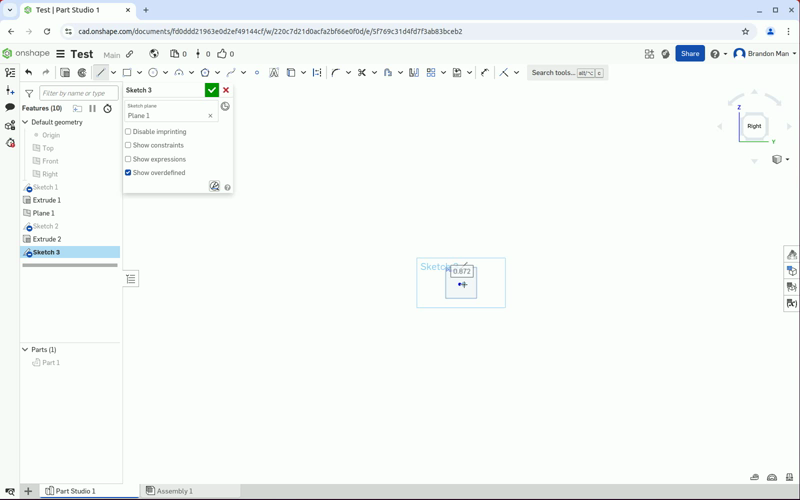
mouse_move(494, 284)
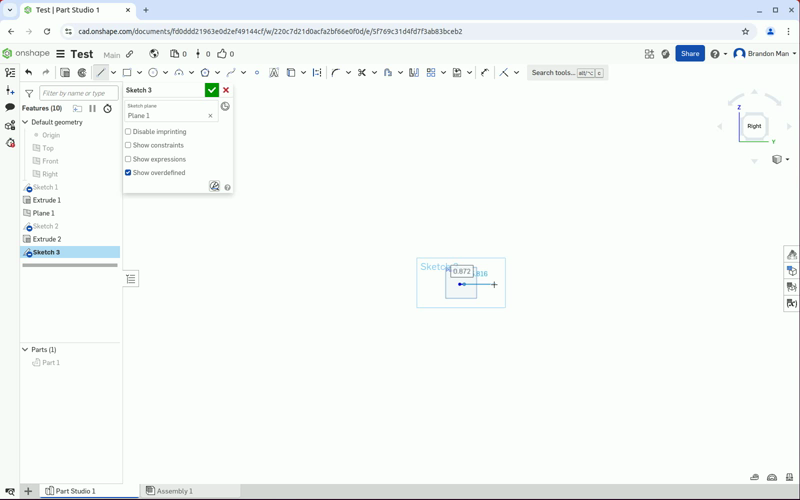
mouse_move(464, 279)
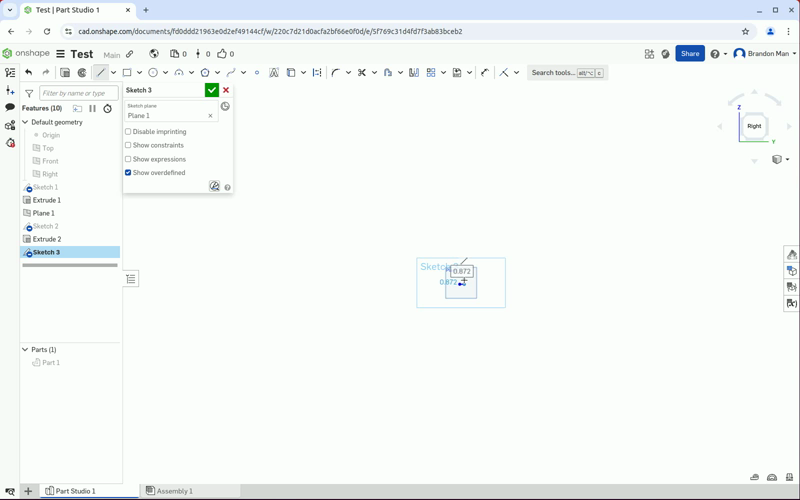
scroll(6)
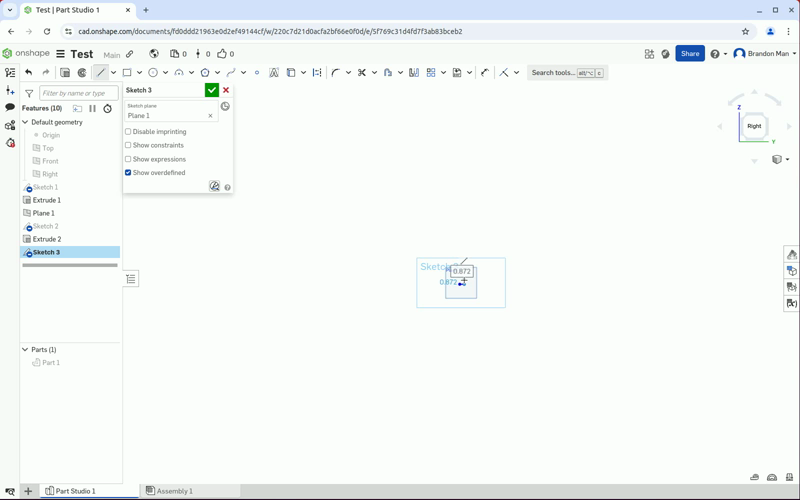
scroll(6)
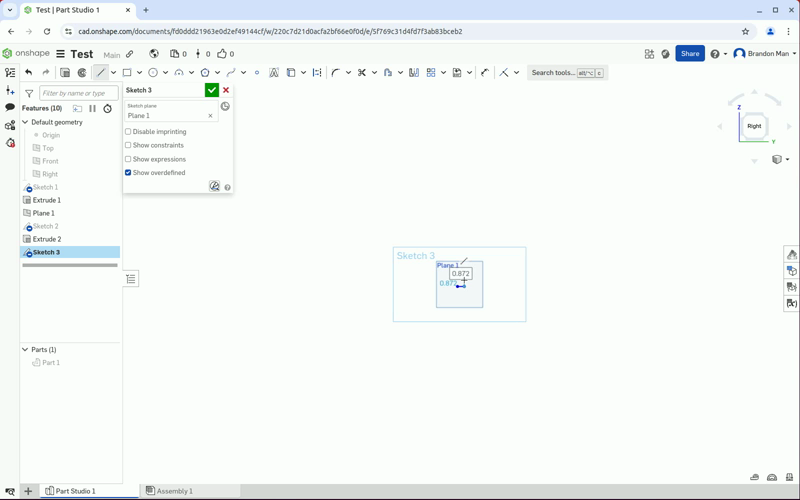
scroll(6)
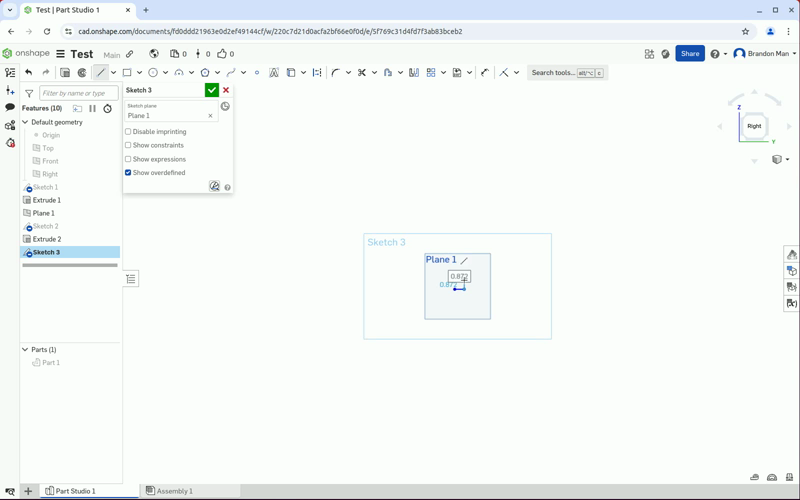
scroll(6)
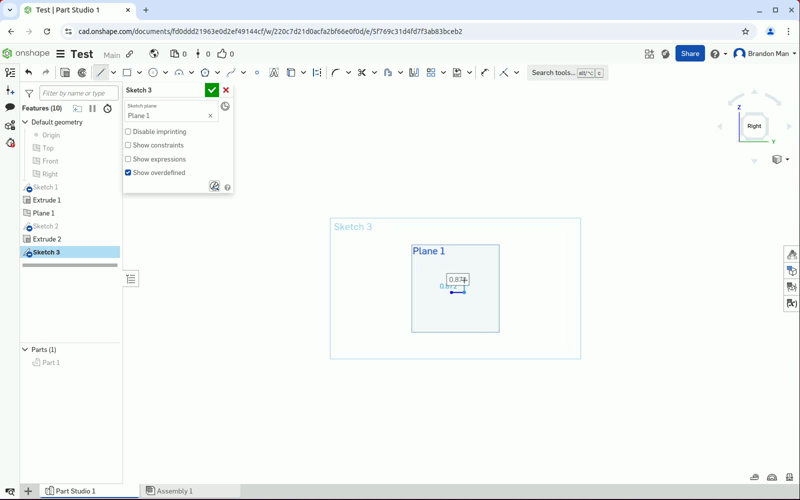
scroll(6)
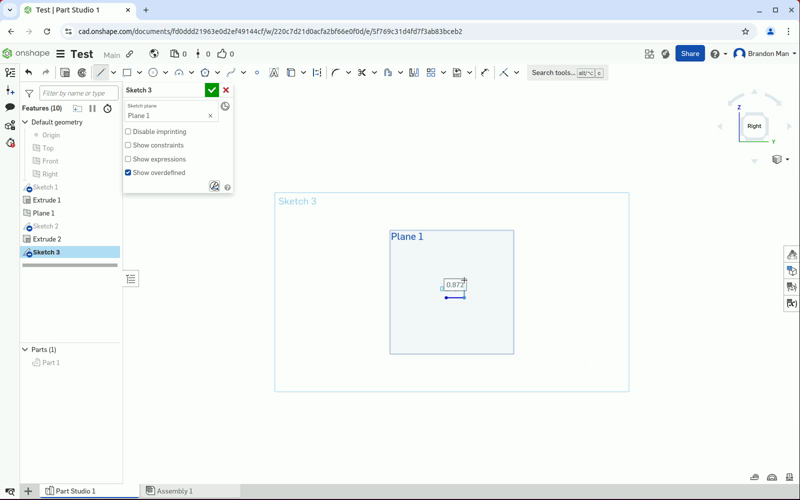
scroll(6)
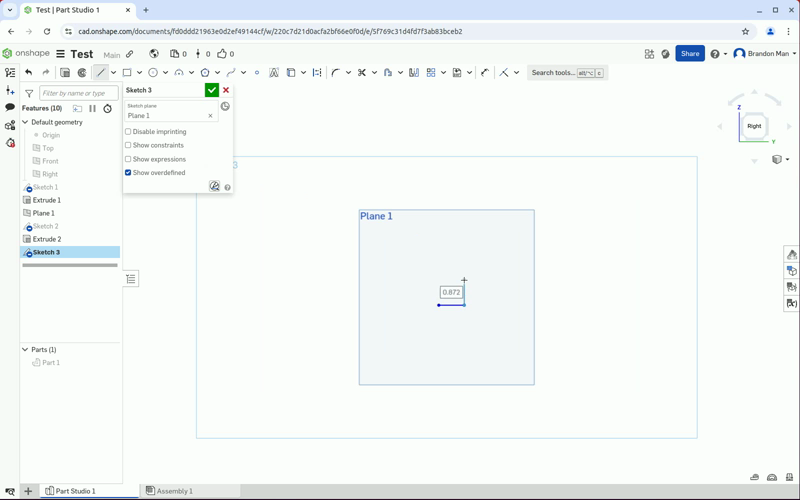
scroll(6)
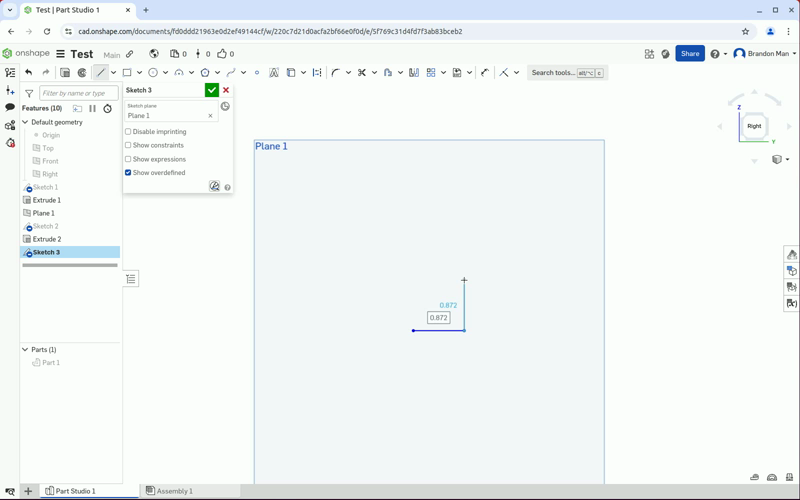
click(464, 279)
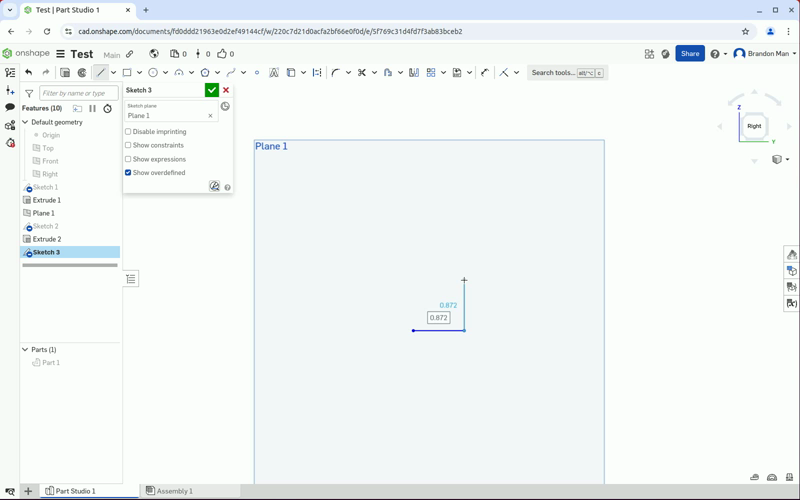
scroll(-6)
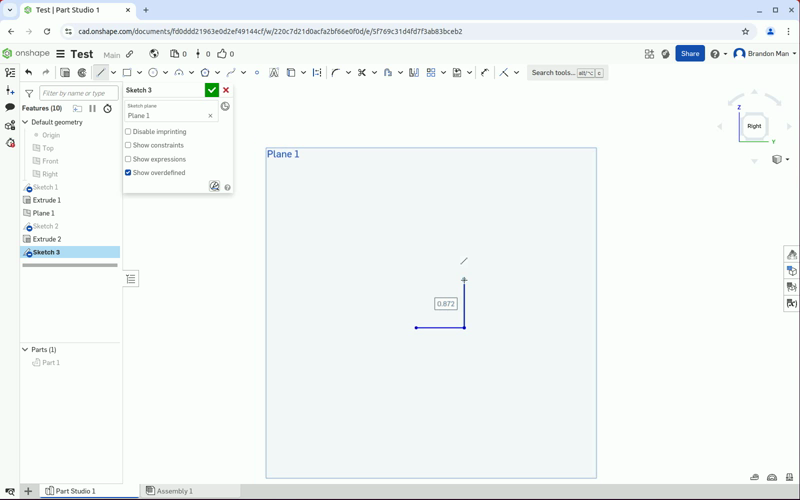
scroll(-6)
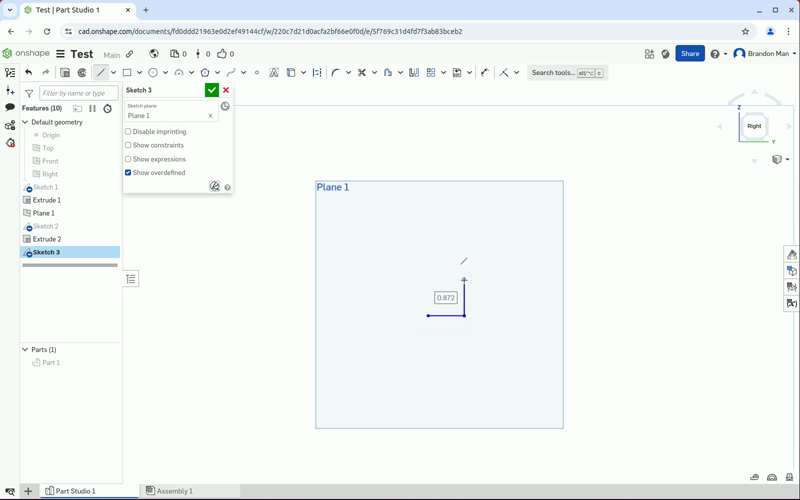
scroll(-6)
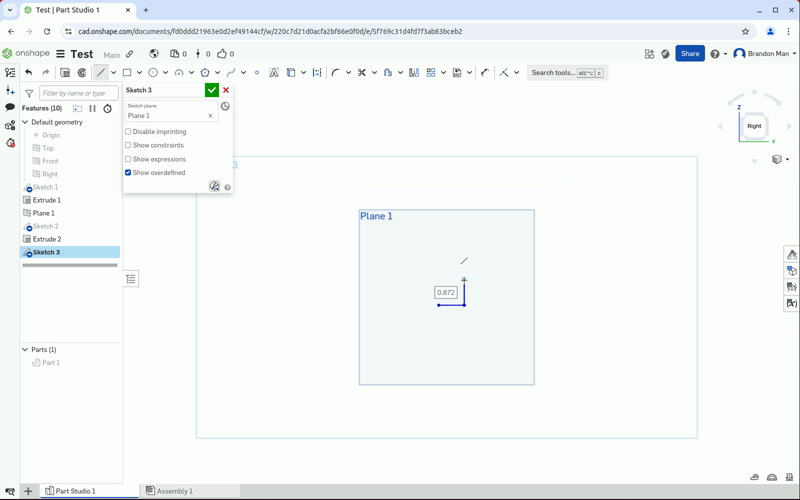
scroll(-6)
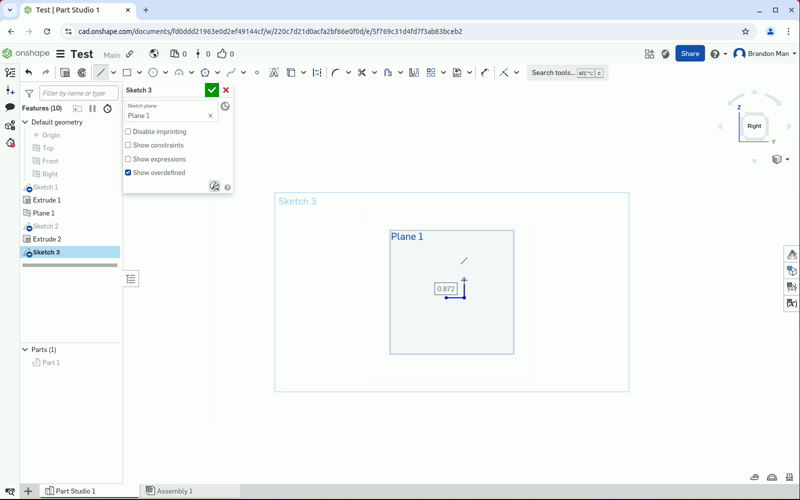
scroll(-6)
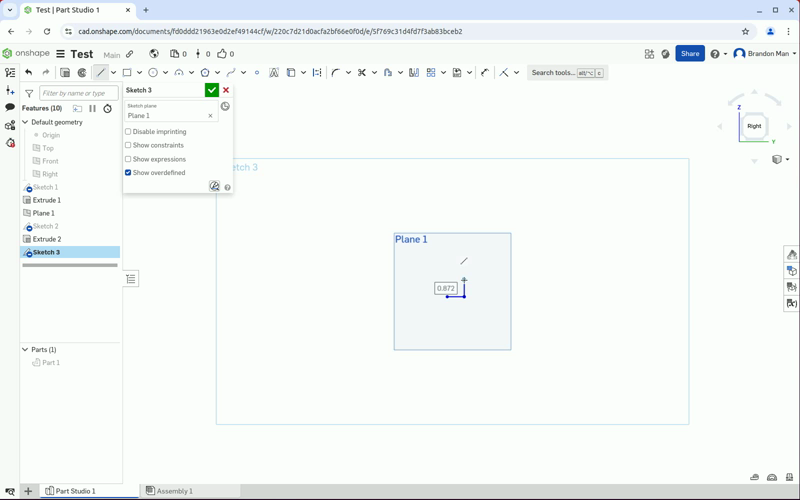
scroll(-6)
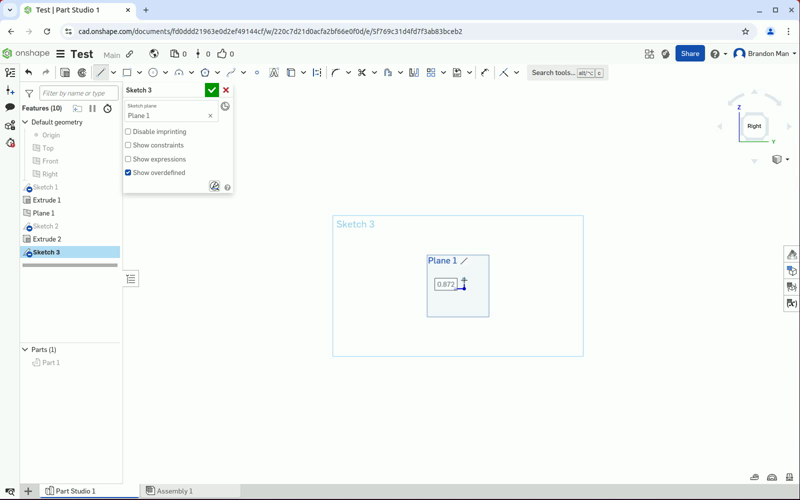
scroll(-6)
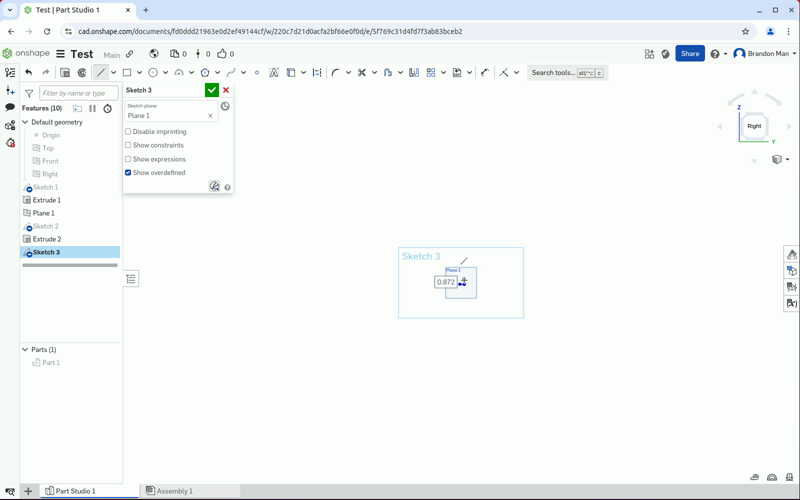
key_up(shift)
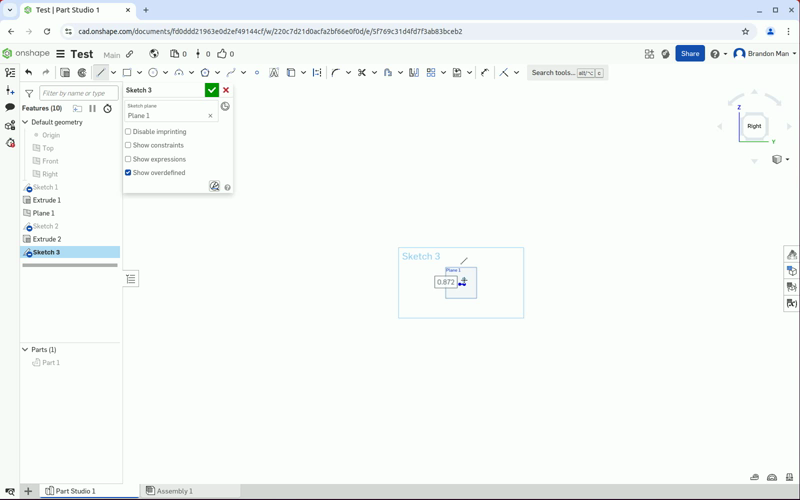
key_down(shift)
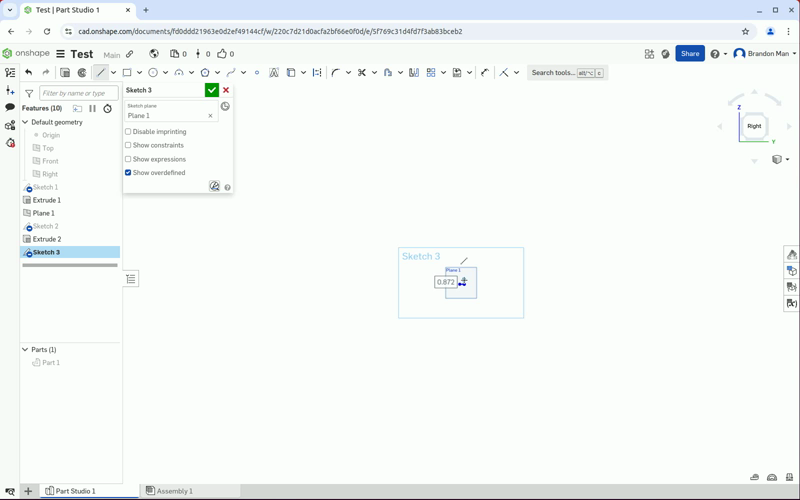
mouse_move(494, 279)
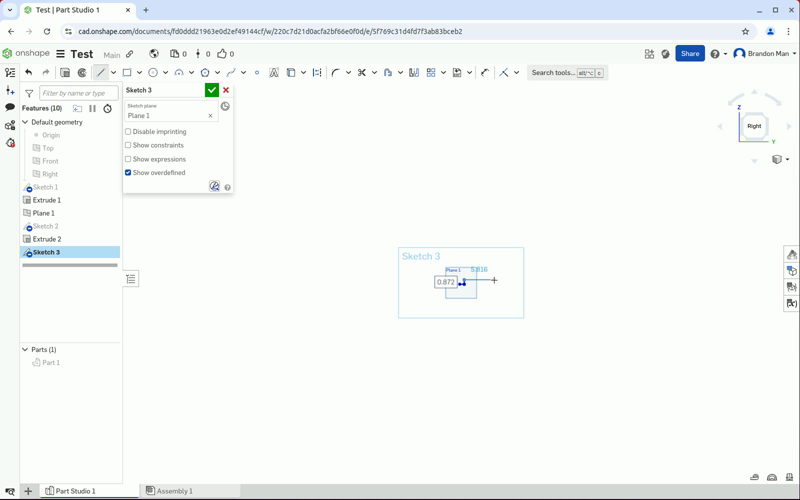
mouse_move(459, 279)
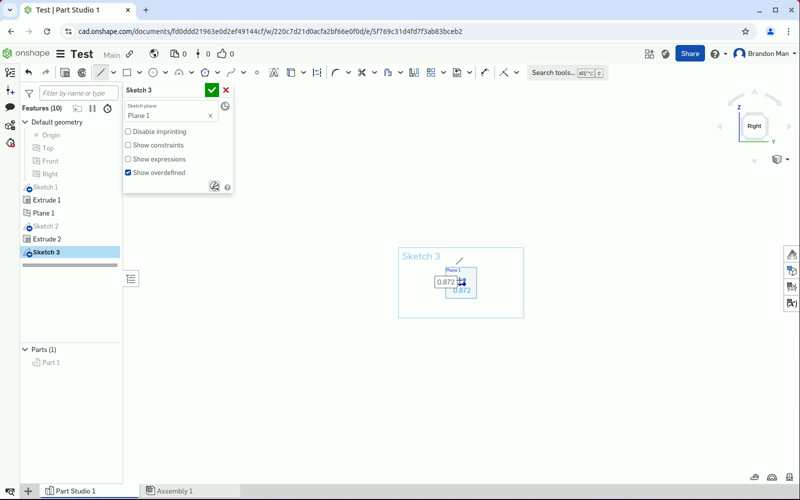
scroll(6)
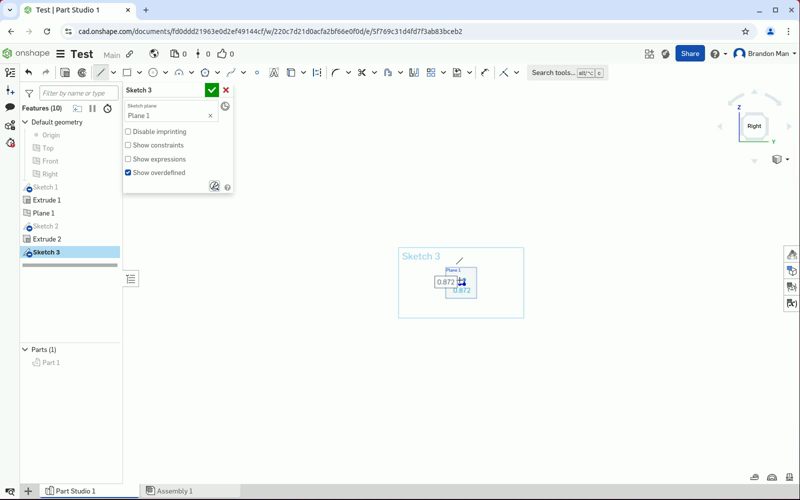
scroll(6)
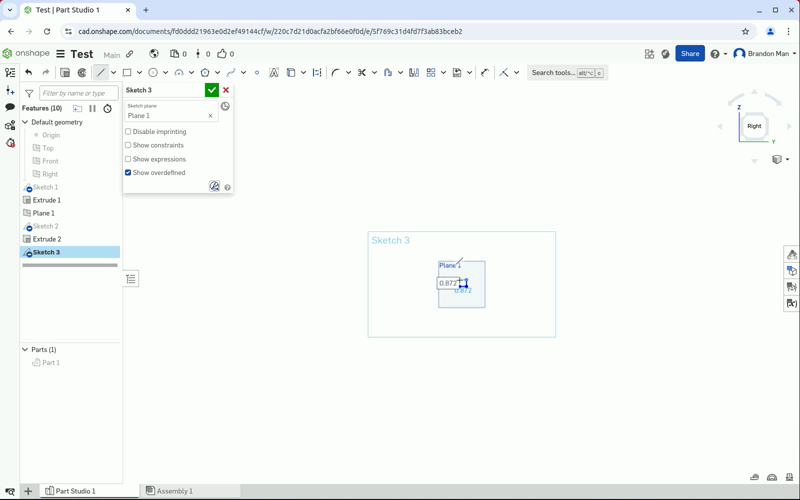
scroll(6)
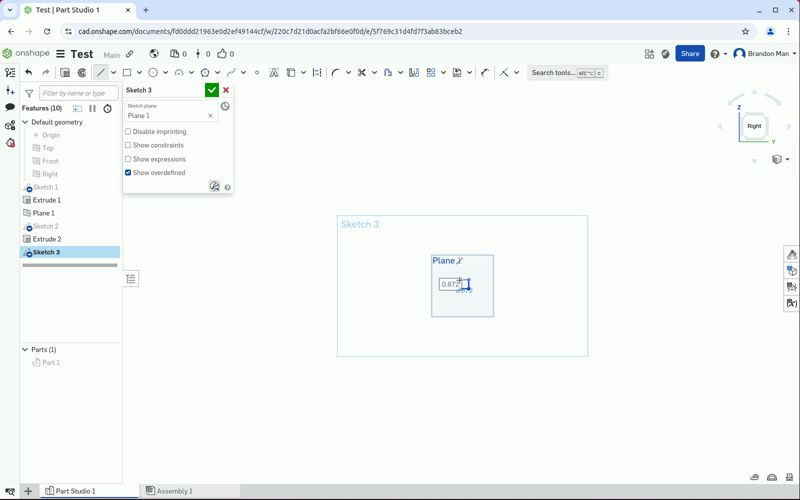
scroll(6)
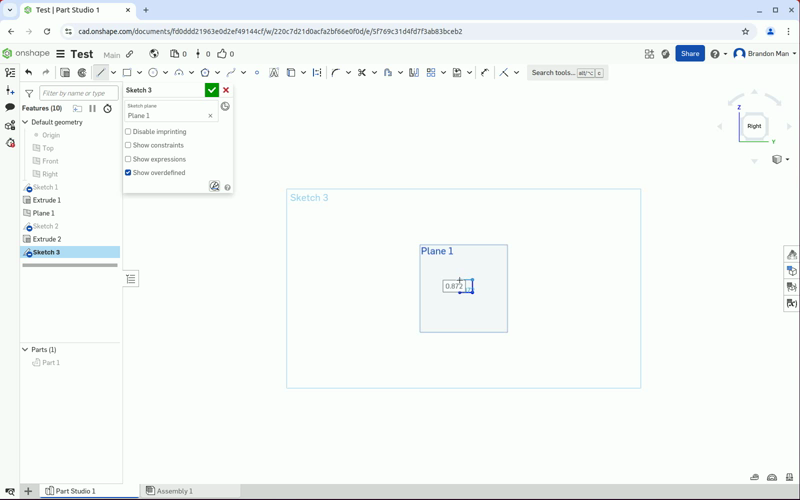
scroll(6)
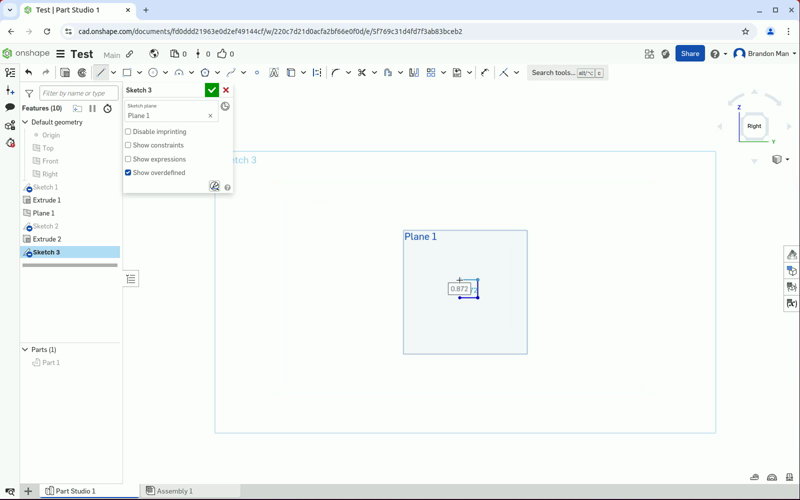
scroll(6)
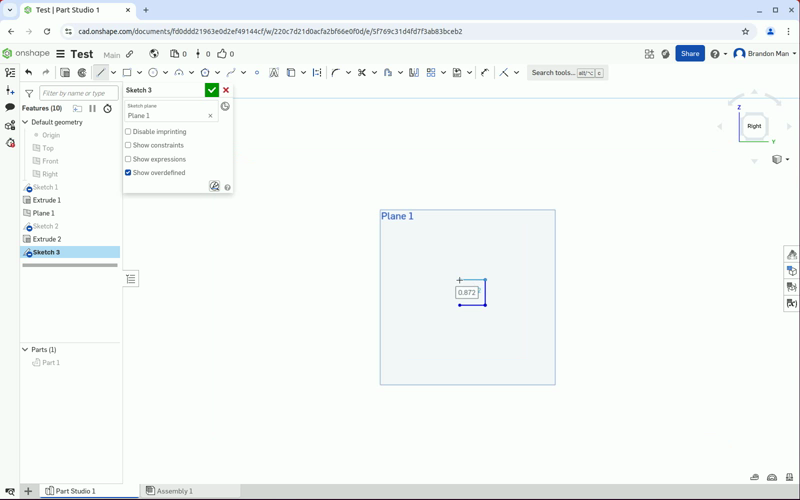
scroll(6)
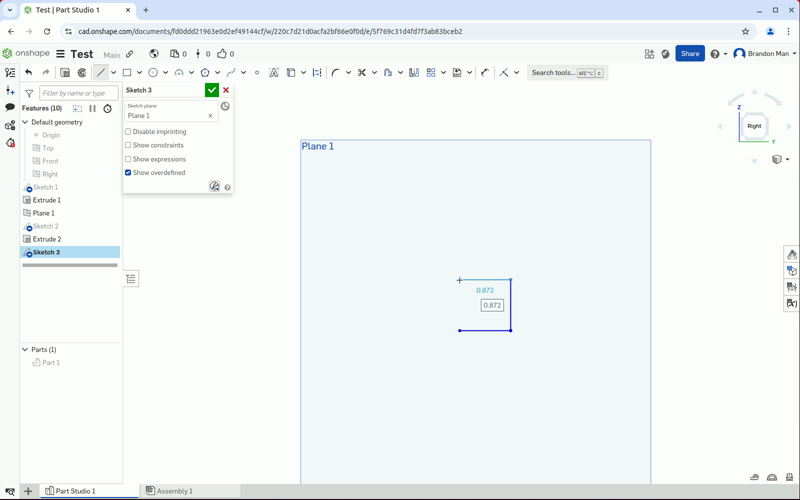
click(459, 279)
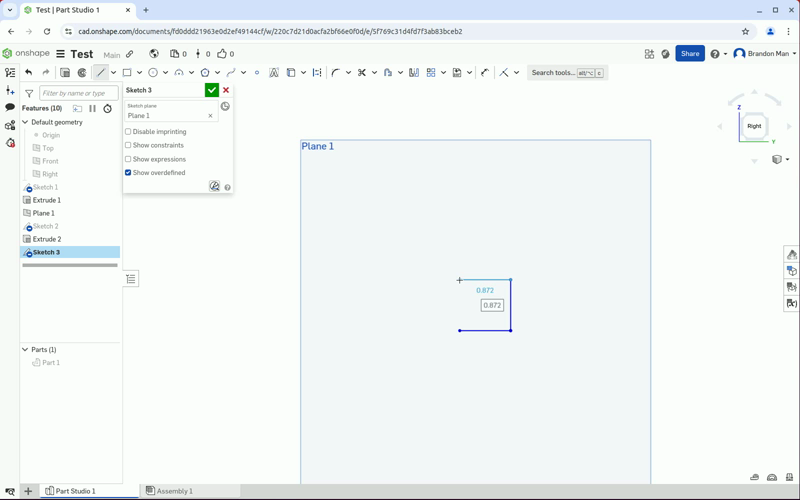
scroll(-6)
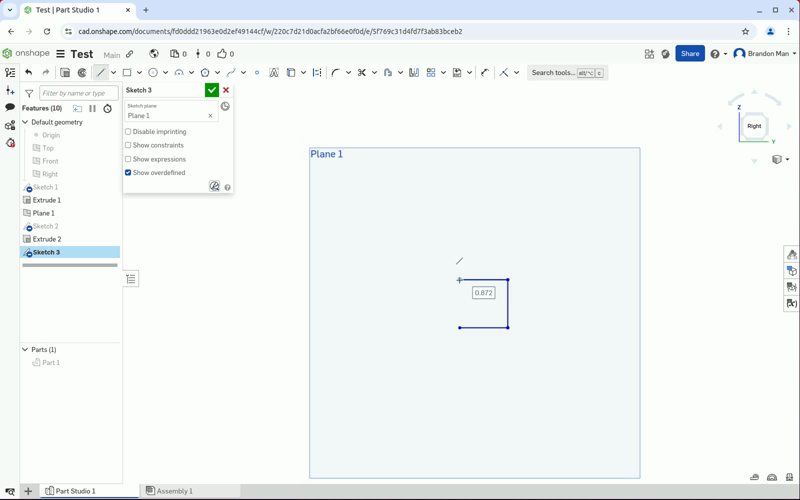
scroll(-6)
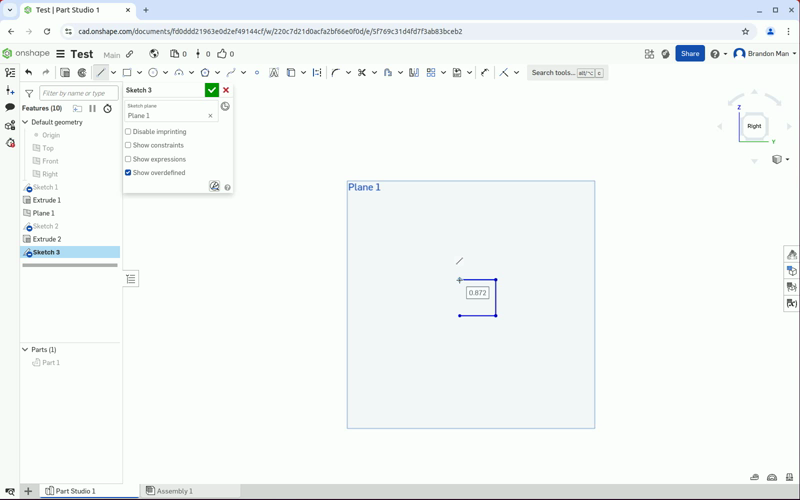
scroll(-6)
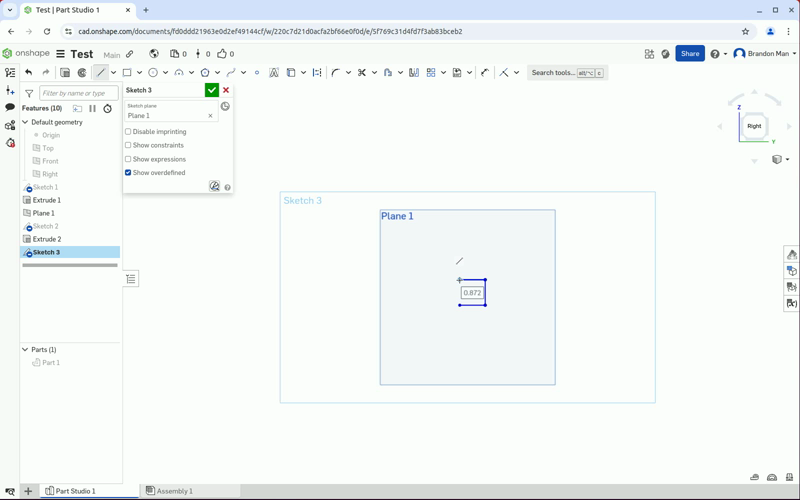
scroll(-6)
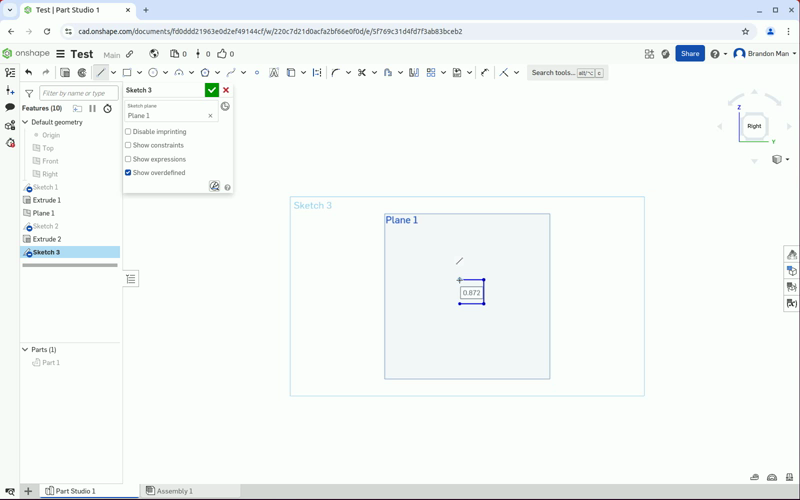
scroll(-6)
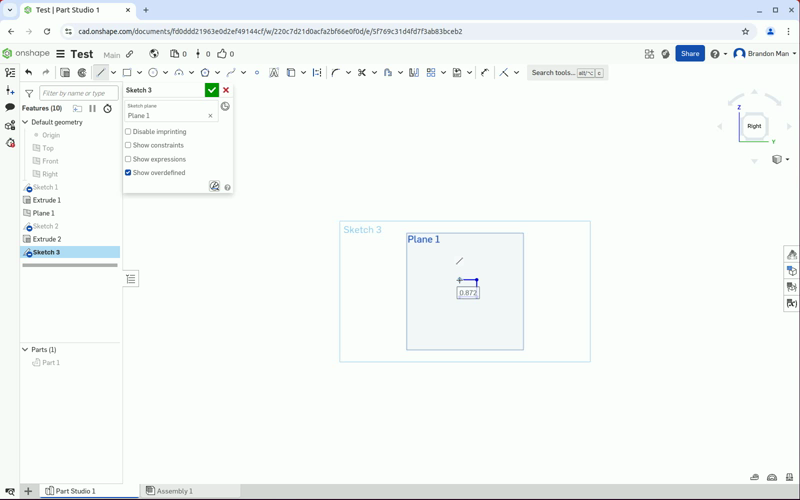
scroll(-6)
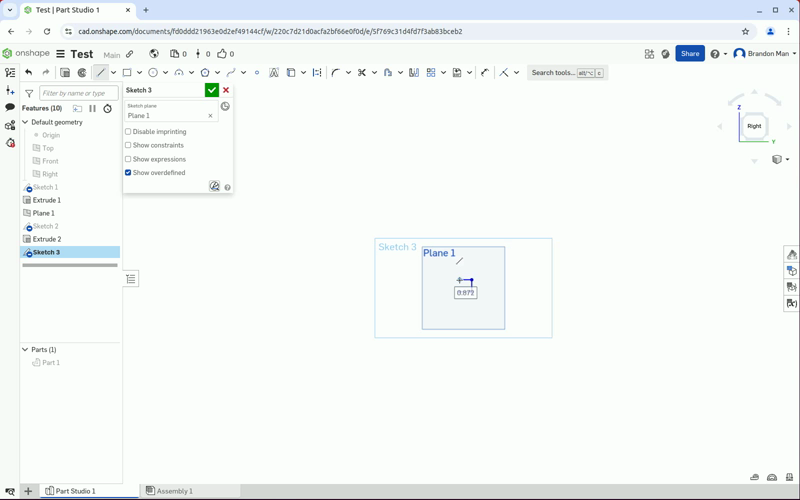
scroll(-6)
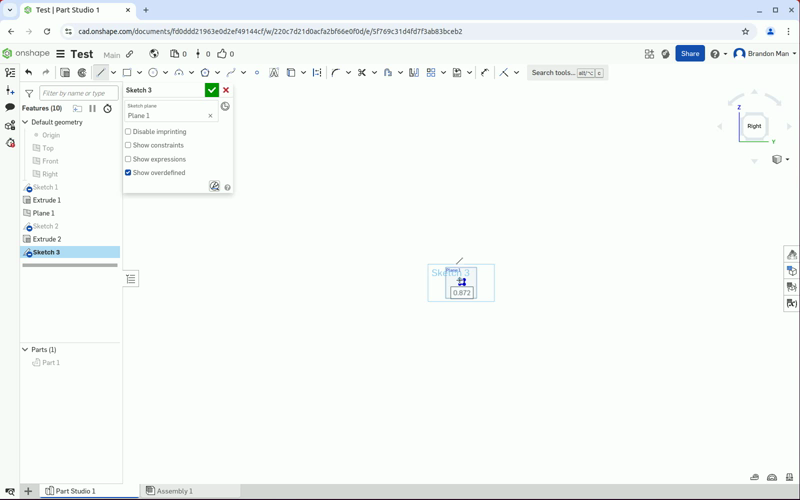
key_up(shift)
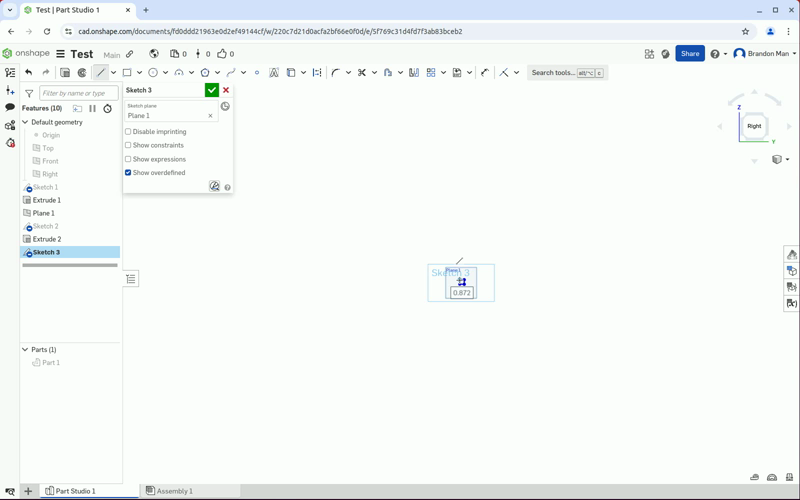
mouse_move(489, 279)
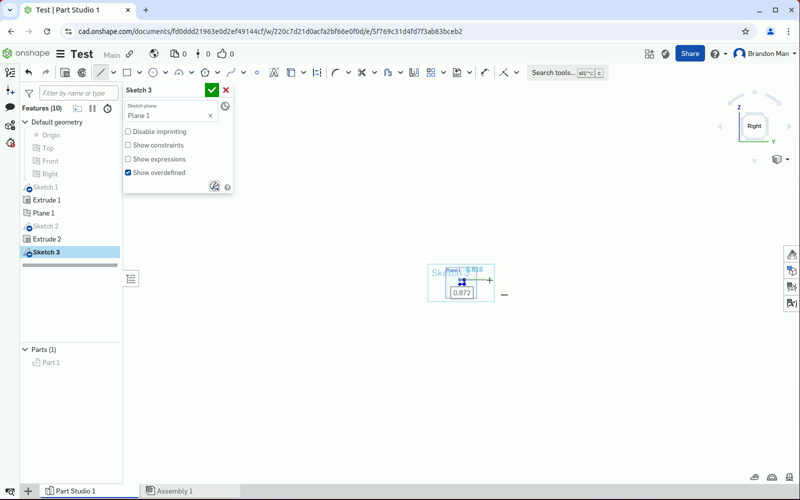
key_down(shift)
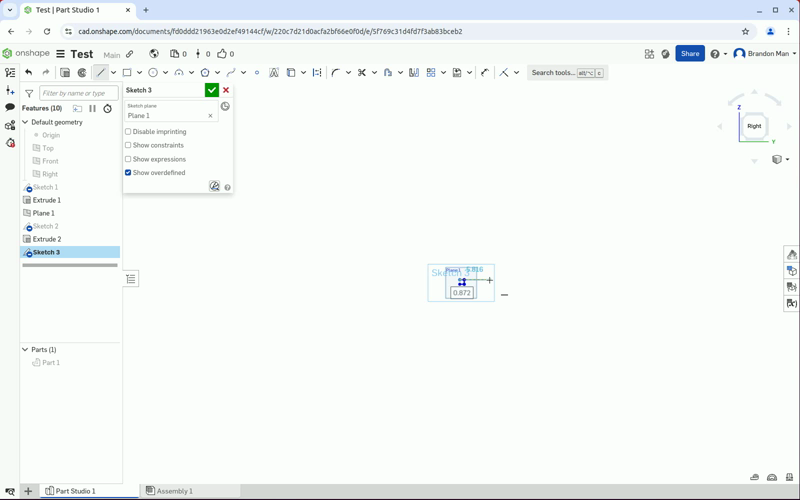
mouse_move(459, 284)
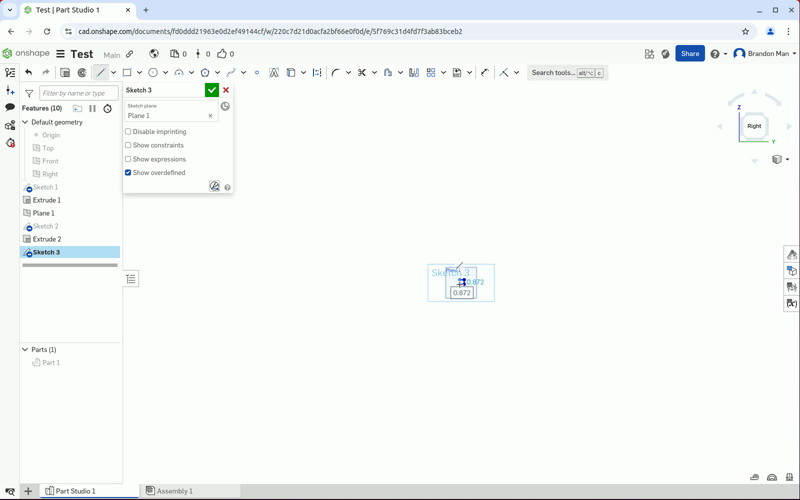
scroll(6)
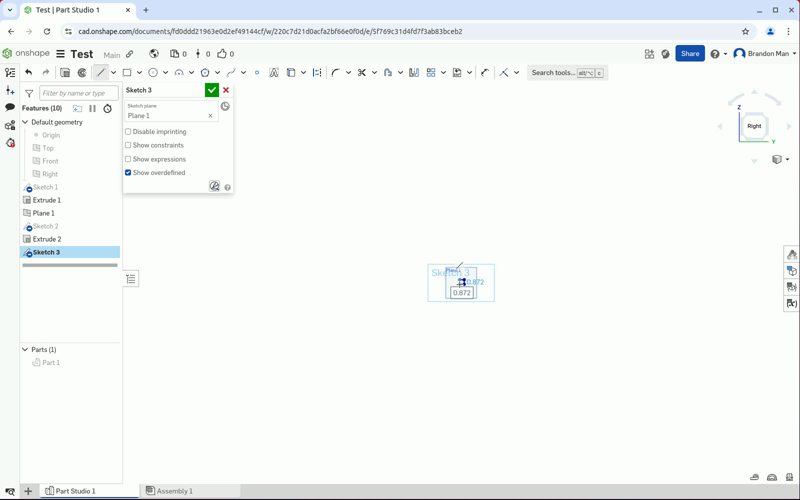
scroll(6)
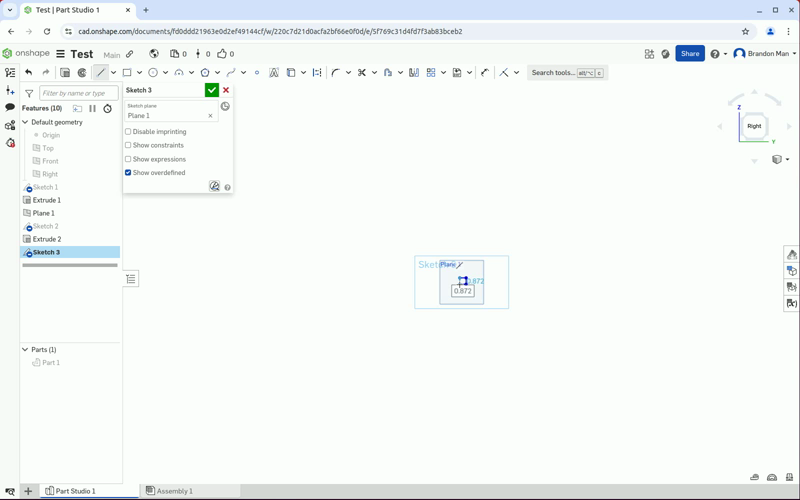
scroll(6)
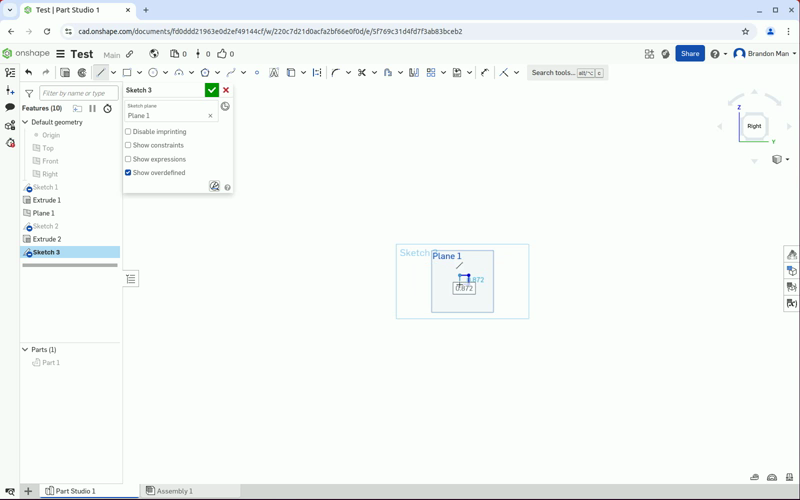
scroll(6)
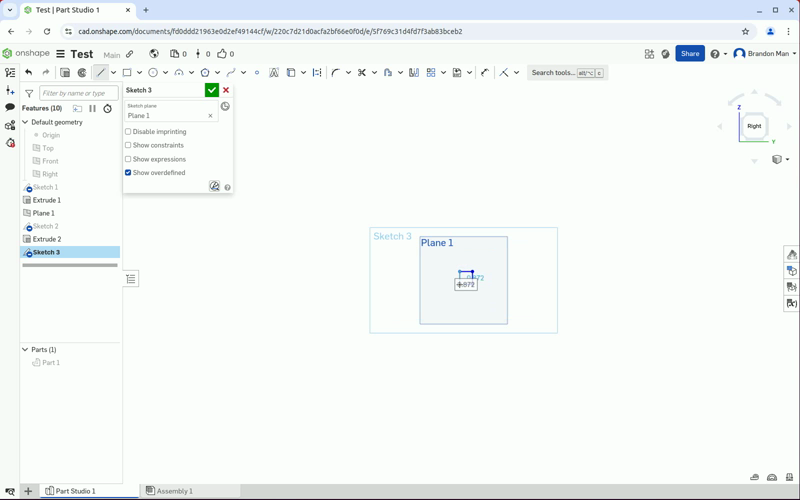
scroll(6)
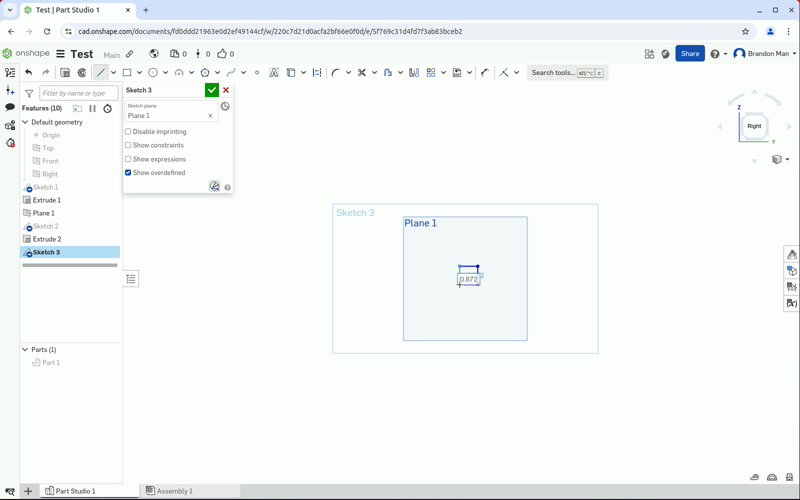
scroll(6)
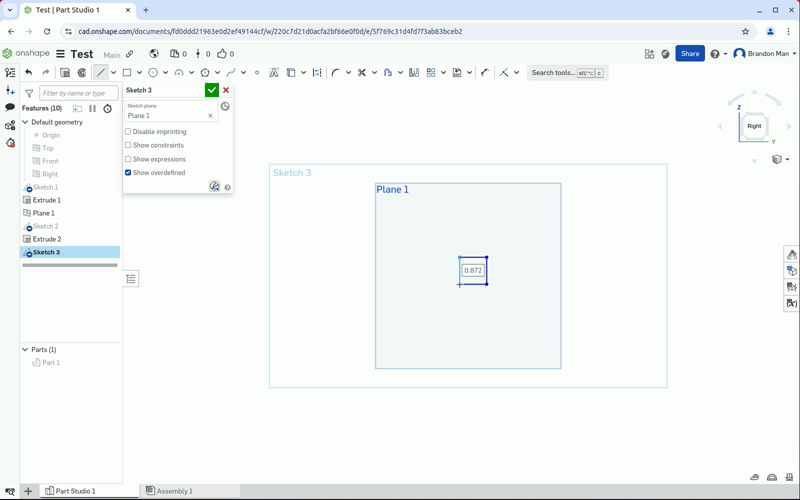
scroll(6)
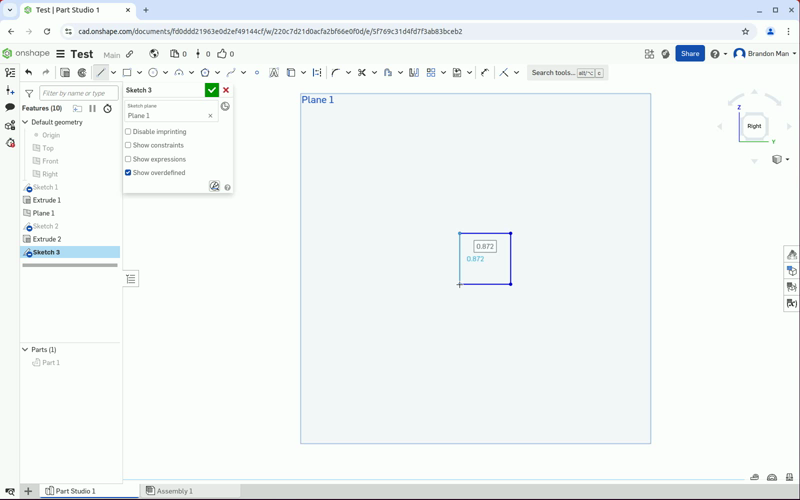
key_up(shift)
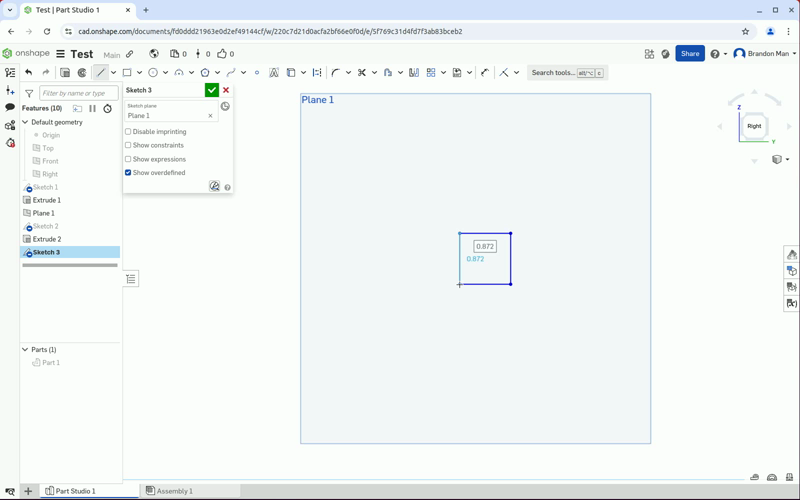
click(459, 284)
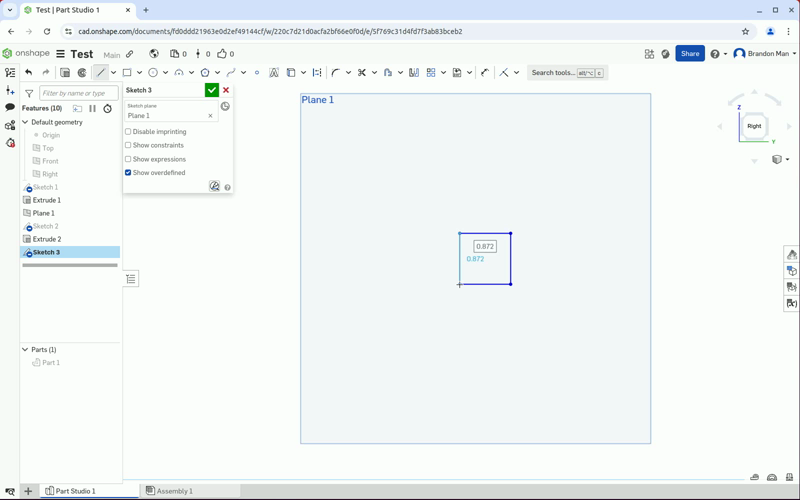
scroll(-6)
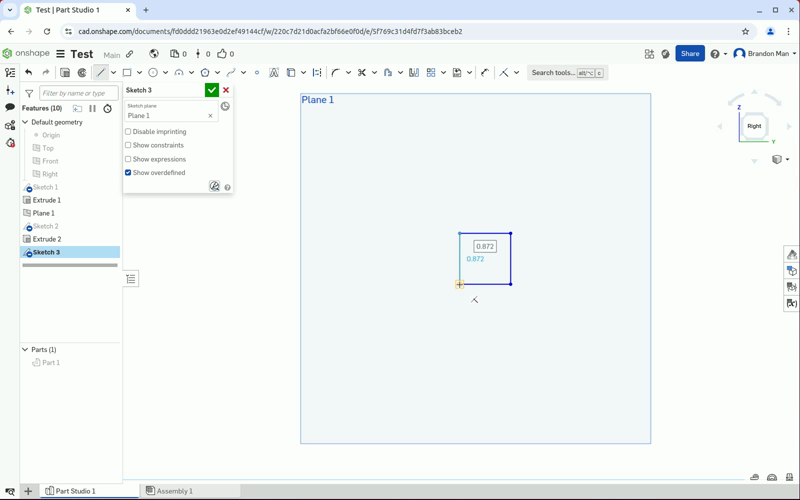
scroll(-6)
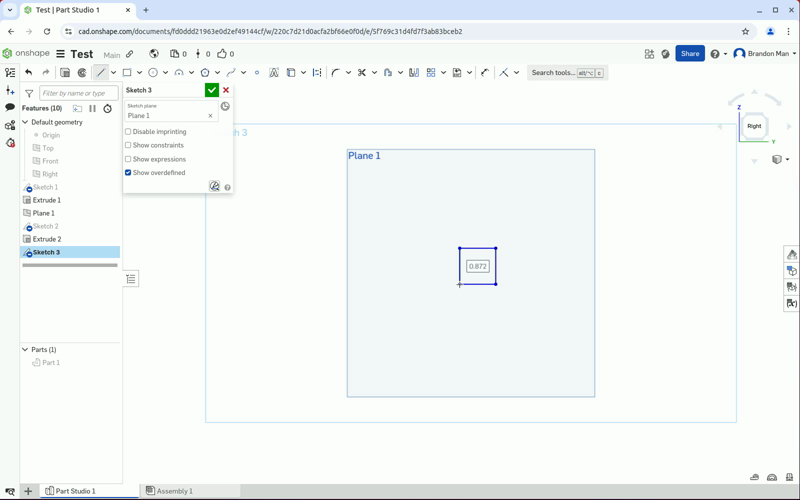
scroll(-6)
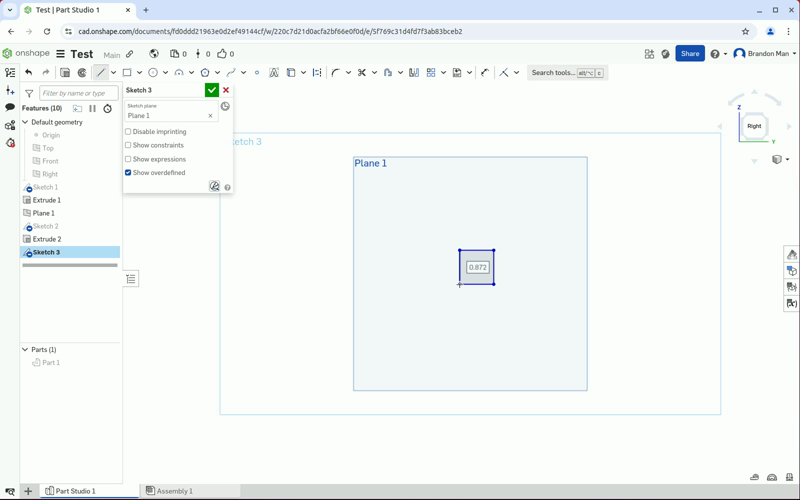
scroll(-6)
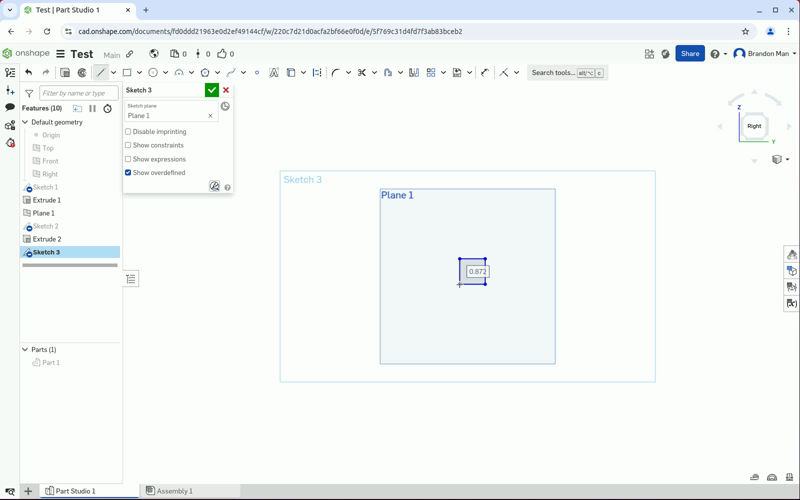
scroll(-6)
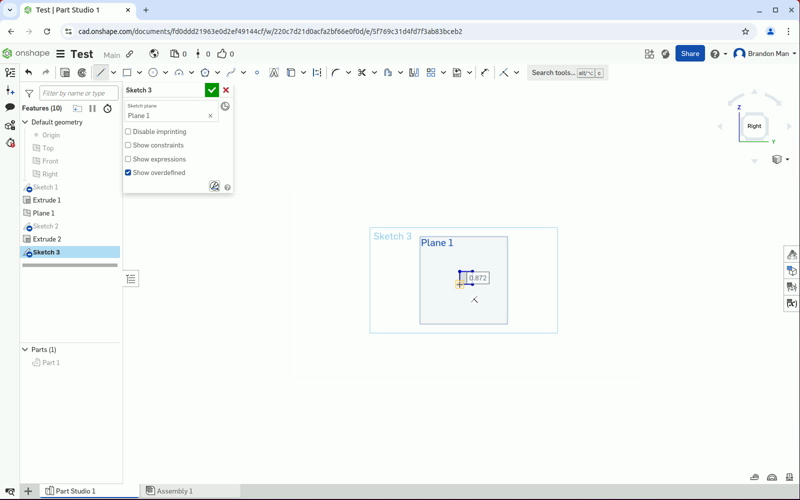
scroll(-6)
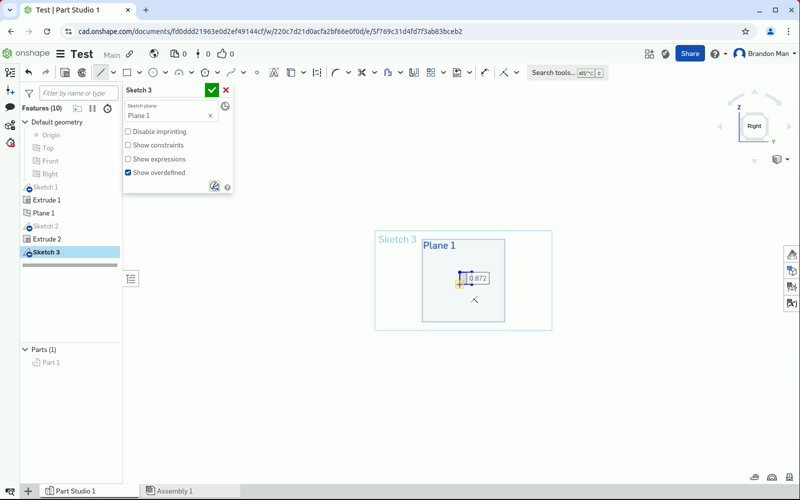
scroll(-6)
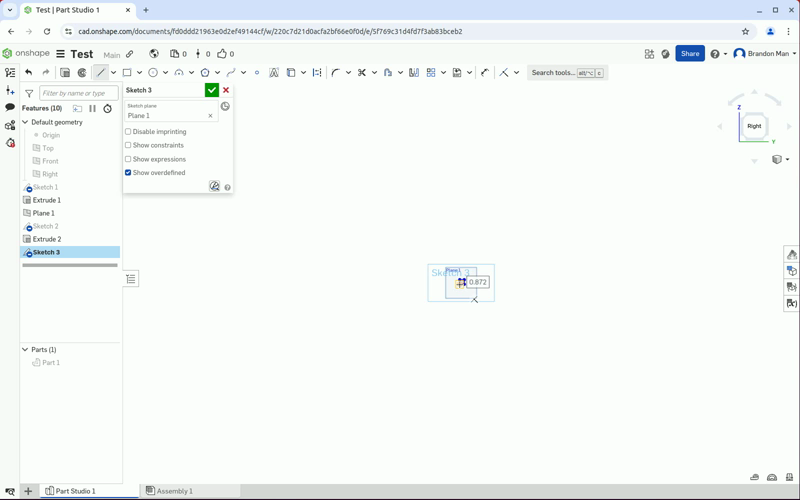
key(esc)
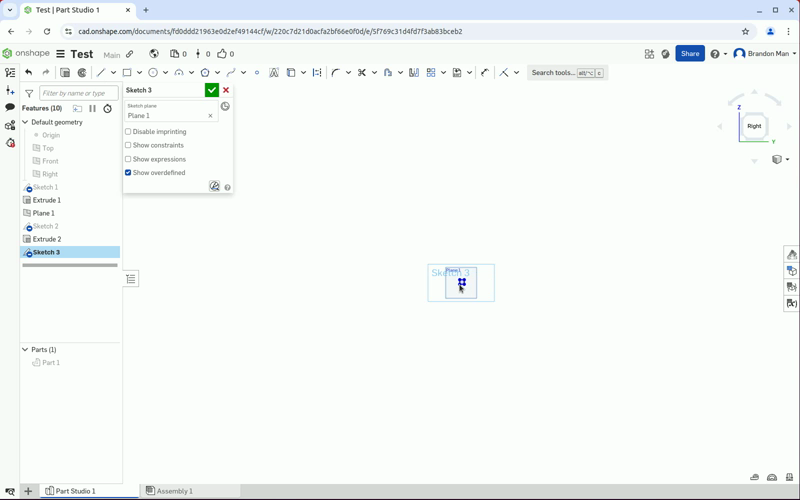
mouse_move(460, 280)
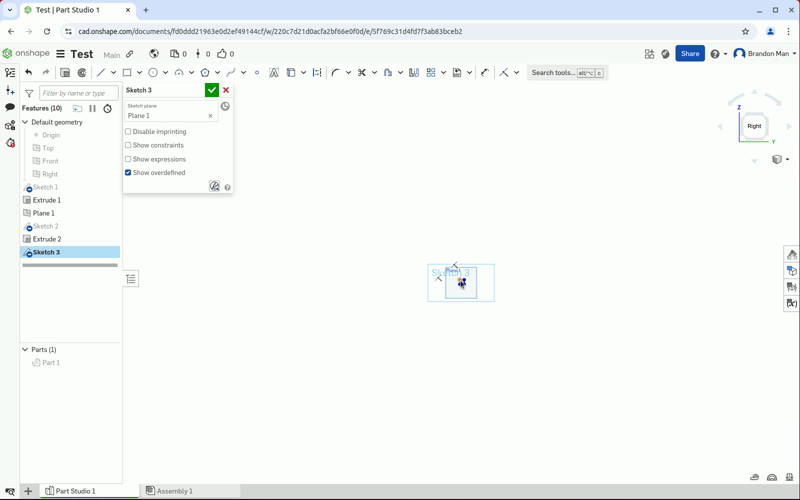
scroll(6)
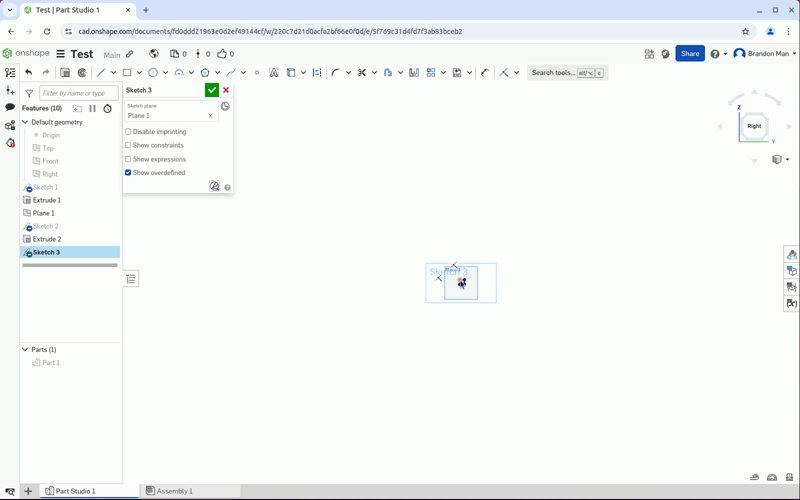
scroll(6)
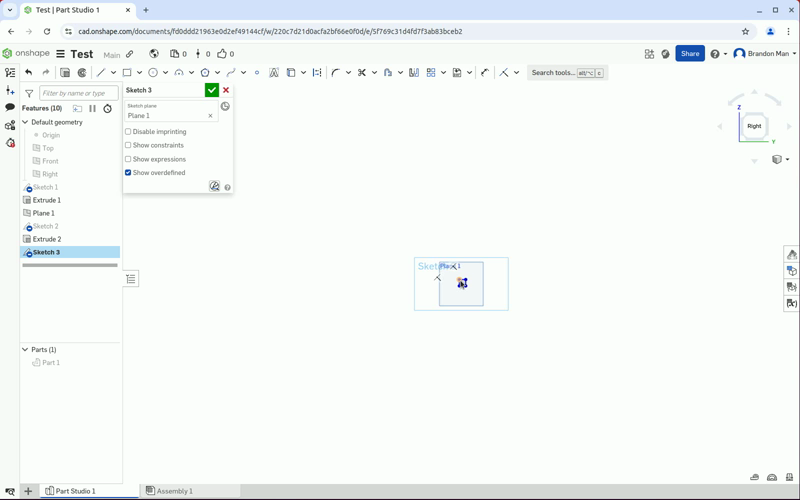
scroll(6)
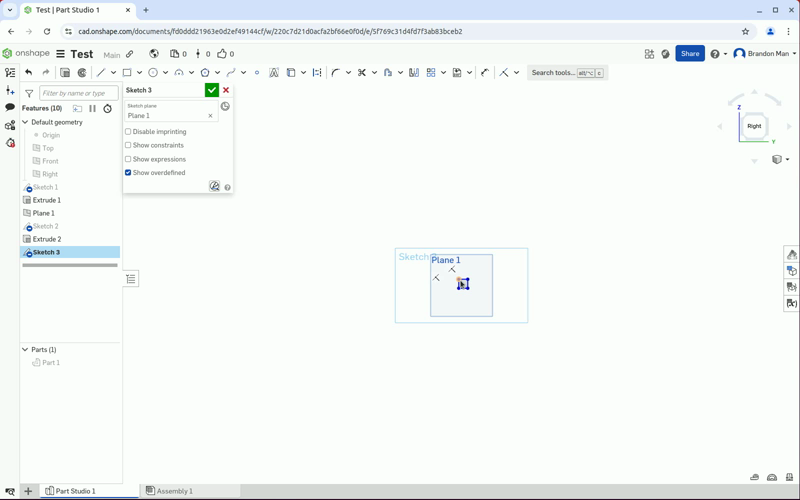
scroll(6)
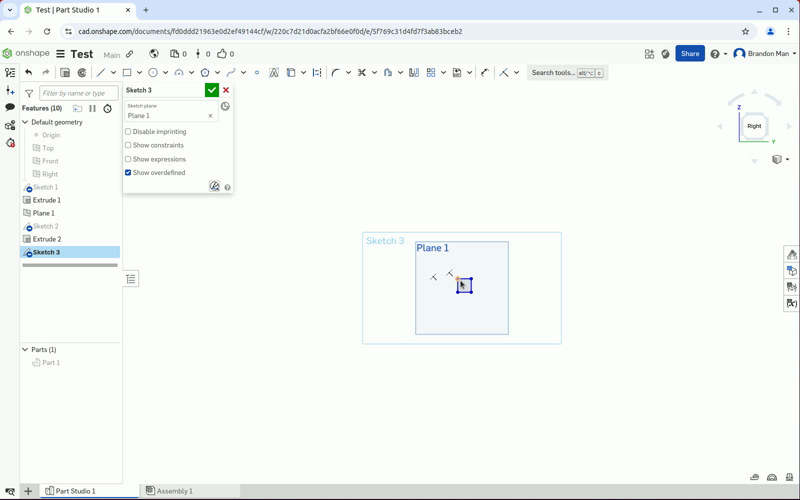
scroll(6)
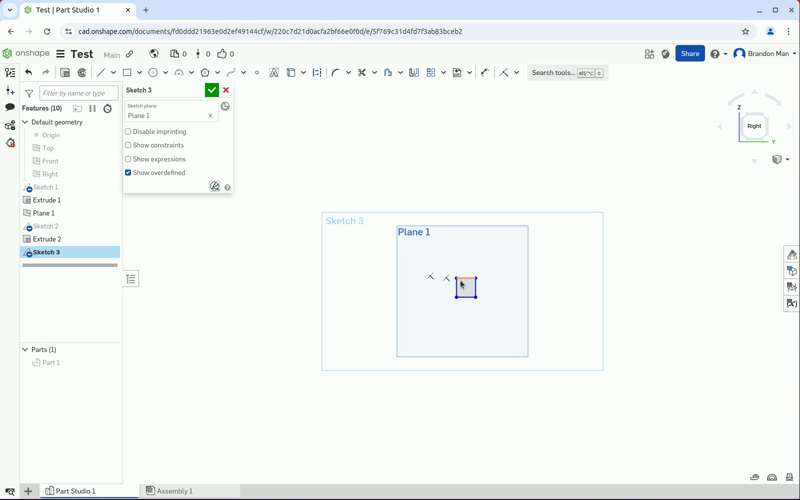
scroll(6)
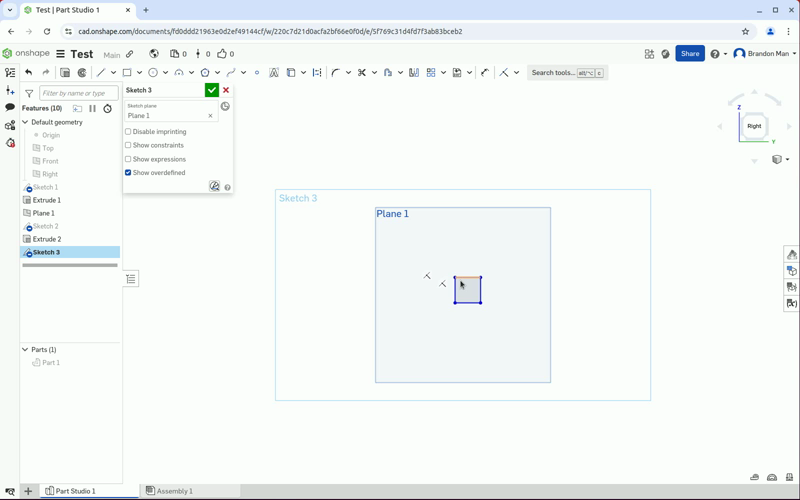
scroll(6)
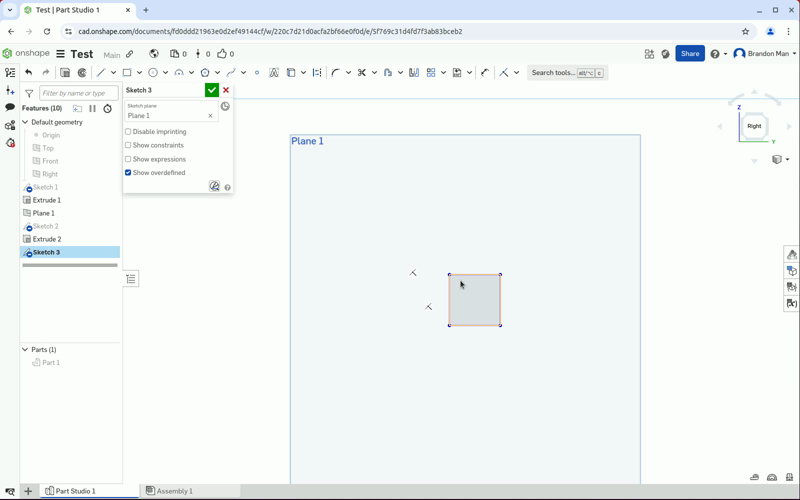
click(460, 280)
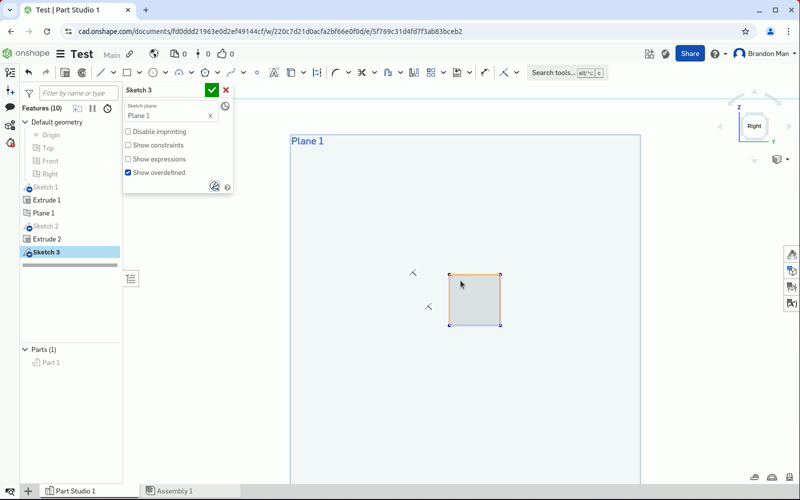
scroll(-6)
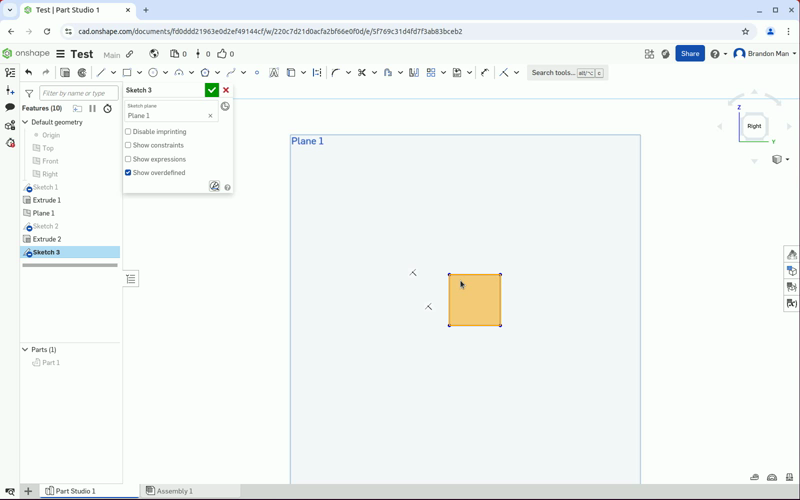
scroll(-6)
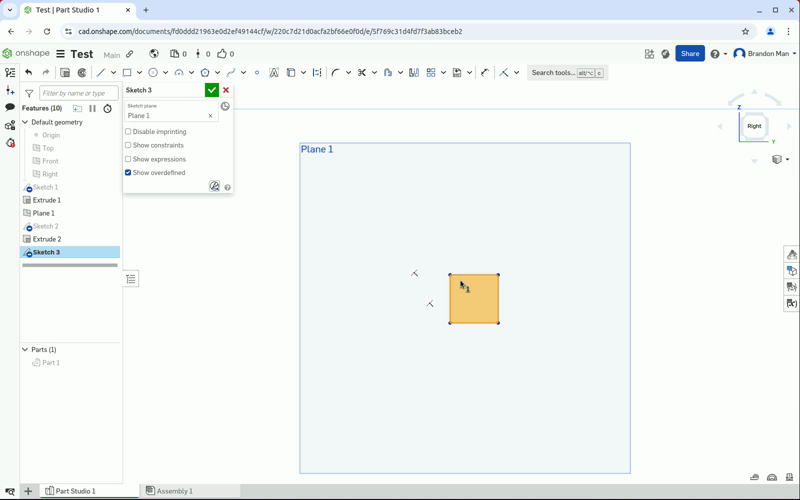
scroll(-6)
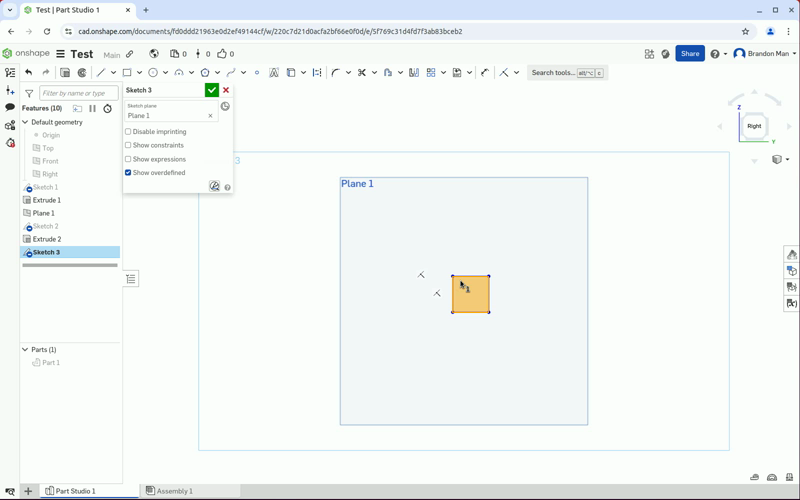
scroll(-6)
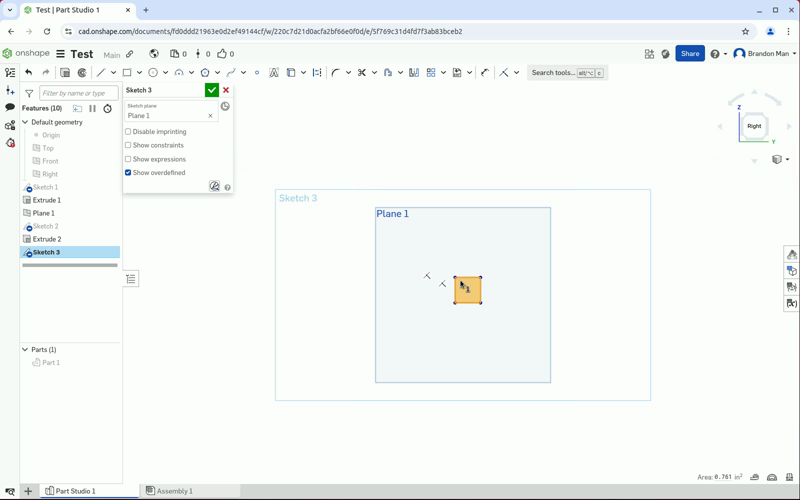
scroll(-6)
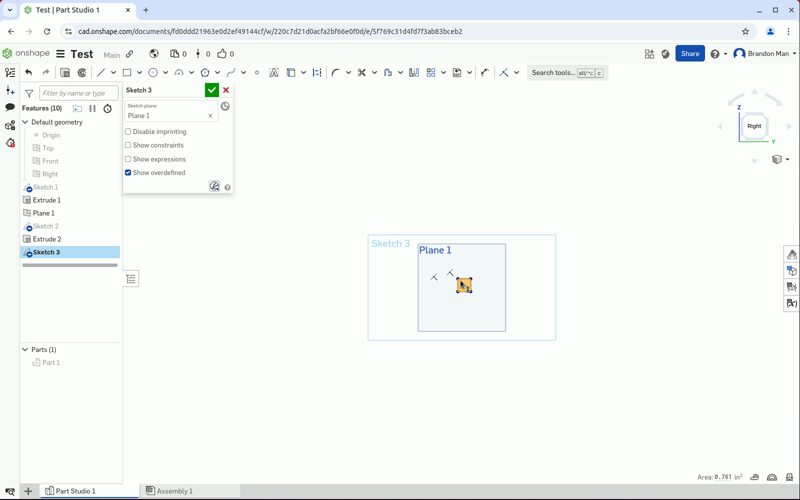
scroll(-6)
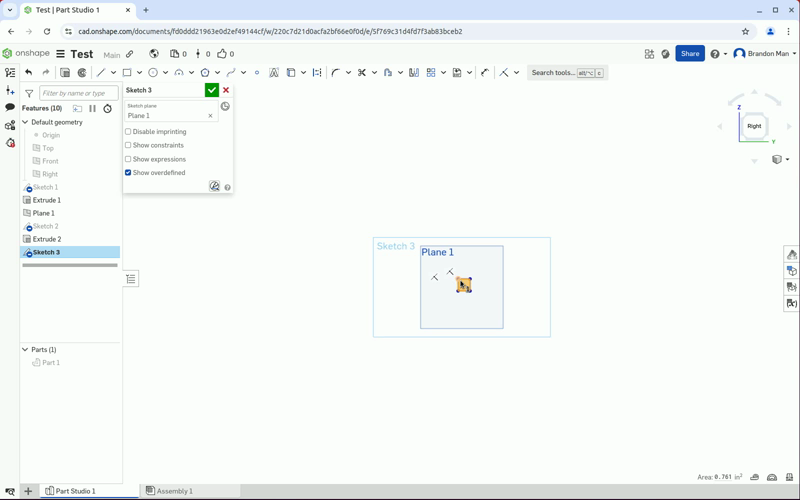
scroll(-6)
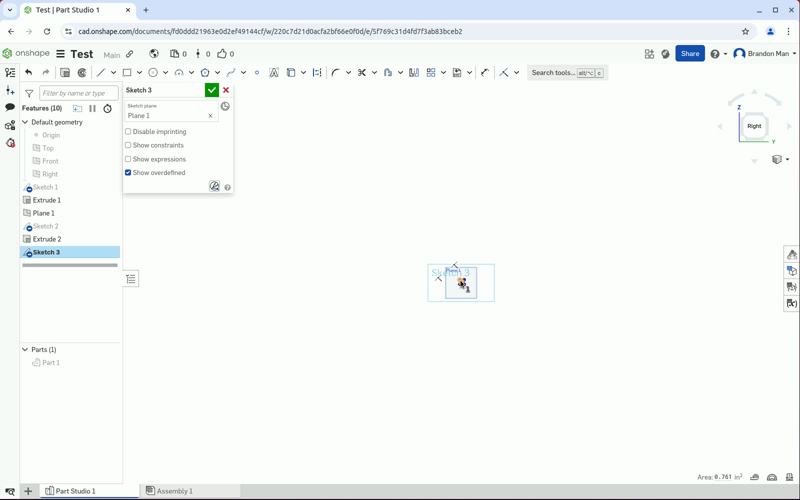
mouse_move(73, 352)
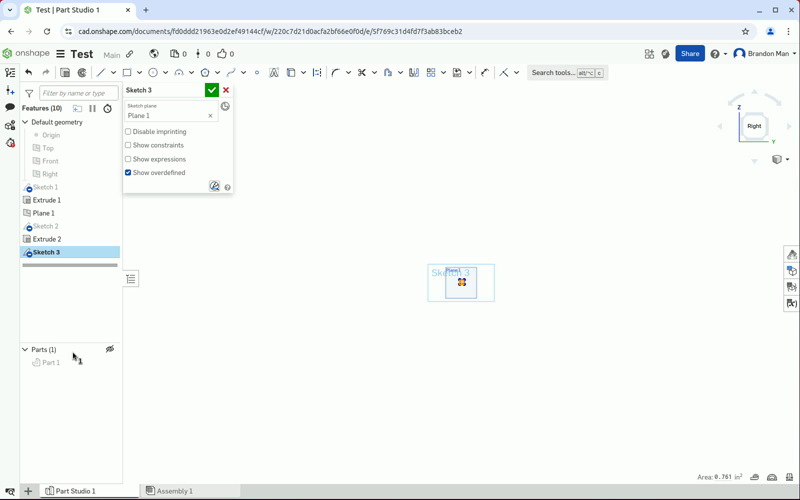
key(shift+y)
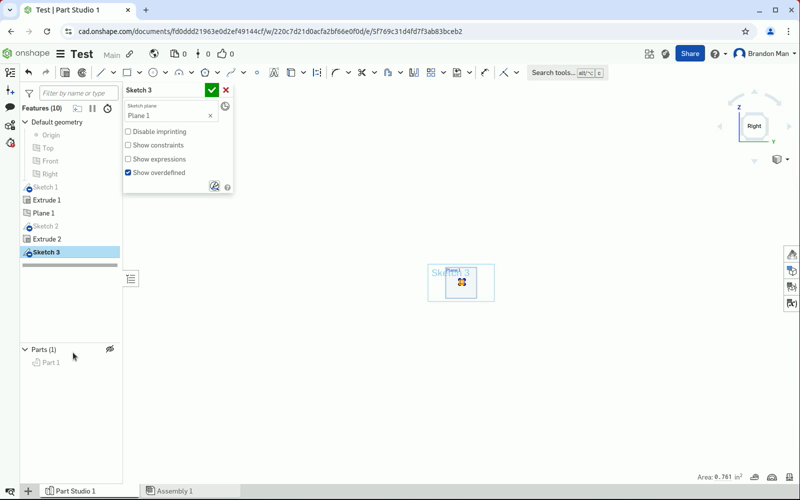
key(shift+e)
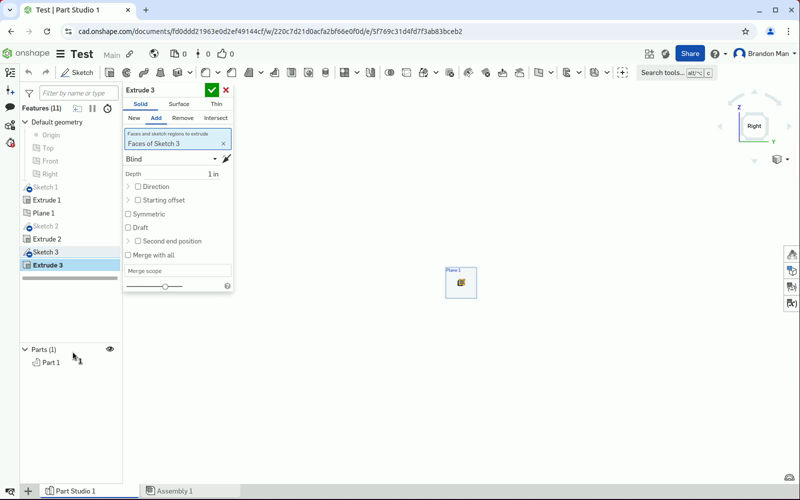
mouse_move(143, 106)
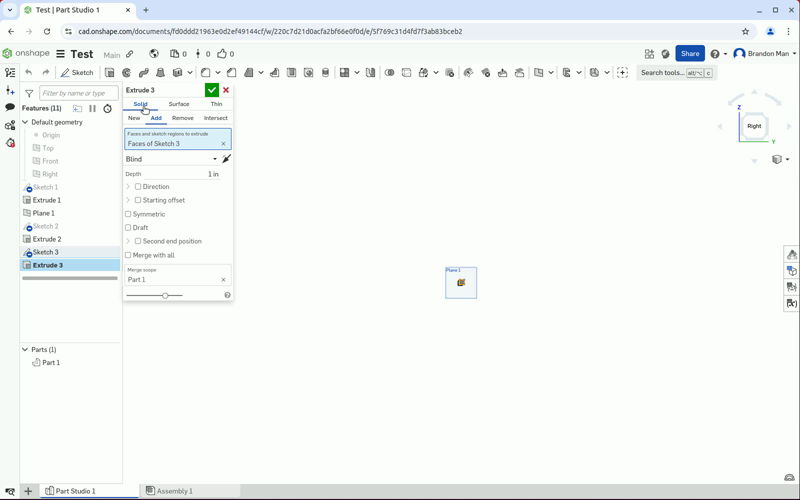
click(143, 106)
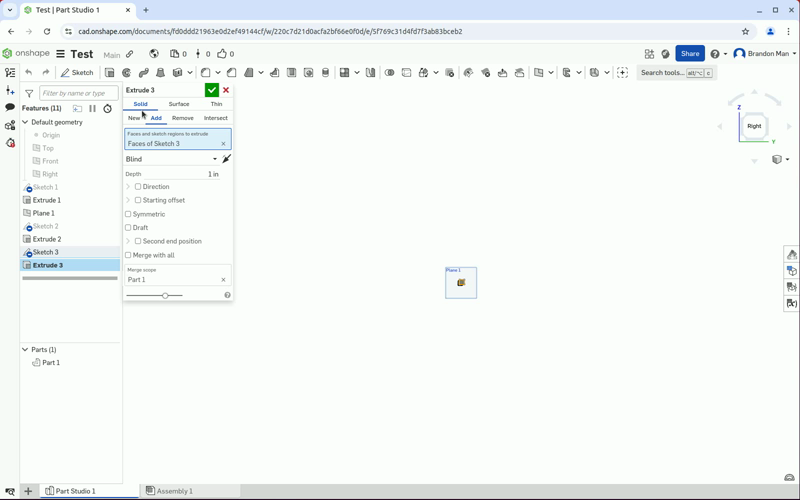
mouse_move(137, 120)
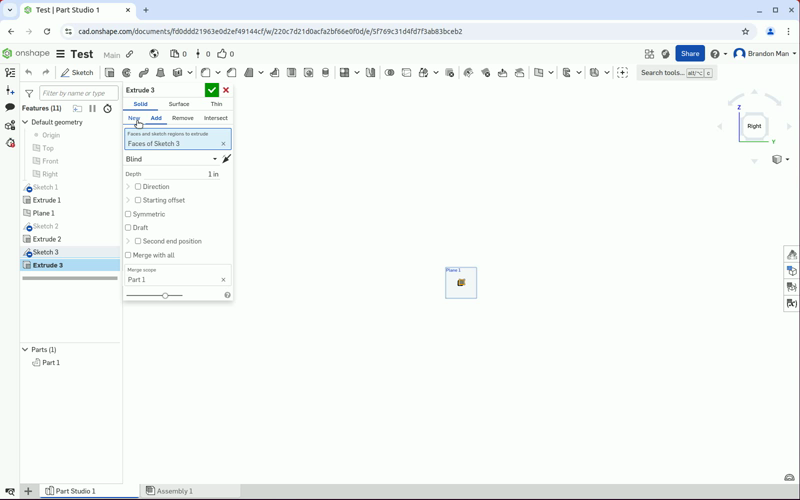
click(137, 120)
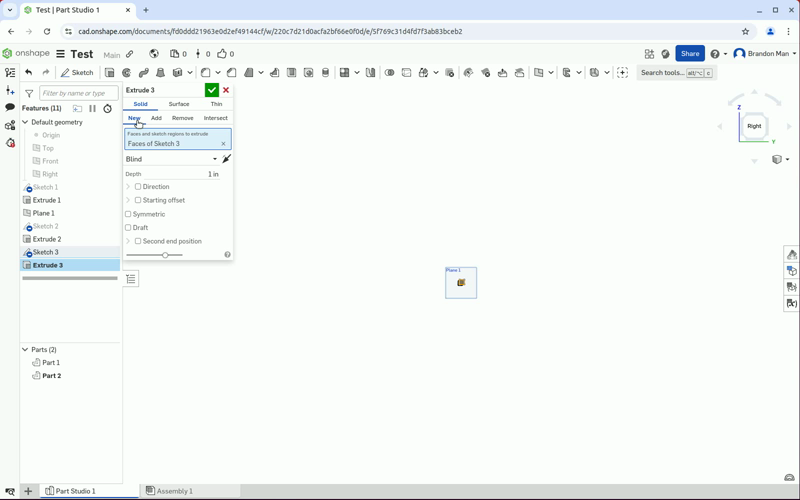
key(tab, 4)
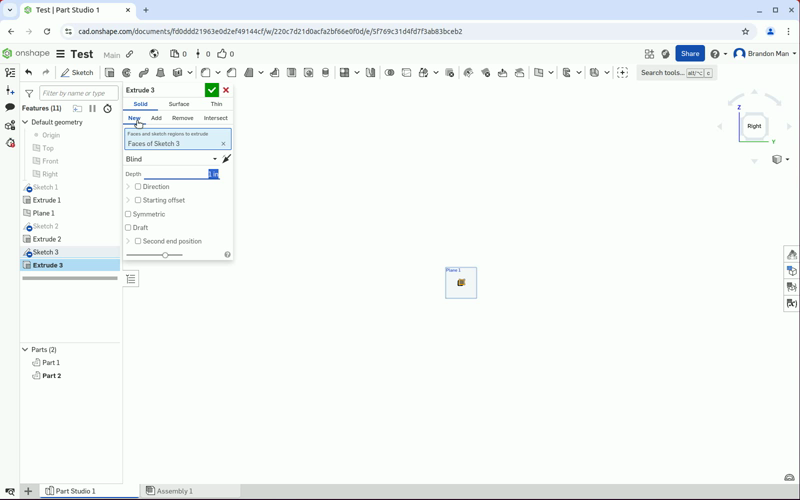
text(-0.241)
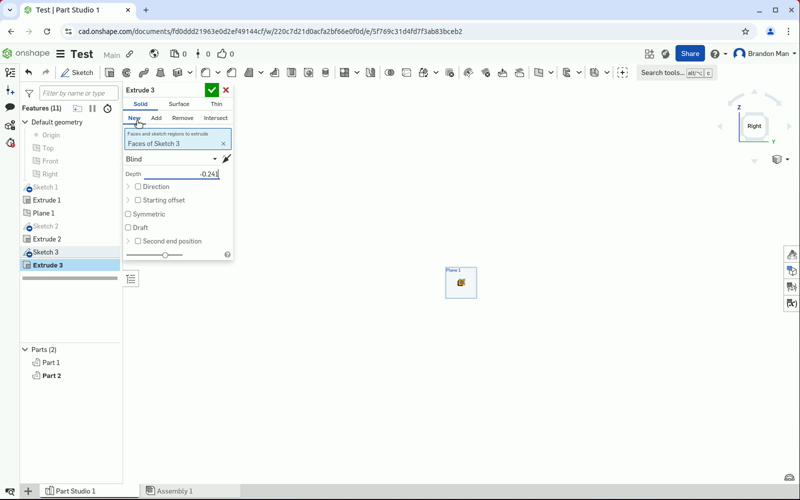
key(enter)
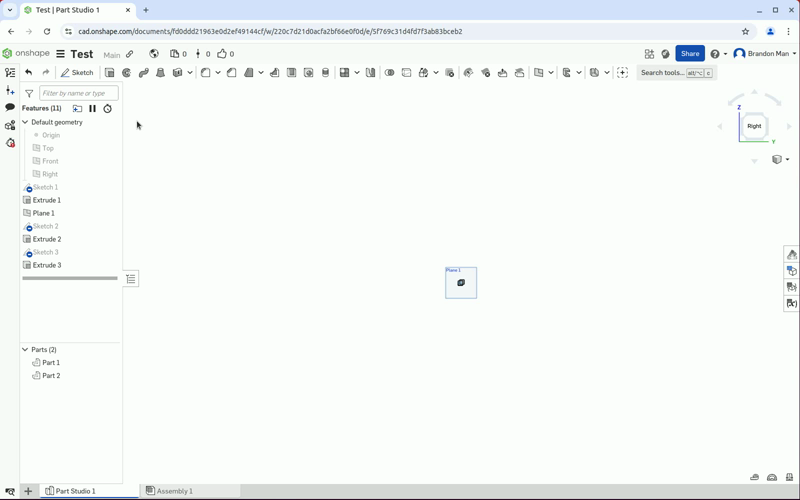
key(shift+h)
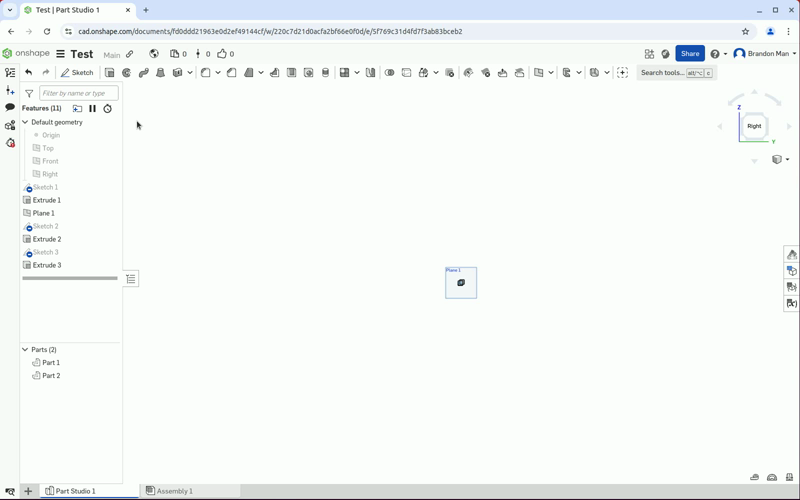
key(shift+h)
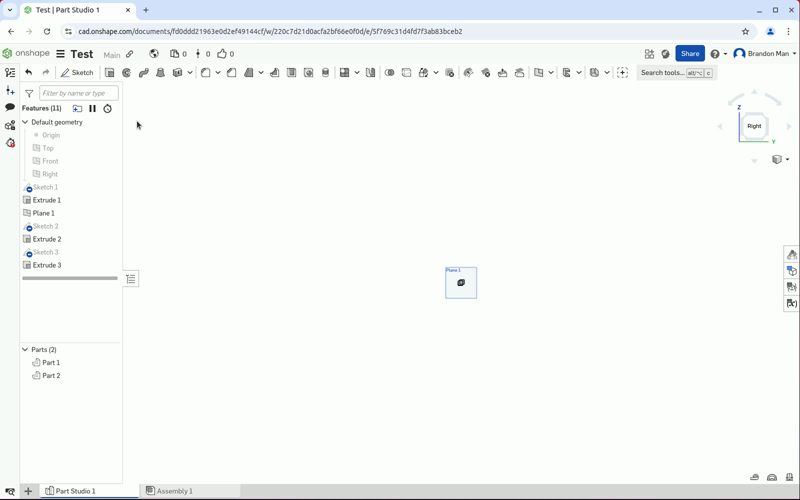
mouse_move(73, 189)
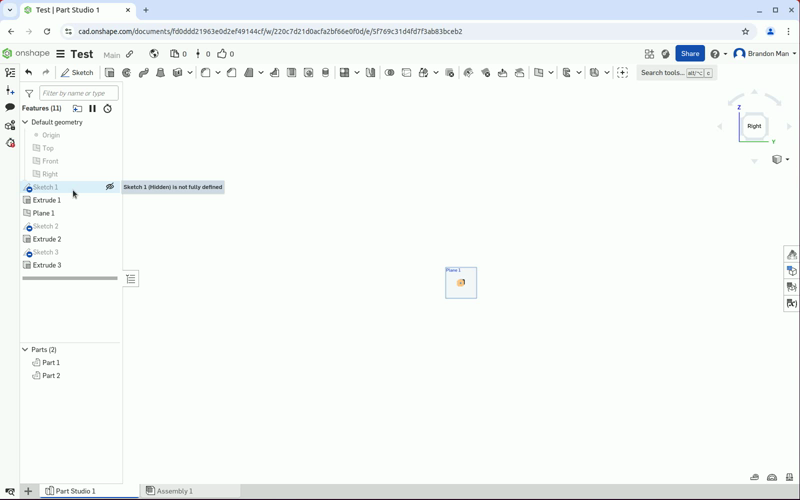
click(73, 189)
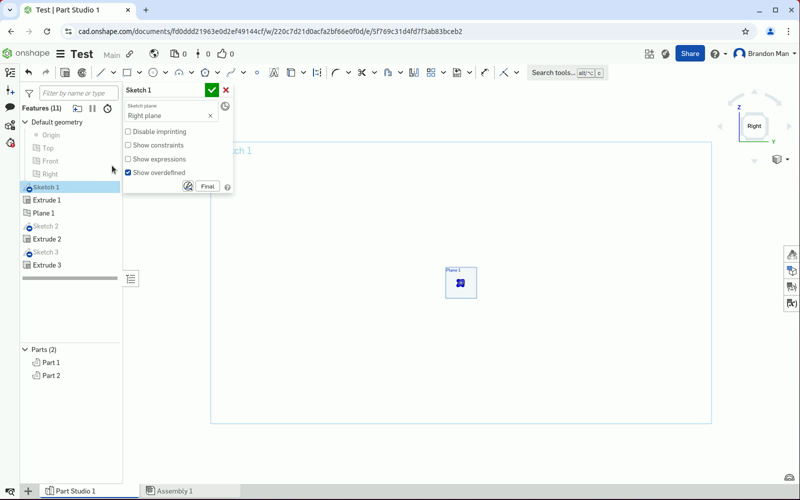
mouse_move(229, 92)
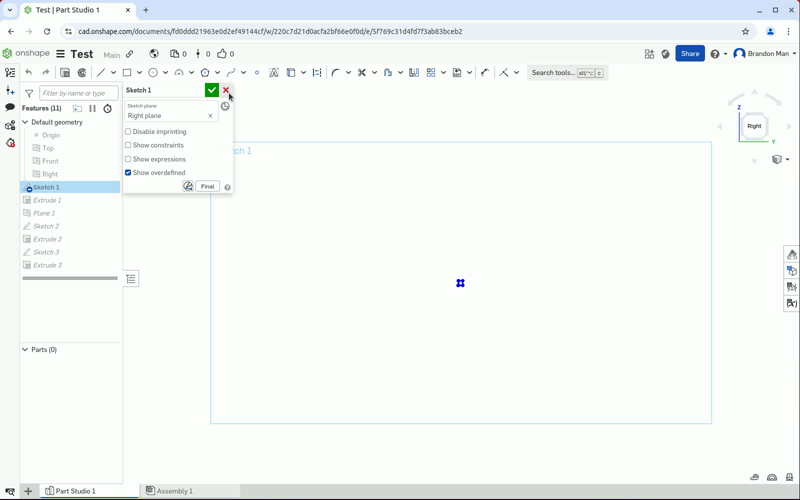
click(229, 92)
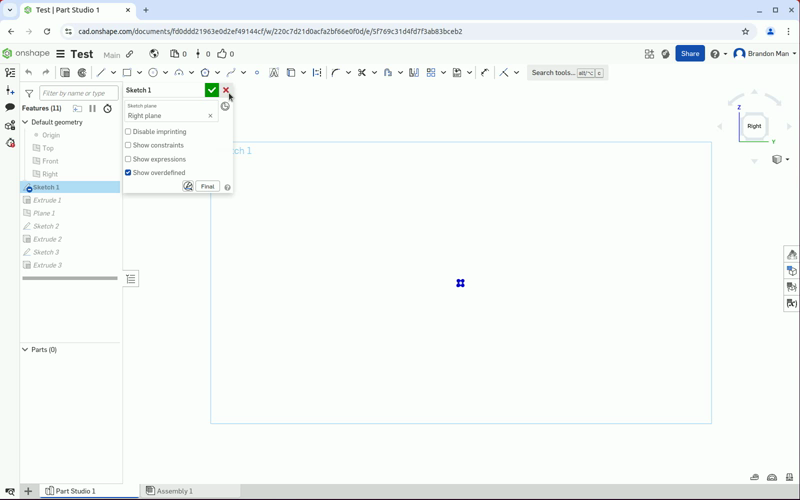
key(shift+s)
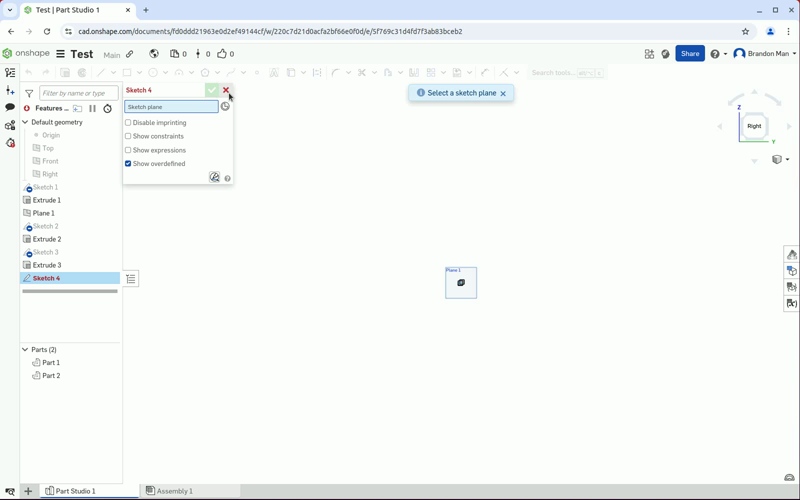
mouse_move(73, 176)
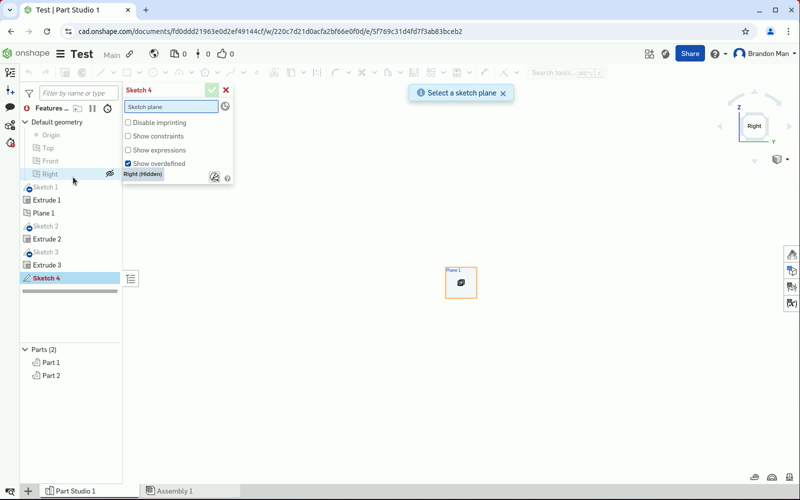
click(73, 176)
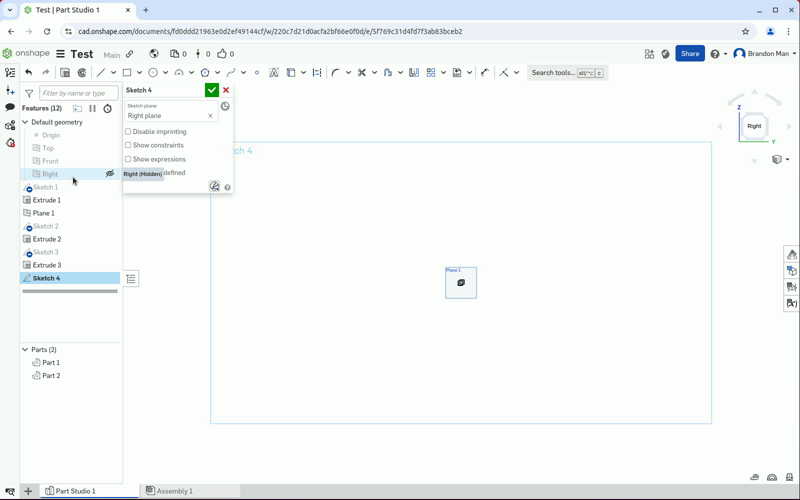
mouse_move(73, 352)
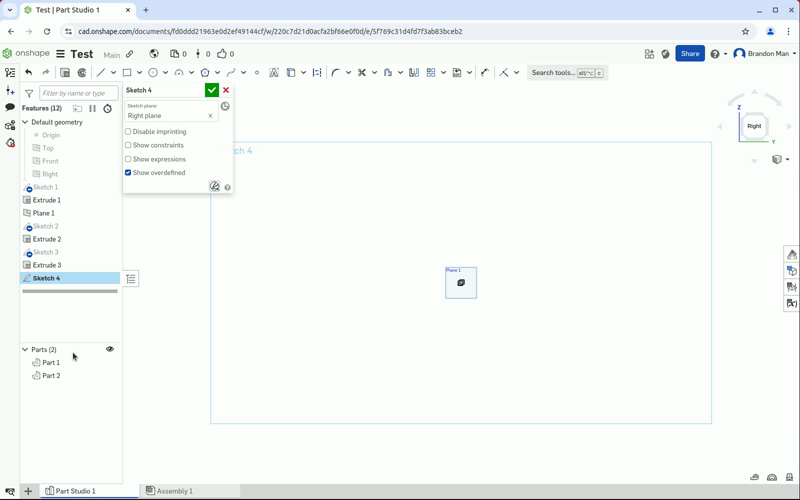
key(y)
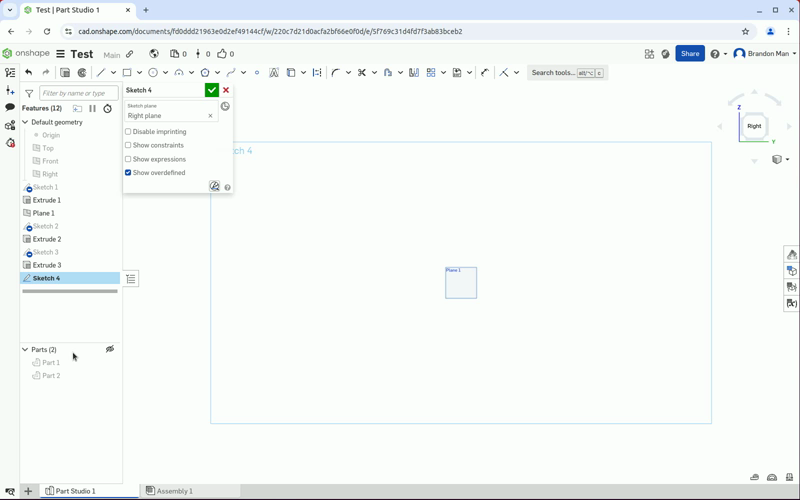
key(l)
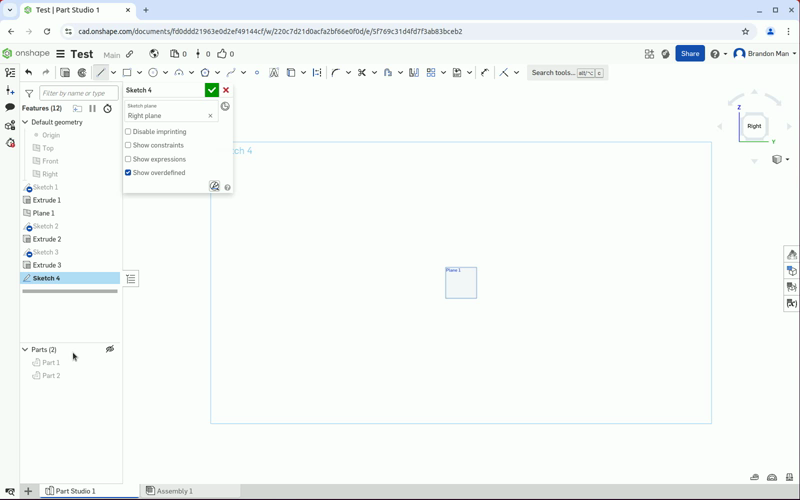
key_down(shift)
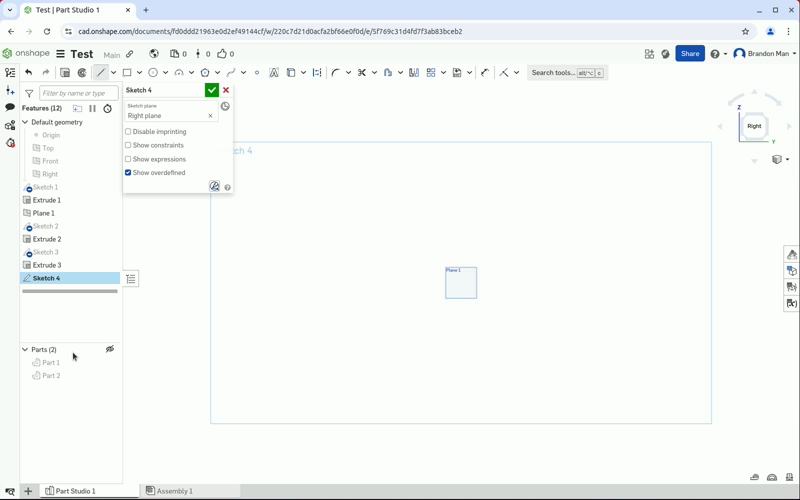
mouse_move(458, 285)
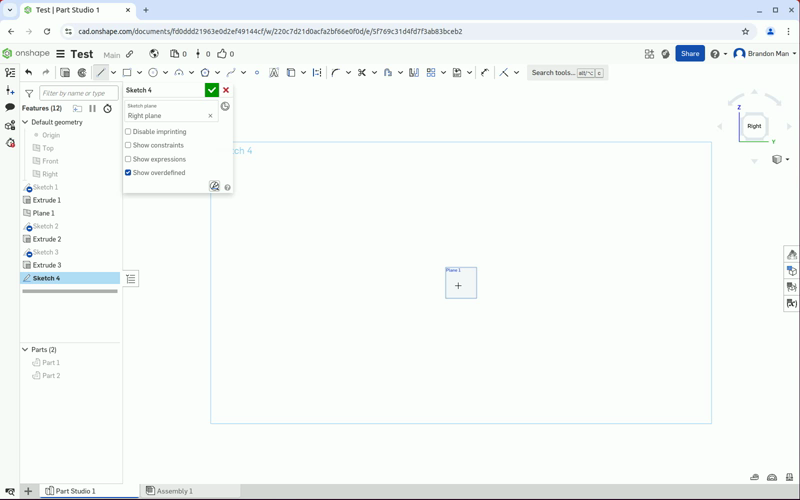
click(458, 285)
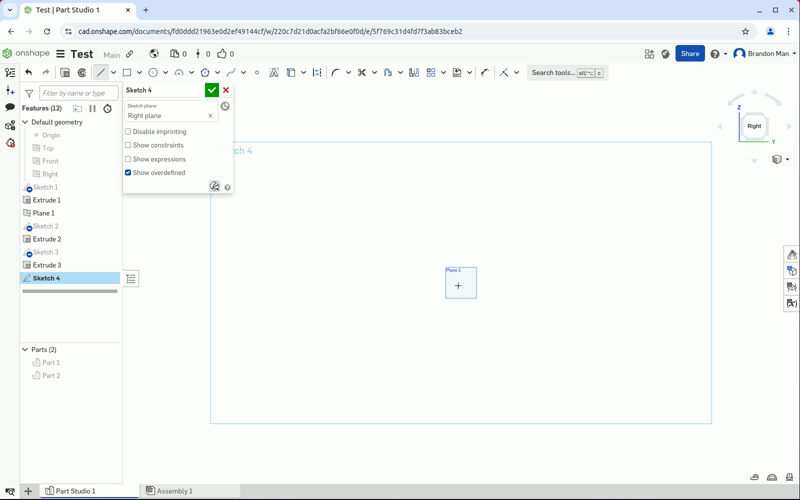
key_up(shift)
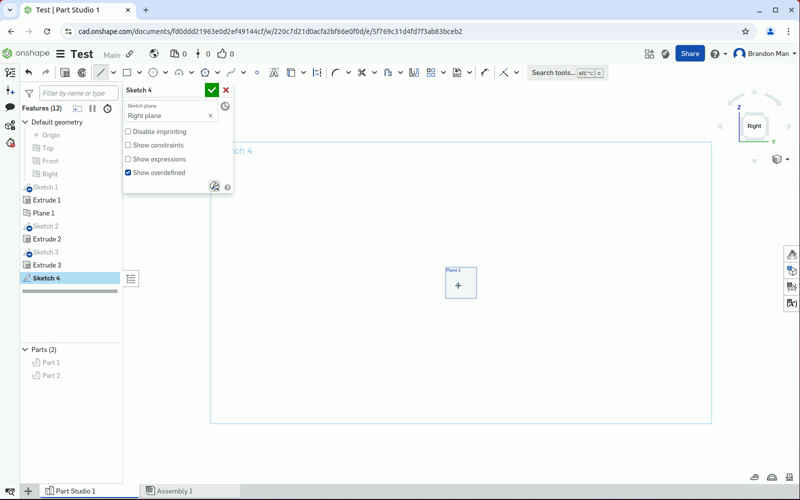
key_down(shift)
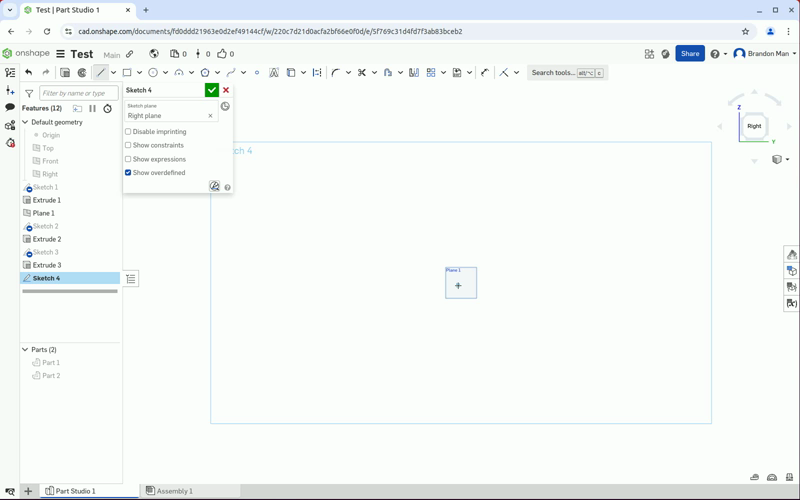
mouse_move(488, 285)
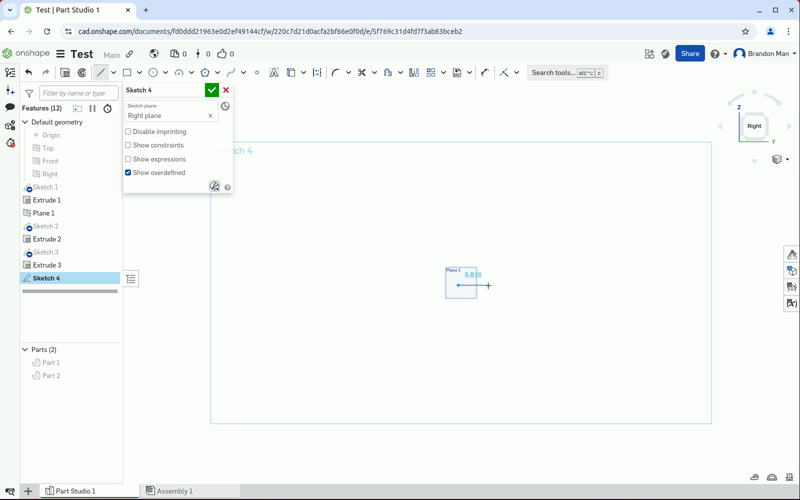
mouse_move(462, 285)
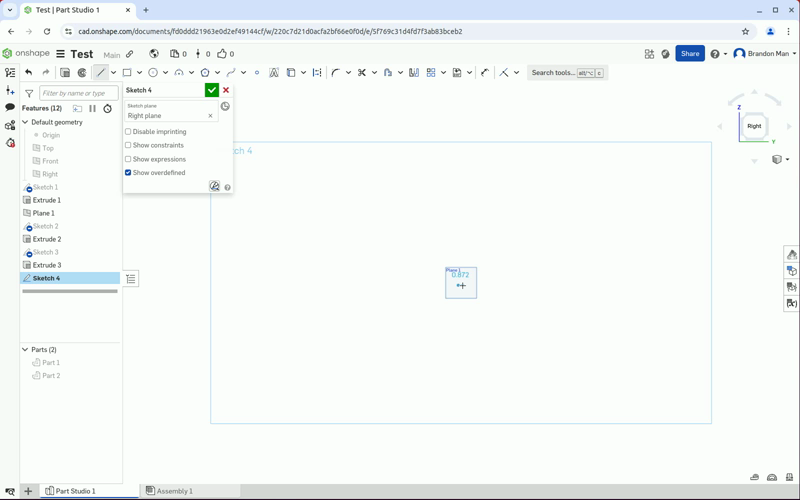
scroll(6)
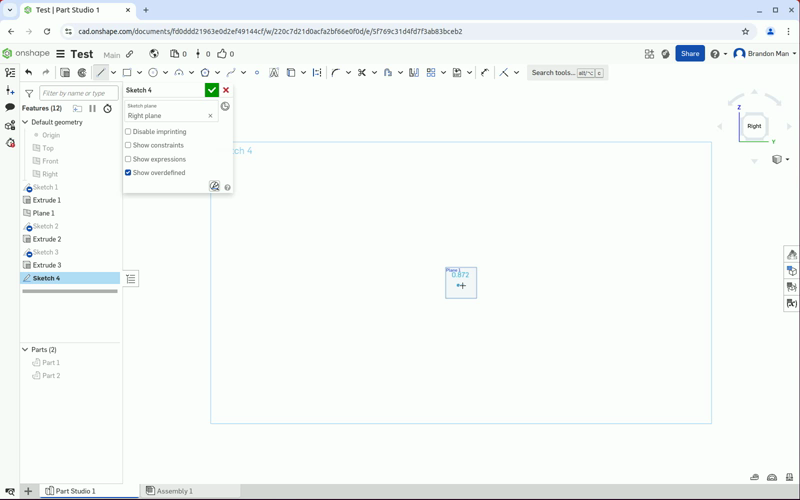
scroll(6)
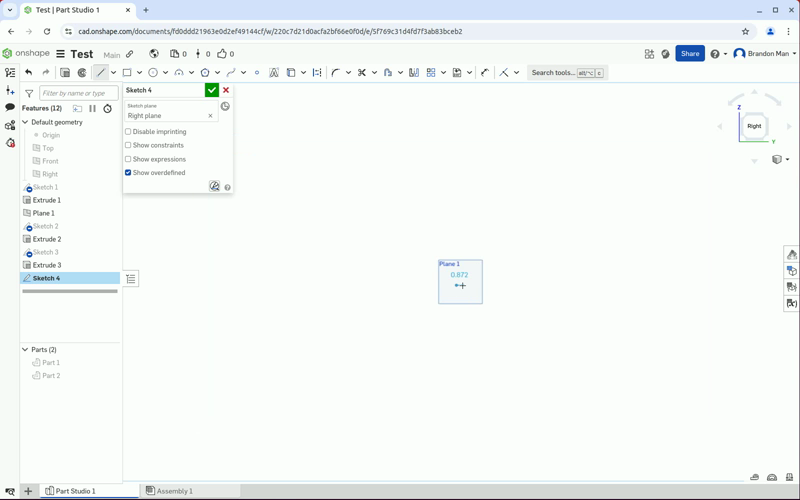
scroll(6)
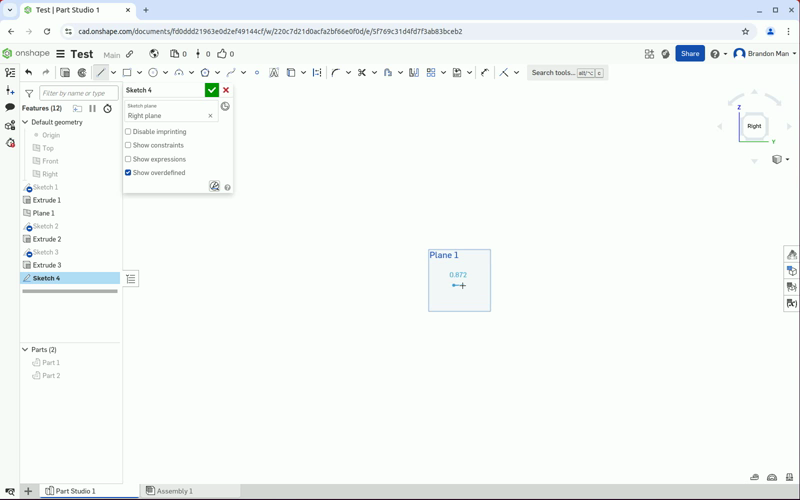
scroll(6)
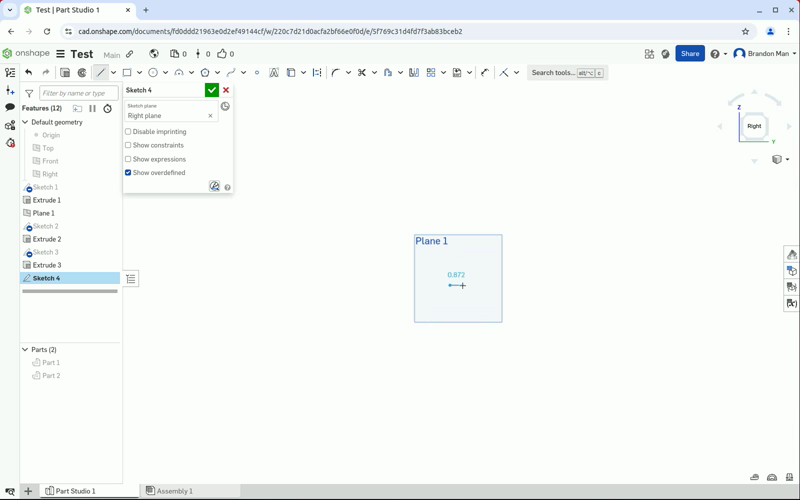
scroll(6)
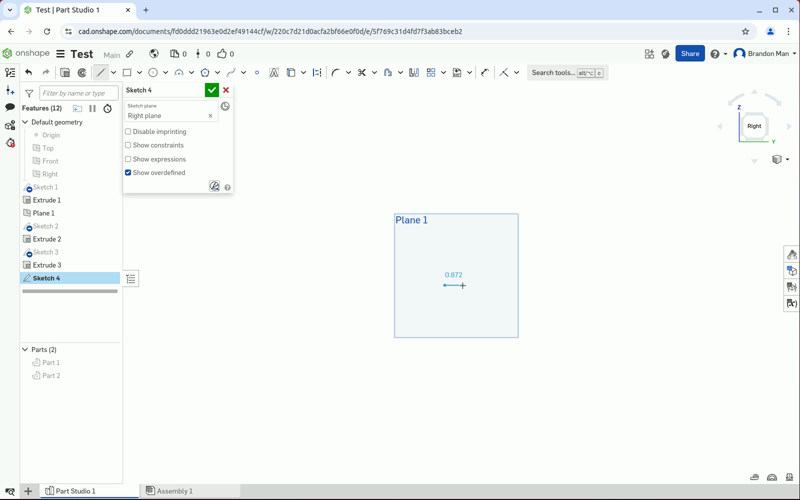
scroll(6)
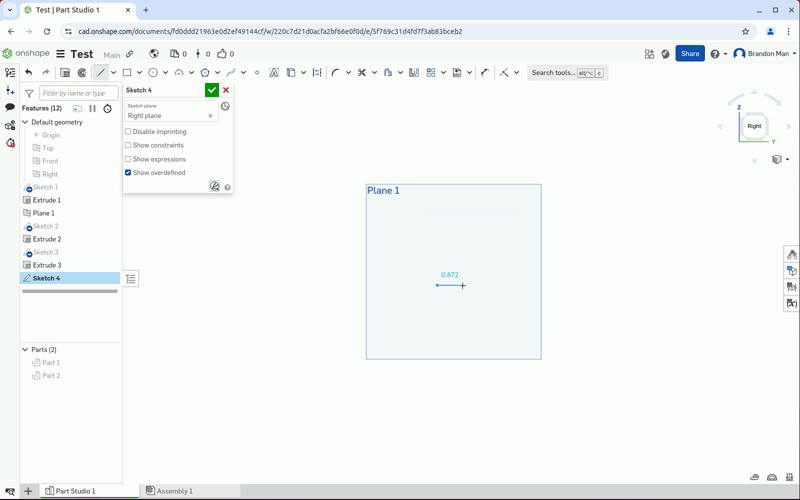
scroll(6)
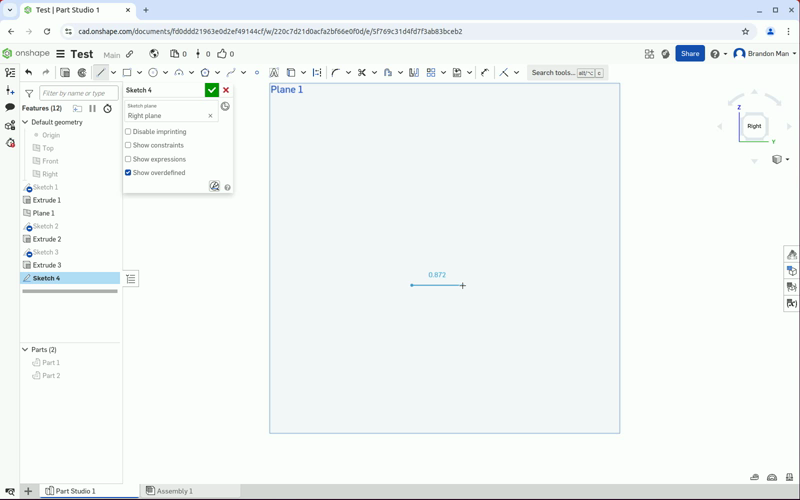
click(462, 285)
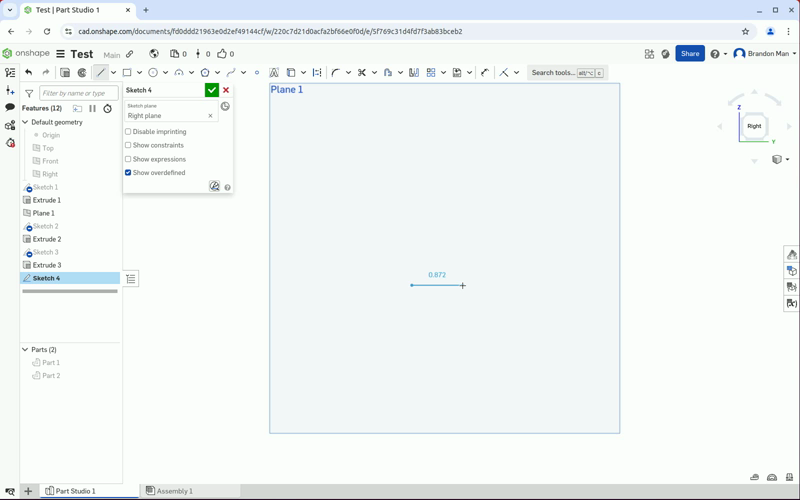
scroll(-6)
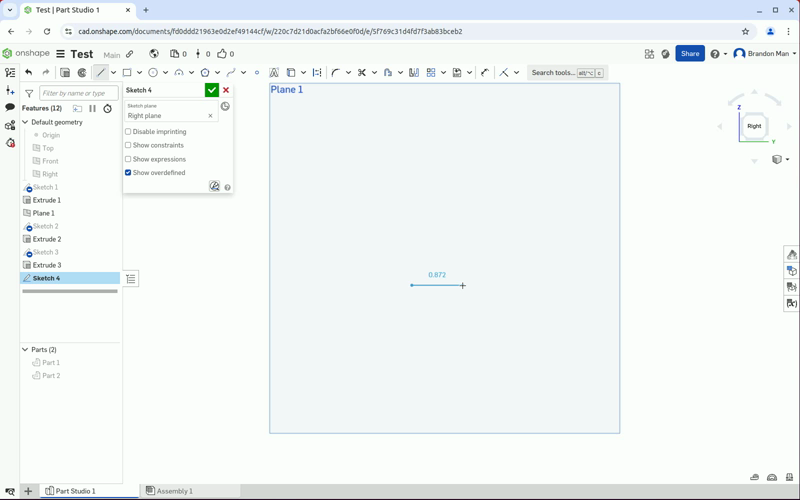
scroll(-6)
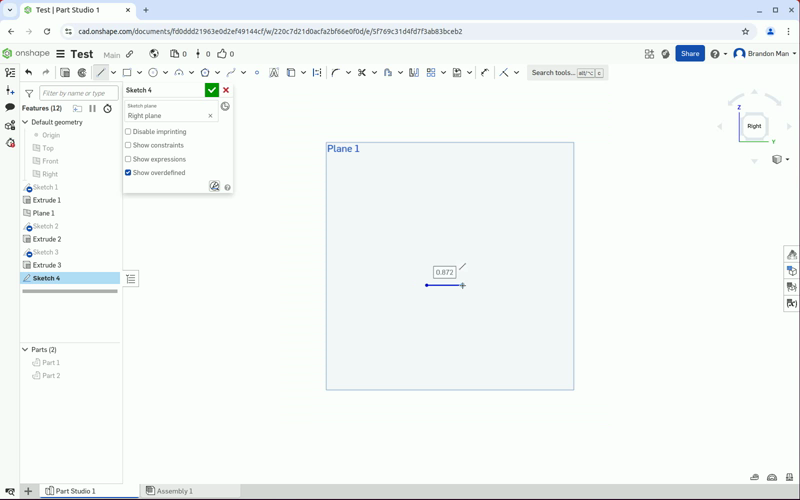
scroll(-6)
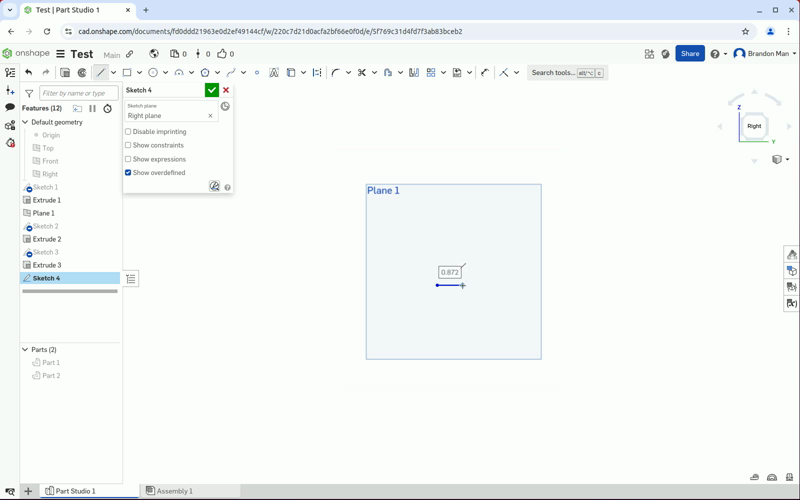
scroll(-6)
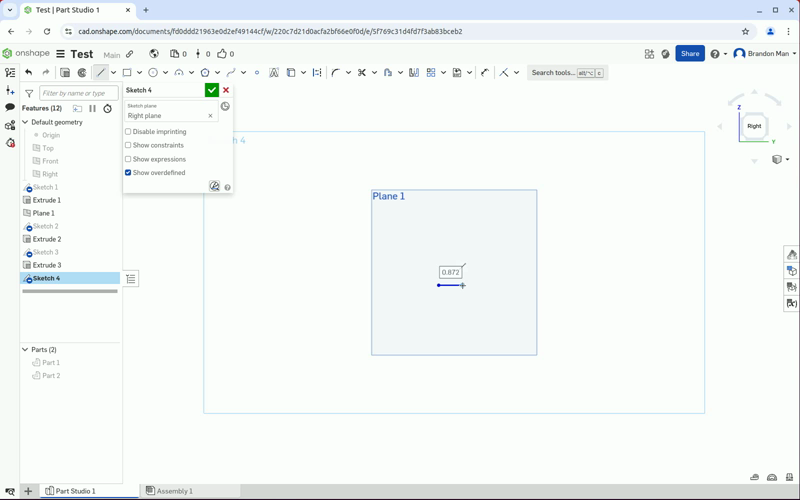
scroll(-6)
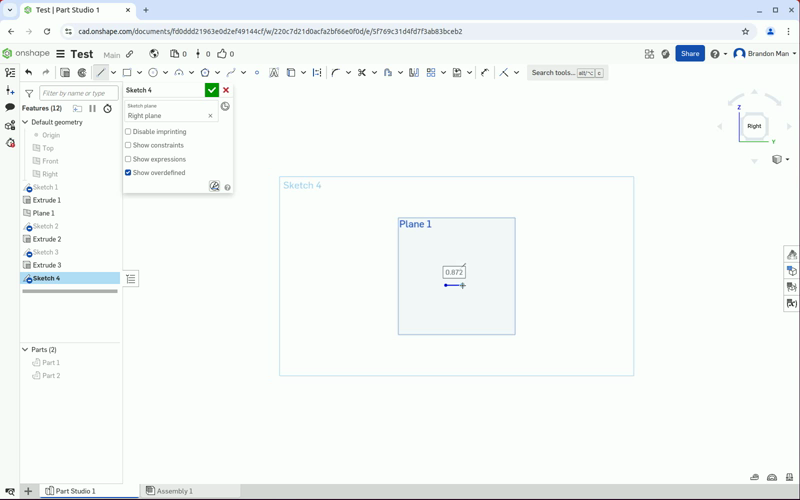
scroll(-6)
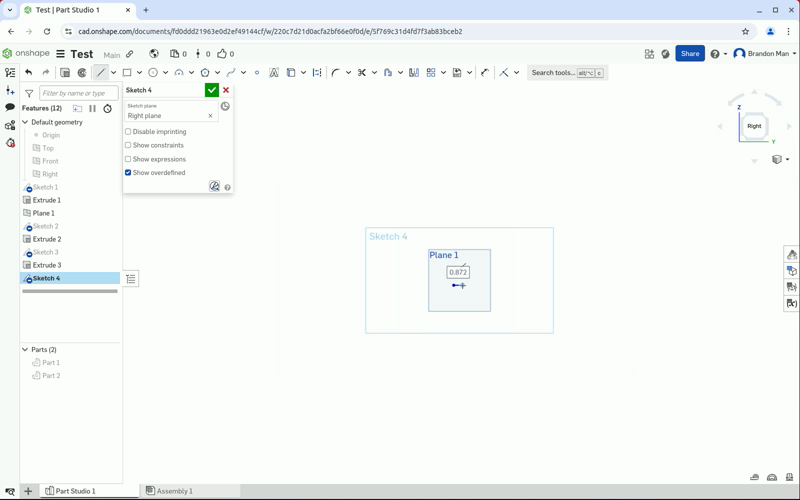
scroll(-6)
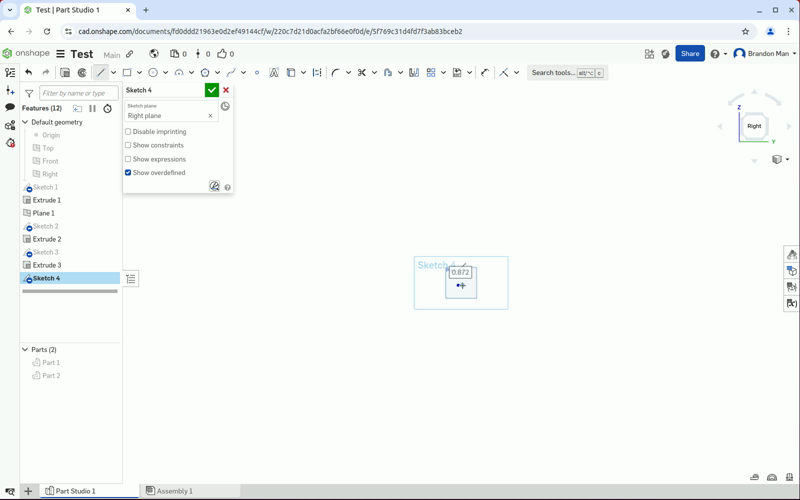
key_up(shift)
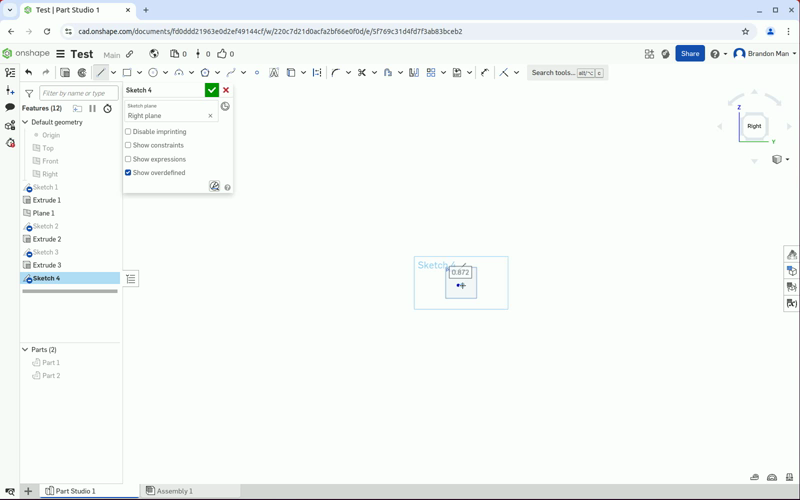
key_down(shift)
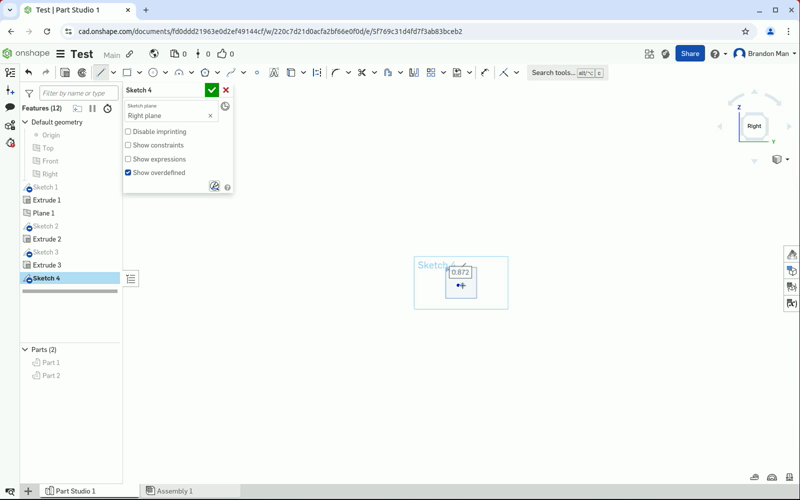
mouse_move(492, 285)
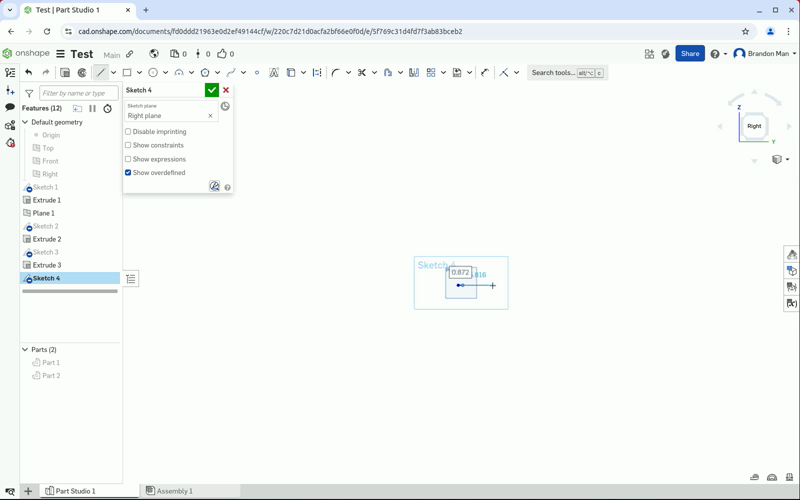
mouse_move(462, 280)
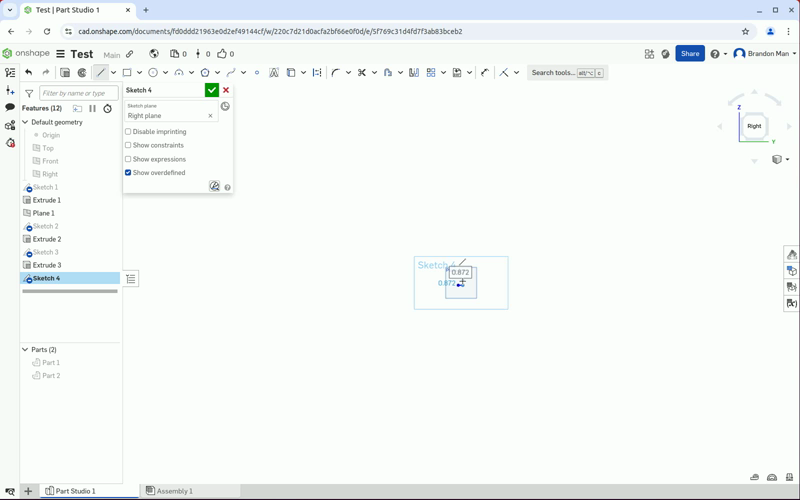
scroll(6)
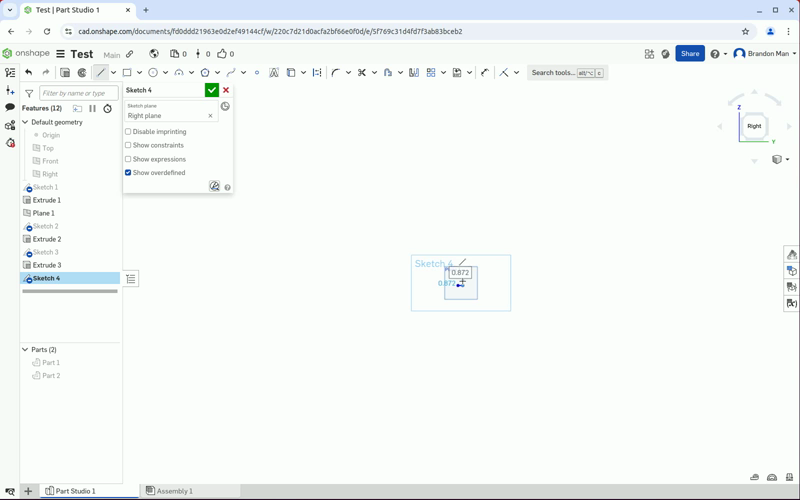
scroll(6)
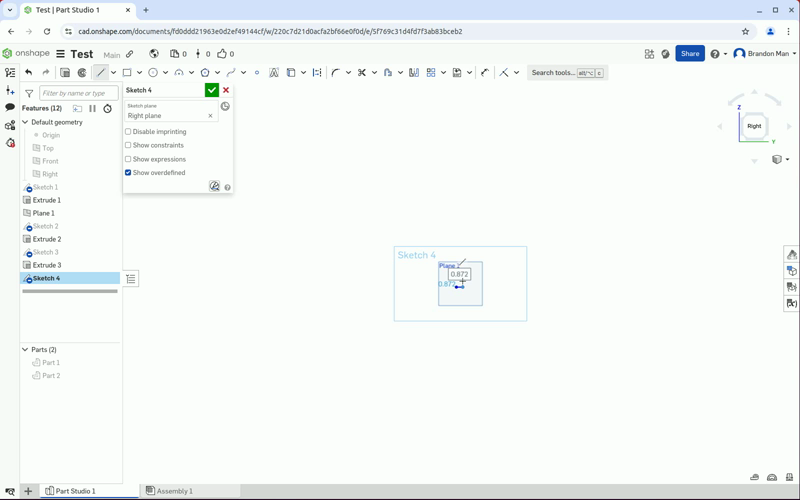
scroll(6)
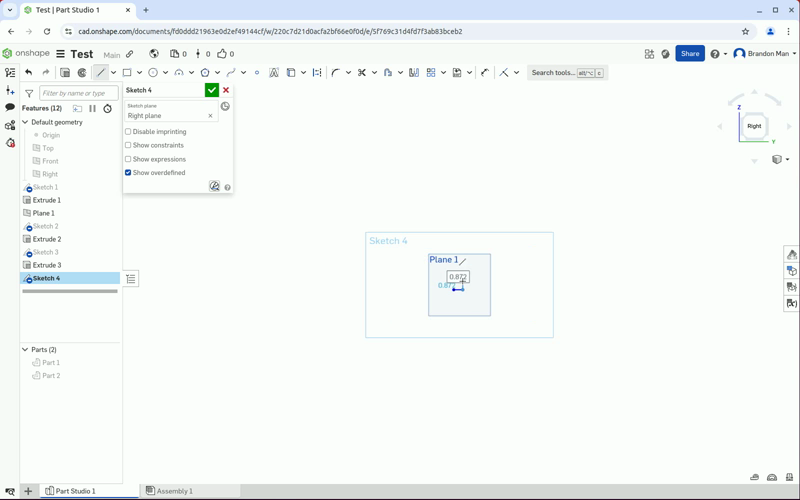
scroll(6)
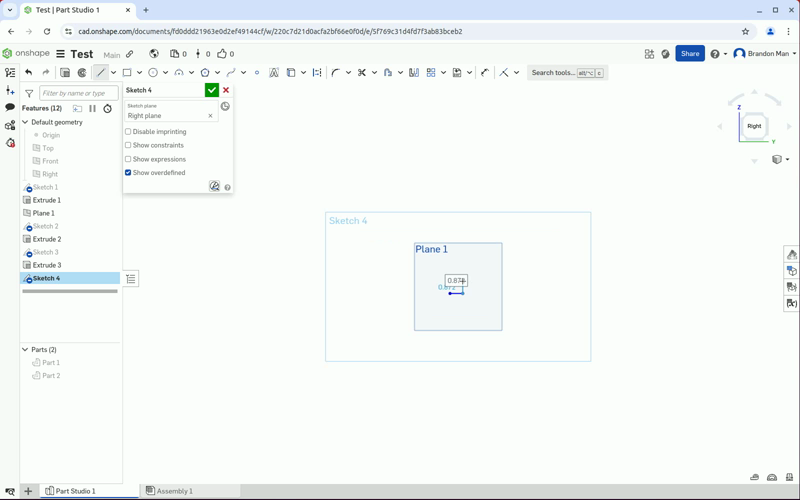
scroll(6)
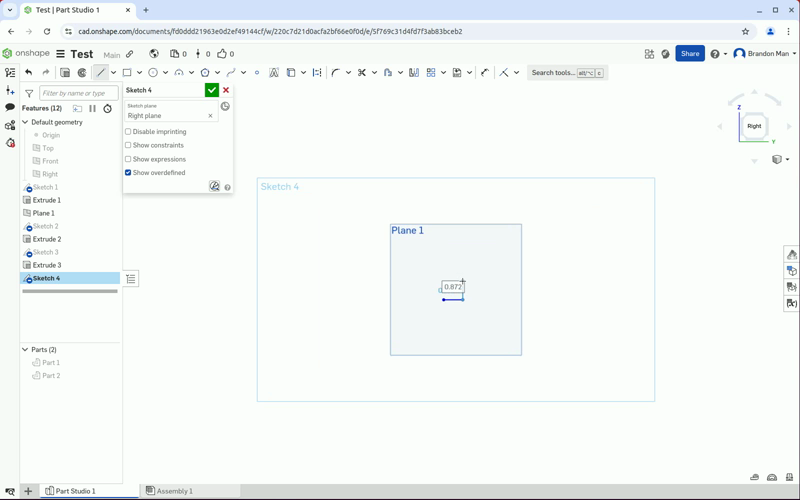
scroll(6)
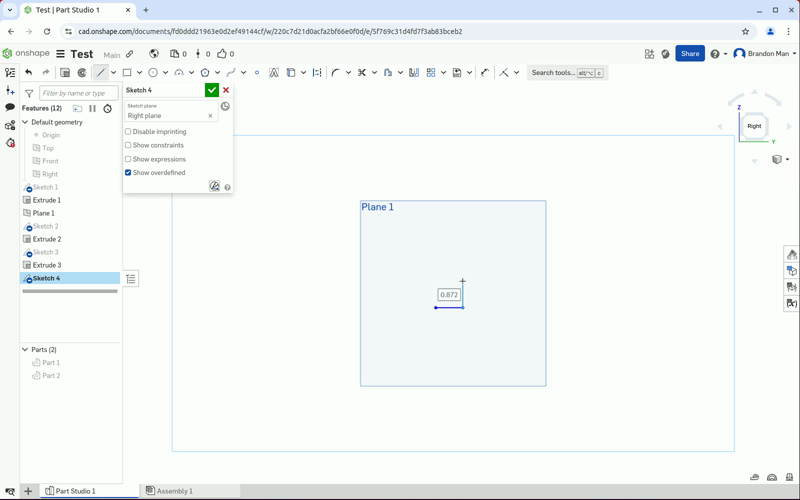
scroll(6)
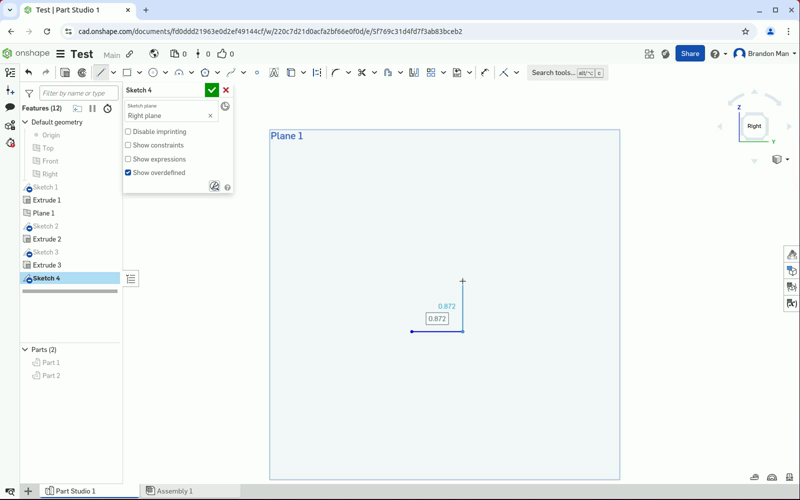
click(462, 280)
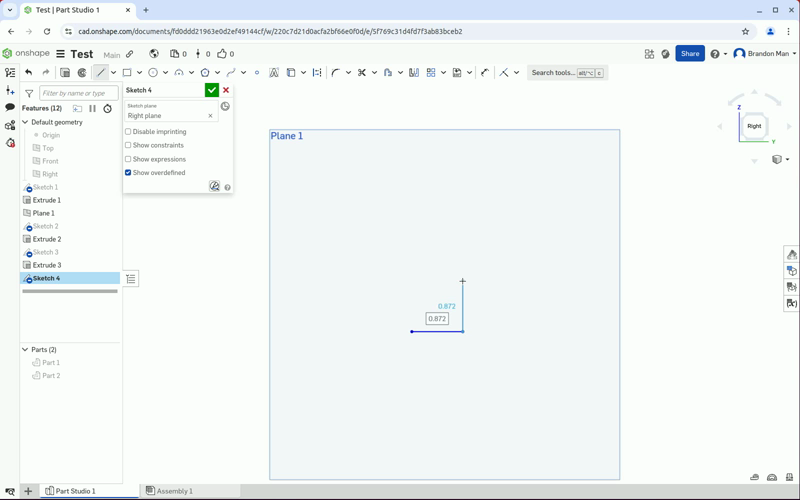
scroll(-6)
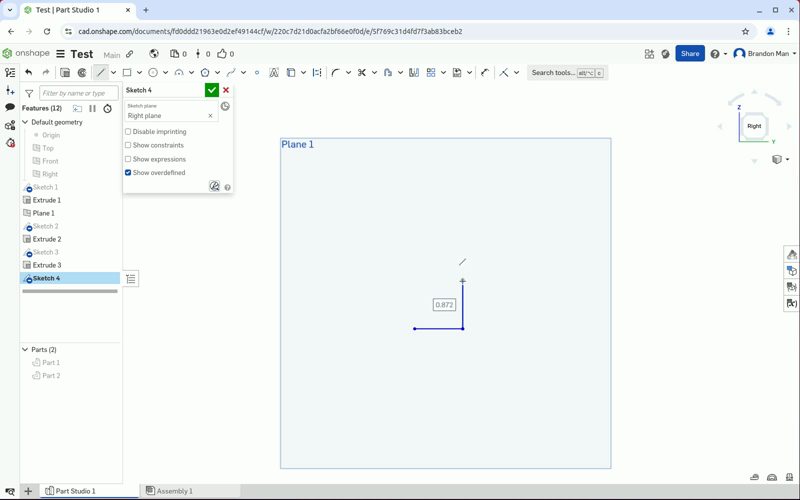
scroll(-6)
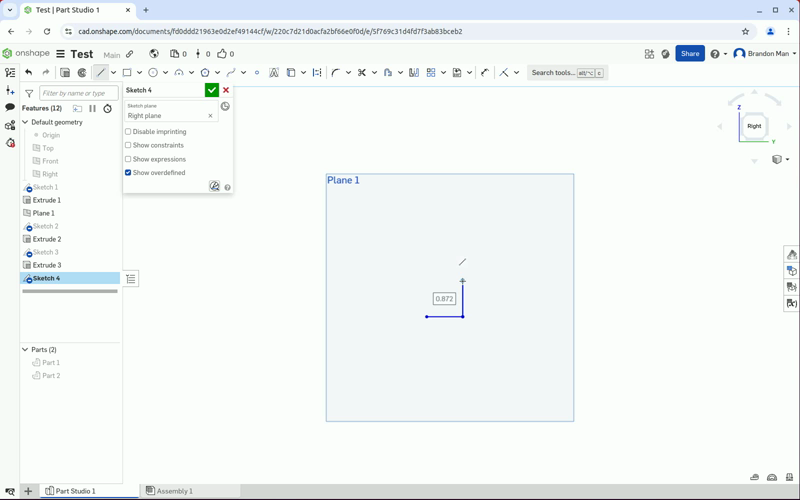
scroll(-6)
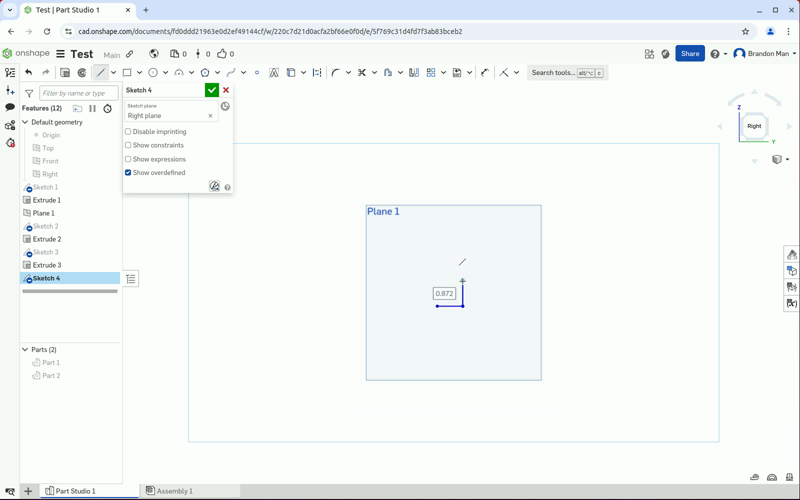
scroll(-6)
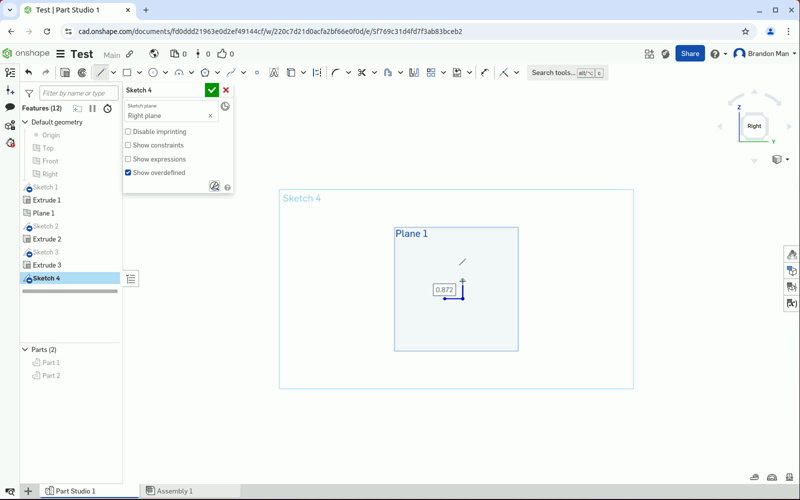
scroll(-6)
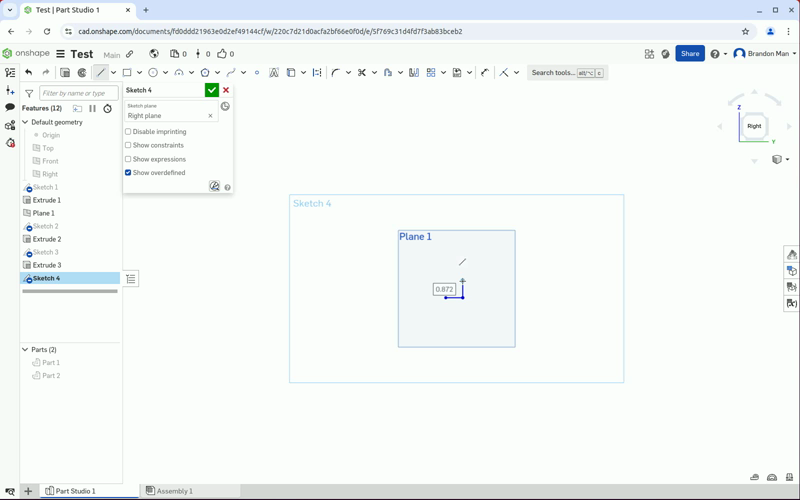
scroll(-6)
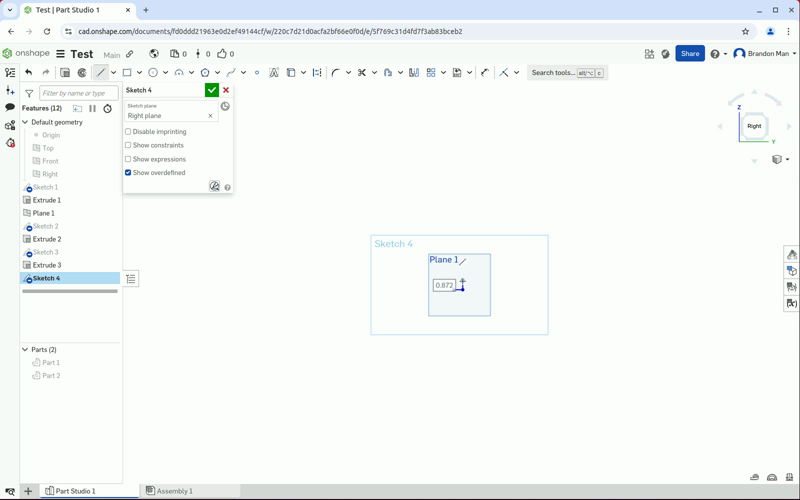
scroll(-6)
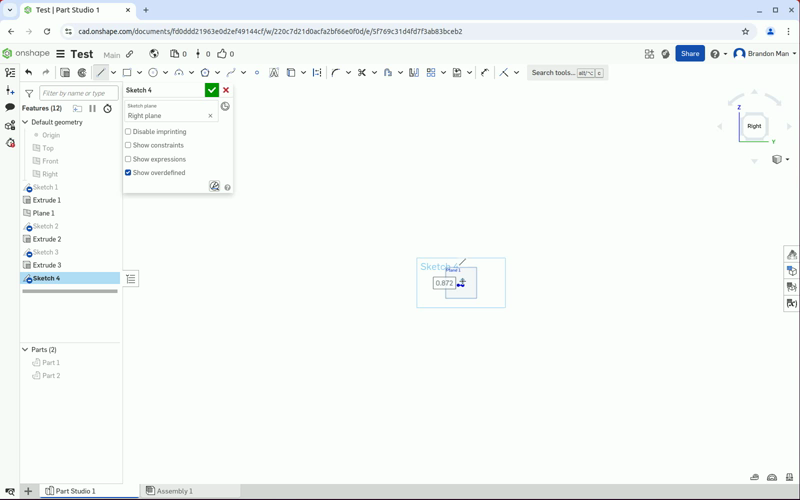
key_up(shift)
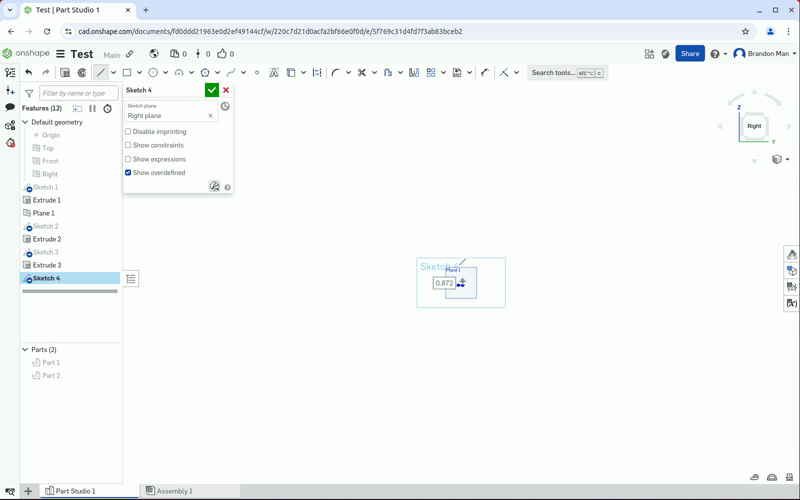
key_down(shift)
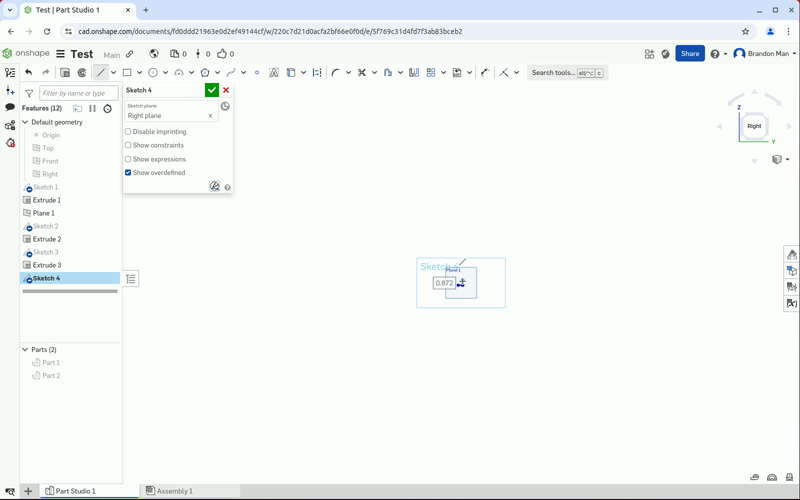
mouse_move(492, 280)
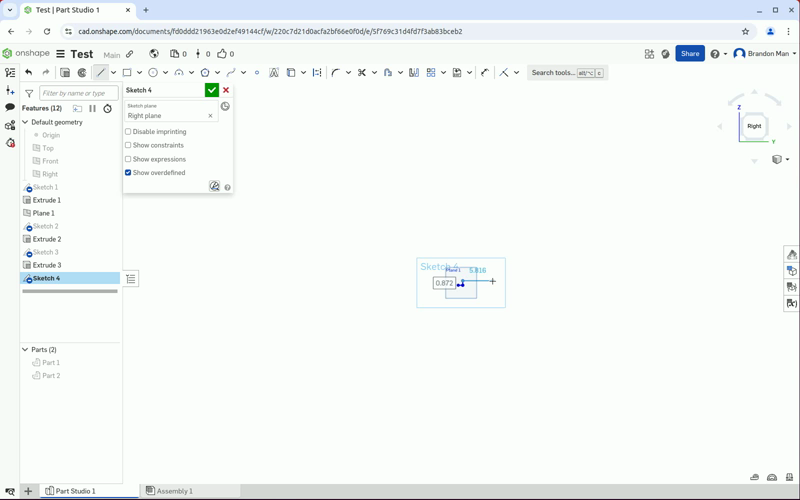
mouse_move(458, 280)
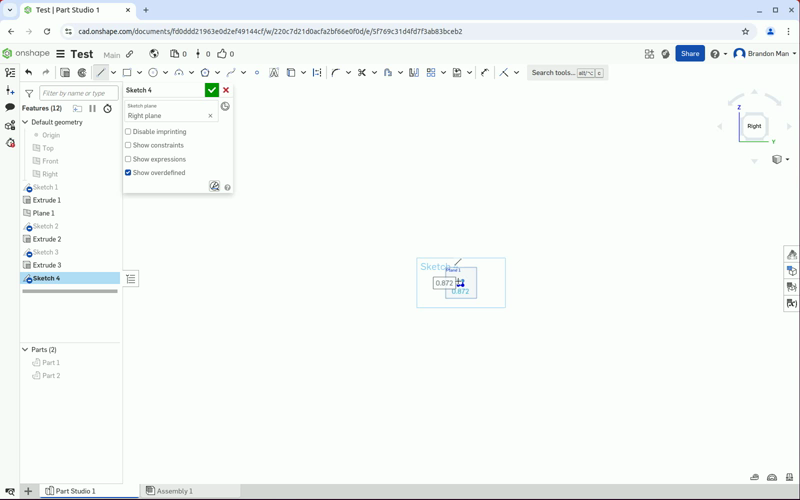
scroll(6)
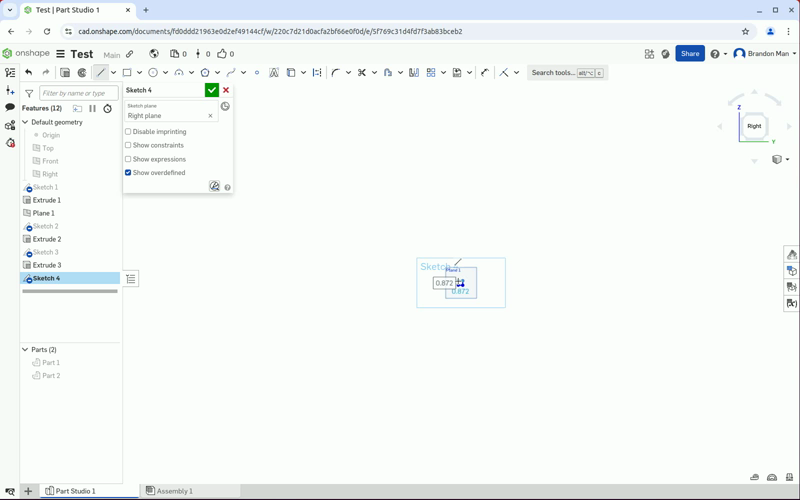
scroll(6)
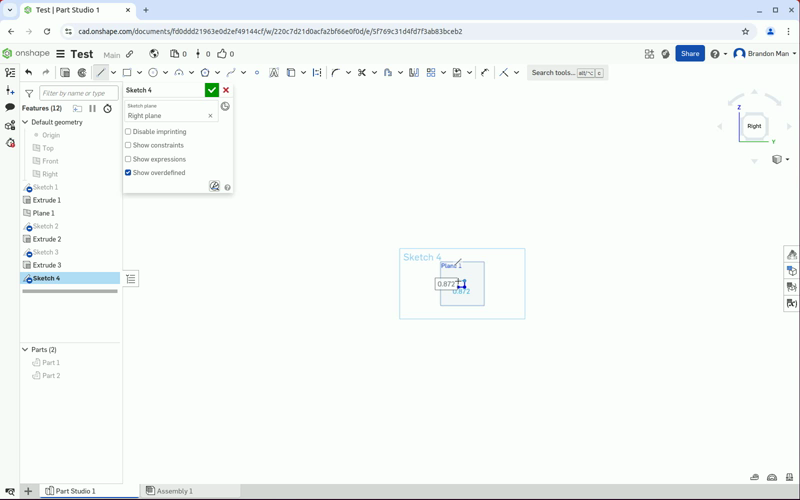
scroll(6)
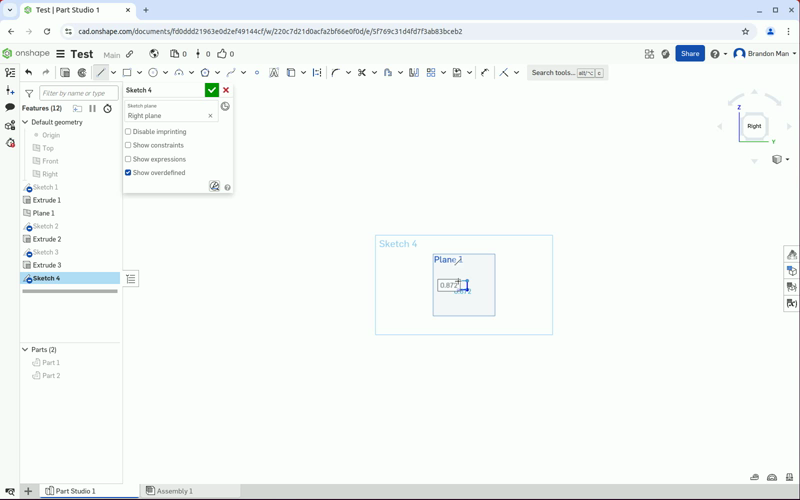
scroll(6)
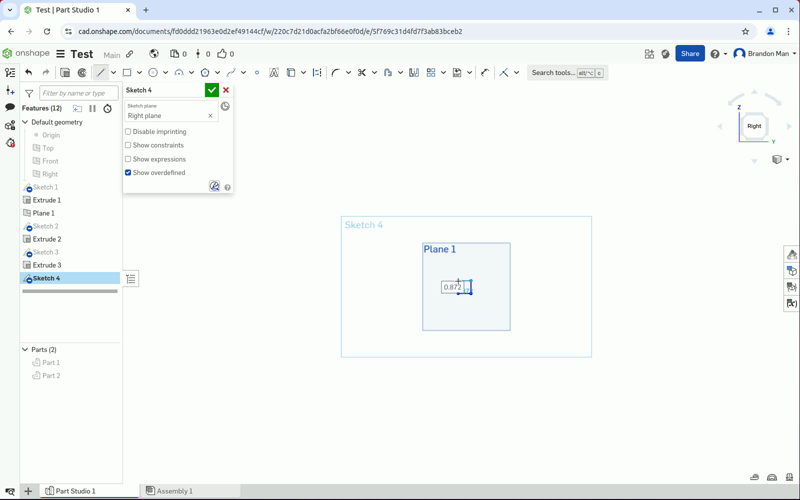
scroll(6)
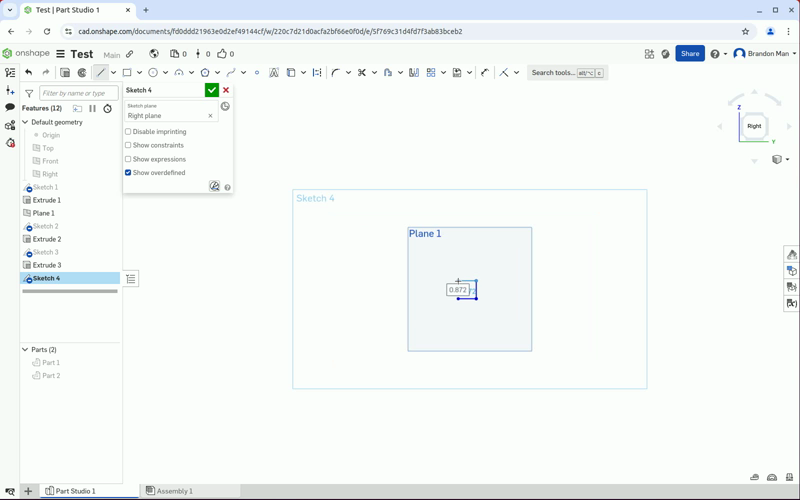
scroll(6)
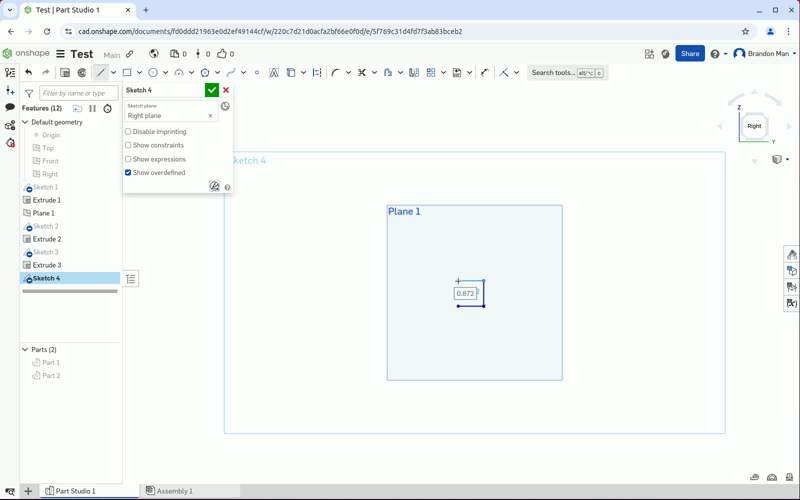
scroll(6)
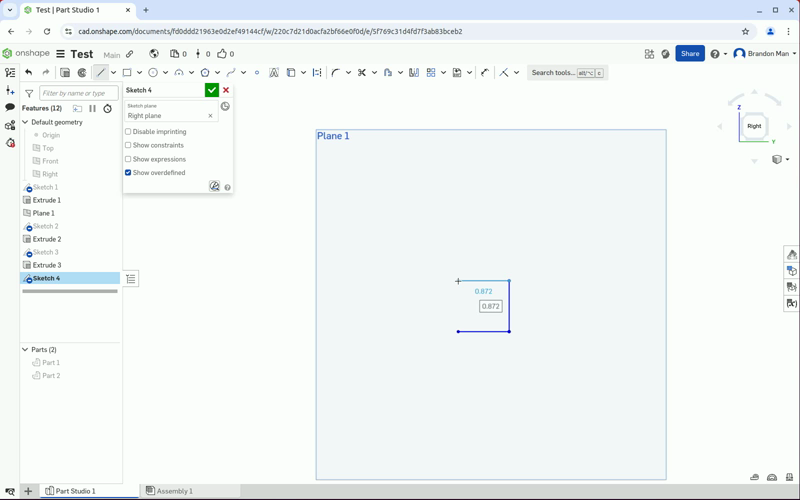
click(458, 280)
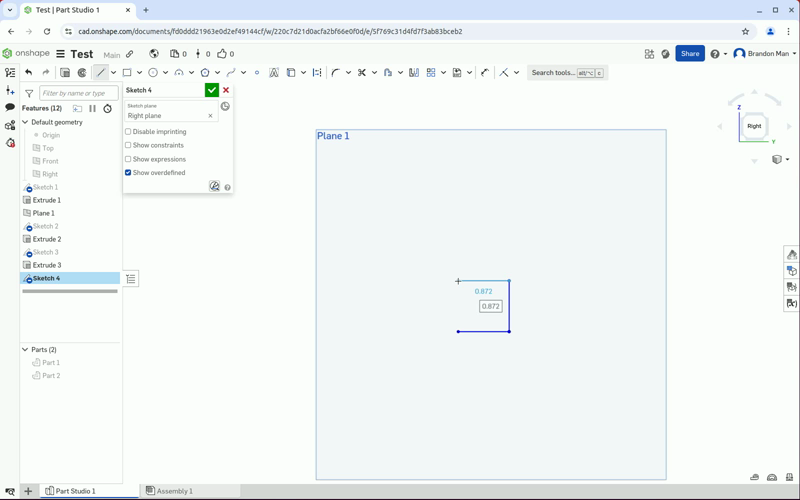
scroll(-6)
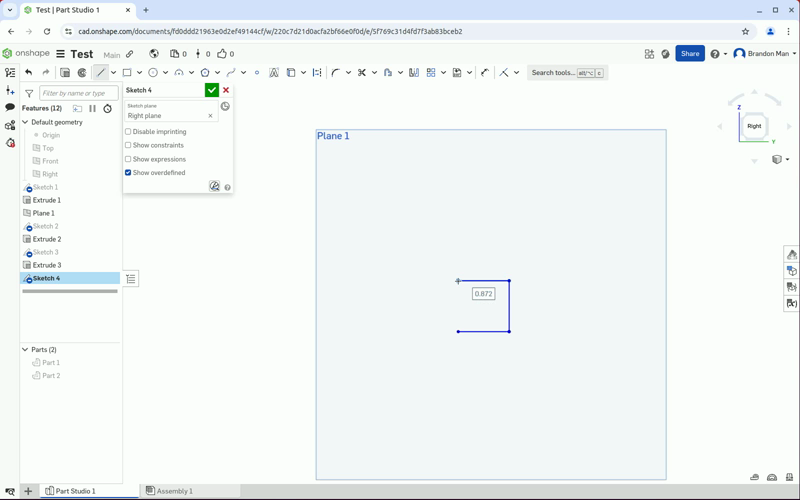
scroll(-6)
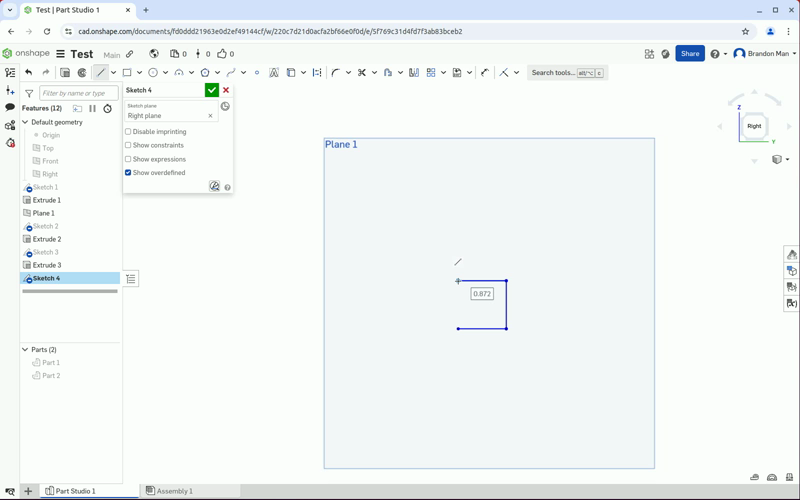
scroll(-6)
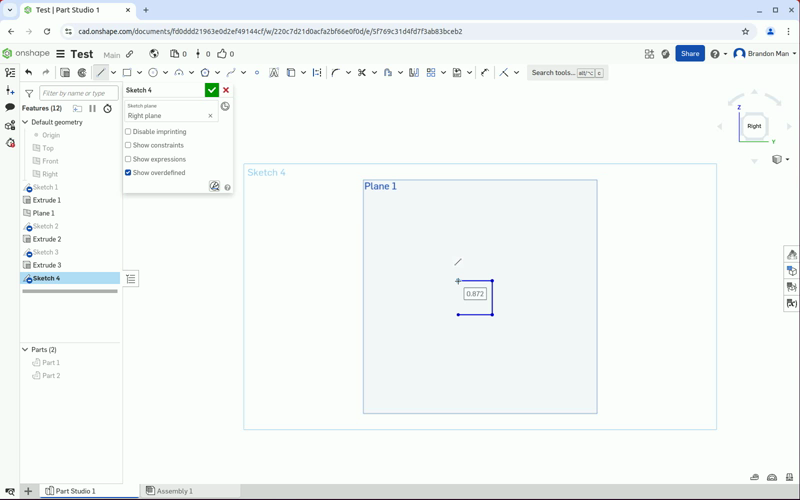
scroll(-6)
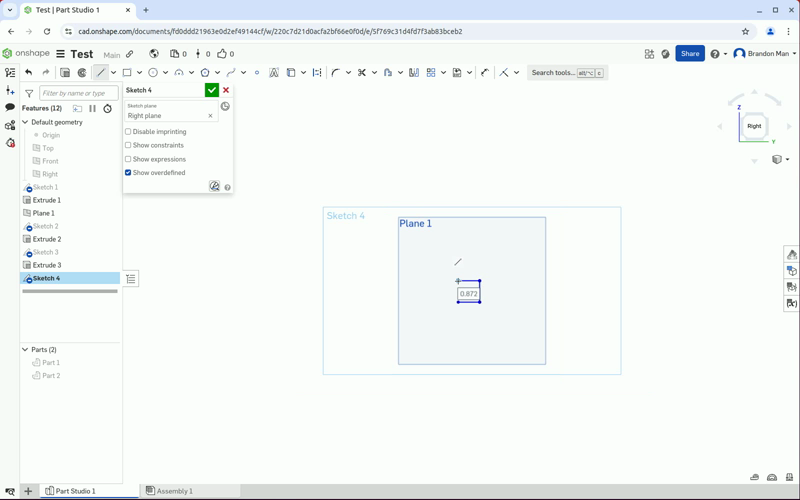
scroll(-6)
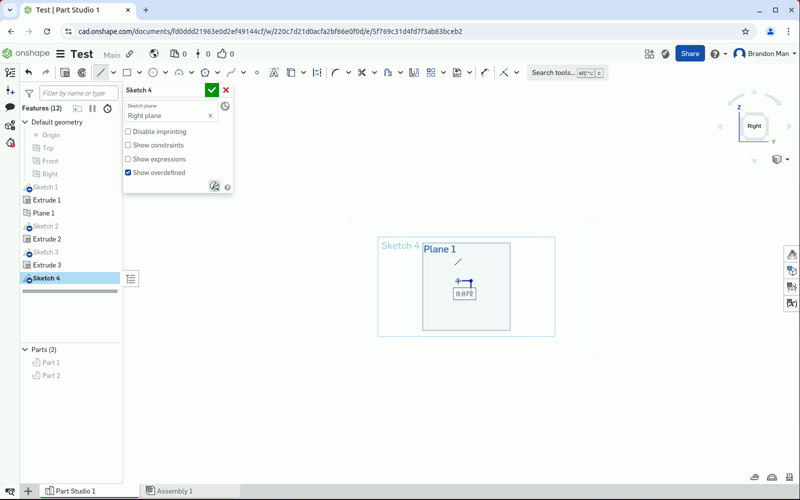
scroll(-6)
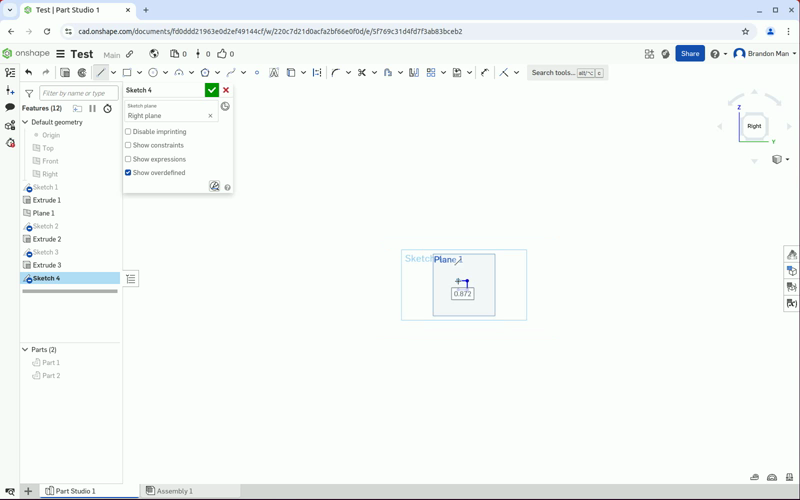
scroll(-6)
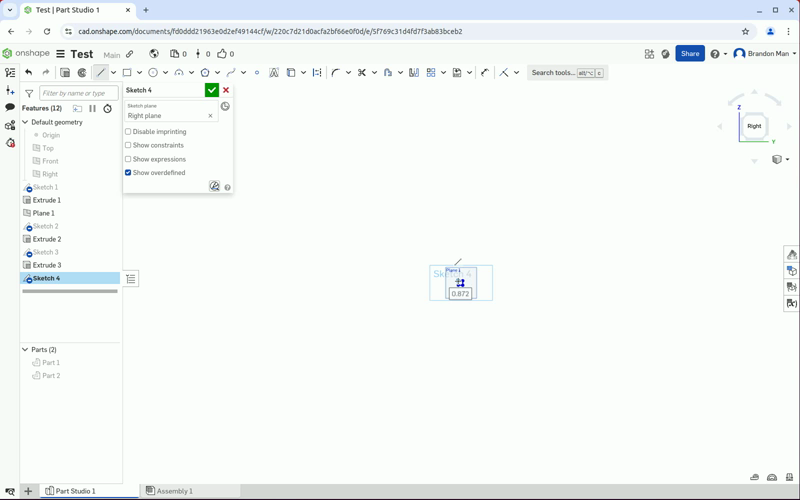
key_up(shift)
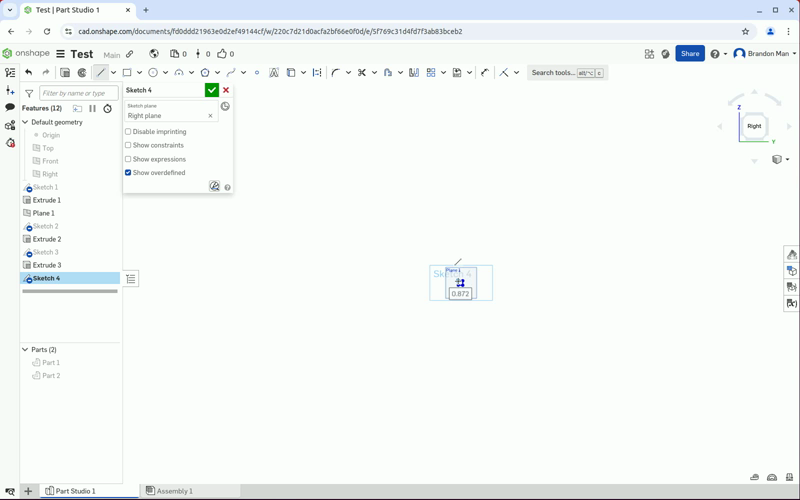
mouse_move(488, 280)
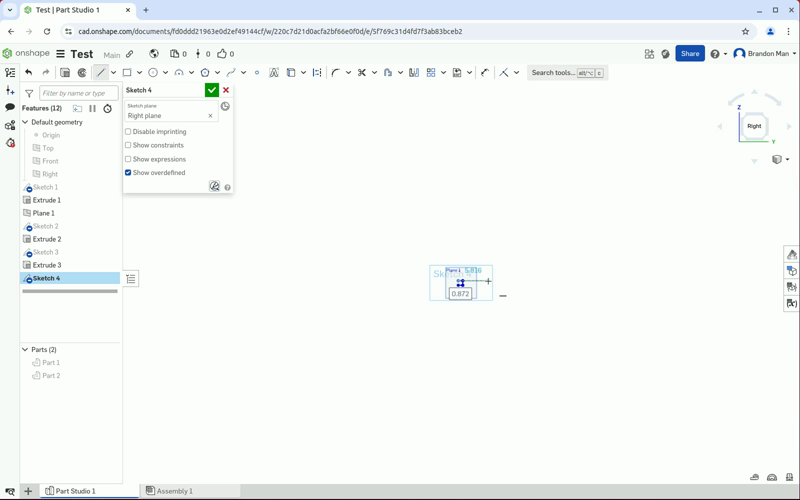
key_down(shift)
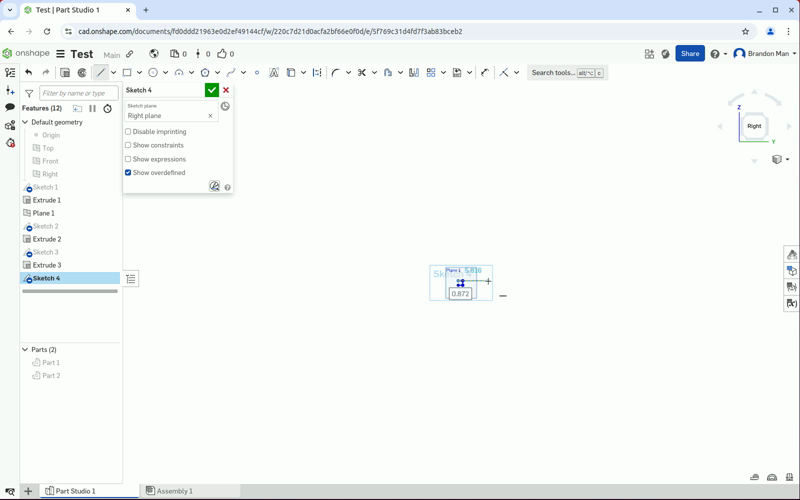
mouse_move(458, 285)
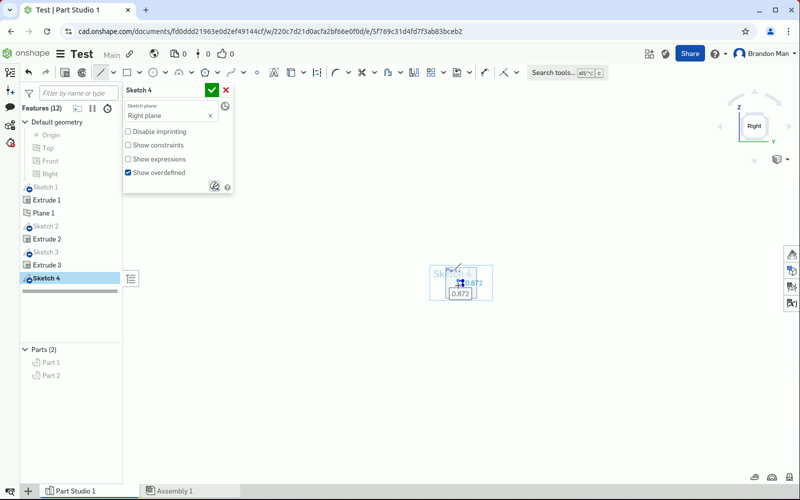
scroll(6)
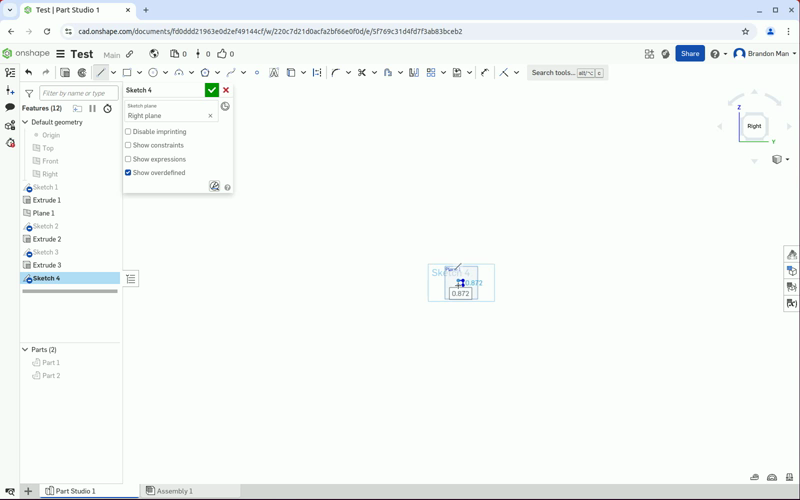
scroll(6)
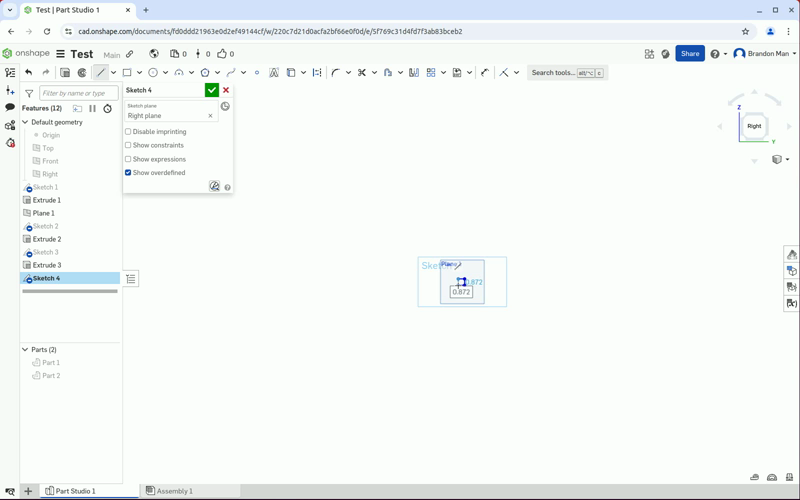
scroll(6)
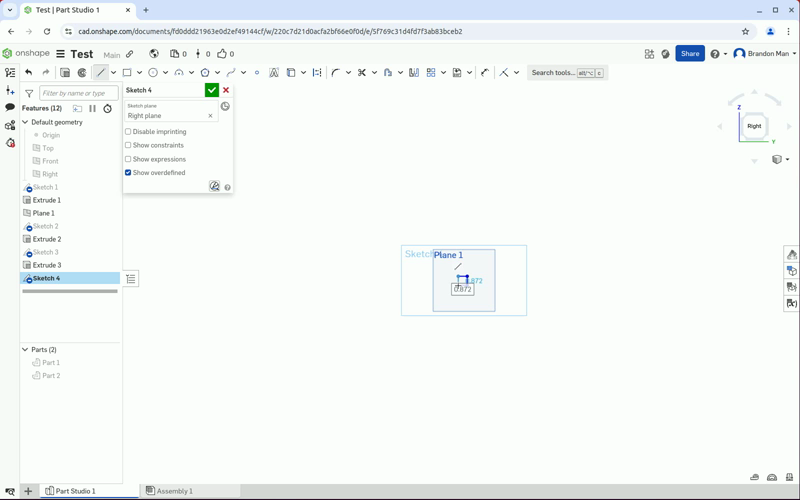
scroll(6)
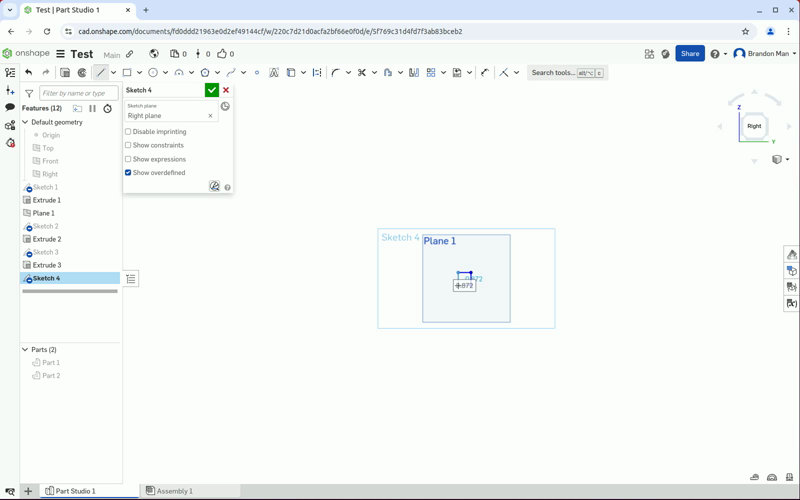
scroll(6)
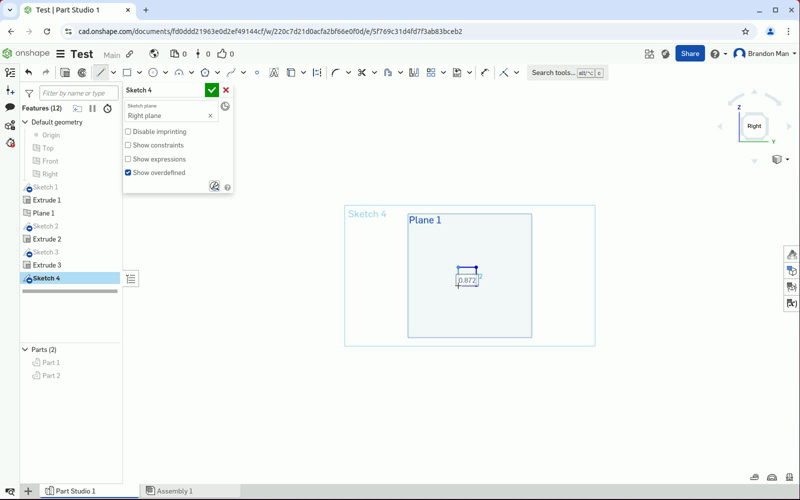
scroll(6)
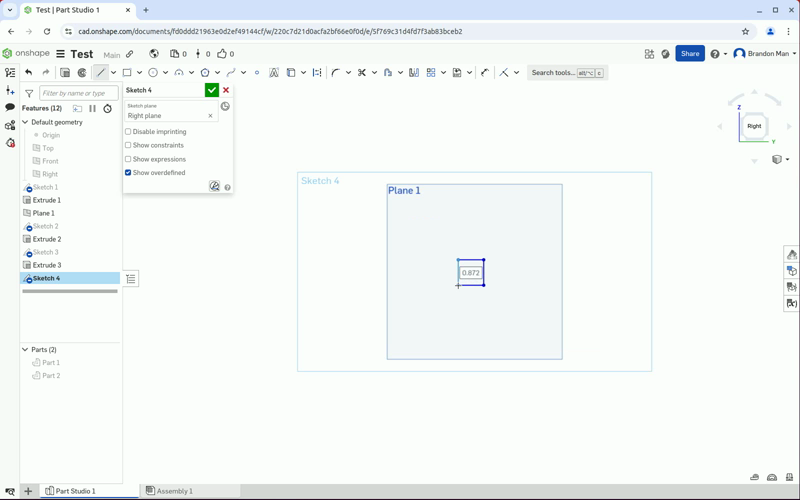
scroll(6)
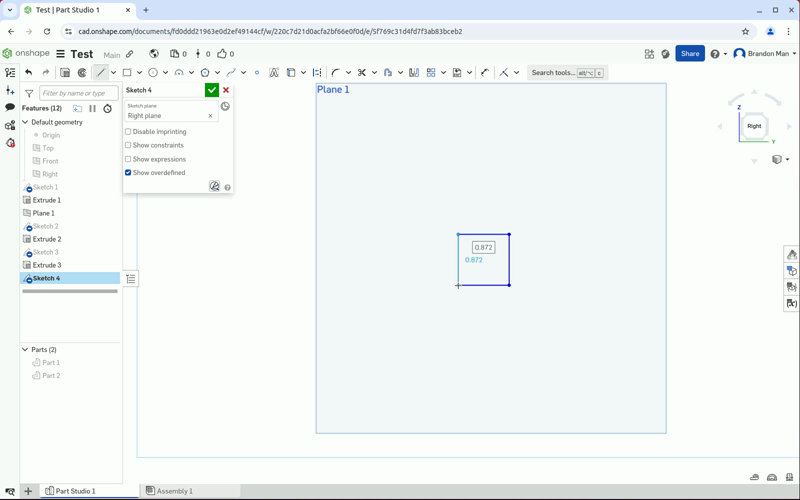
key_up(shift)
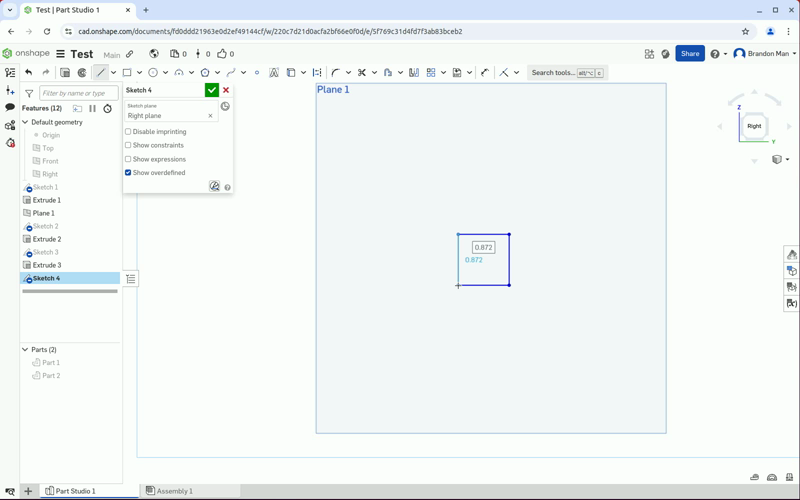
click(458, 285)
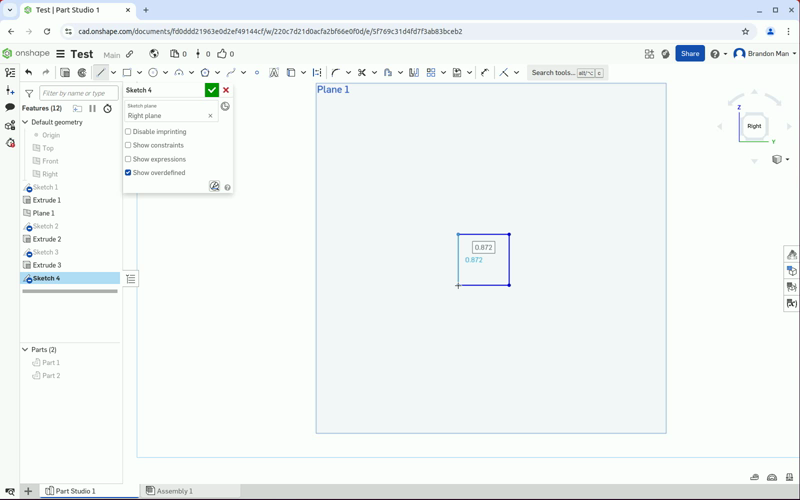
scroll(-6)
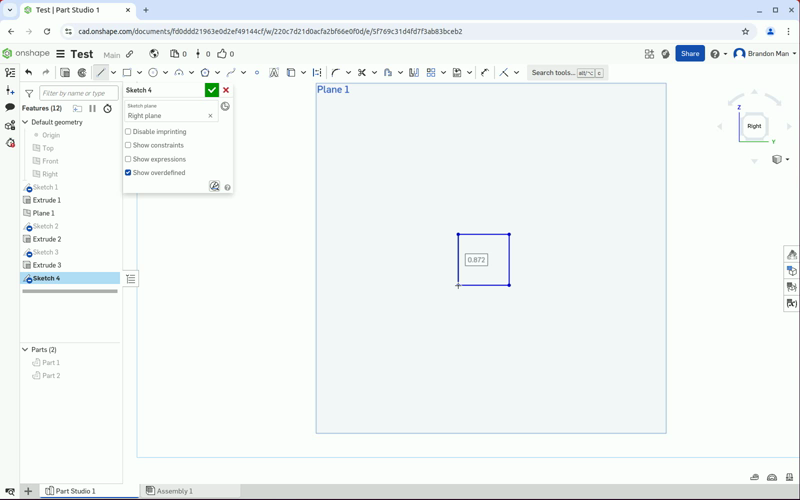
scroll(-6)
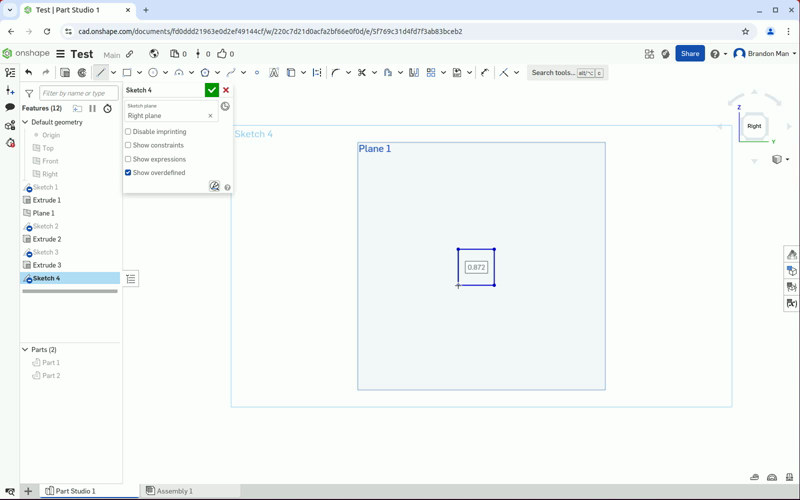
scroll(-6)
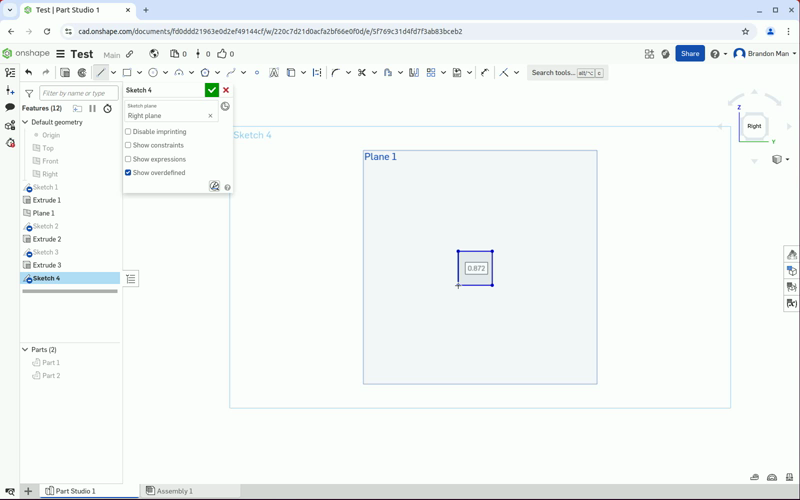
scroll(-6)
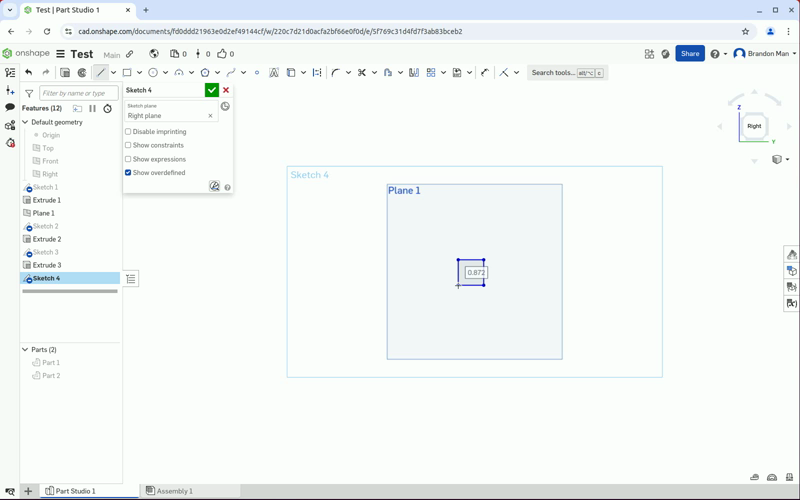
scroll(-6)
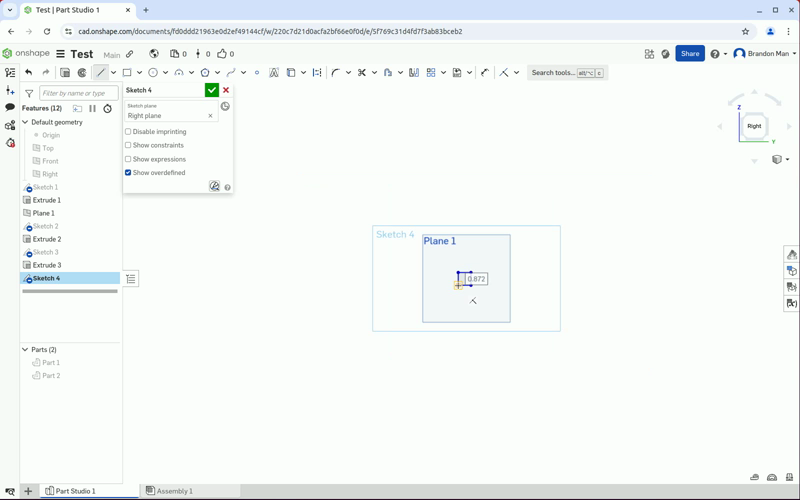
scroll(-6)
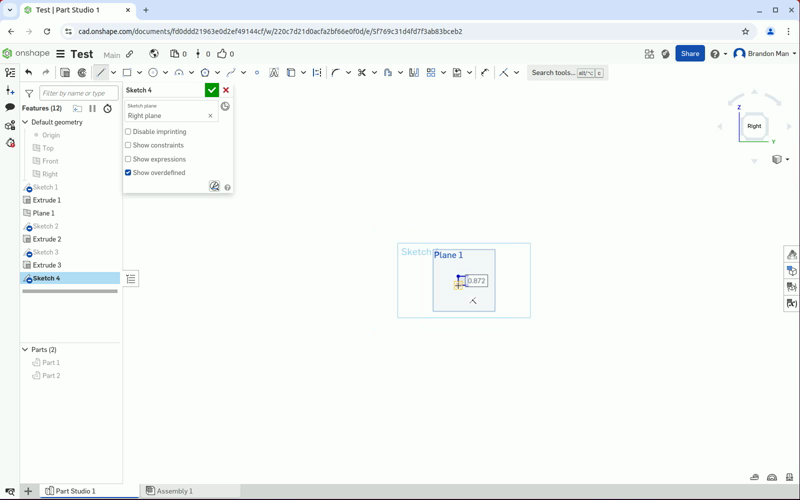
scroll(-6)
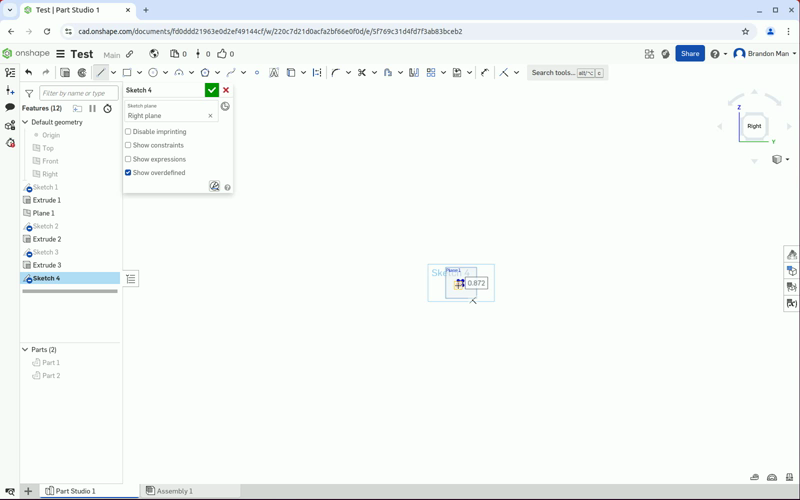
key(esc)
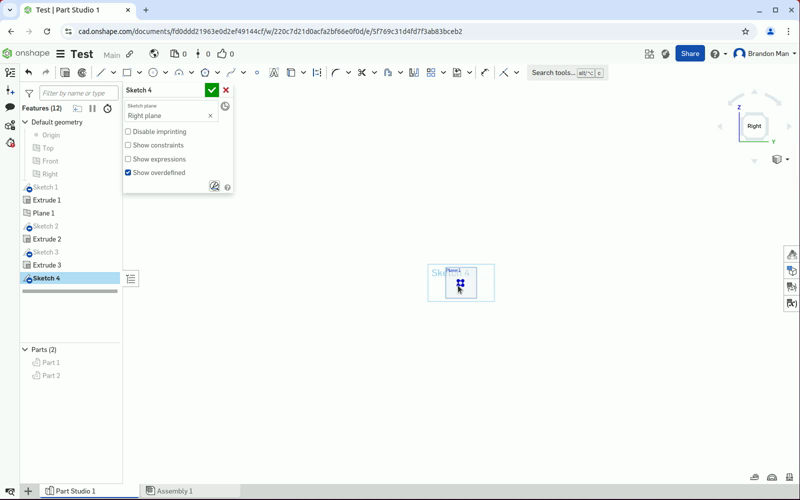
key(l)
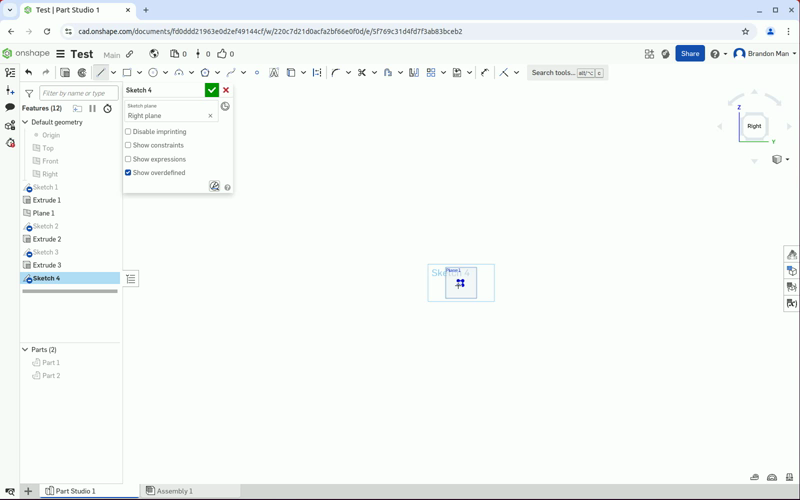
key_down(shift)
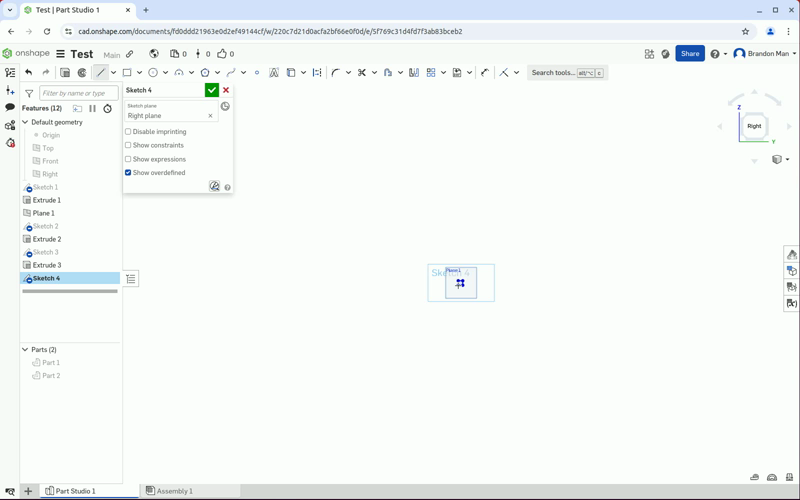
mouse_move(458, 285)
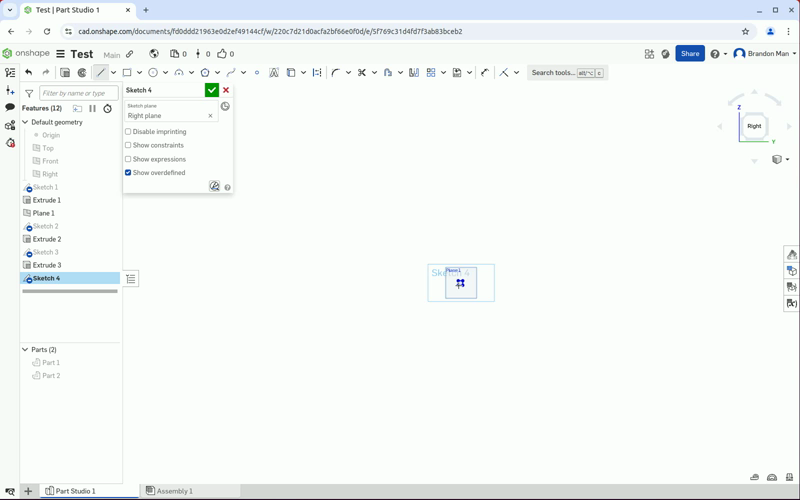
scroll(6)
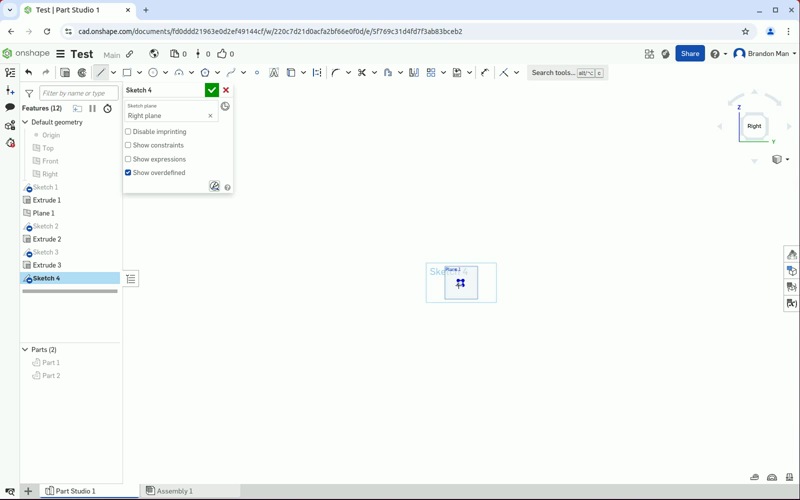
scroll(6)
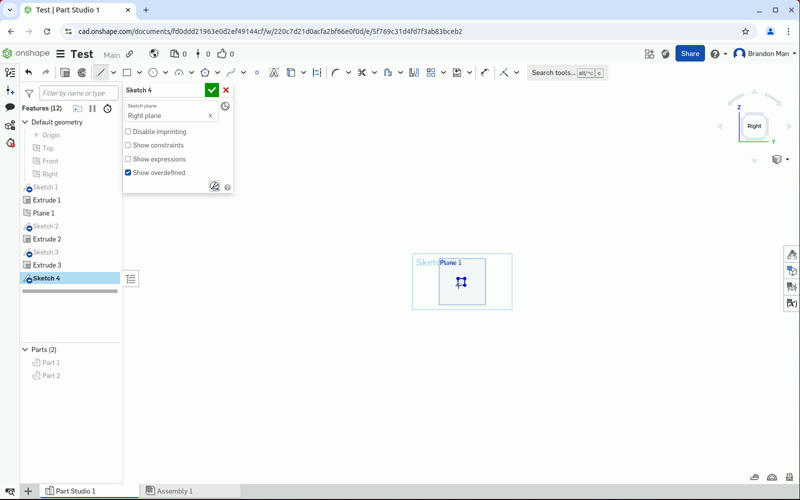
scroll(6)
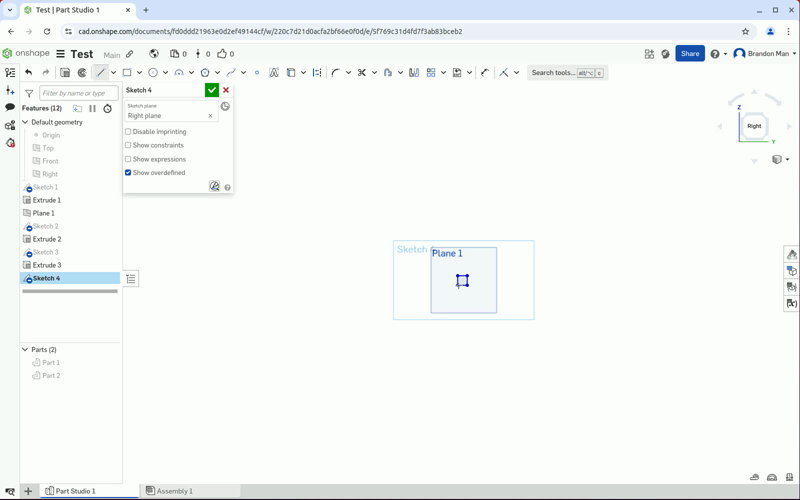
scroll(6)
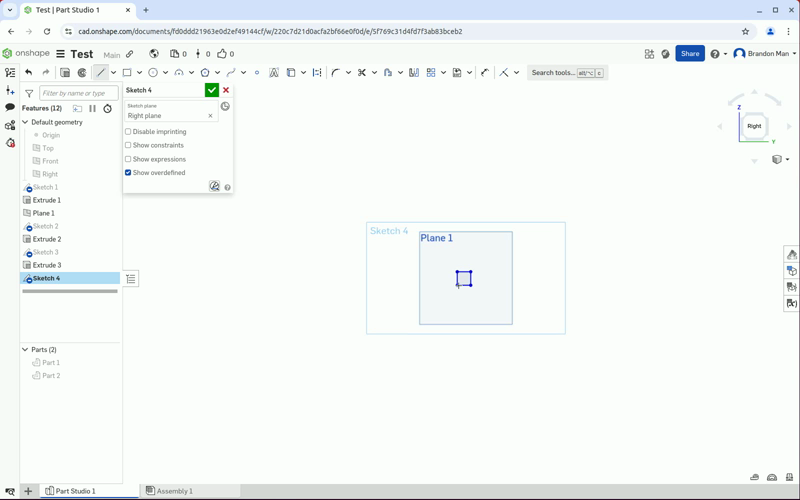
scroll(6)
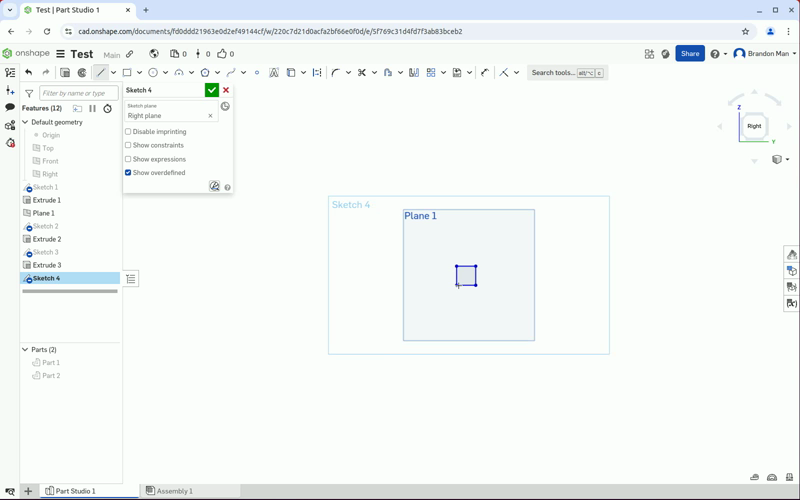
scroll(6)
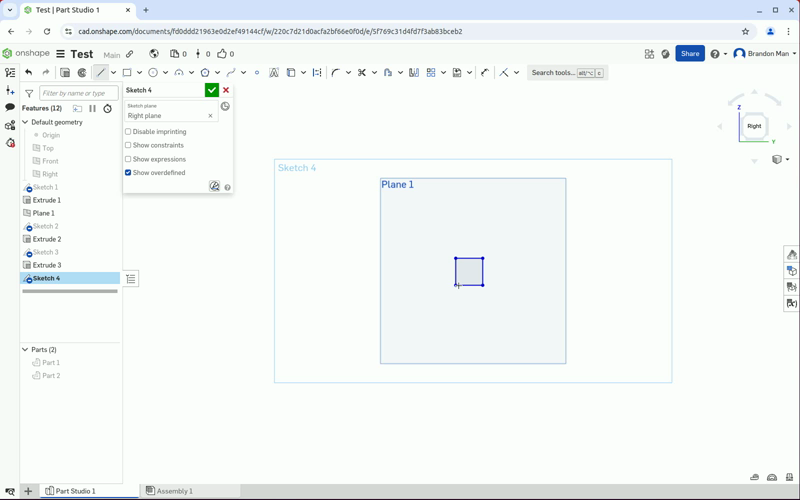
scroll(6)
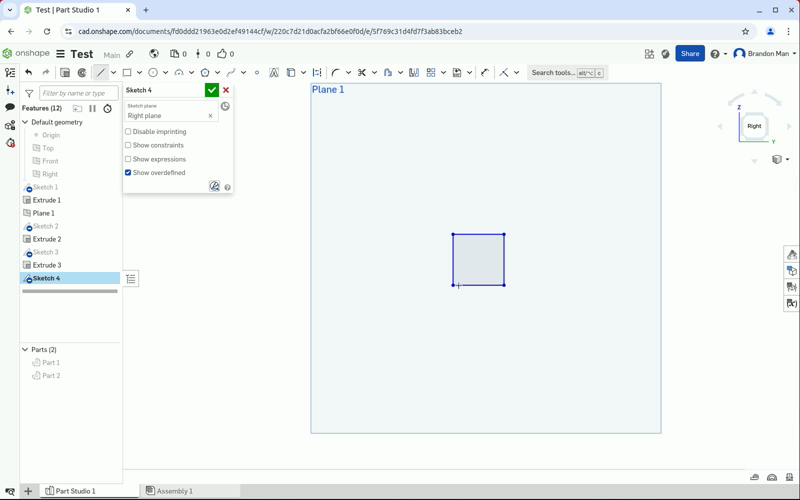
click(458, 285)
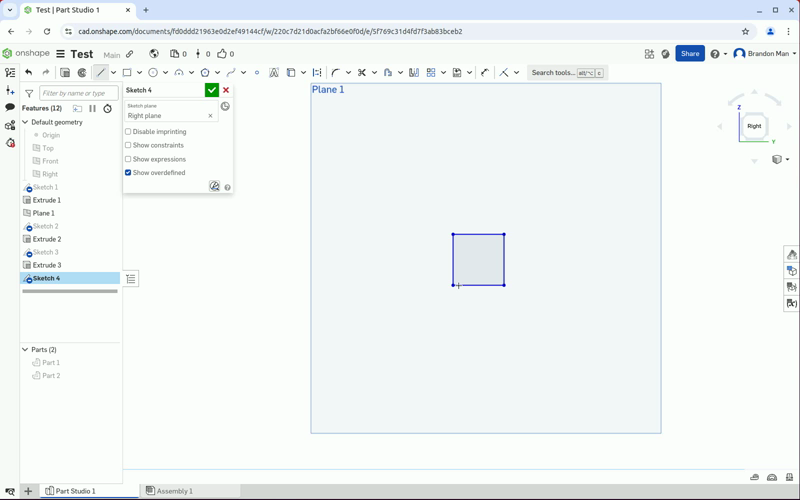
scroll(-6)
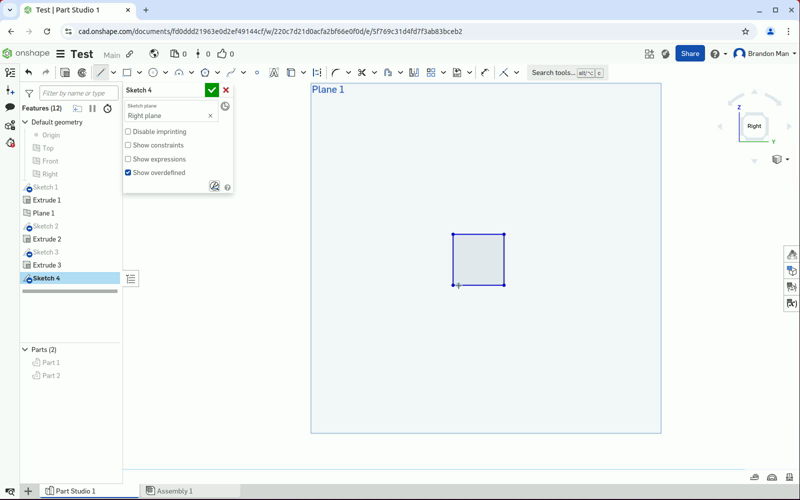
scroll(-6)
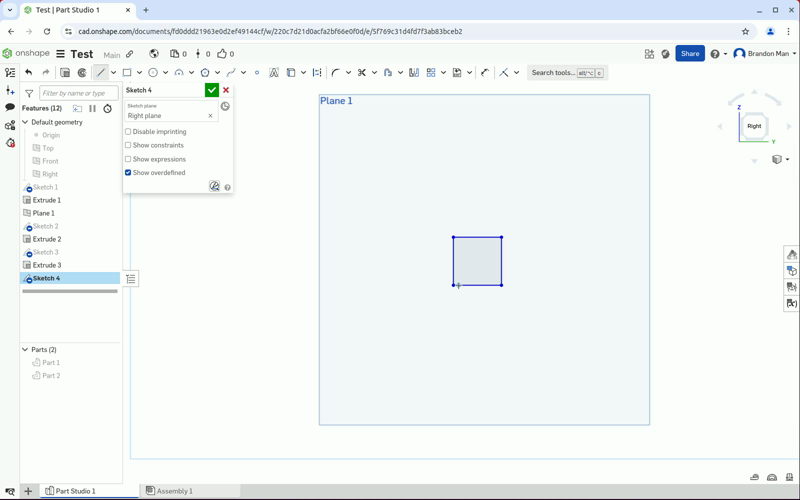
scroll(-6)
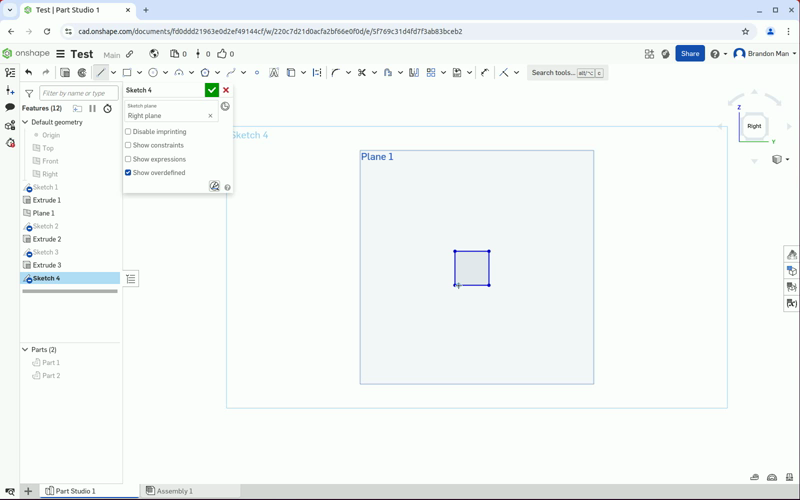
scroll(-6)
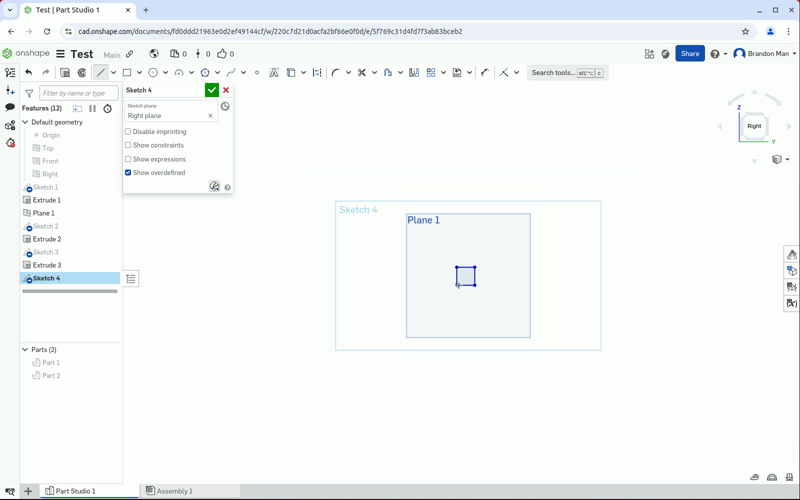
scroll(-6)
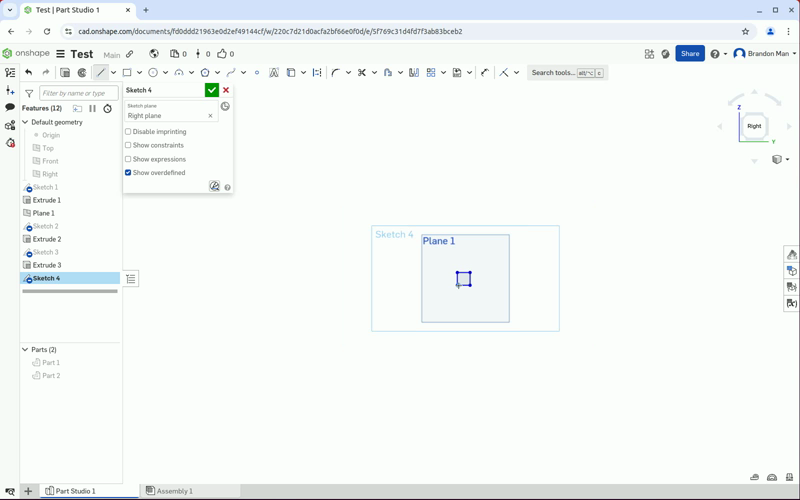
scroll(-6)
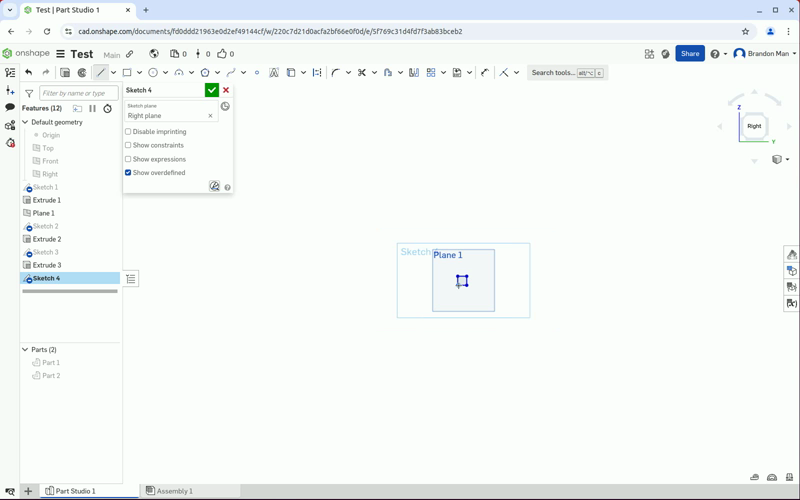
scroll(-6)
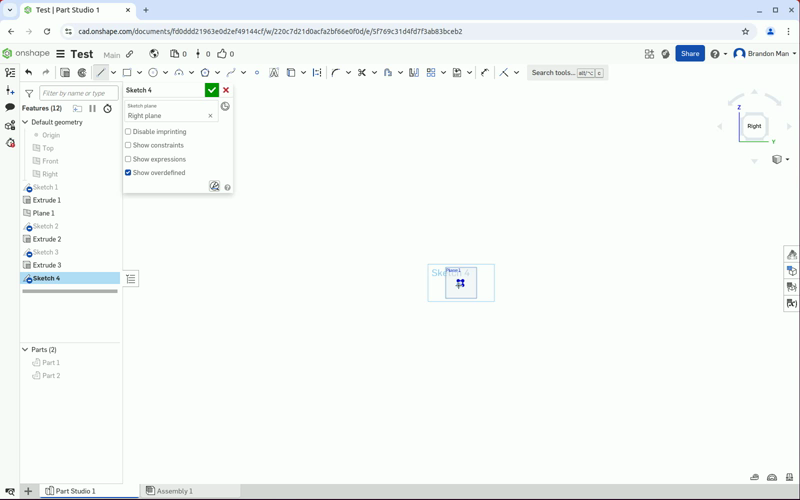
key_up(shift)
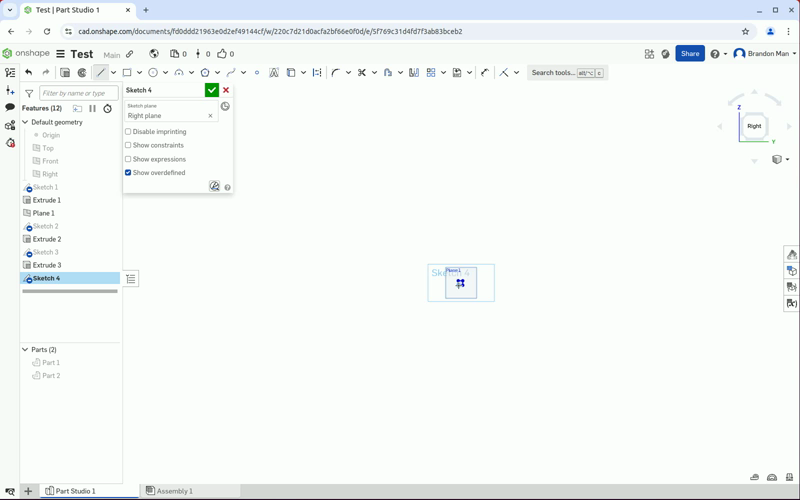
key_down(shift)
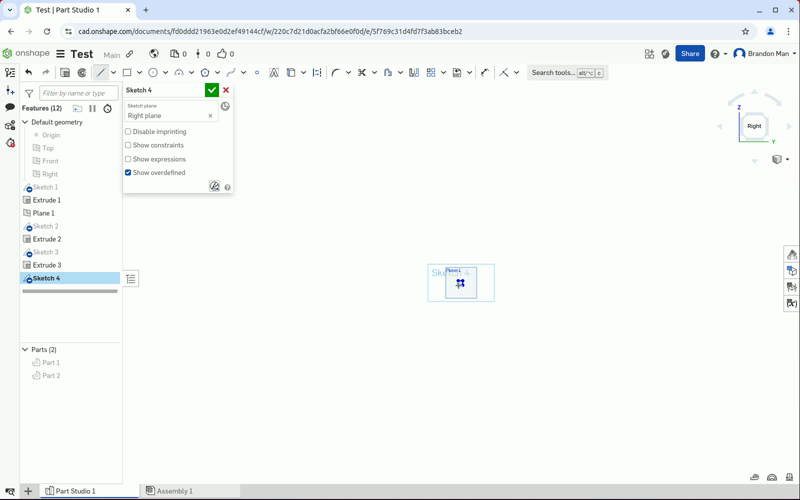
mouse_move(488, 285)
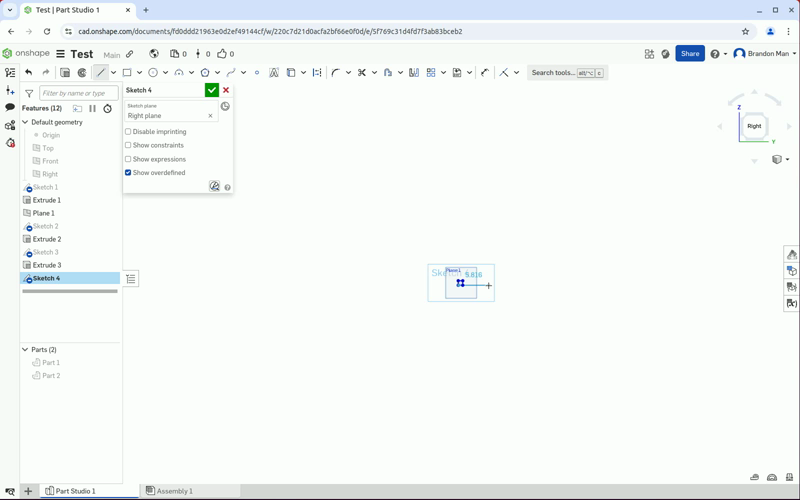
mouse_move(462, 285)
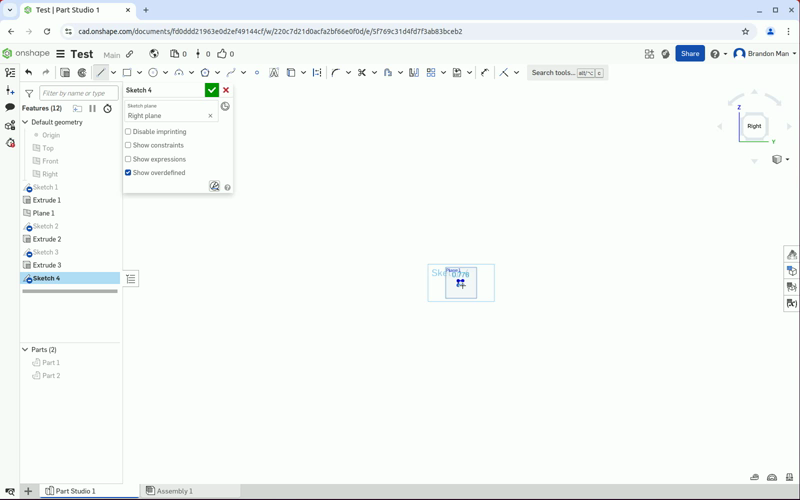
scroll(6)
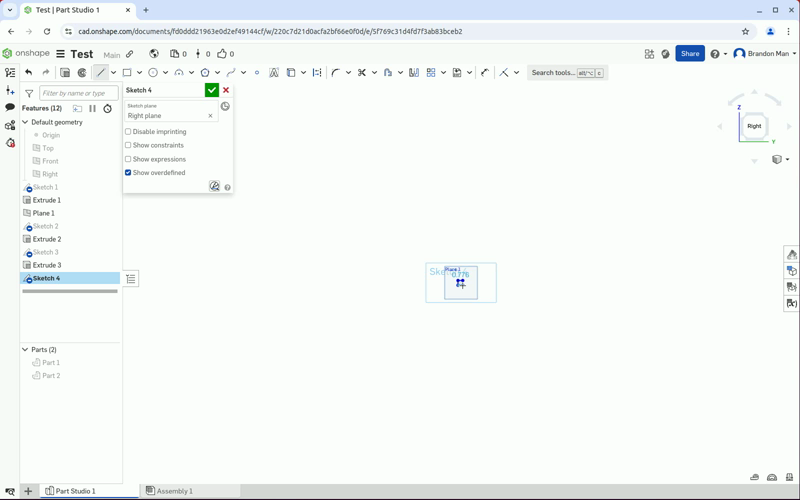
scroll(6)
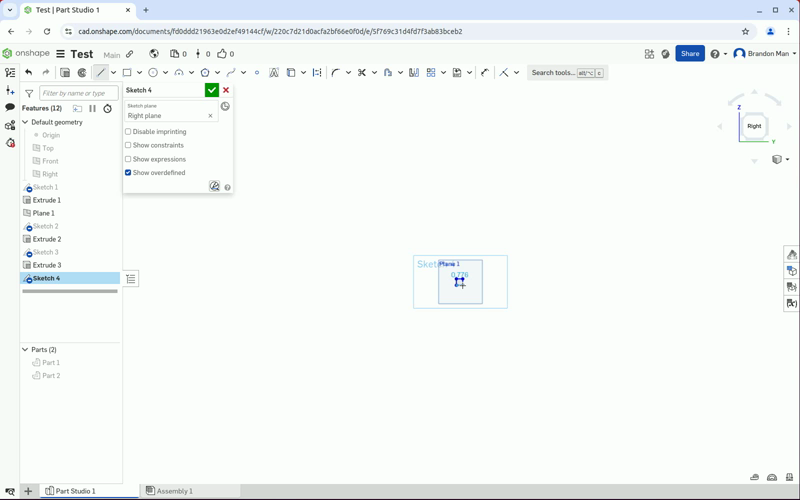
scroll(6)
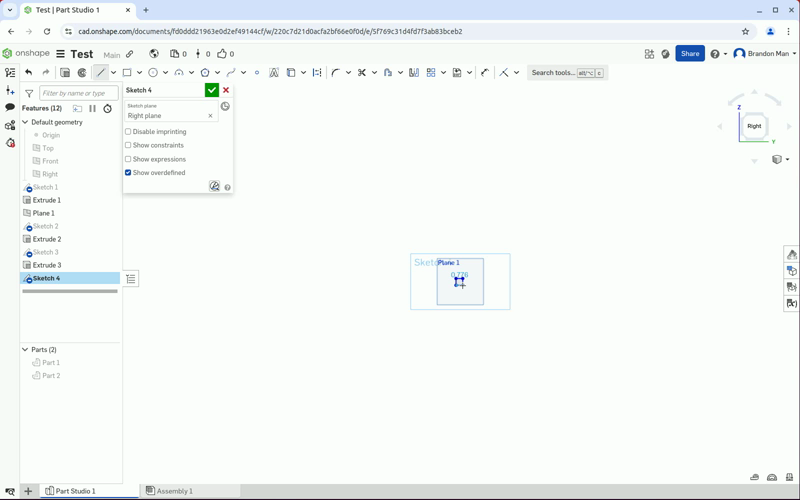
scroll(6)
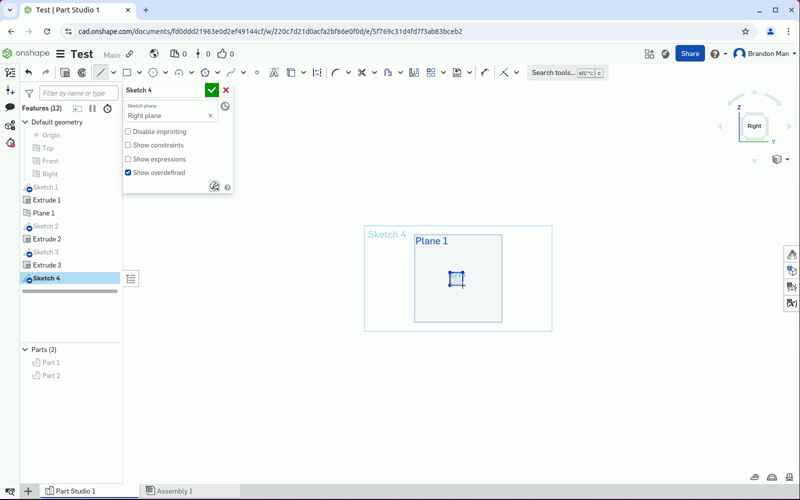
scroll(6)
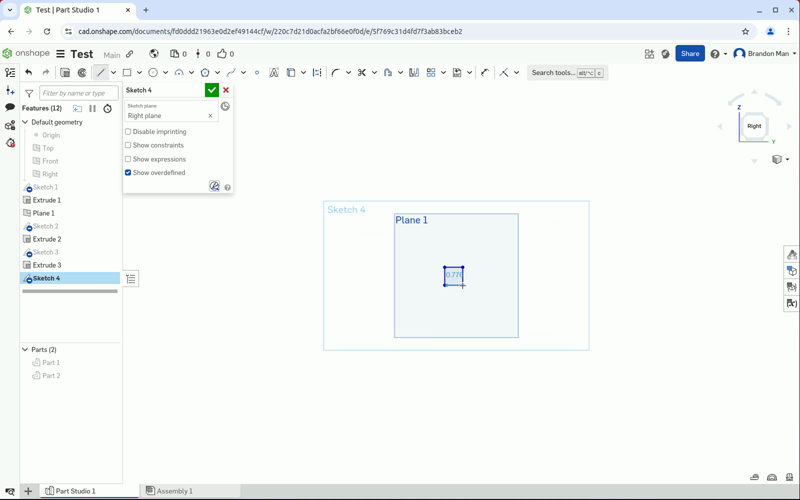
scroll(6)
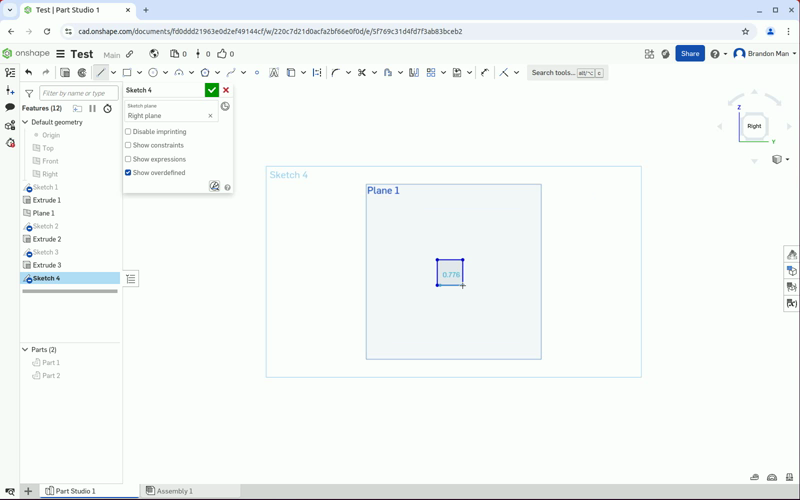
scroll(6)
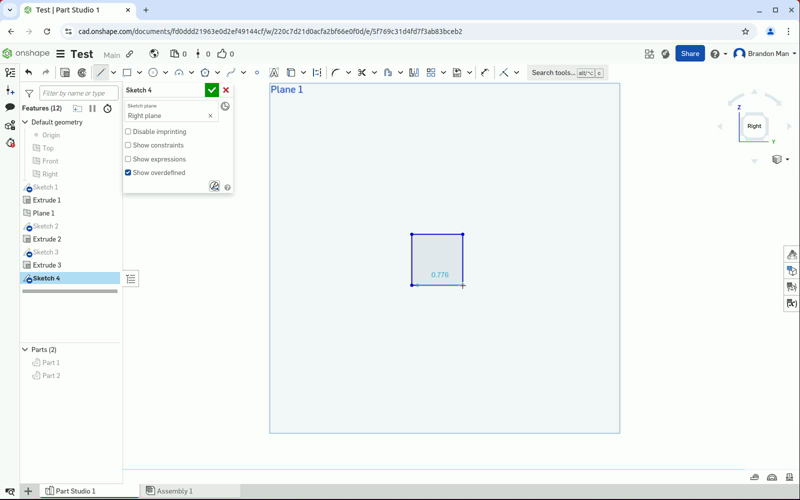
click(462, 285)
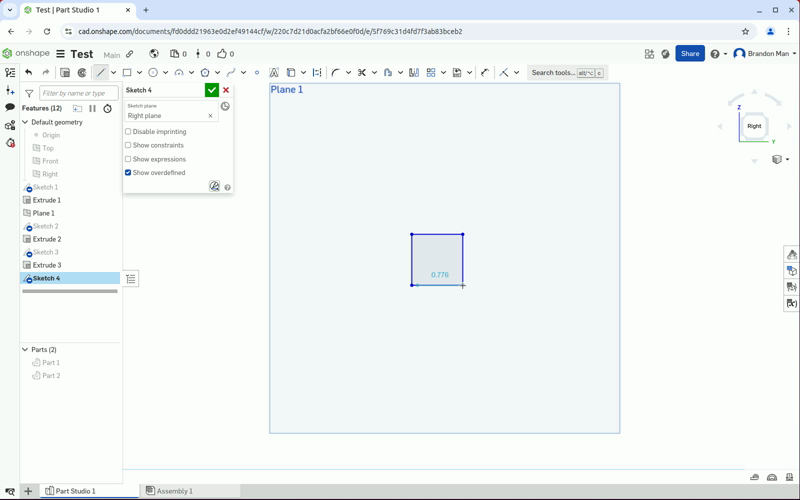
scroll(-6)
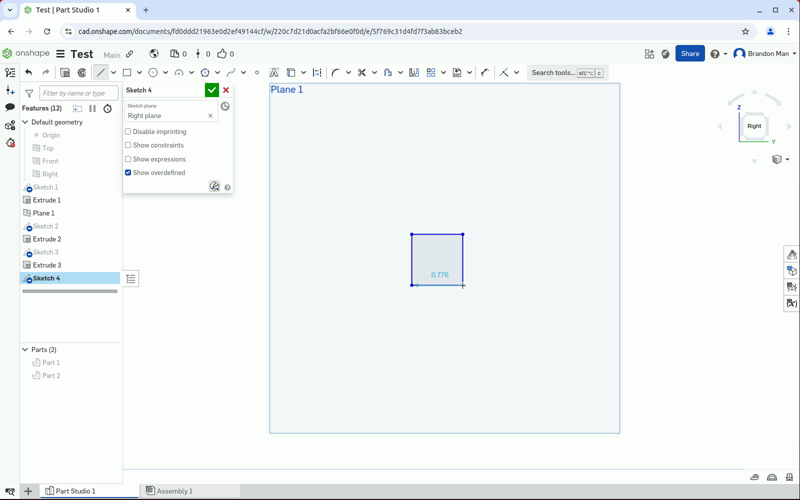
scroll(-6)
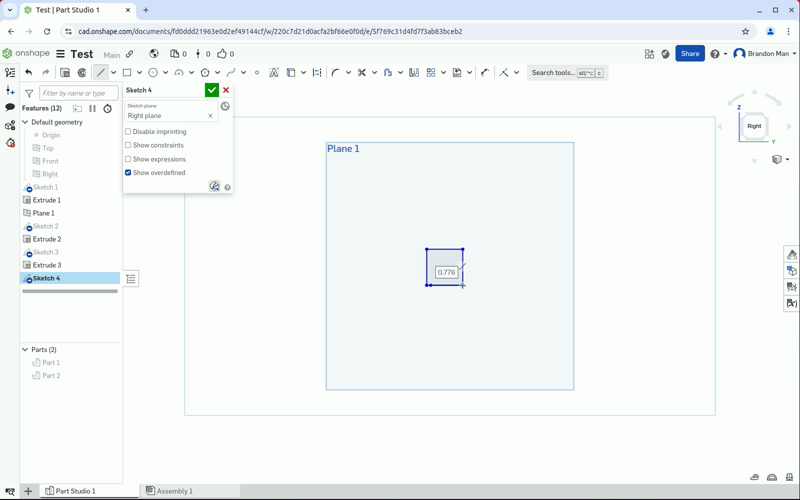
scroll(-6)
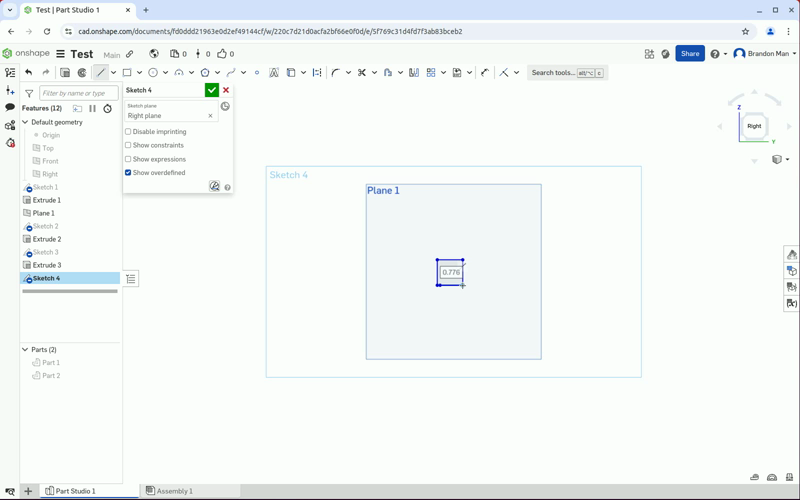
scroll(-6)
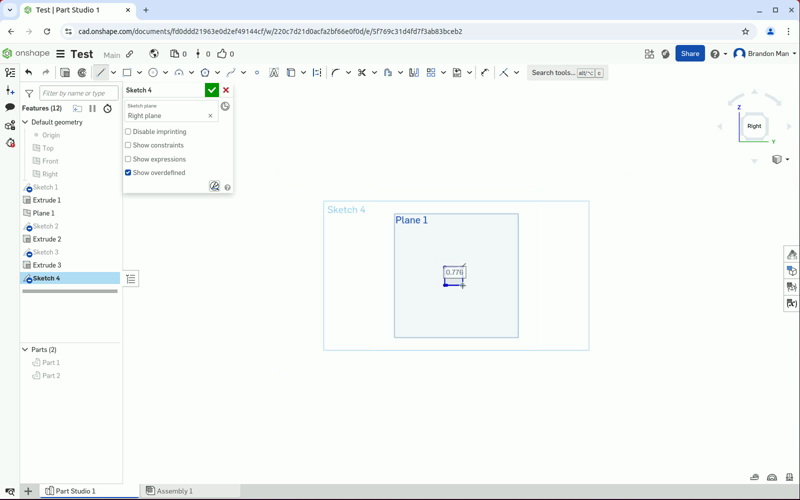
scroll(-6)
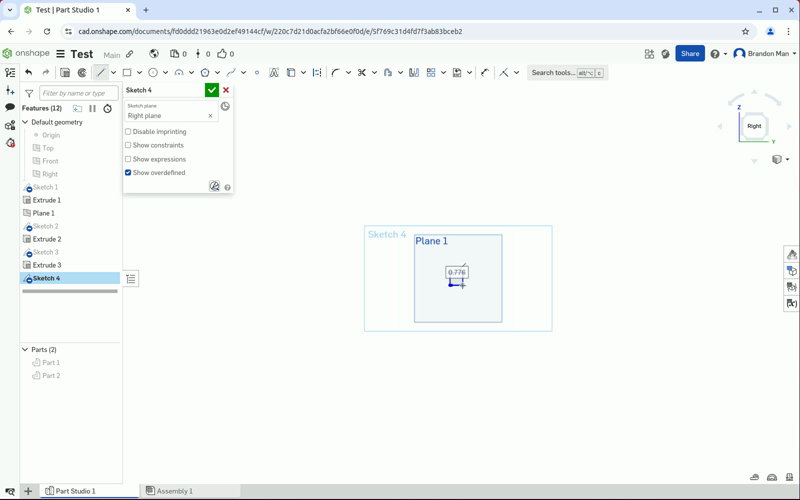
scroll(-6)
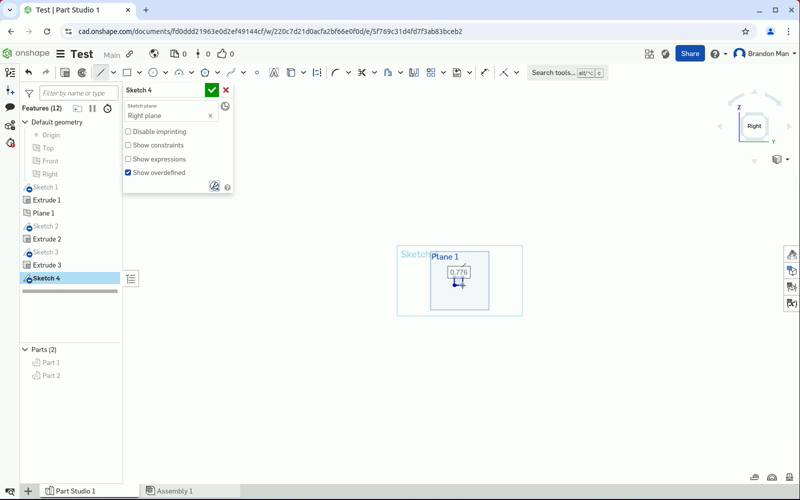
scroll(-6)
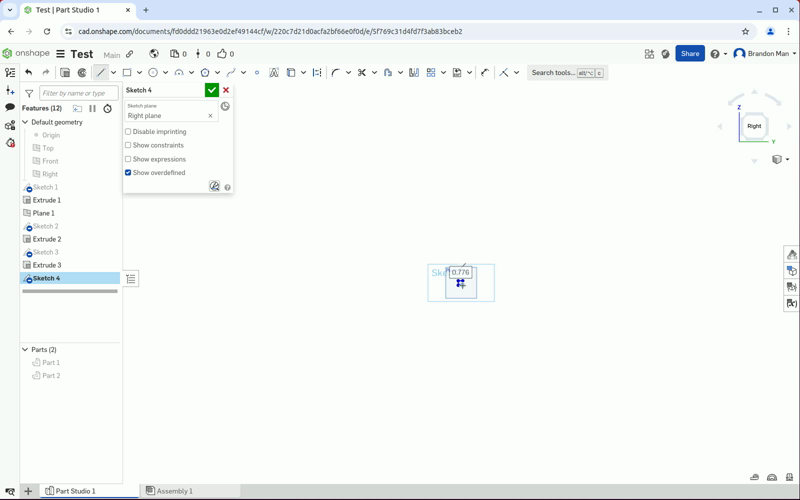
key_up(shift)
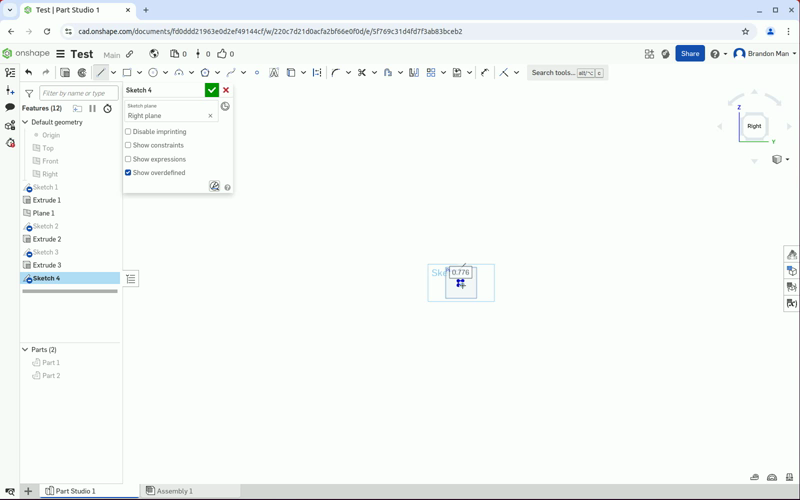
key_down(shift)
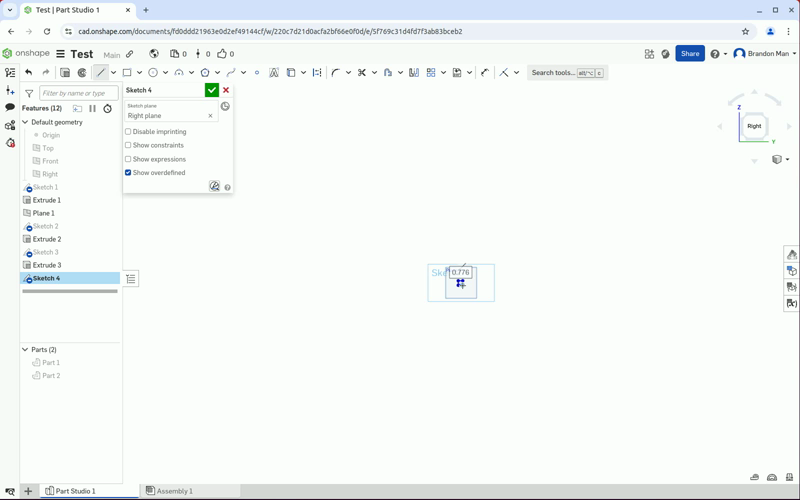
mouse_move(492, 285)
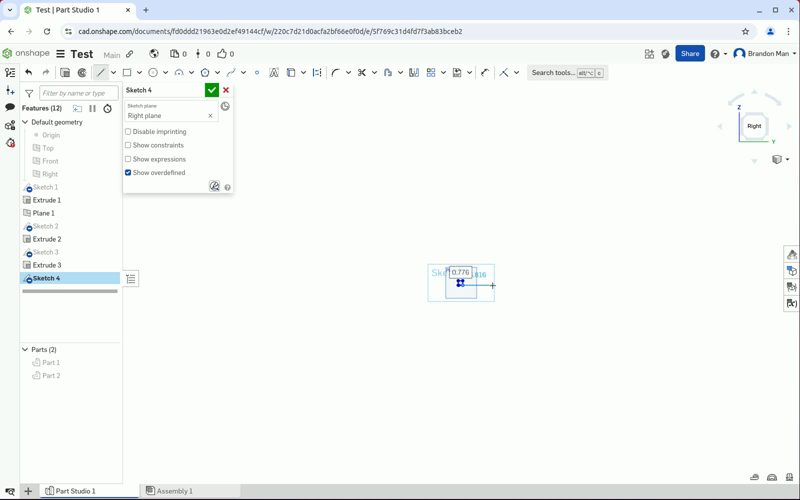
mouse_move(462, 280)
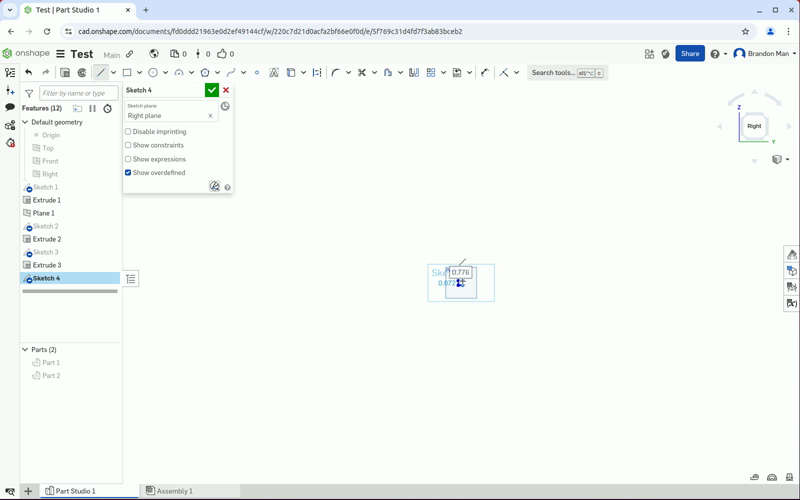
scroll(6)
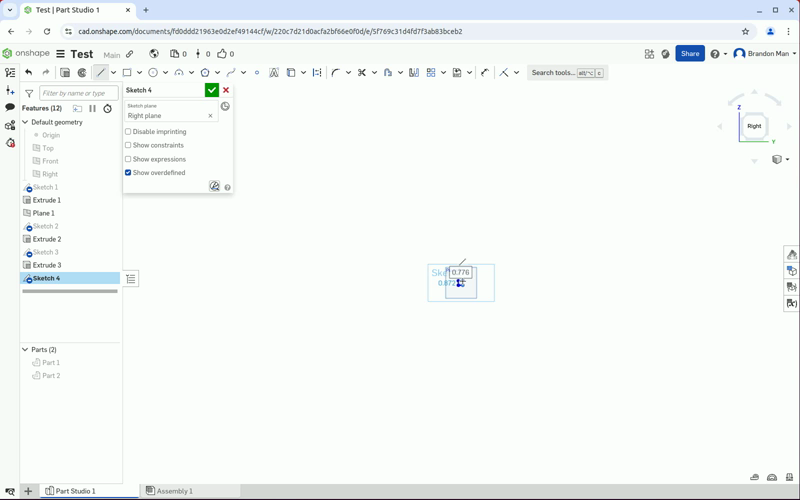
scroll(6)
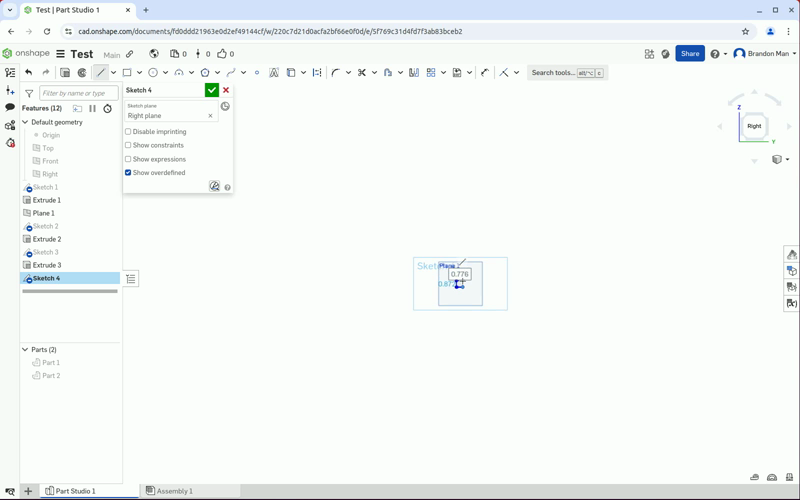
scroll(6)
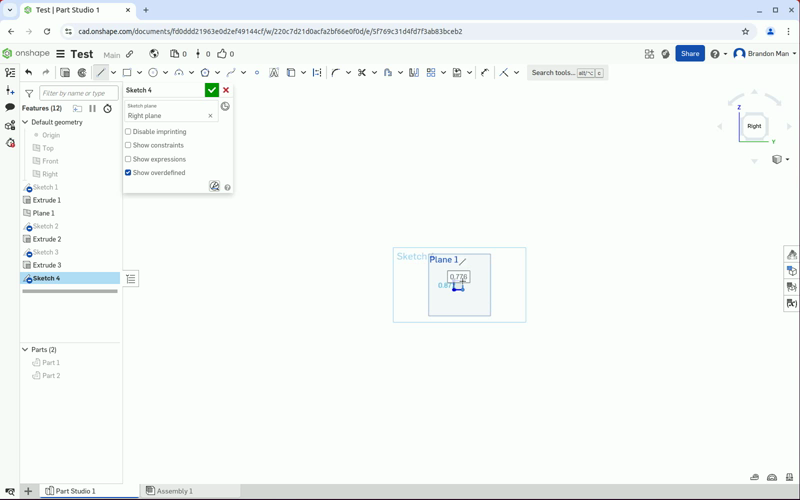
scroll(6)
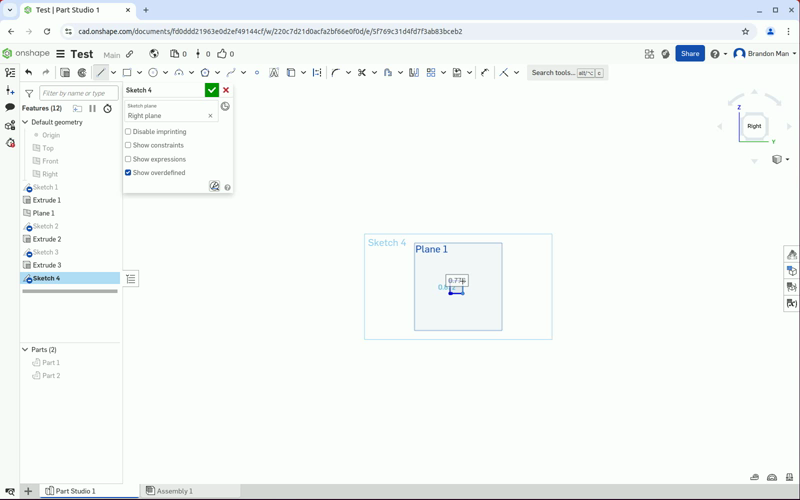
scroll(6)
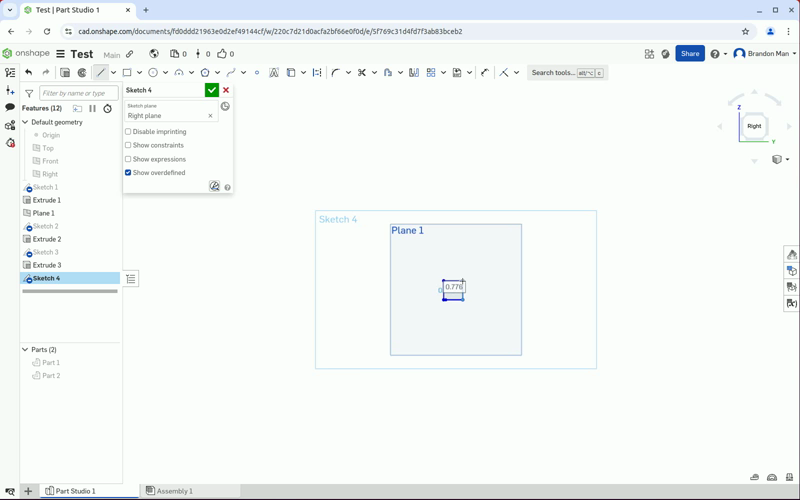
scroll(6)
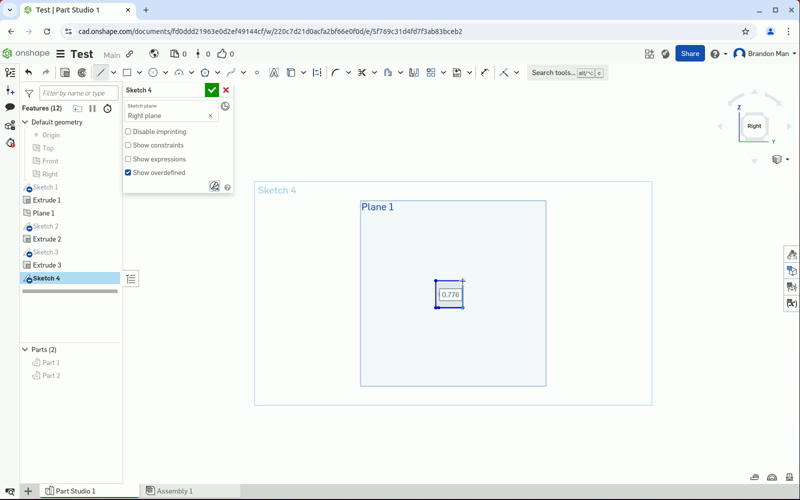
scroll(6)
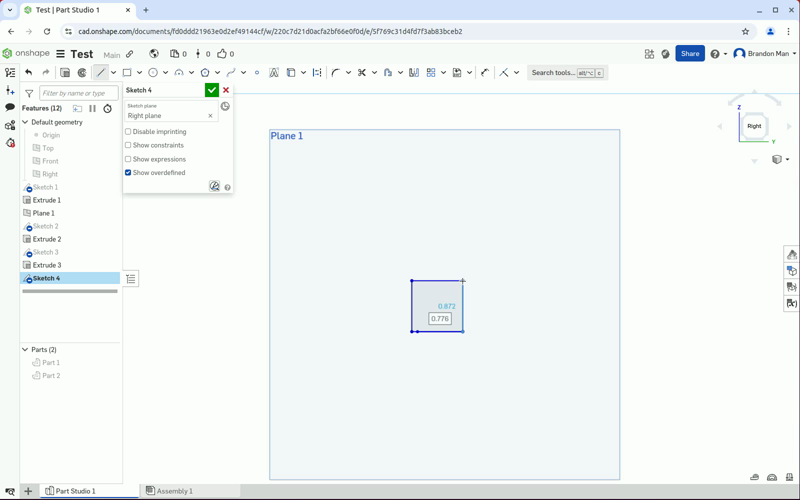
click(462, 280)
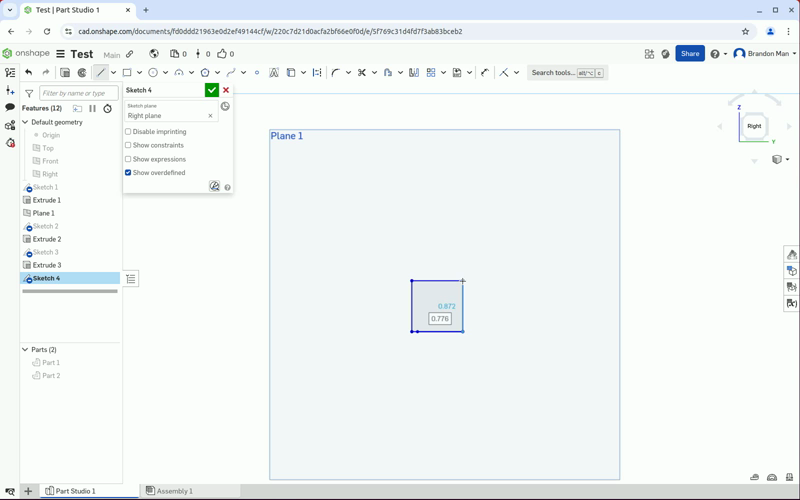
scroll(-6)
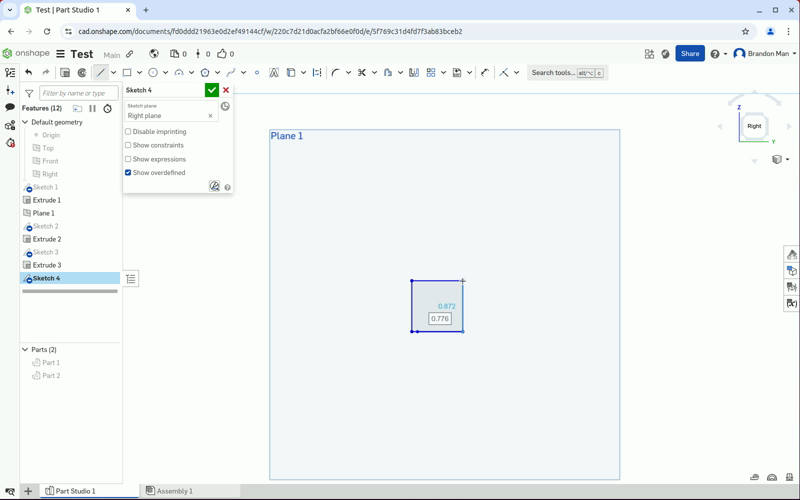
scroll(-6)
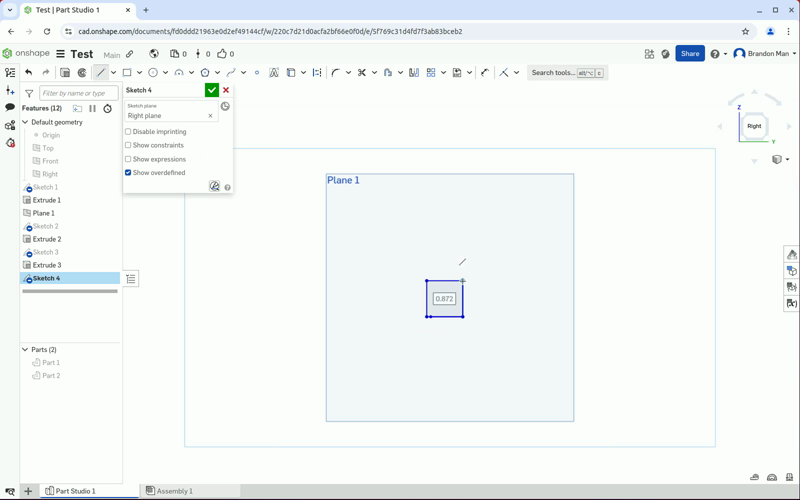
scroll(-6)
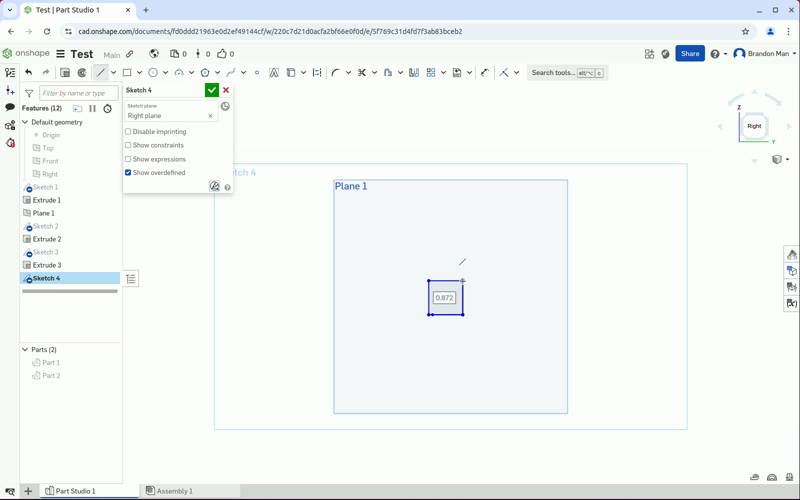
scroll(-6)
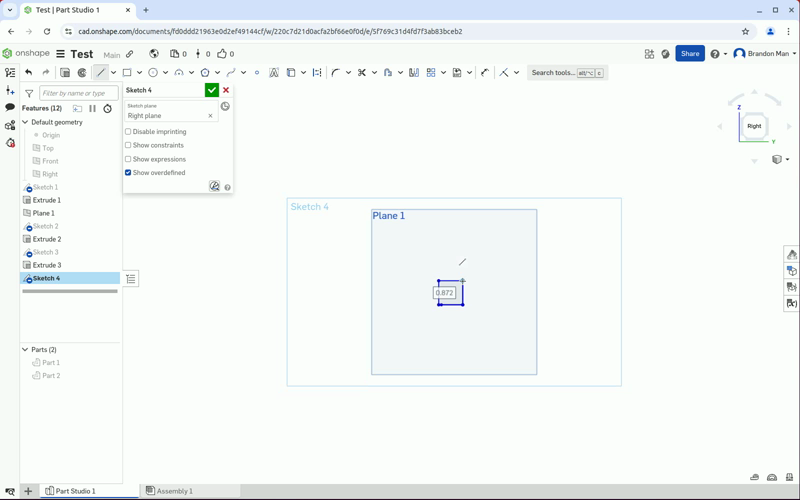
scroll(-6)
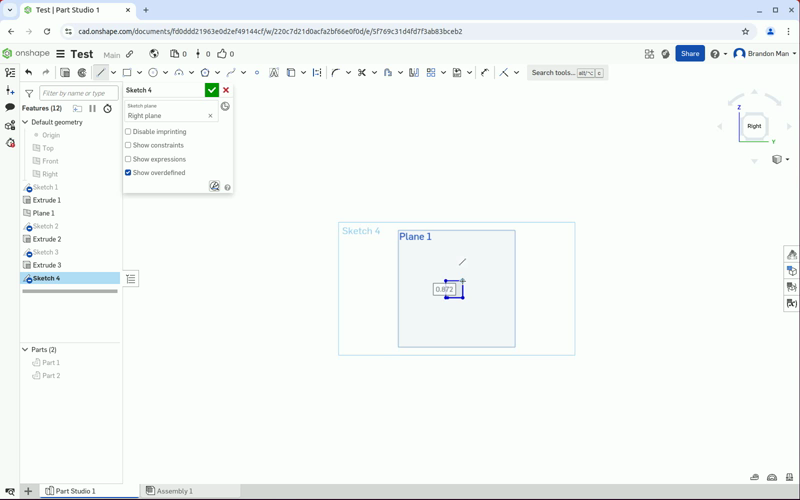
scroll(-6)
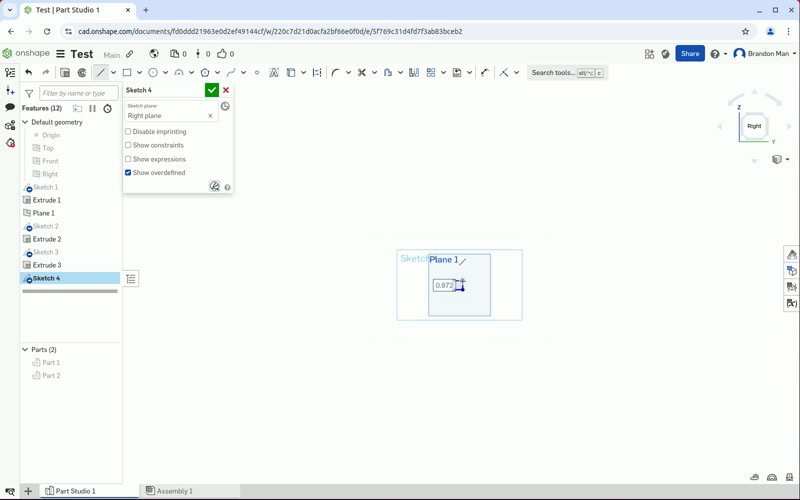
scroll(-6)
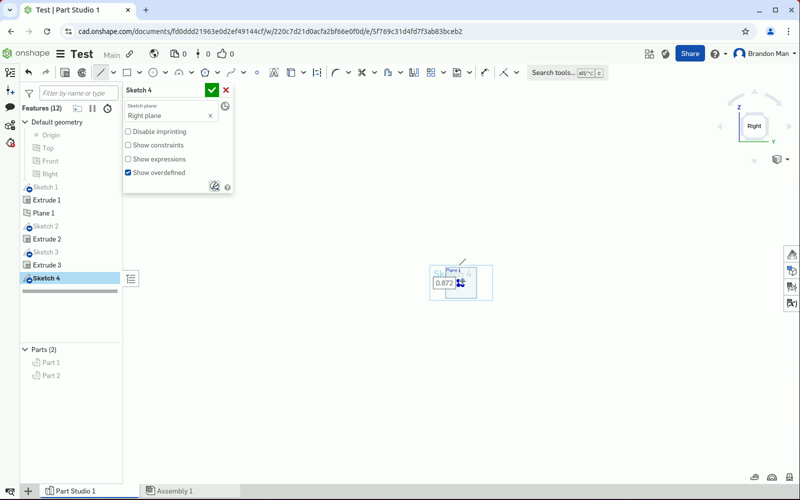
key_up(shift)
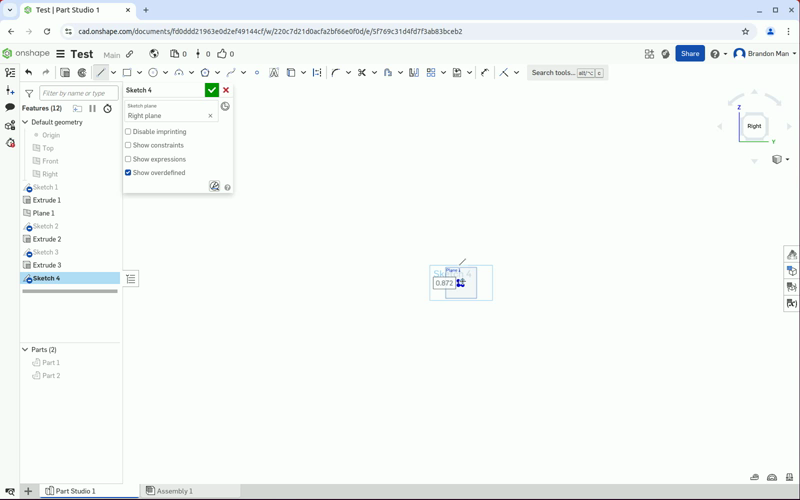
key_down(shift)
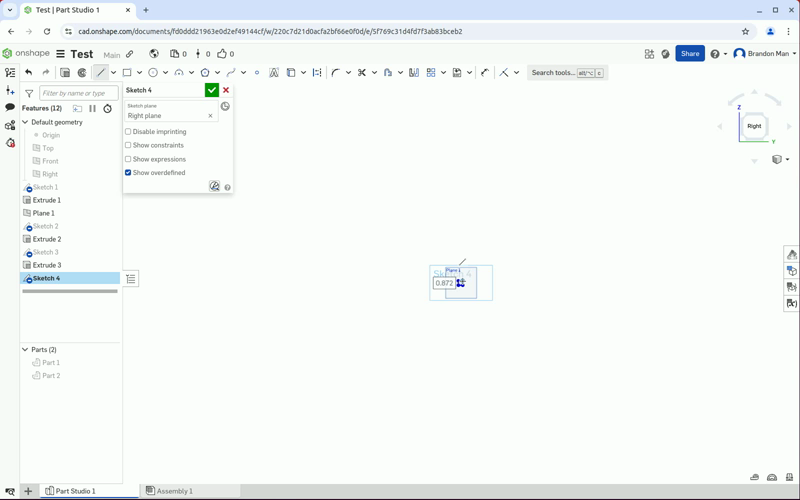
mouse_move(492, 280)
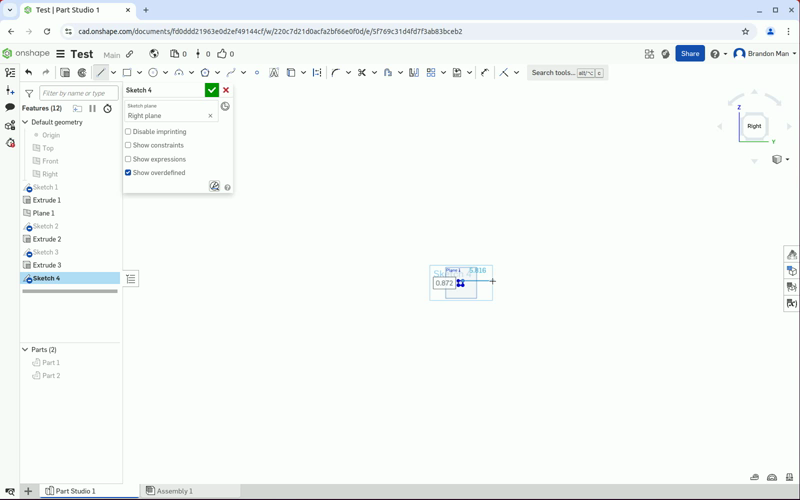
mouse_move(458, 280)
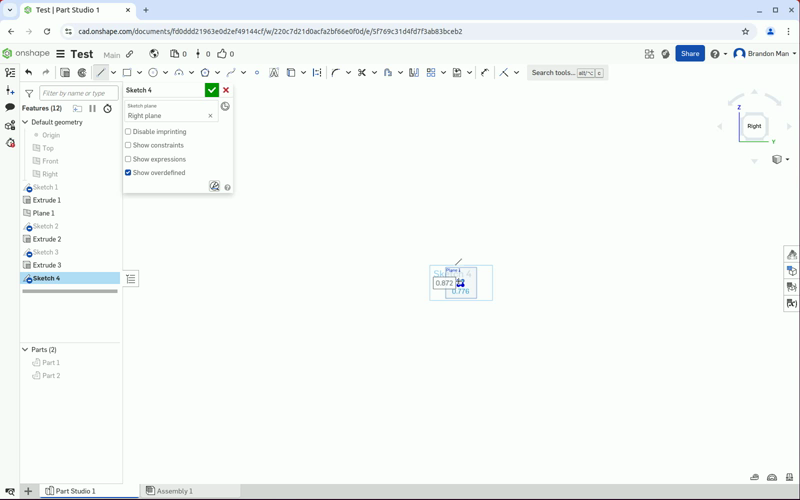
scroll(6)
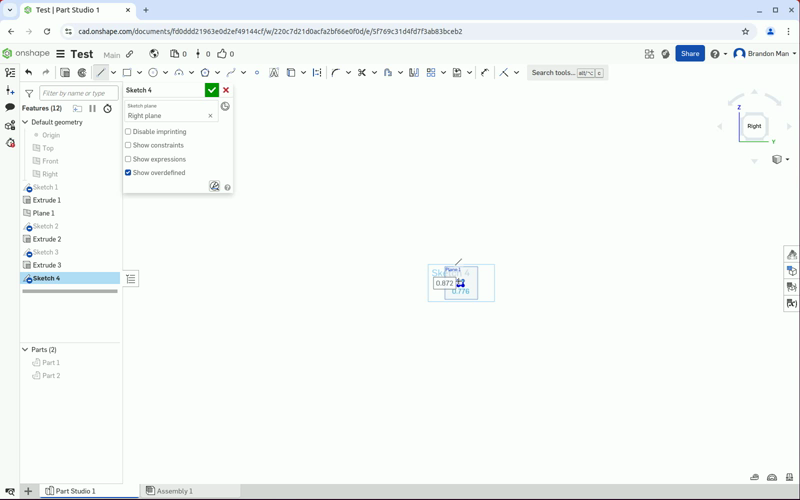
scroll(6)
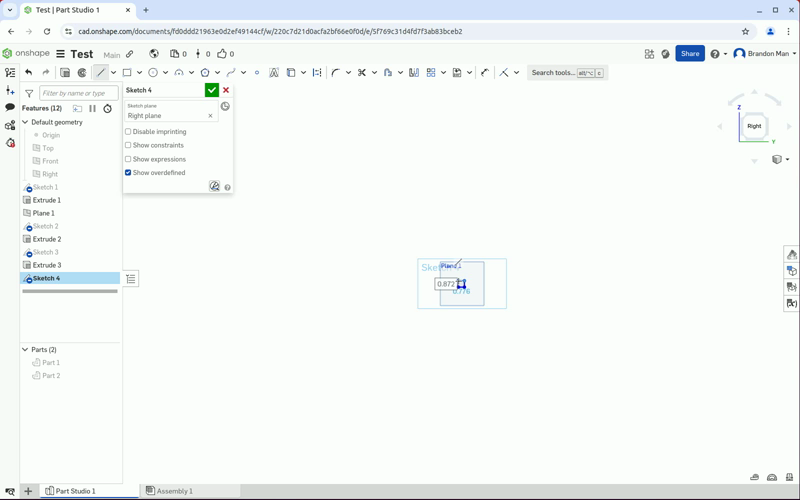
scroll(6)
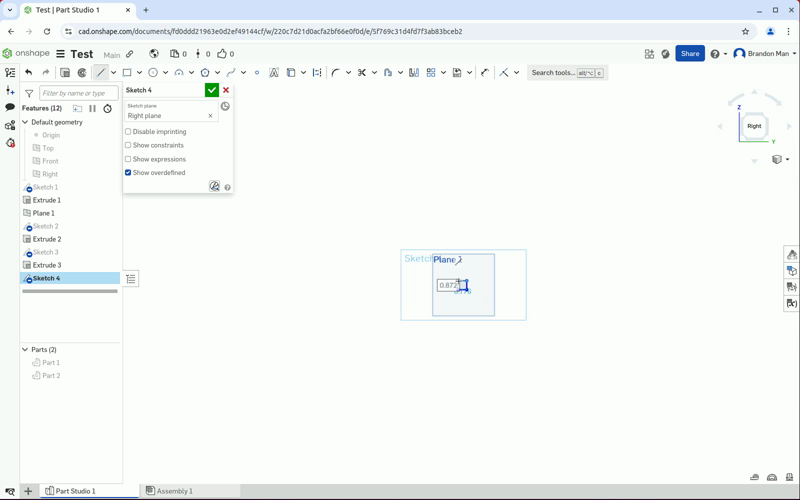
scroll(6)
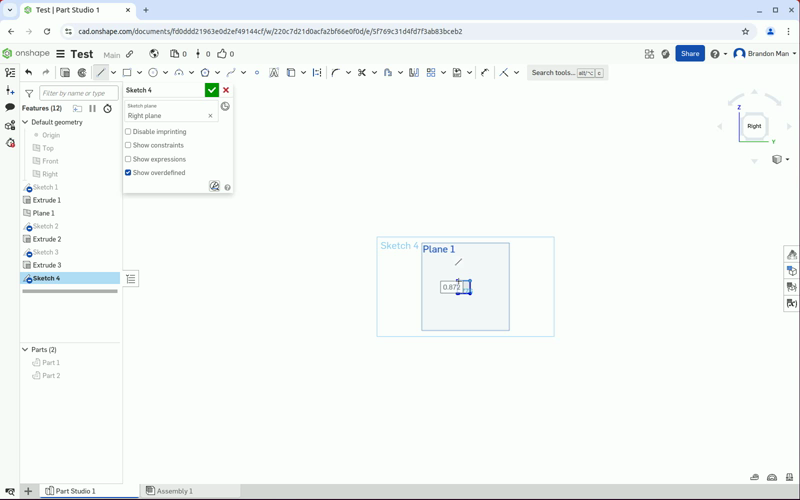
scroll(6)
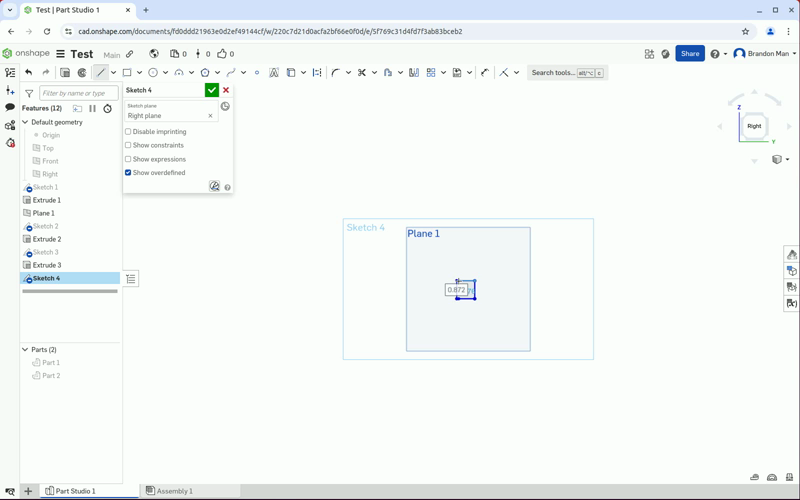
scroll(6)
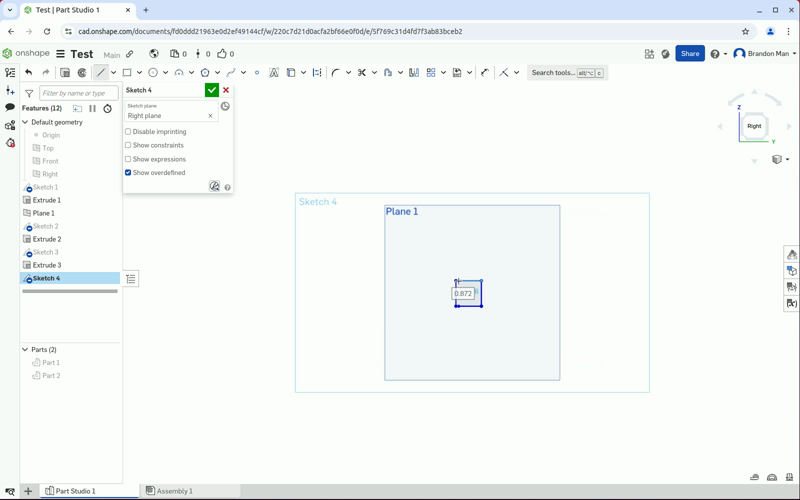
scroll(6)
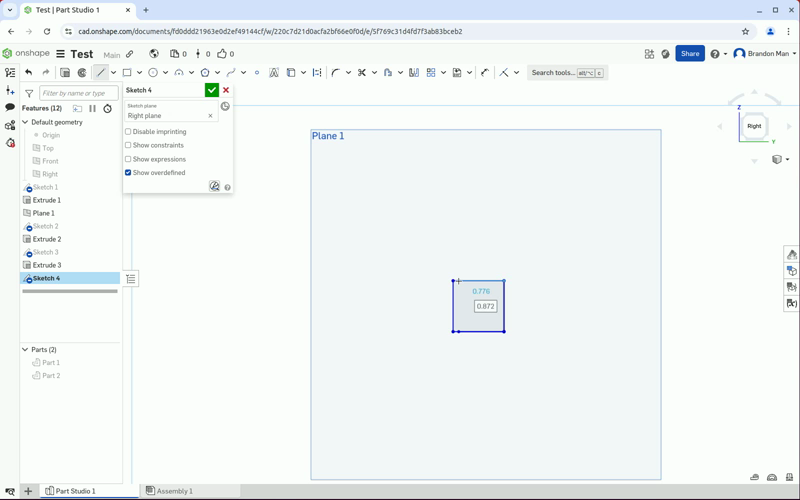
click(458, 280)
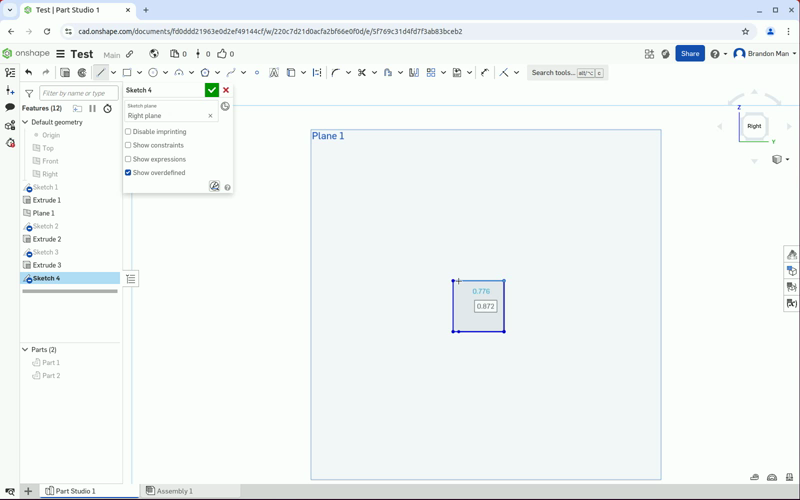
scroll(-6)
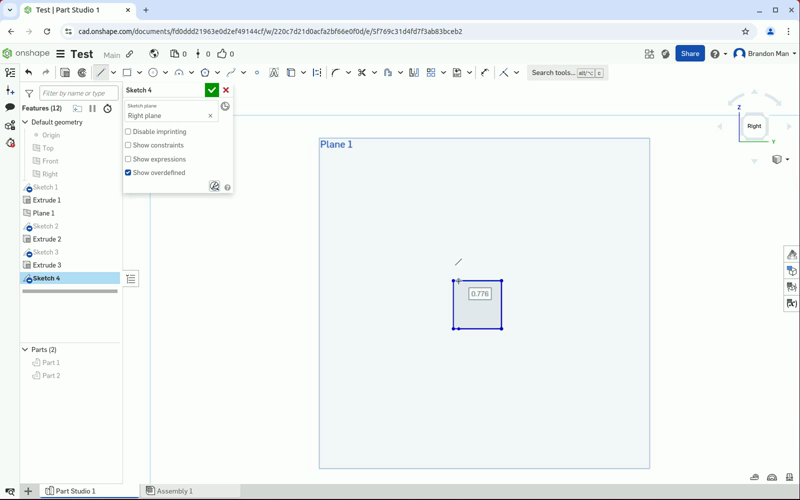
scroll(-6)
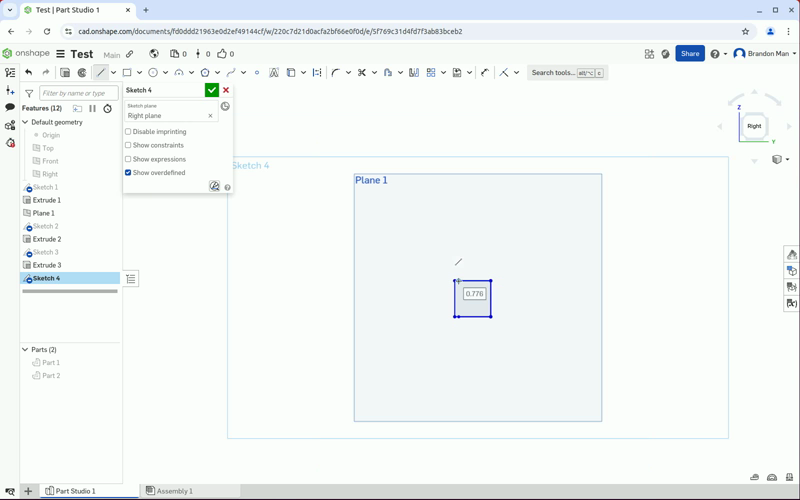
scroll(-6)
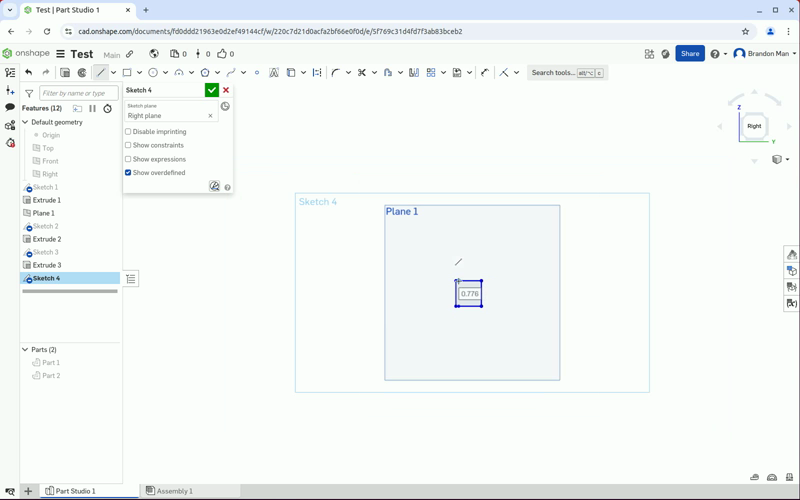
scroll(-6)
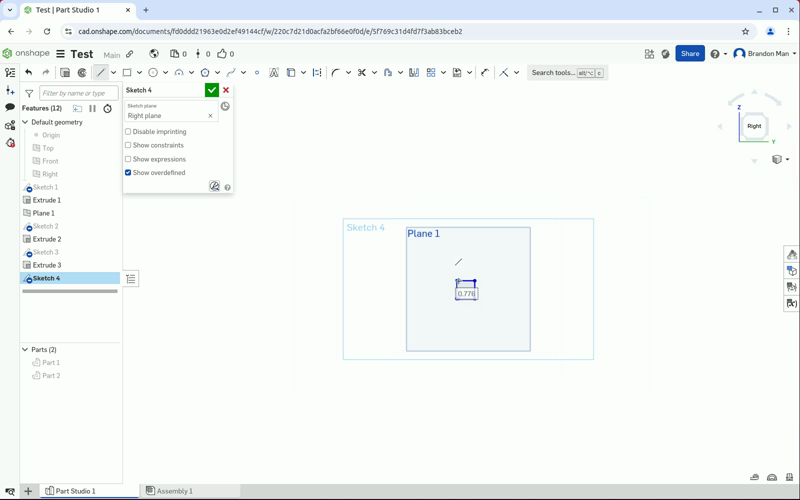
scroll(-6)
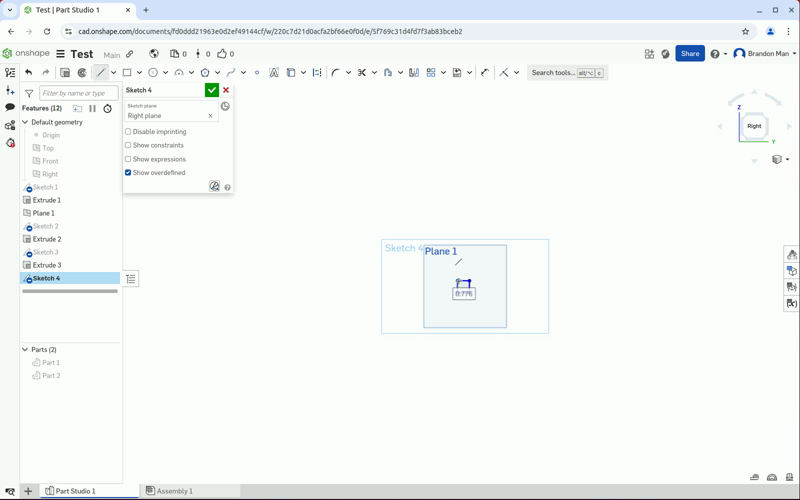
scroll(-6)
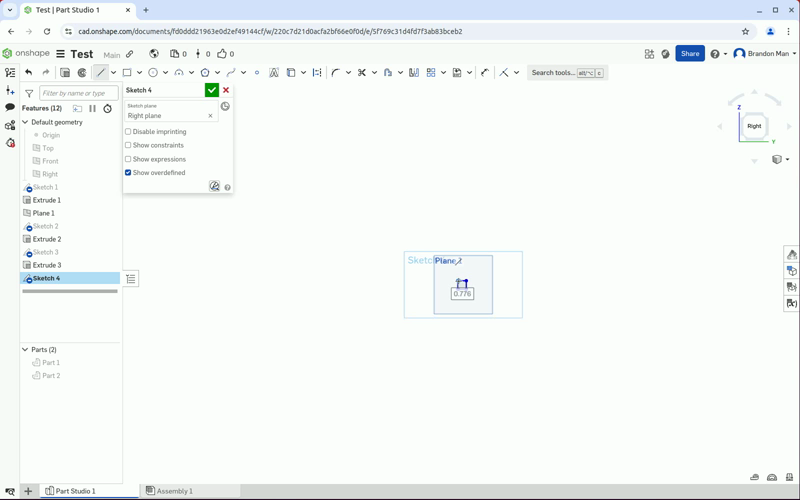
scroll(-6)
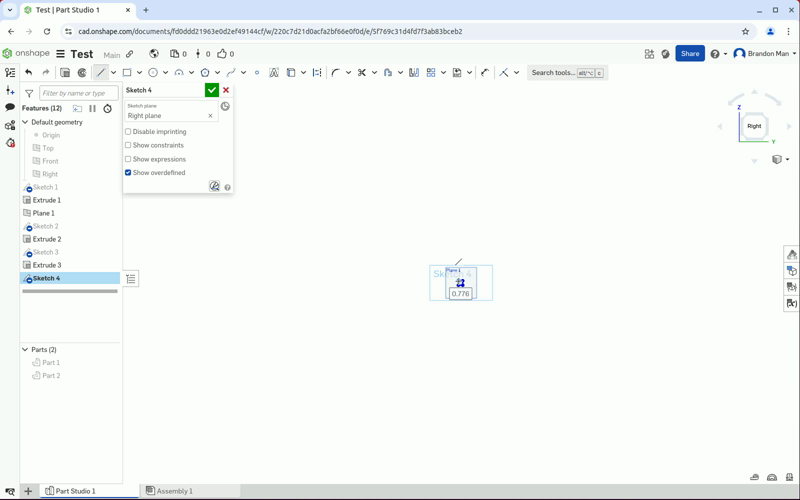
key_up(shift)
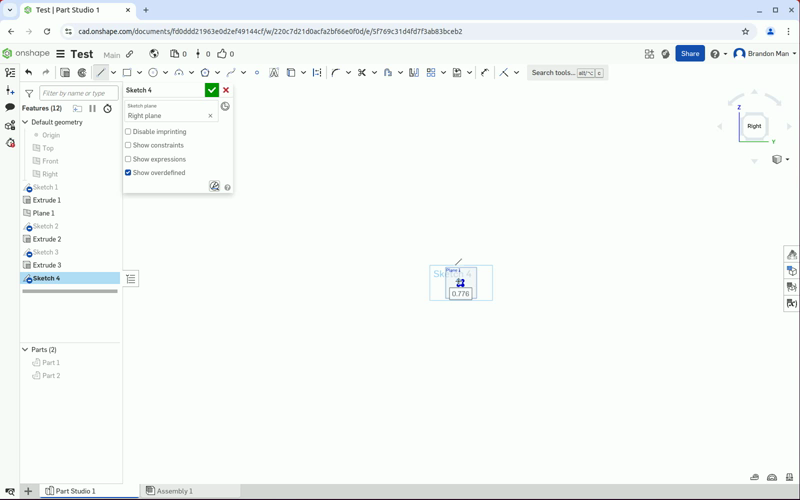
mouse_move(488, 280)
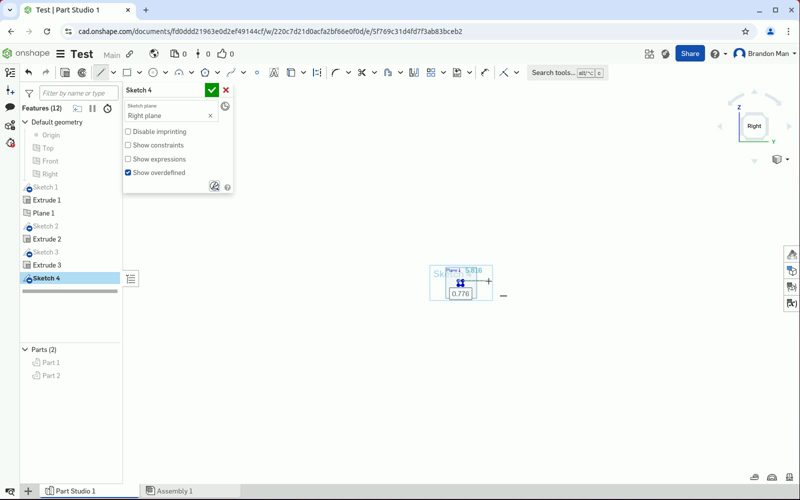
key_down(shift)
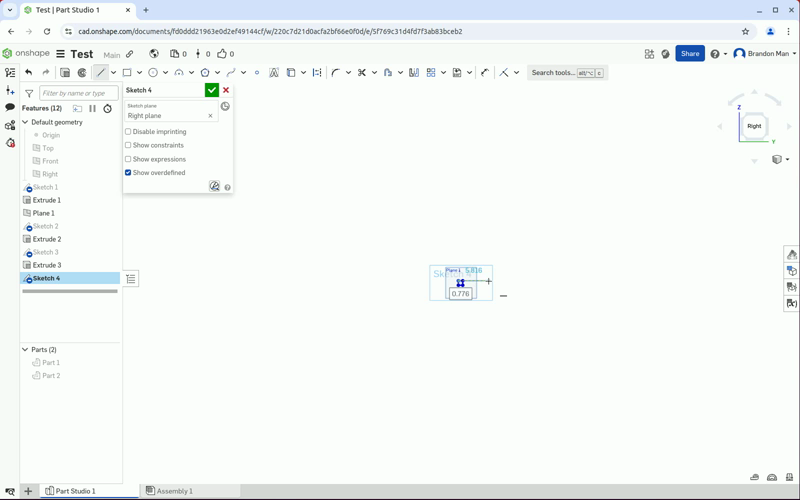
mouse_move(458, 285)
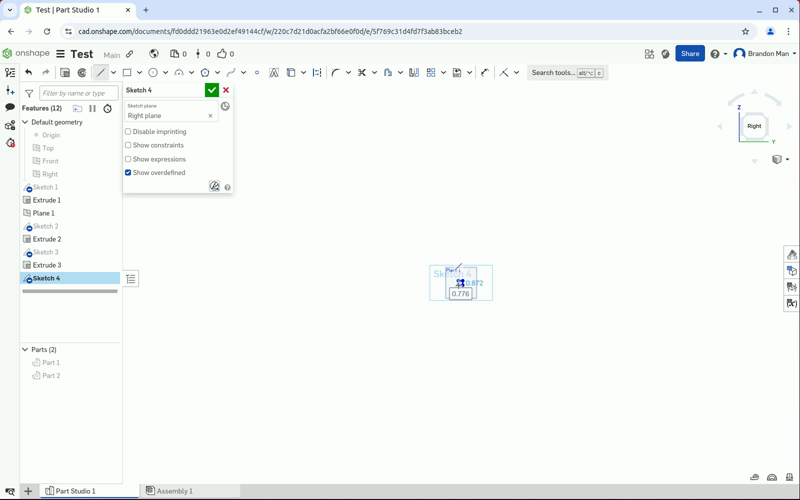
scroll(6)
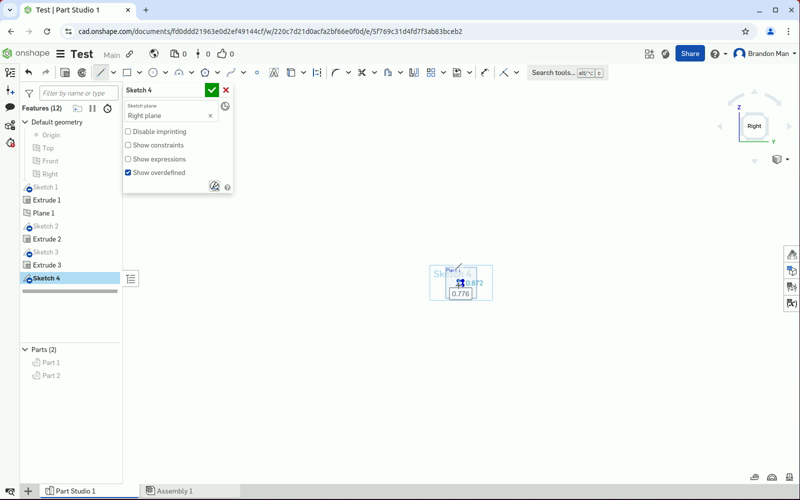
scroll(6)
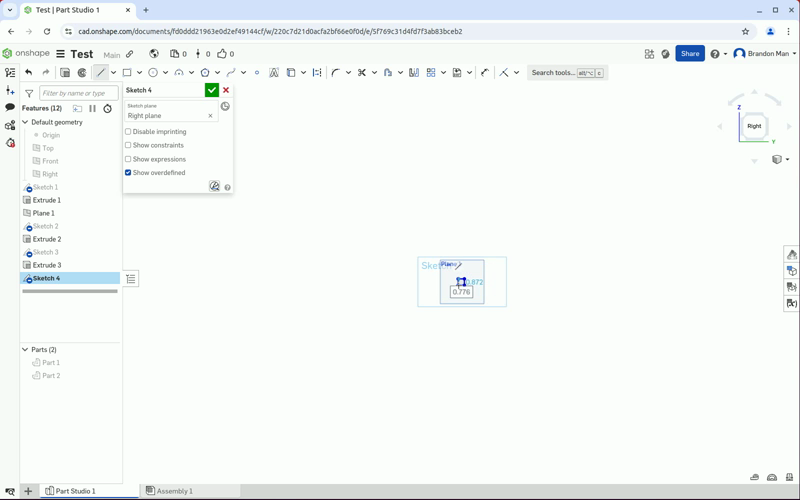
scroll(6)
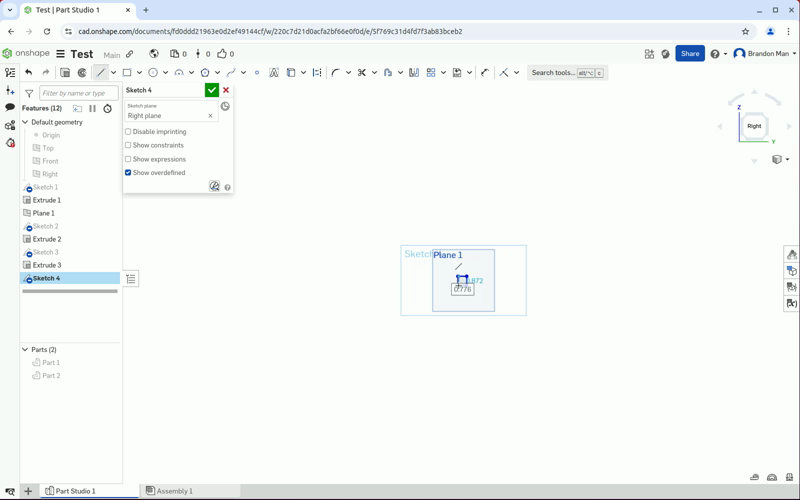
scroll(6)
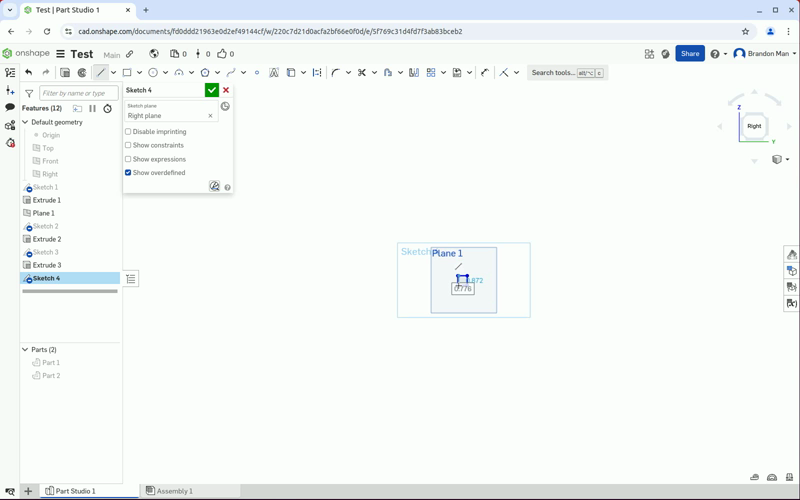
scroll(6)
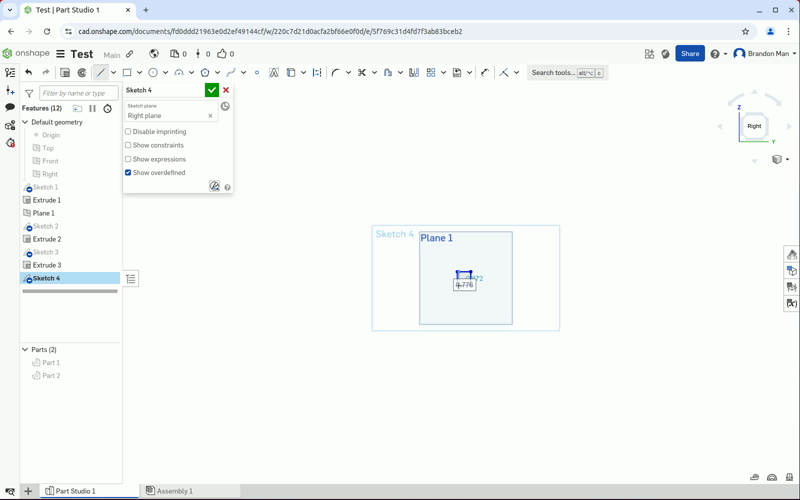
scroll(6)
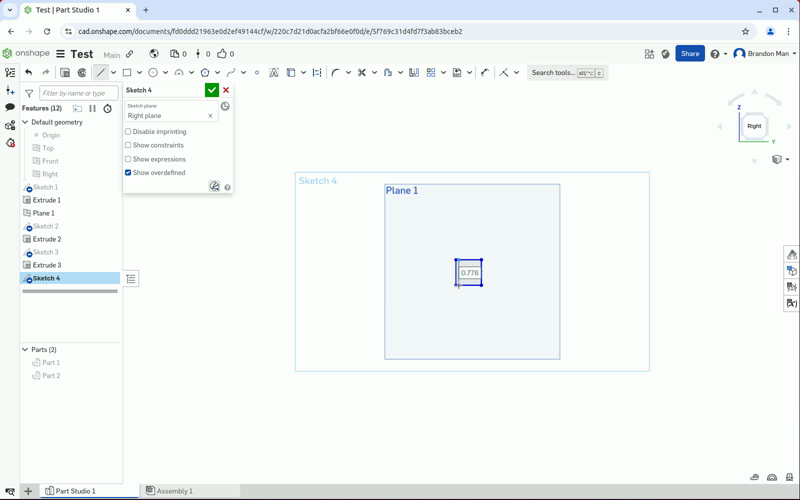
scroll(6)
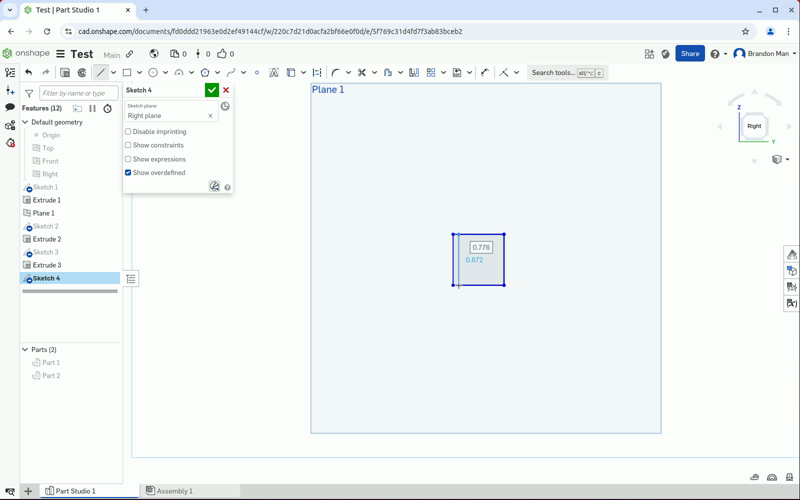
key_up(shift)
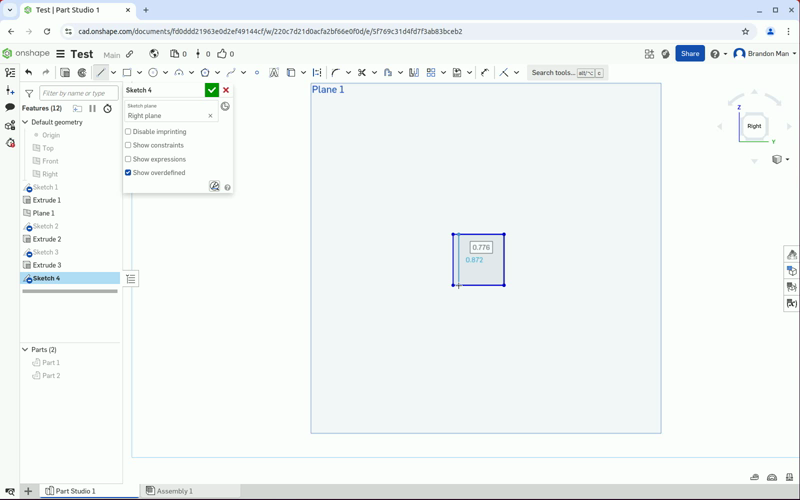
click(458, 285)
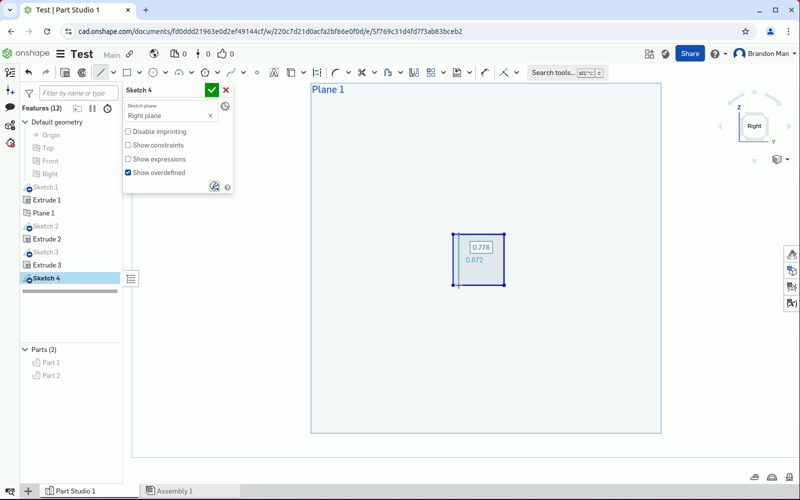
scroll(-6)
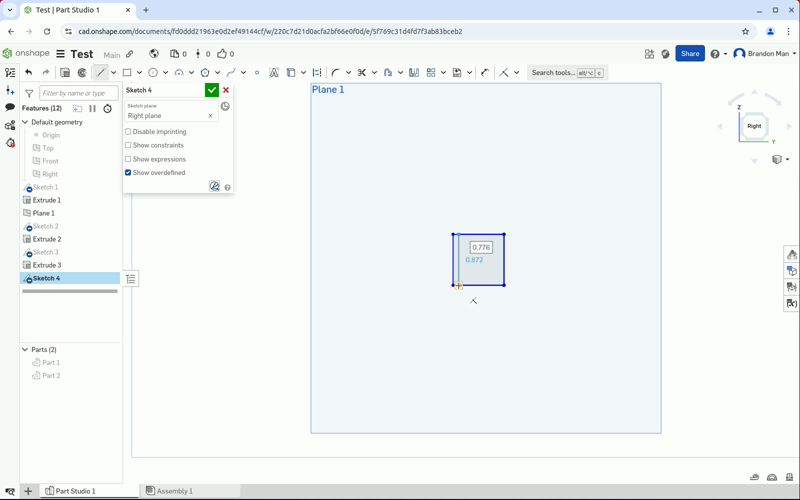
scroll(-6)
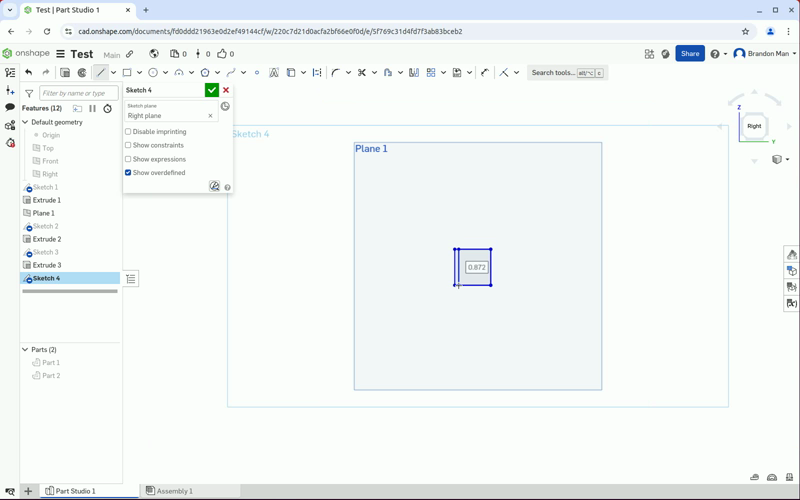
scroll(-6)
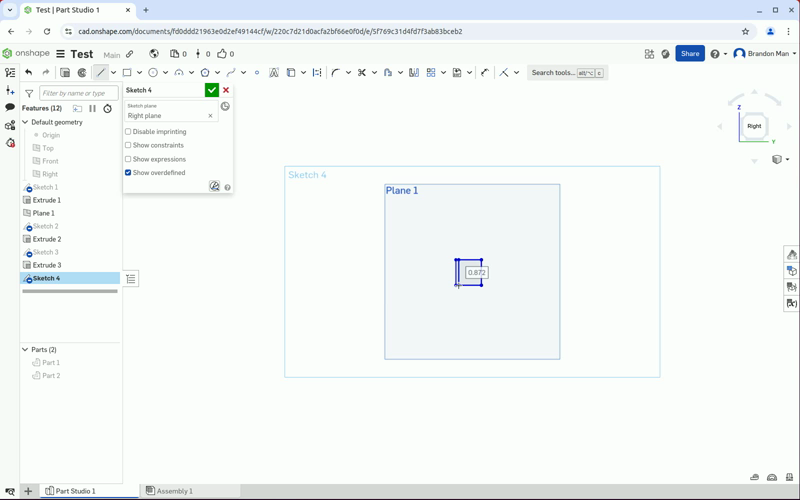
scroll(-6)
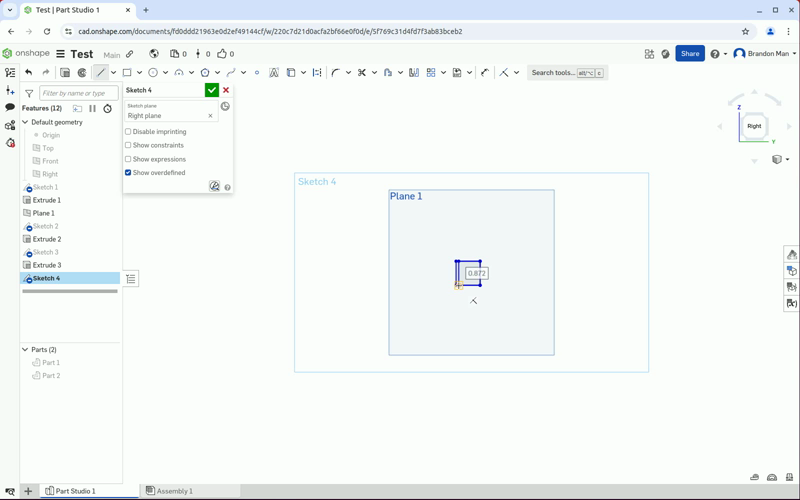
scroll(-6)
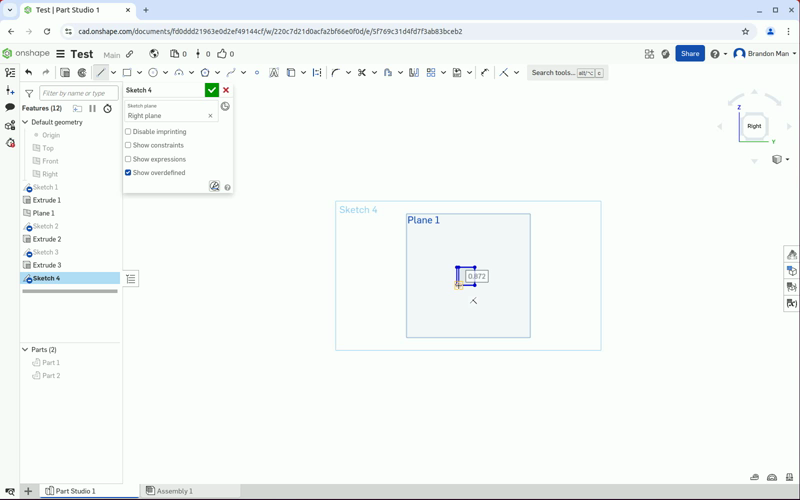
scroll(-6)
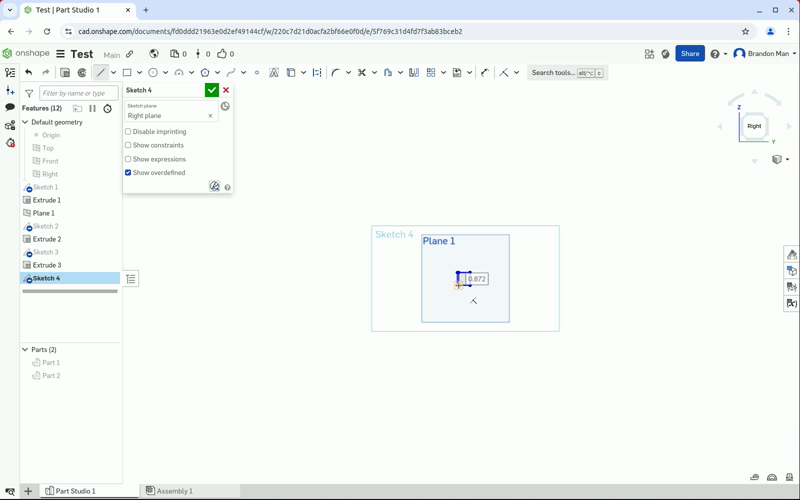
scroll(-6)
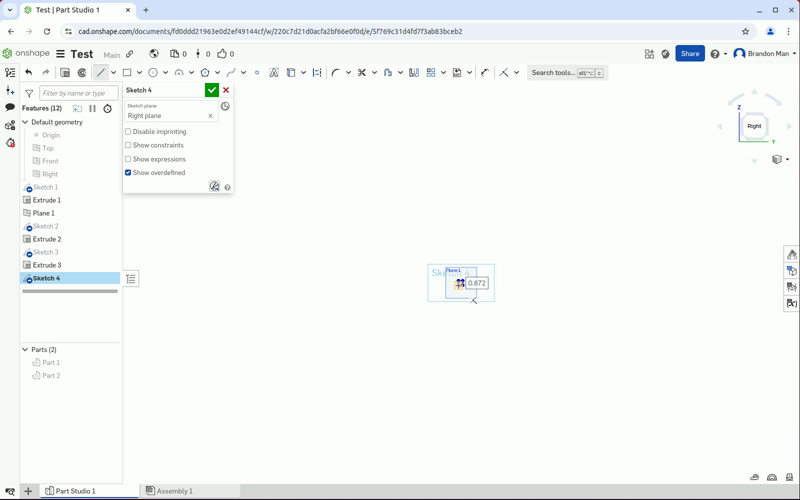
key(esc)
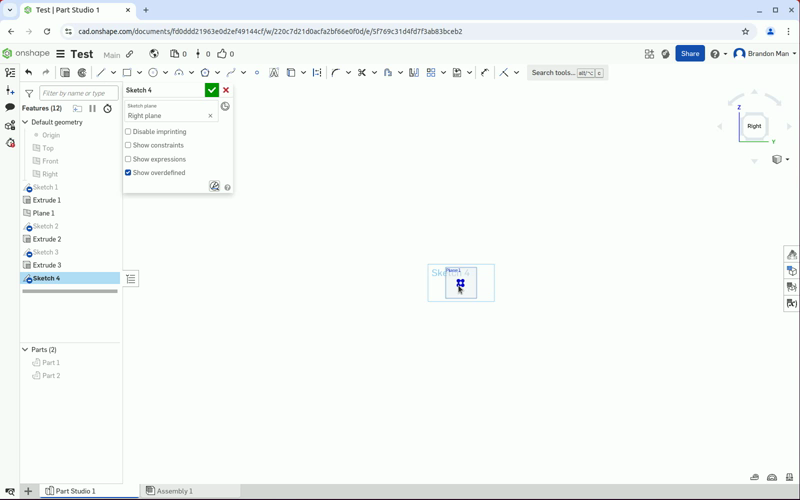
mouse_move(458, 281)
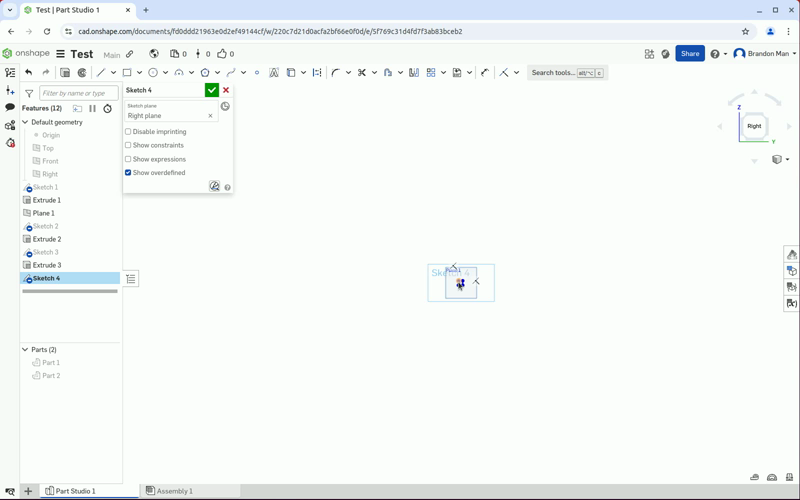
scroll(6)
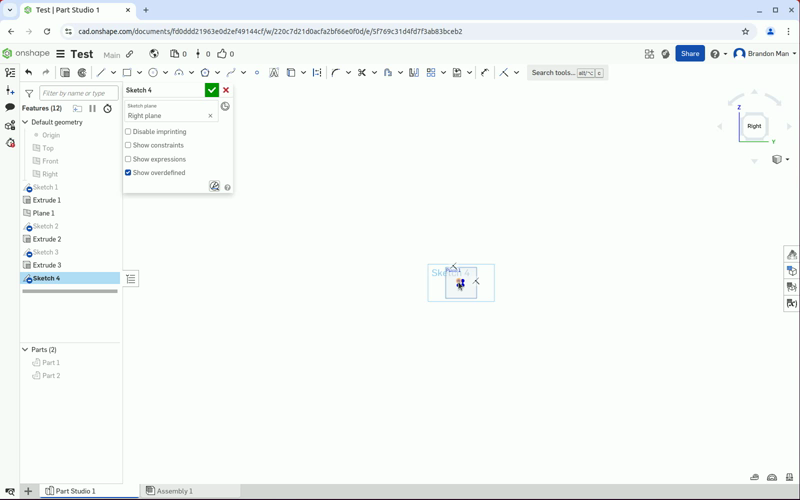
scroll(6)
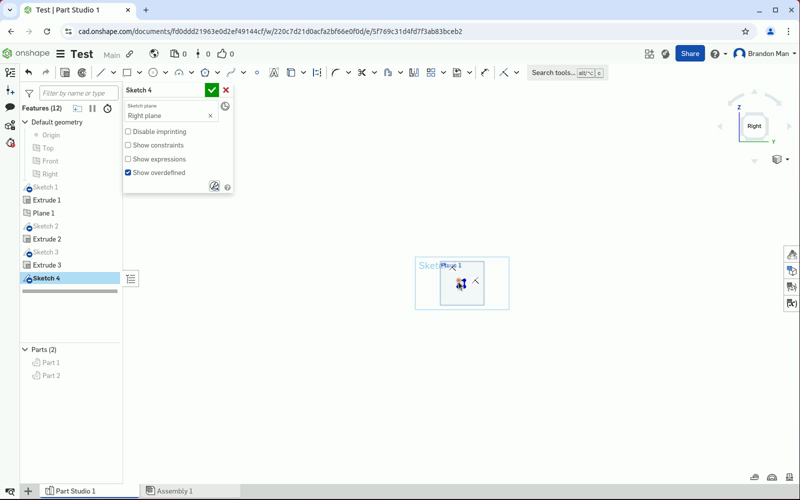
scroll(6)
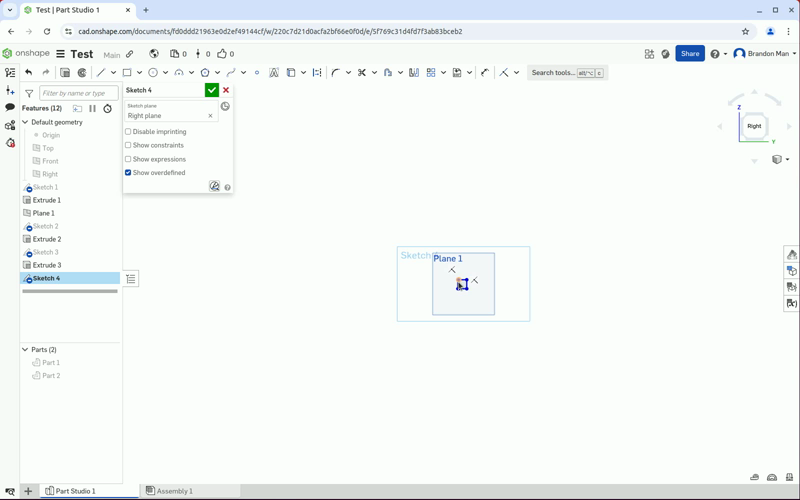
scroll(6)
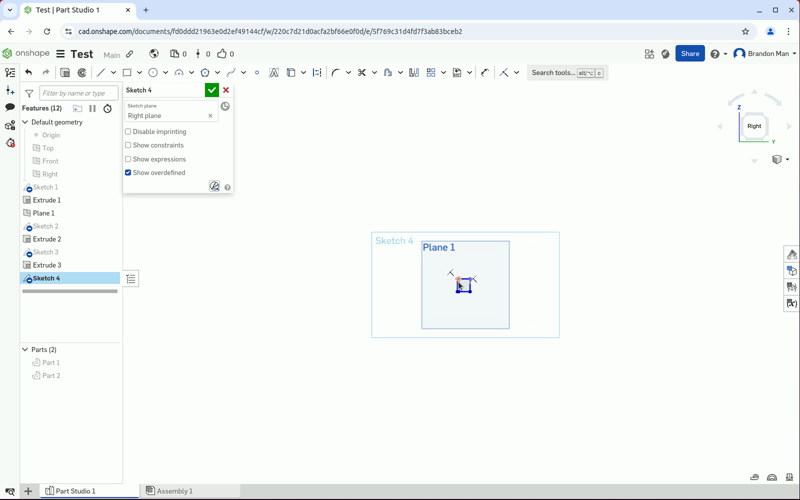
scroll(6)
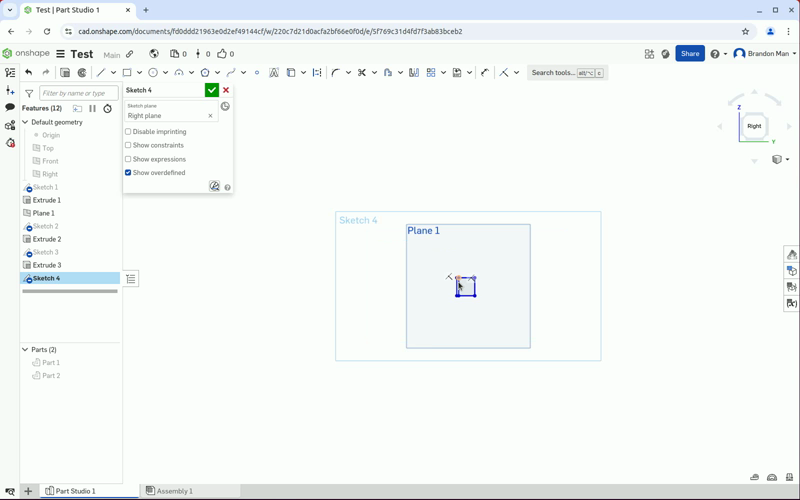
scroll(6)
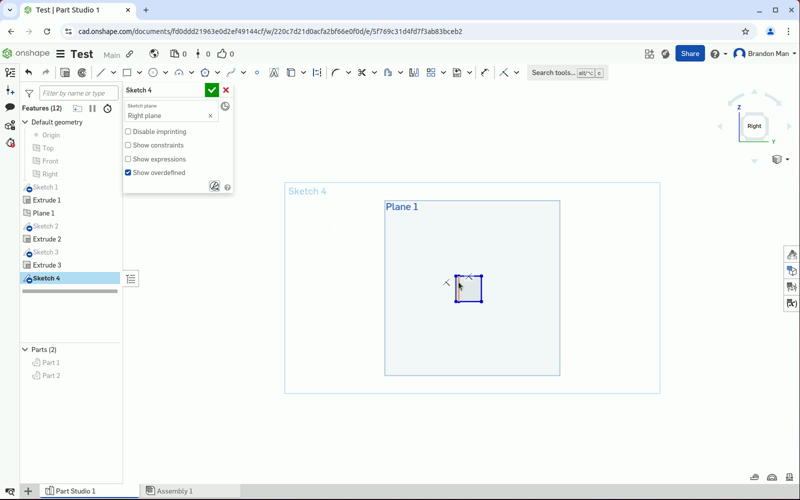
scroll(6)
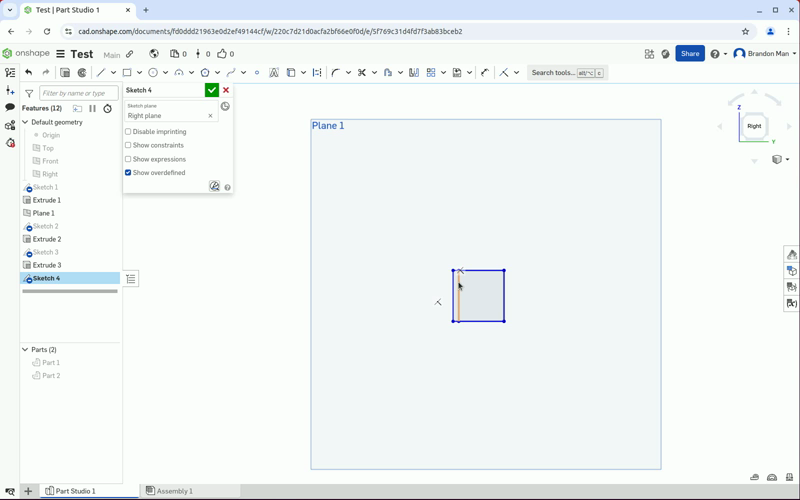
click(458, 281)
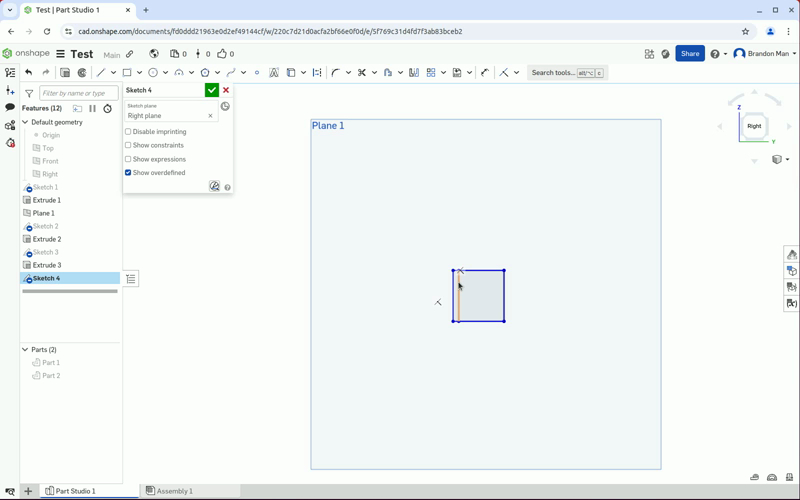
scroll(-6)
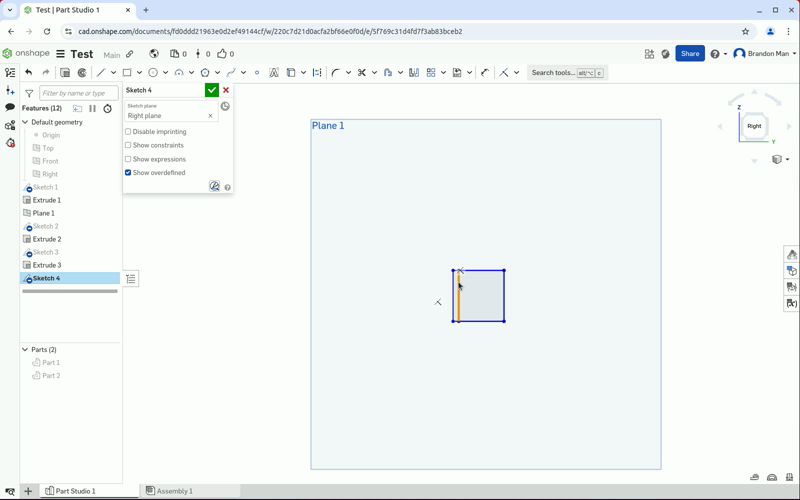
scroll(-6)
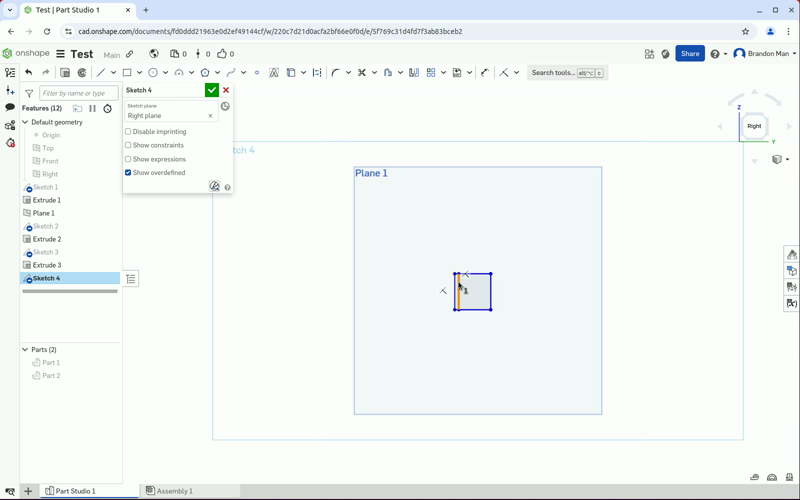
scroll(-6)
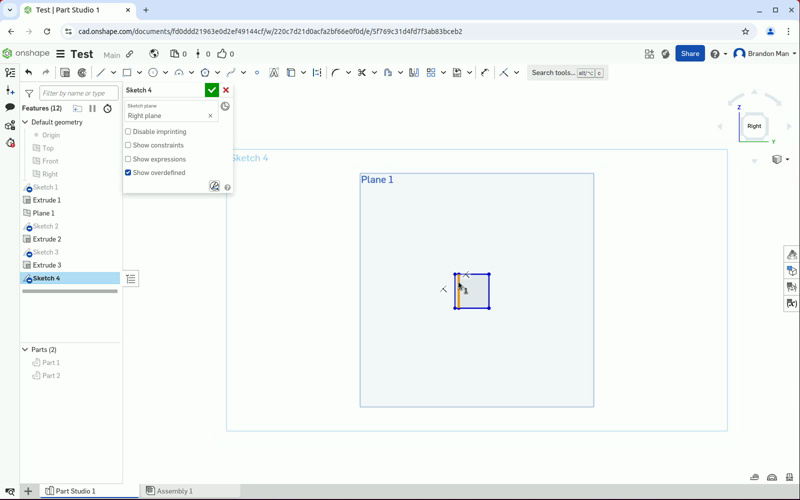
scroll(-6)
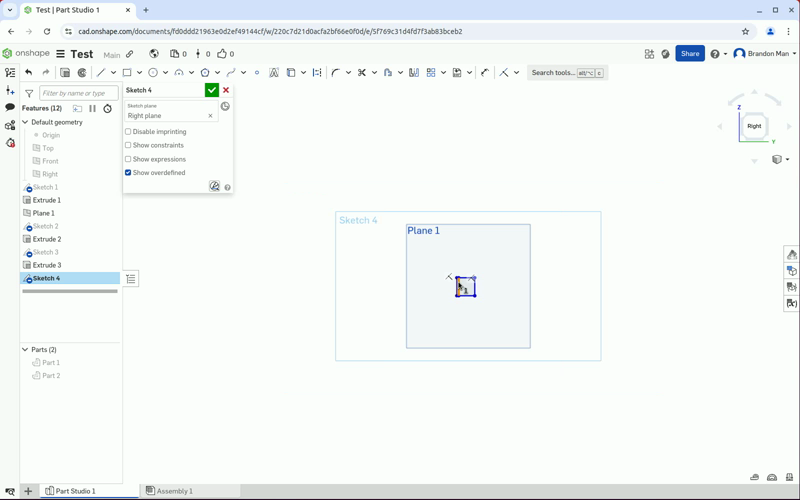
scroll(-6)
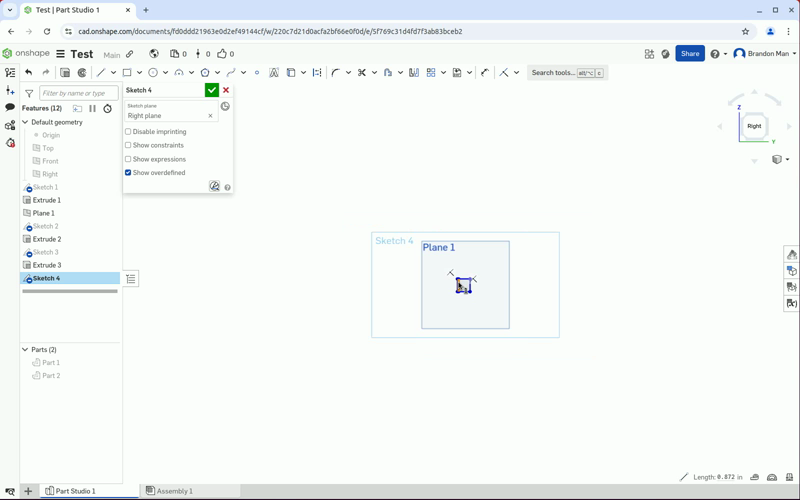
scroll(-6)
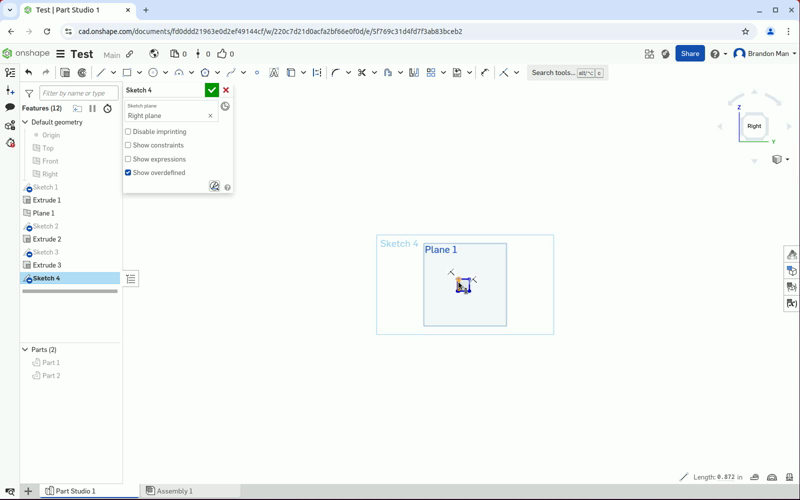
scroll(-6)
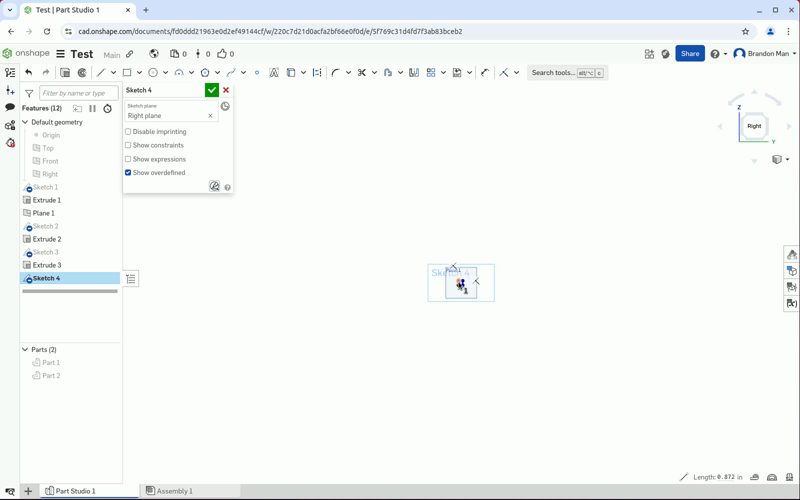
mouse_move(73, 352)
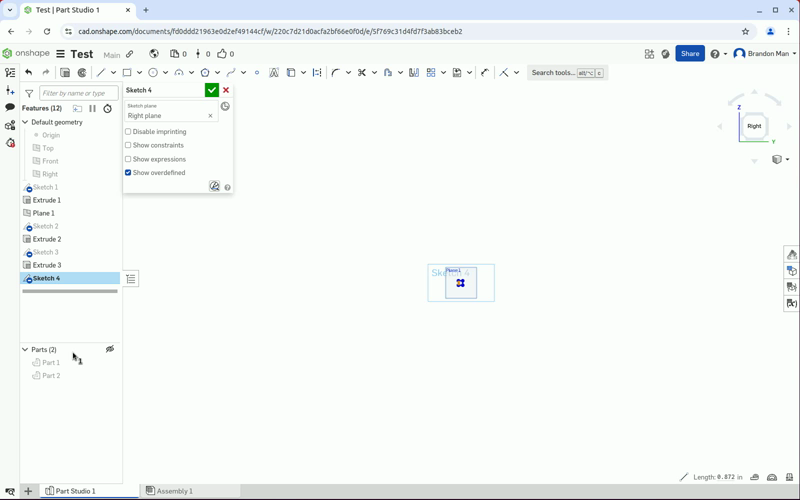
key(shift+y)
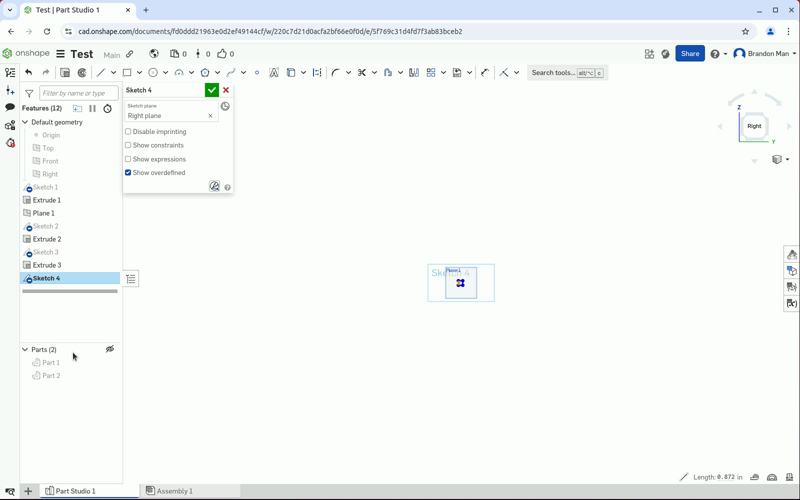
key(shift+e)
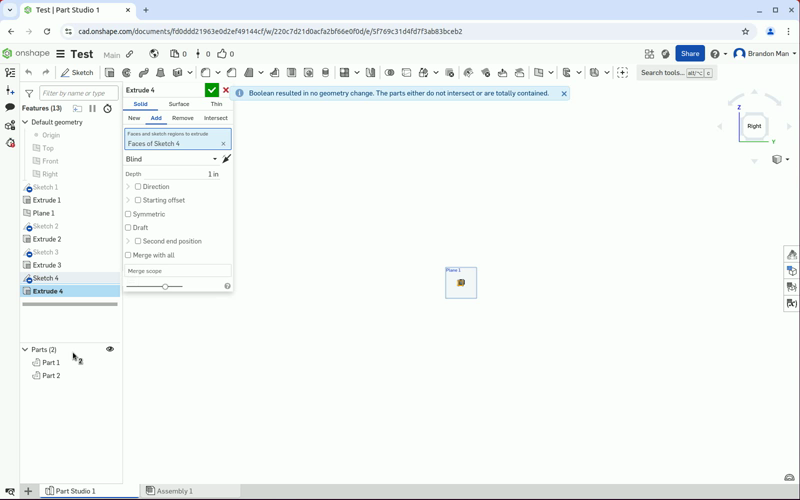
mouse_move(143, 106)
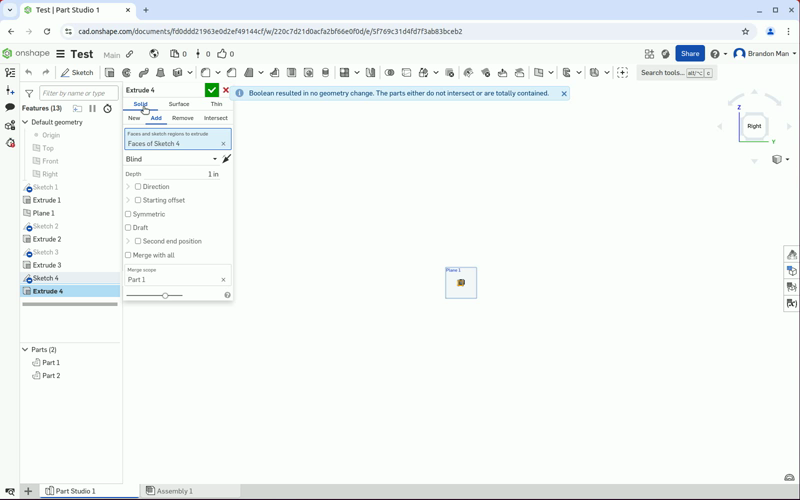
click(143, 106)
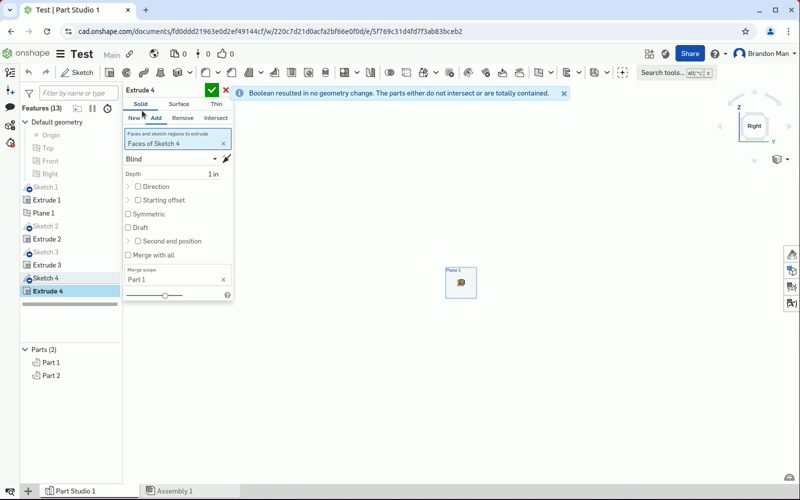
mouse_move(137, 120)
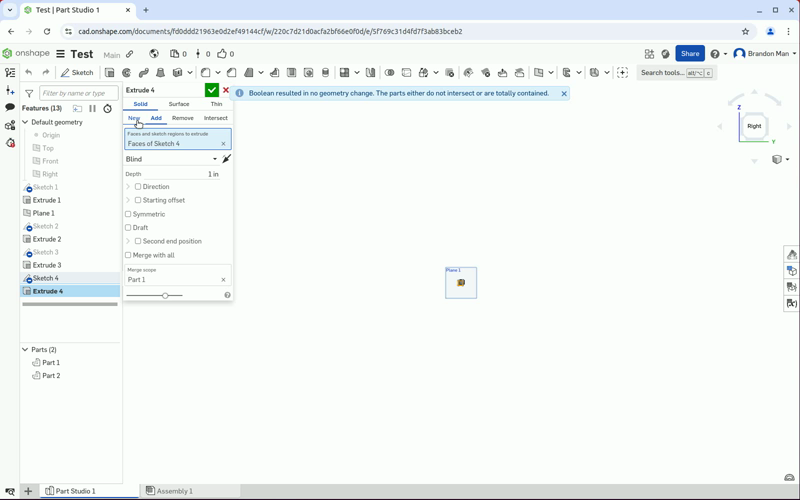
click(137, 120)
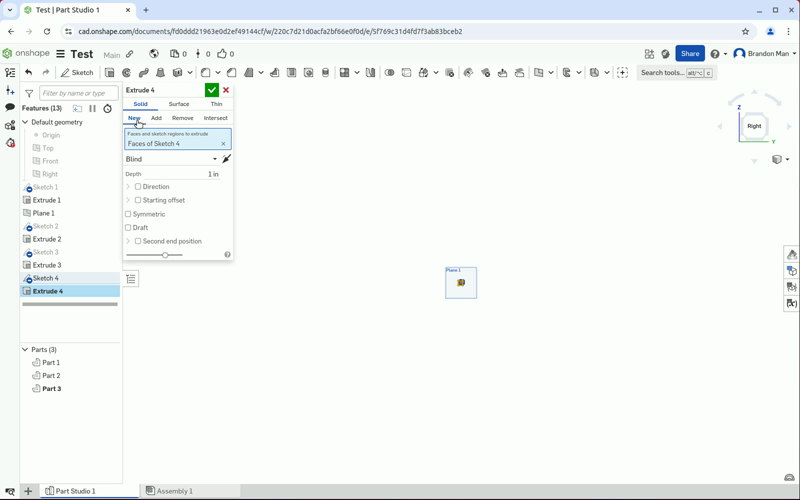
key(tab, 4)
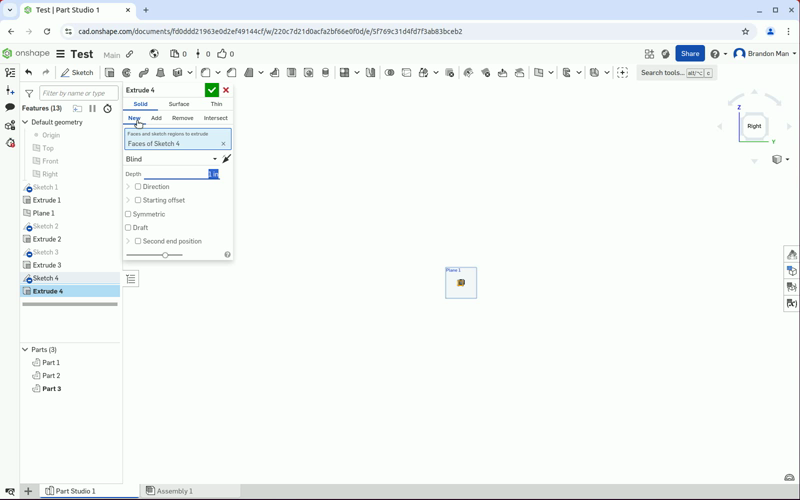
text(-0.241)
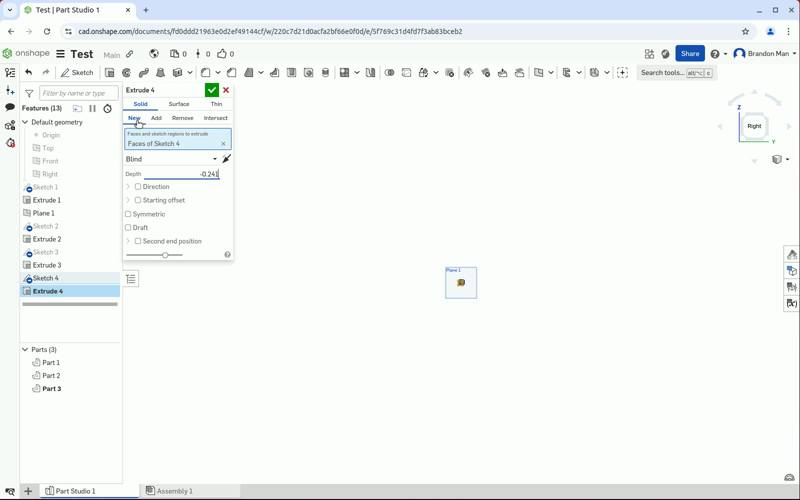
key(enter)
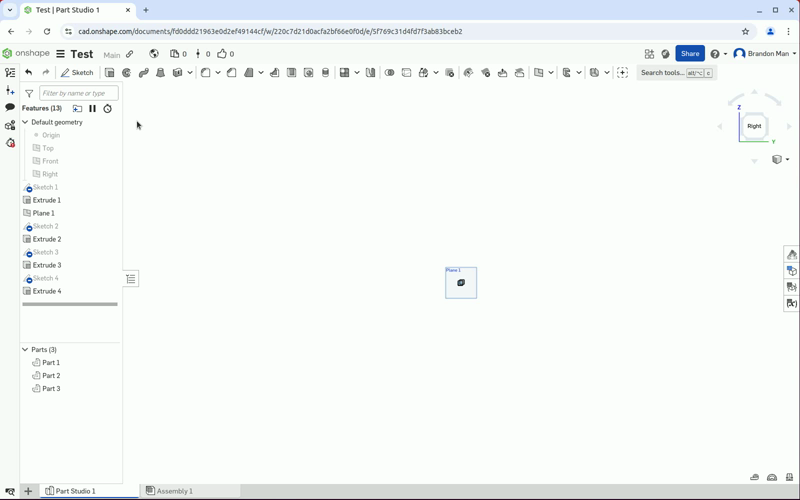
key(shift+h)
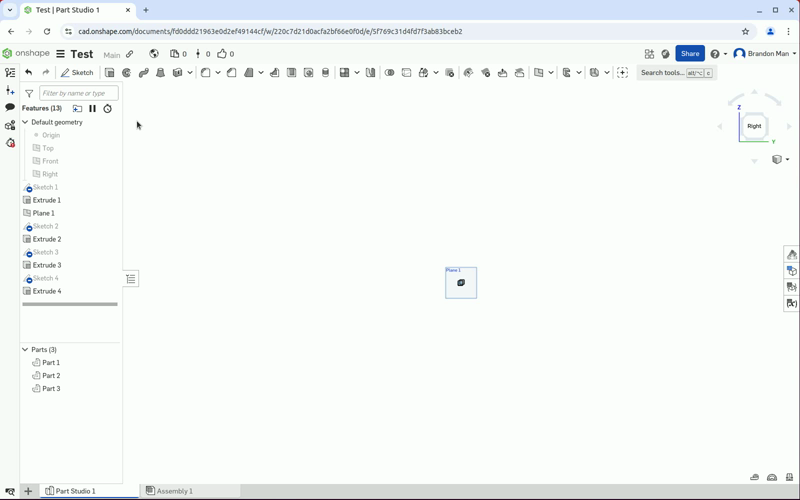
key(shift+h)
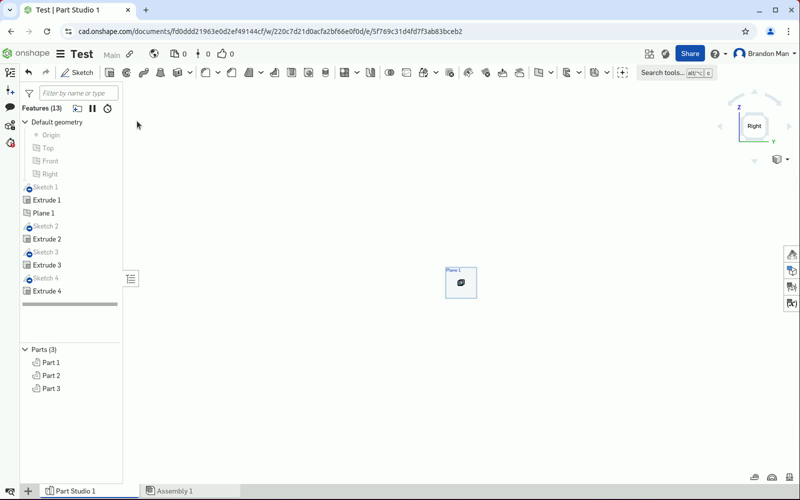
mouse_move(73, 189)
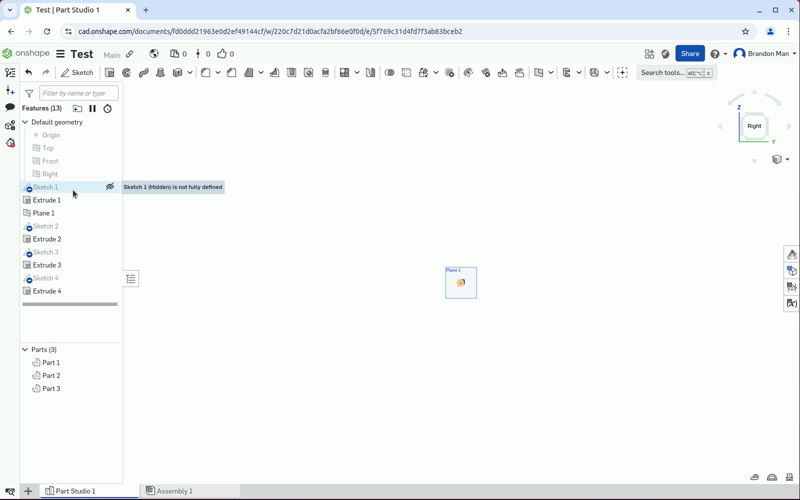
click(73, 189)
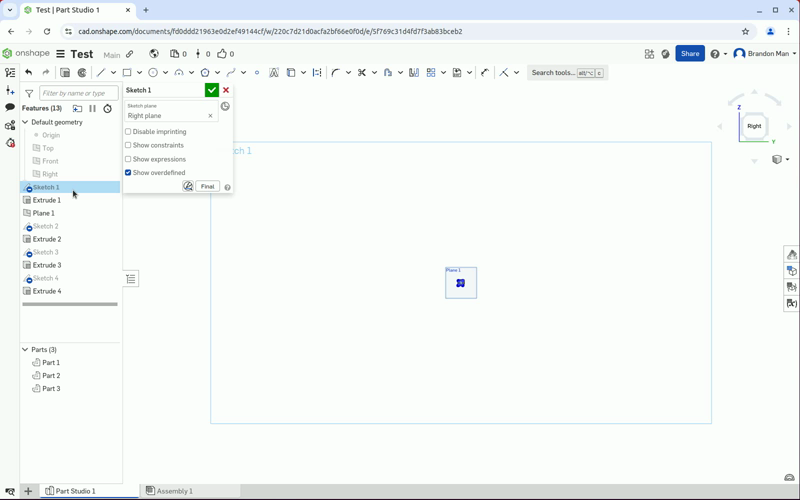
mouse_move(229, 92)
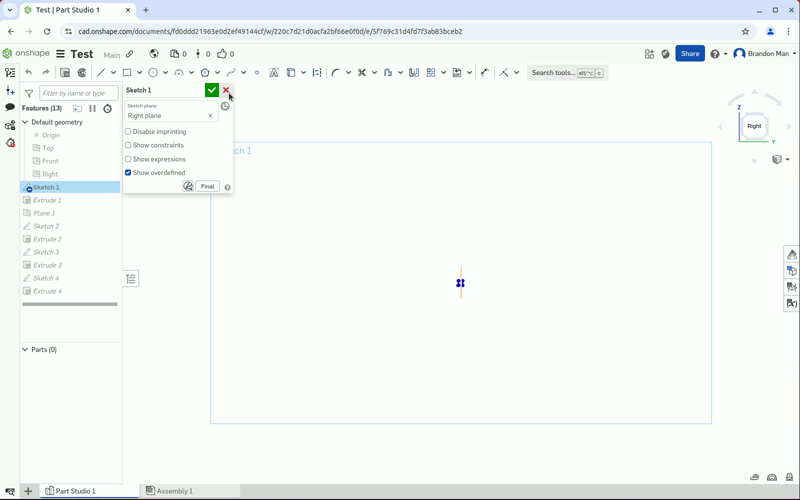
click(229, 92)
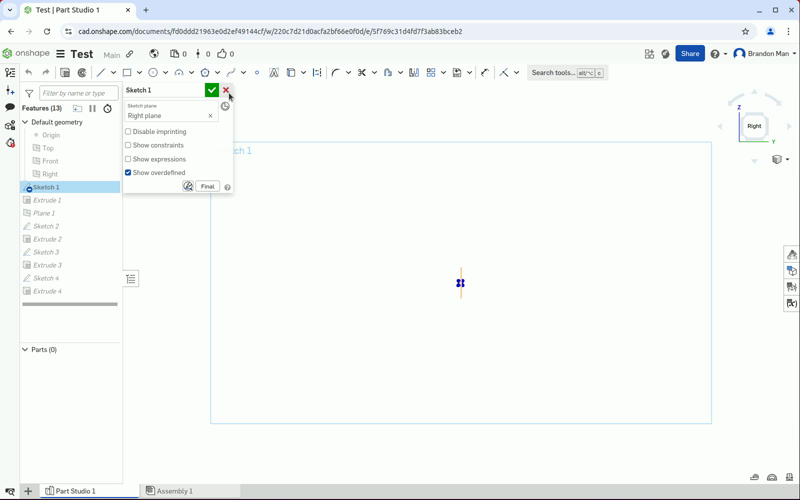
key(shift+s)
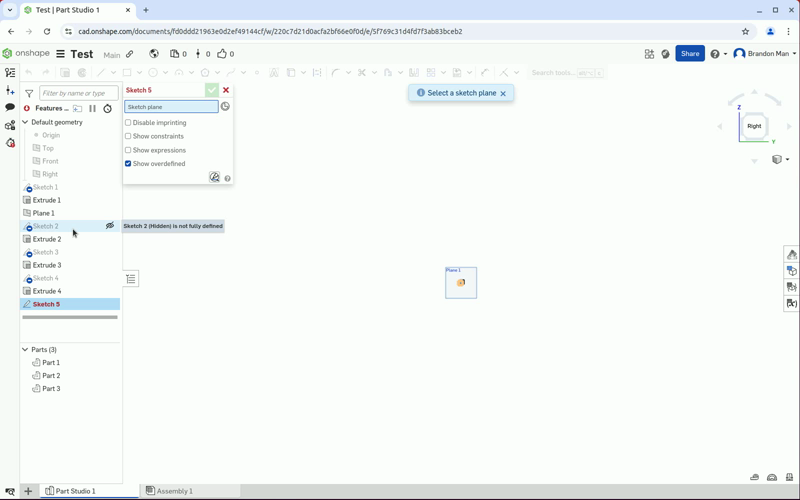
scroll(3)
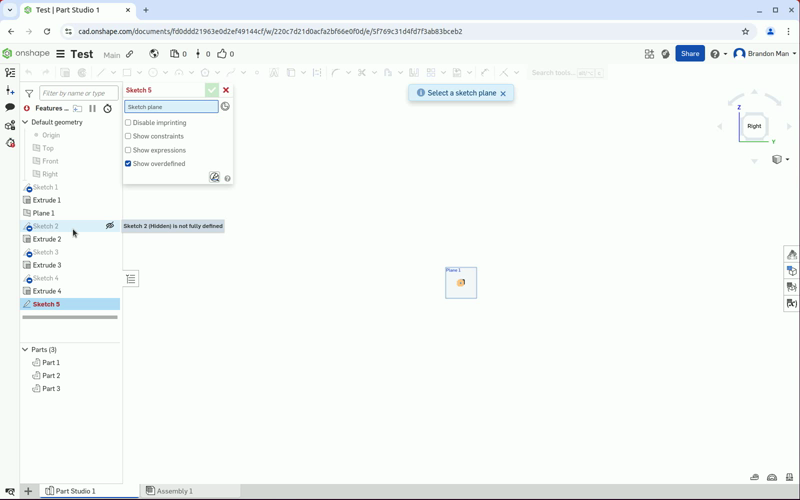
mouse_move(73, 176)
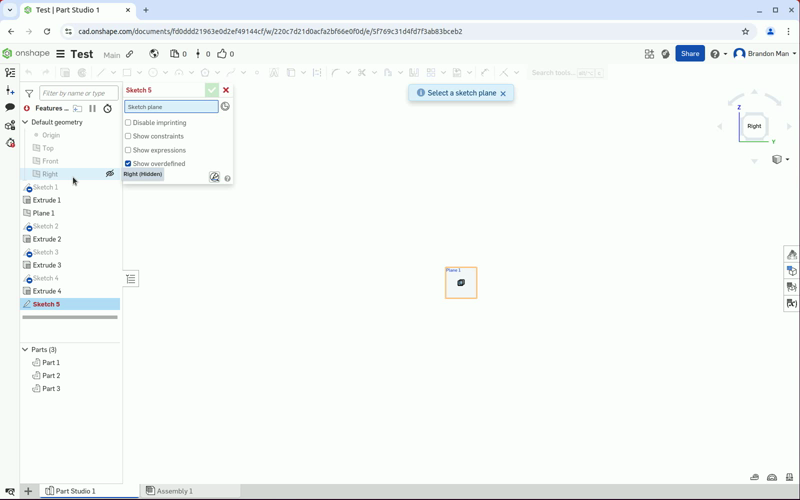
click(73, 176)
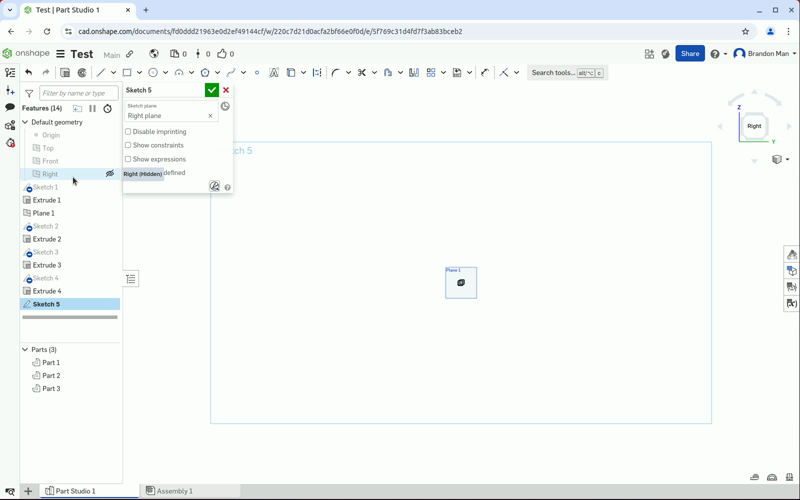
mouse_move(73, 352)
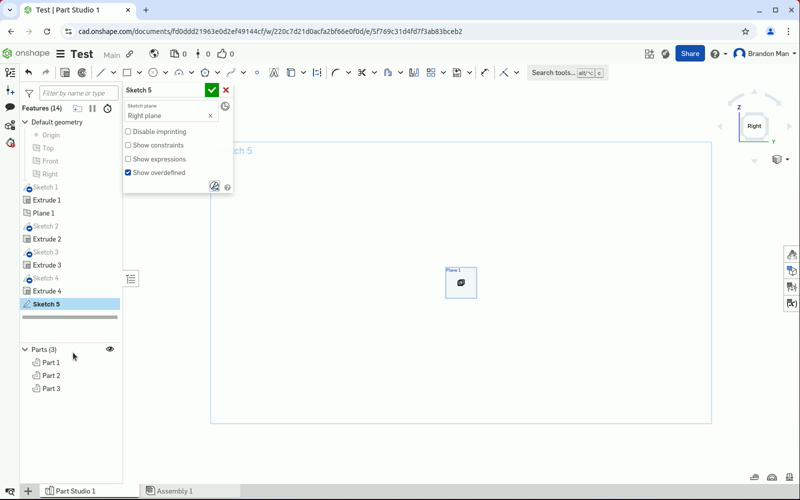
key(y)
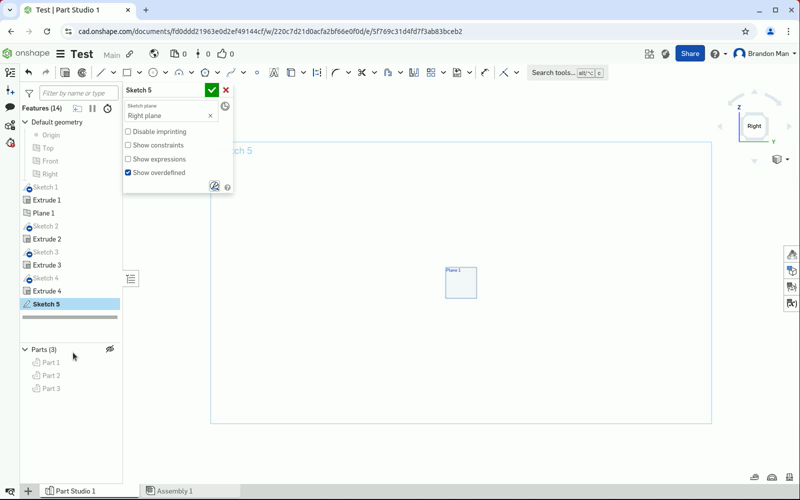
key(l)
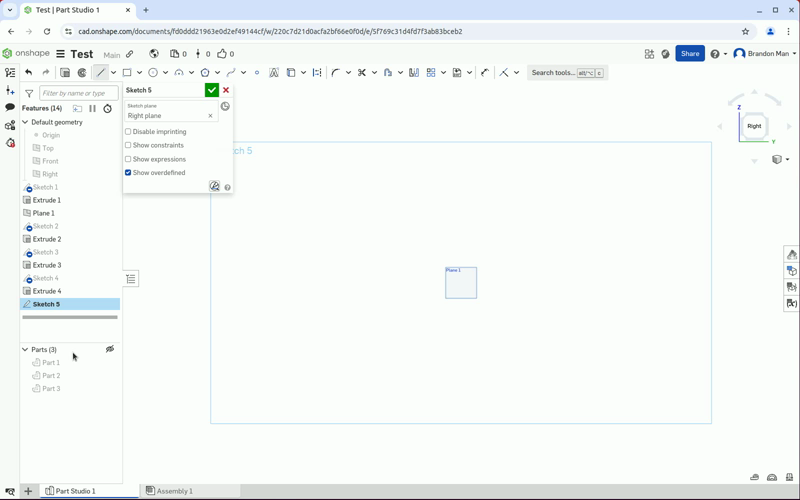
key_down(shift)
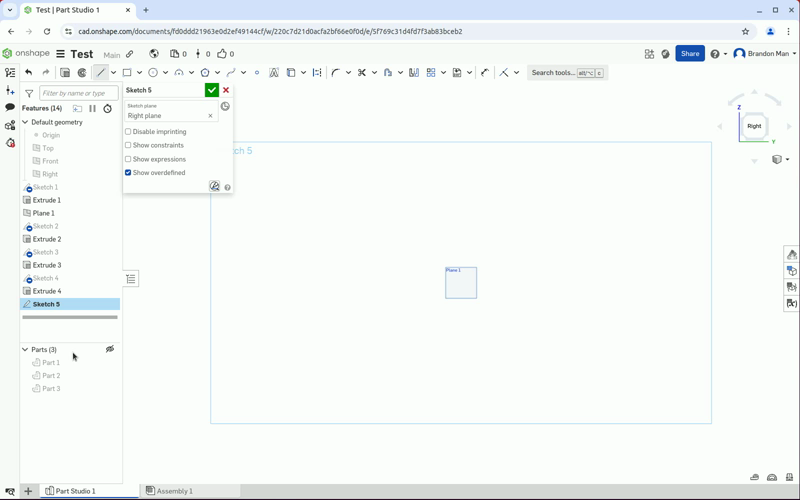
mouse_move(459, 284)
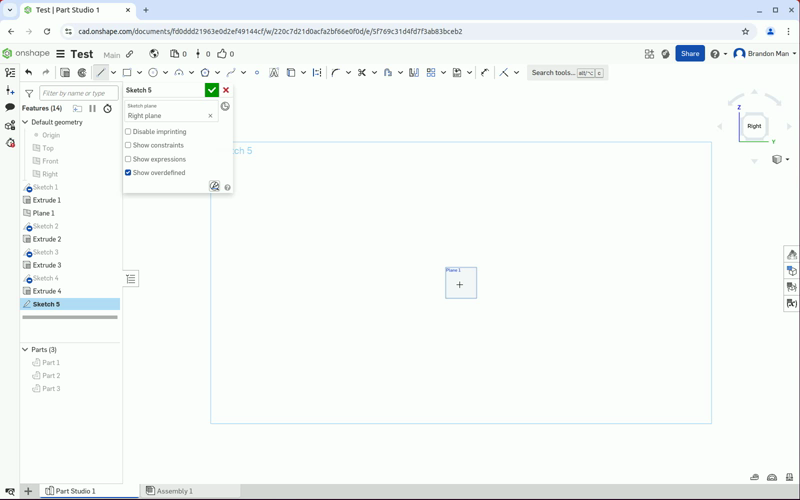
click(459, 284)
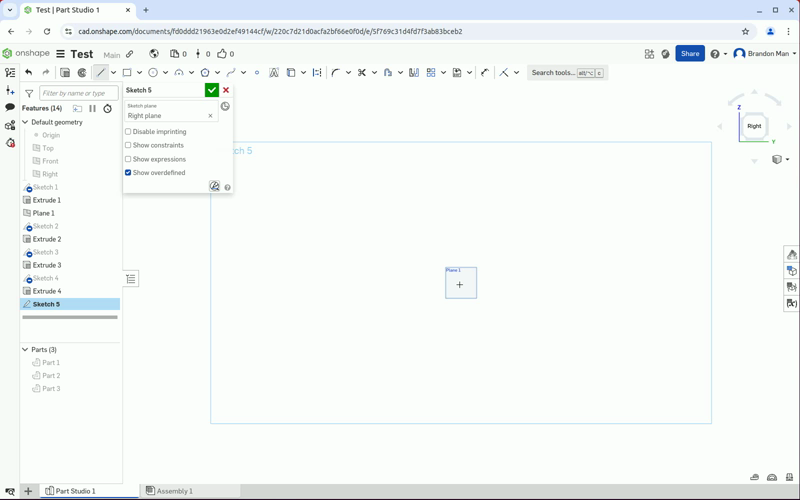
key_up(shift)
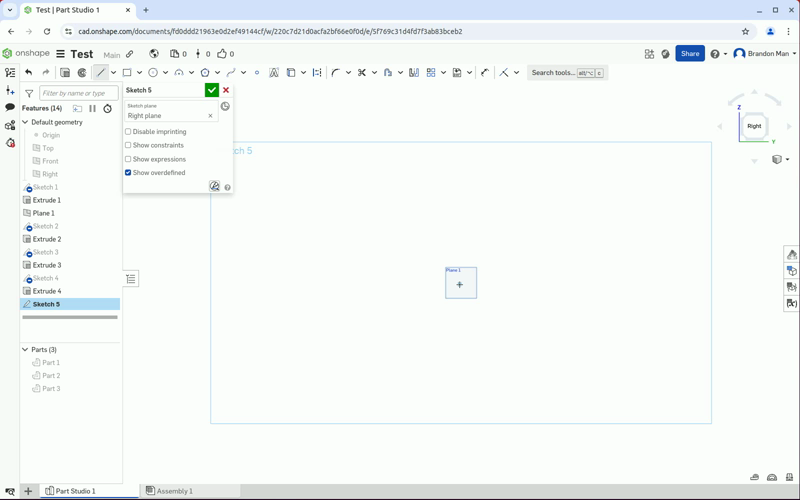
key_down(shift)
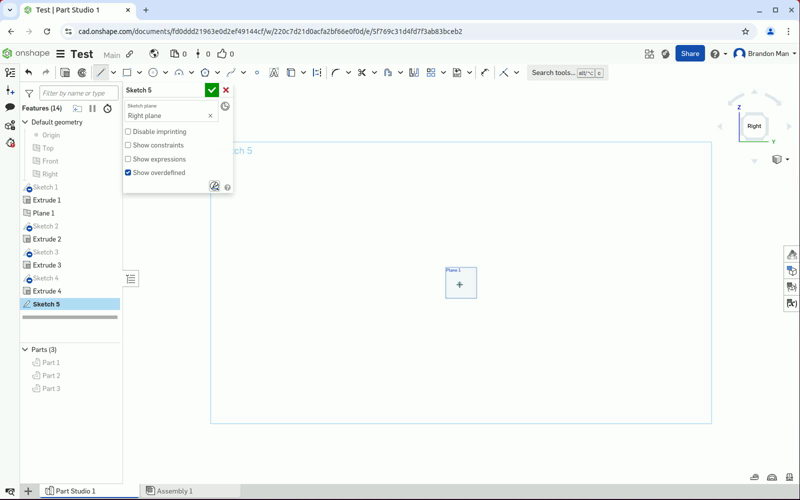
mouse_move(489, 284)
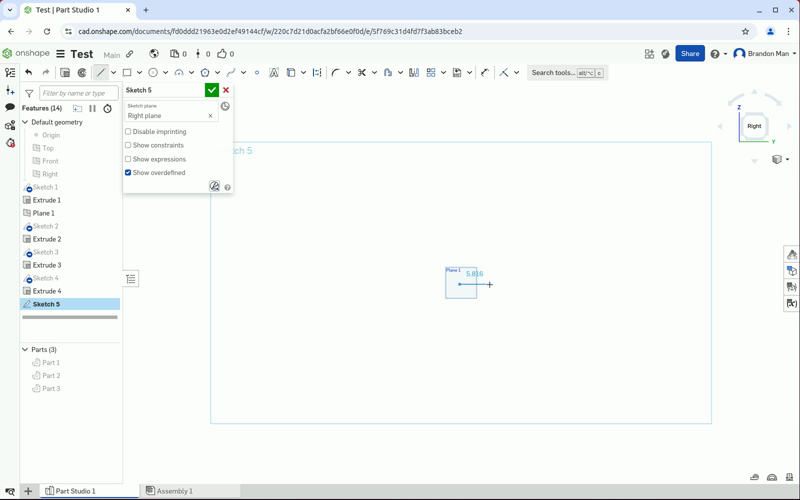
mouse_move(464, 284)
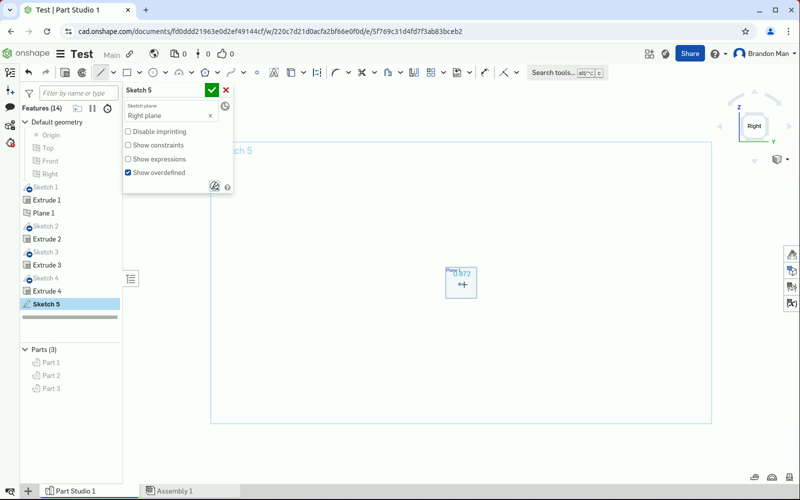
scroll(6)
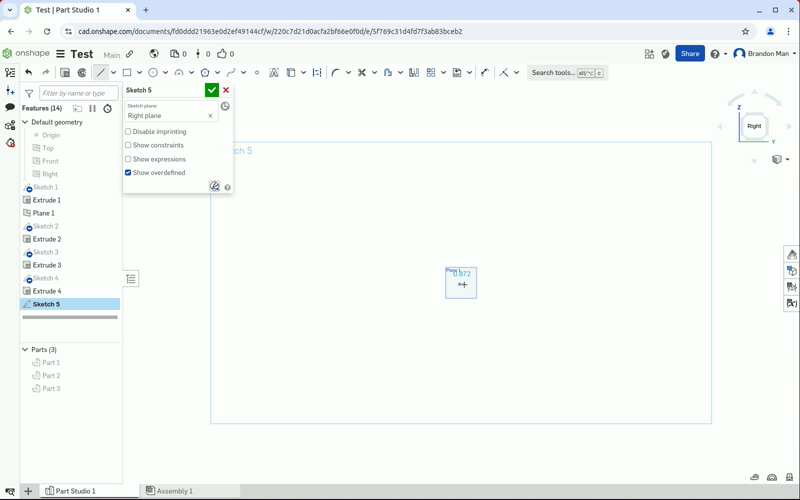
scroll(6)
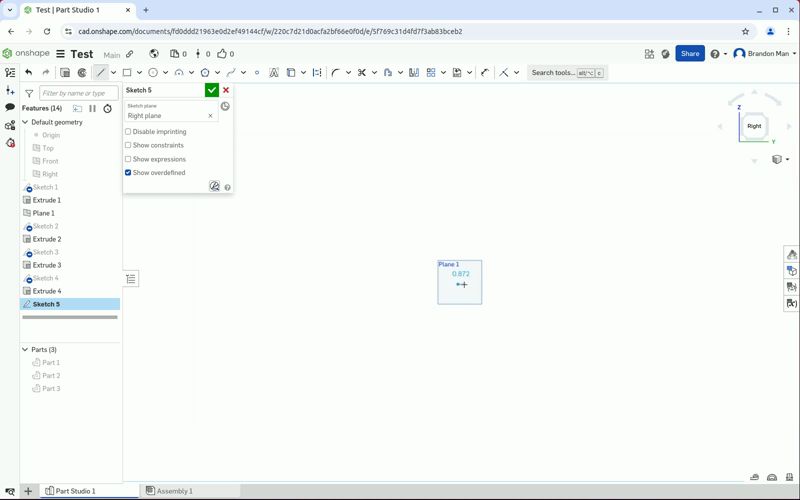
scroll(6)
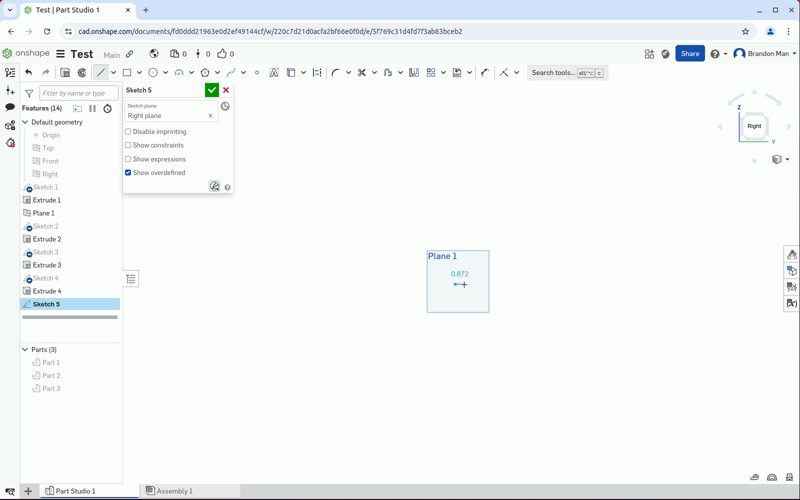
scroll(6)
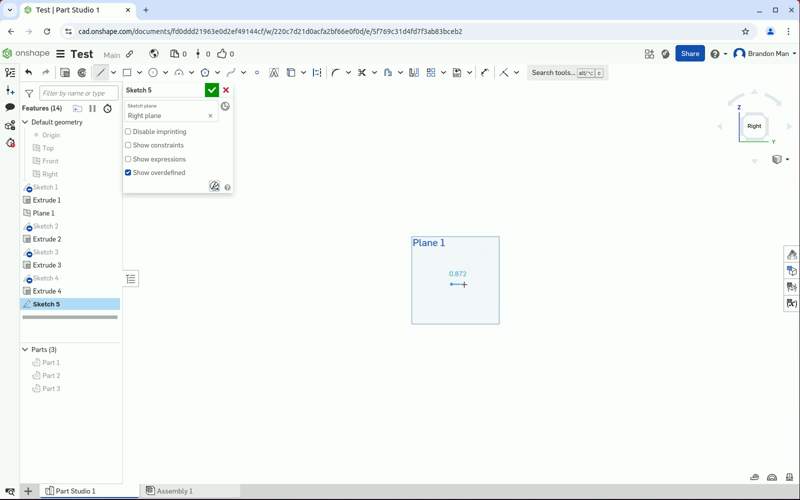
scroll(6)
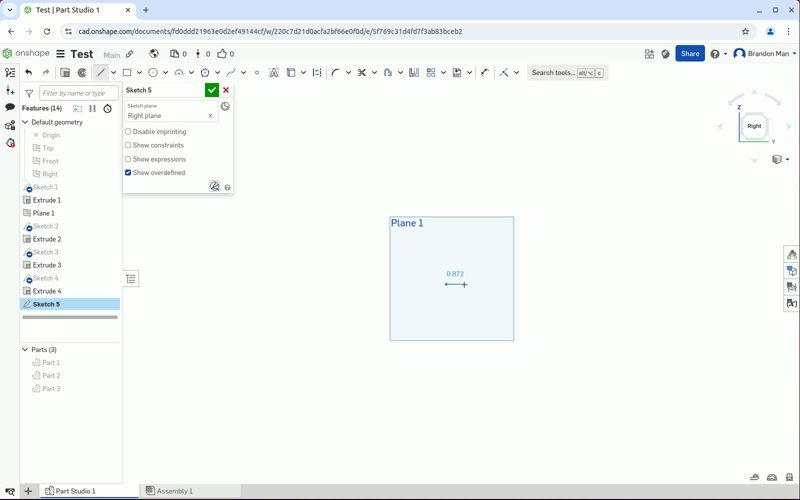
scroll(6)
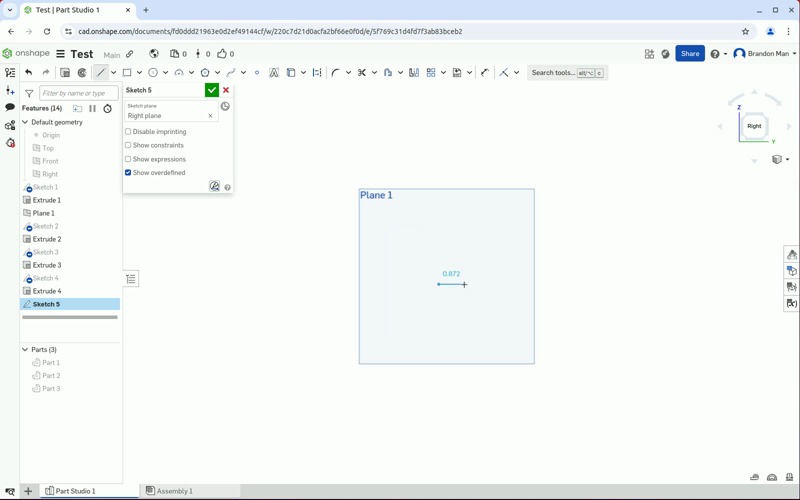
scroll(6)
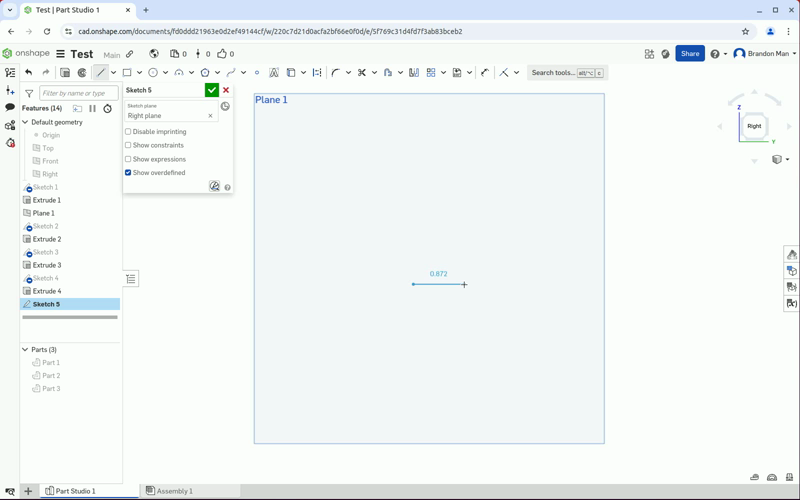
click(464, 284)
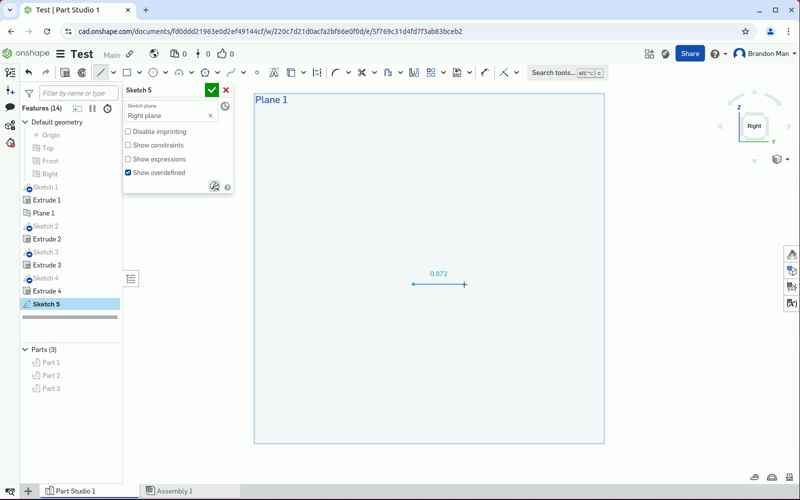
scroll(-6)
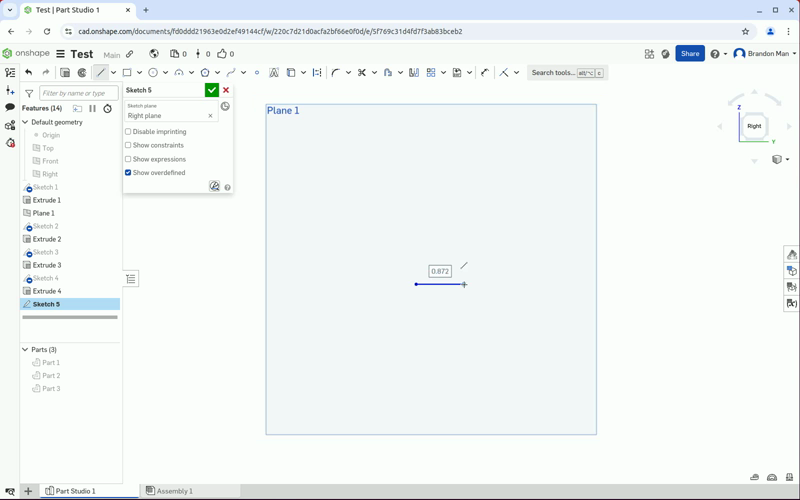
scroll(-6)
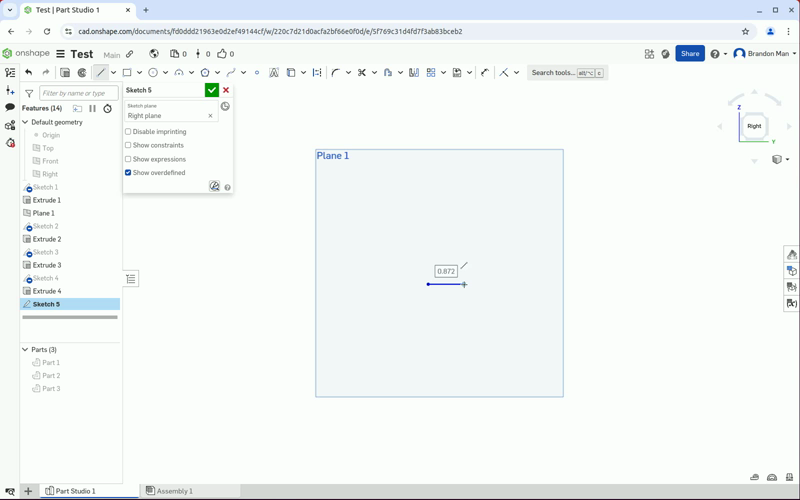
scroll(-6)
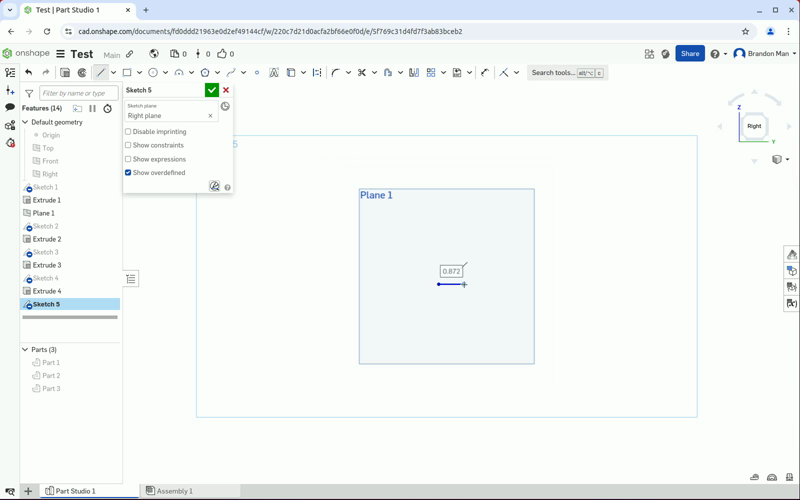
scroll(-6)
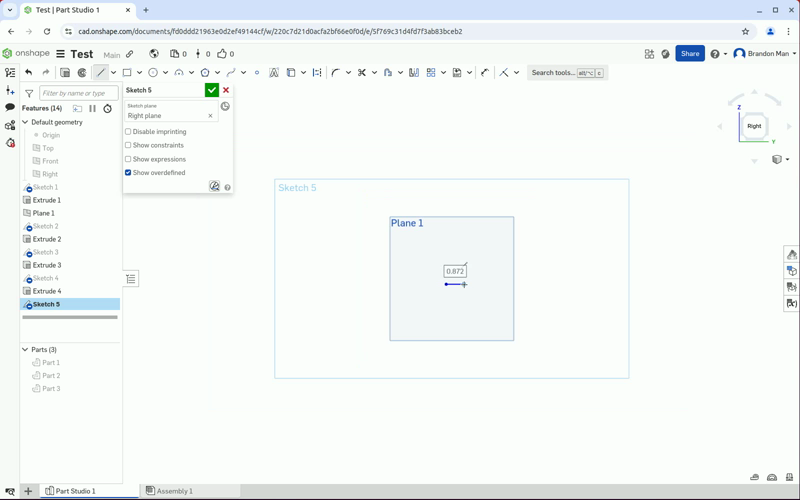
scroll(-6)
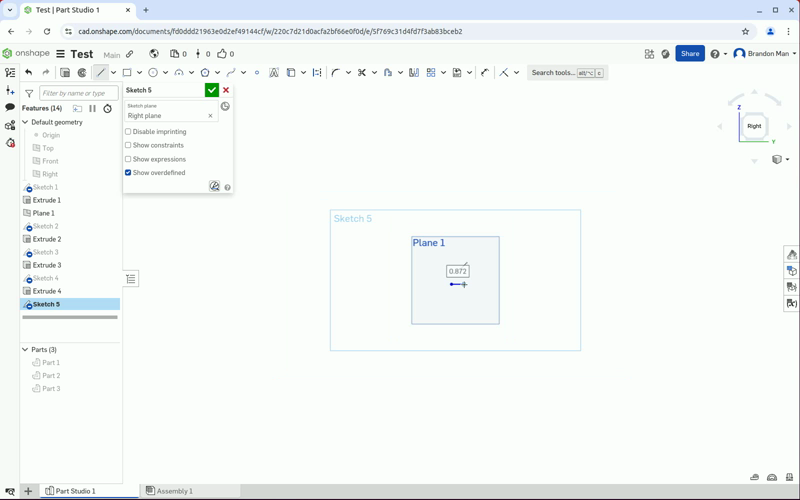
scroll(-6)
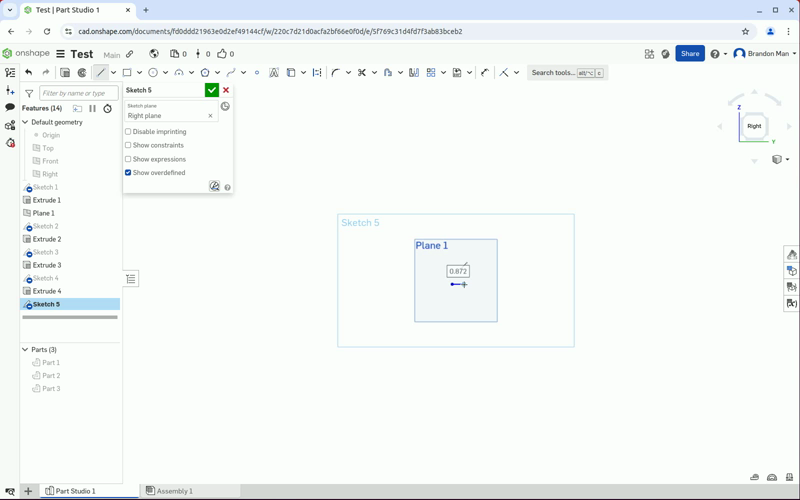
scroll(-6)
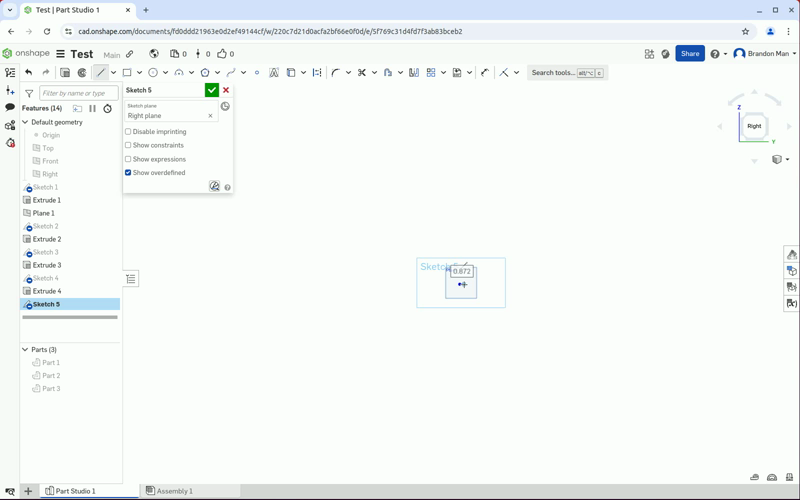
key_up(shift)
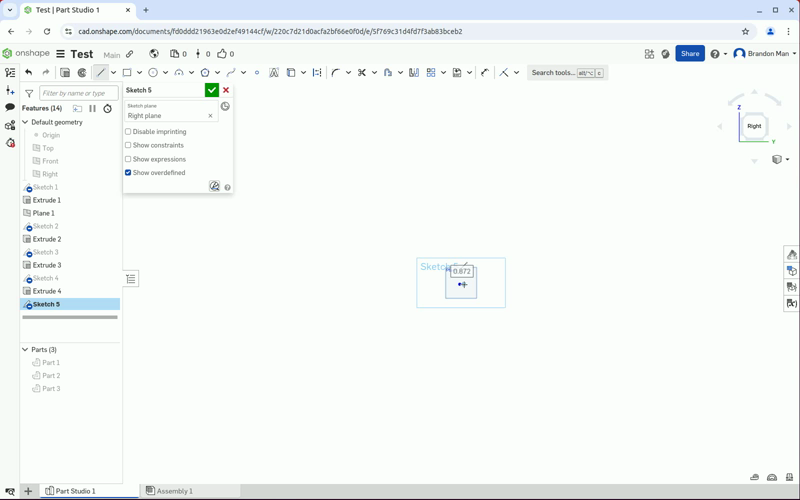
key_down(shift)
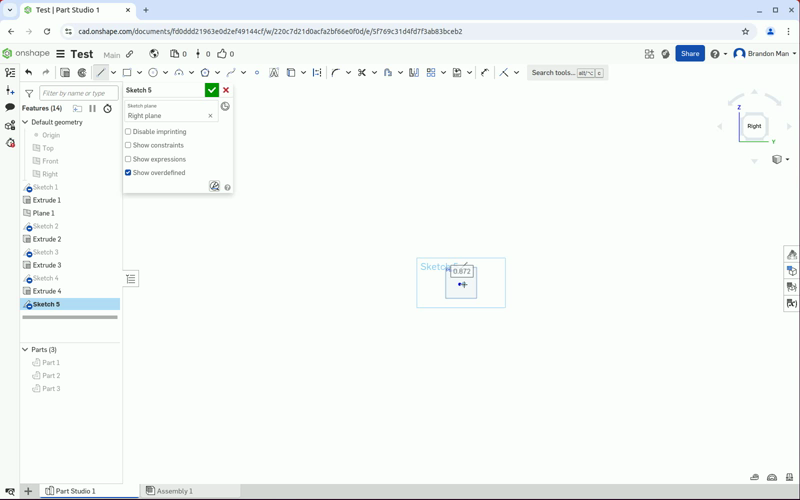
mouse_move(494, 284)
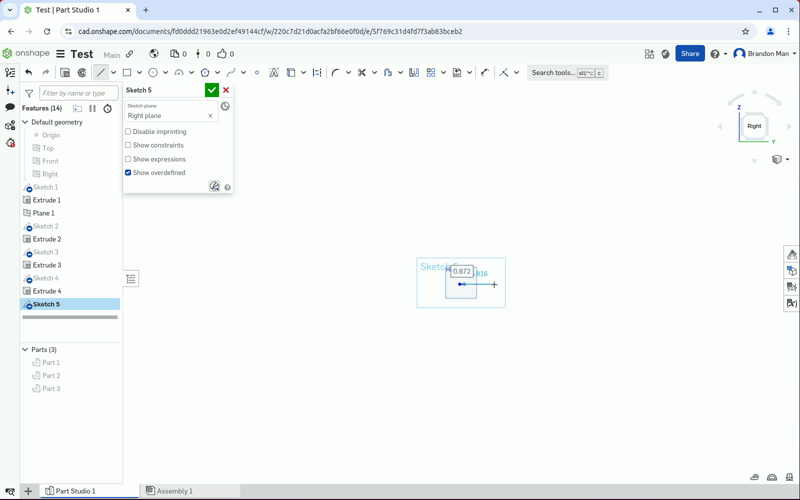
mouse_move(464, 279)
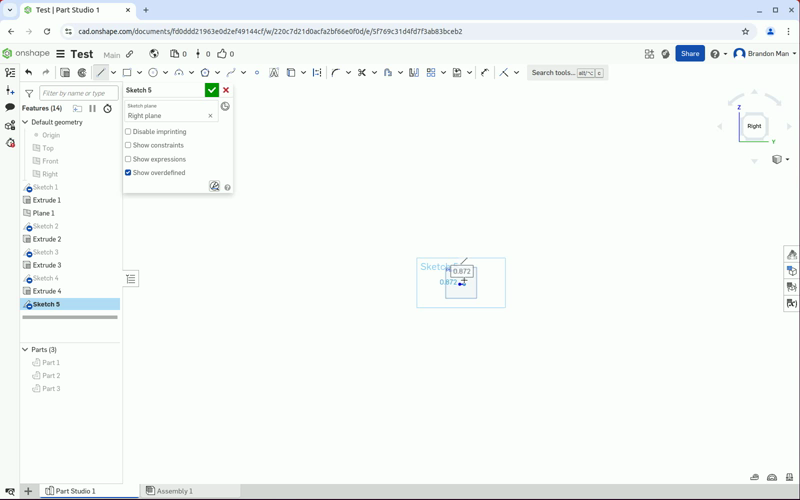
scroll(6)
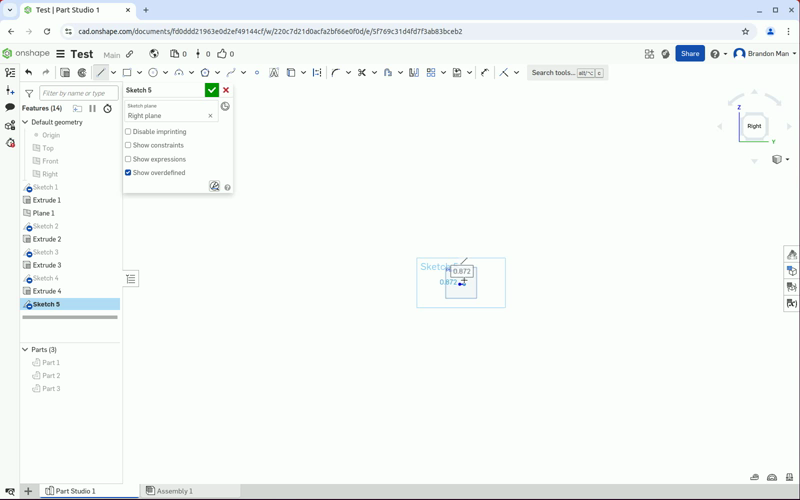
scroll(6)
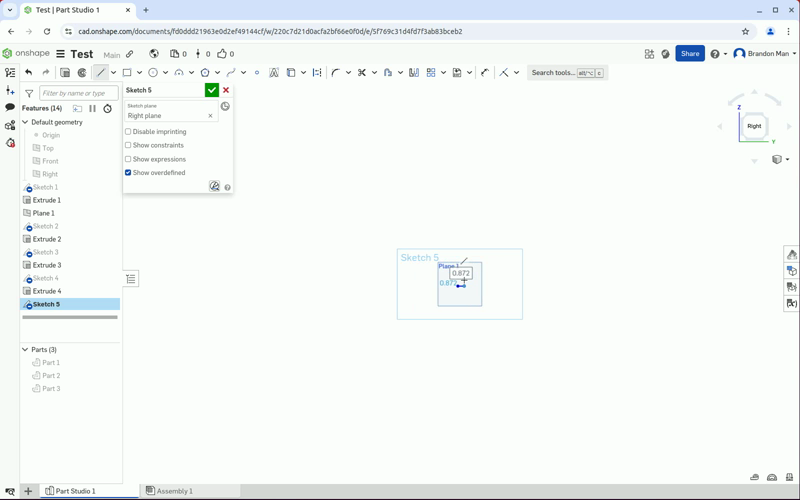
scroll(6)
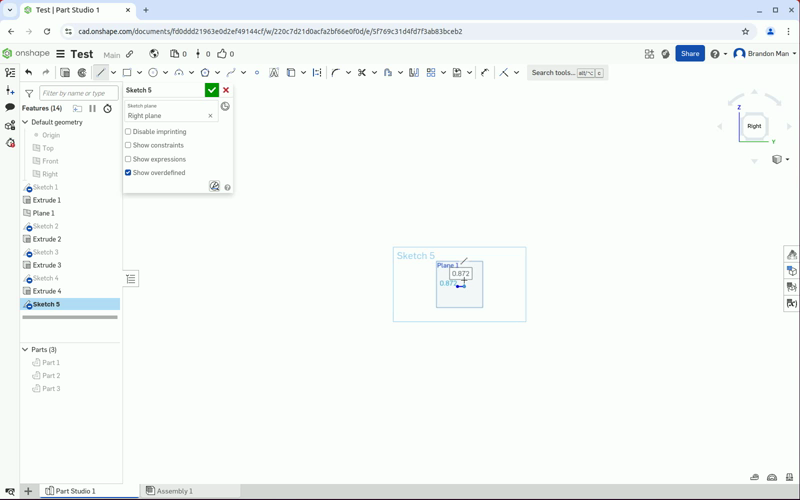
scroll(6)
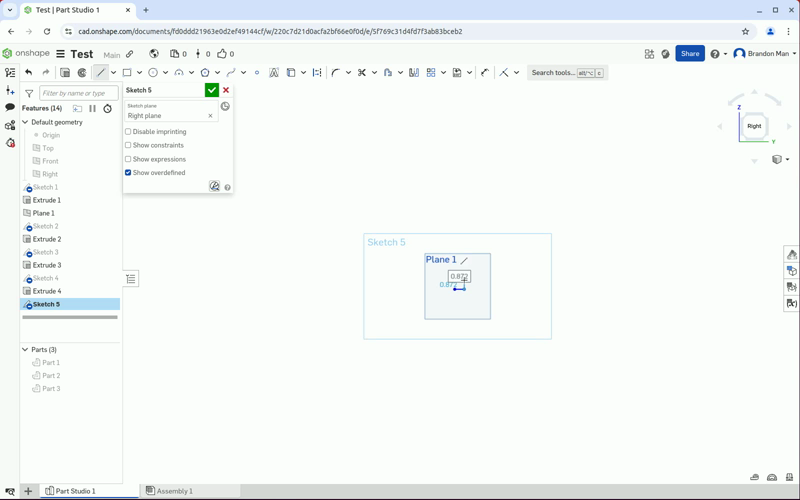
scroll(6)
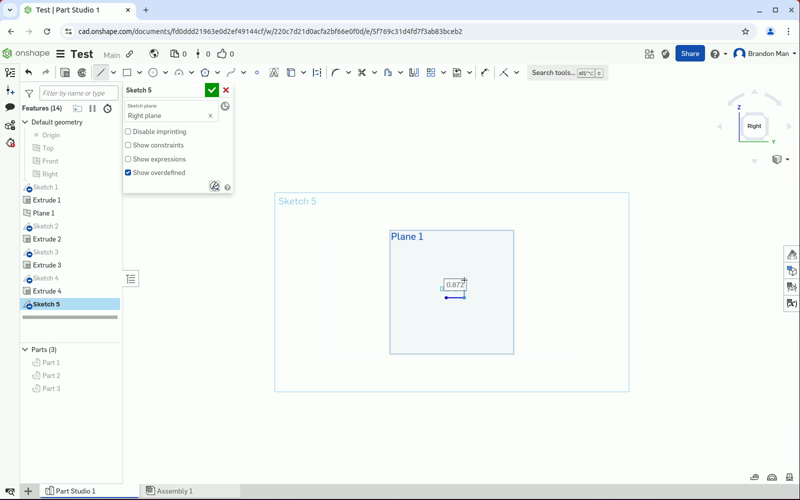
scroll(6)
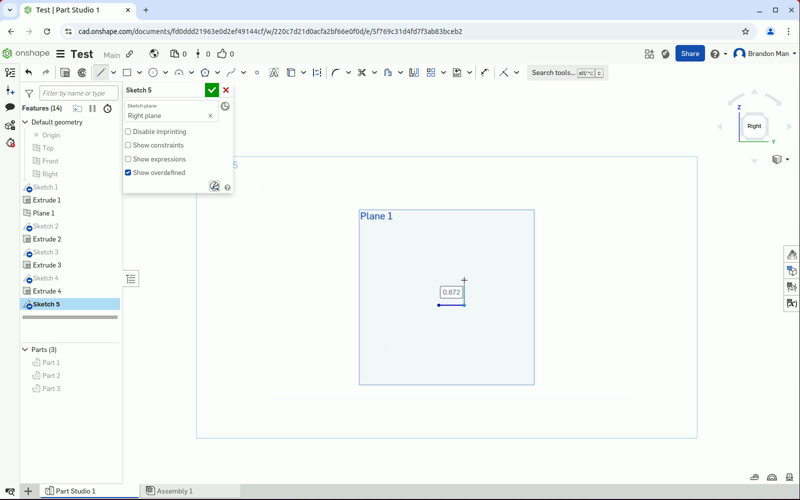
scroll(6)
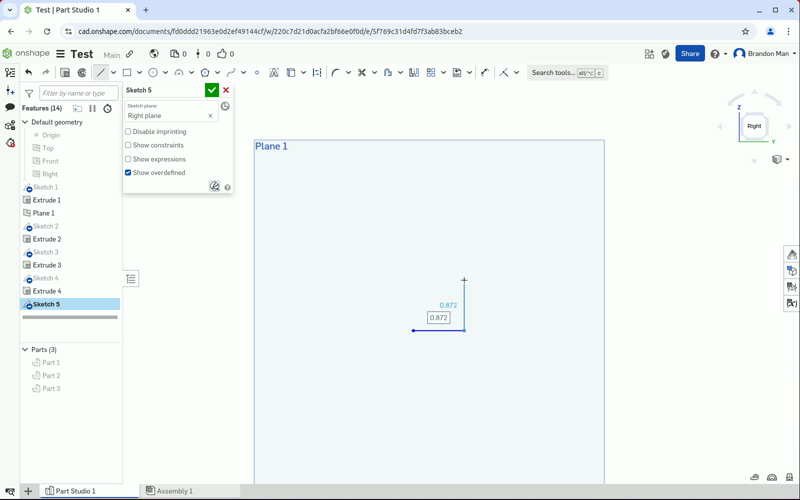
click(464, 279)
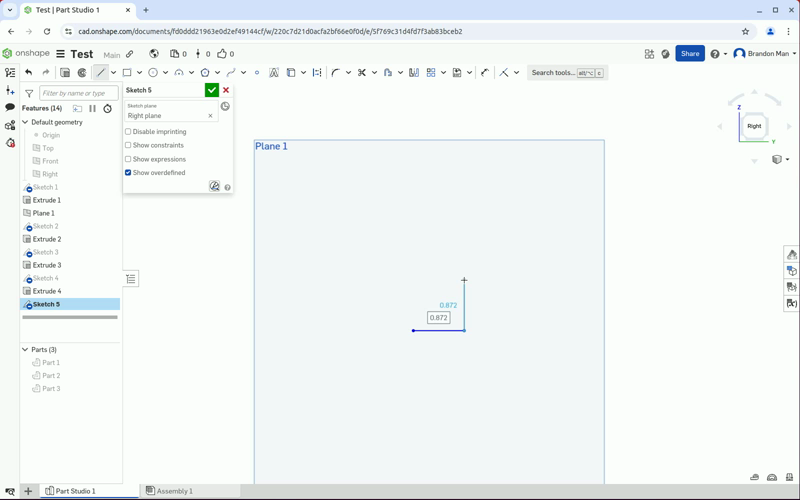
scroll(-6)
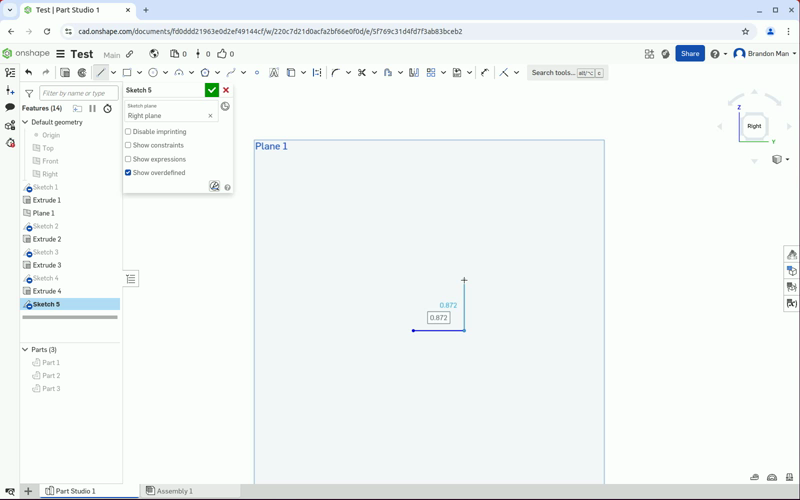
scroll(-6)
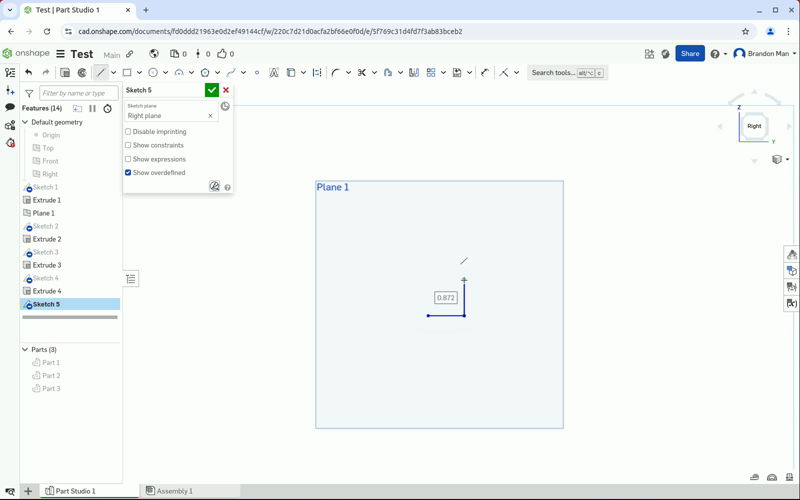
scroll(-6)
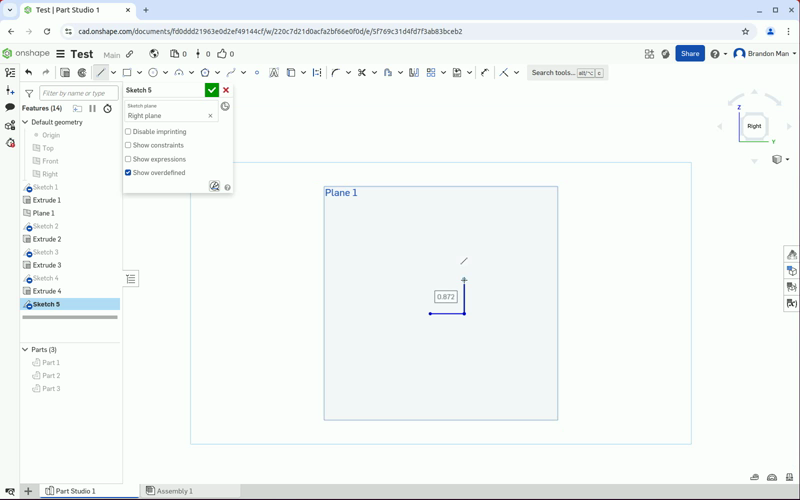
scroll(-6)
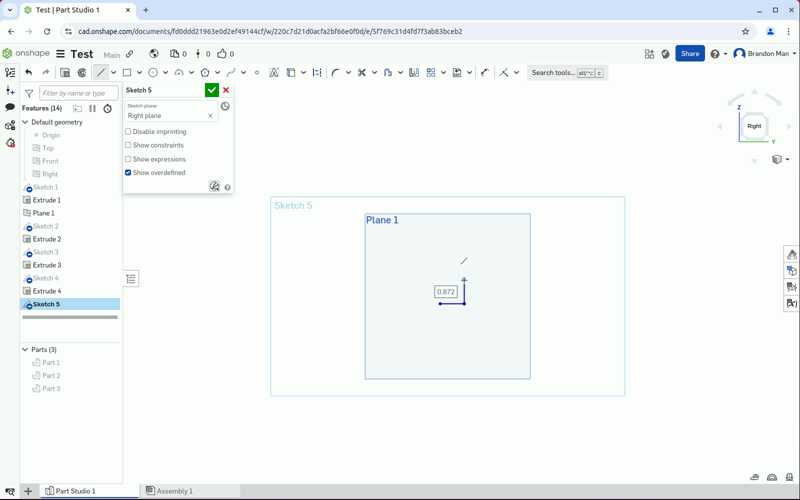
scroll(-6)
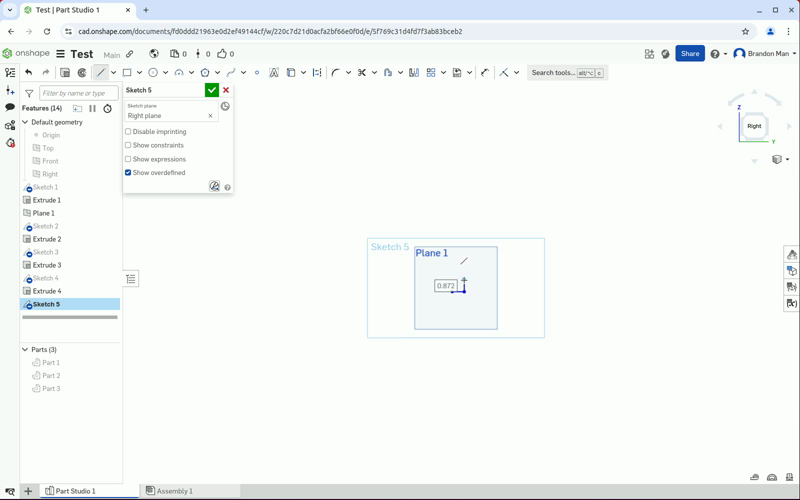
scroll(-6)
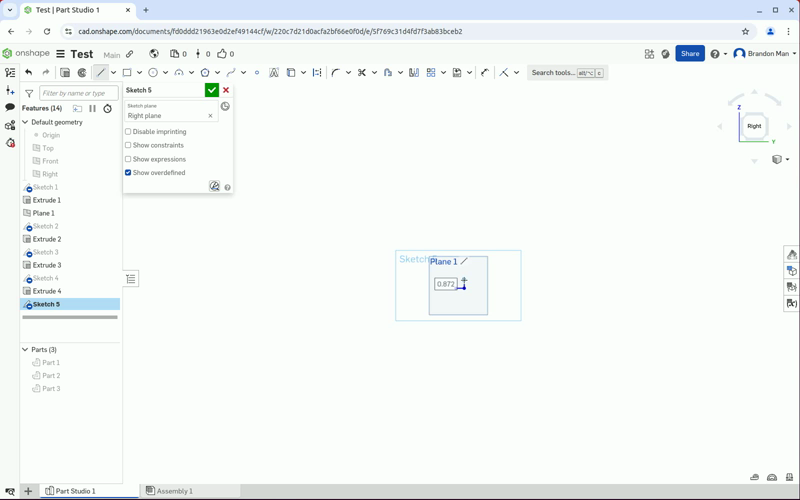
scroll(-6)
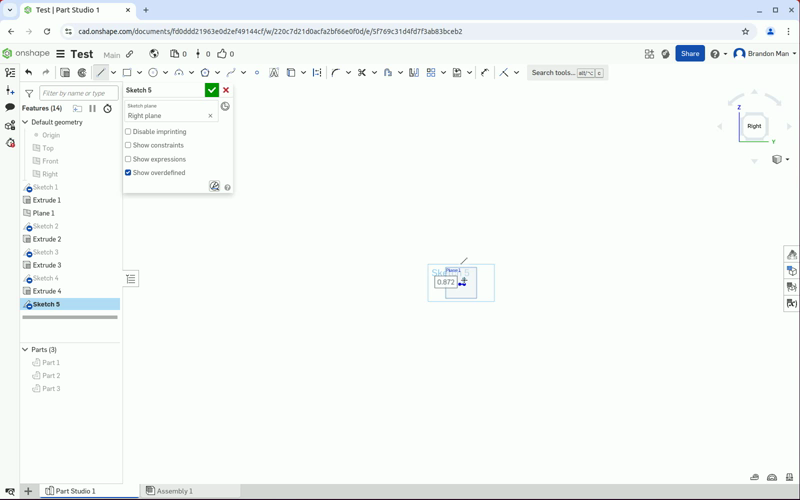
key_up(shift)
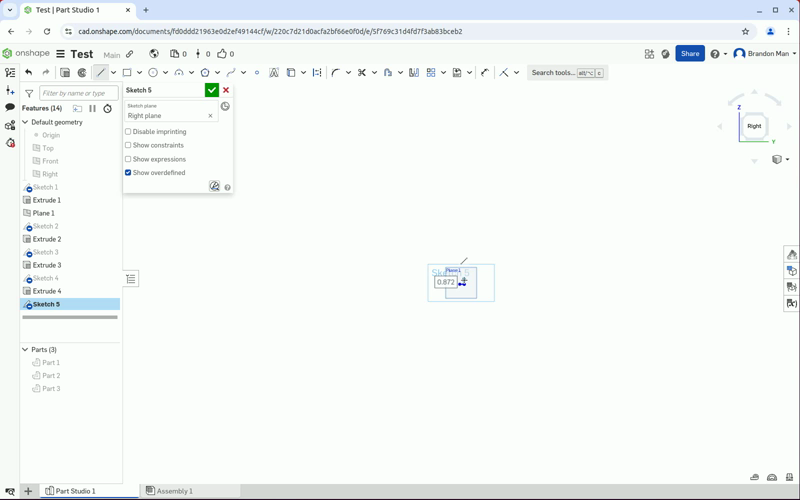
key_down(shift)
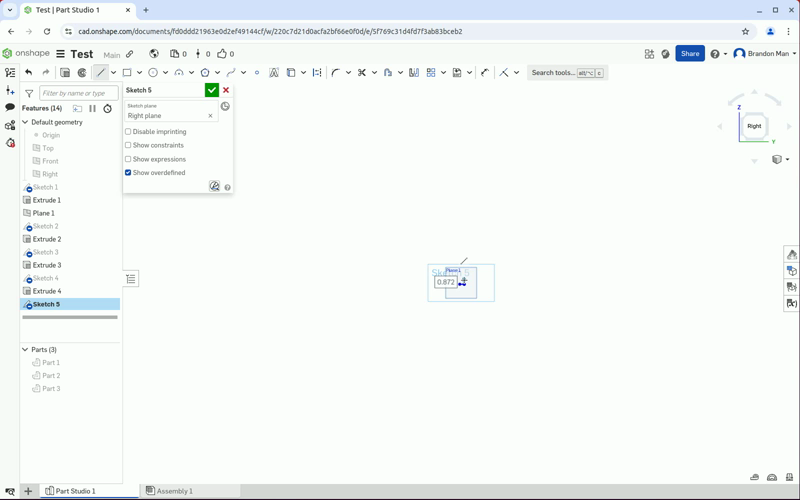
mouse_move(494, 279)
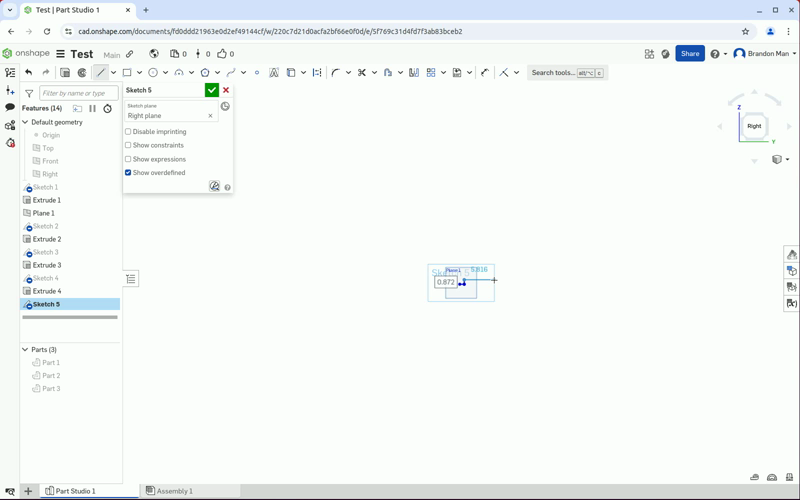
mouse_move(459, 279)
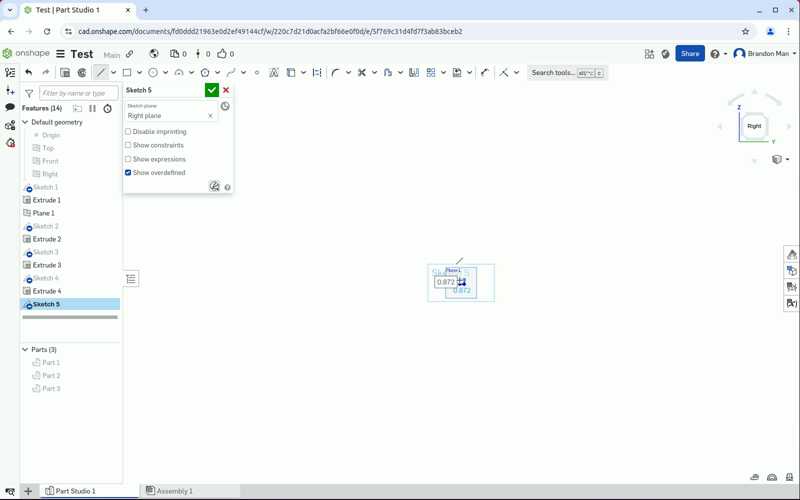
scroll(6)
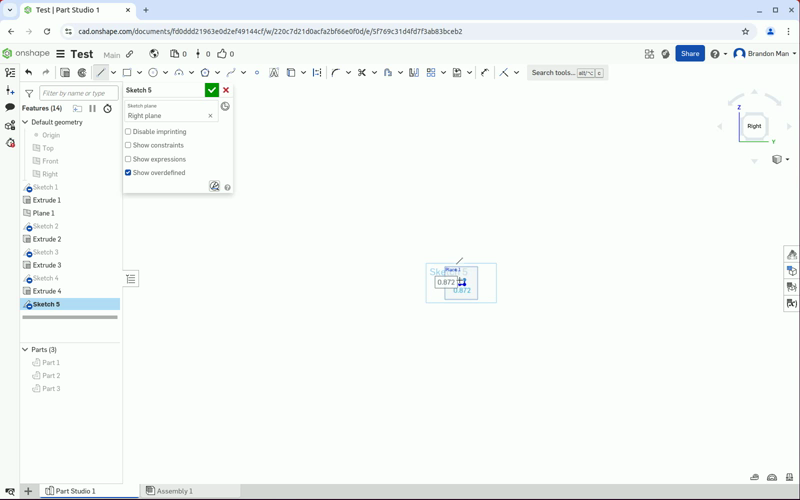
scroll(6)
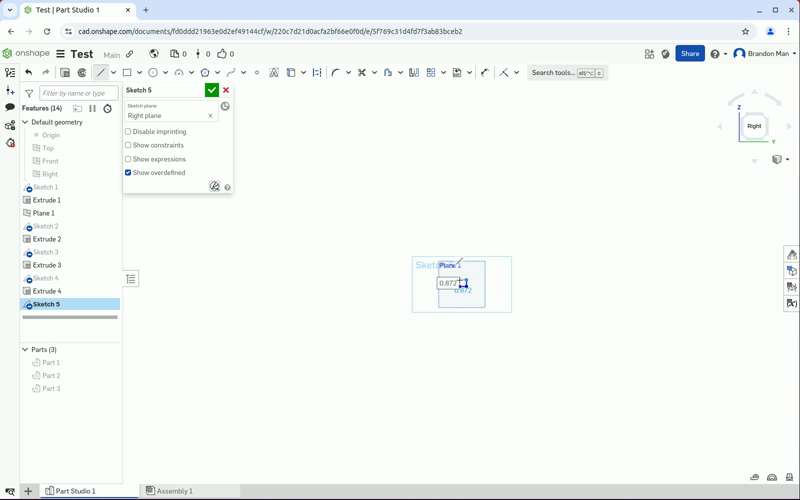
scroll(6)
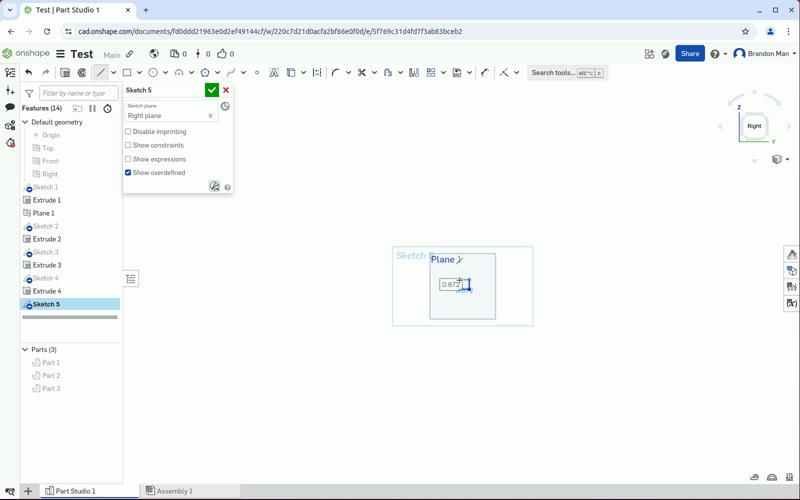
scroll(6)
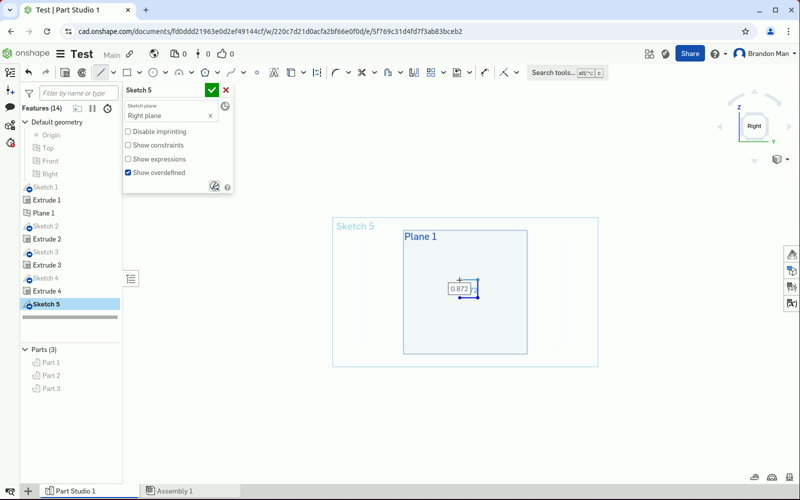
scroll(6)
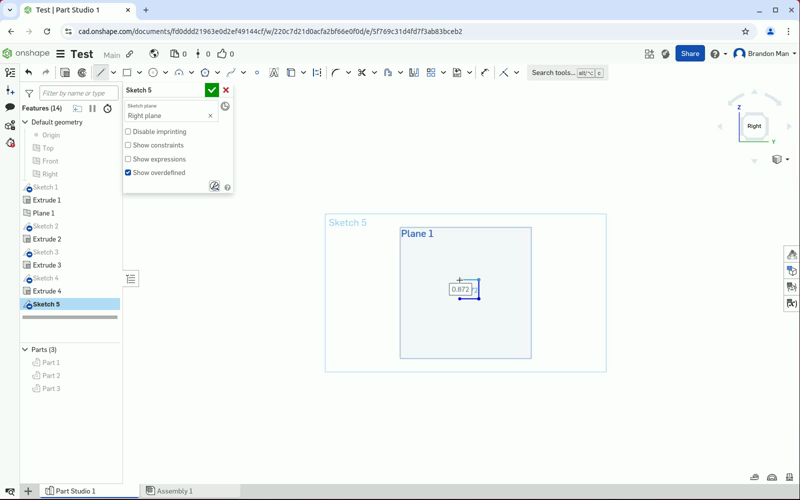
scroll(6)
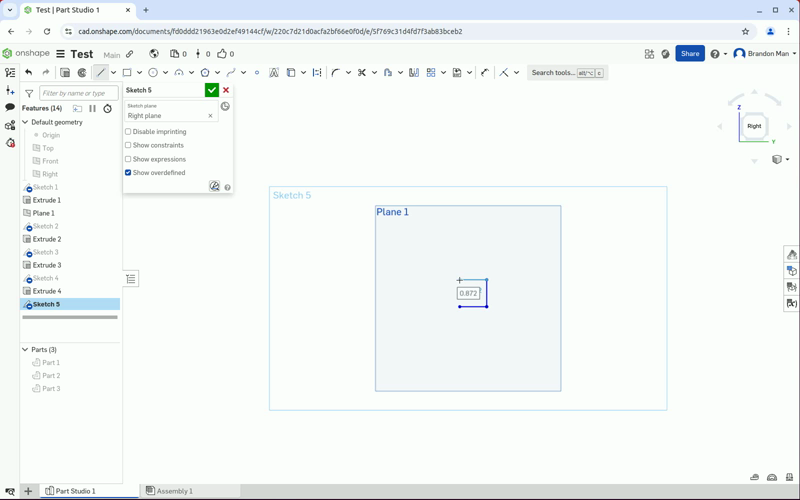
scroll(6)
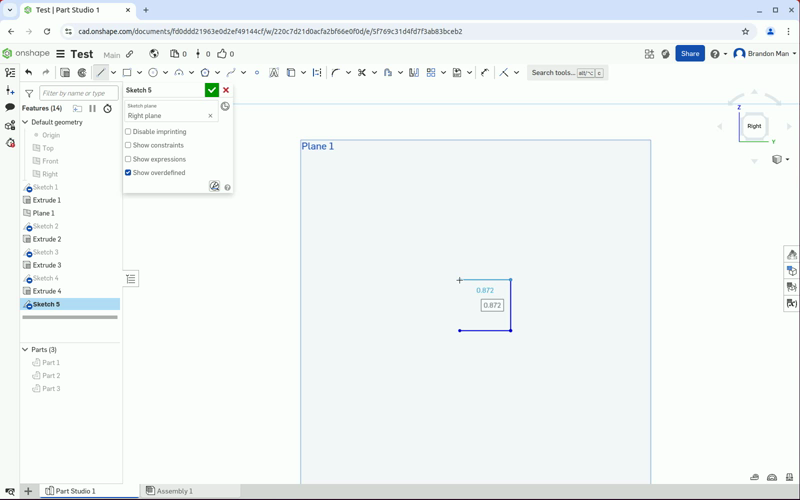
click(459, 279)
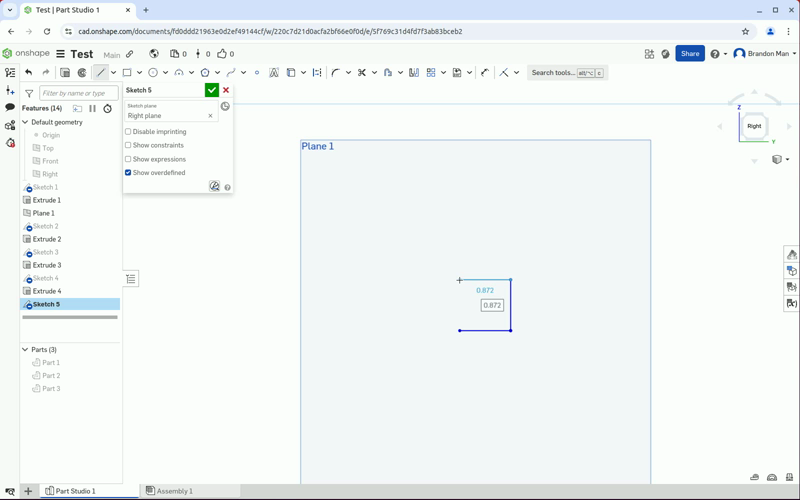
scroll(-6)
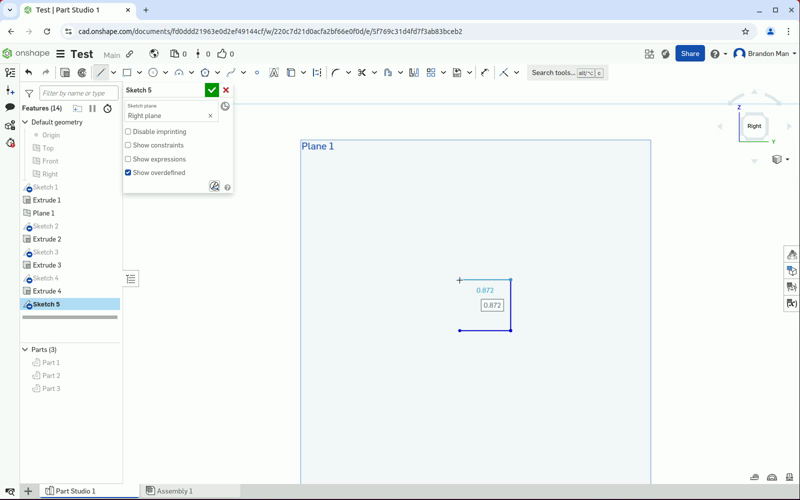
scroll(-6)
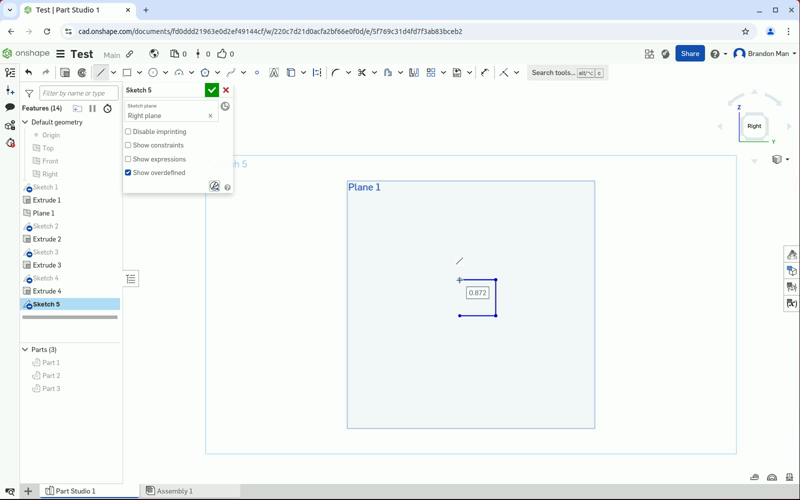
scroll(-6)
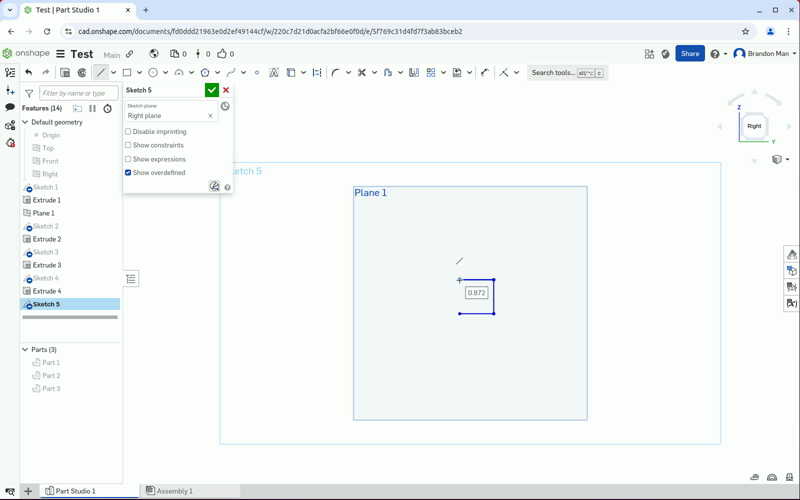
scroll(-6)
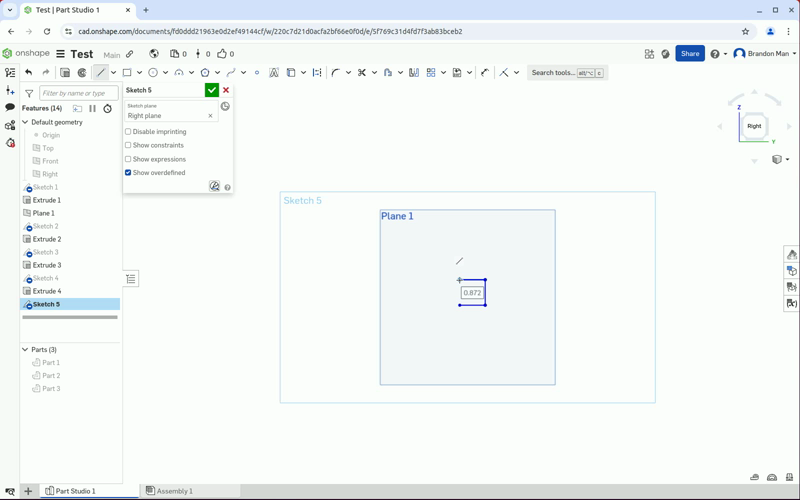
scroll(-6)
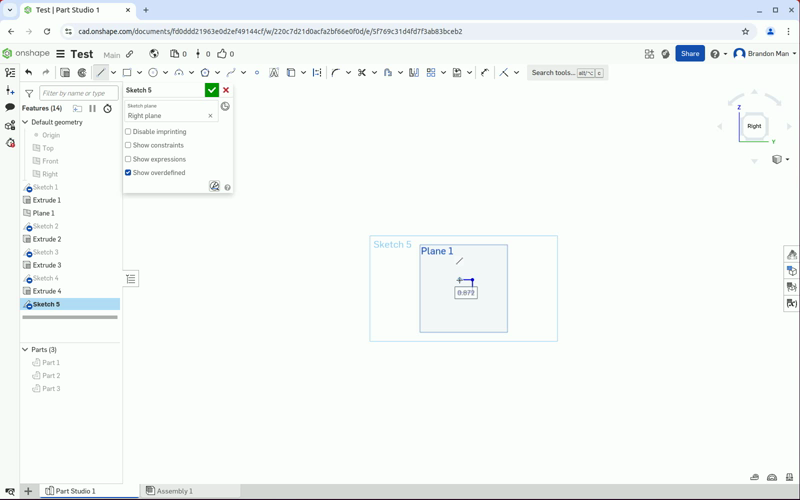
scroll(-6)
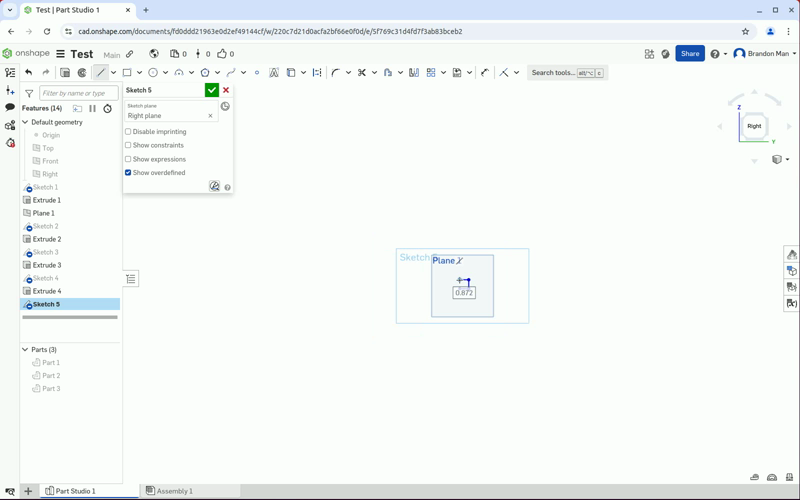
scroll(-6)
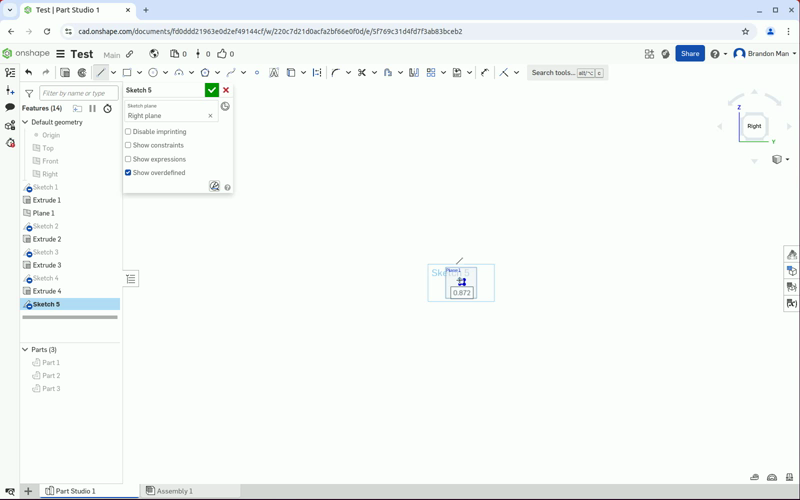
key_up(shift)
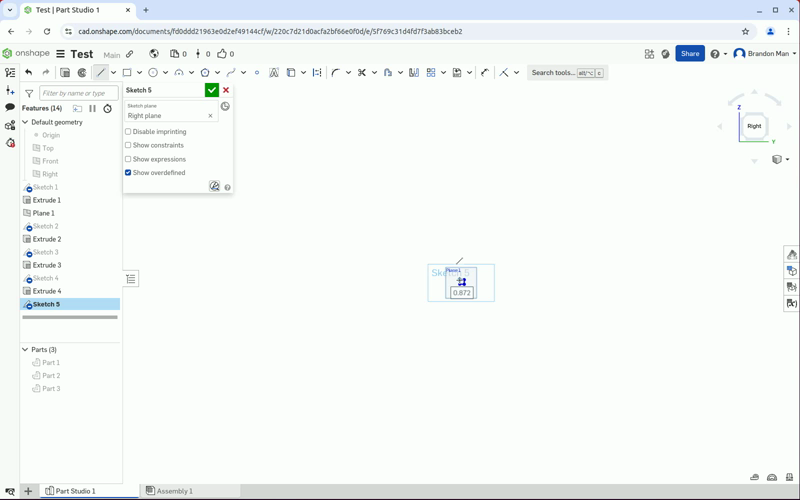
mouse_move(489, 279)
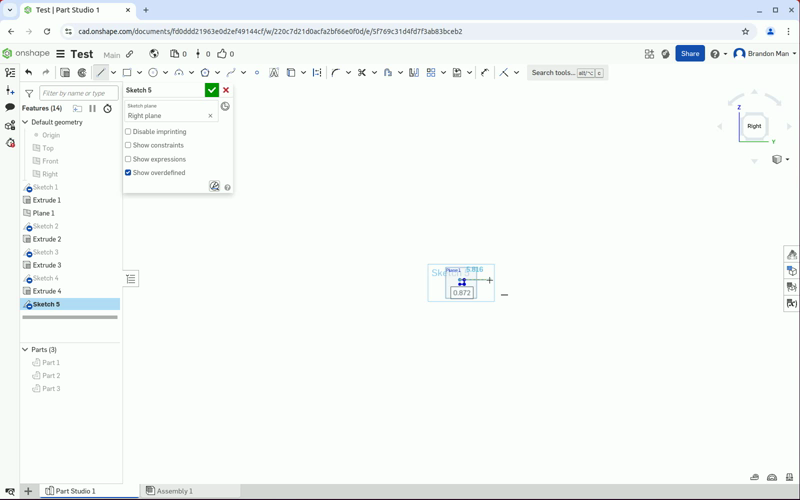
key_down(shift)
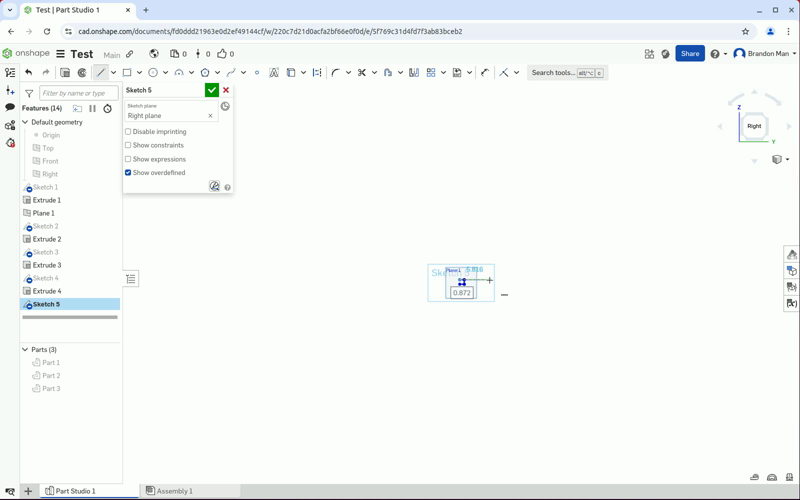
mouse_move(459, 284)
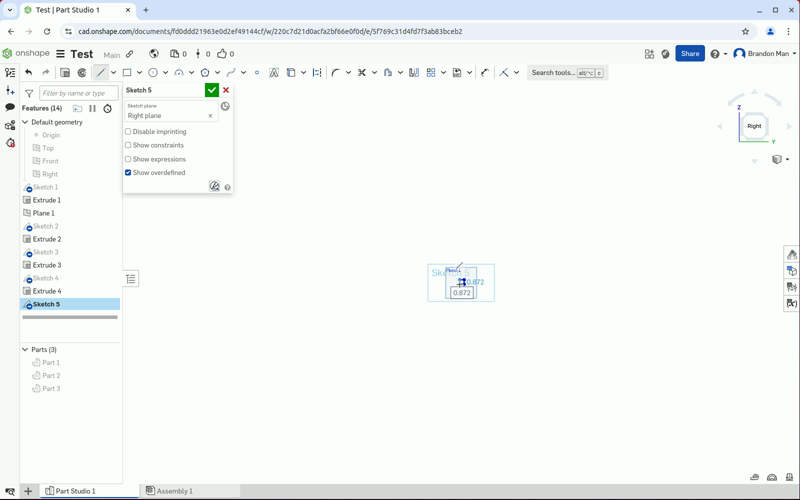
scroll(6)
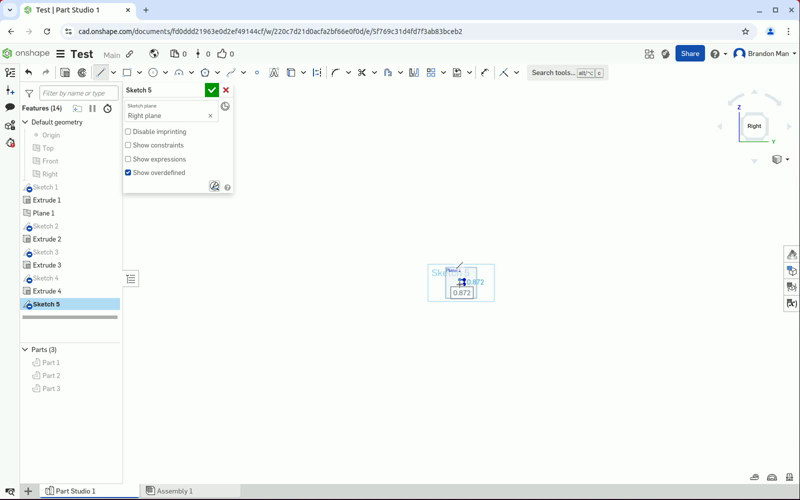
scroll(6)
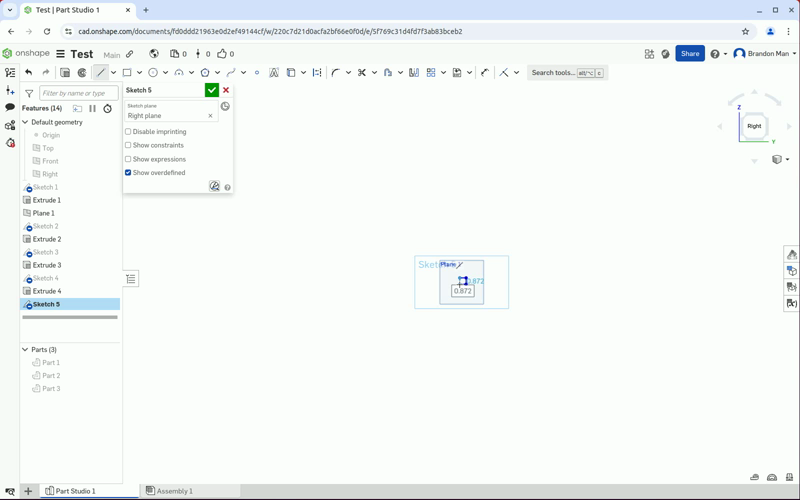
scroll(6)
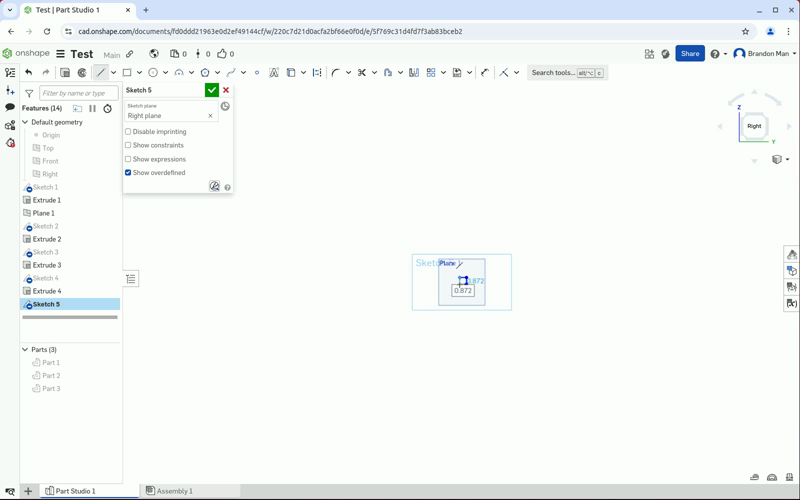
scroll(6)
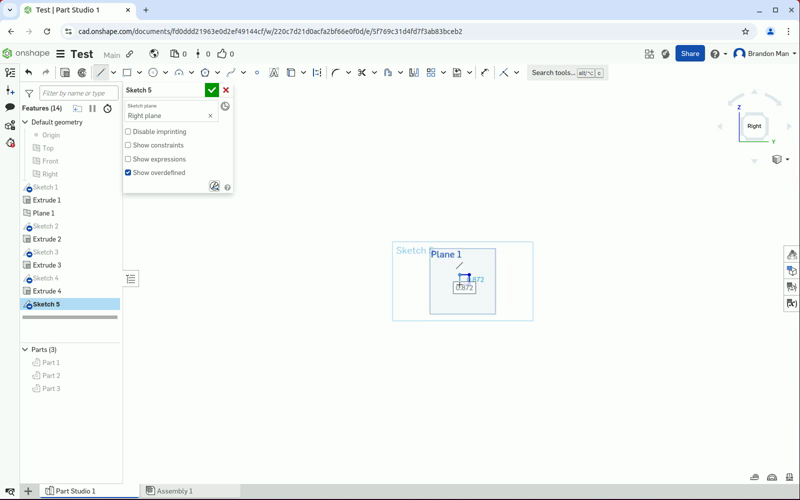
scroll(6)
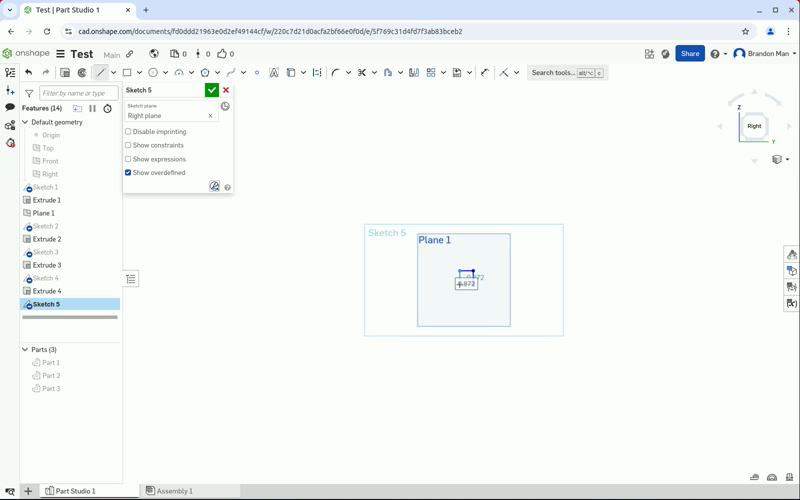
scroll(6)
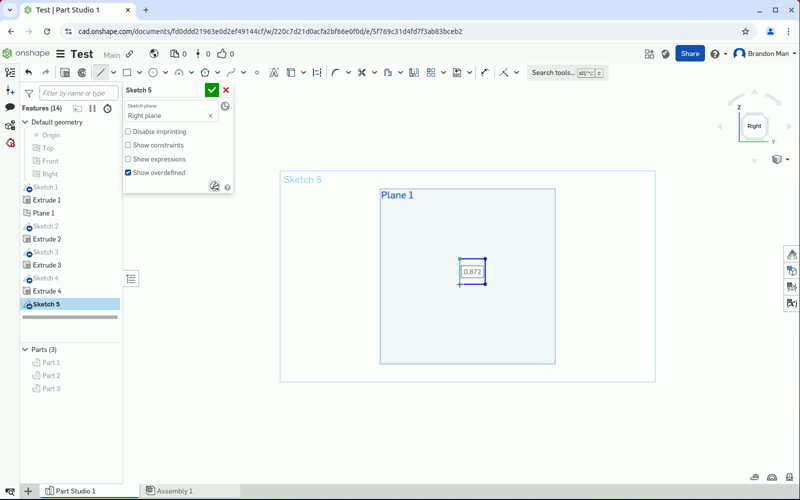
scroll(6)
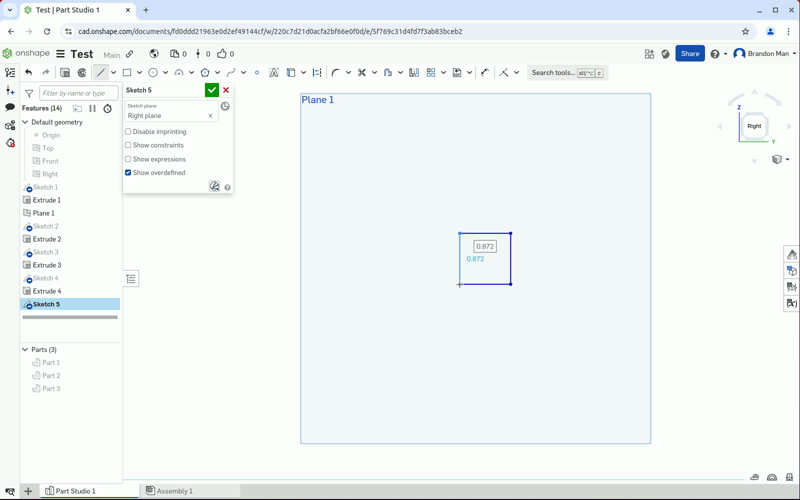
key_up(shift)
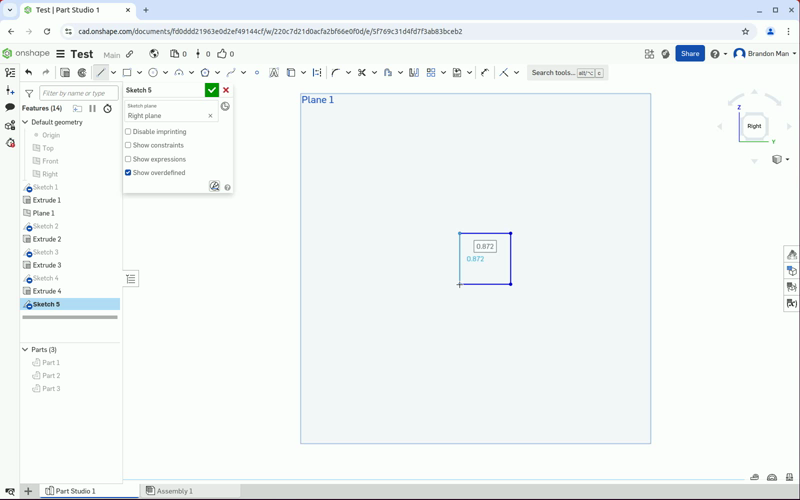
click(459, 284)
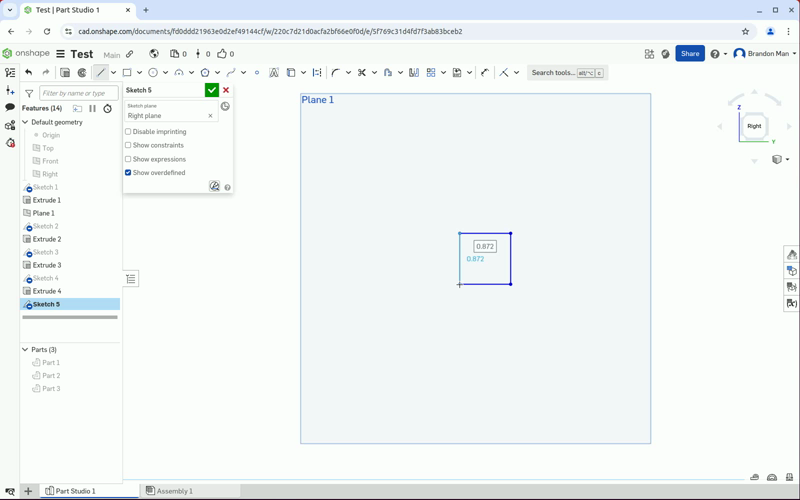
scroll(-6)
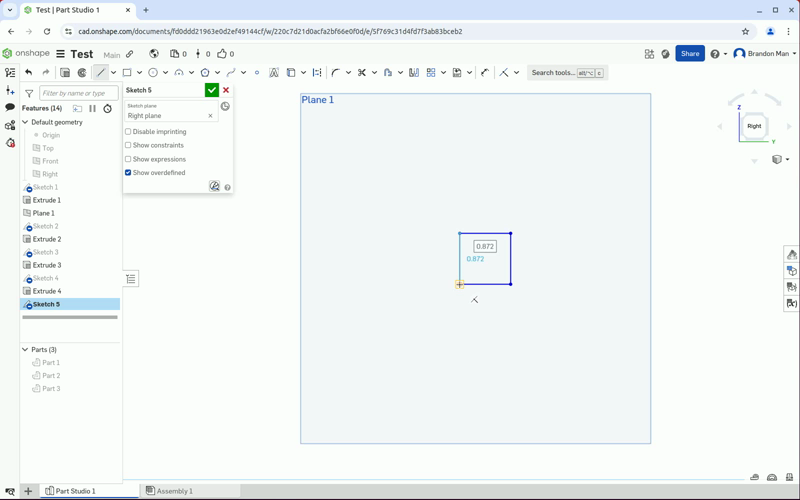
scroll(-6)
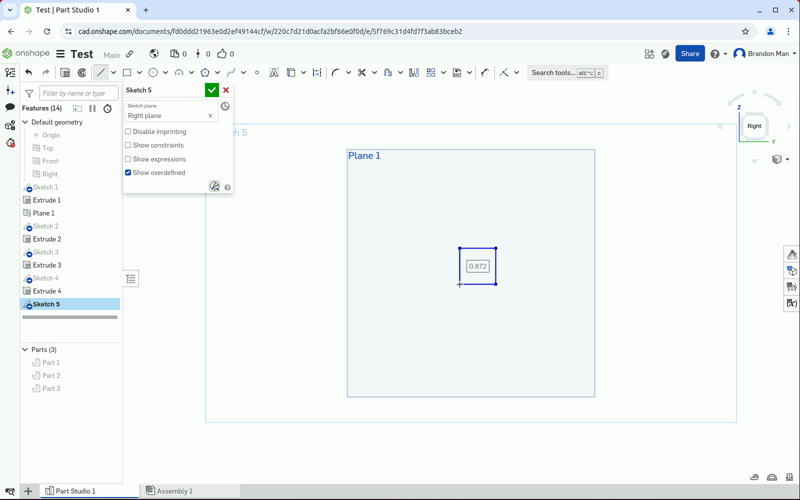
scroll(-6)
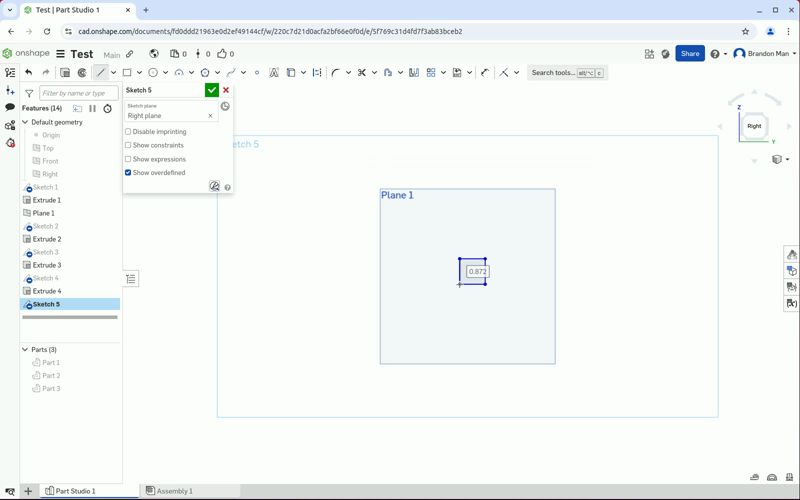
scroll(-6)
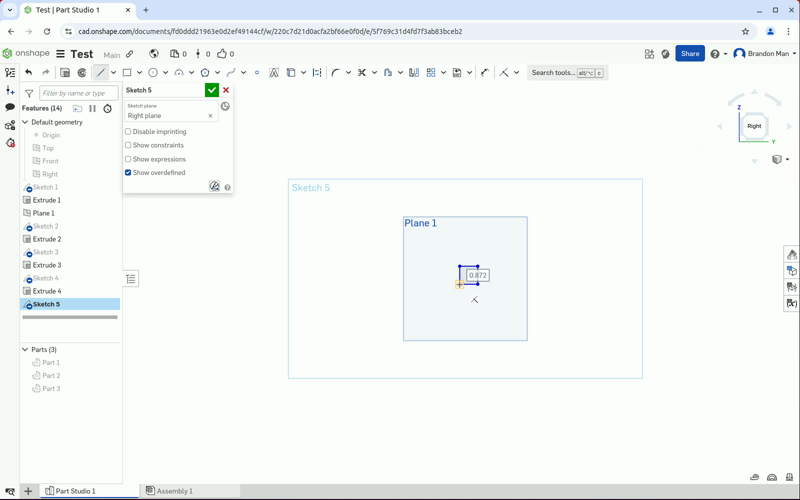
scroll(-6)
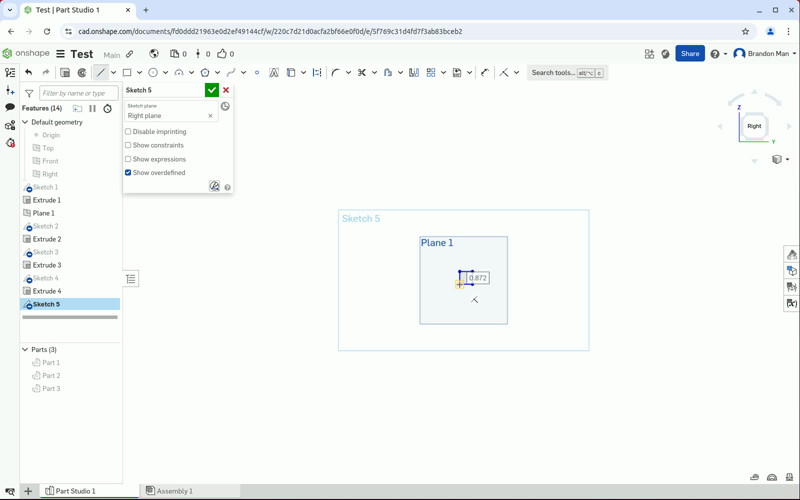
scroll(-6)
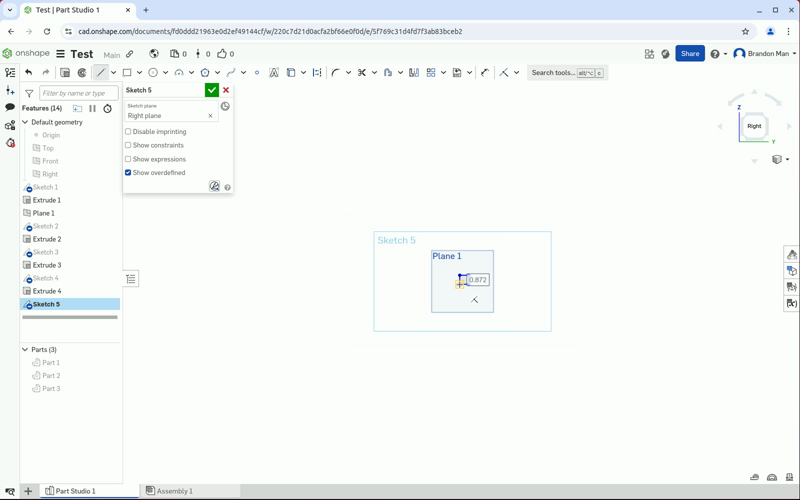
scroll(-6)
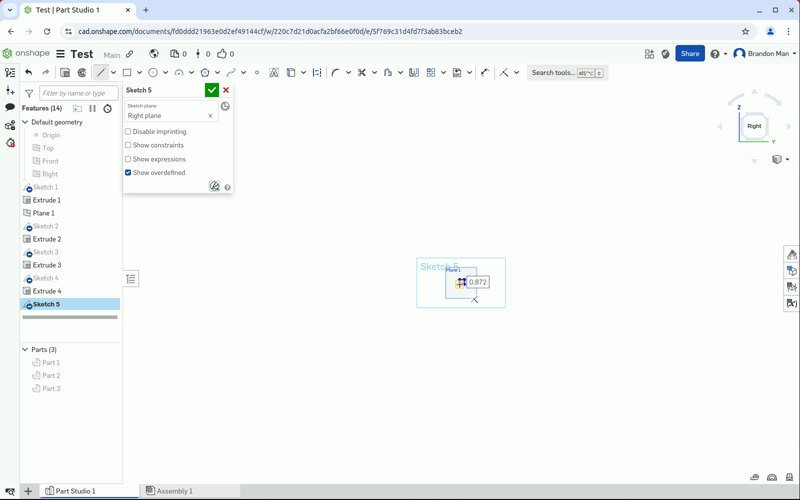
key(esc)
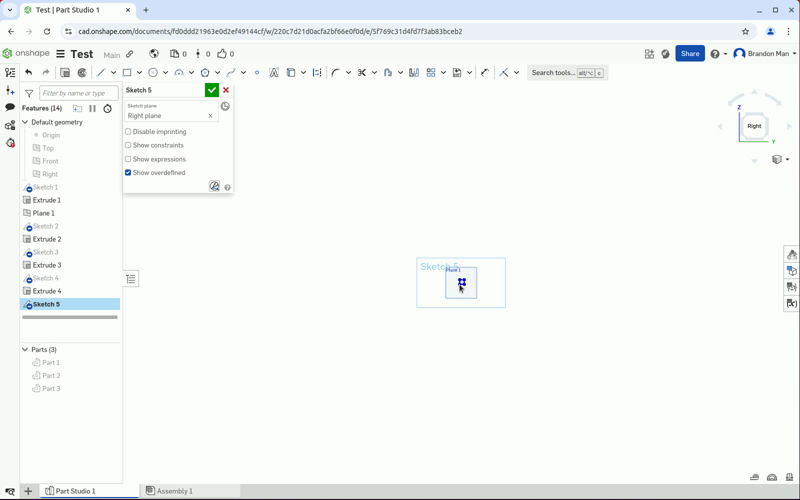
mouse_move(461, 282)
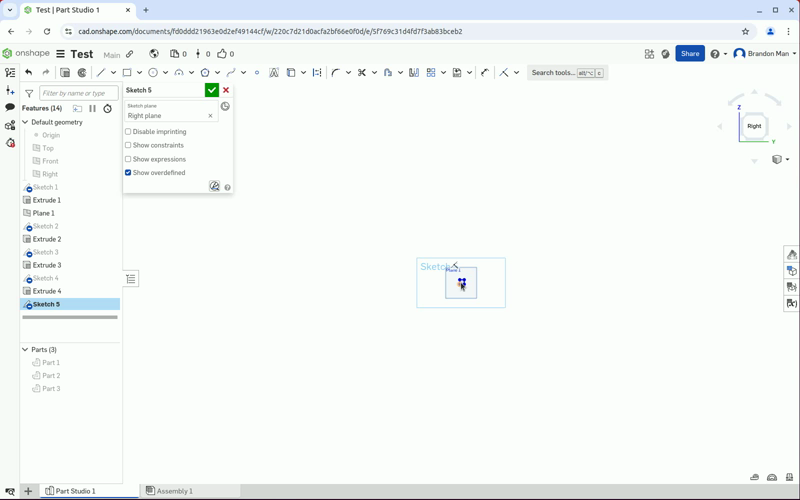
scroll(6)
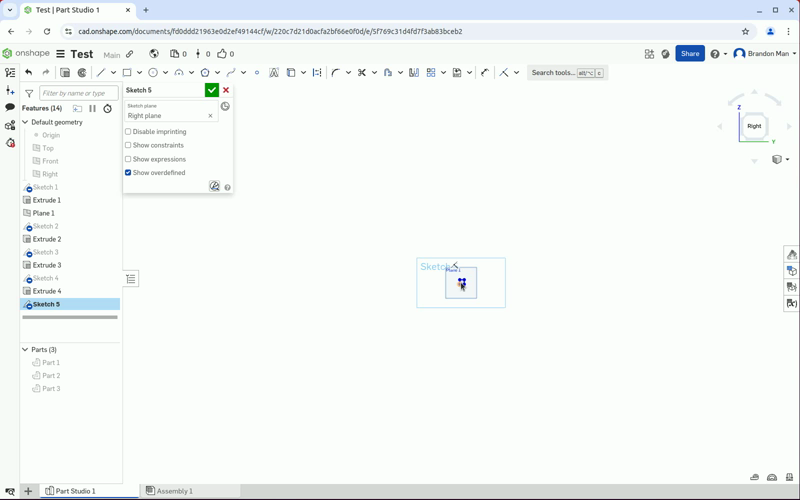
scroll(6)
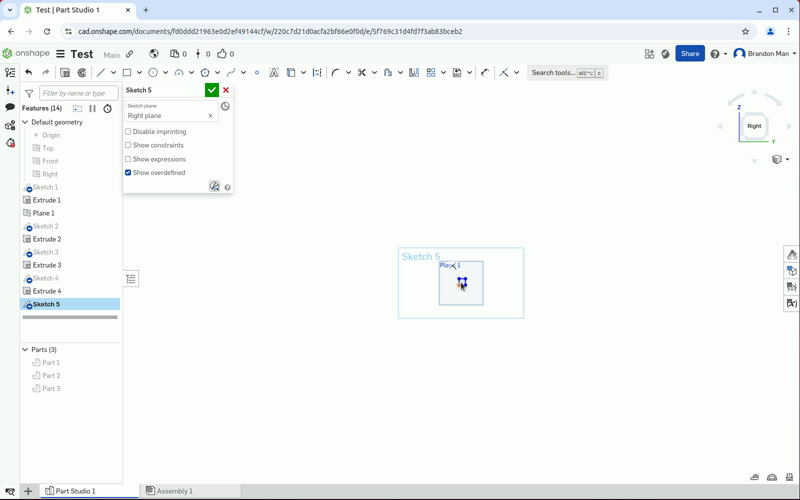
scroll(6)
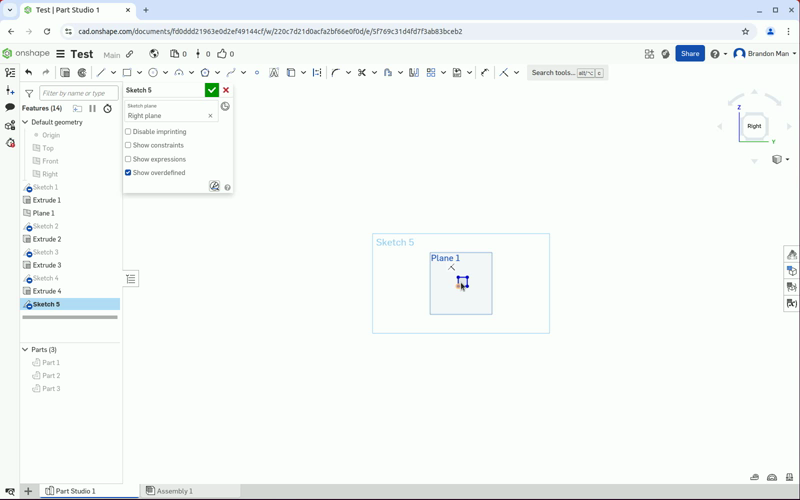
scroll(6)
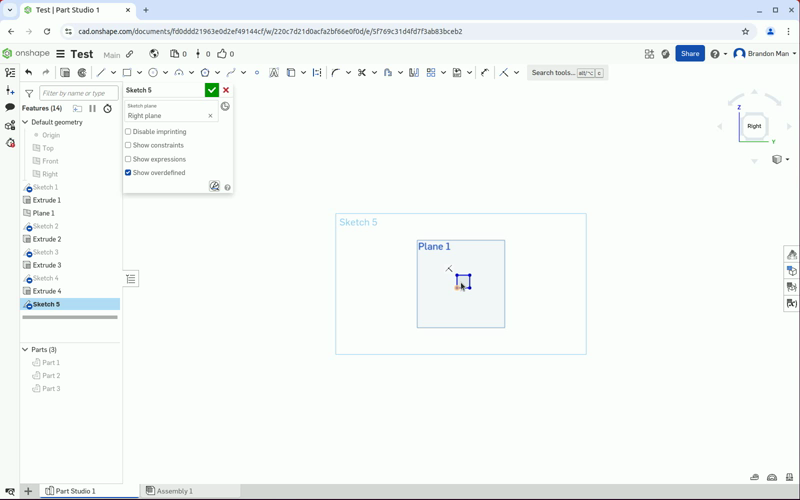
scroll(6)
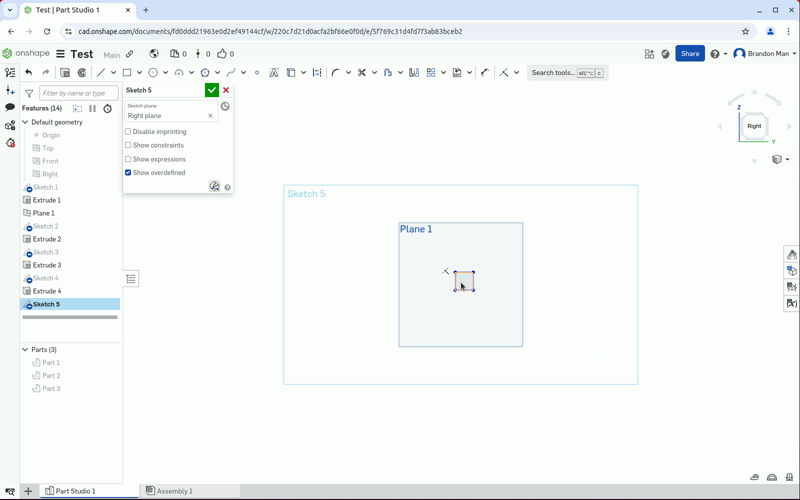
scroll(6)
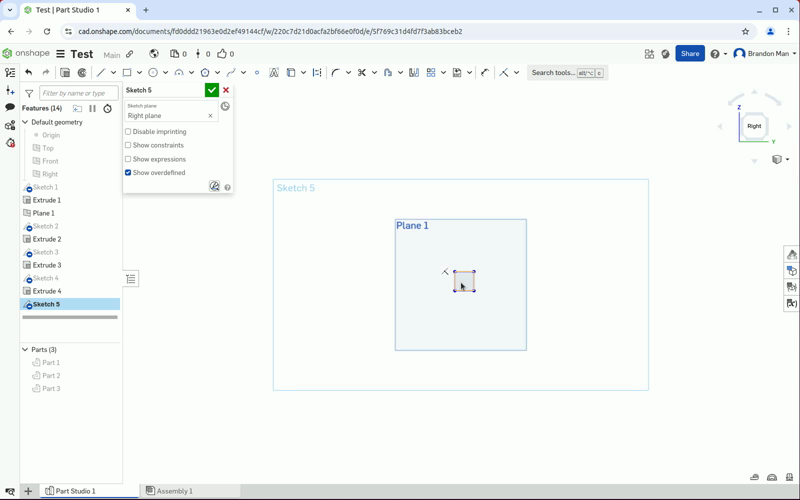
scroll(6)
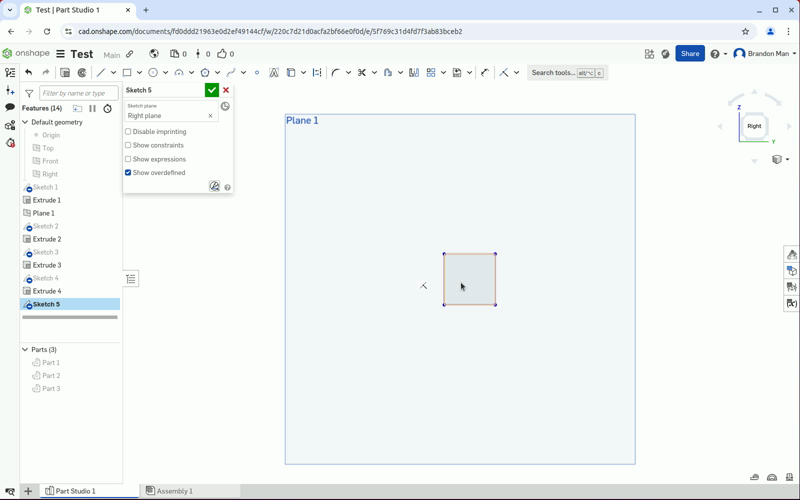
click(461, 282)
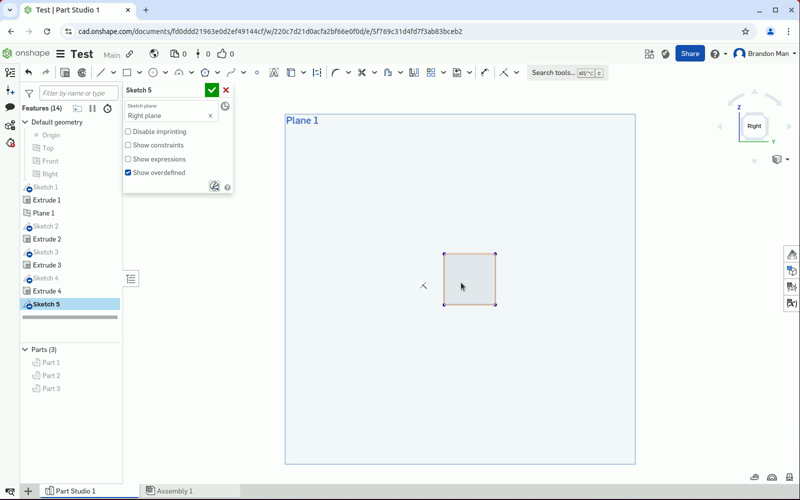
scroll(-6)
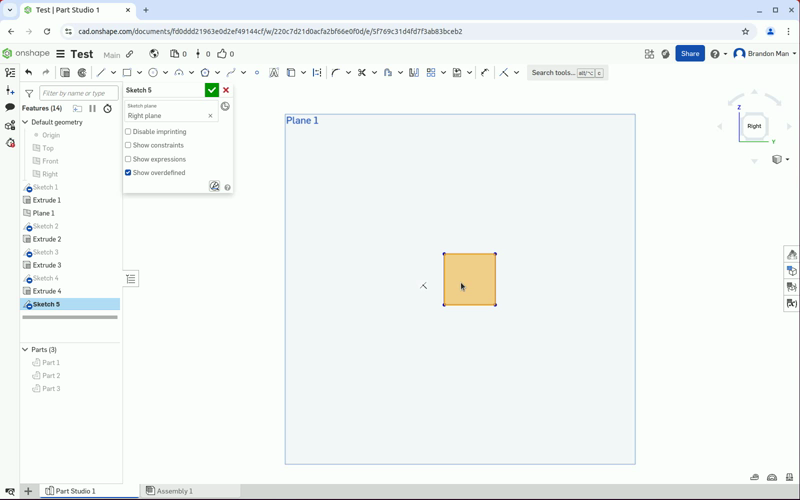
scroll(-6)
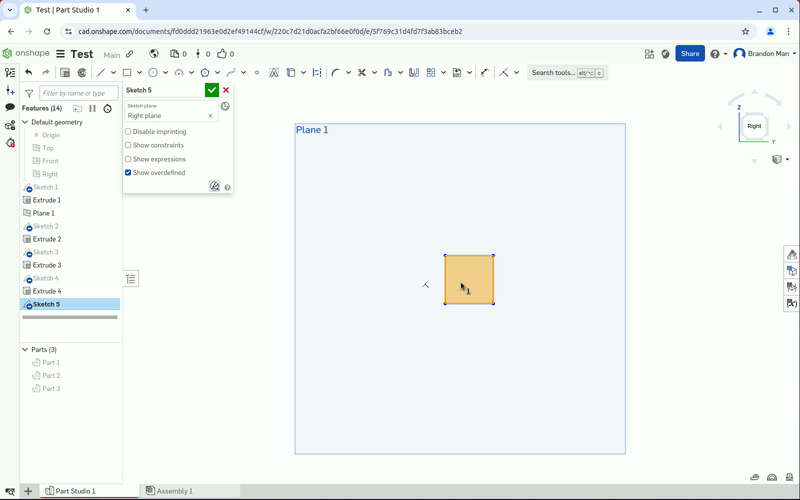
scroll(-6)
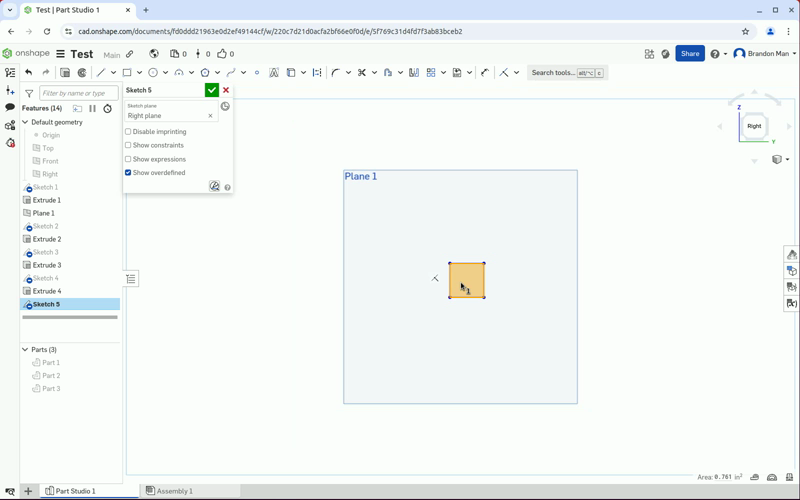
scroll(-6)
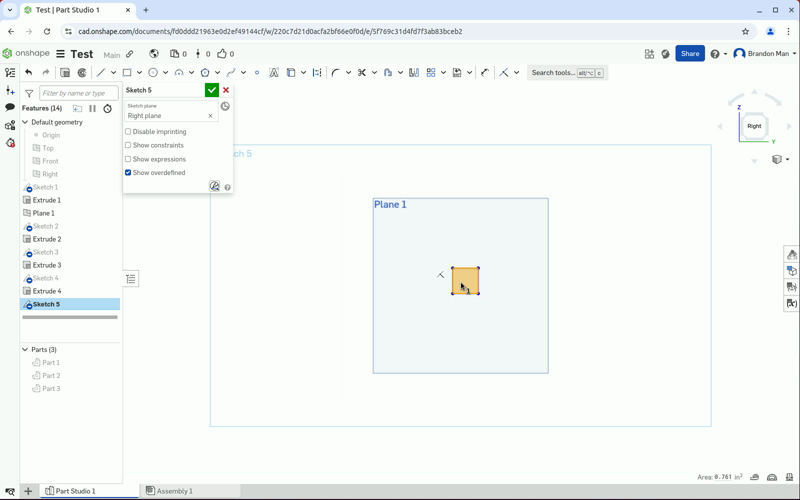
scroll(-6)
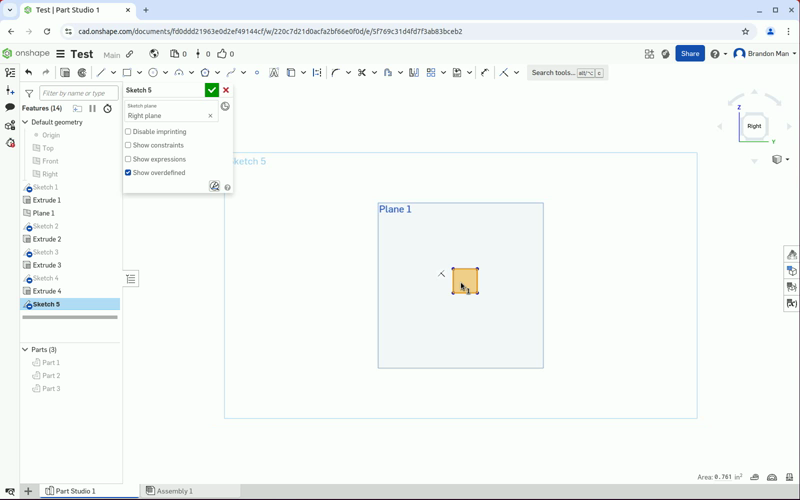
scroll(-6)
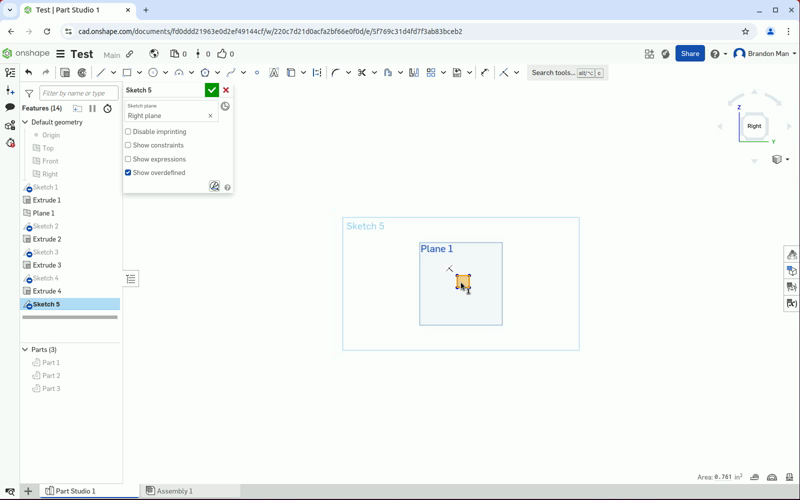
scroll(-6)
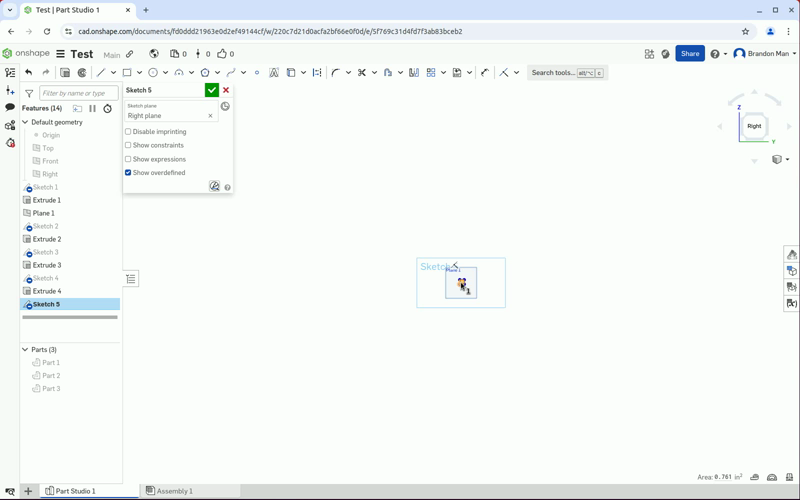
mouse_move(73, 352)
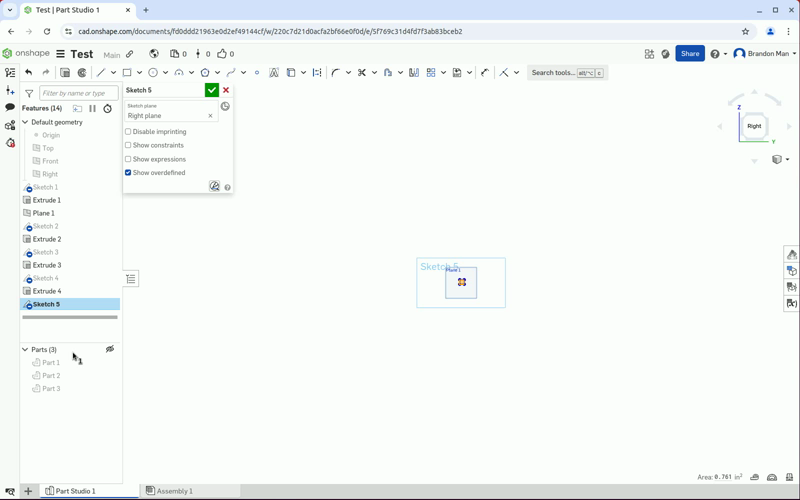
key(shift+y)
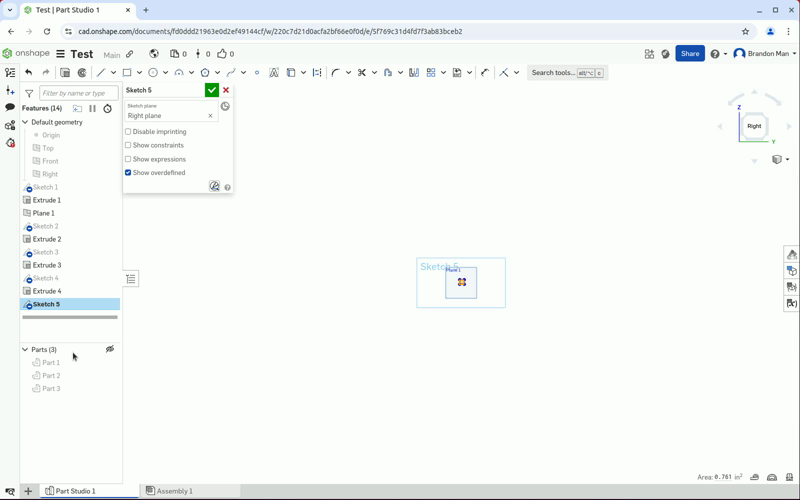
key(shift+e)
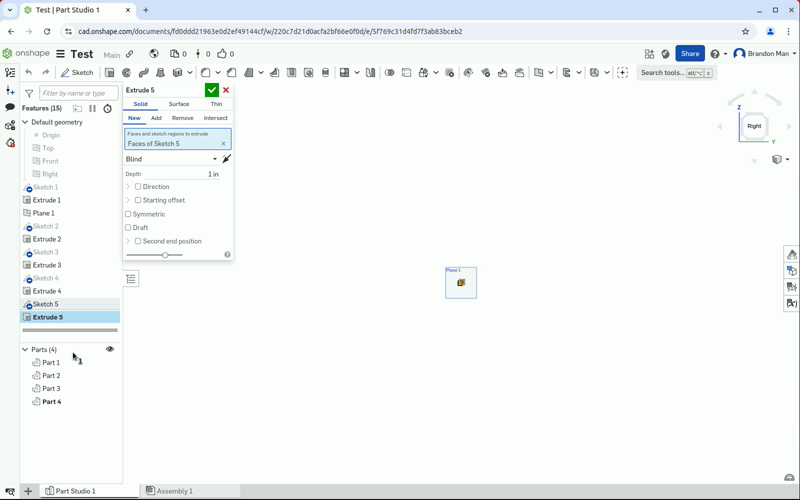
mouse_move(143, 106)
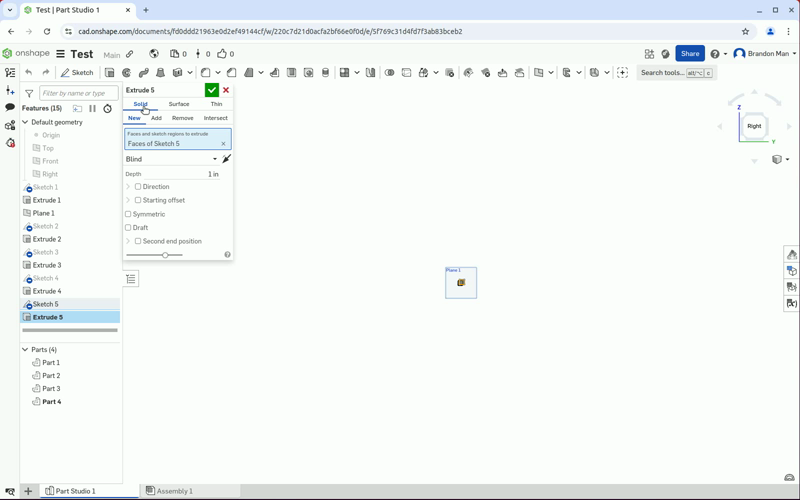
click(143, 106)
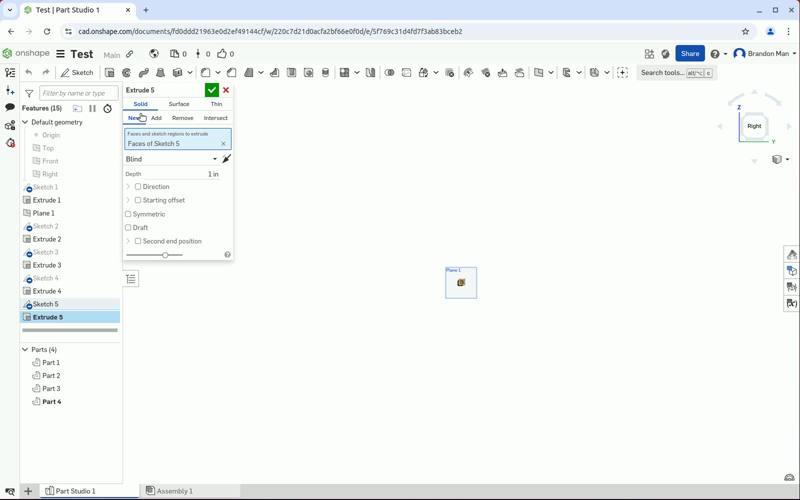
mouse_move(137, 120)
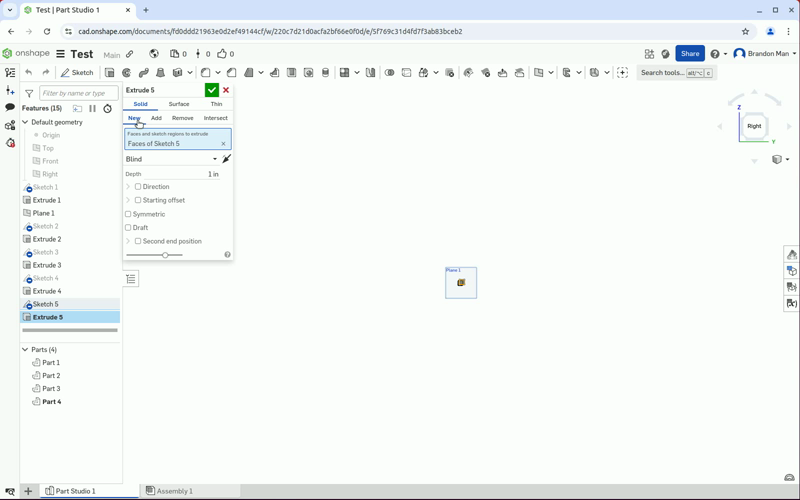
click(137, 120)
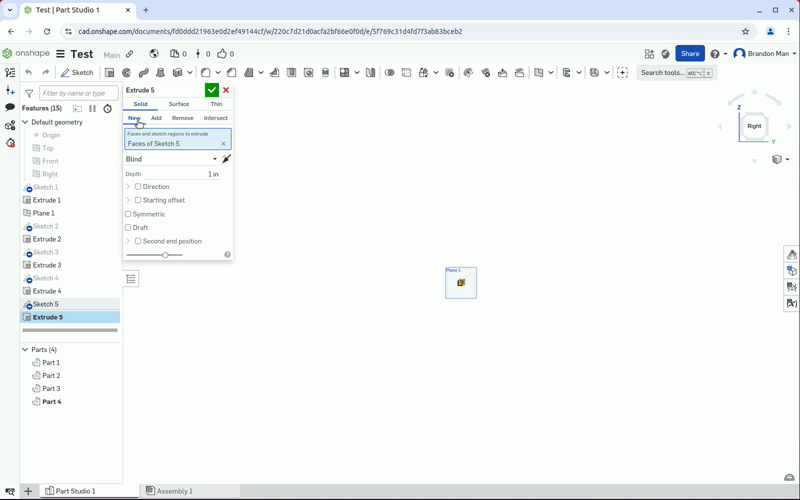
key(tab, 4)
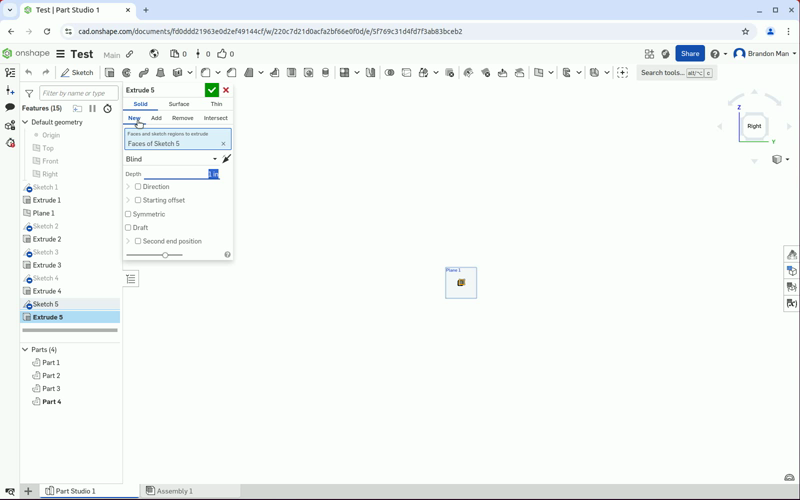
text(-0.241)
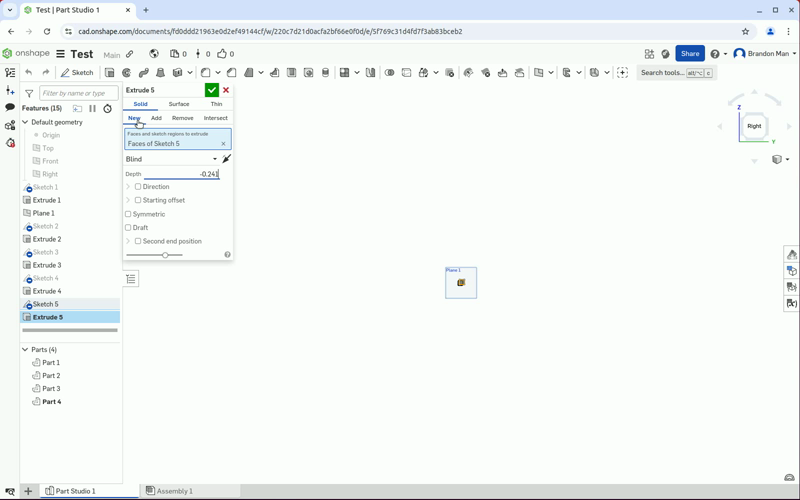
key(enter)
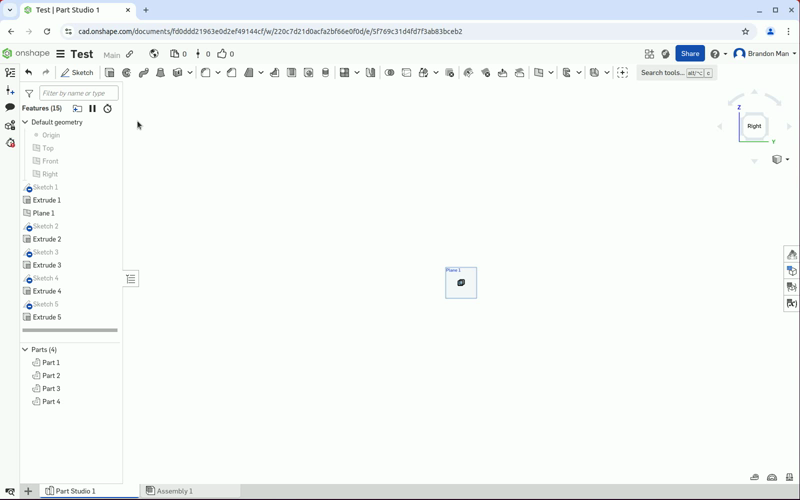
key(shift+h)
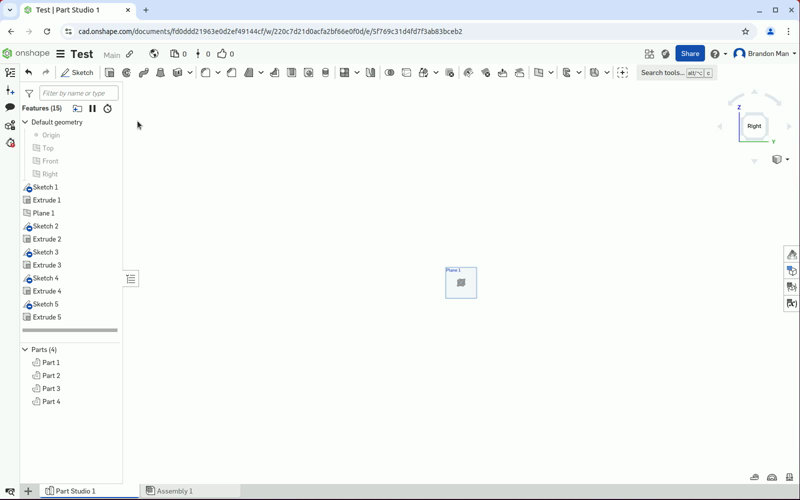
key(shift+h)
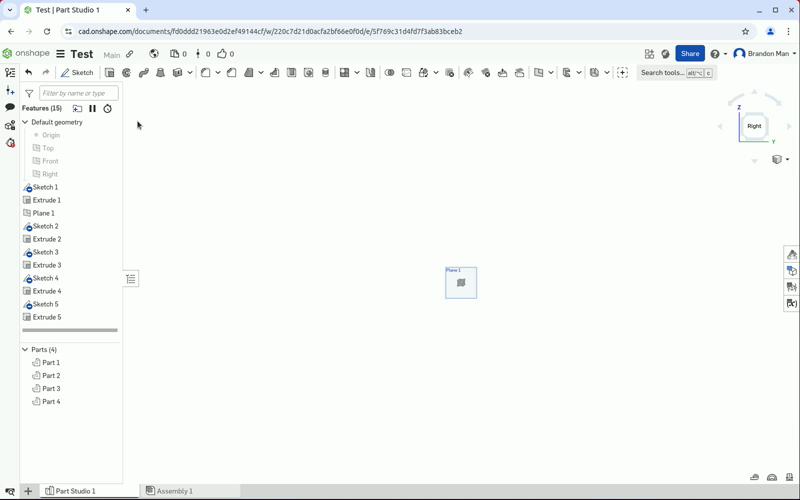
key(shift+7)
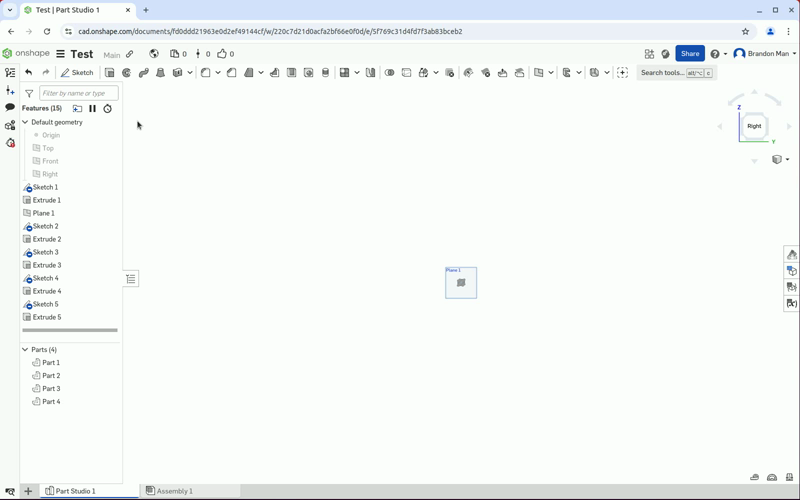
key(right, 2)
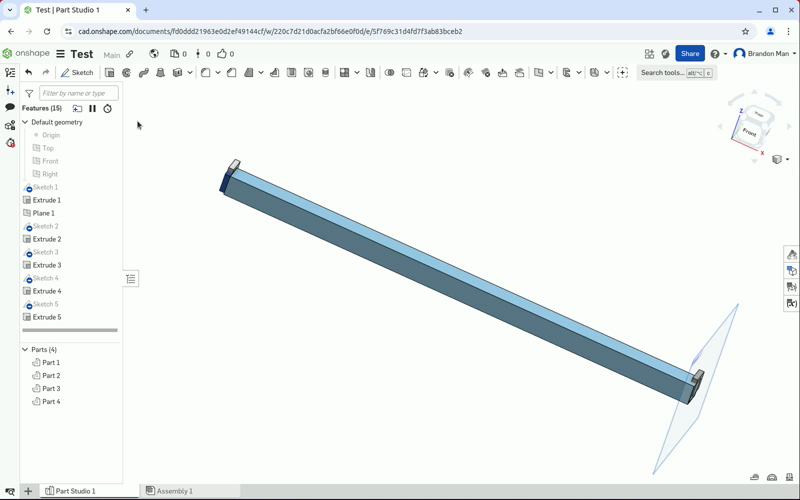
key(down, 2)
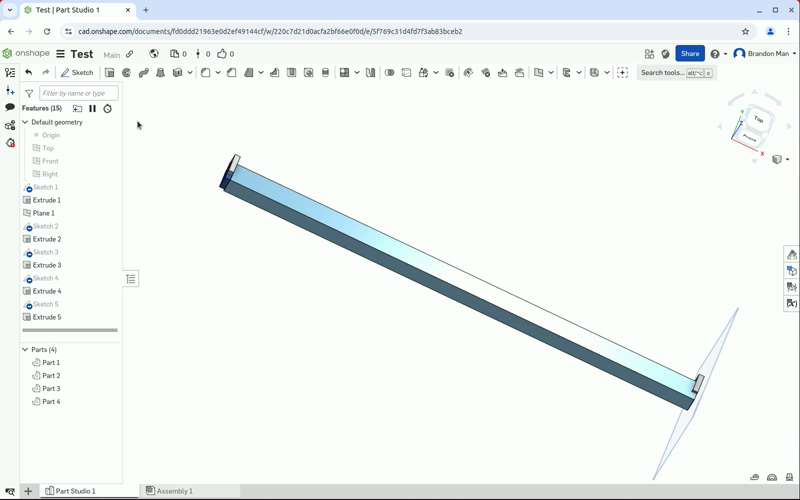
key(up, 2)
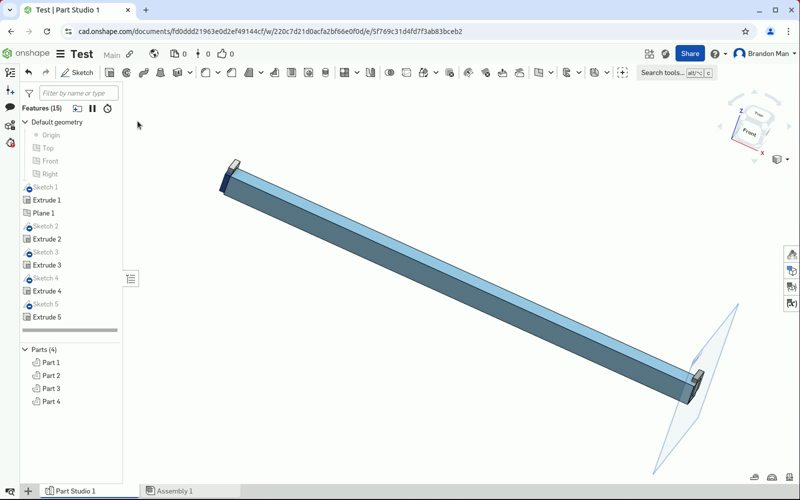
key(left, 2)
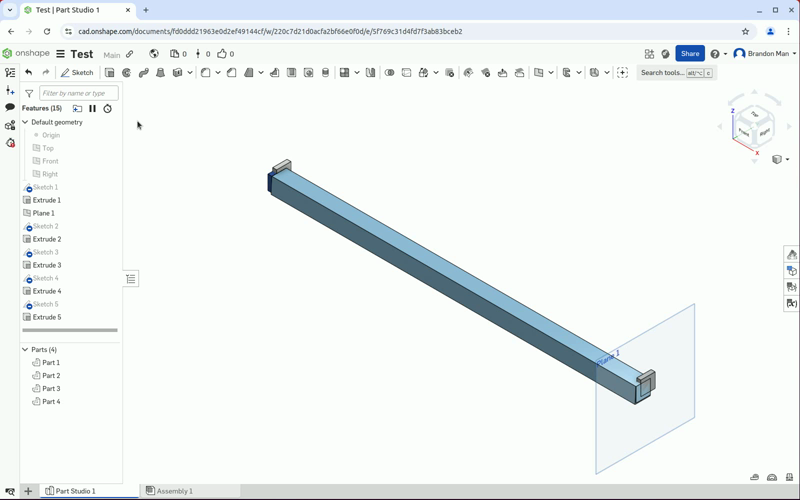
mouse_move(73, 189)
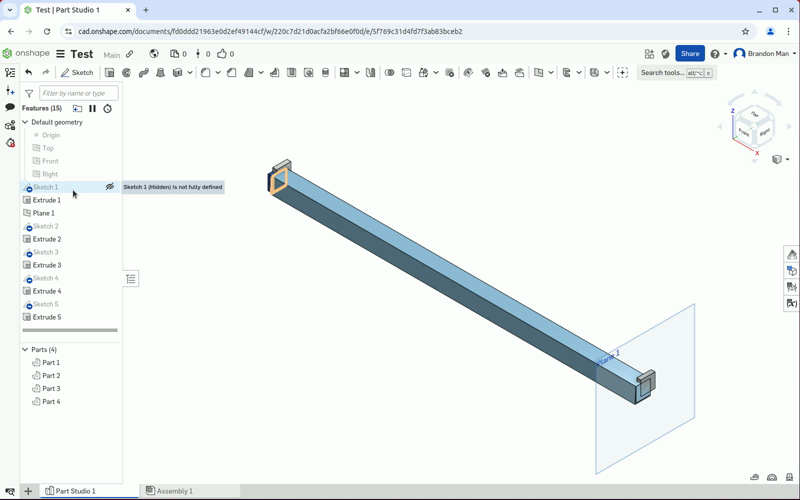
click(73, 189)